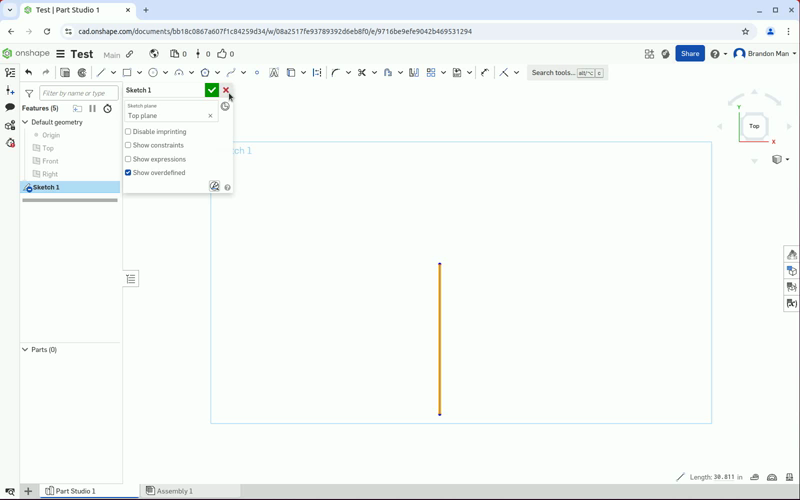
key(shift+h)
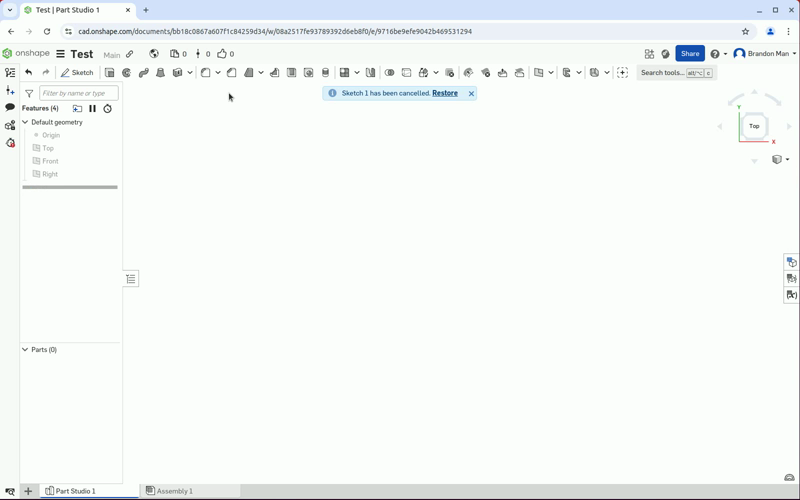
mouse_move(73, 352)
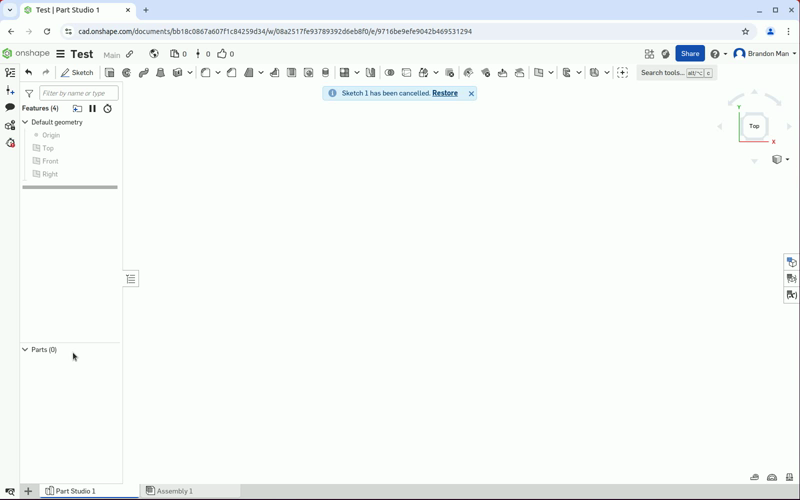
key(y)
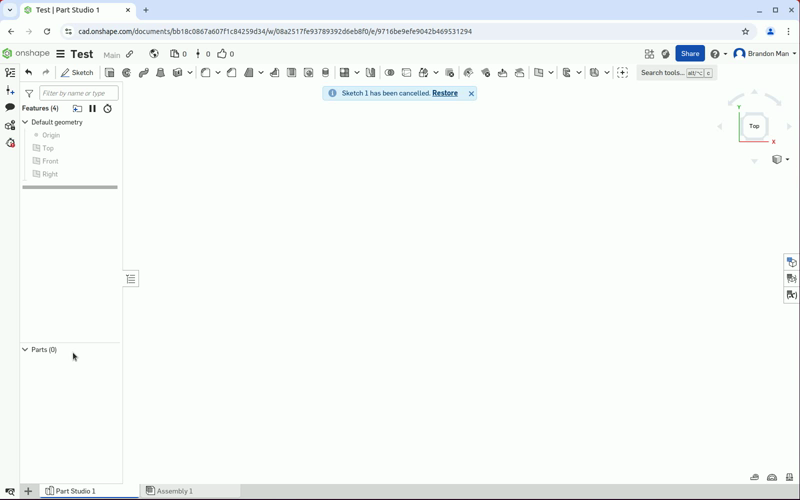
key(shift+p)
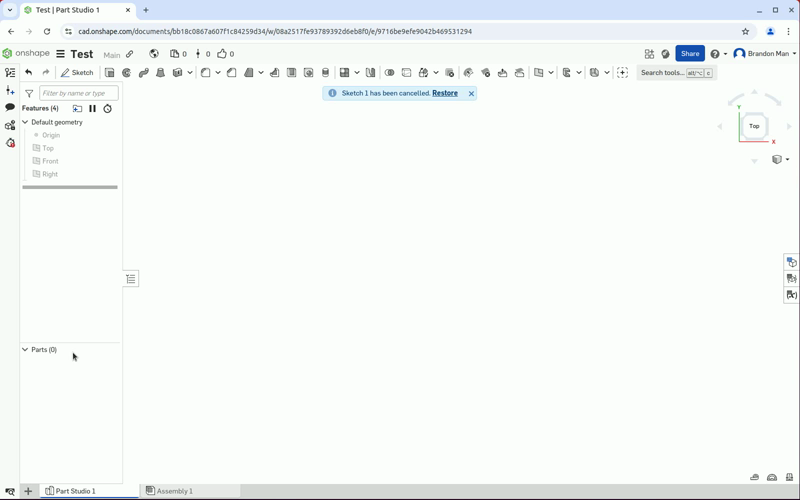
key(space)
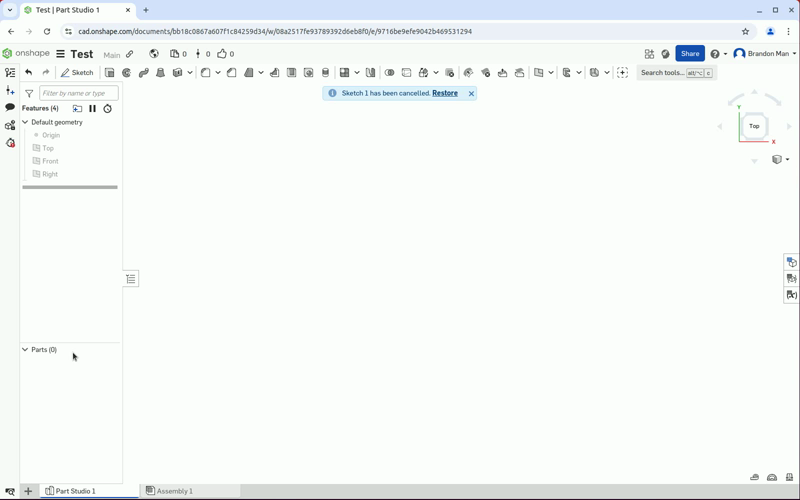
key_down(shift)
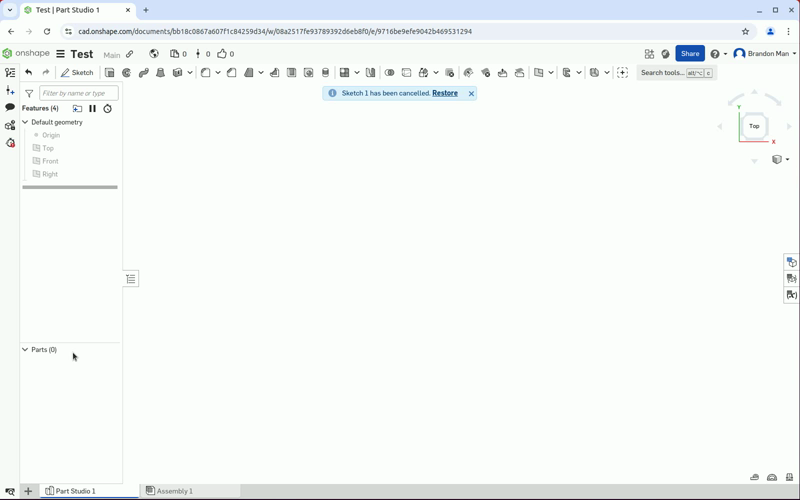
key(up)
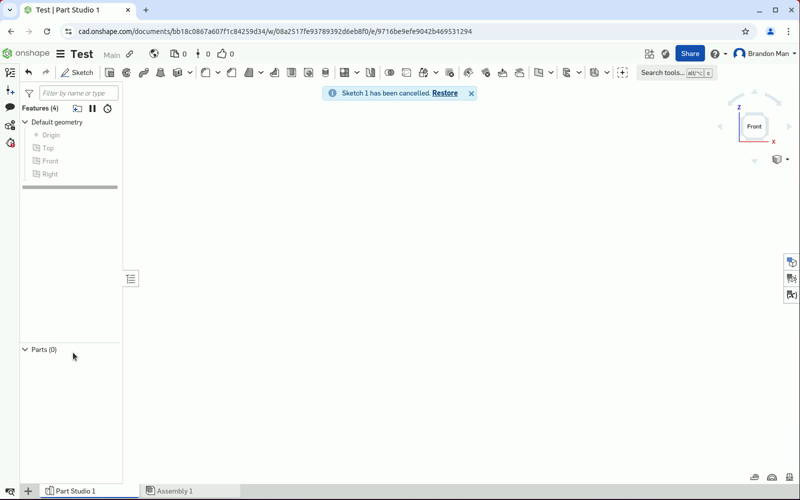
key_up(shift)
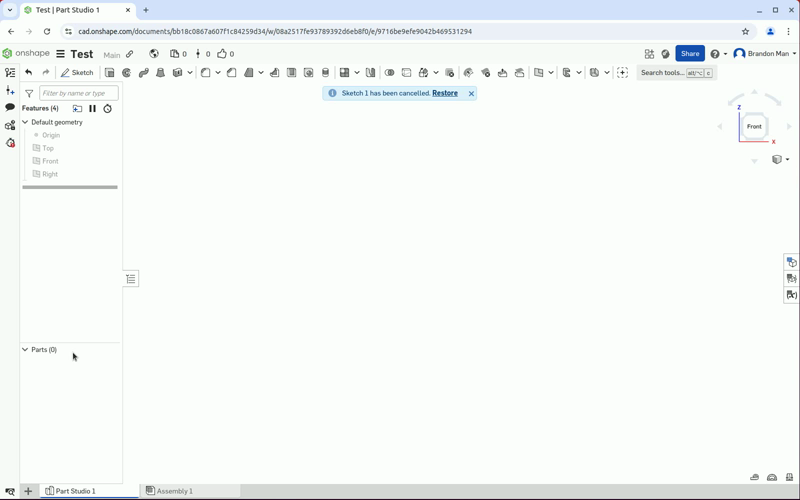
key(space)
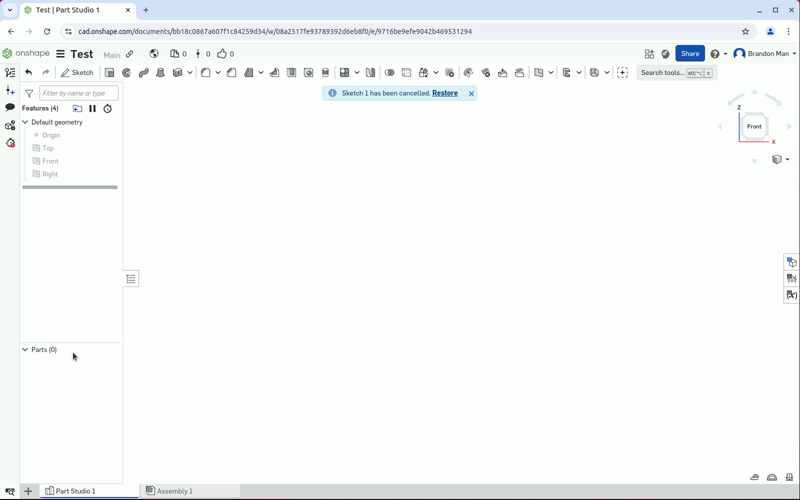
key_down(shift)
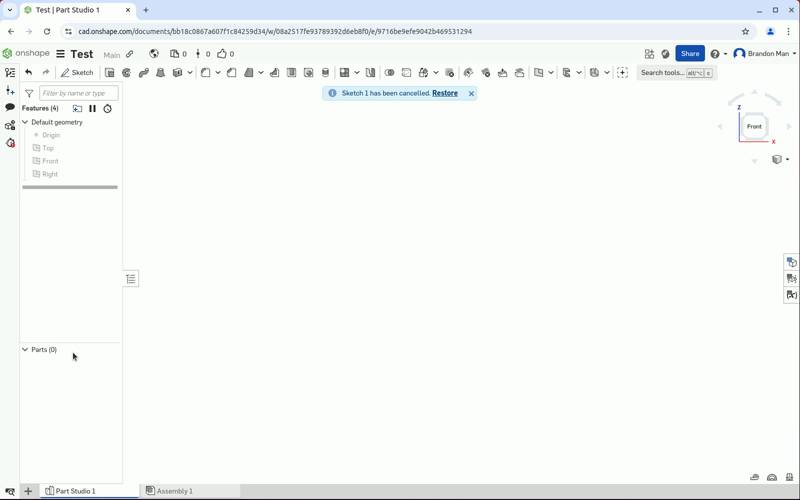
key(left)
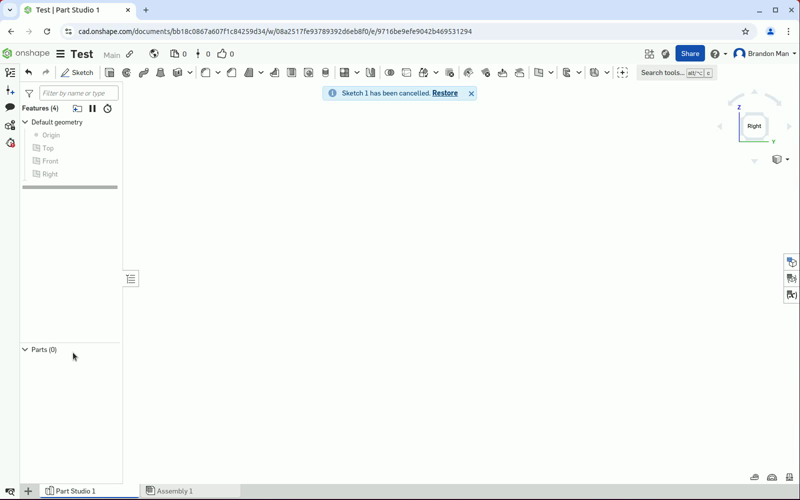
key_up(shift)
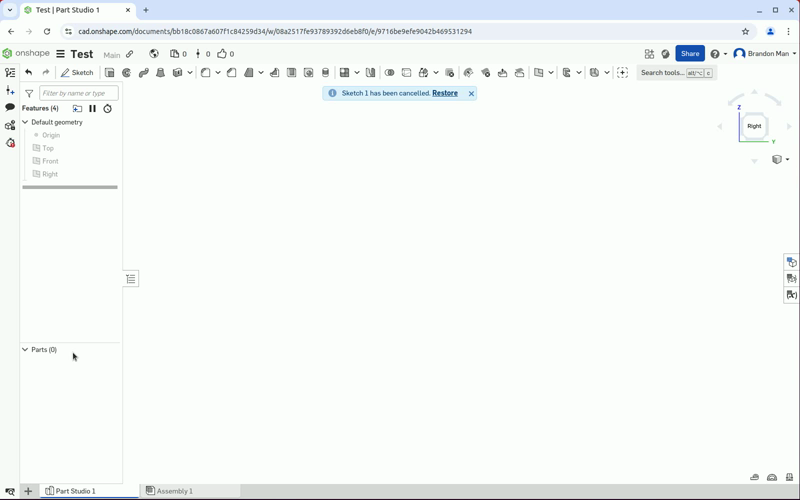
mouse_move(73, 352)
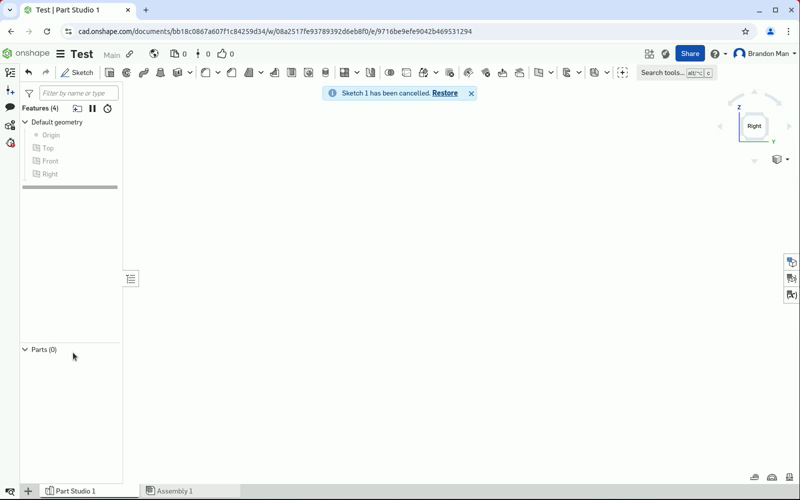
key(shift+y)
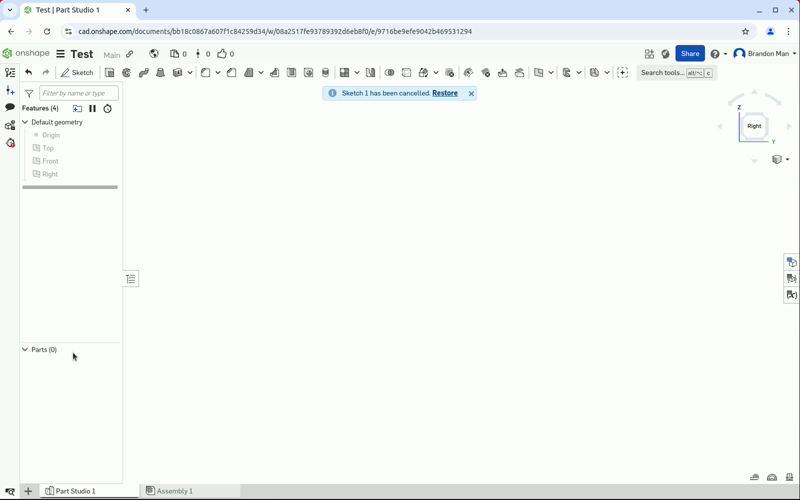
mouse_move(541, 75)
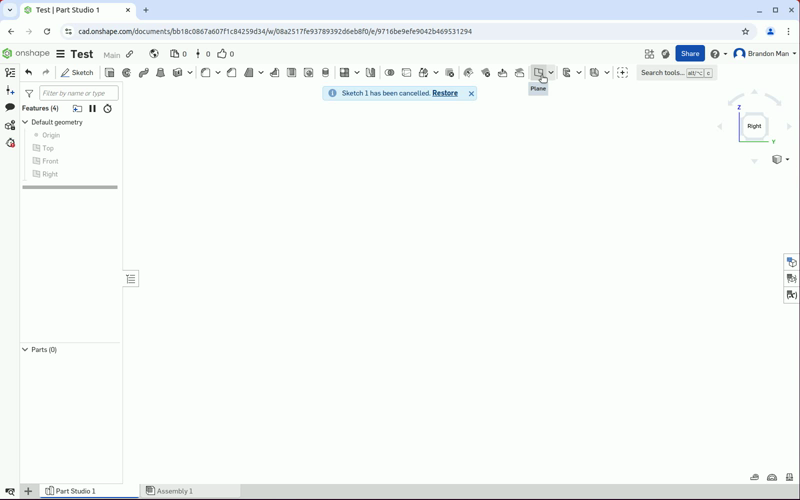
click(541, 75)
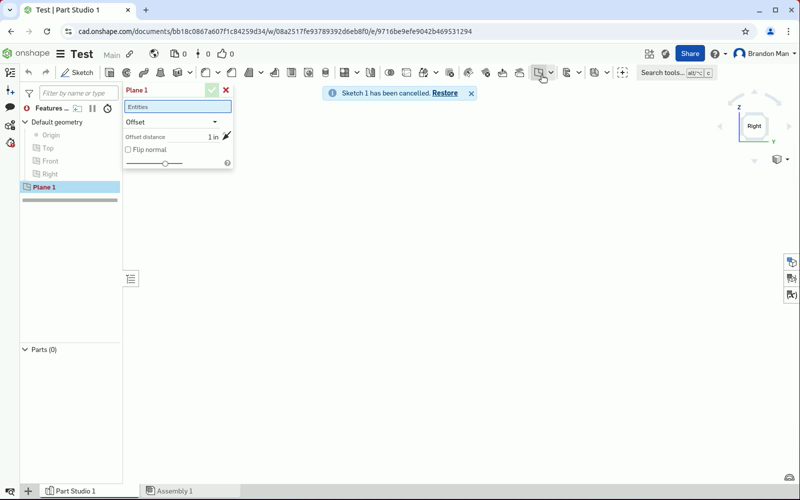
mouse_move(73, 176)
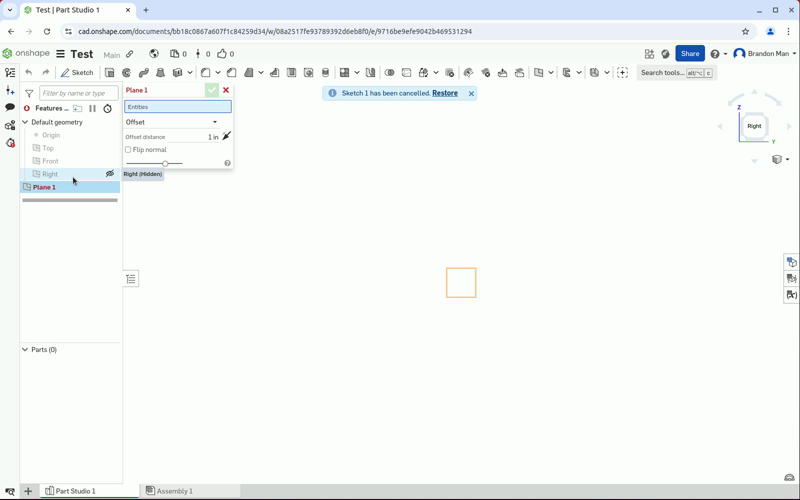
click(73, 176)
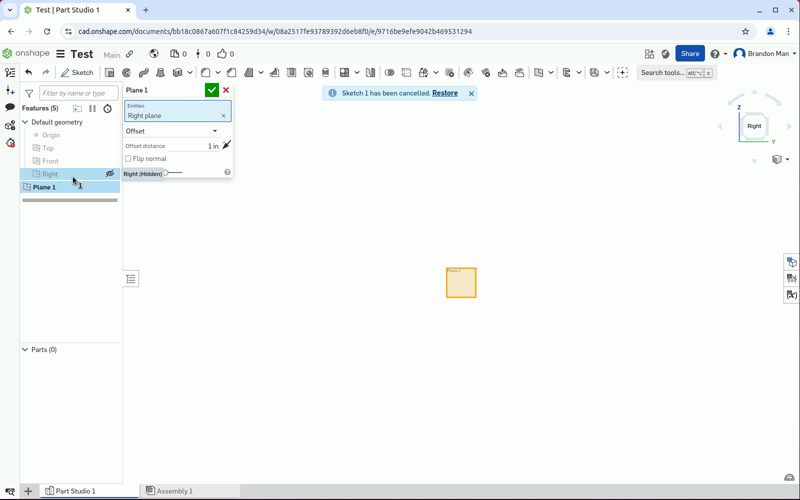
key(tab, 2)
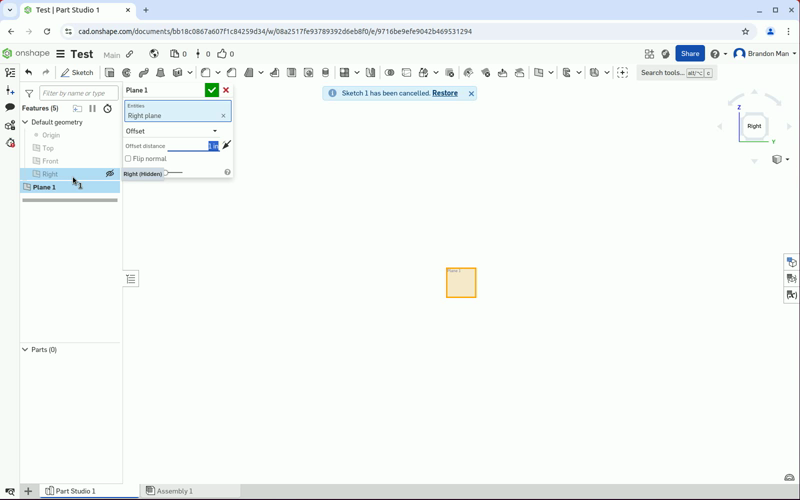
text(0.955)
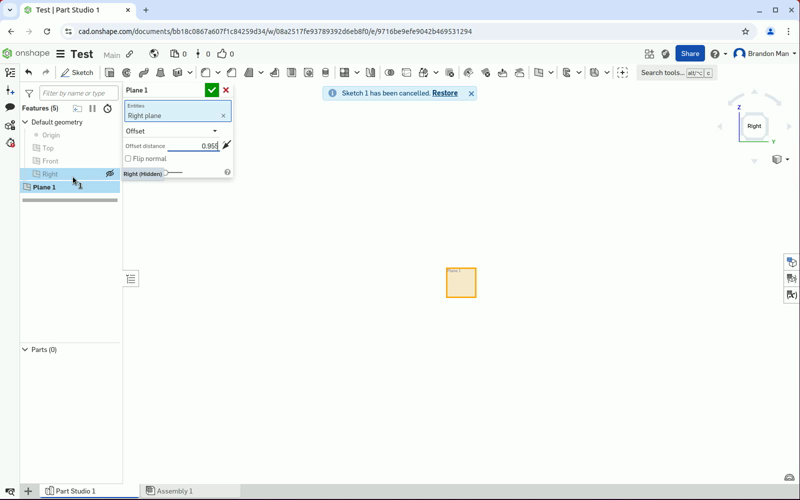
key(enter, 2)
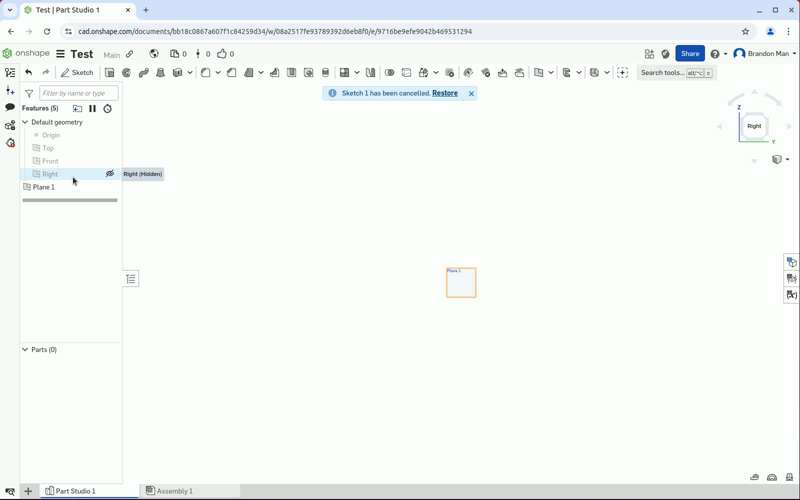
key(shift+s)
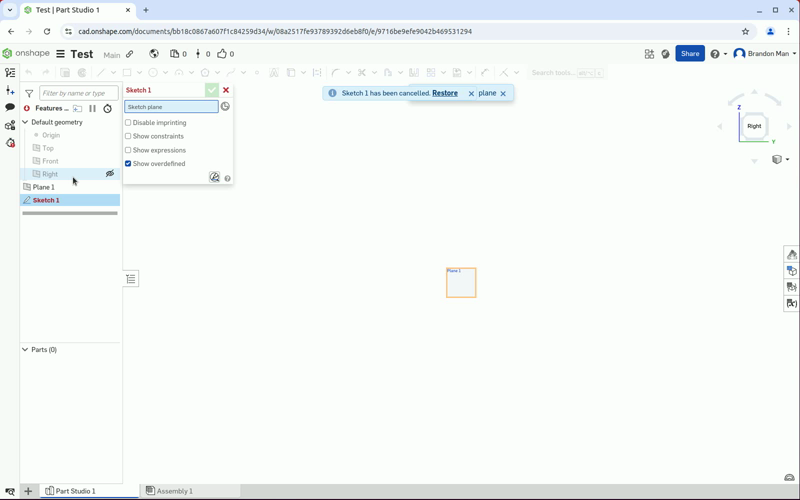
mouse_move(73, 189)
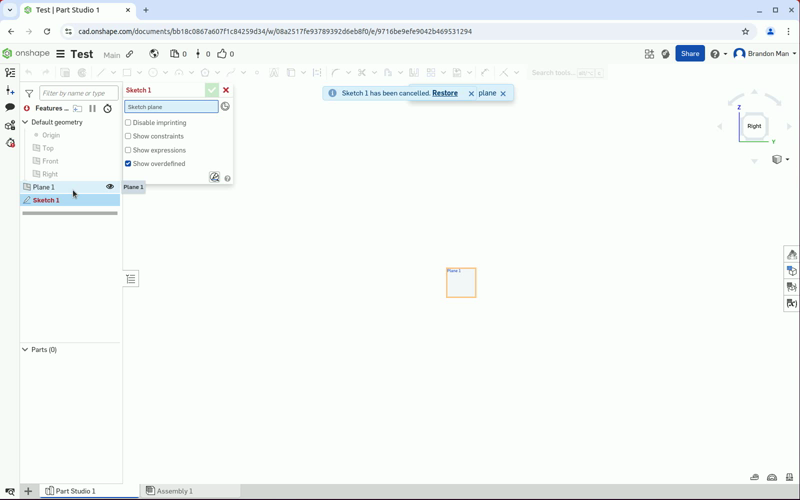
click(73, 189)
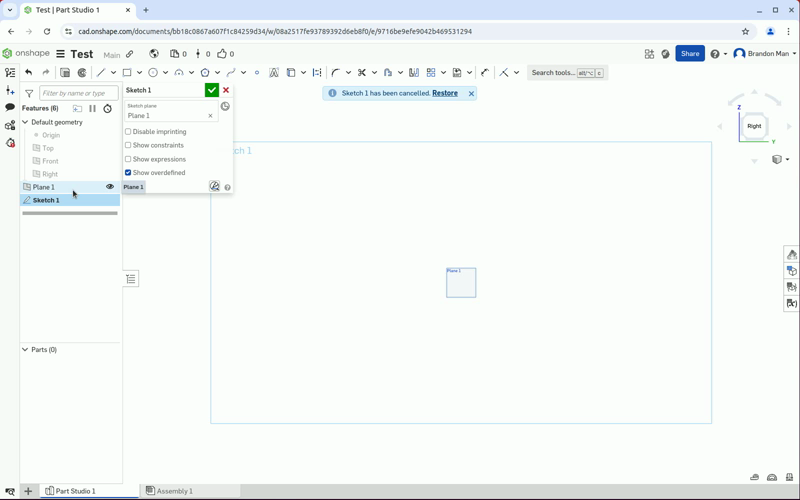
mouse_move(73, 352)
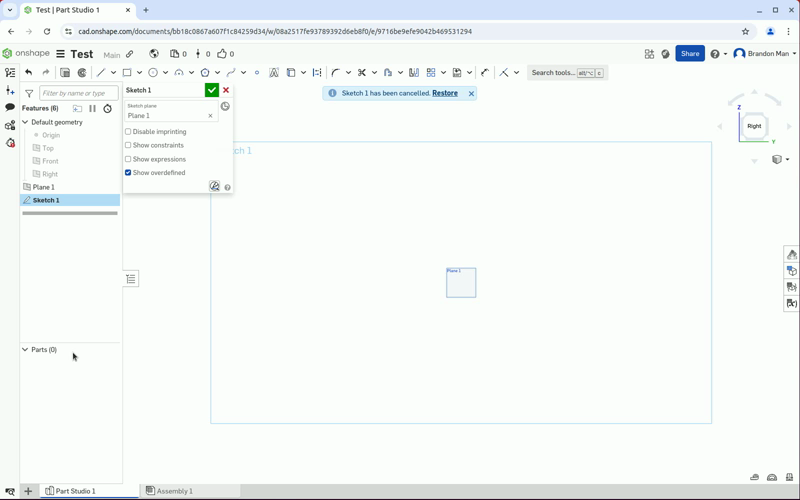
key(y)
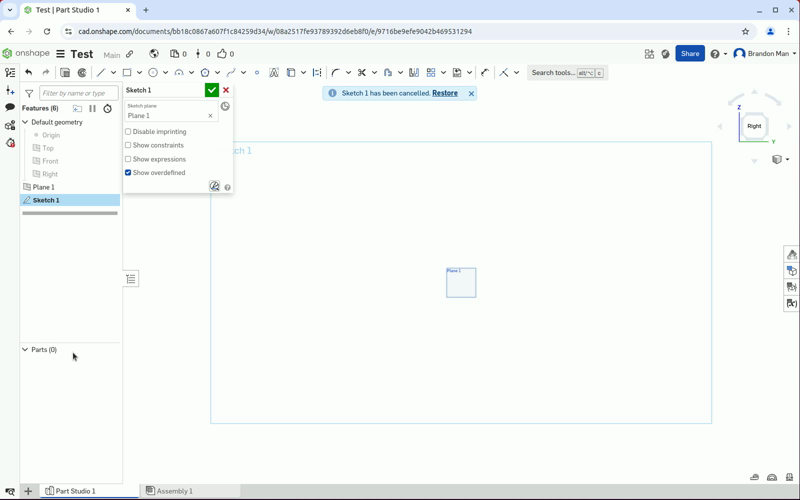
key(l)
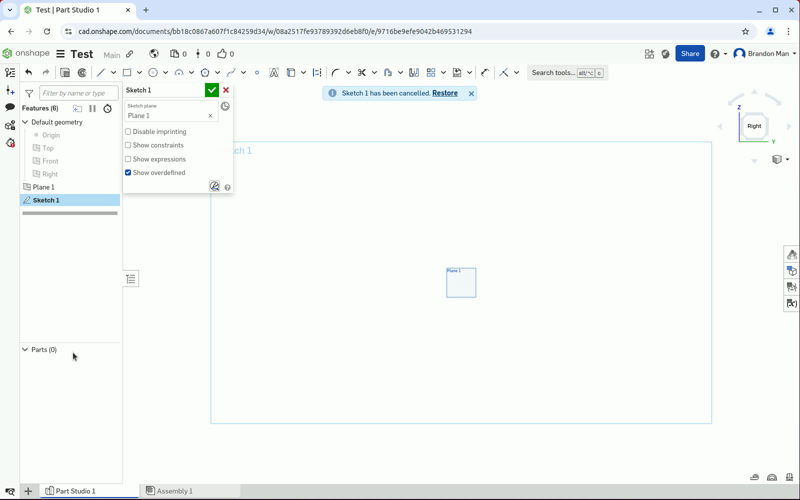
key_down(shift)
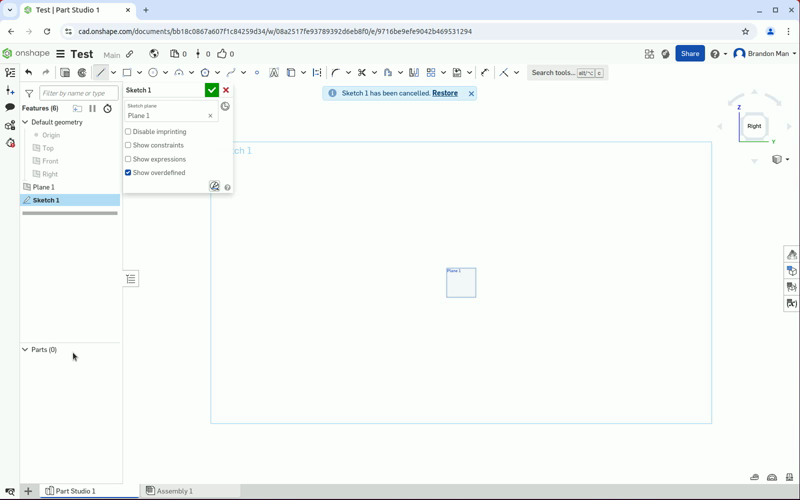
mouse_move(426, 261)
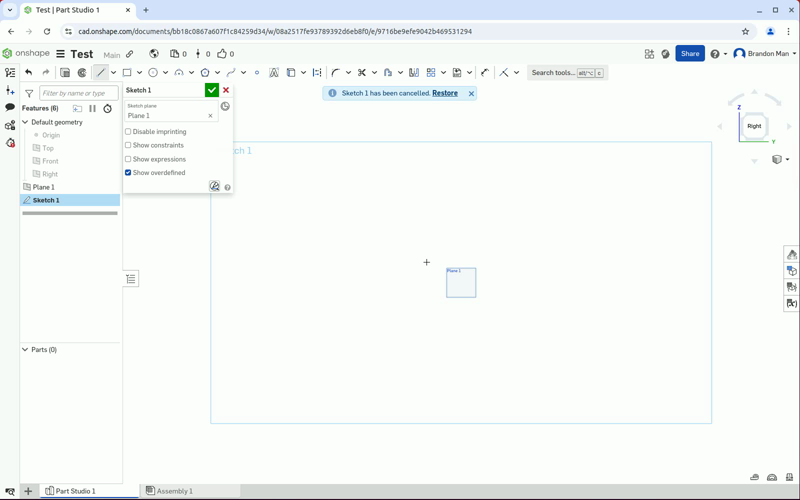
click(426, 261)
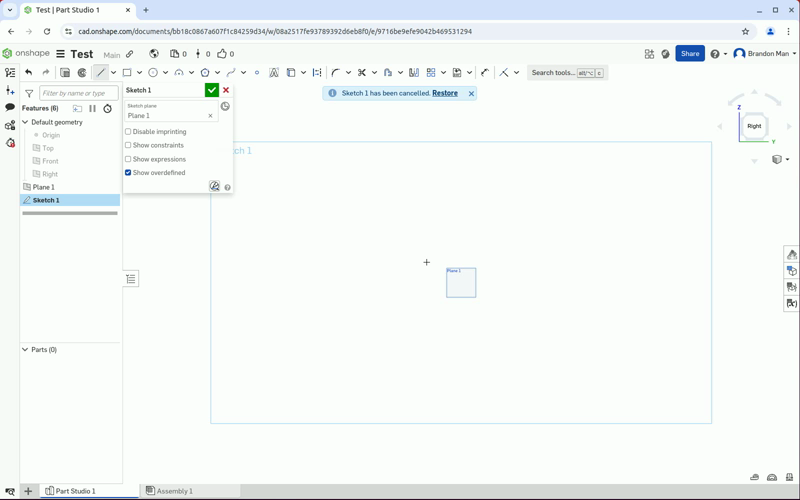
key_up(shift)
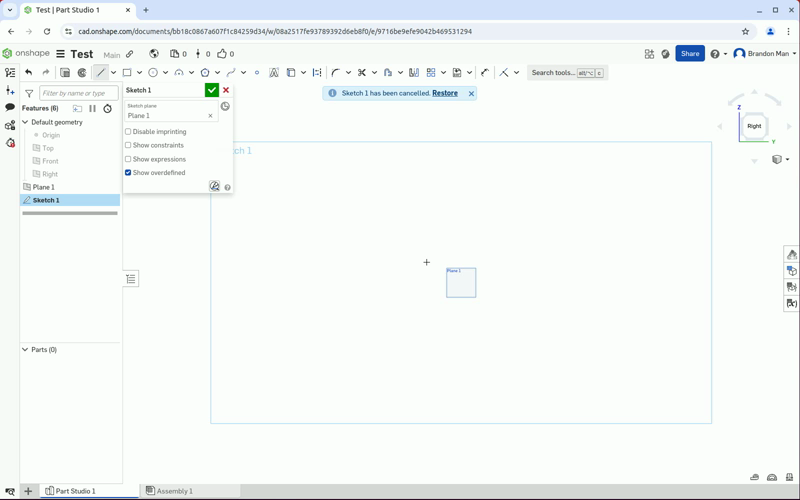
key_down(shift)
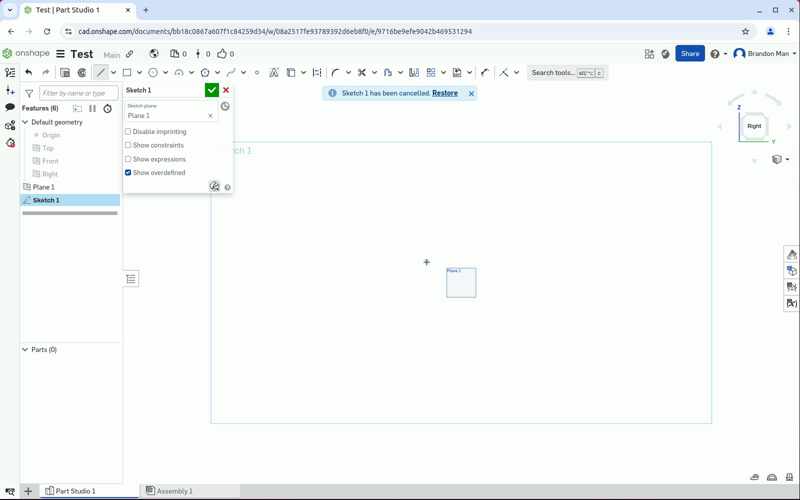
mouse_move(456, 261)
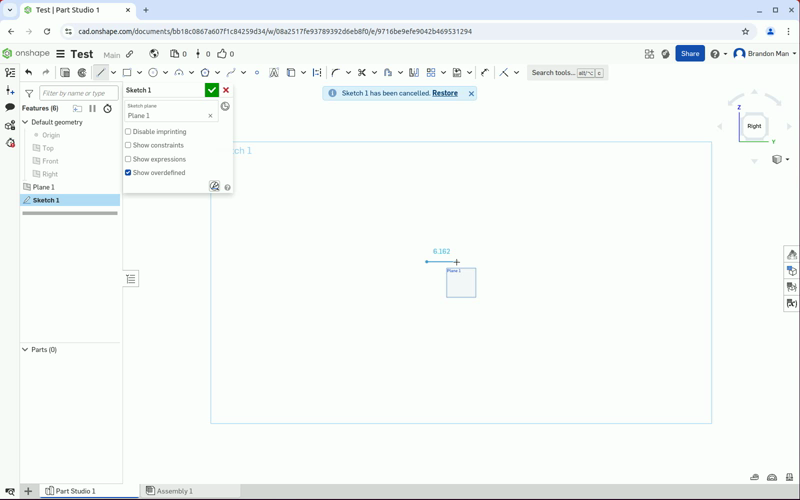
mouse_move(446, 261)
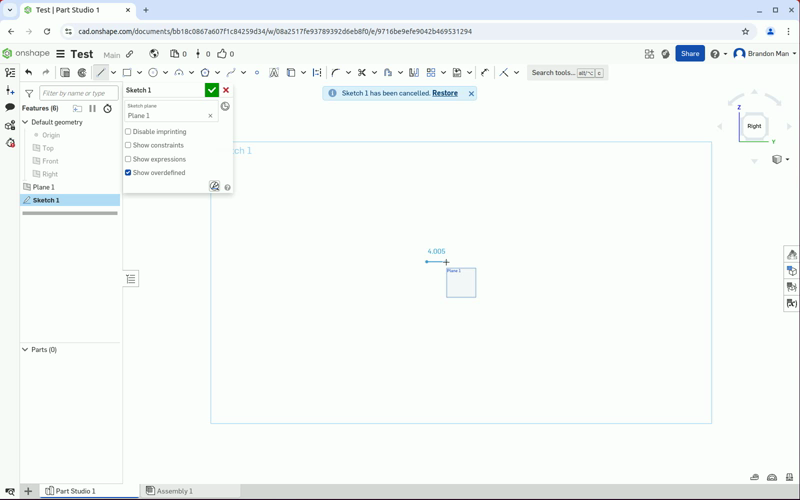
click(446, 261)
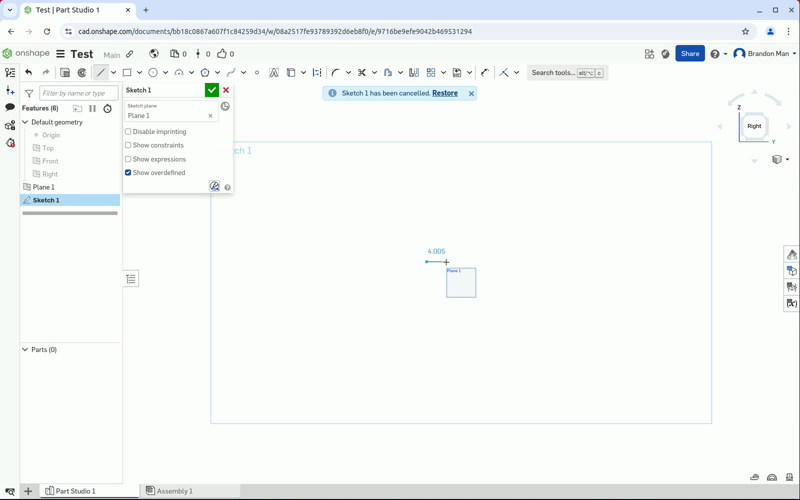
key_up(shift)
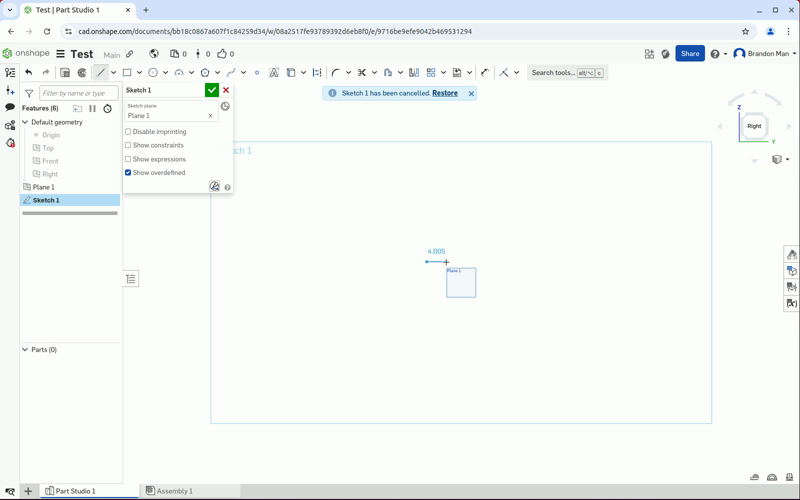
key_down(shift)
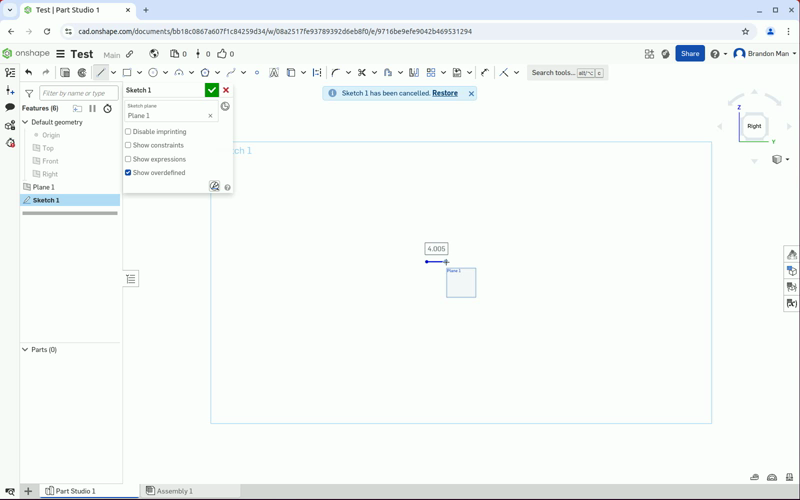
mouse_move(476, 261)
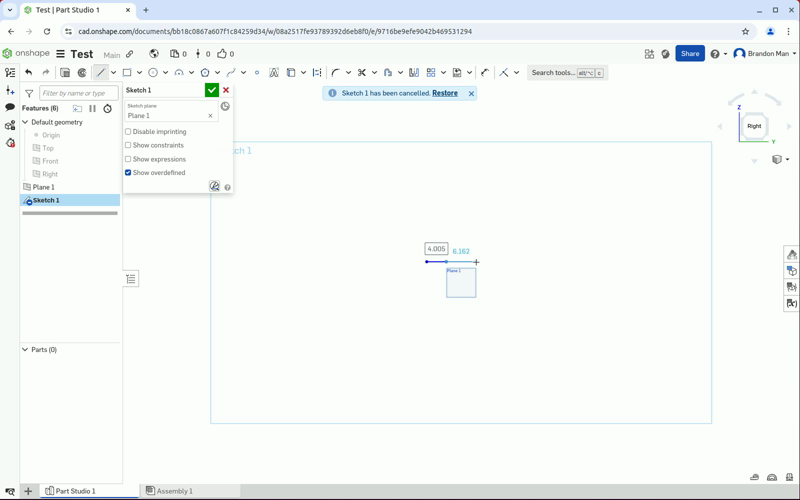
mouse_move(446, 242)
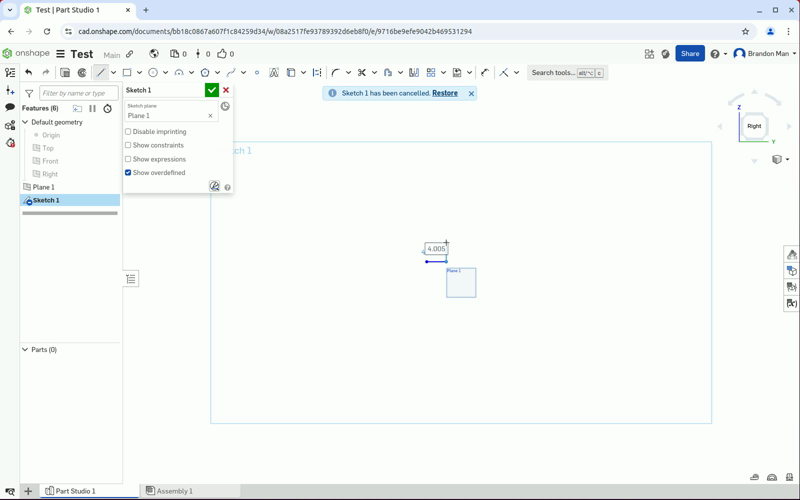
click(446, 242)
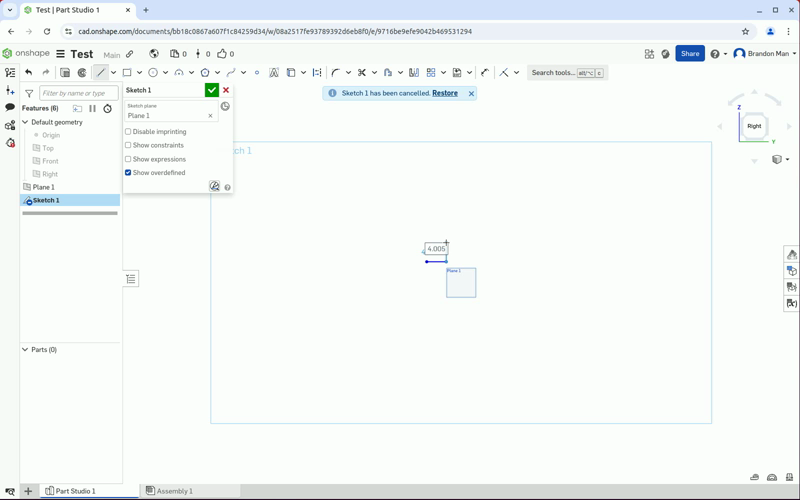
key_up(shift)
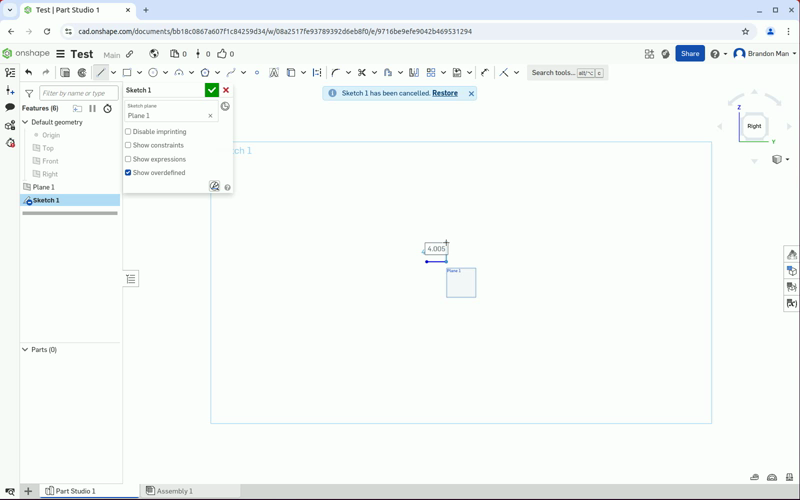
key_down(shift)
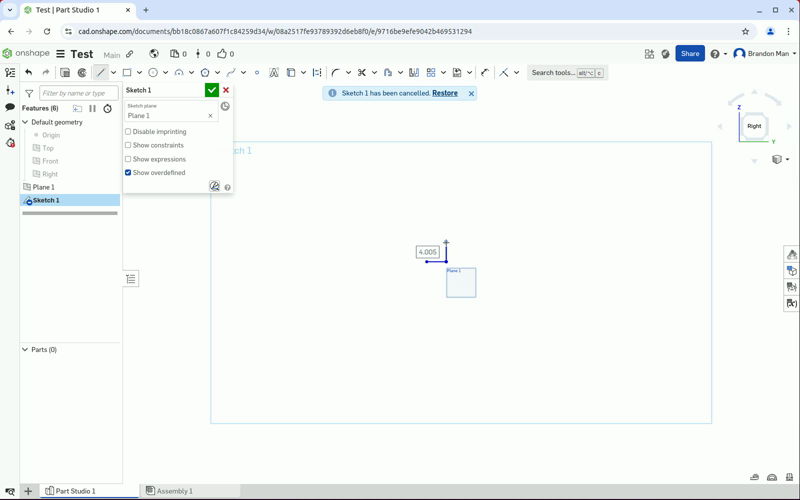
mouse_move(476, 242)
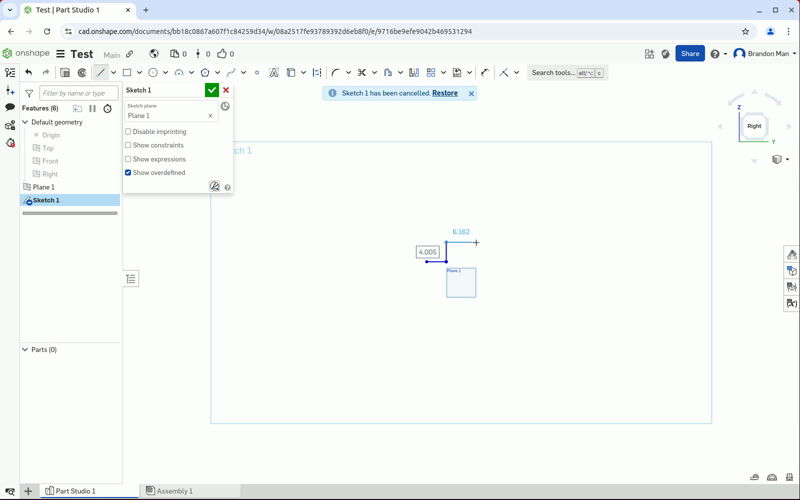
mouse_move(426, 242)
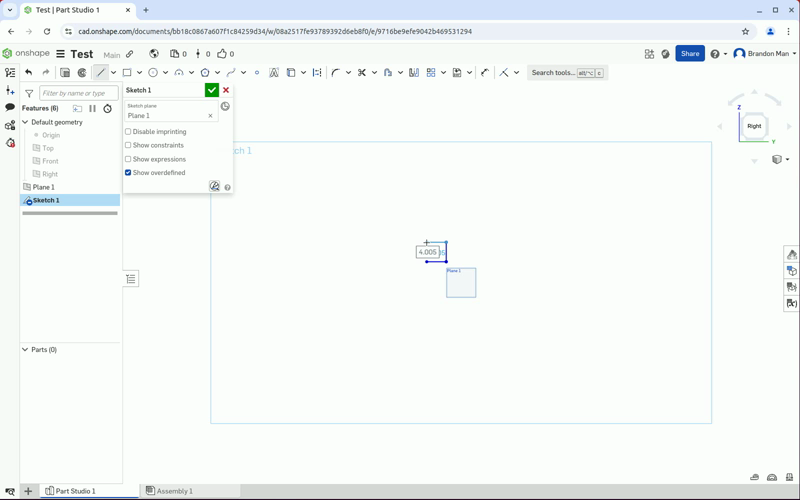
click(426, 242)
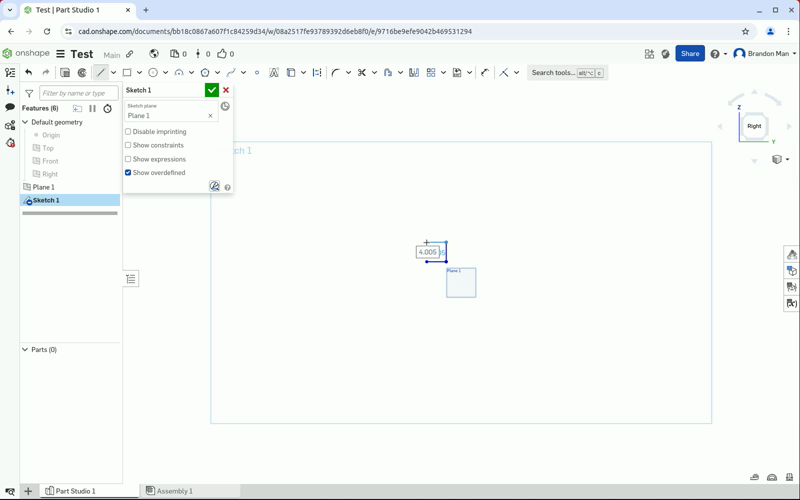
key_up(shift)
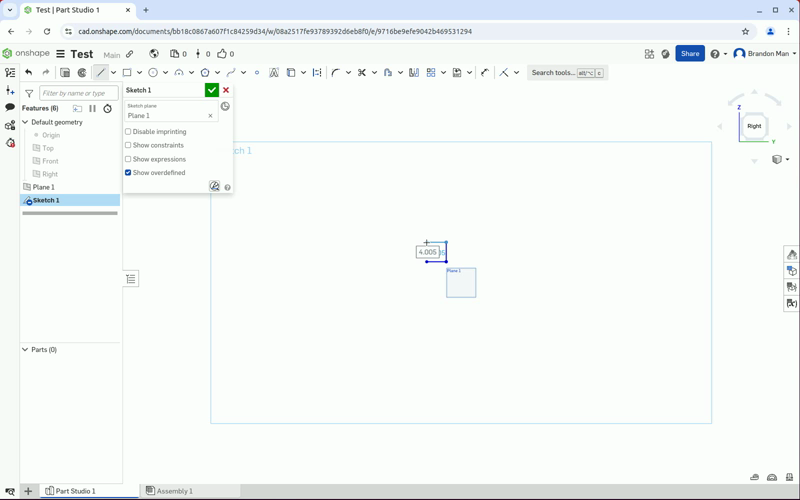
mouse_move(456, 242)
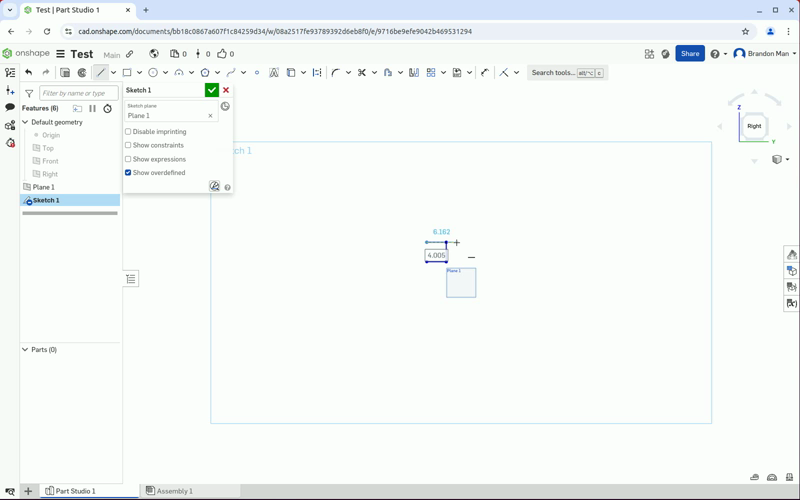
key_down(shift)
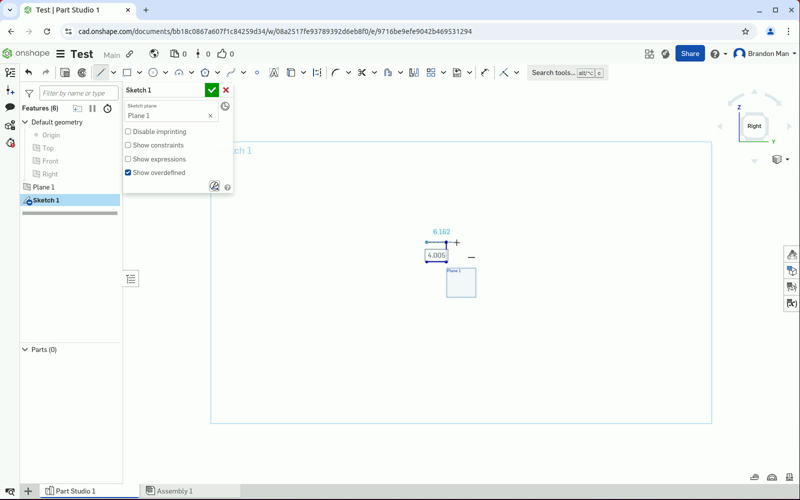
mouse_move(426, 261)
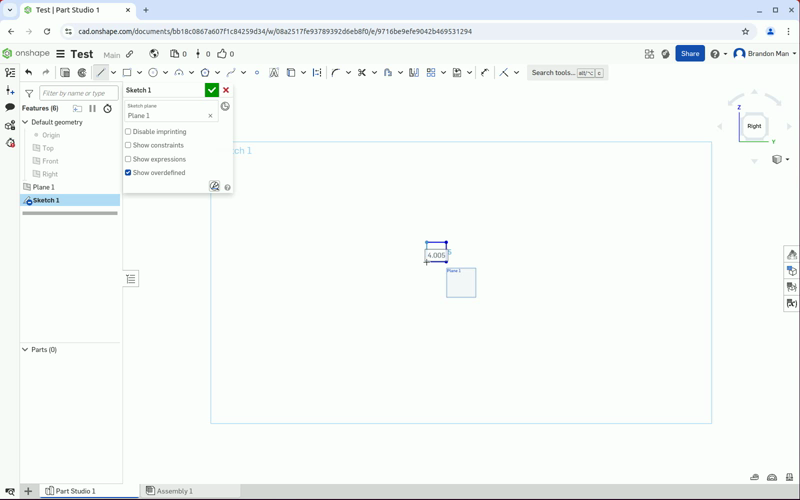
key_up(shift)
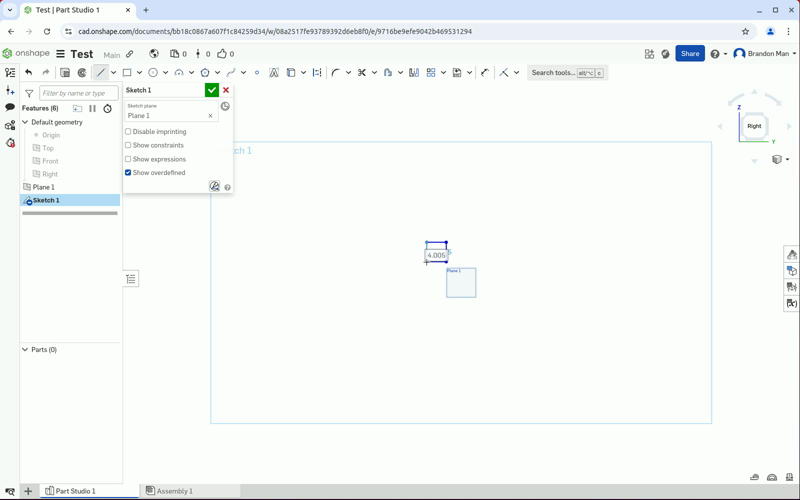
click(426, 261)
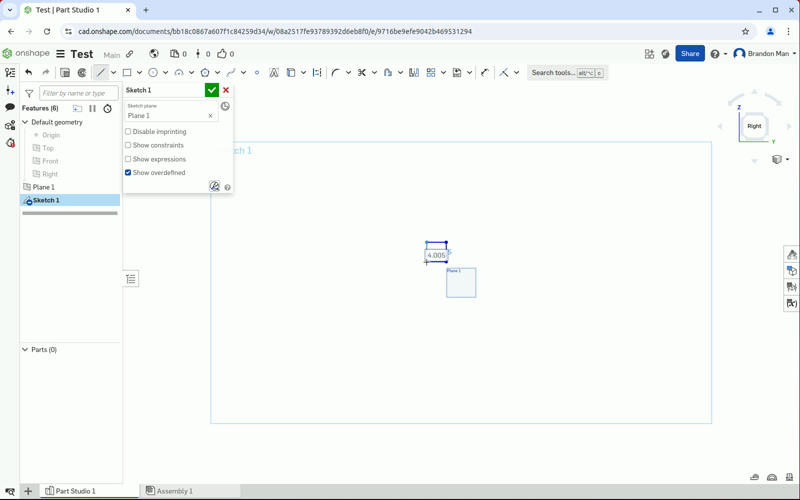
key(esc)
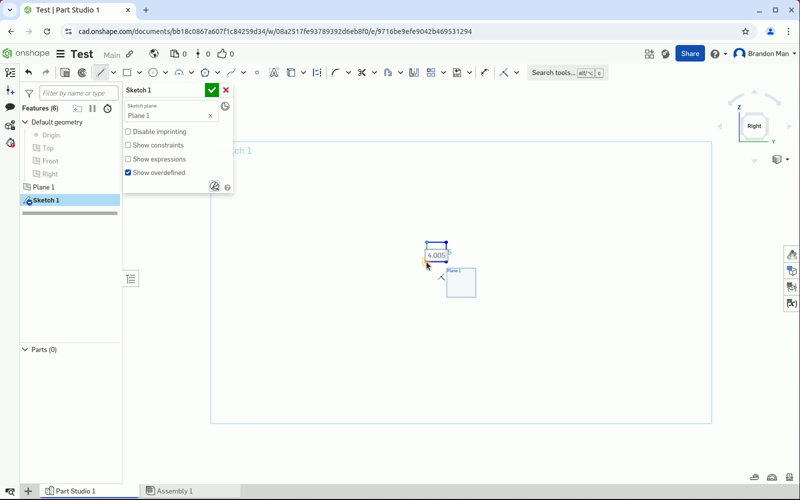
mouse_move(432, 254)
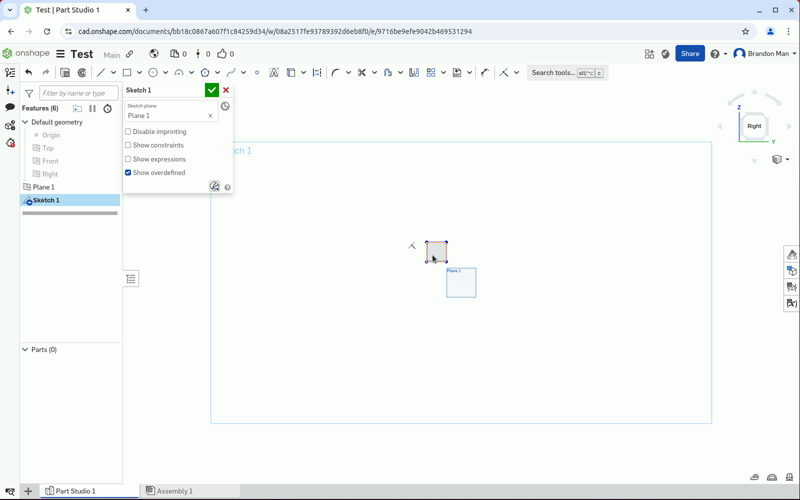
scroll(6)
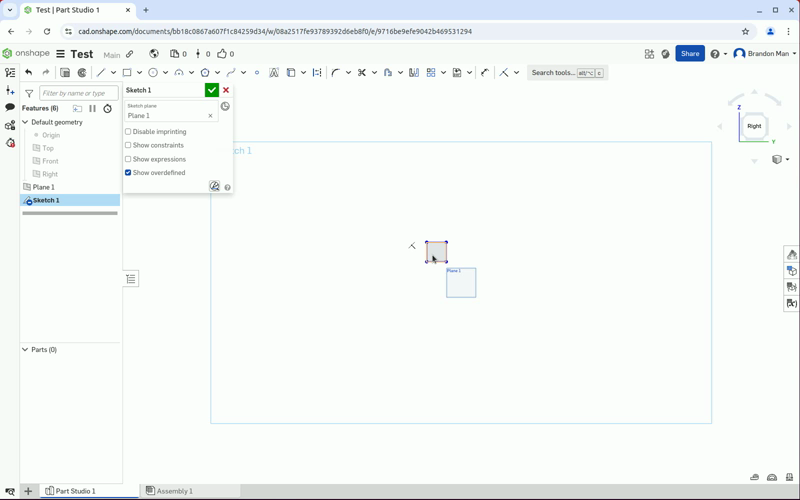
scroll(6)
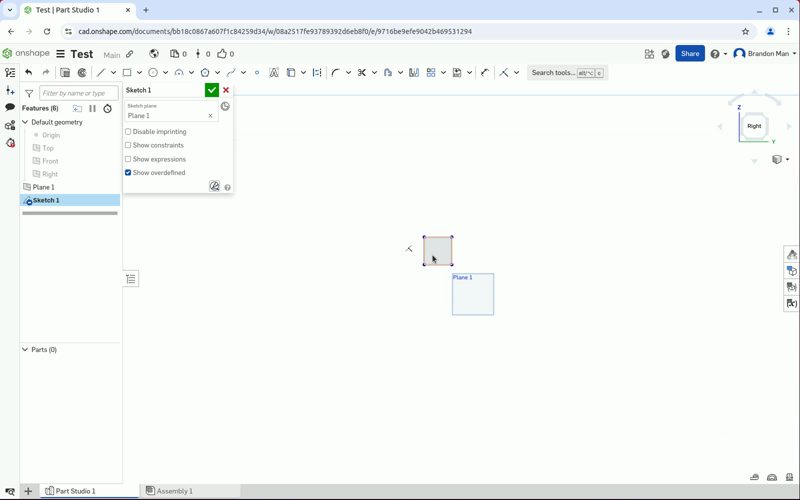
scroll(6)
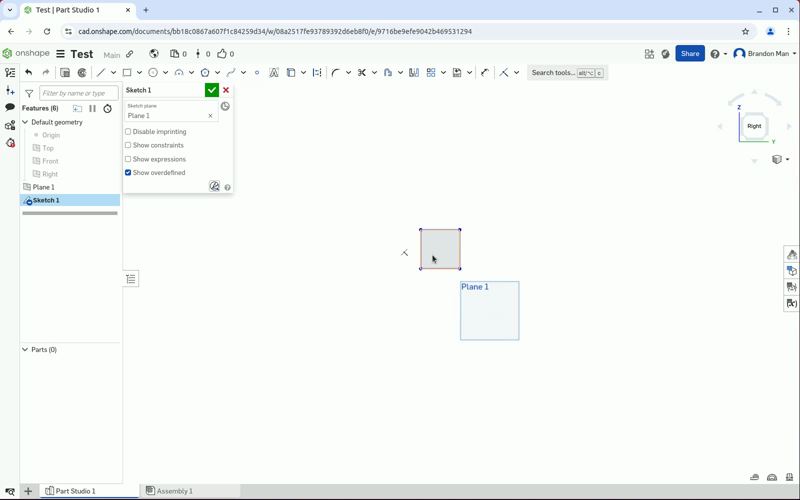
scroll(6)
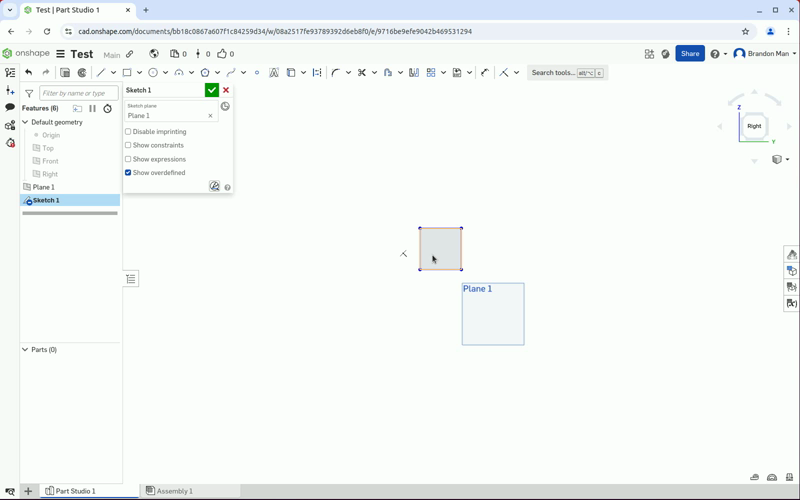
scroll(6)
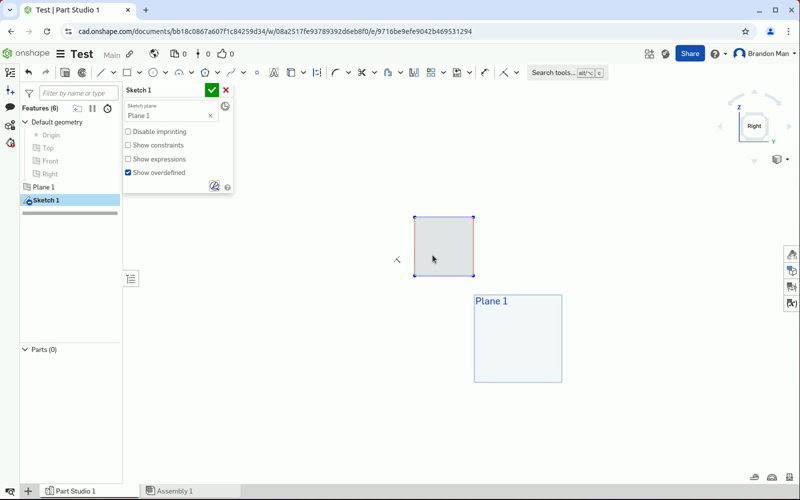
scroll(6)
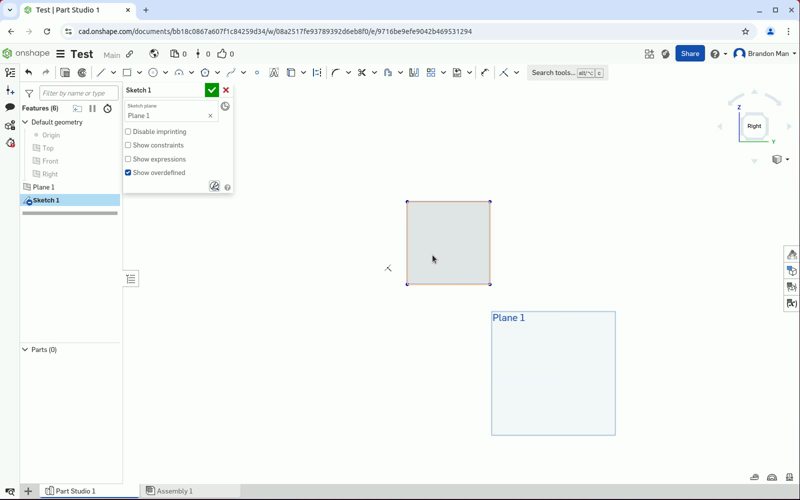
scroll(6)
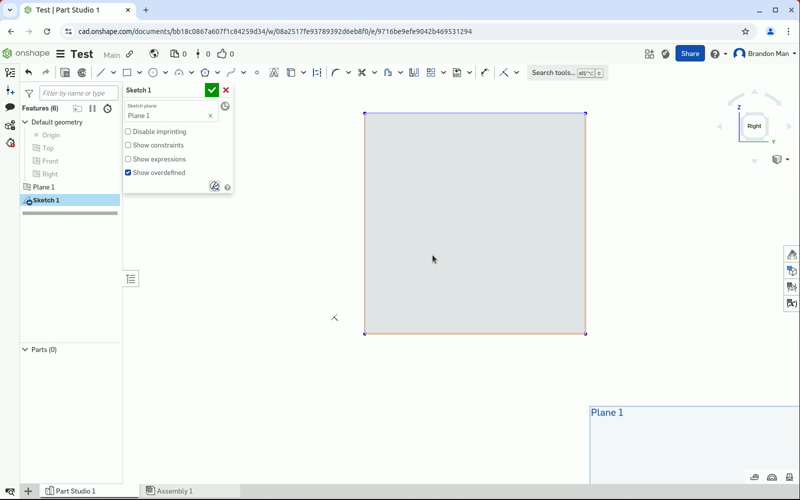
click(432, 254)
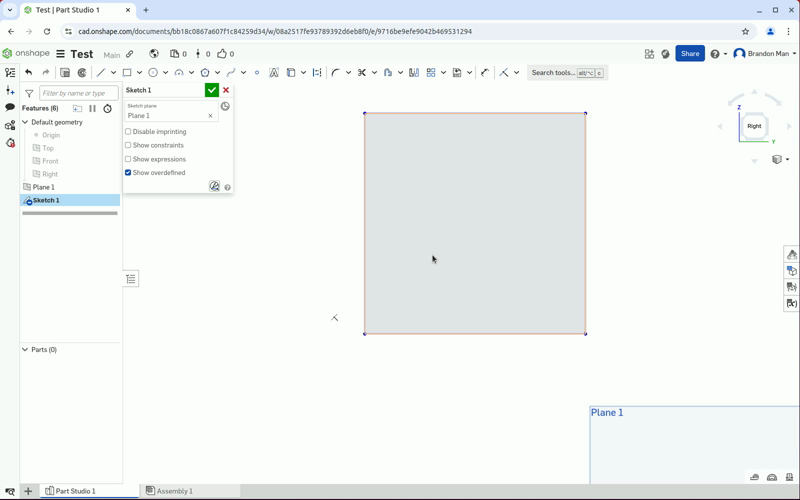
scroll(-6)
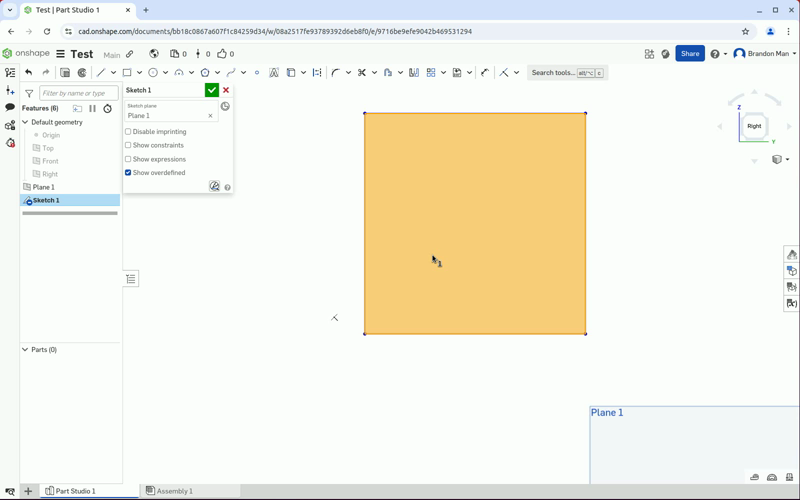
scroll(-6)
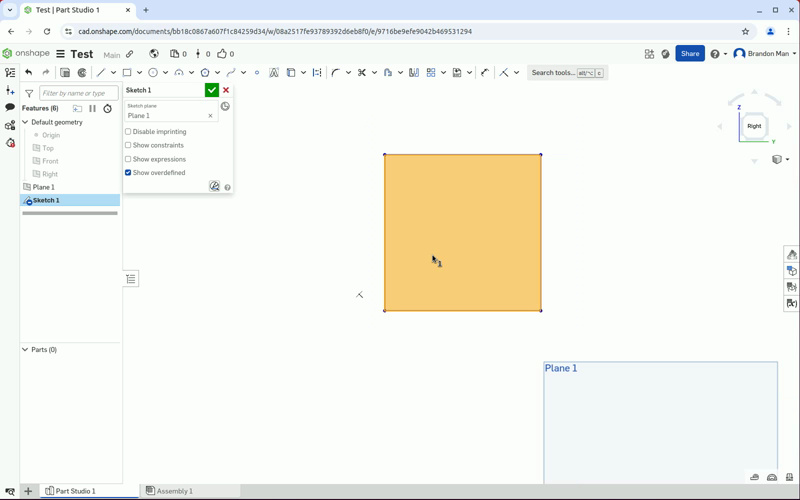
scroll(-6)
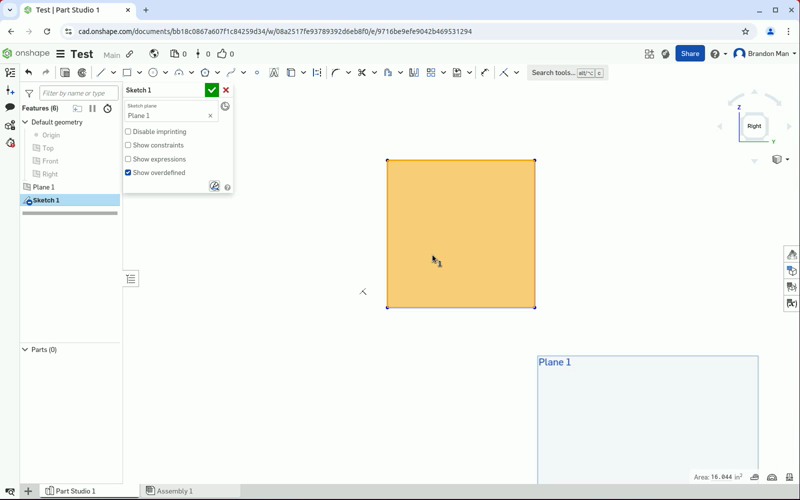
scroll(-6)
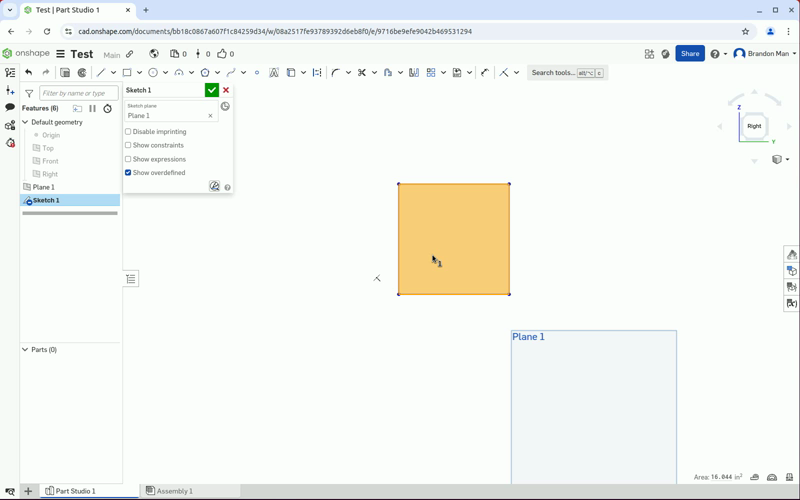
scroll(-6)
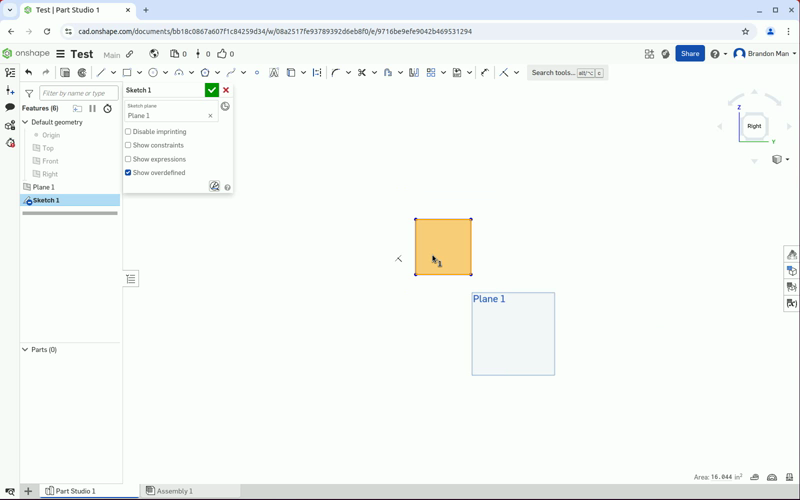
scroll(-6)
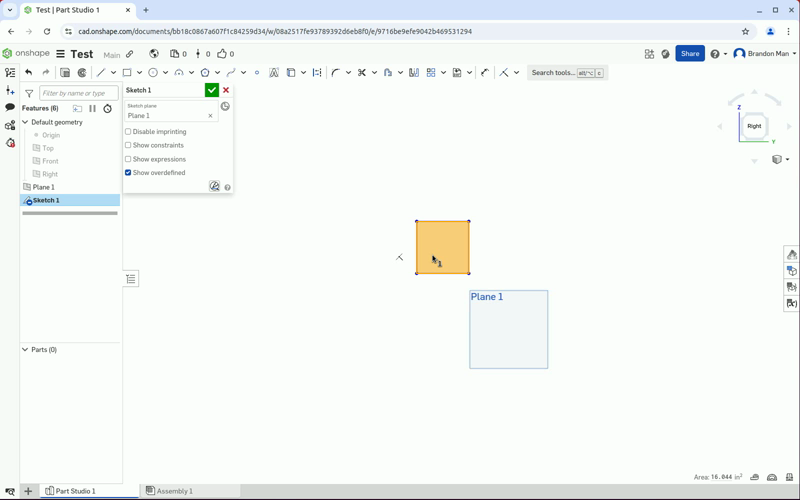
scroll(-6)
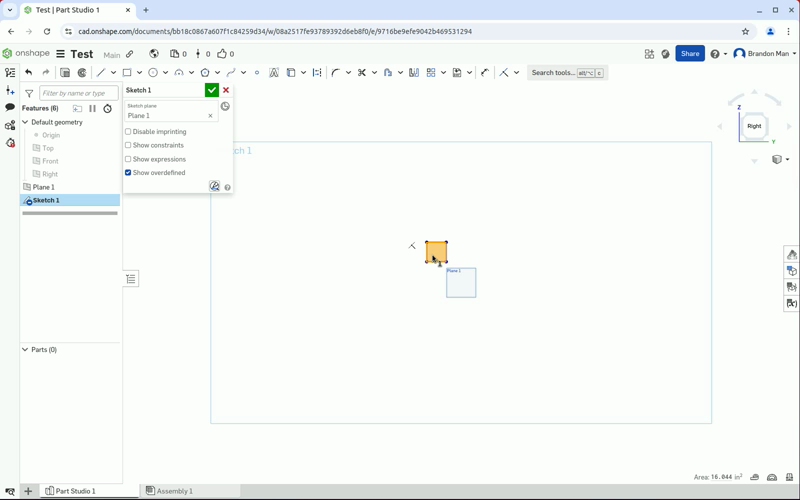
mouse_move(73, 352)
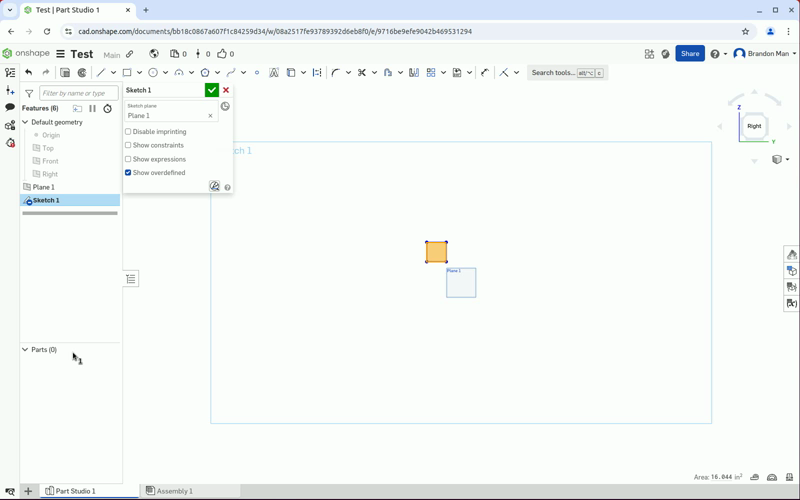
key(shift+y)
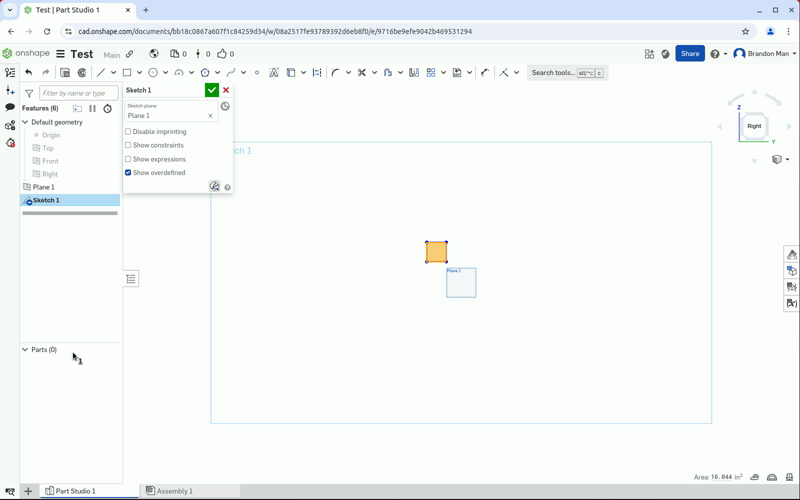
key(shift+e)
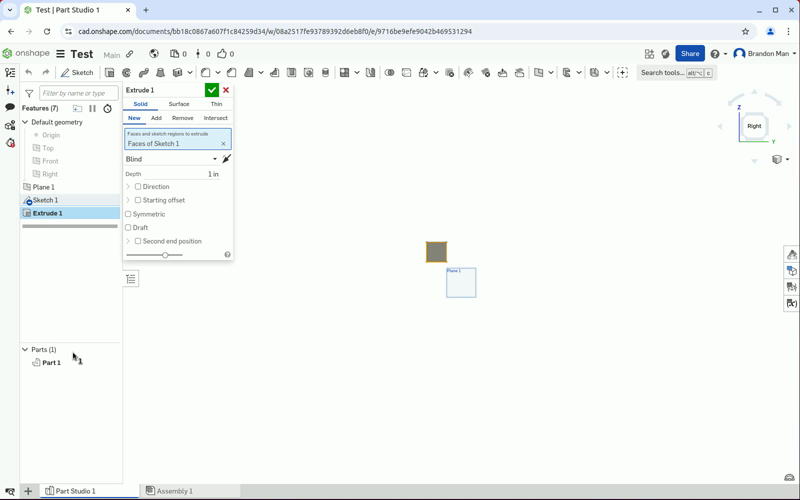
mouse_move(143, 106)
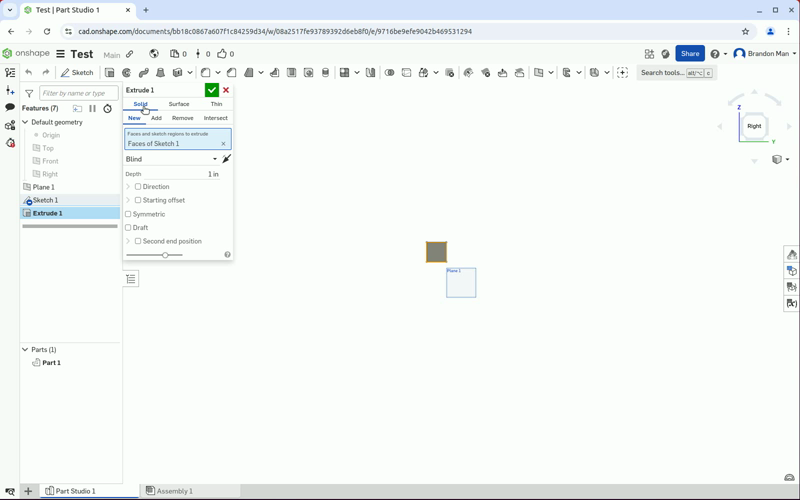
click(143, 106)
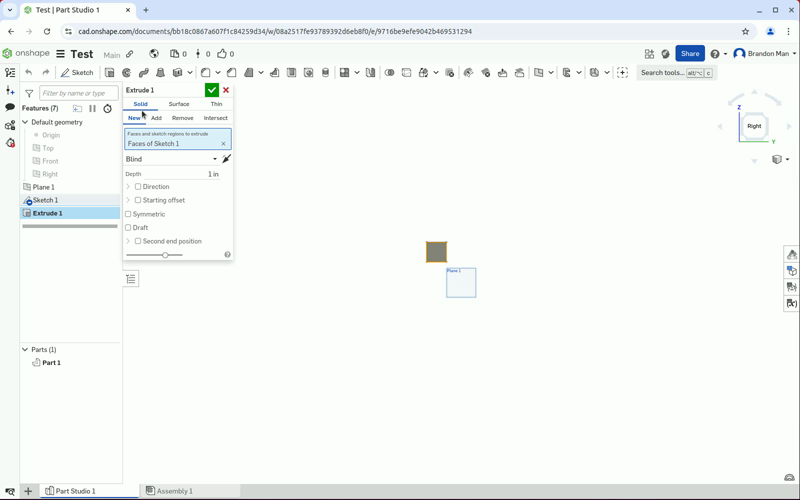
mouse_move(137, 120)
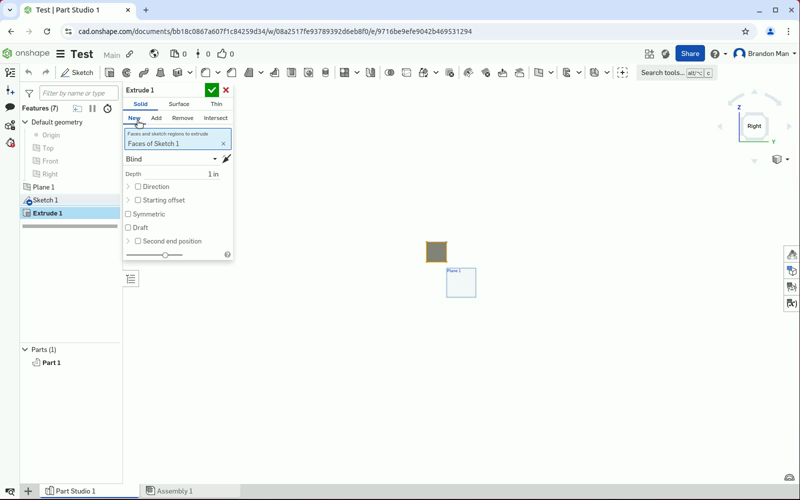
click(137, 120)
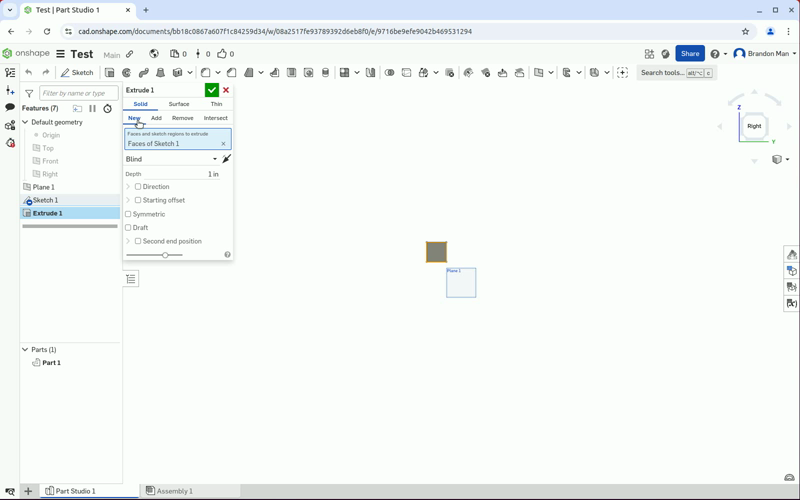
key(tab, 4)
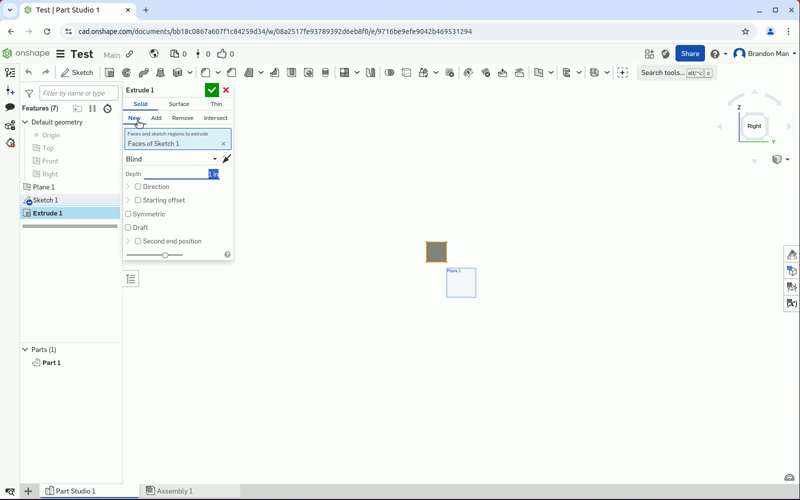
text(0.722)
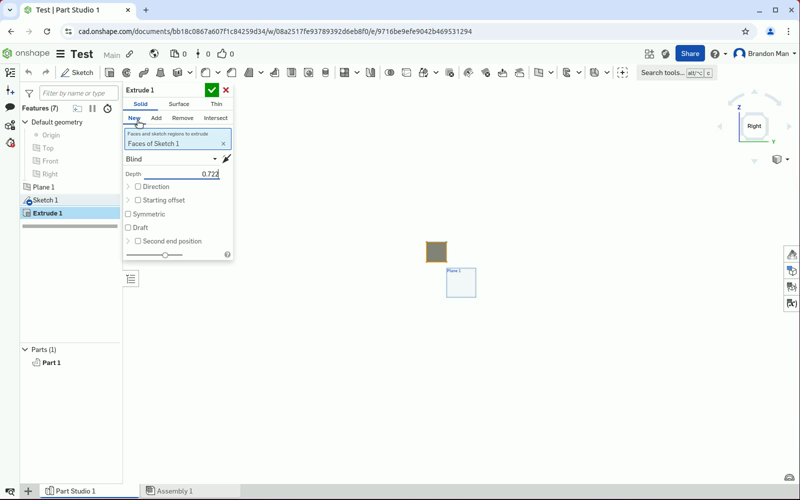
key(enter)
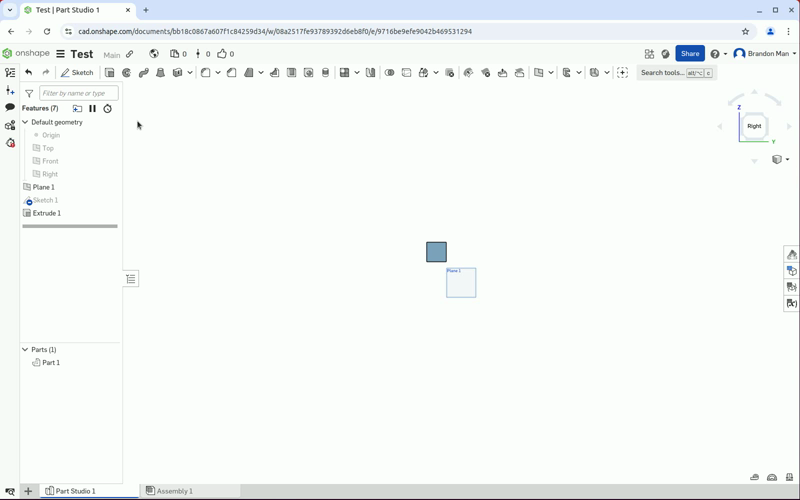
key(shift+h)
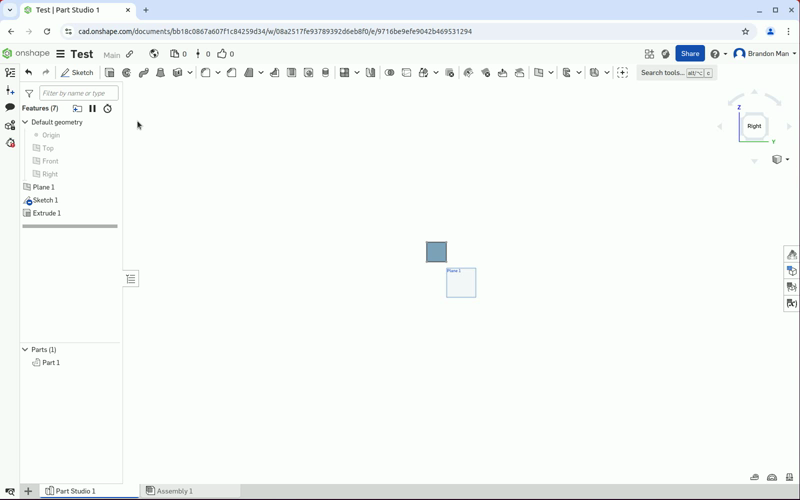
key(shift+h)
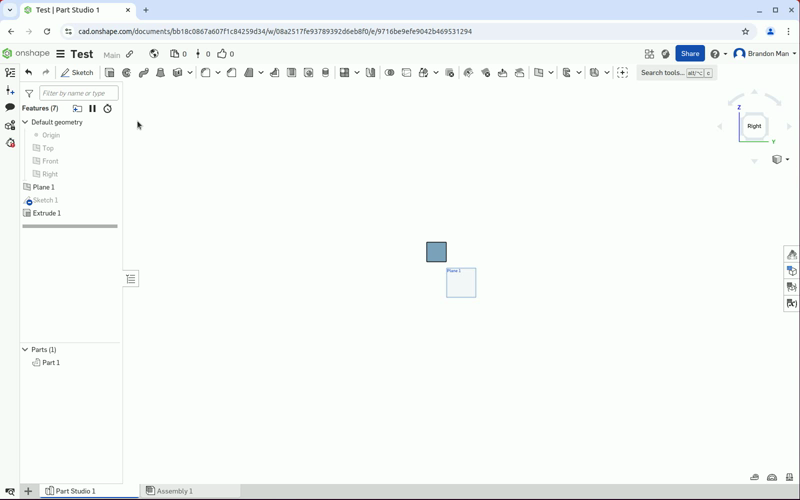
mouse_move(73, 189)
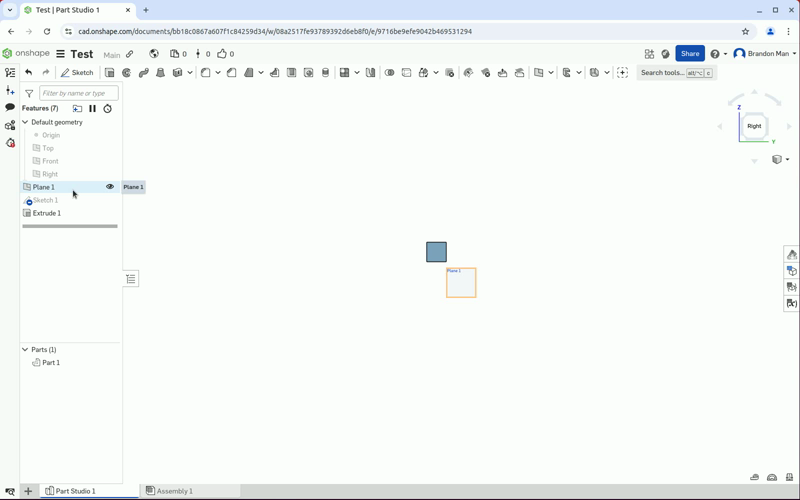
click(73, 189)
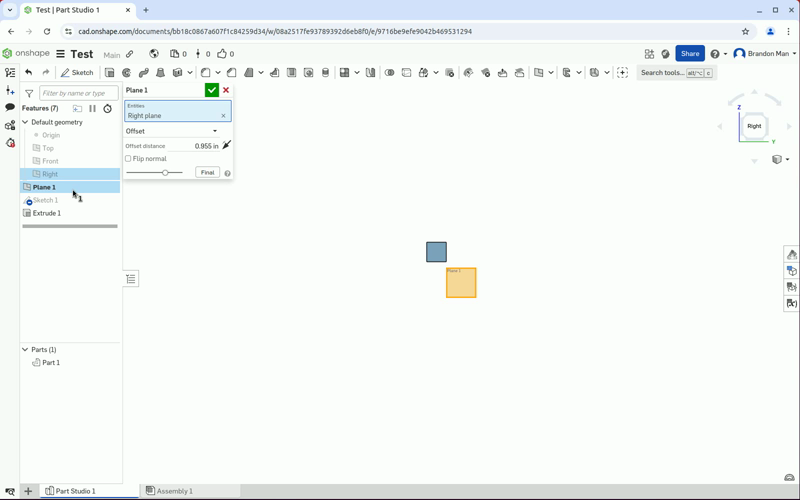
mouse_move(229, 92)
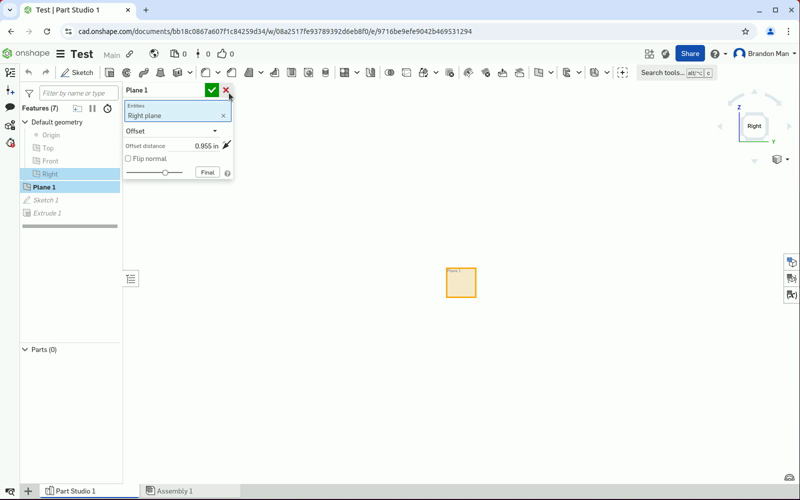
click(229, 92)
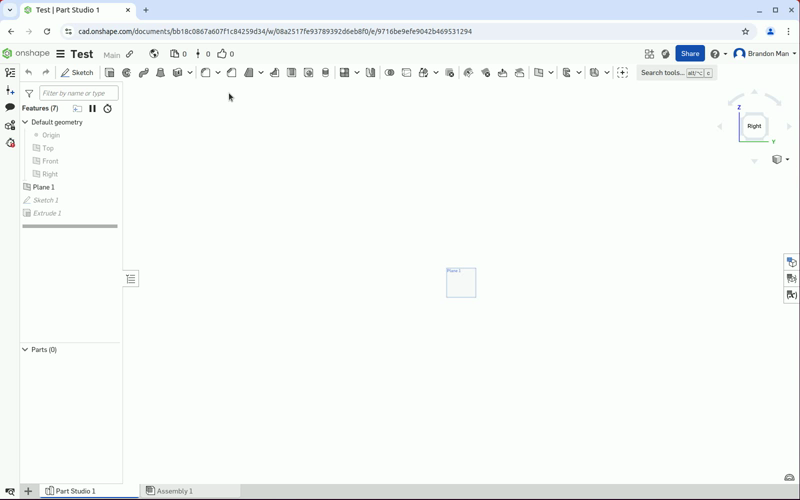
key(shift+s)
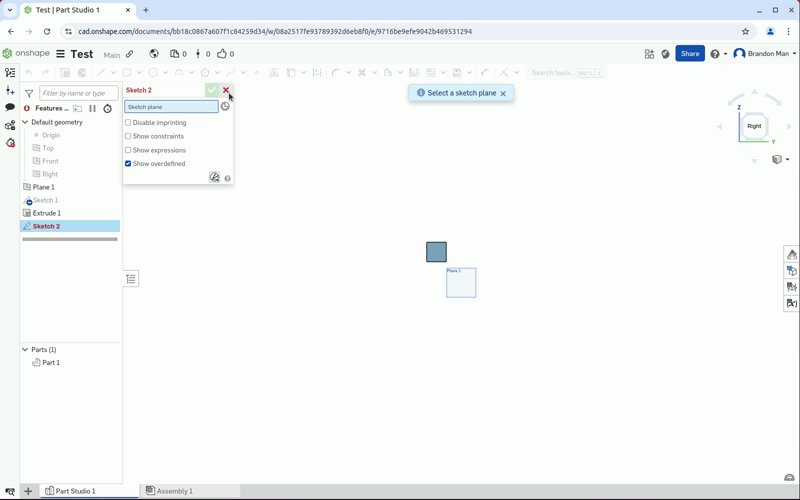
mouse_move(73, 189)
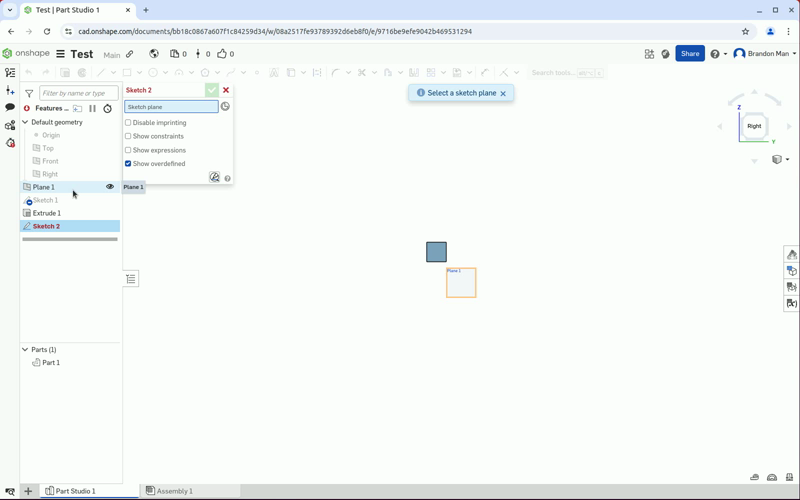
click(73, 189)
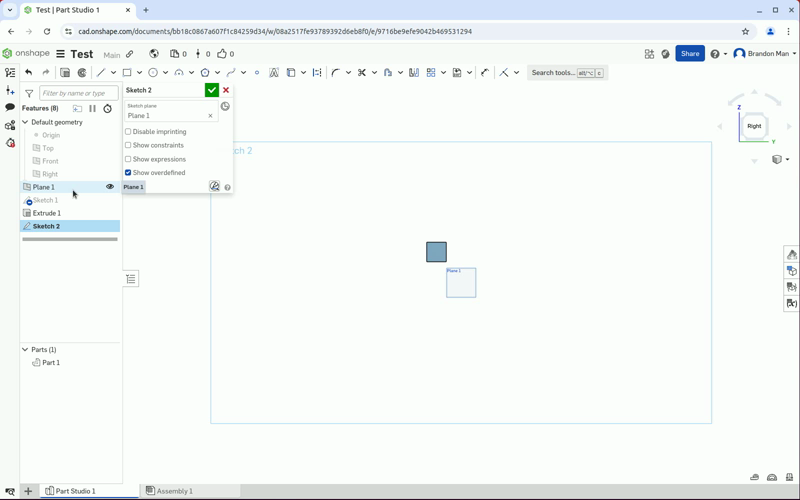
mouse_move(73, 352)
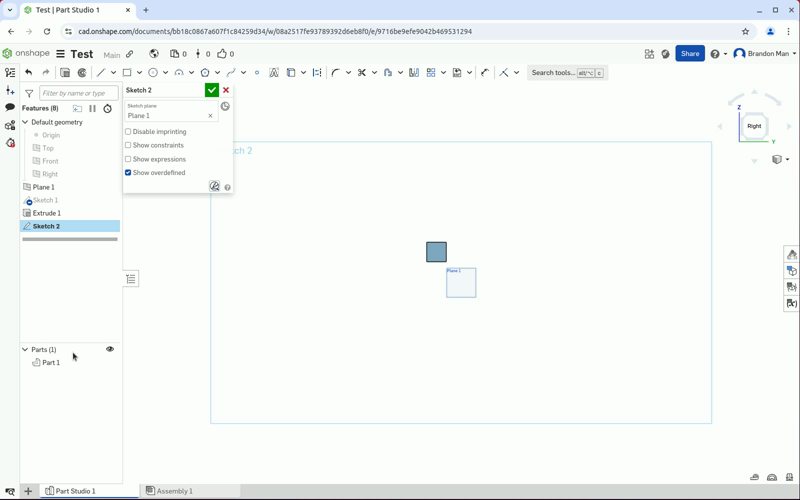
key(y)
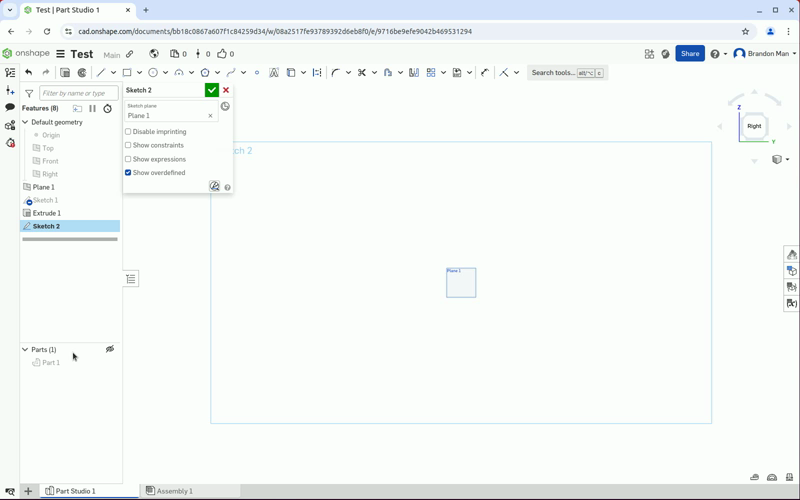
key(l)
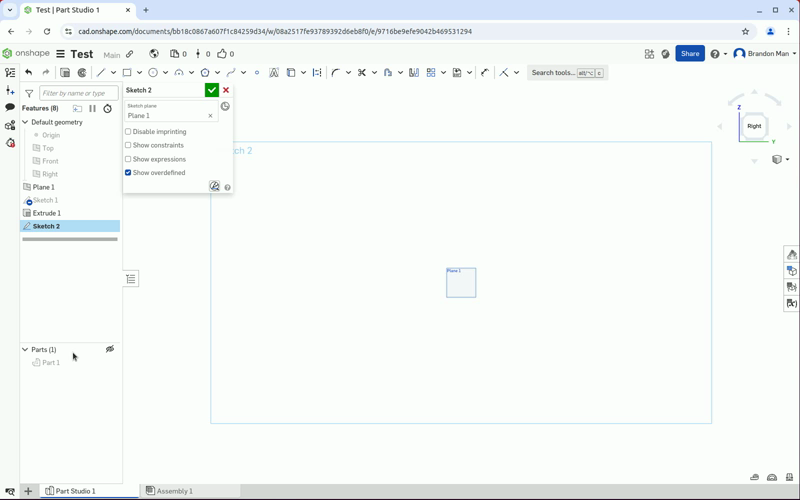
key_down(shift)
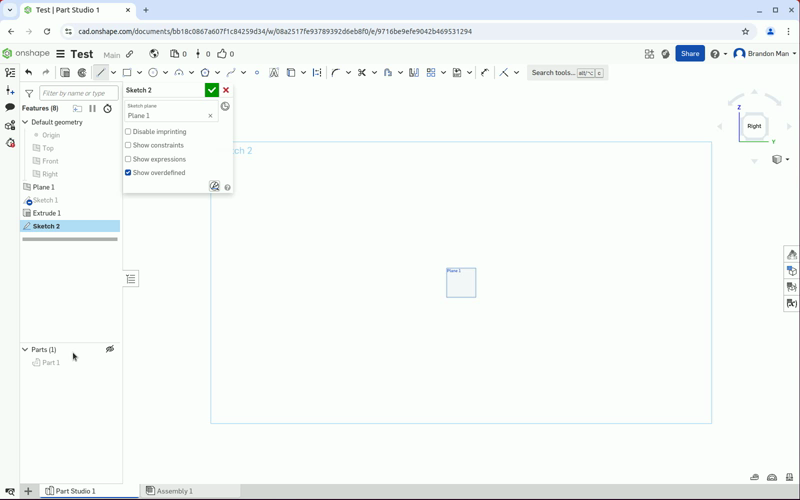
mouse_move(450, 262)
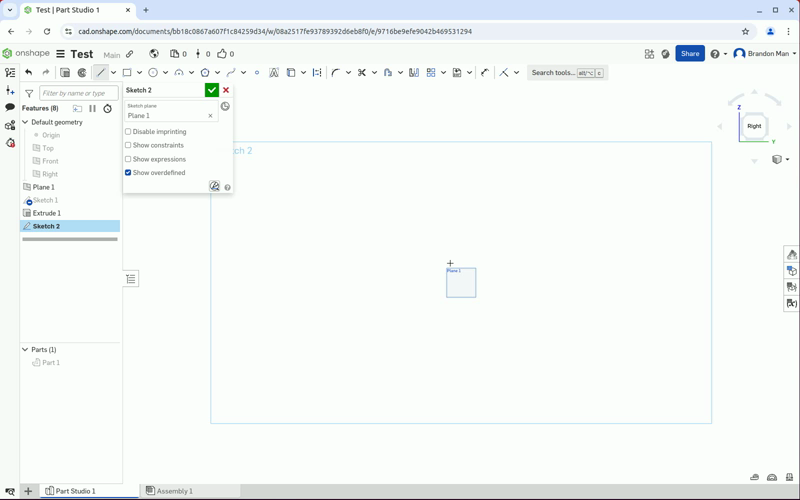
click(450, 262)
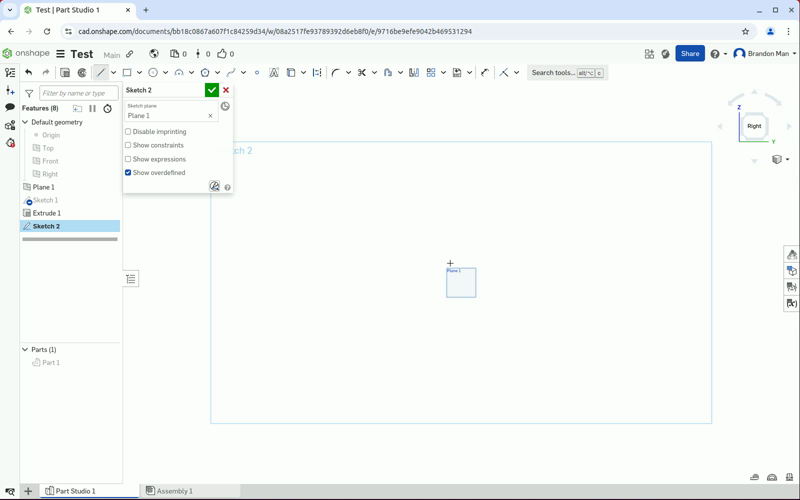
key_up(shift)
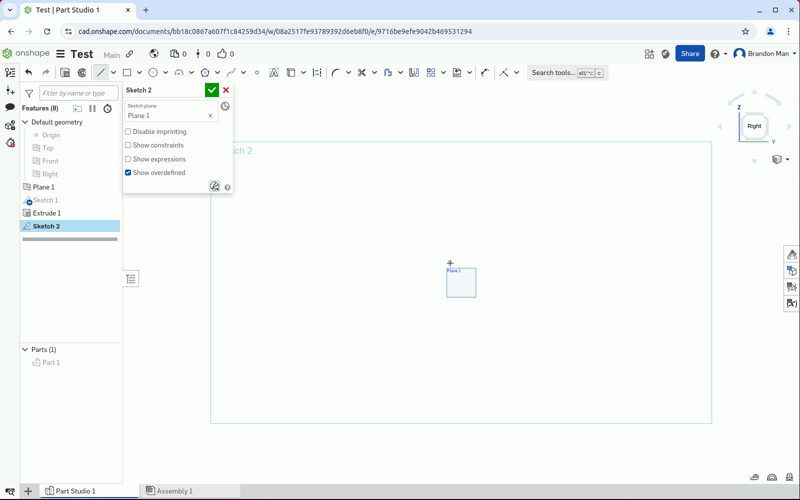
key_down(shift)
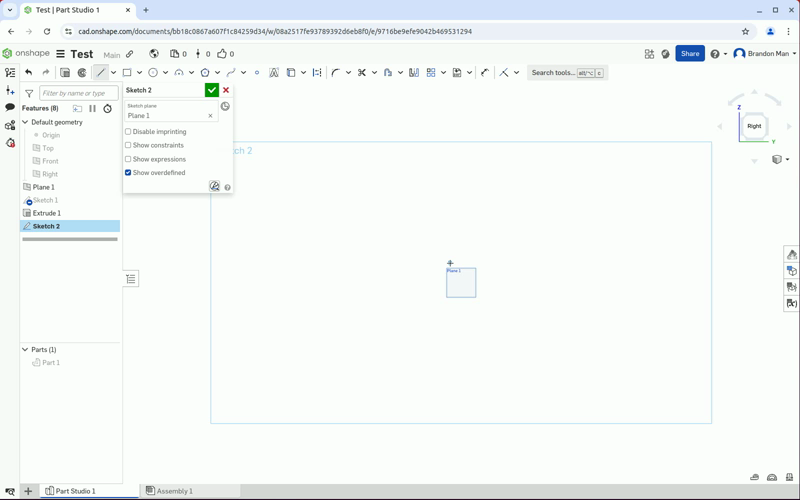
mouse_move(480, 262)
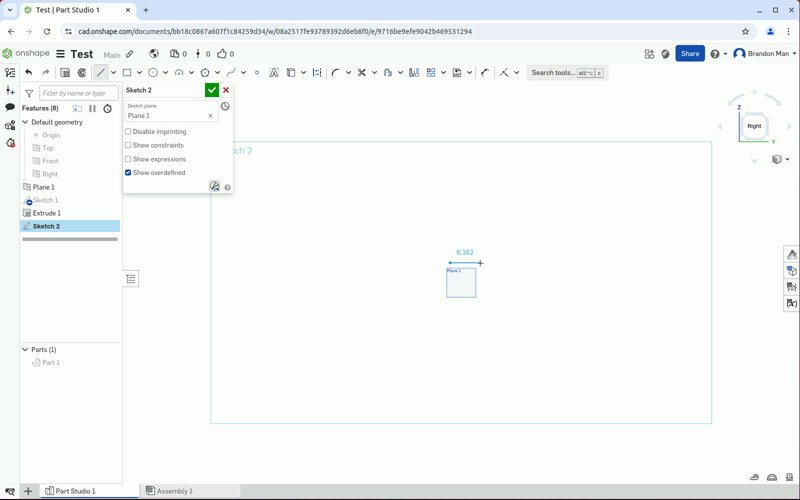
mouse_move(498, 263)
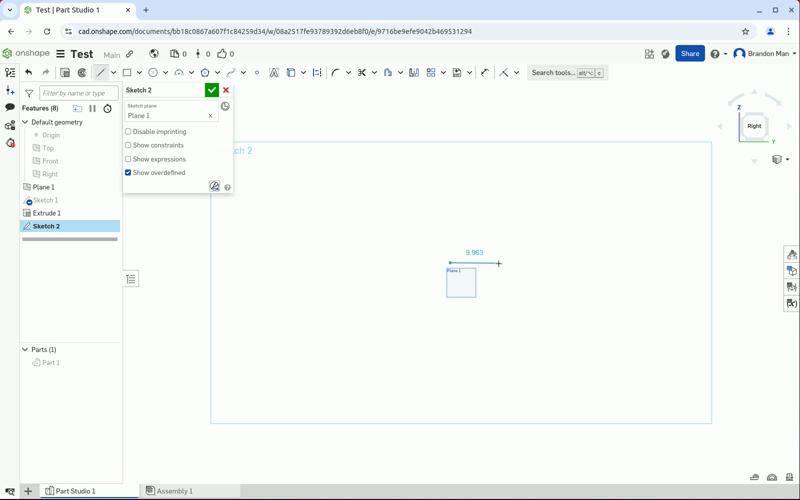
click(498, 263)
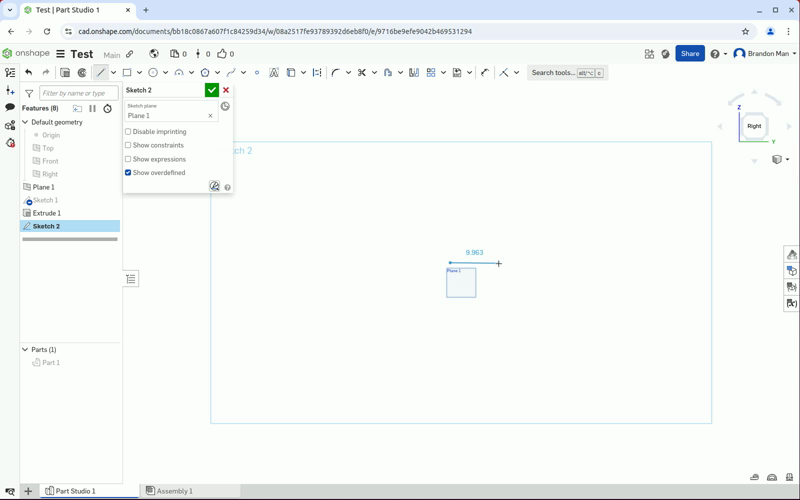
key_up(shift)
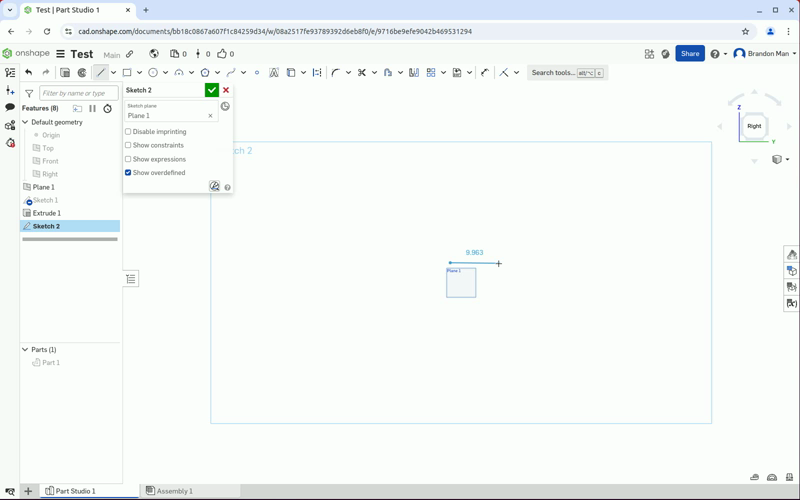
key_down(shift)
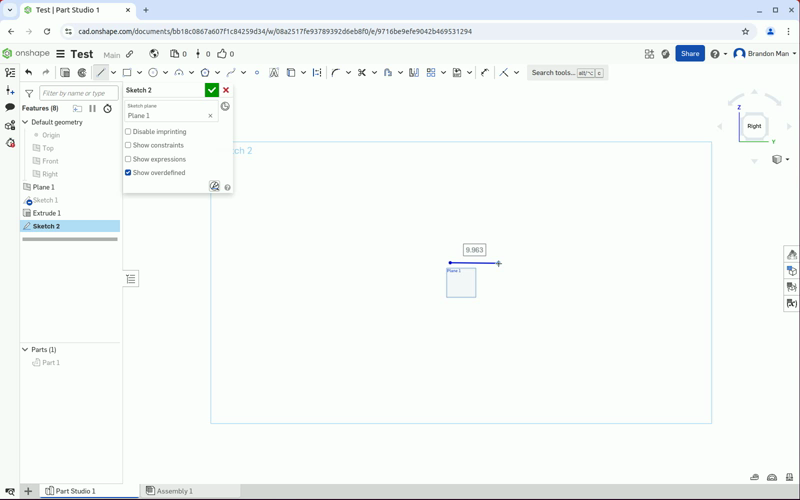
mouse_move(528, 263)
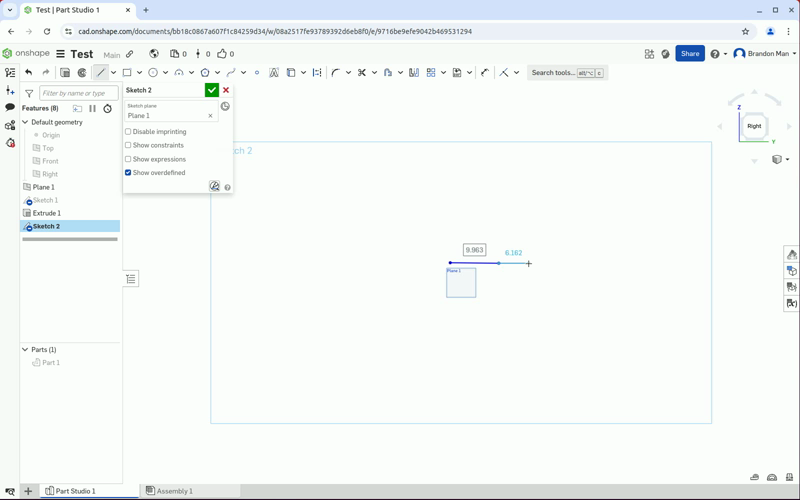
mouse_move(498, 261)
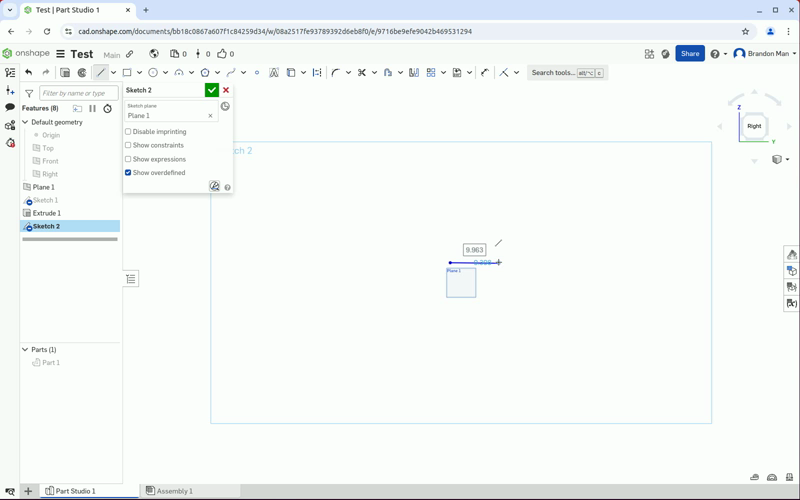
scroll(6)
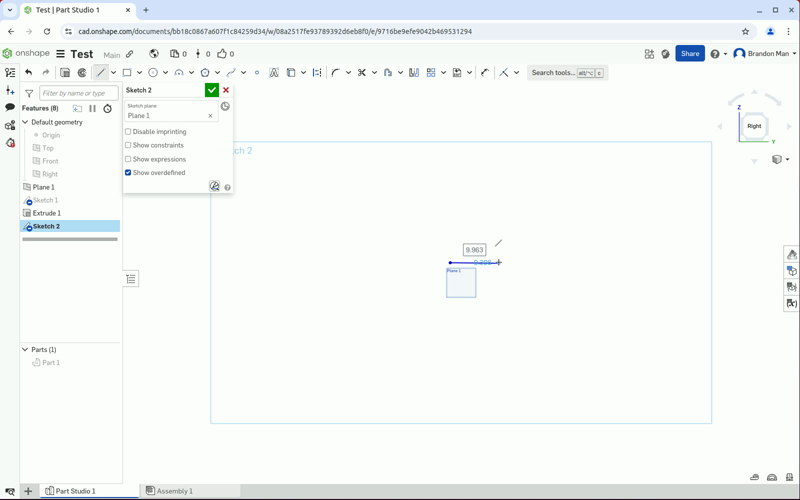
scroll(6)
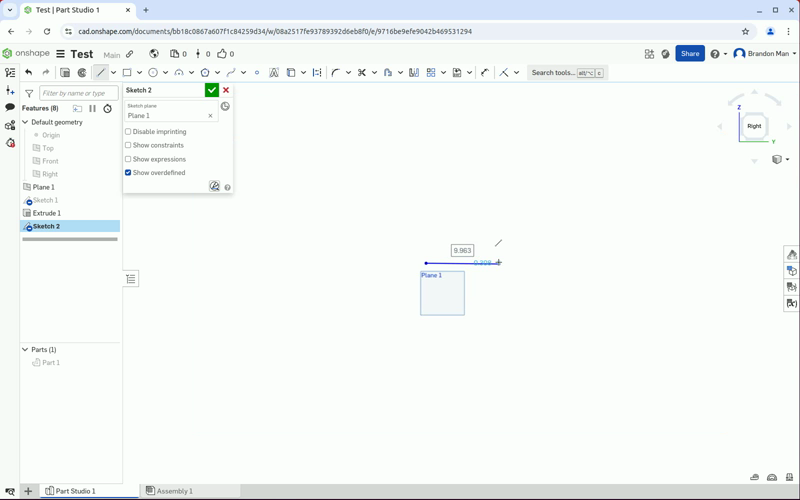
scroll(6)
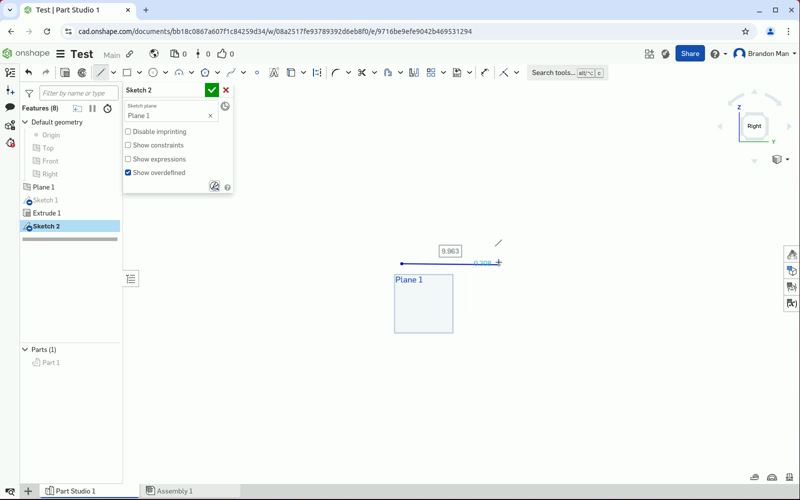
scroll(6)
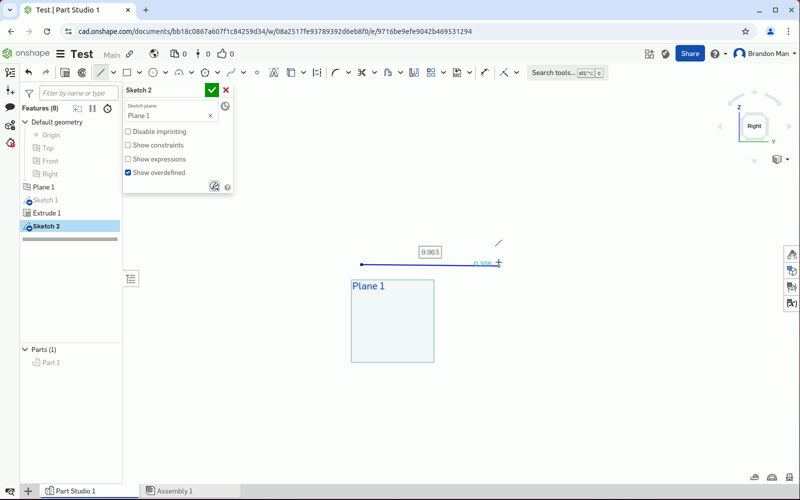
scroll(6)
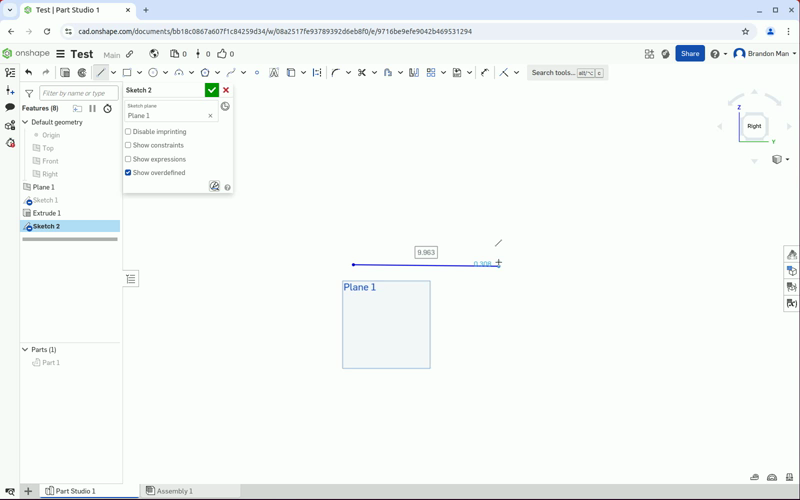
scroll(6)
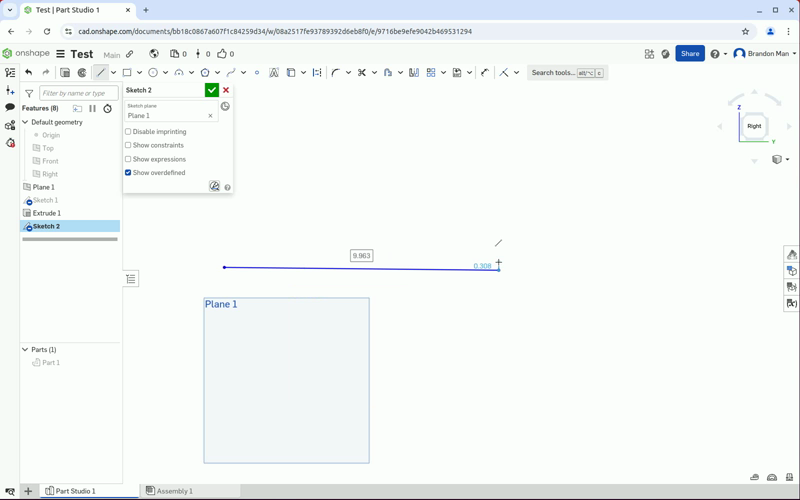
scroll(6)
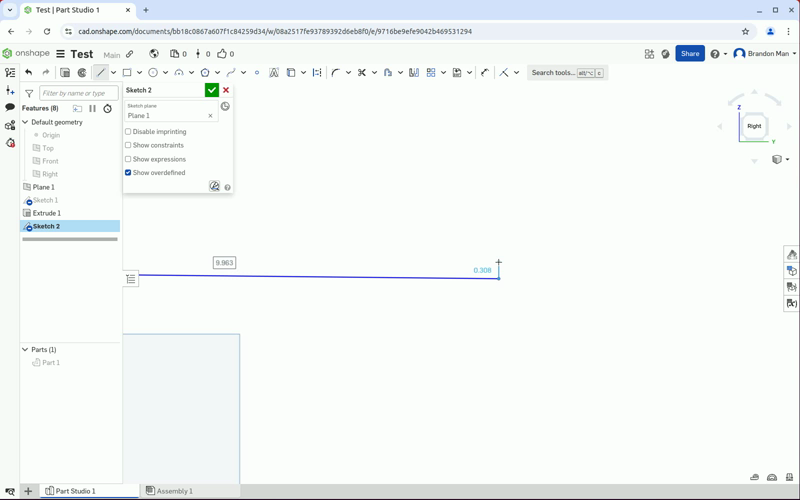
click(498, 261)
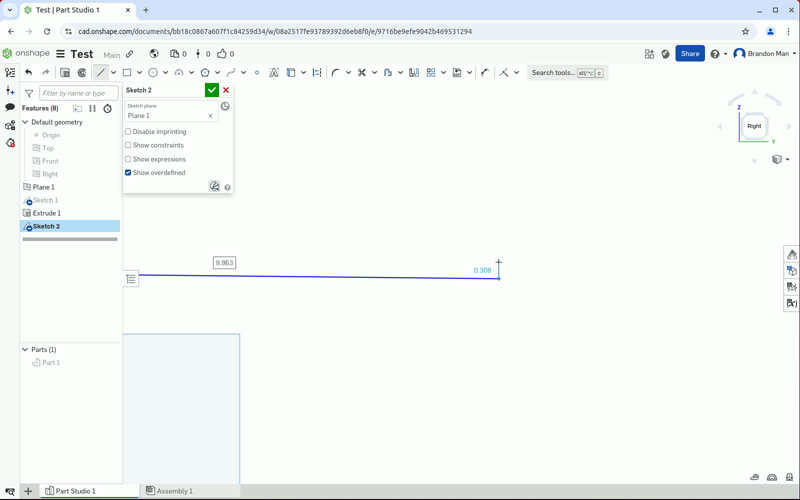
scroll(-6)
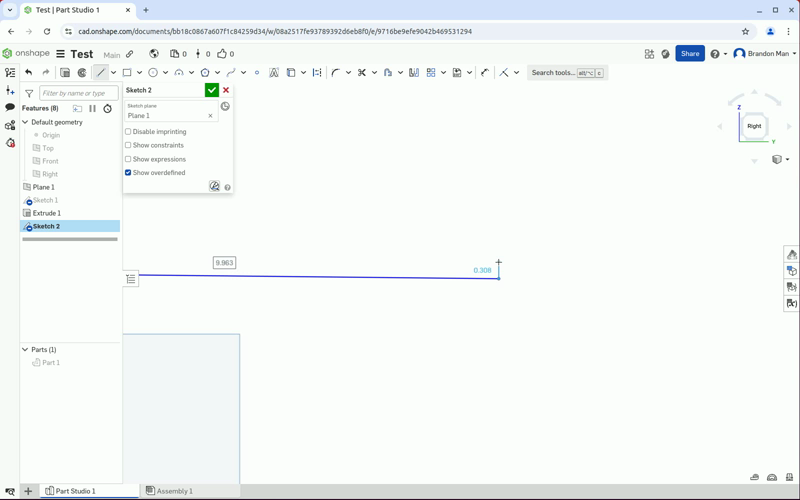
scroll(-6)
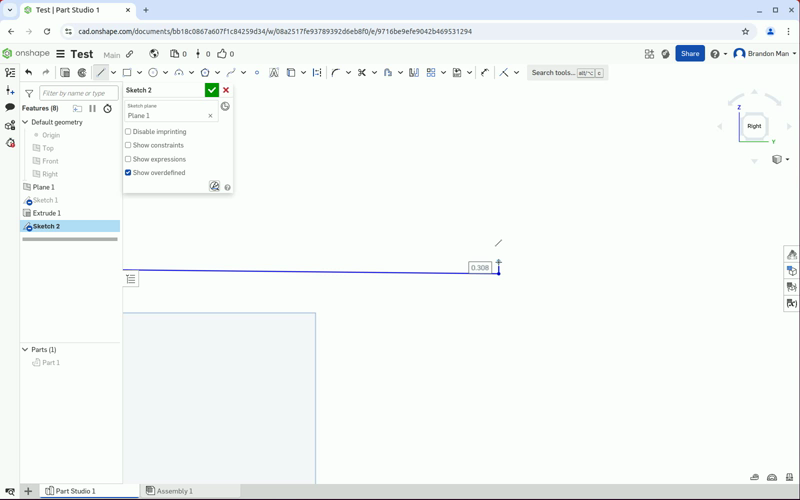
scroll(-6)
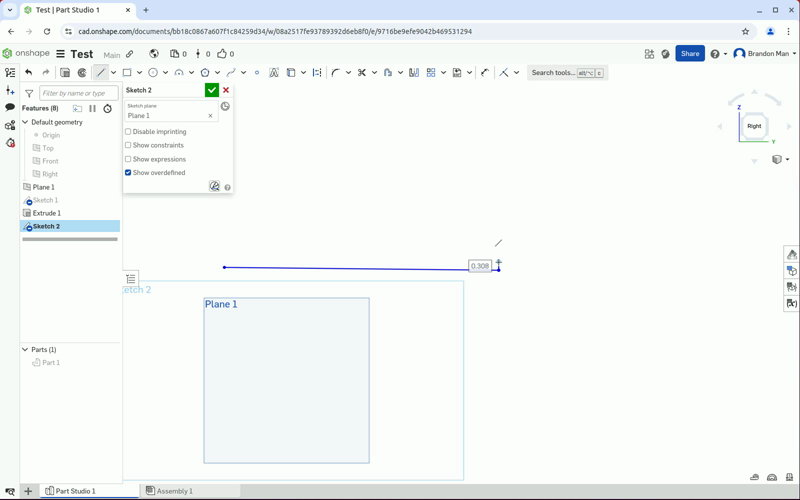
scroll(-6)
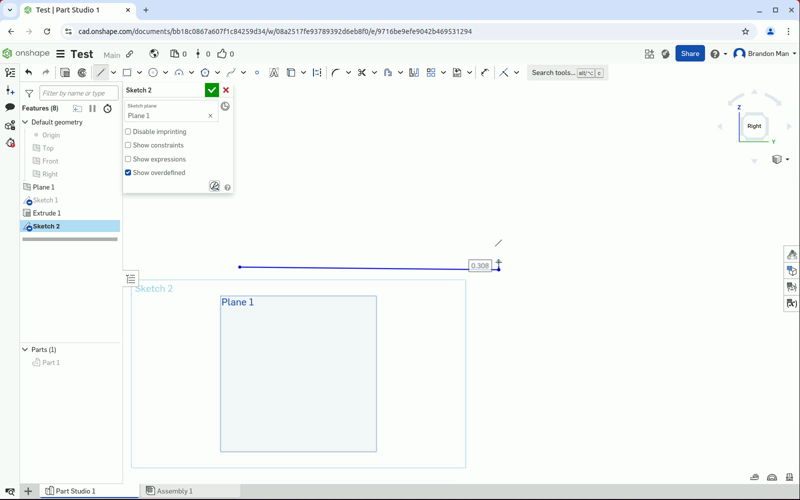
scroll(-6)
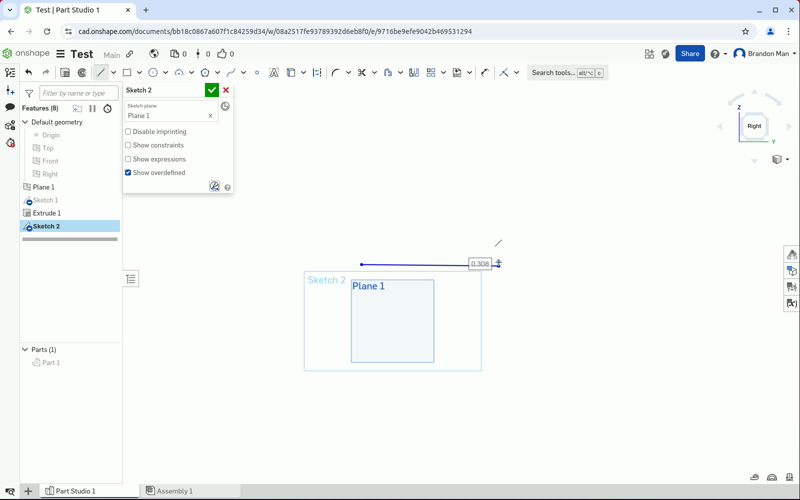
scroll(-6)
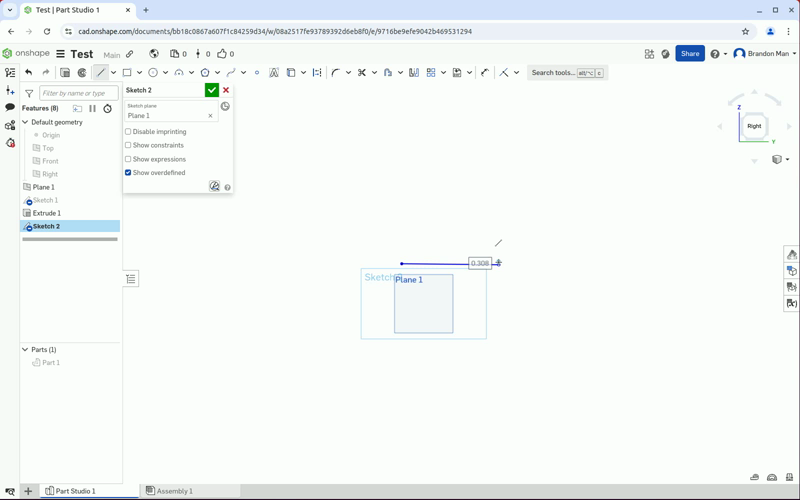
scroll(-6)
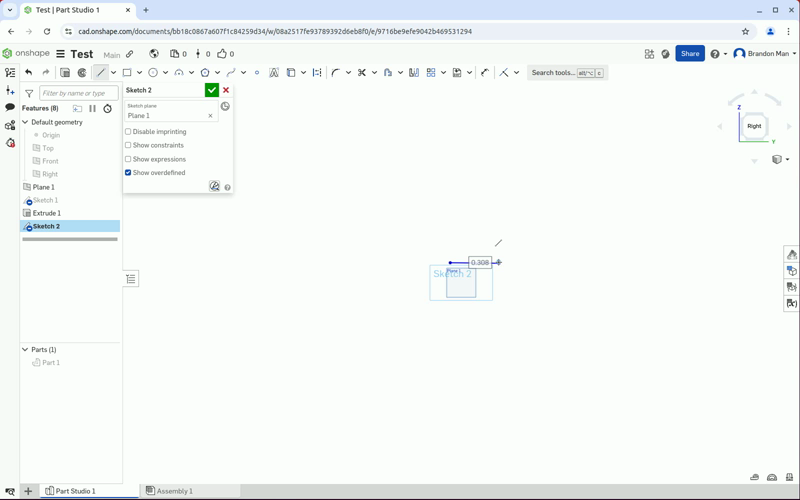
key_up(shift)
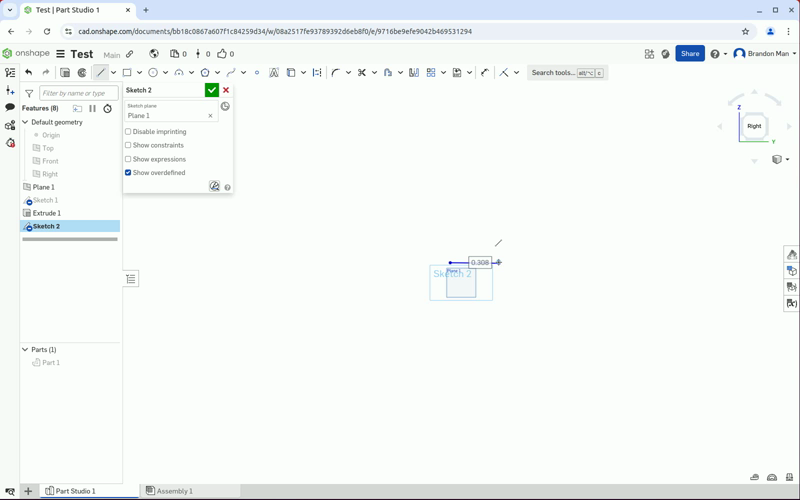
key(esc)
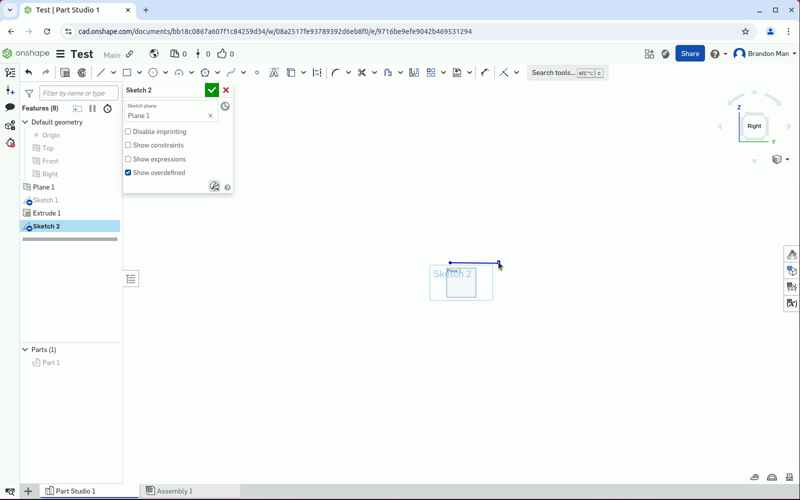
key(a)
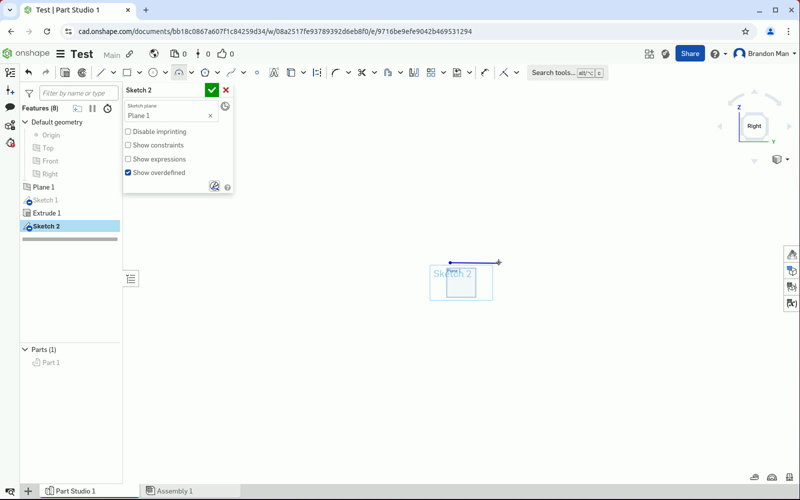
mouse_move(498, 261)
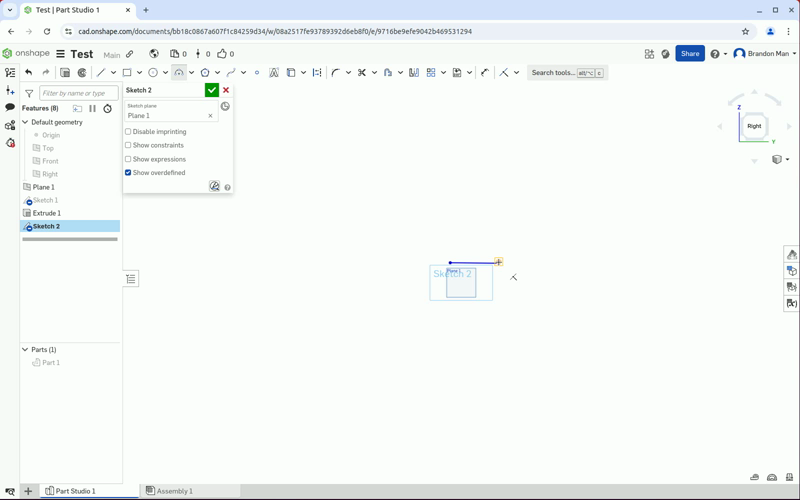
scroll(6)
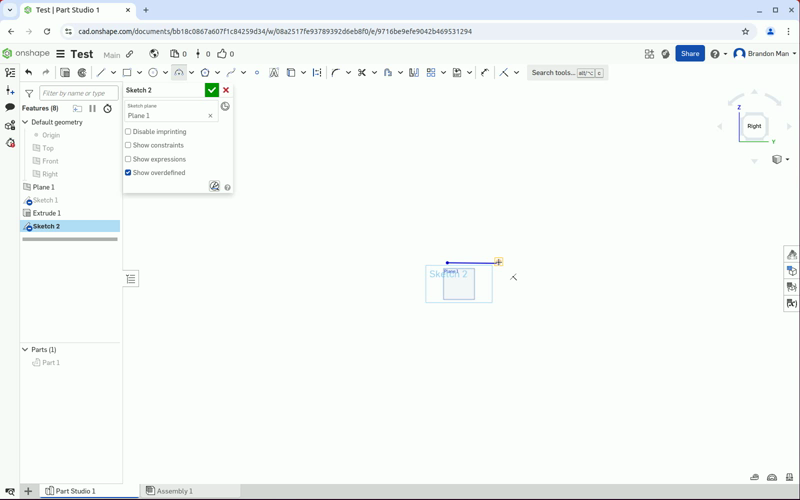
scroll(6)
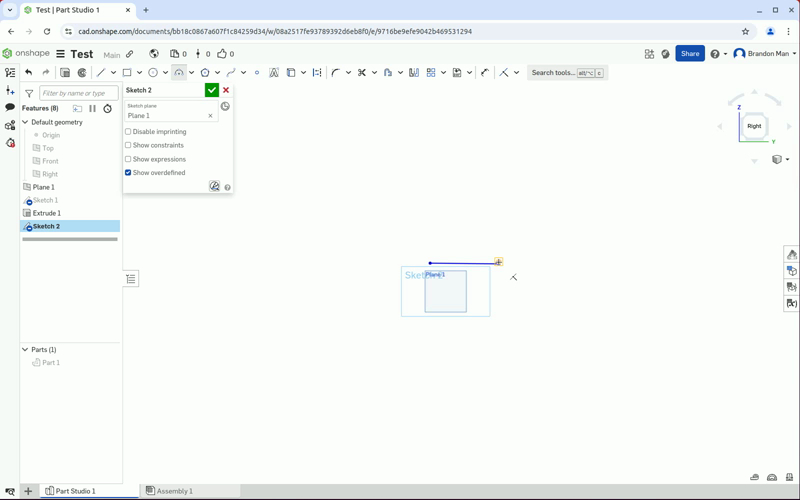
scroll(6)
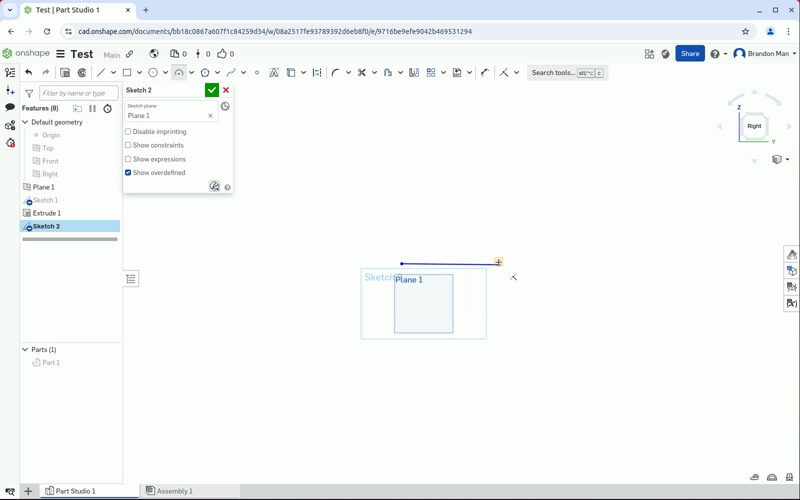
scroll(6)
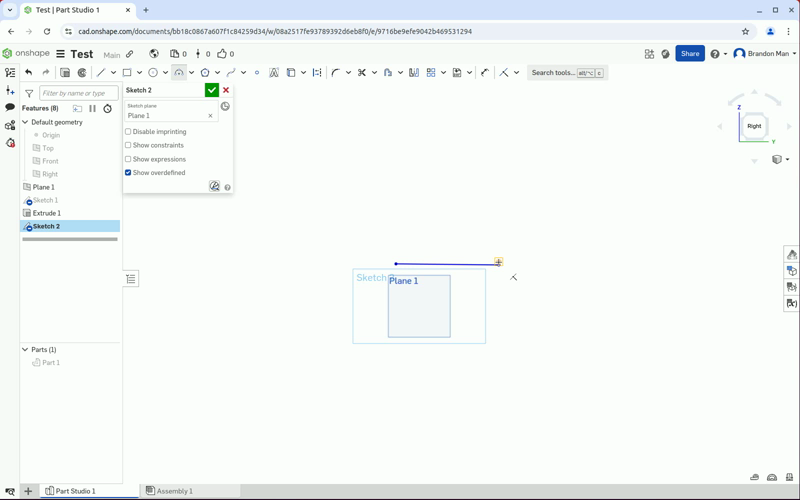
scroll(6)
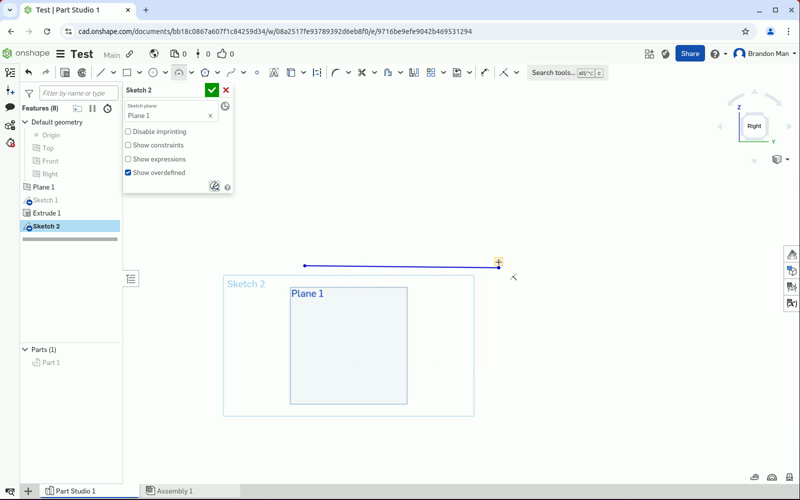
scroll(6)
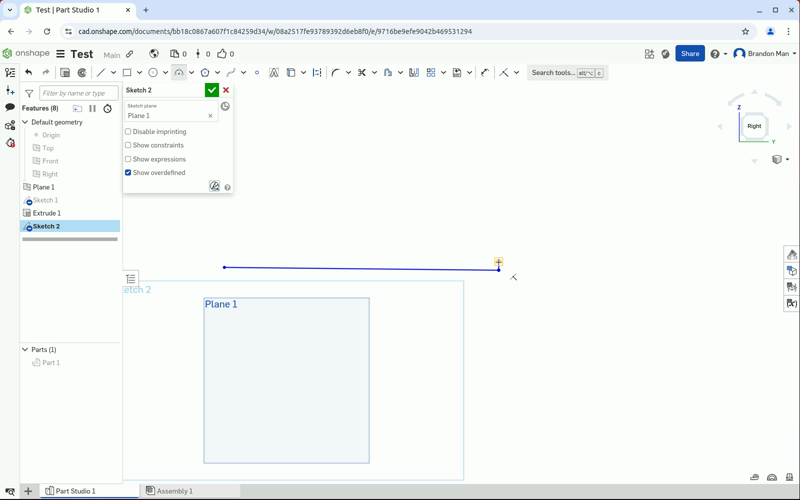
scroll(6)
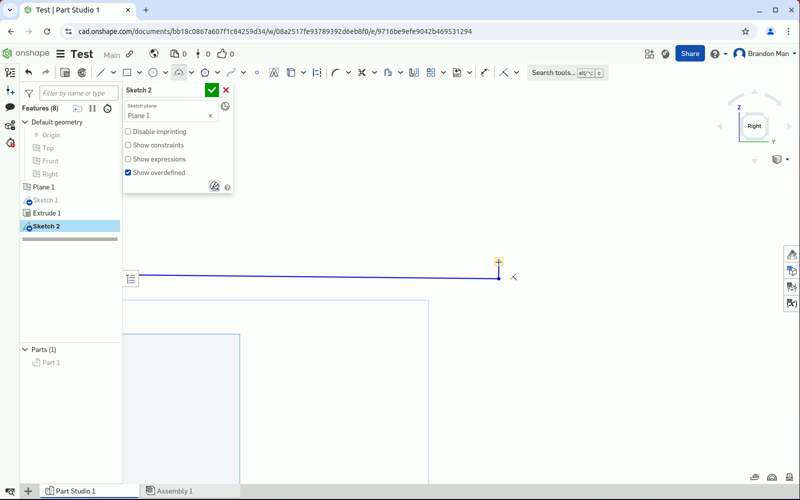
click(498, 261)
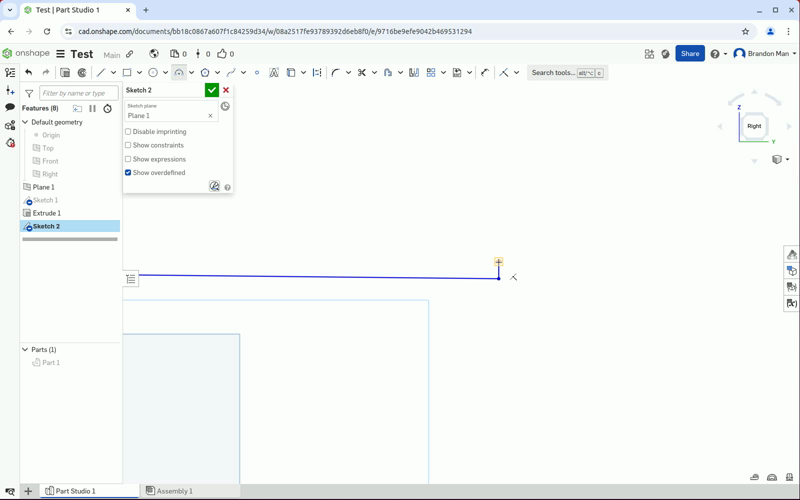
scroll(-6)
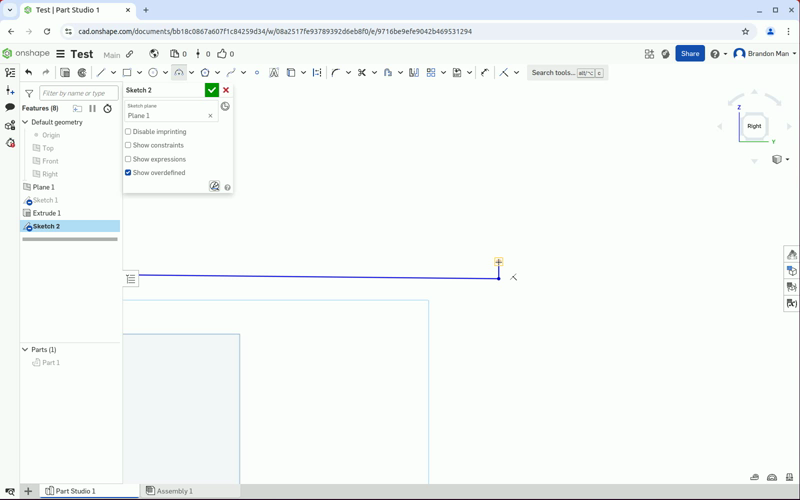
scroll(-6)
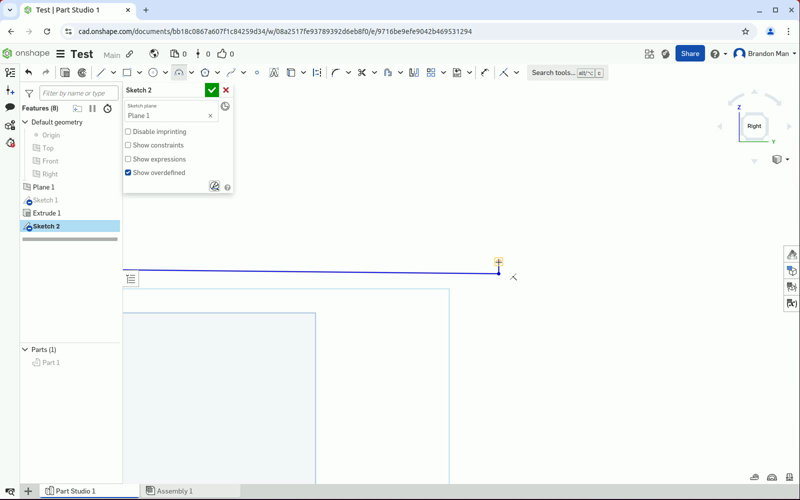
scroll(-6)
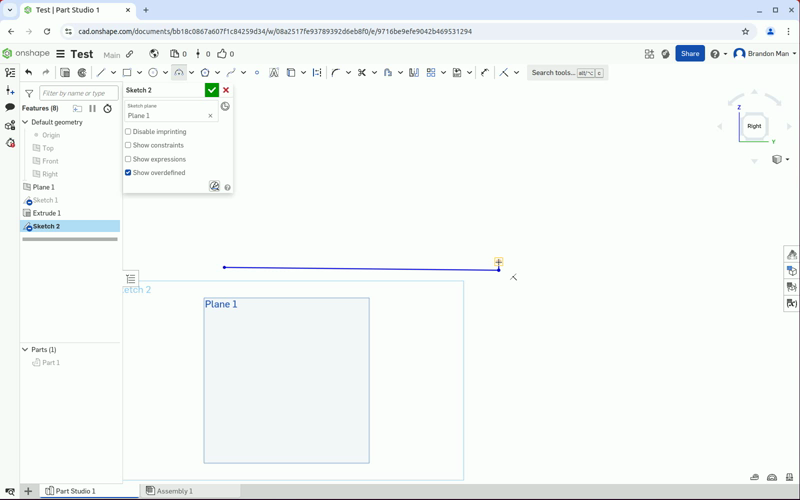
scroll(-6)
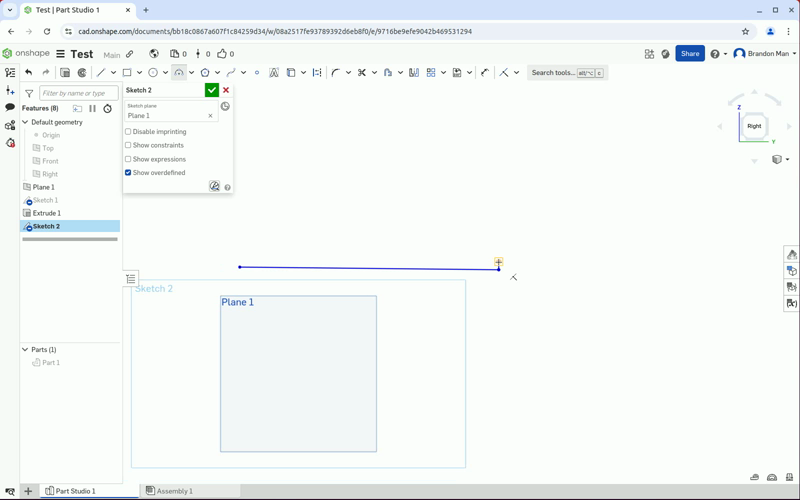
scroll(-6)
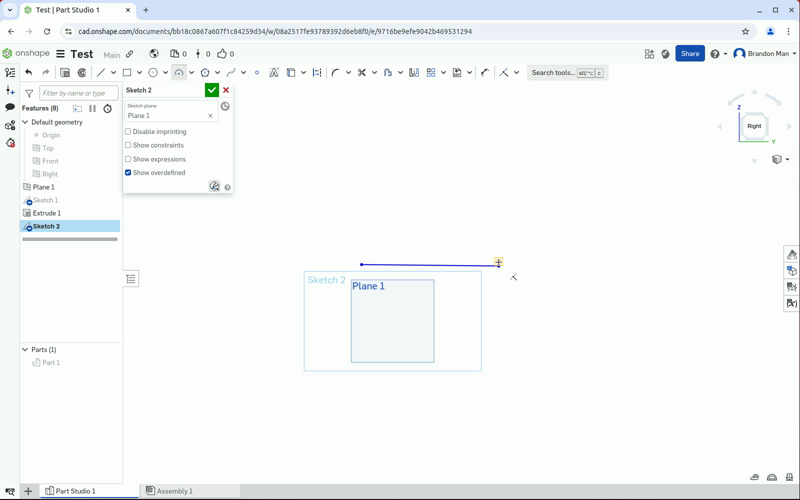
scroll(-6)
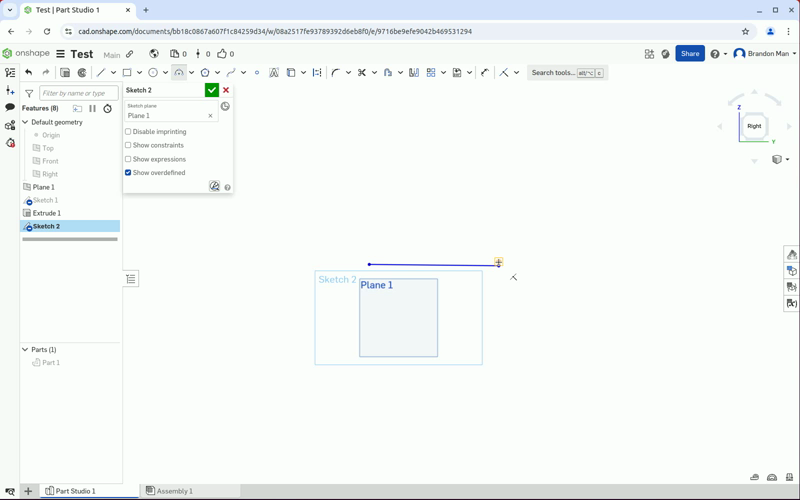
scroll(-6)
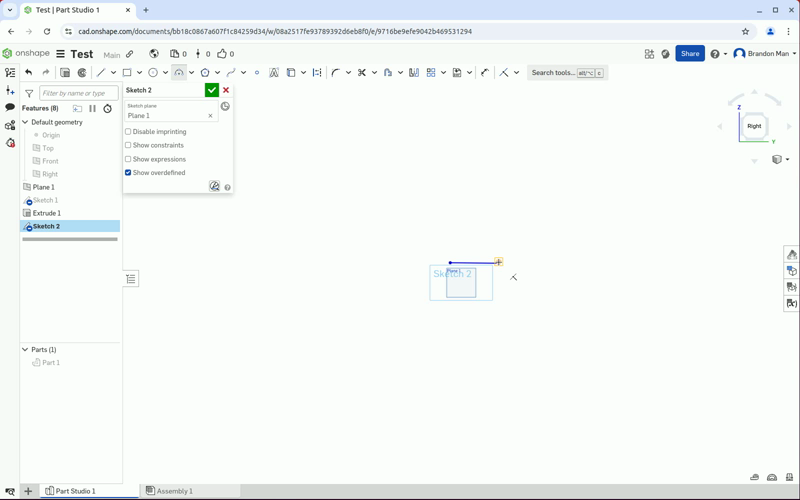
key_down(shift)
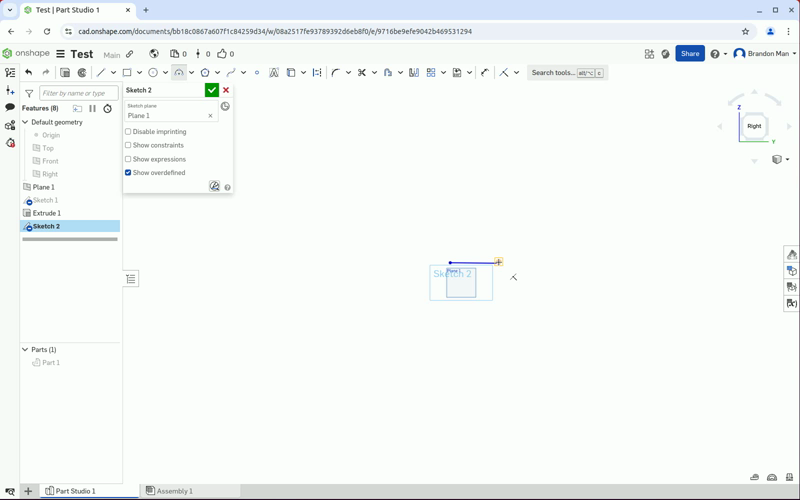
mouse_move(498, 259)
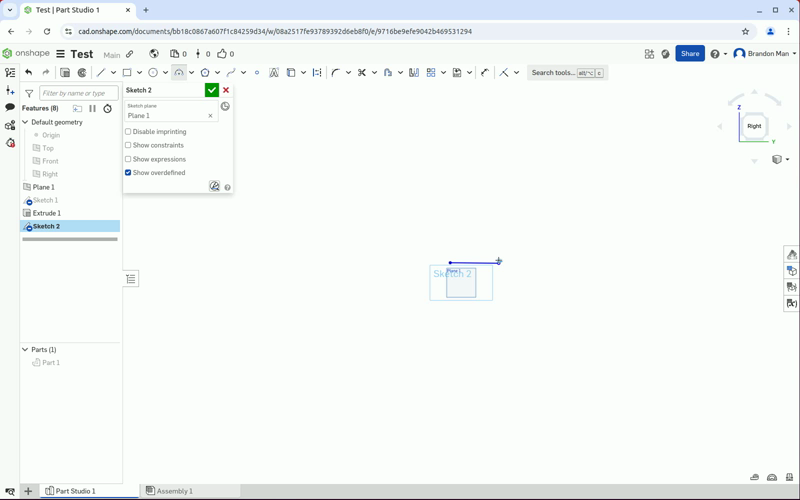
scroll(6)
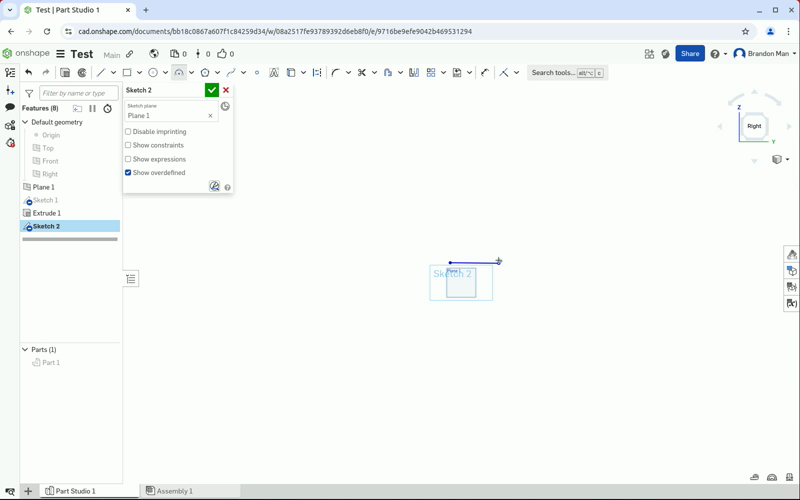
scroll(6)
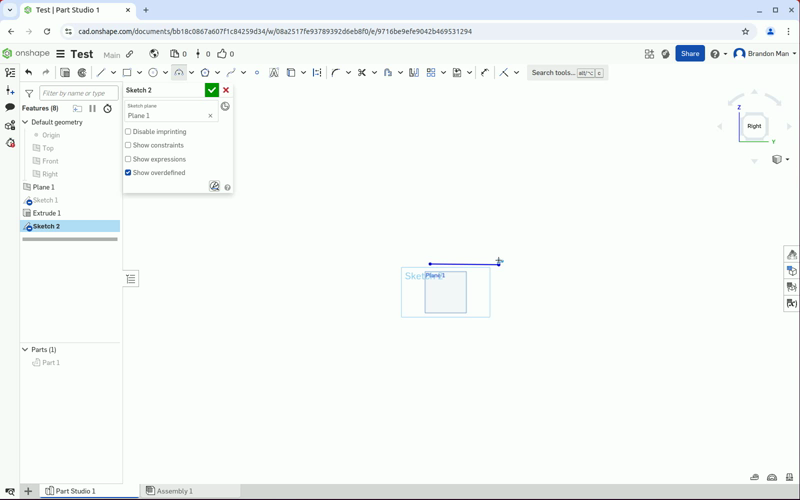
scroll(6)
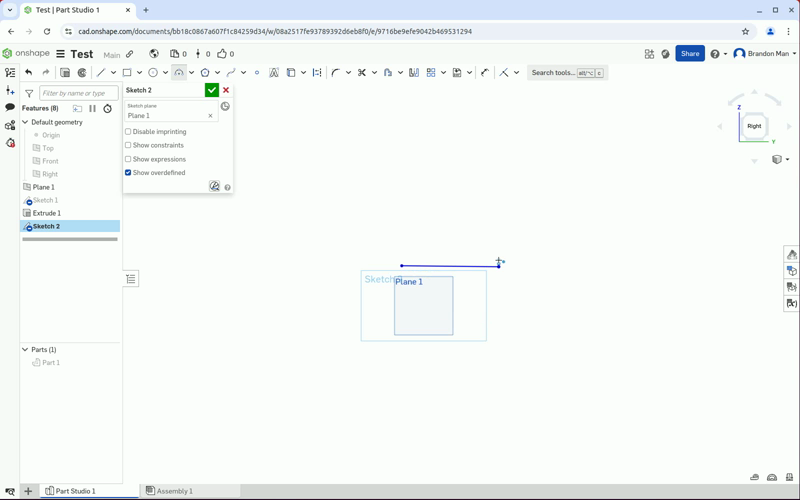
scroll(6)
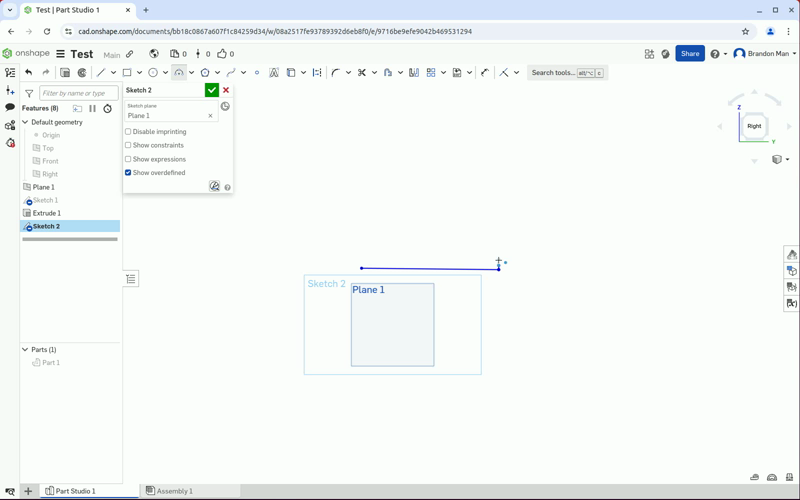
scroll(6)
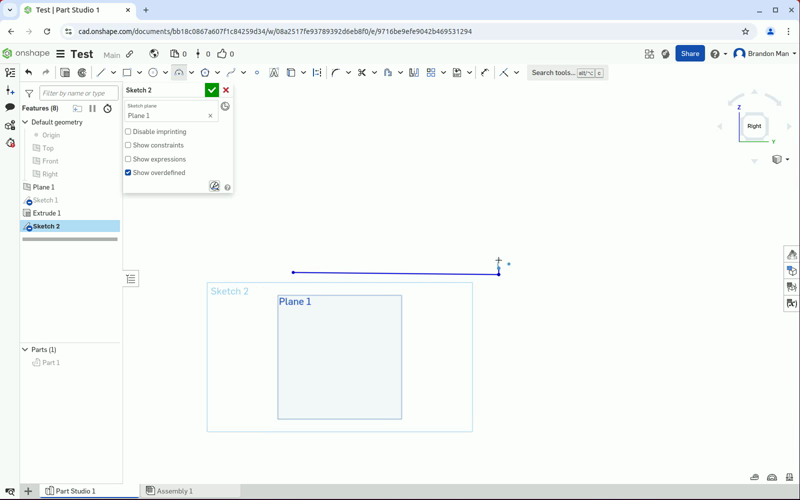
scroll(6)
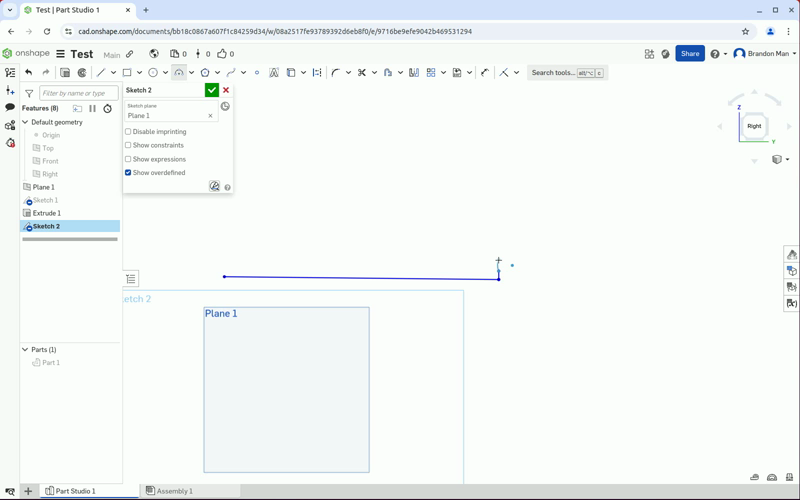
scroll(6)
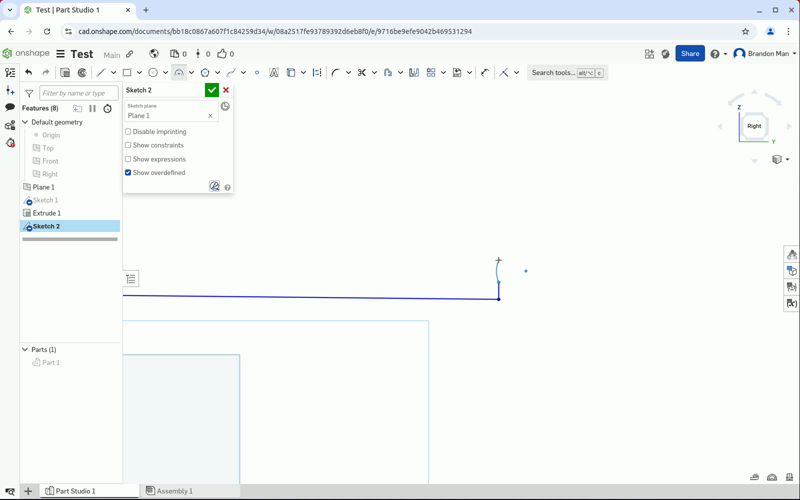
click(498, 259)
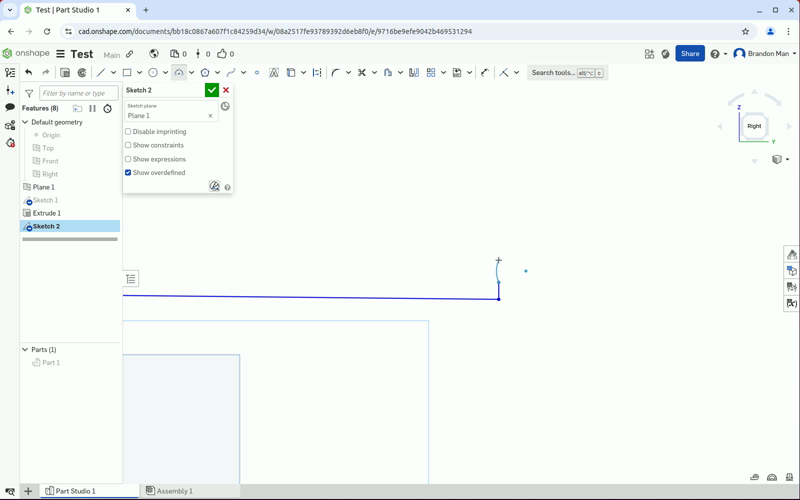
scroll(-6)
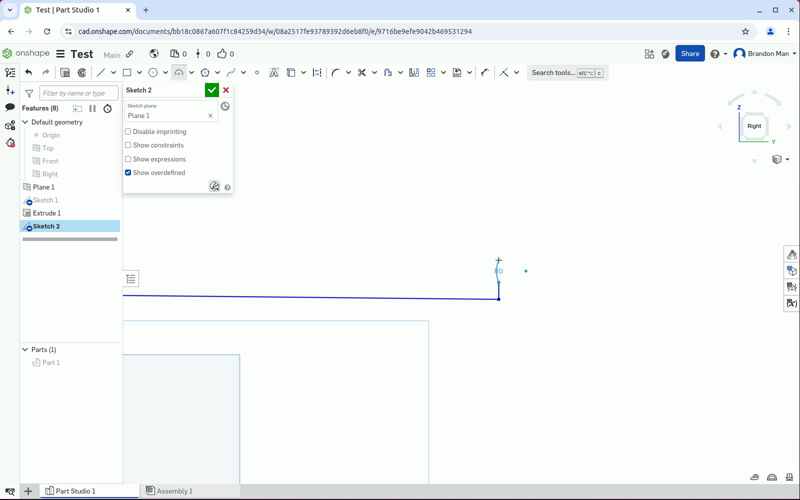
scroll(-6)
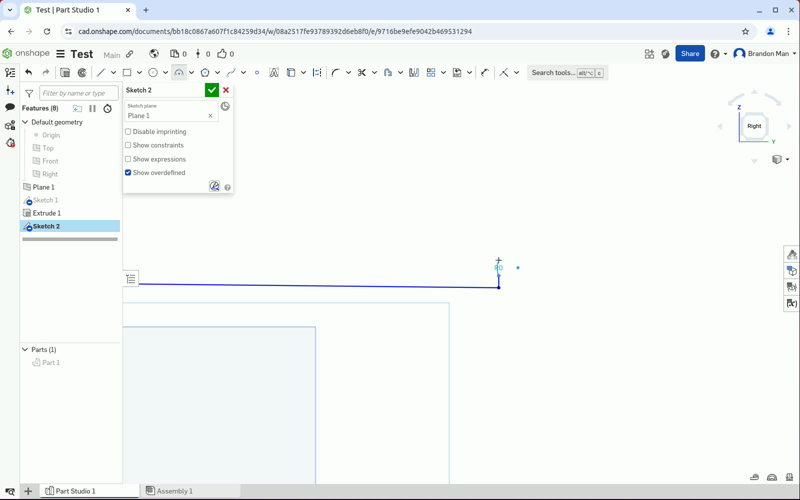
scroll(-6)
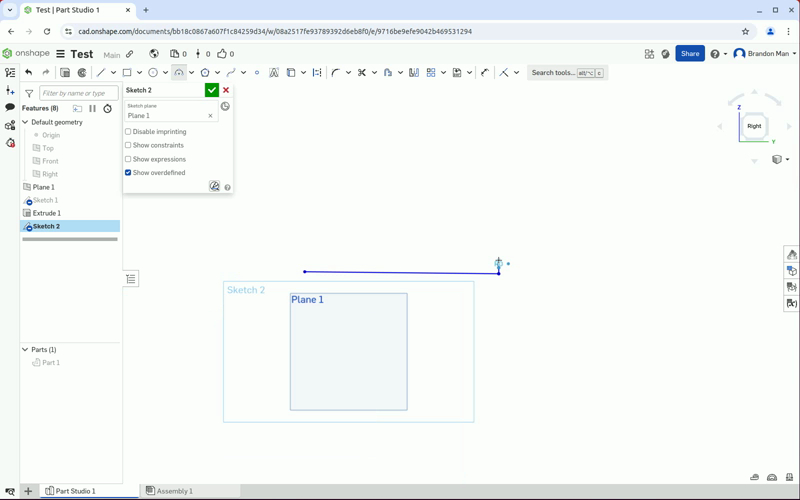
scroll(-6)
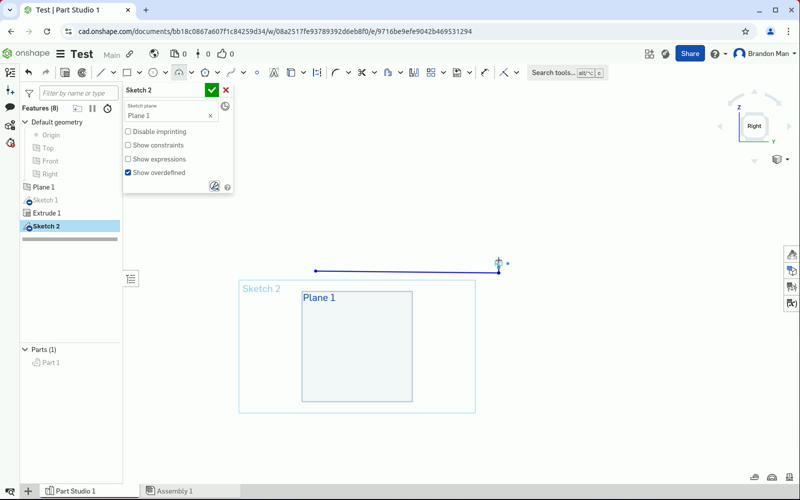
scroll(-6)
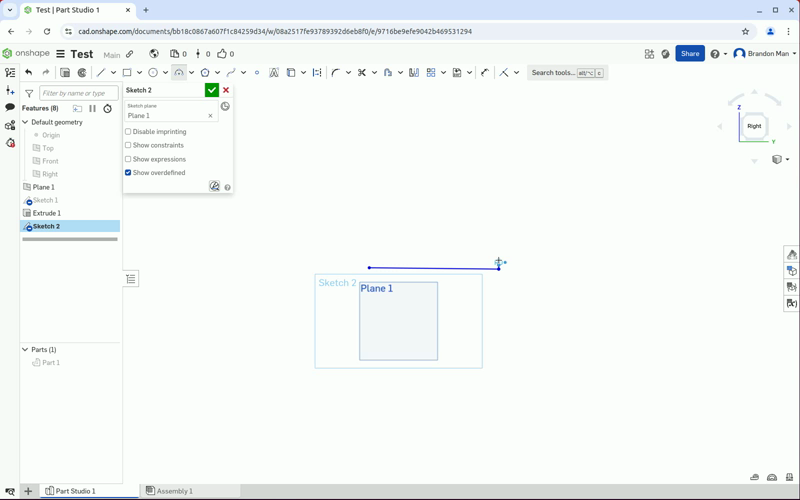
scroll(-6)
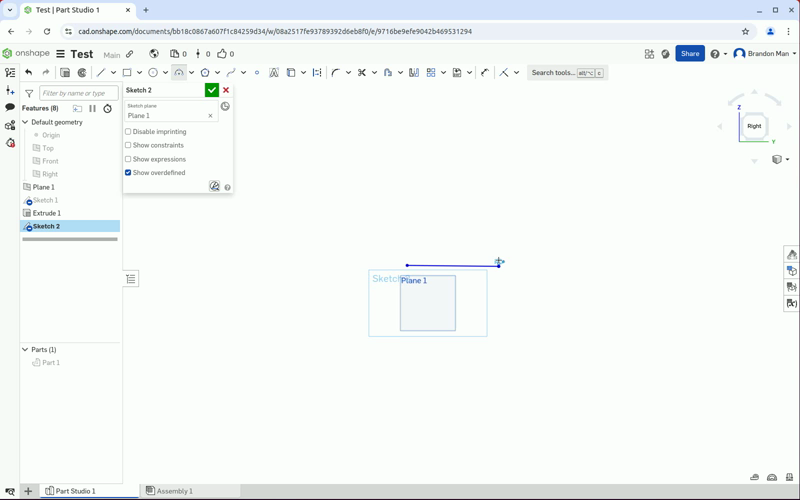
scroll(-6)
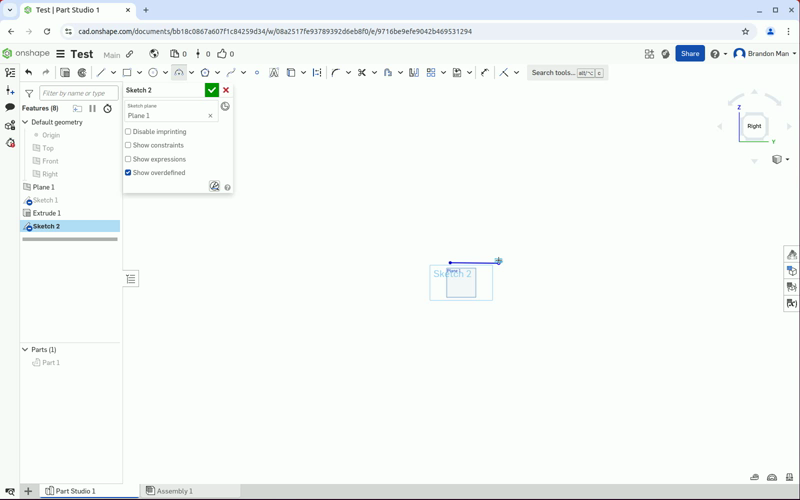
mouse_move(497, 260)
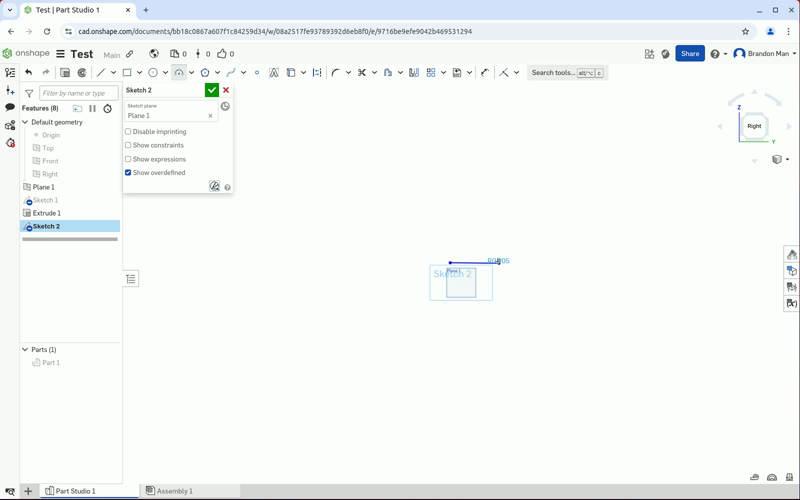
scroll(6)
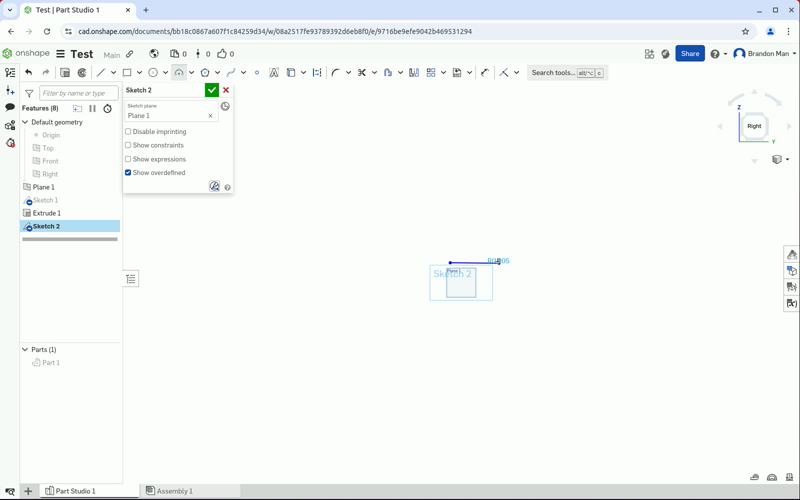
scroll(6)
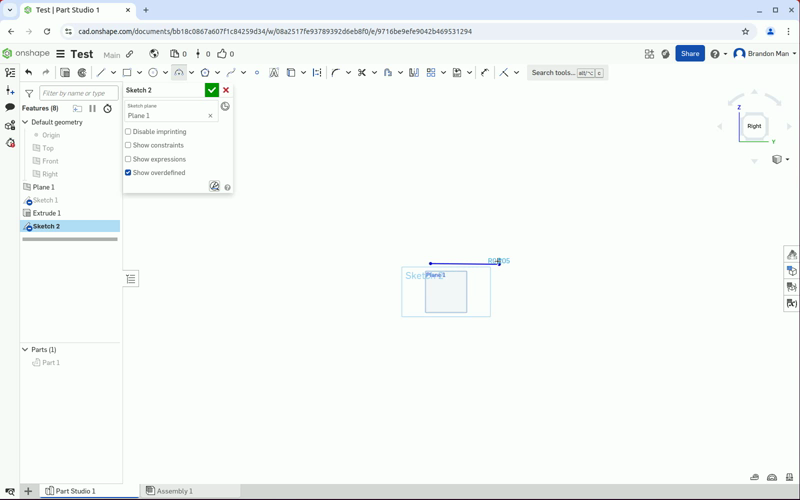
scroll(6)
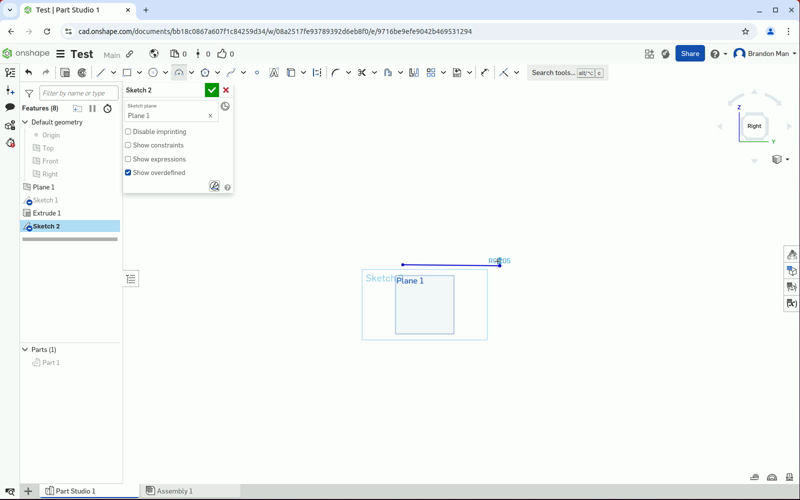
scroll(6)
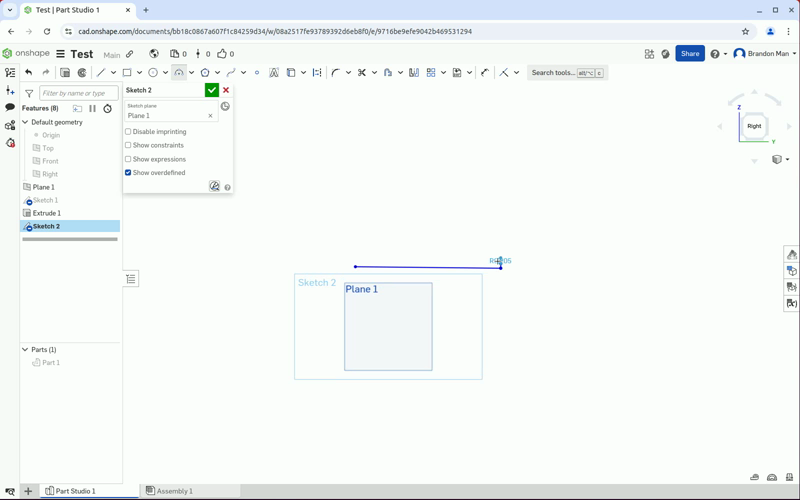
scroll(6)
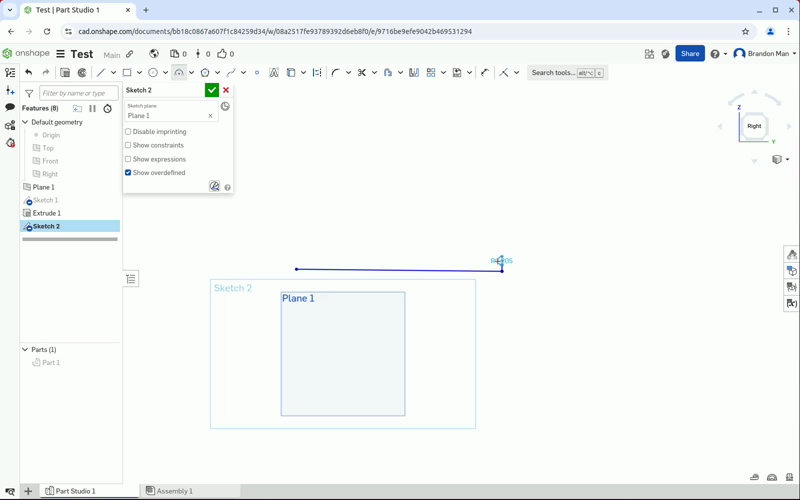
scroll(6)
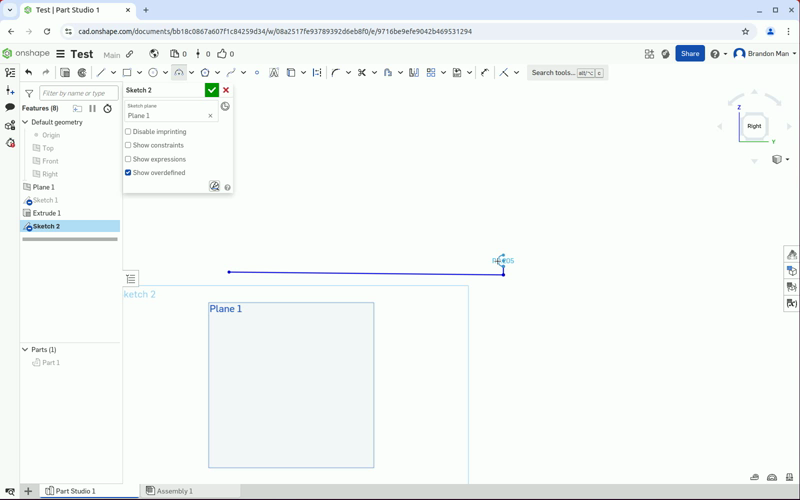
scroll(6)
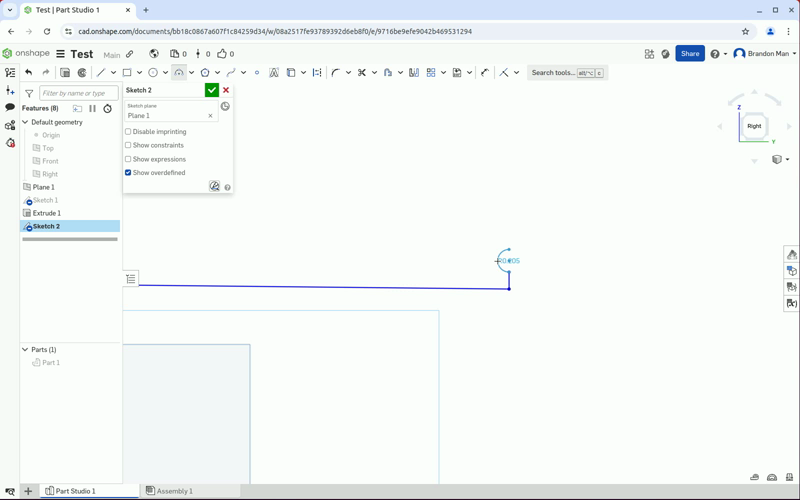
click(497, 260)
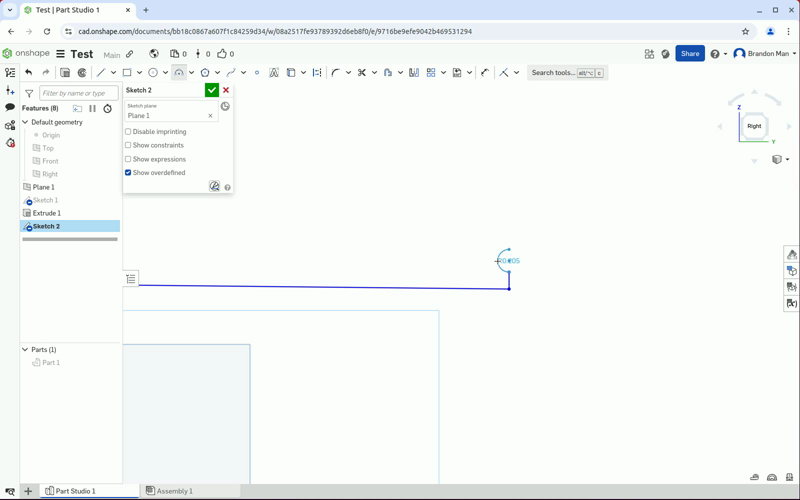
scroll(-6)
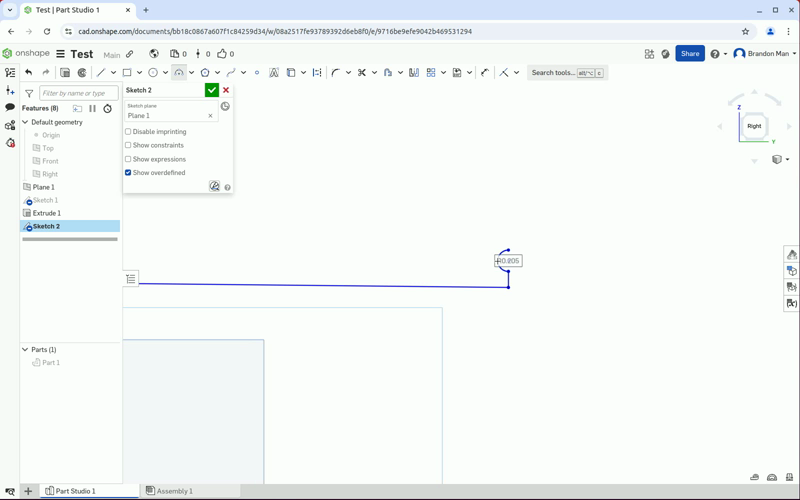
scroll(-6)
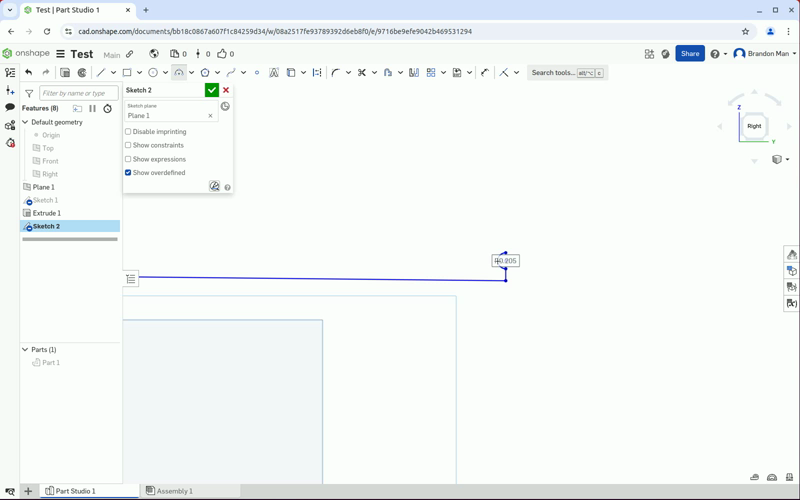
scroll(-6)
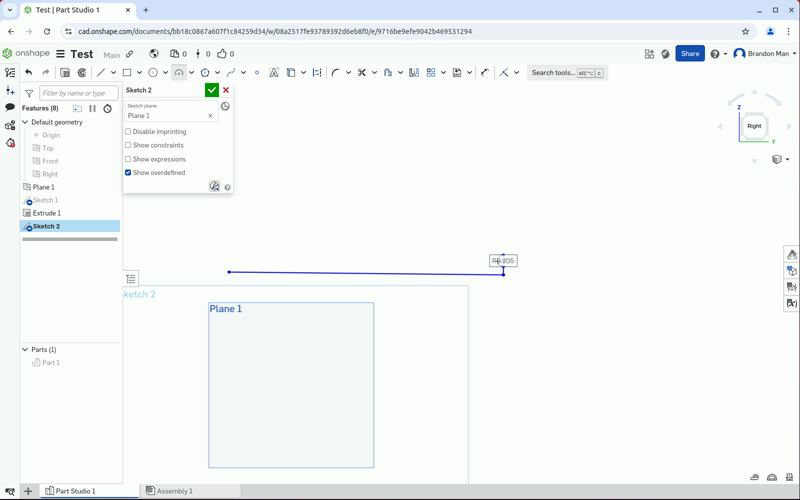
scroll(-6)
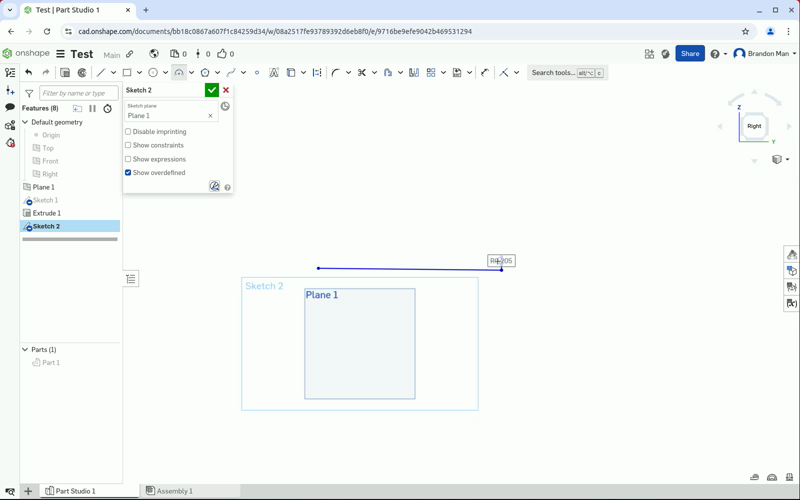
scroll(-6)
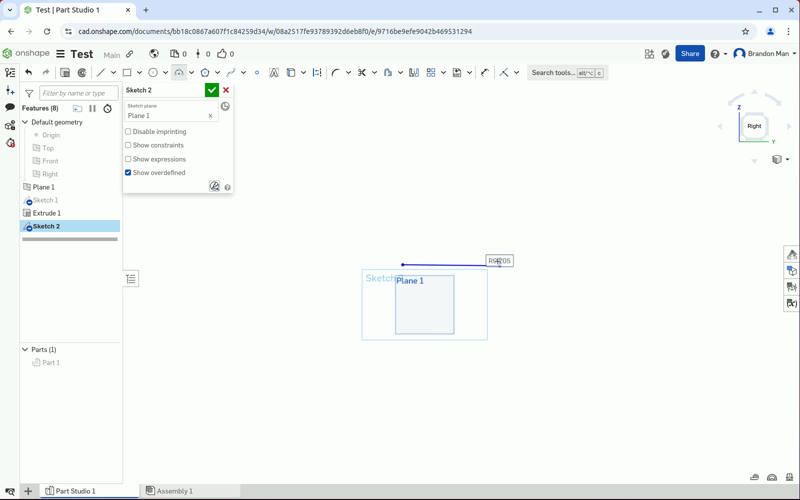
scroll(-6)
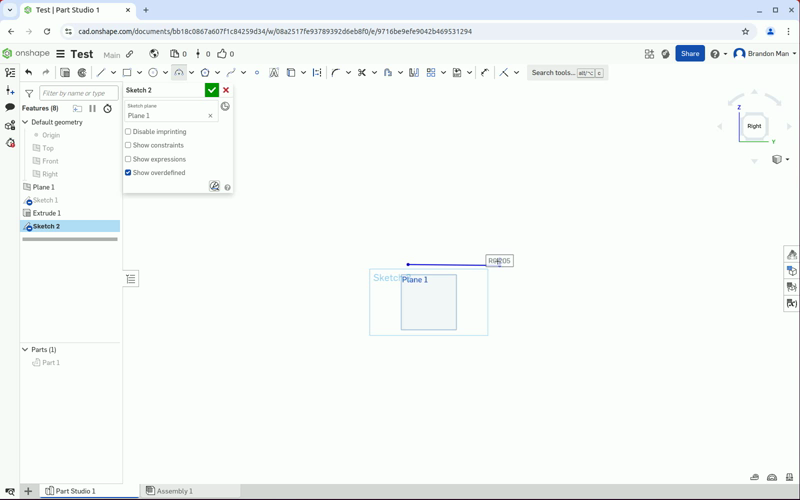
scroll(-6)
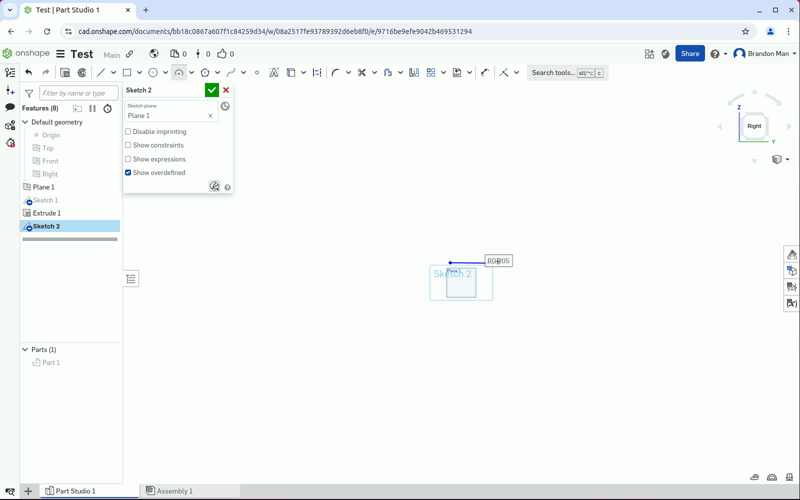
key_up(shift)
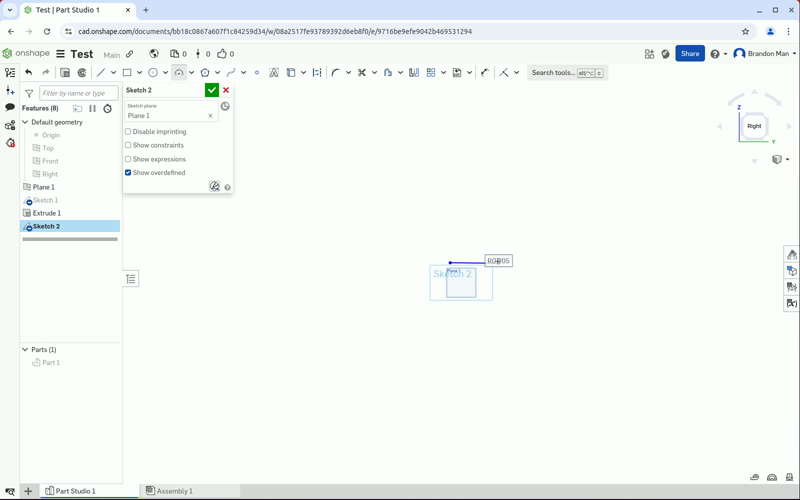
key(esc)
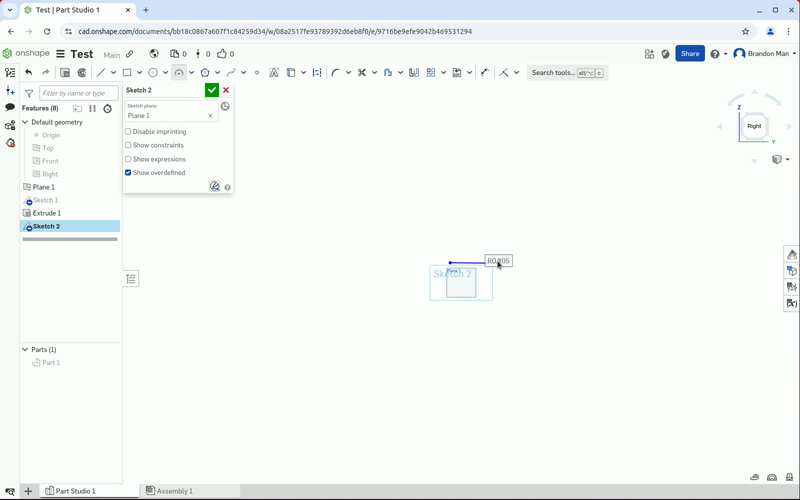
key(l)
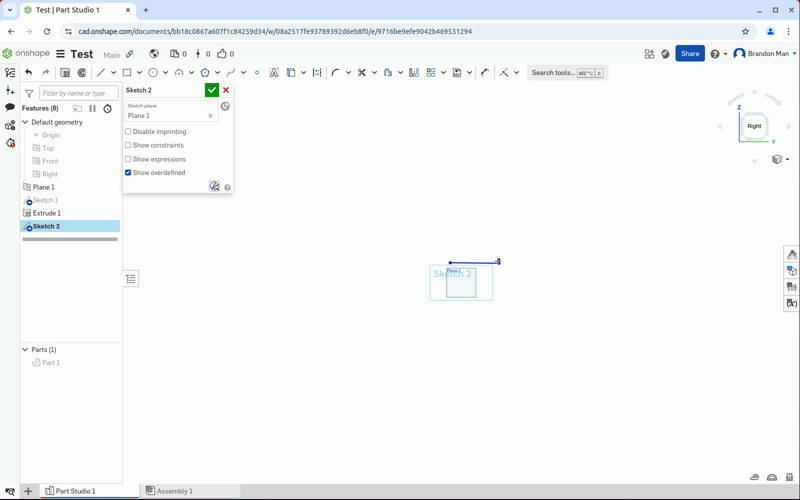
mouse_move(498, 259)
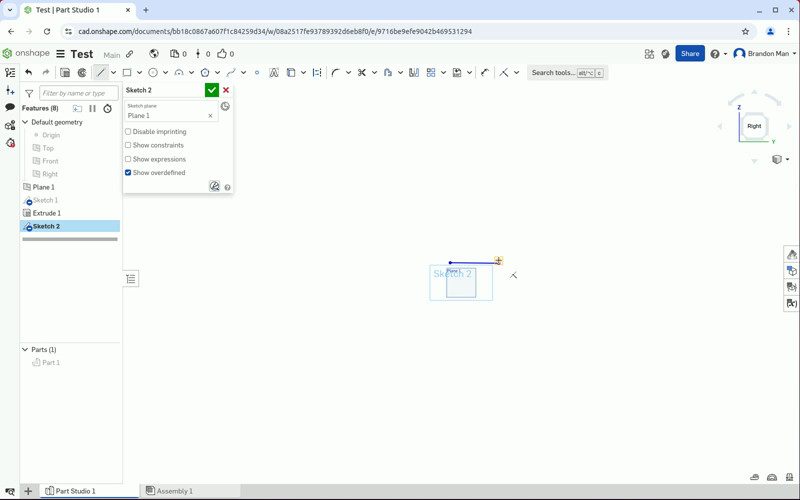
scroll(6)
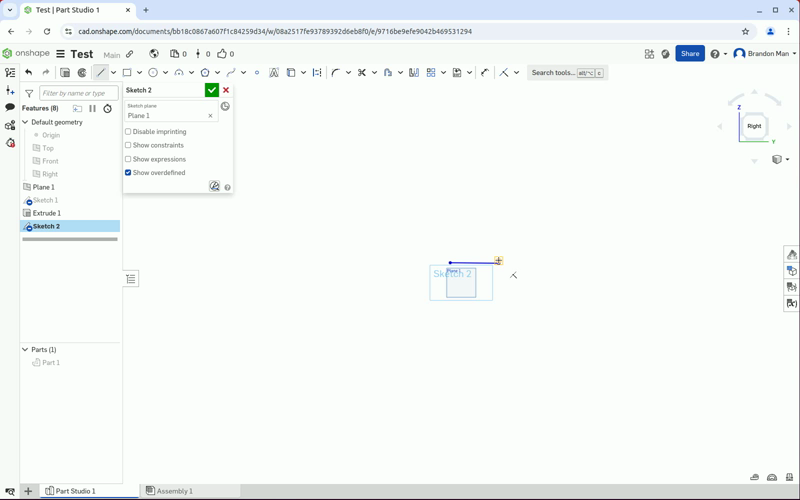
scroll(6)
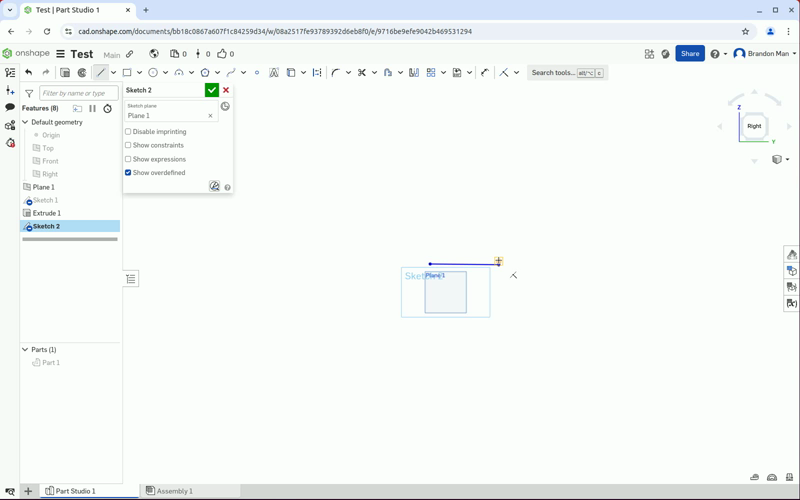
scroll(6)
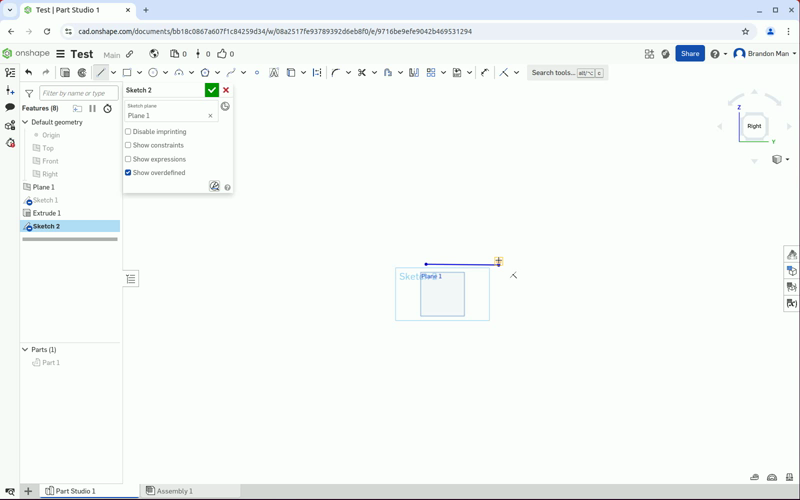
scroll(6)
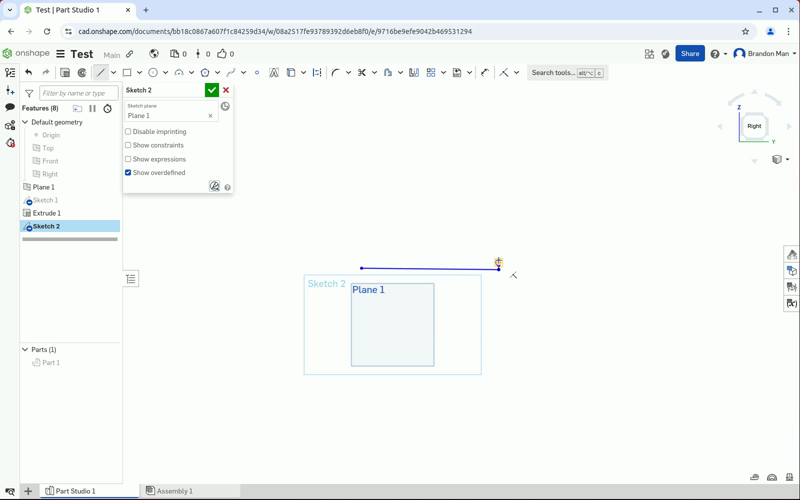
scroll(6)
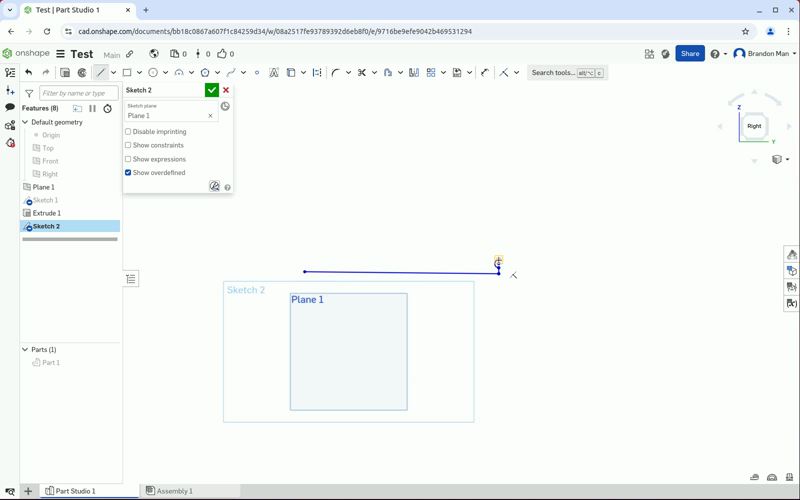
scroll(6)
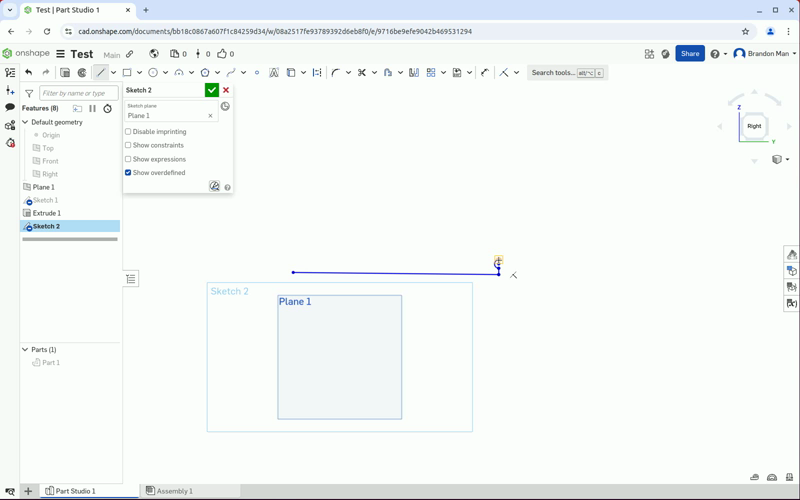
scroll(6)
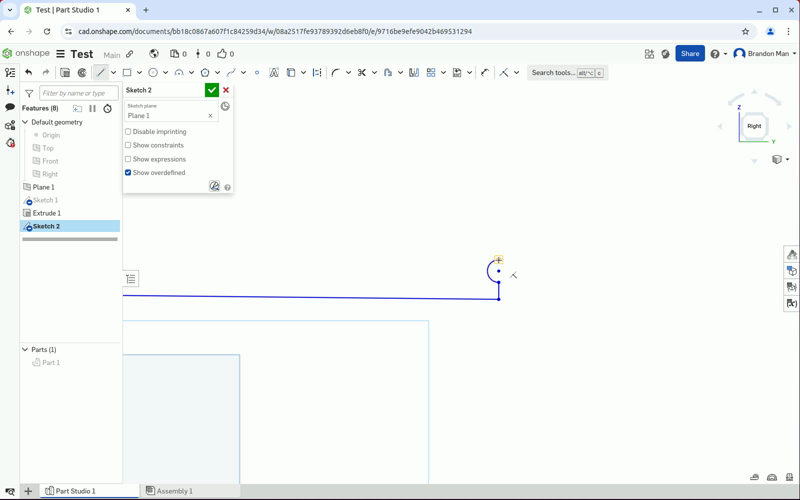
click(498, 259)
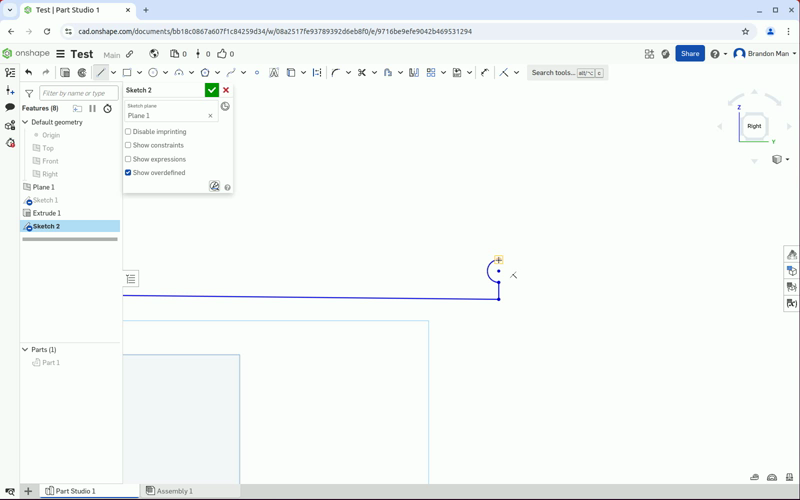
scroll(-6)
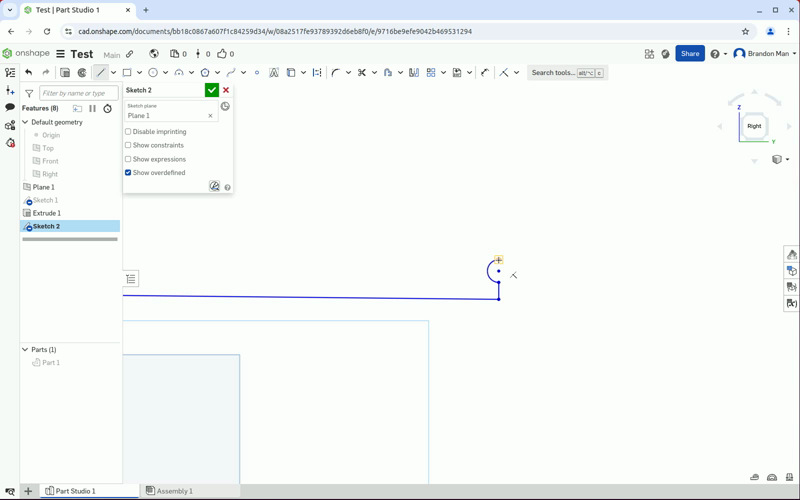
scroll(-6)
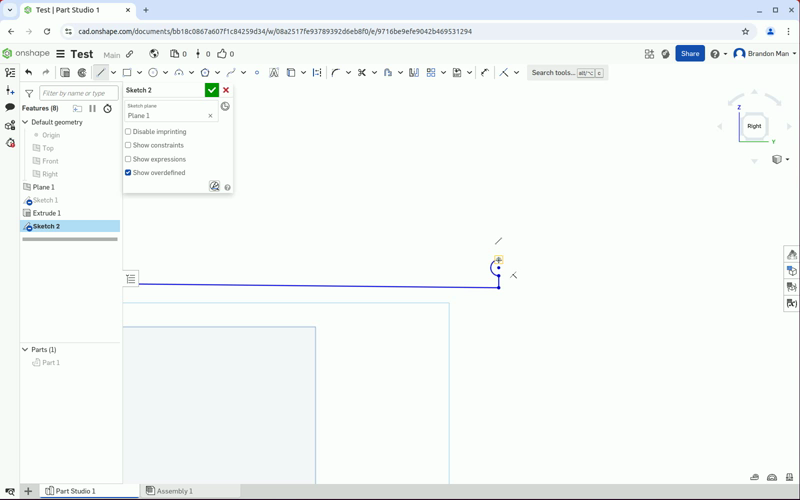
scroll(-6)
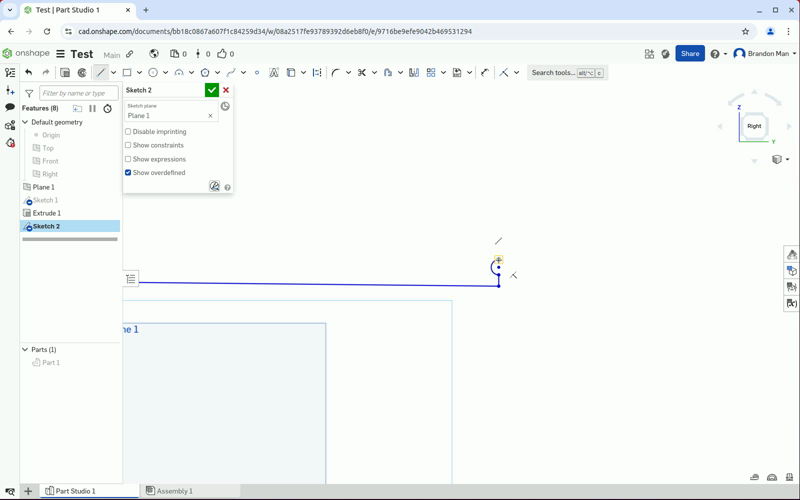
scroll(-6)
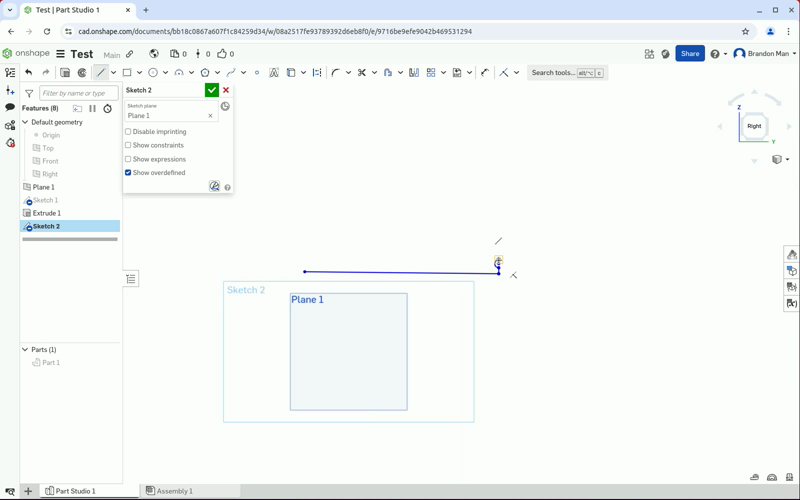
scroll(-6)
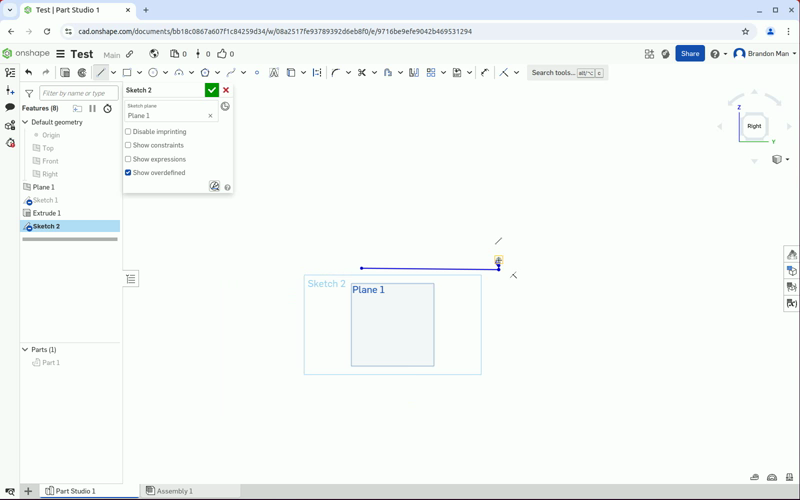
scroll(-6)
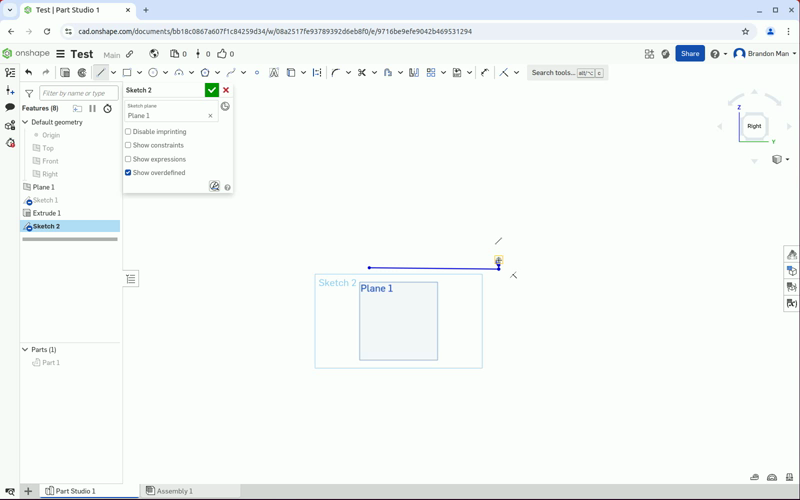
scroll(-6)
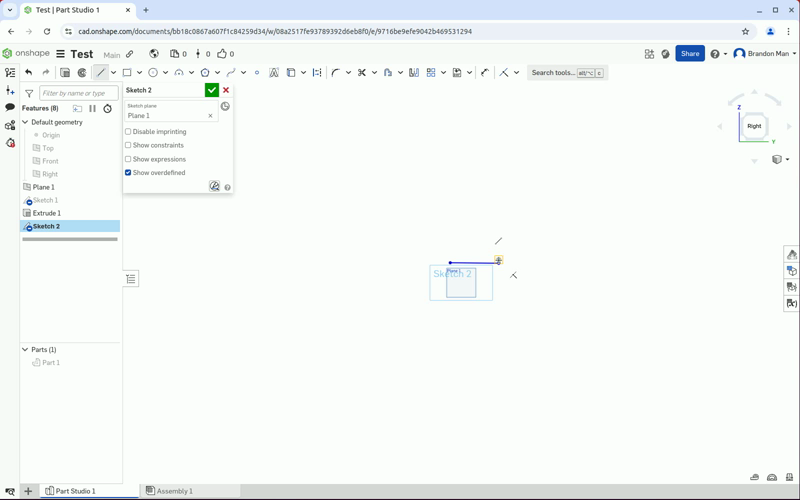
key_down(shift)
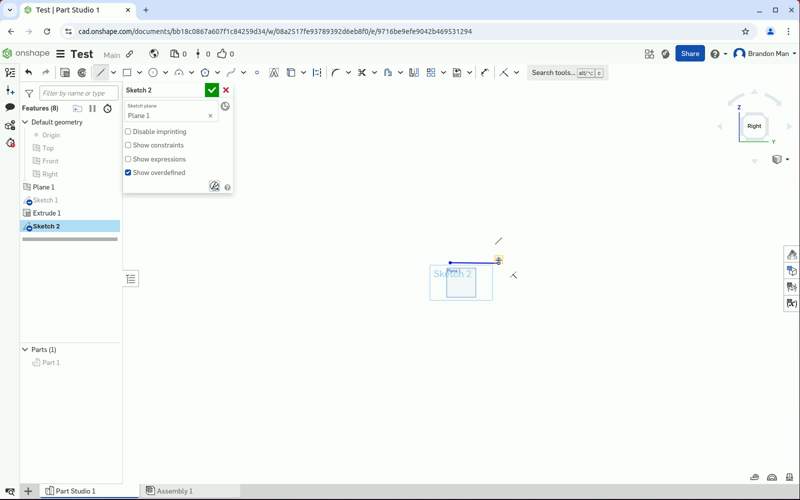
mouse_move(528, 259)
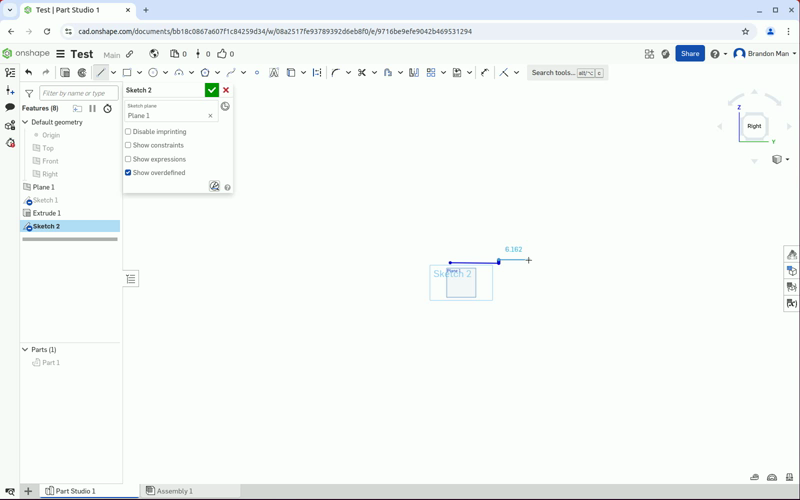
mouse_move(498, 246)
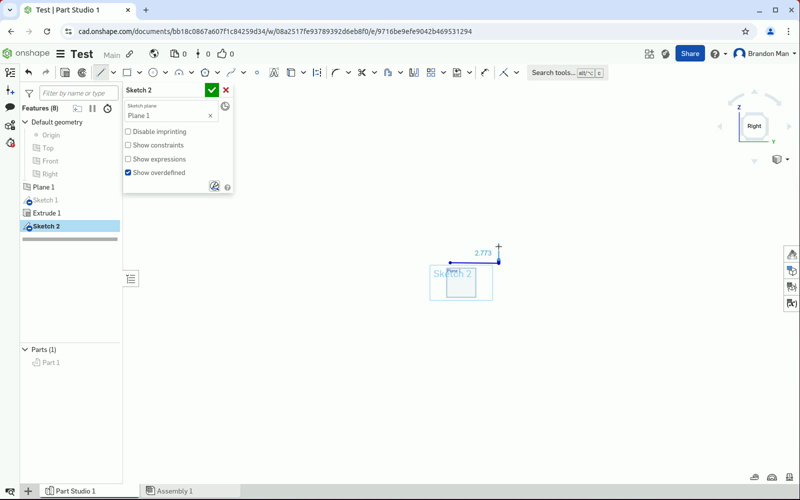
click(498, 246)
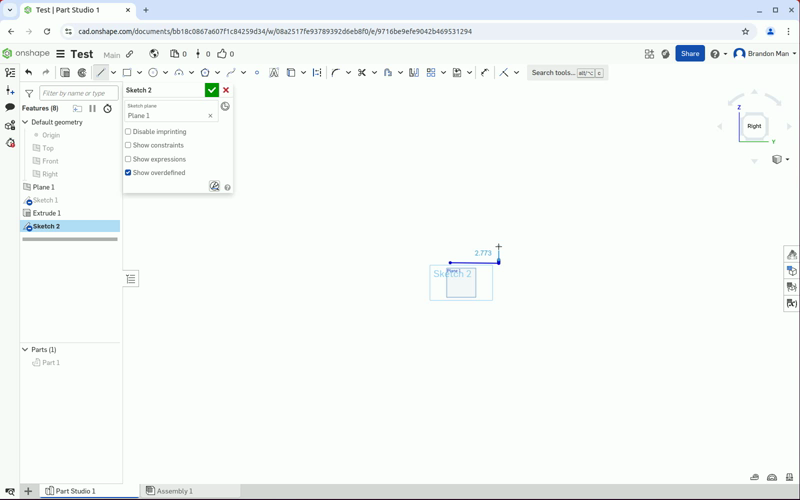
key_up(shift)
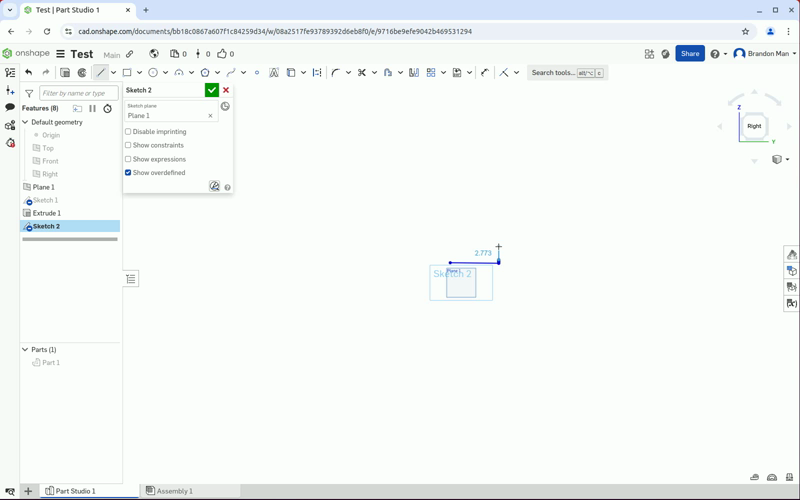
key(esc)
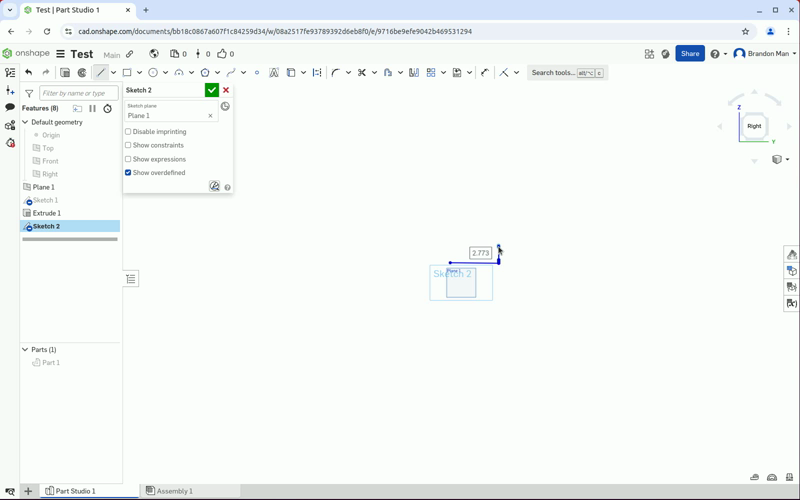
key(a)
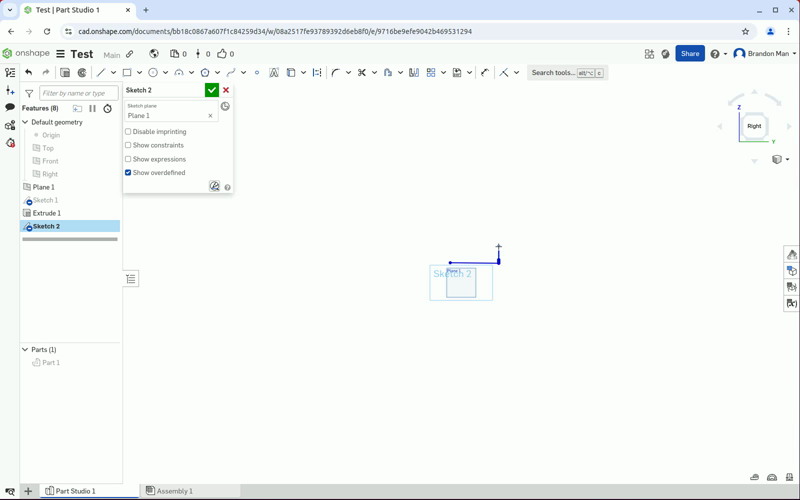
mouse_move(498, 246)
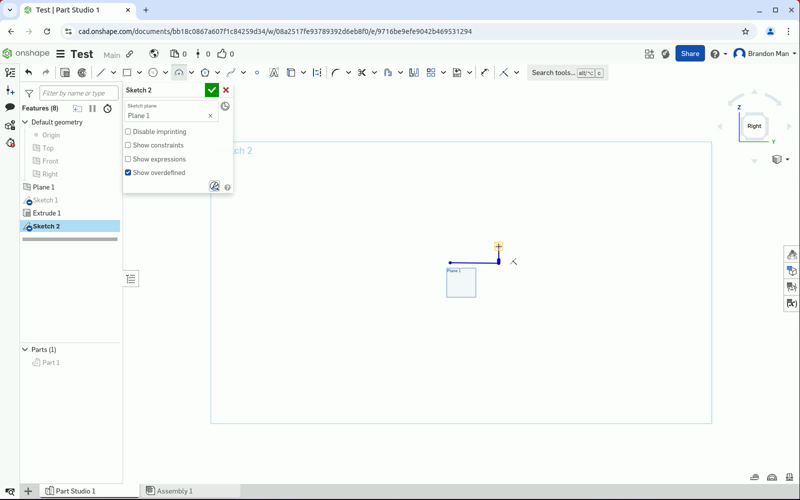
click(498, 246)
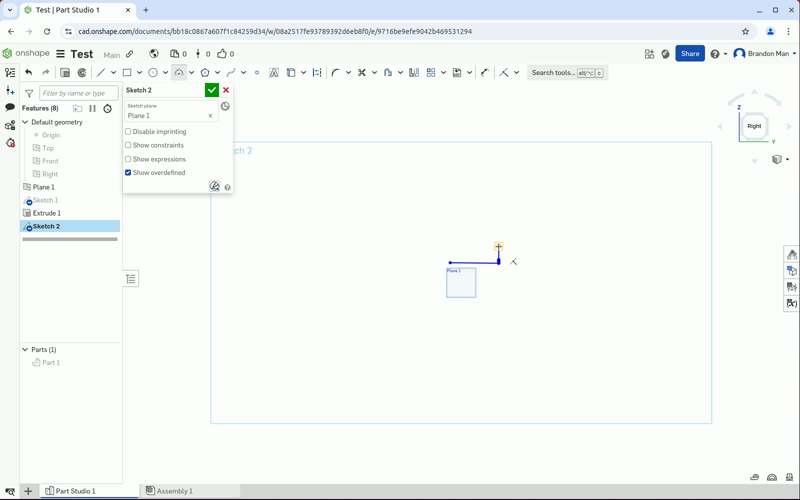
key_down(shift)
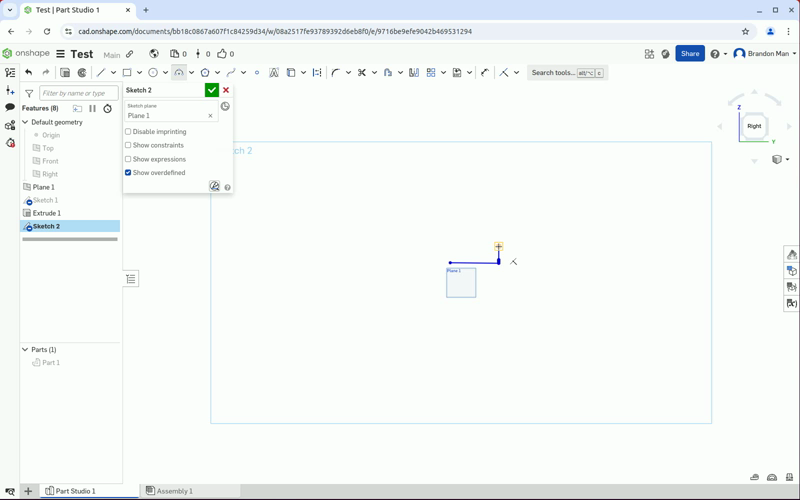
mouse_move(498, 243)
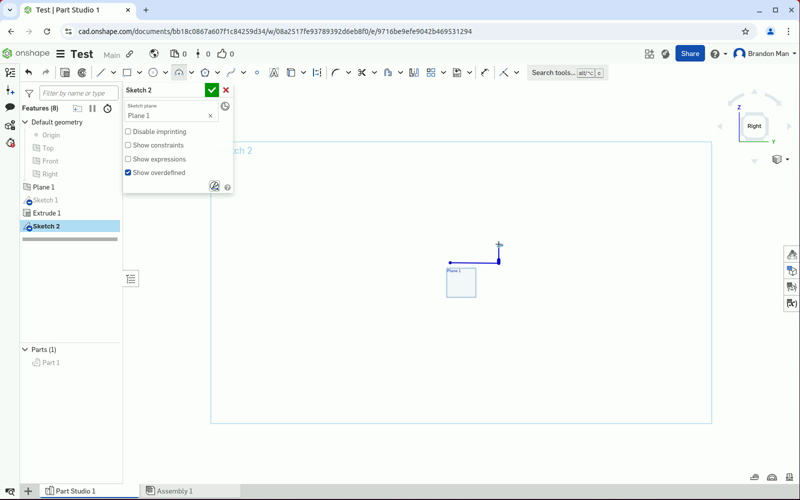
scroll(6)
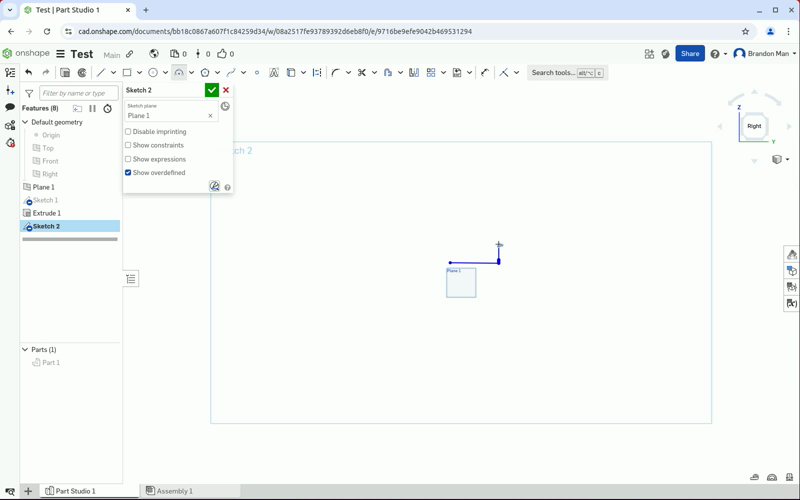
scroll(6)
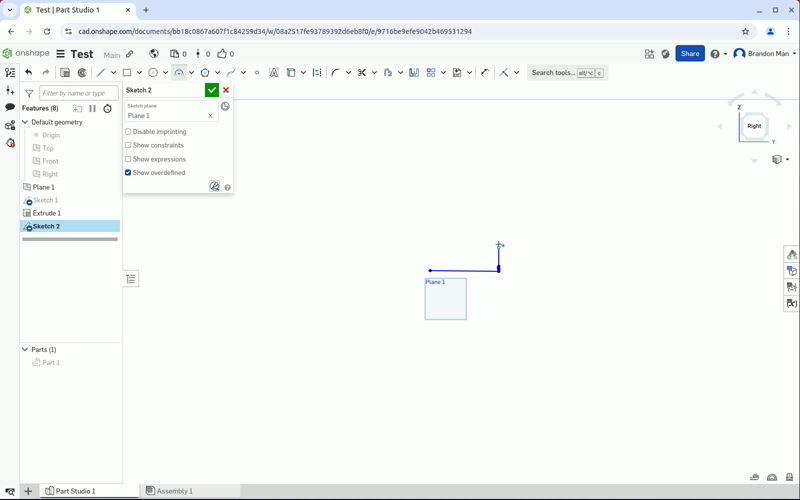
scroll(6)
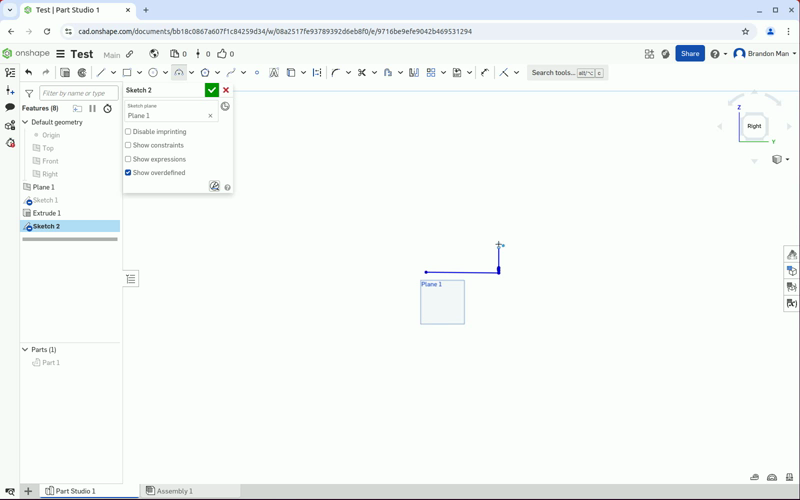
scroll(6)
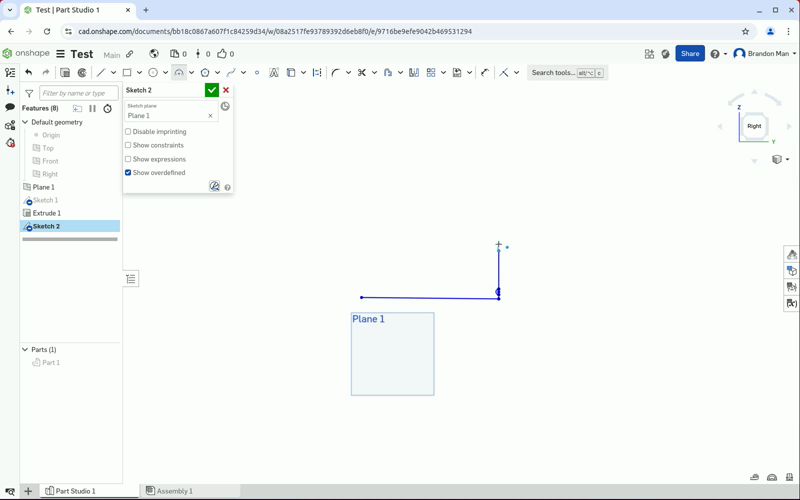
scroll(6)
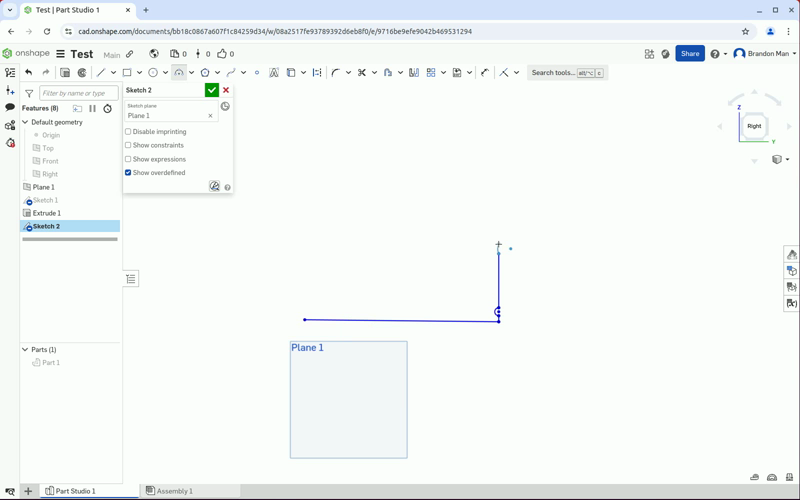
scroll(6)
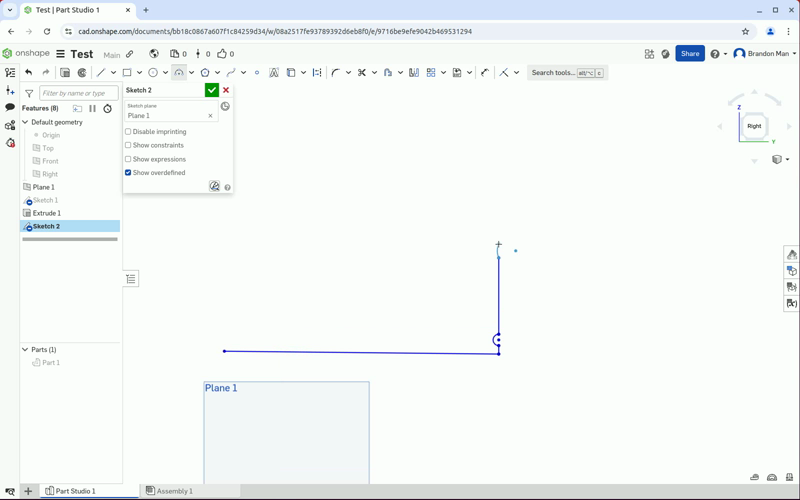
scroll(6)
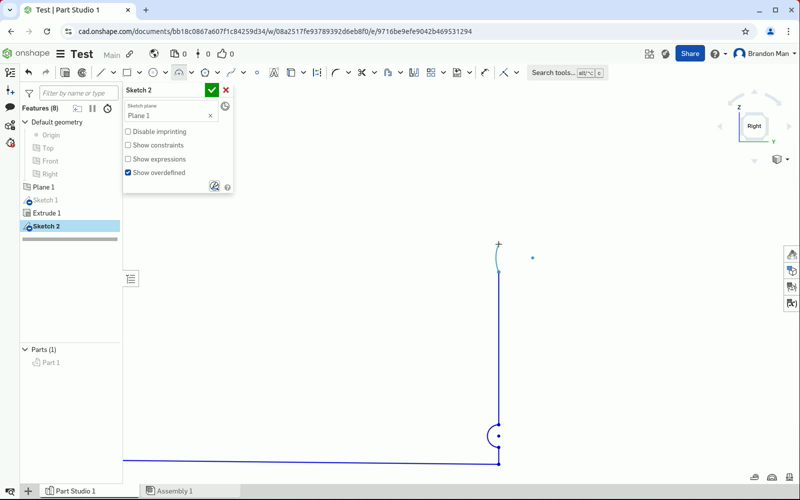
click(498, 243)
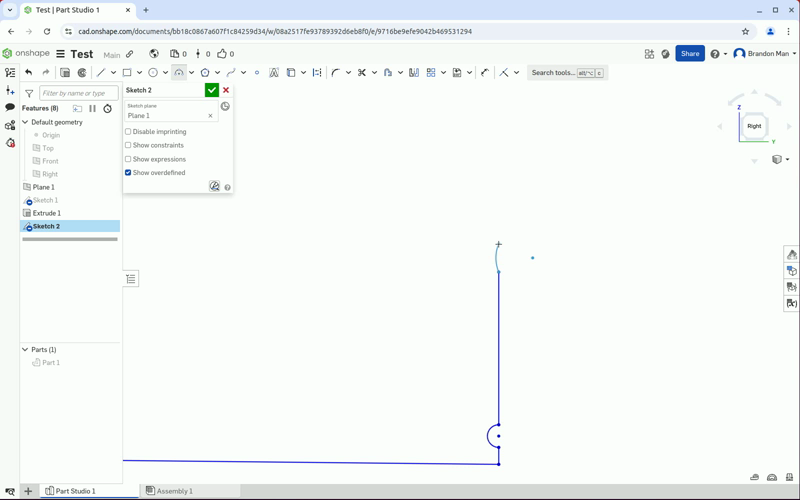
scroll(-6)
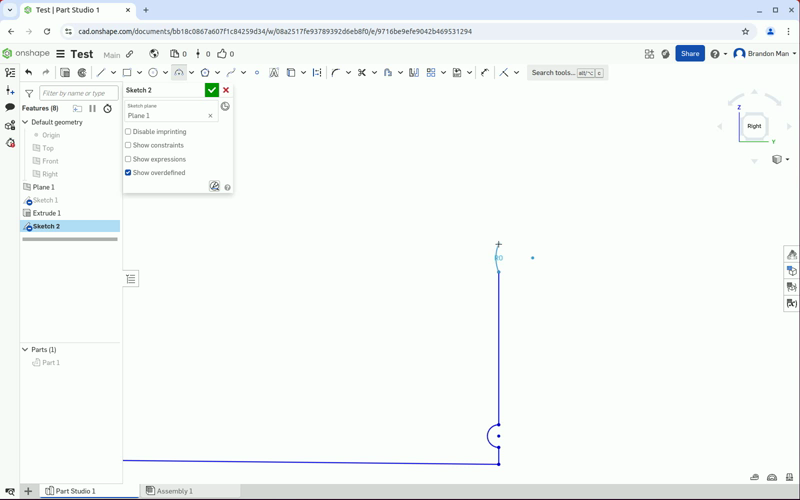
scroll(-6)
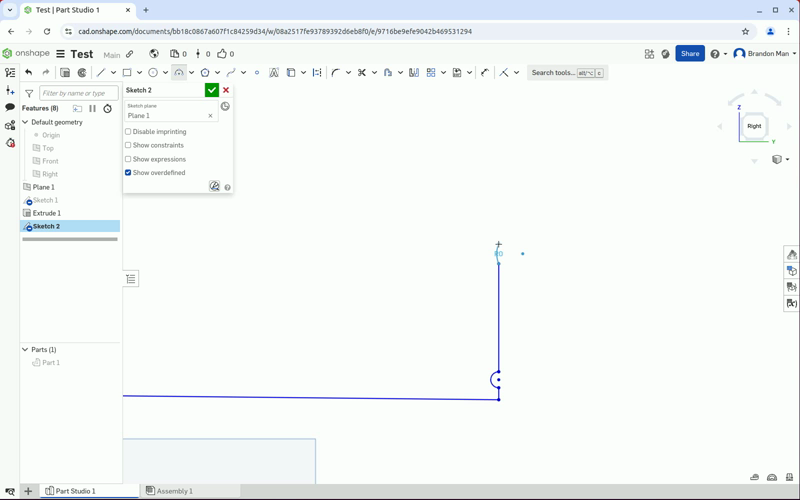
scroll(-6)
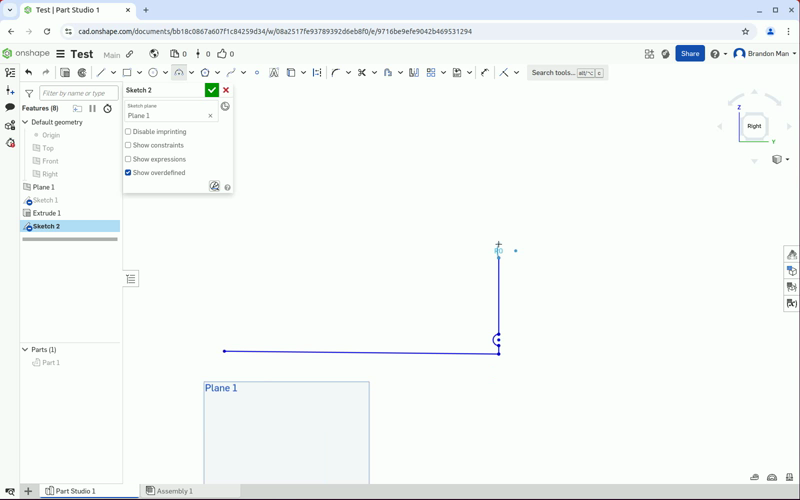
scroll(-6)
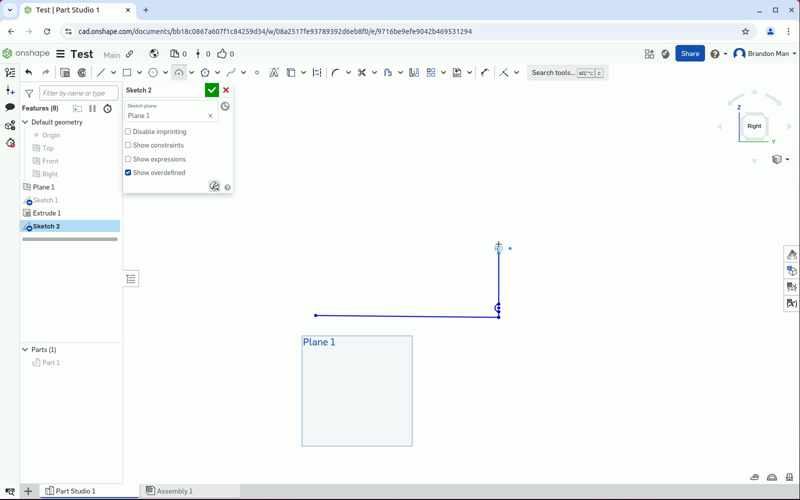
scroll(-6)
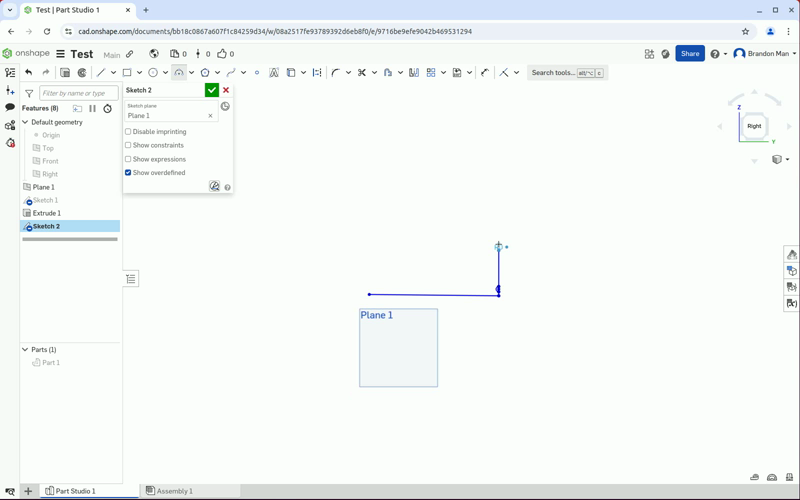
scroll(-6)
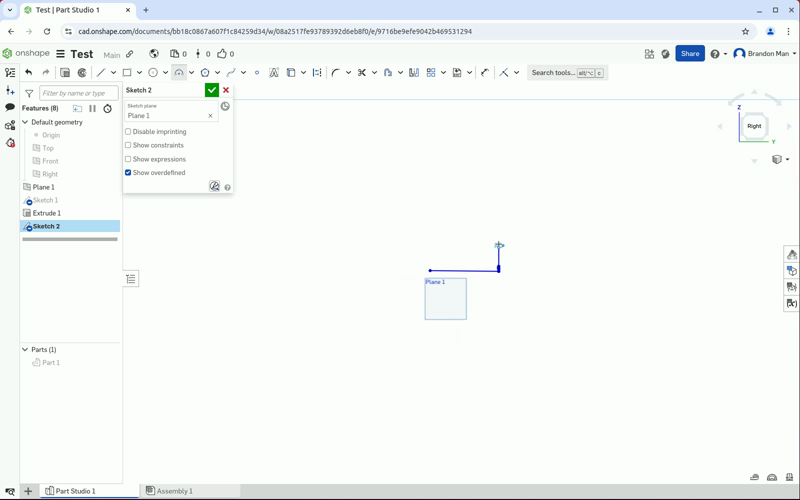
scroll(-6)
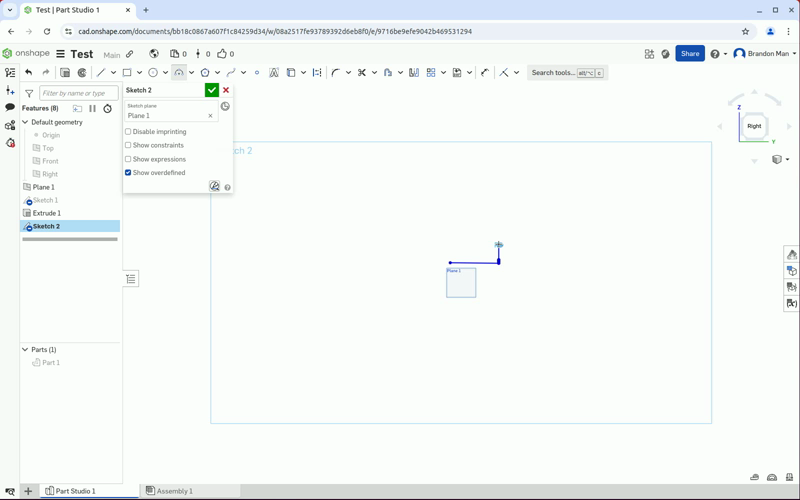
mouse_move(497, 244)
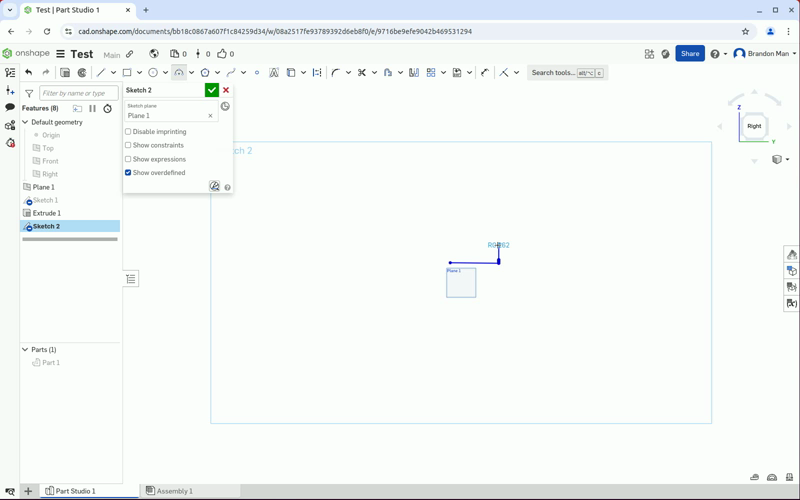
scroll(6)
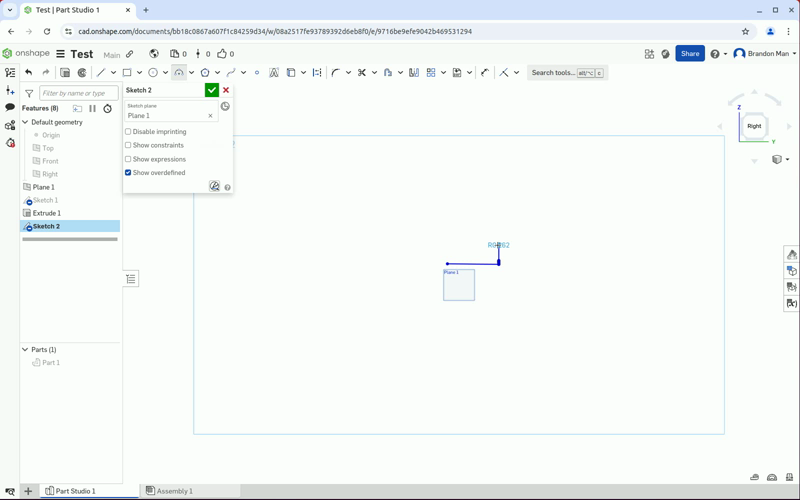
scroll(6)
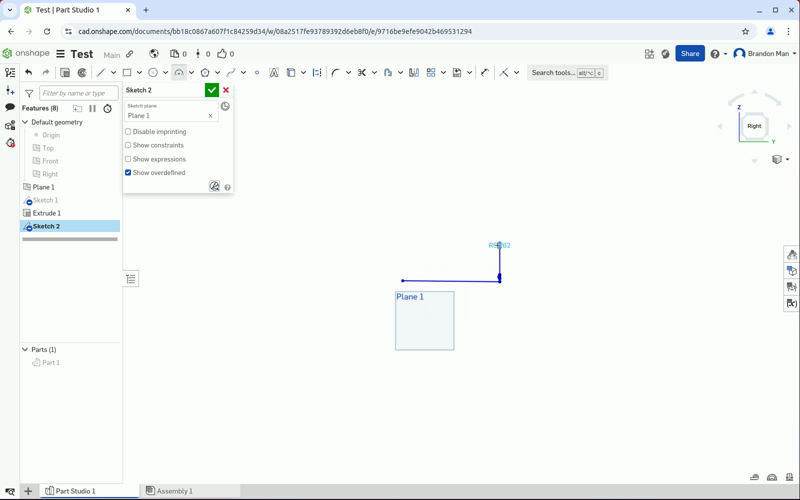
scroll(6)
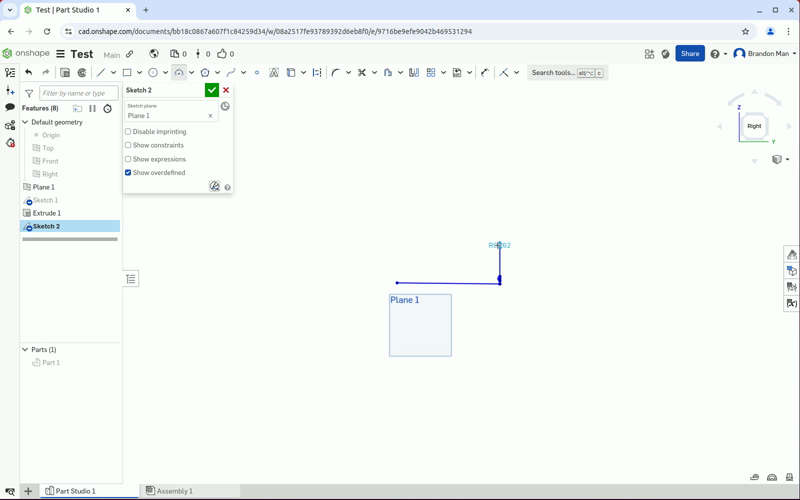
scroll(6)
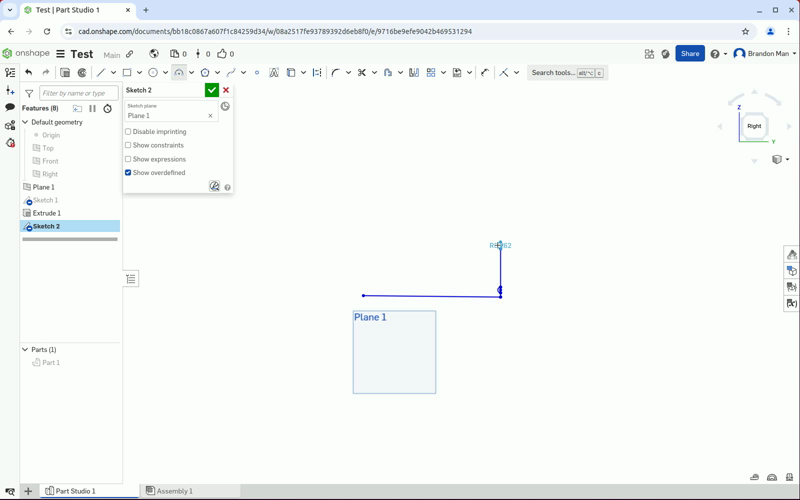
scroll(6)
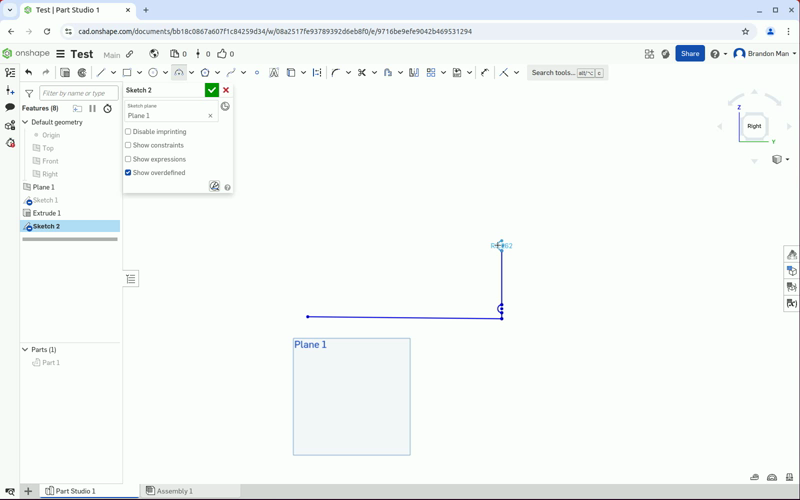
scroll(6)
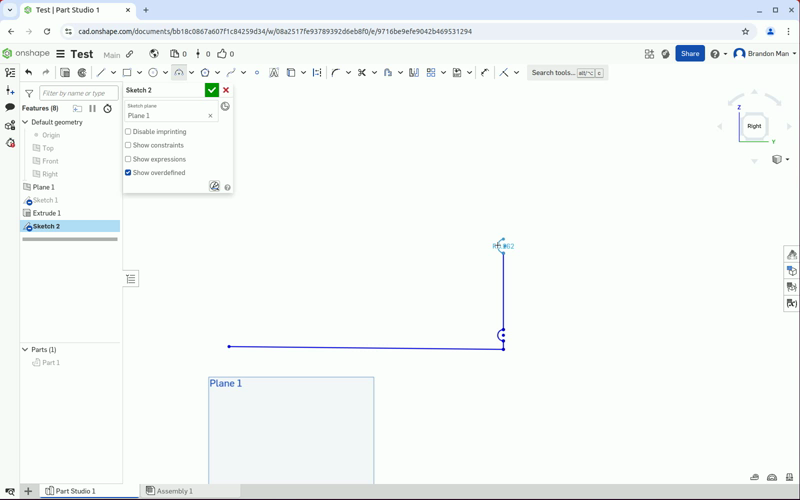
scroll(6)
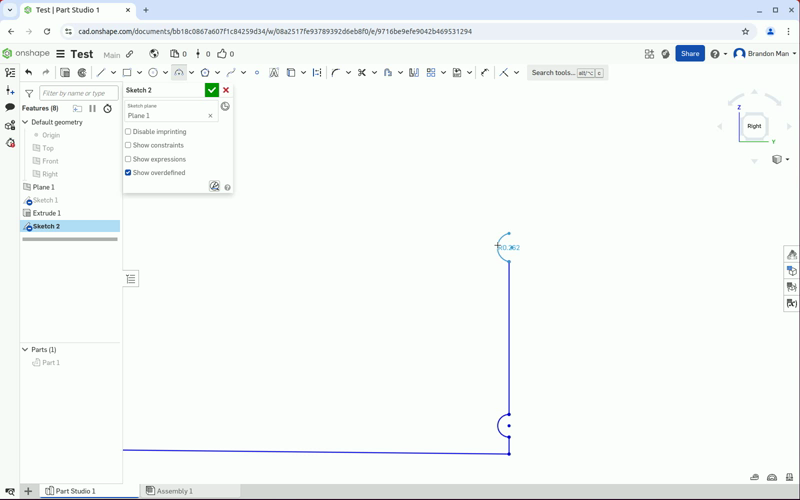
click(497, 244)
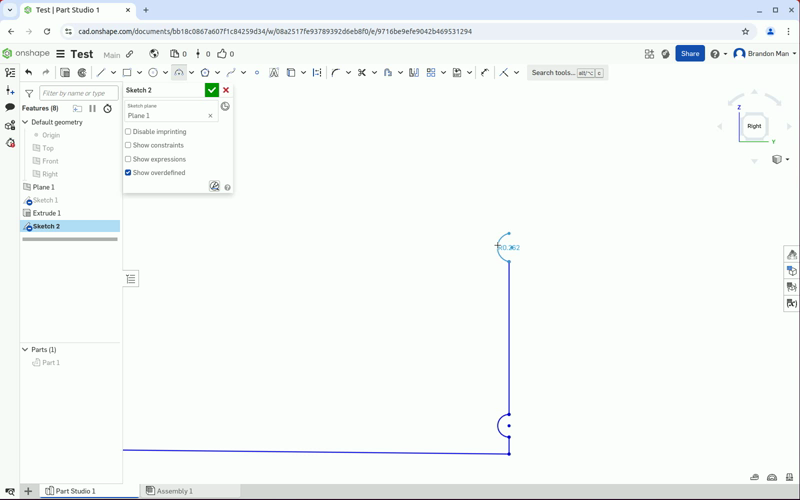
scroll(-6)
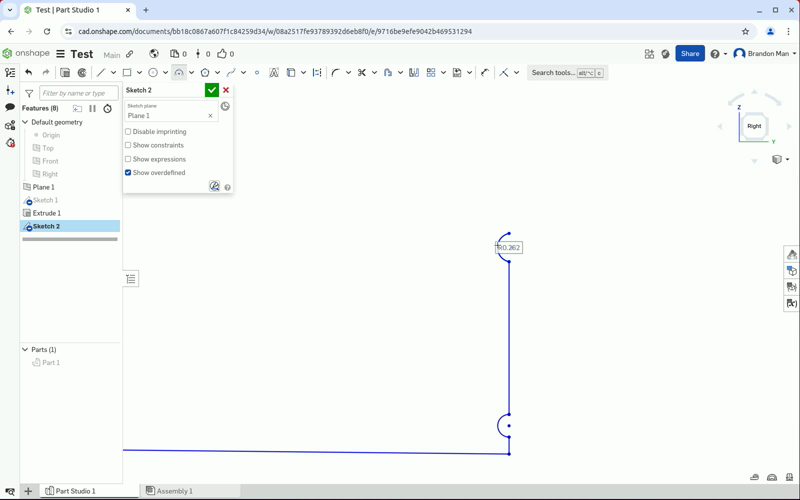
scroll(-6)
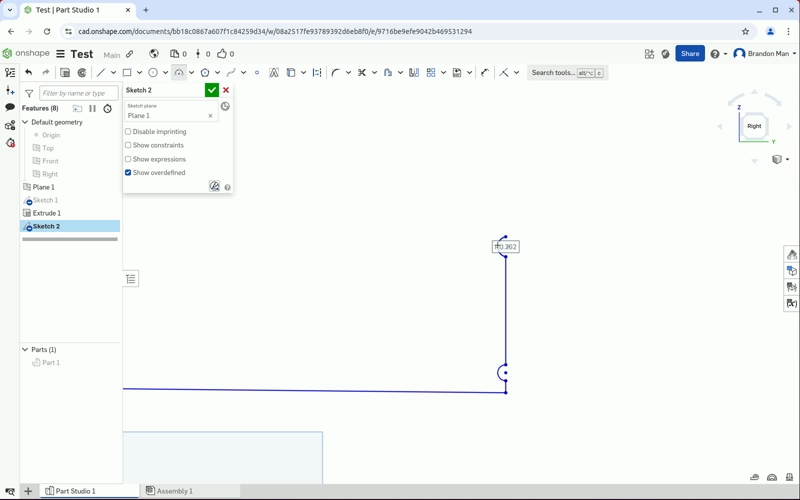
scroll(-6)
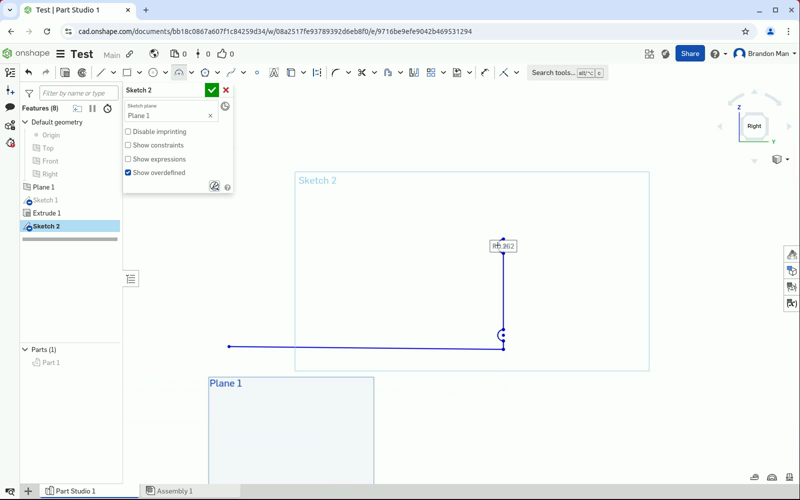
scroll(-6)
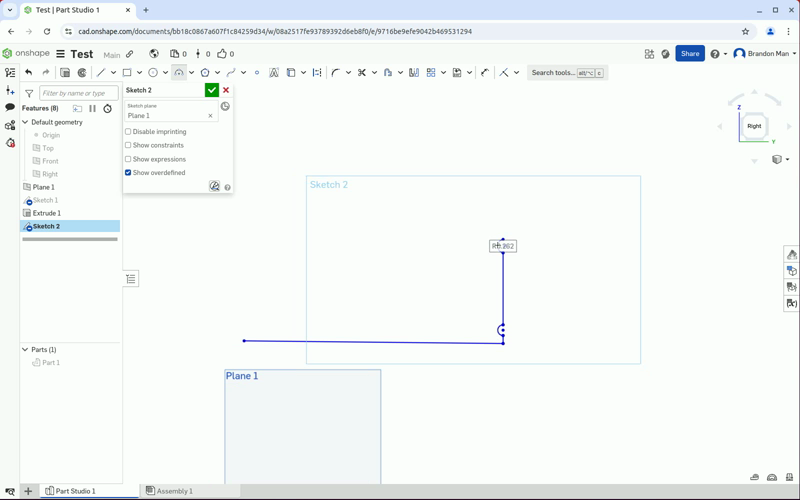
scroll(-6)
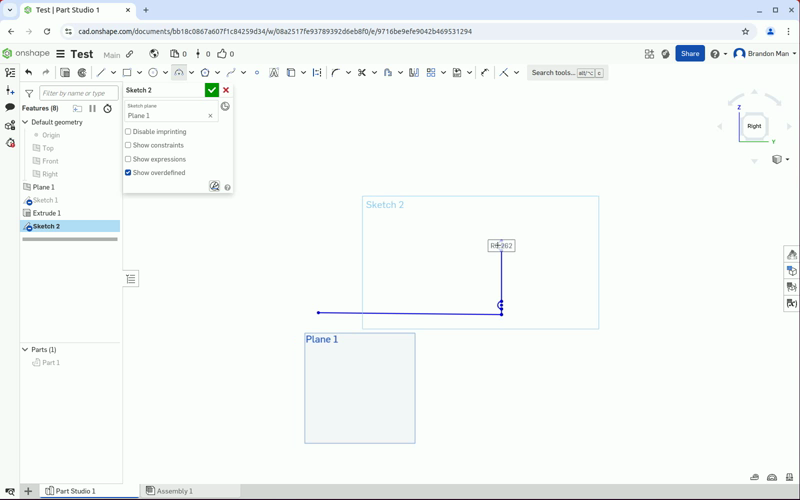
scroll(-6)
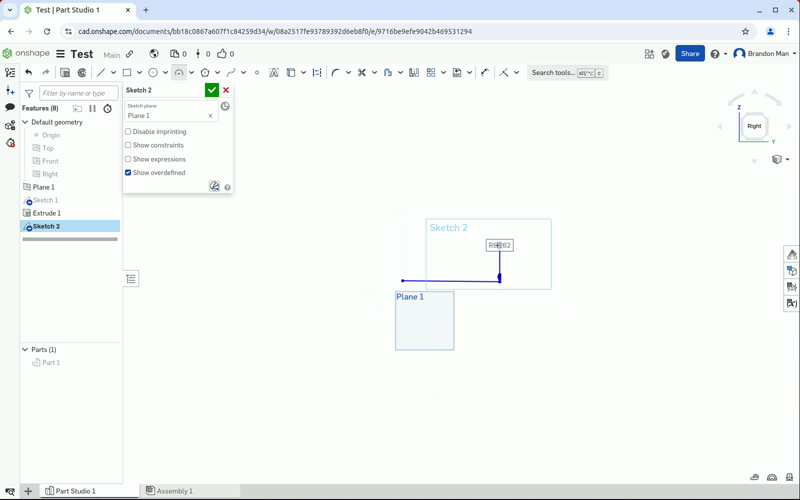
scroll(-6)
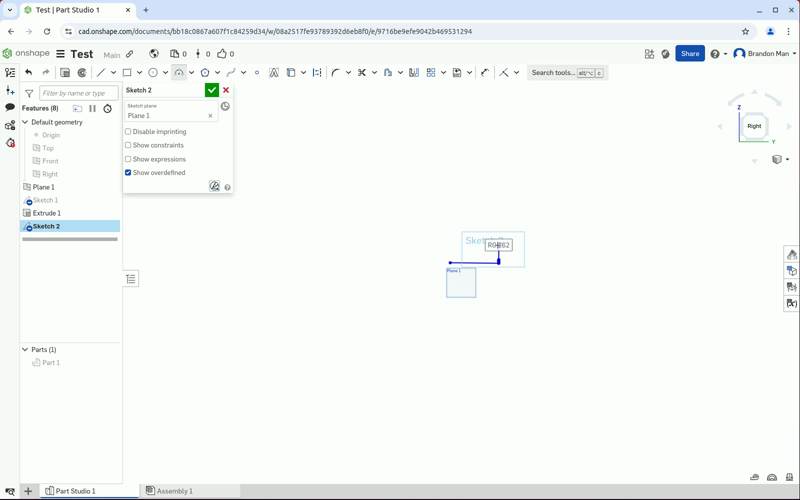
key_up(shift)
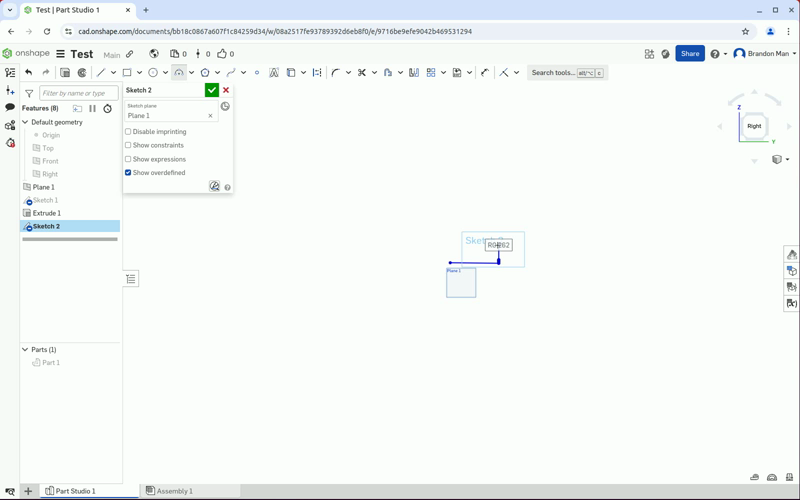
key(esc)
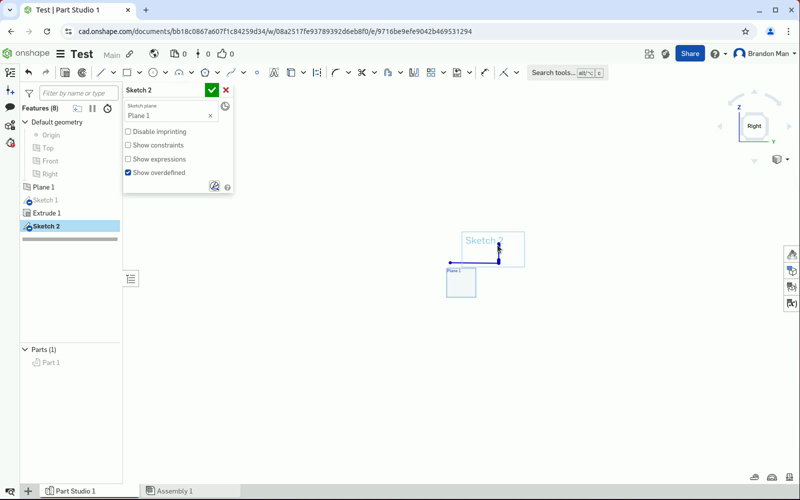
key(l)
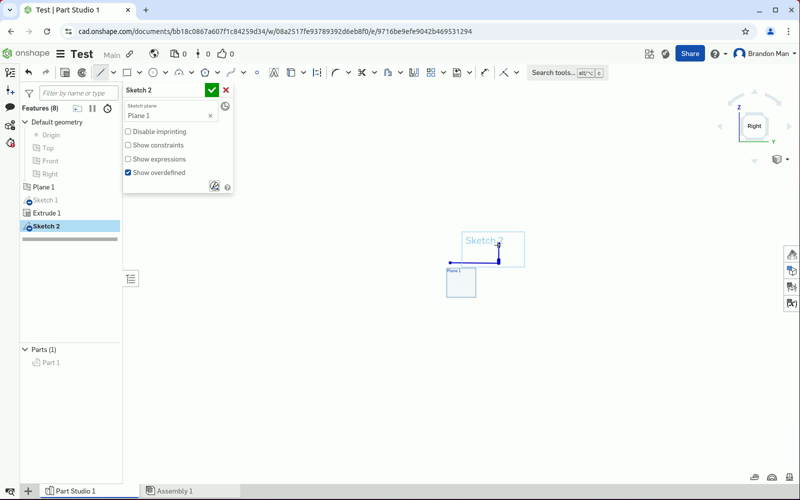
mouse_move(498, 243)
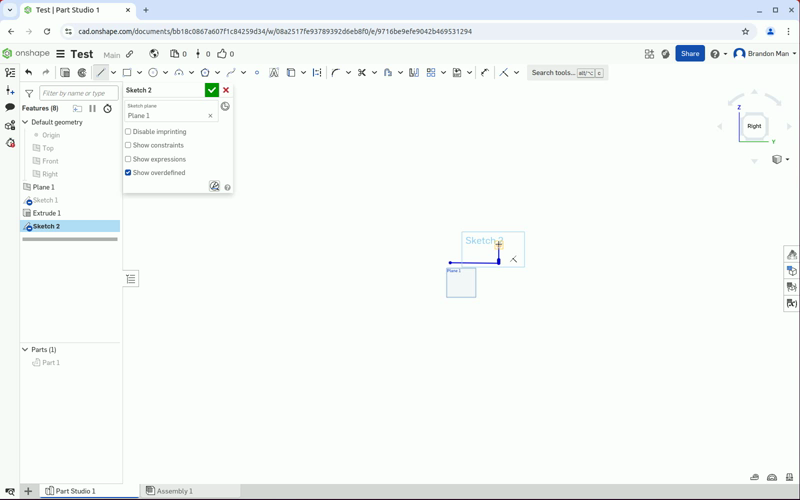
scroll(6)
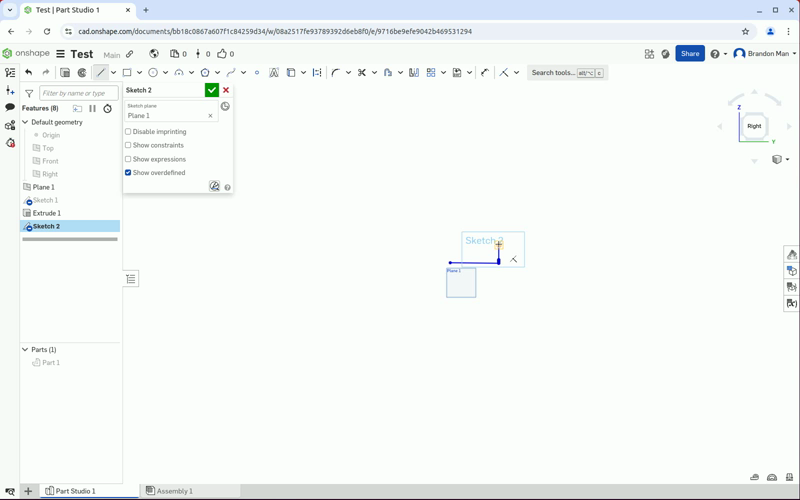
scroll(6)
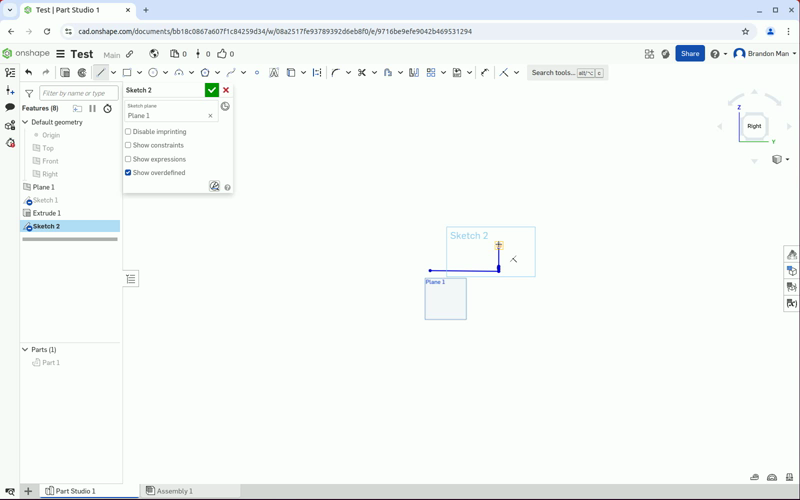
scroll(6)
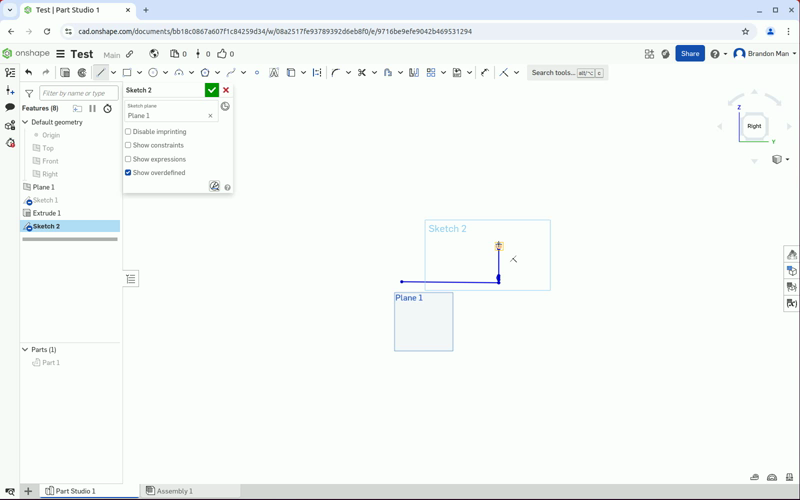
scroll(6)
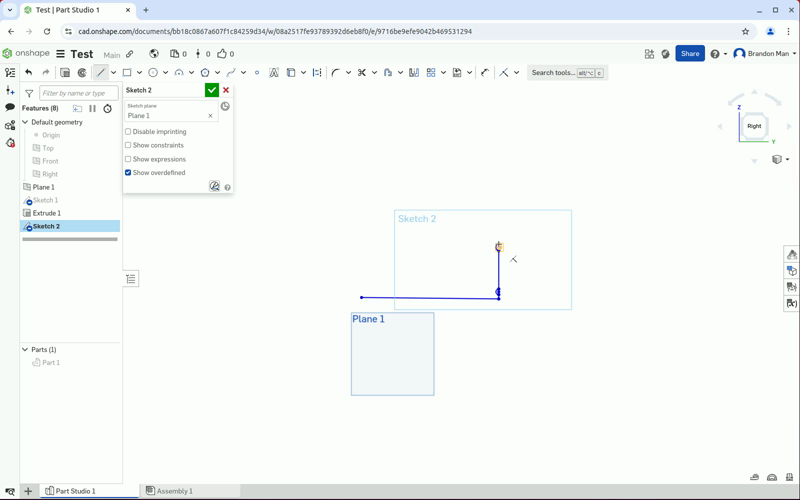
scroll(6)
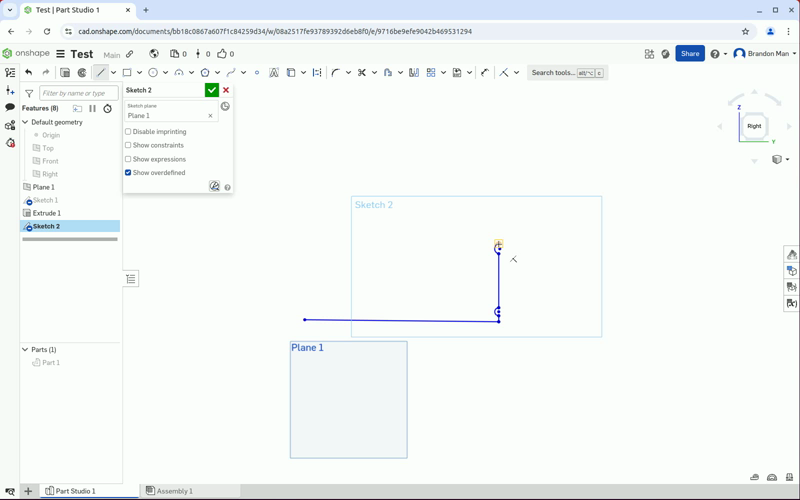
scroll(6)
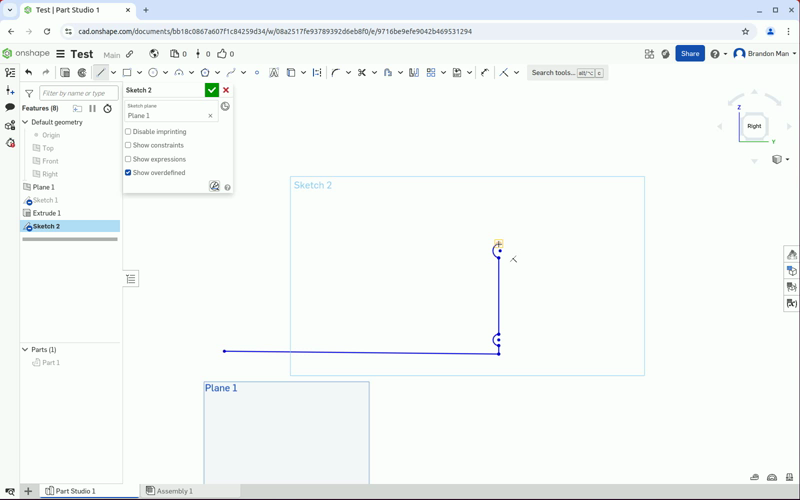
scroll(6)
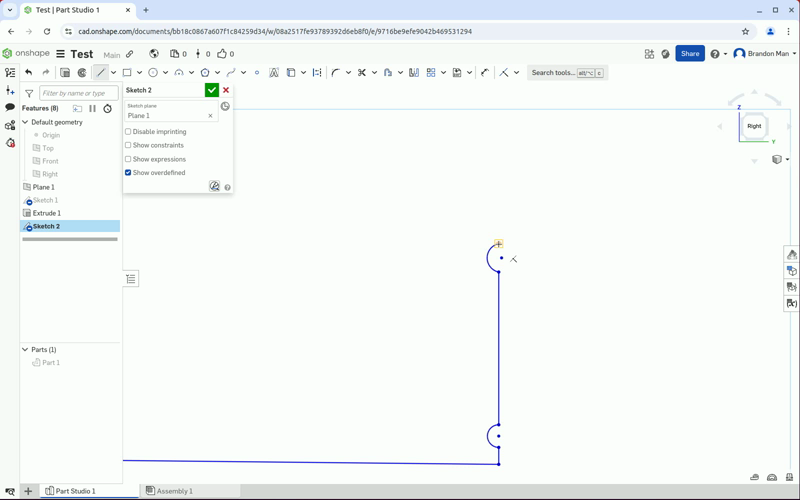
click(498, 243)
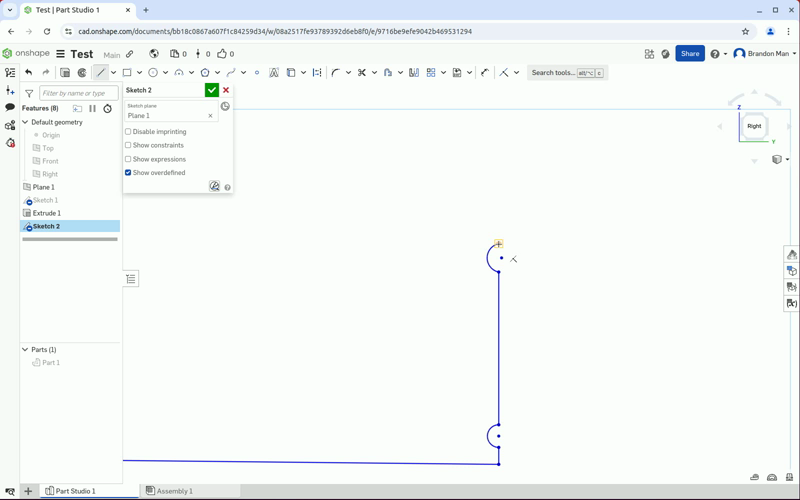
scroll(-6)
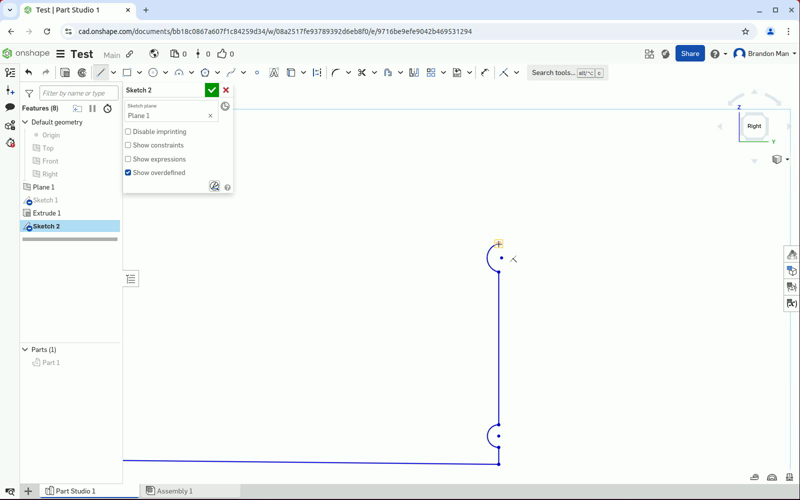
scroll(-6)
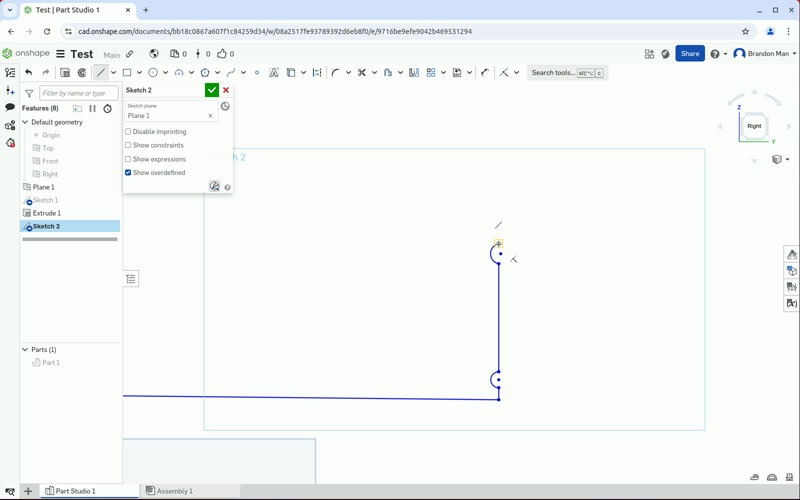
scroll(-6)
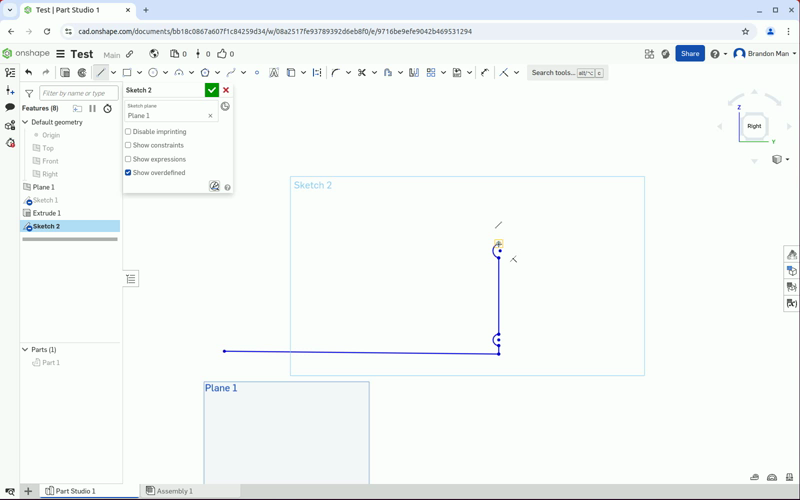
scroll(-6)
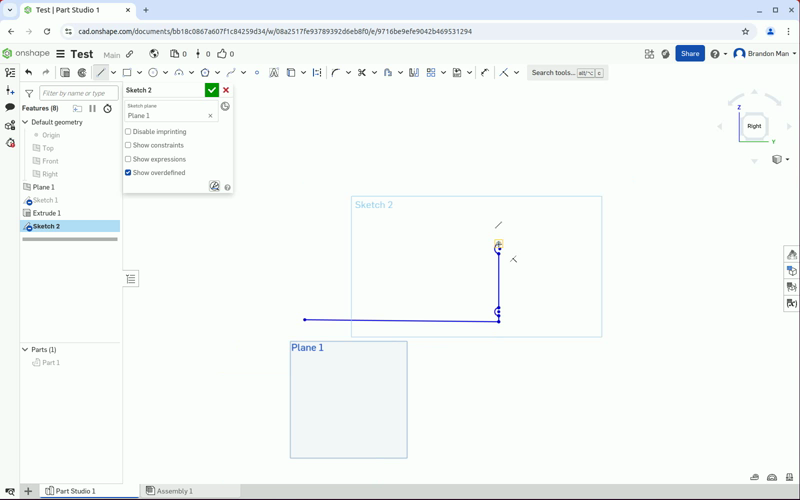
scroll(-6)
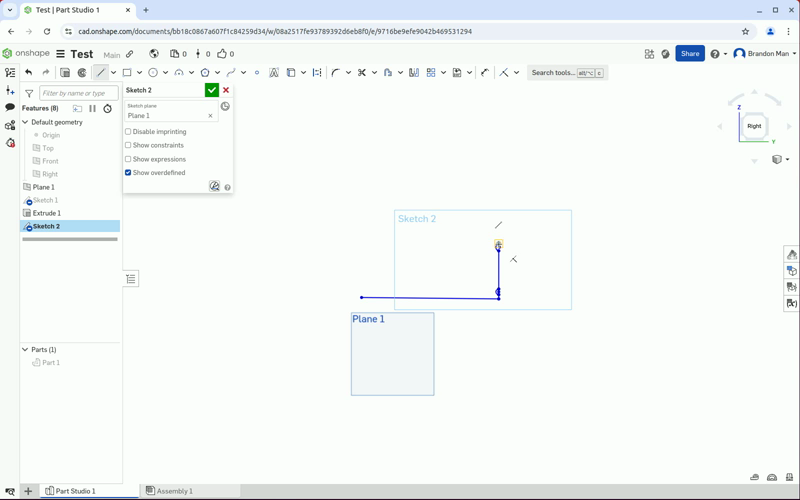
scroll(-6)
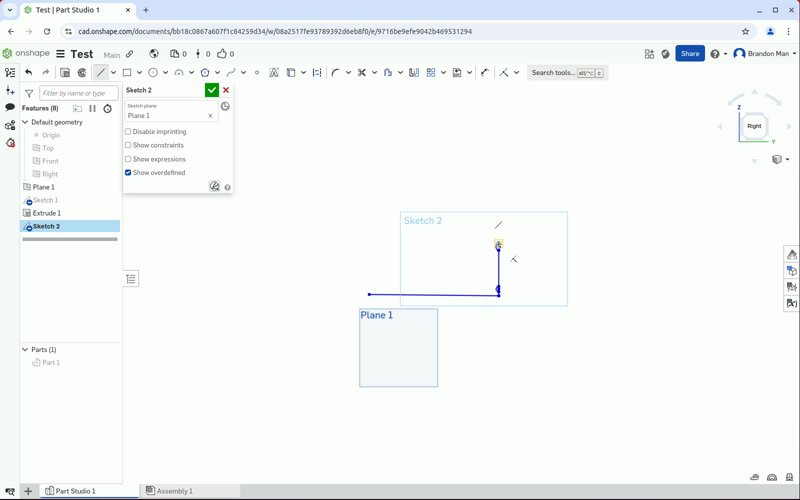
scroll(-6)
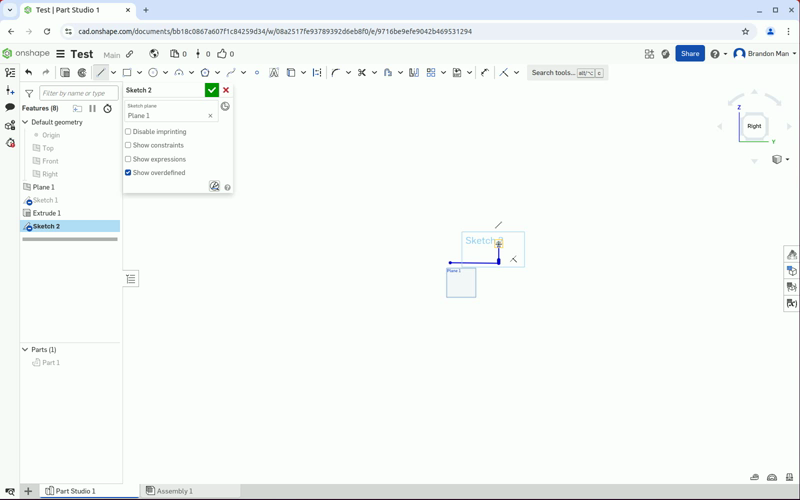
key_down(shift)
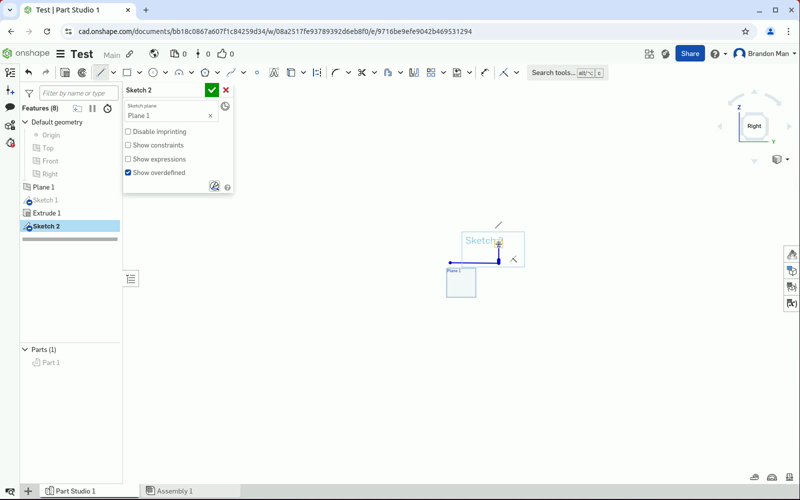
mouse_move(528, 243)
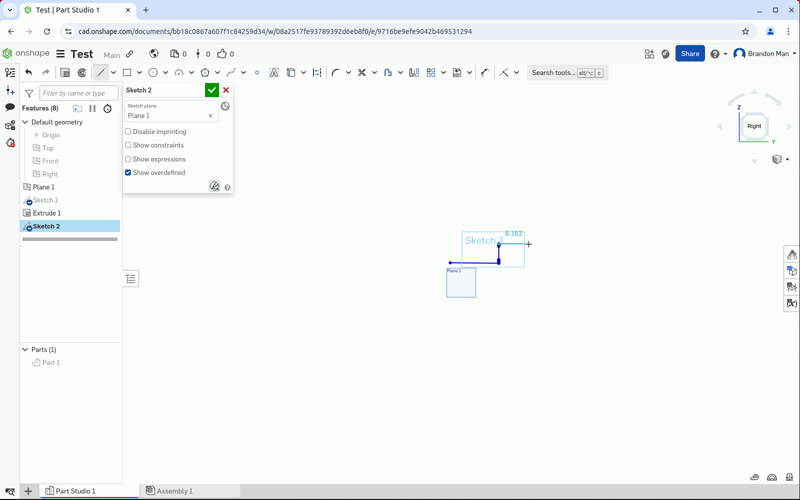
mouse_move(498, 242)
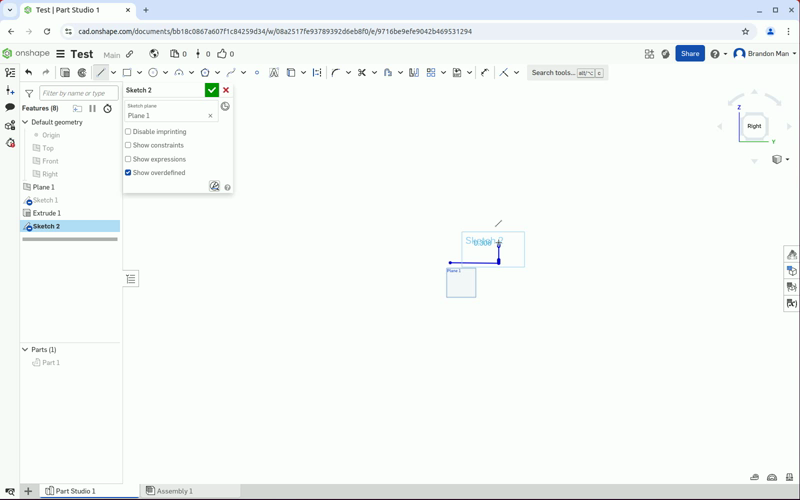
scroll(6)
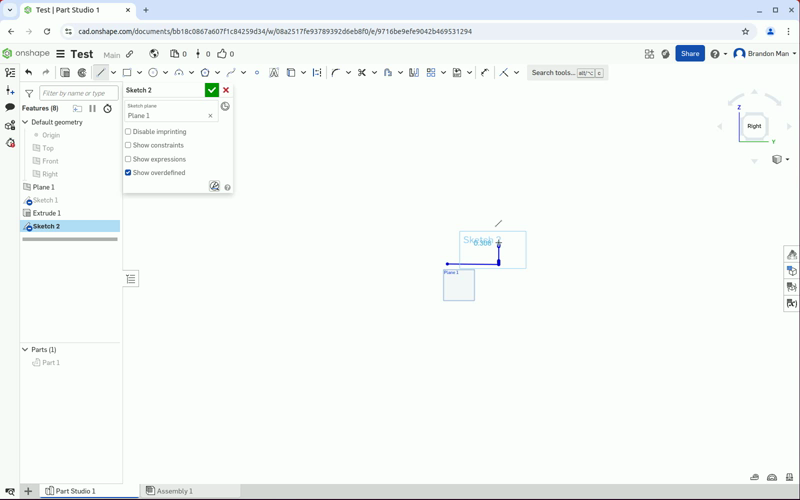
scroll(6)
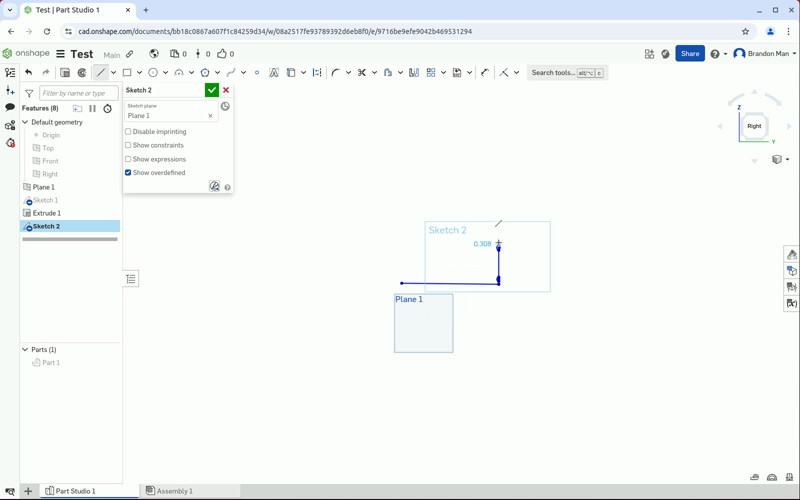
scroll(6)
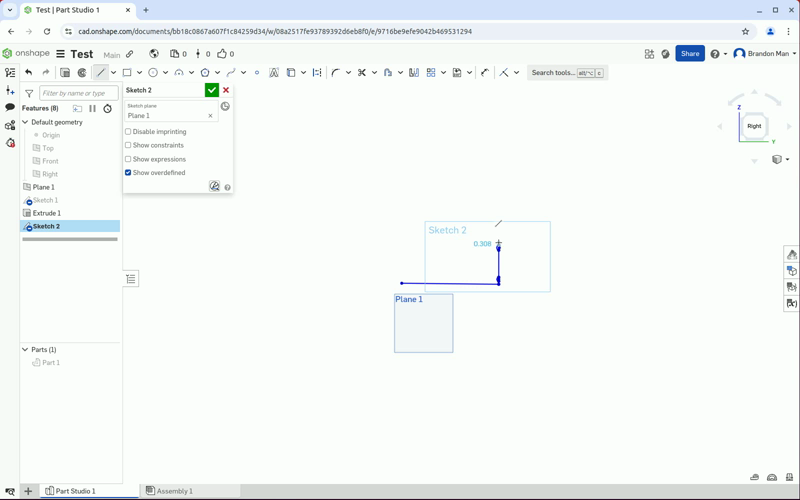
scroll(6)
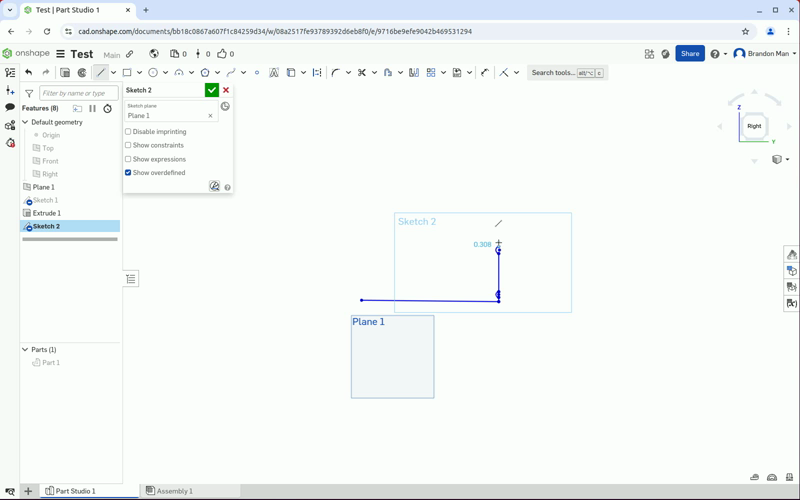
scroll(6)
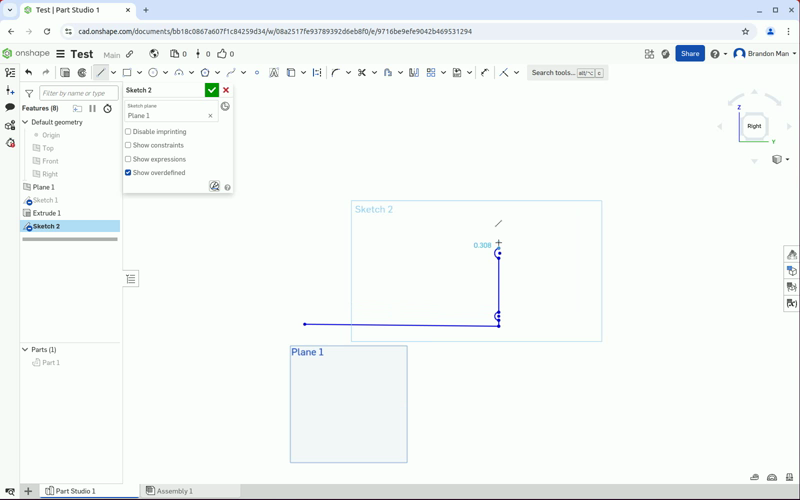
scroll(6)
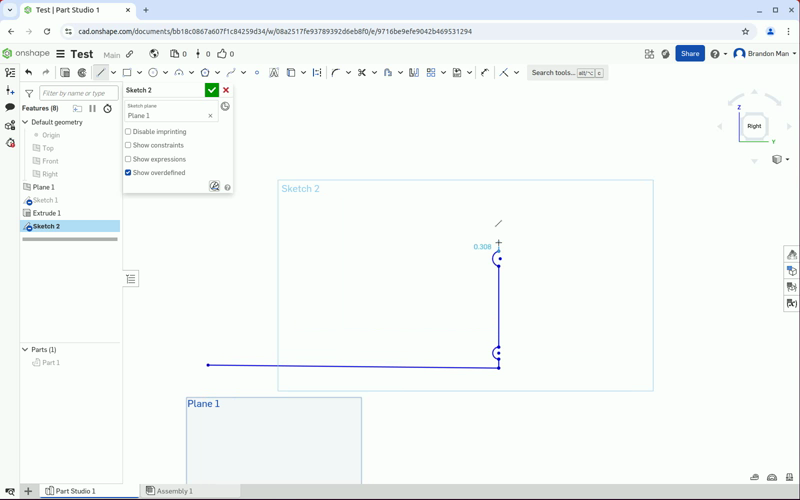
scroll(6)
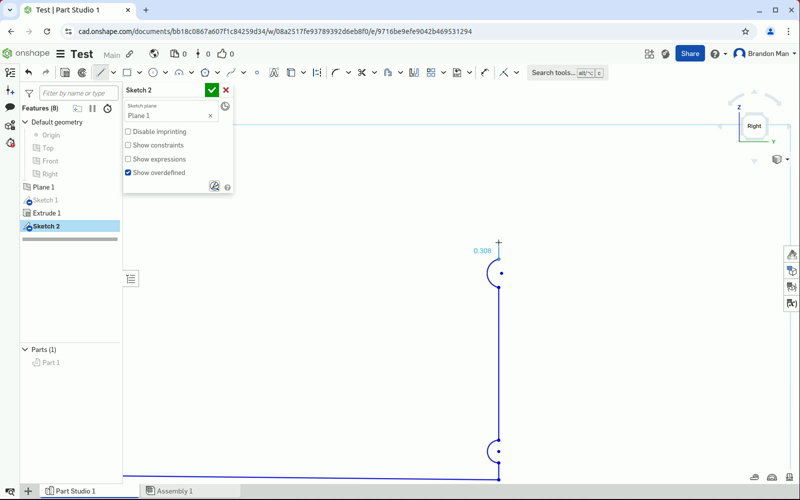
click(498, 242)
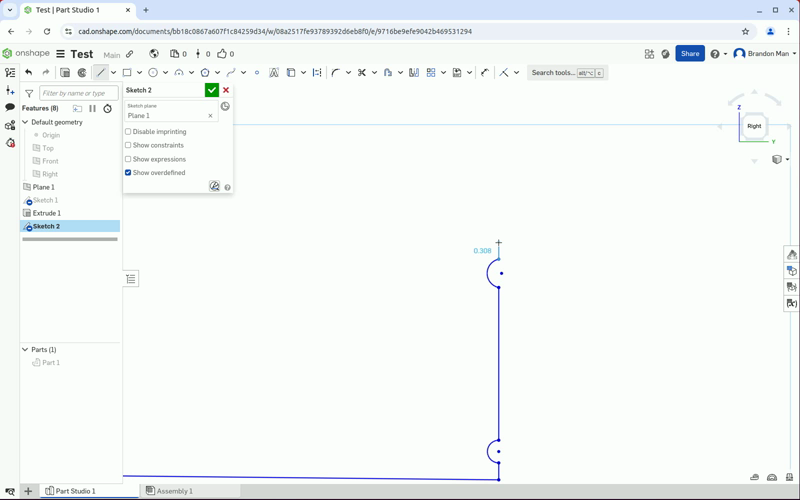
scroll(-6)
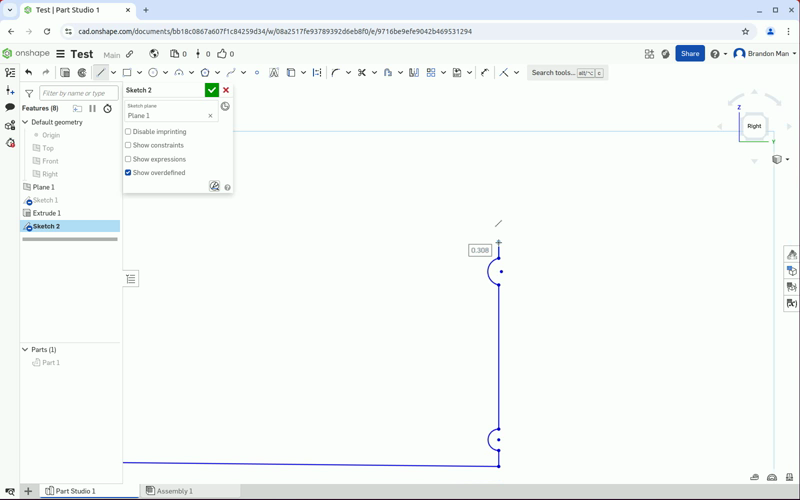
scroll(-6)
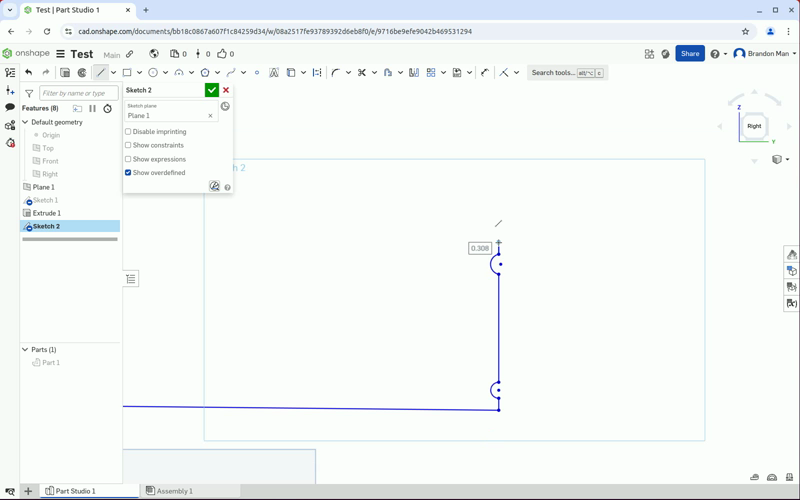
scroll(-6)
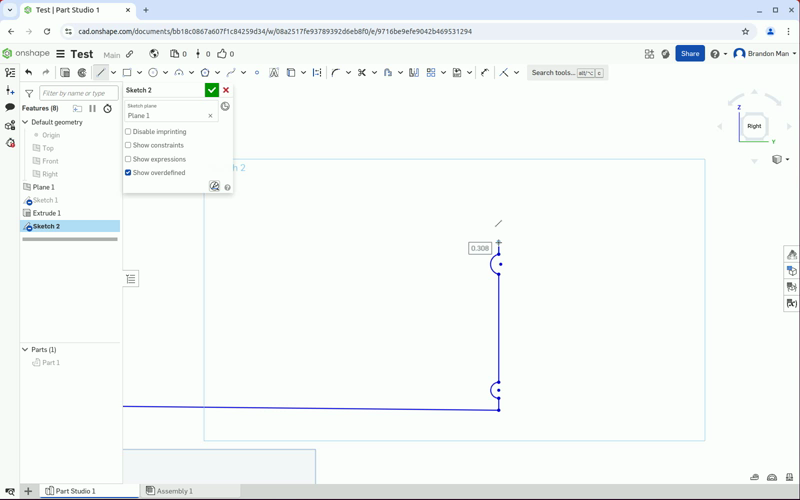
scroll(-6)
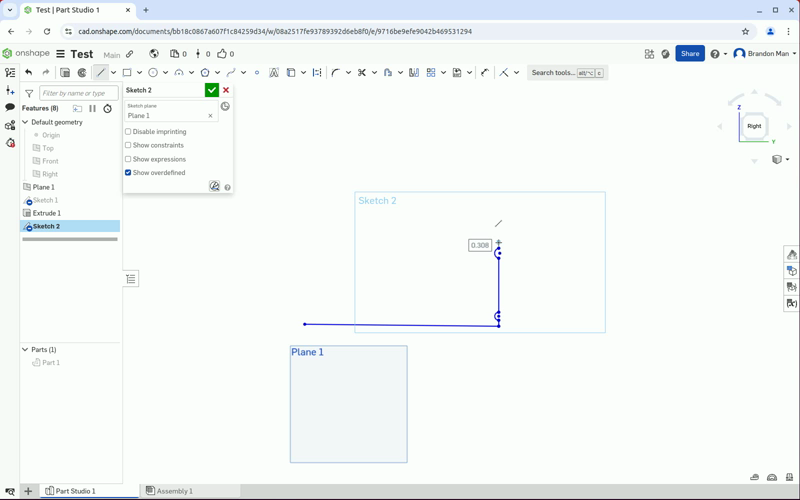
scroll(-6)
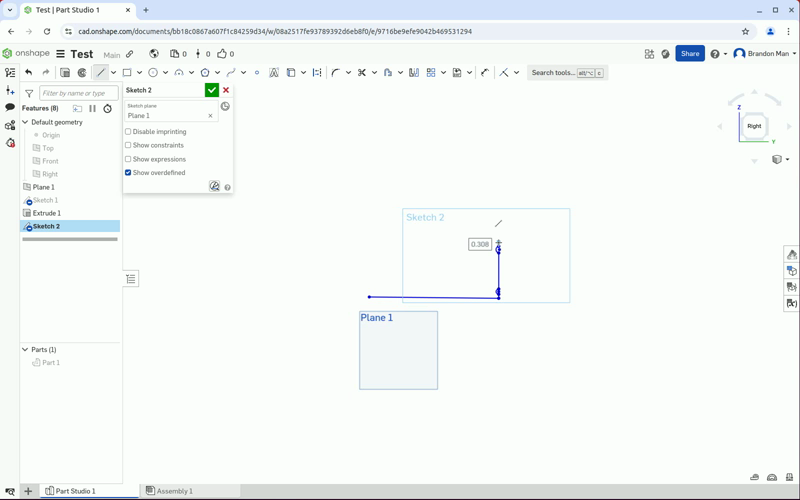
scroll(-6)
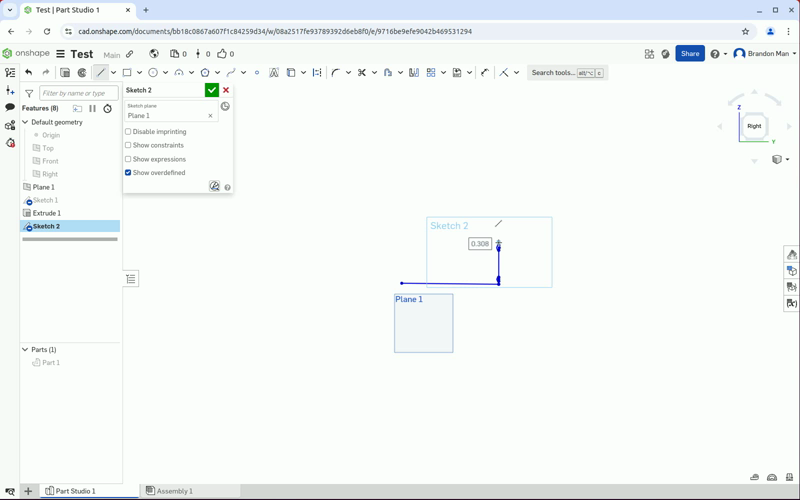
scroll(-6)
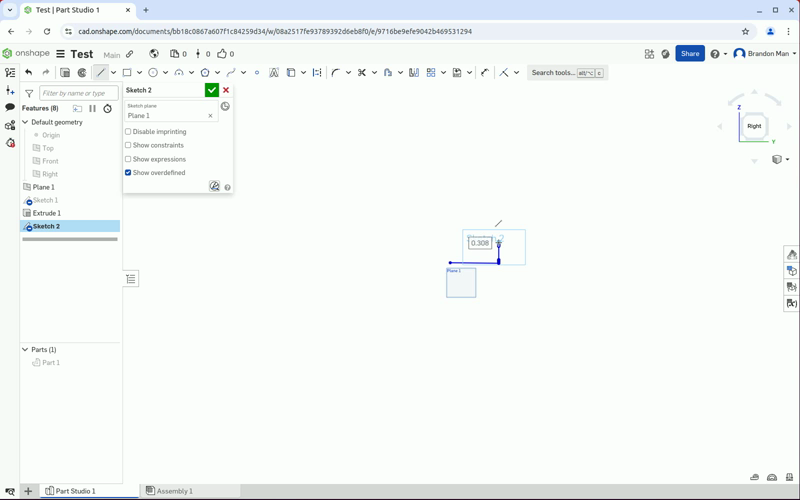
key_up(shift)
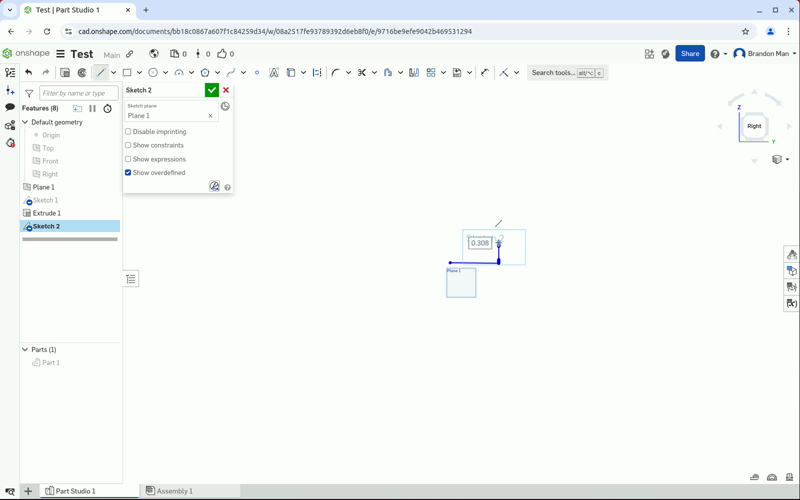
key_down(shift)
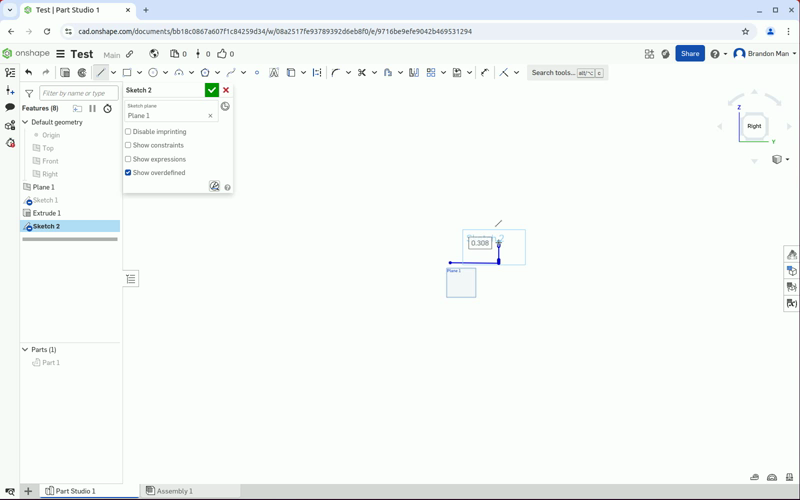
mouse_move(528, 242)
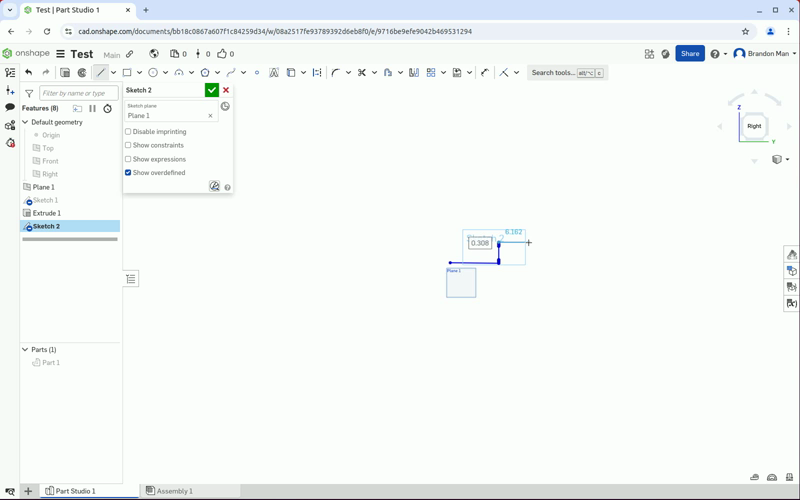
mouse_move(450, 242)
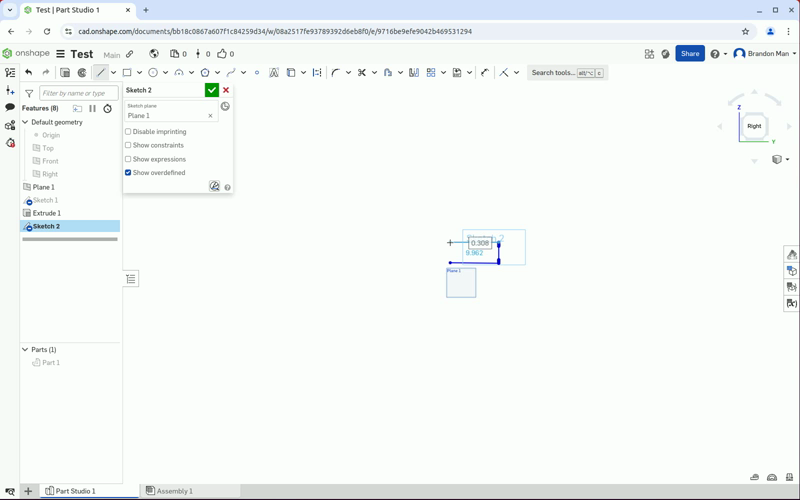
click(450, 242)
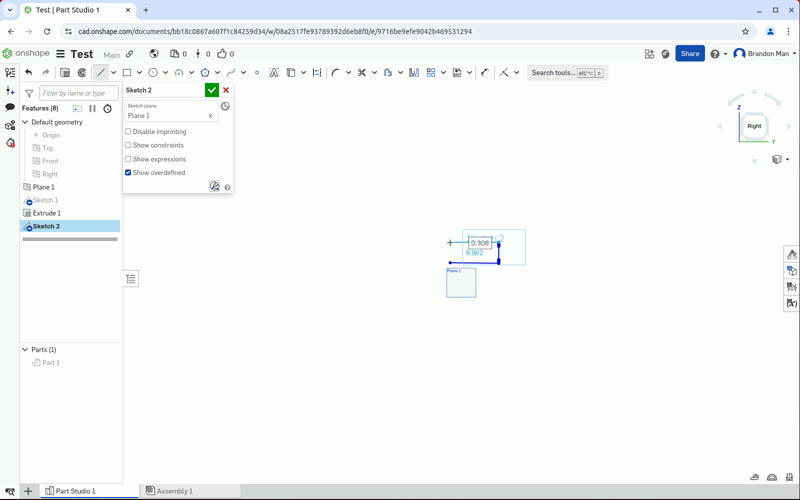
key_up(shift)
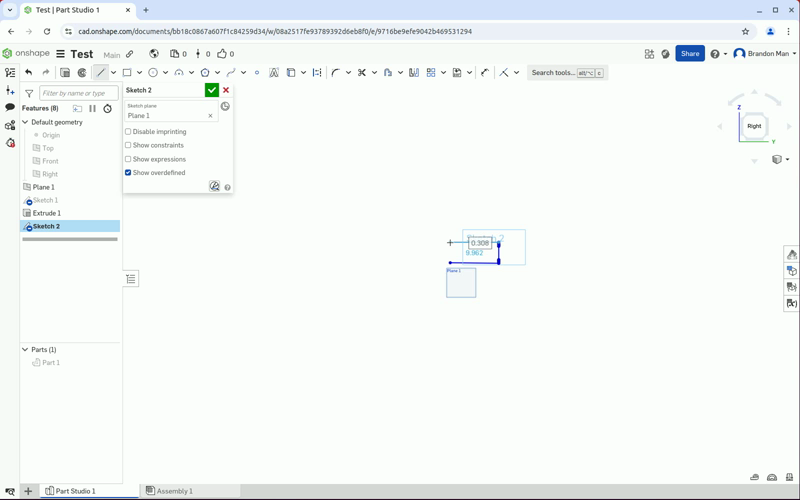
mouse_move(480, 242)
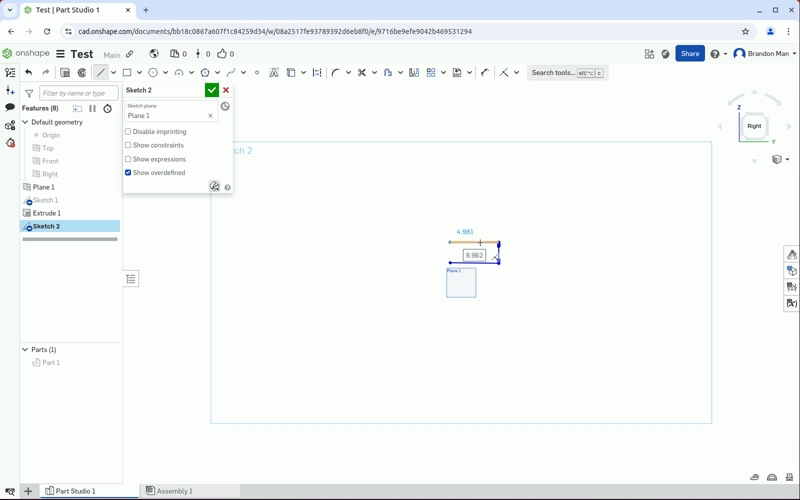
key_down(shift)
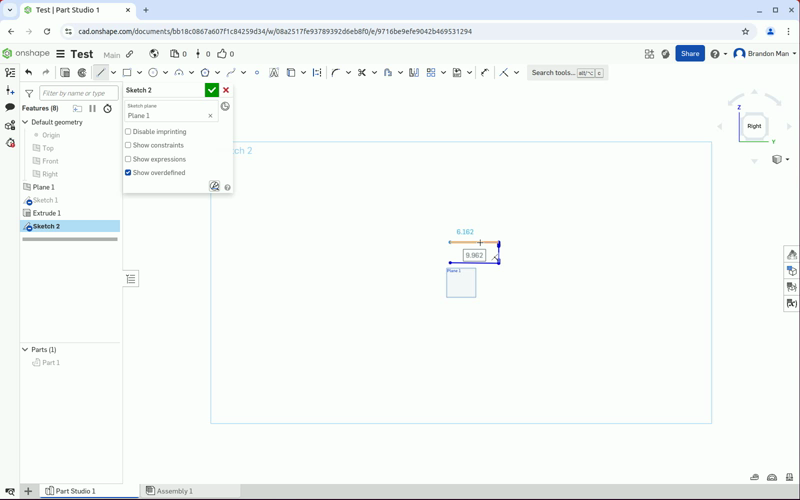
mouse_move(450, 262)
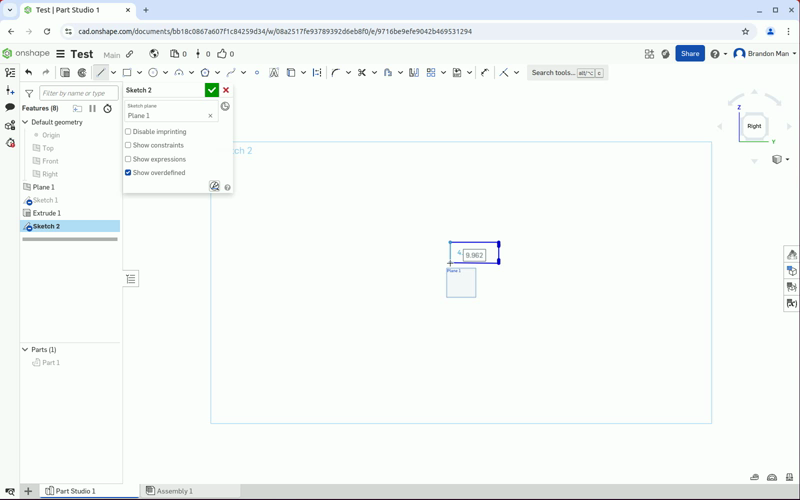
key_up(shift)
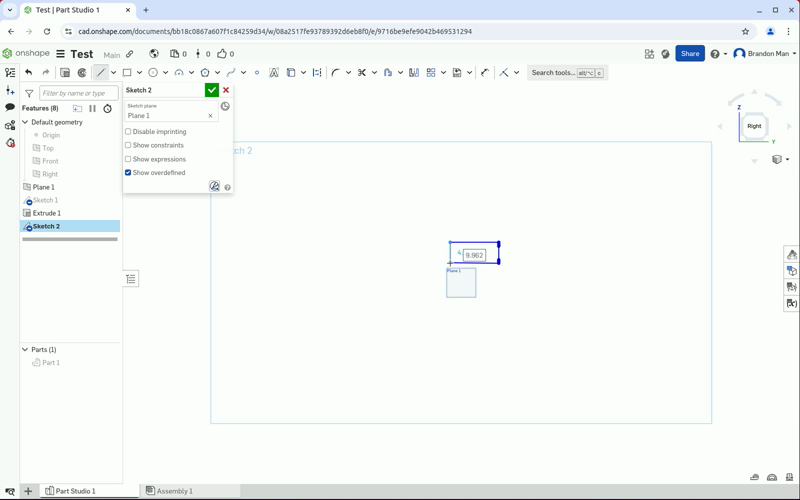
click(450, 262)
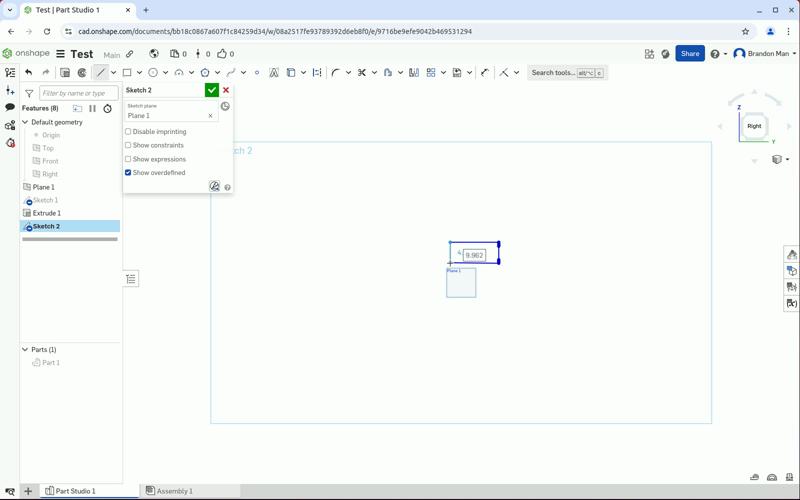
key(esc)
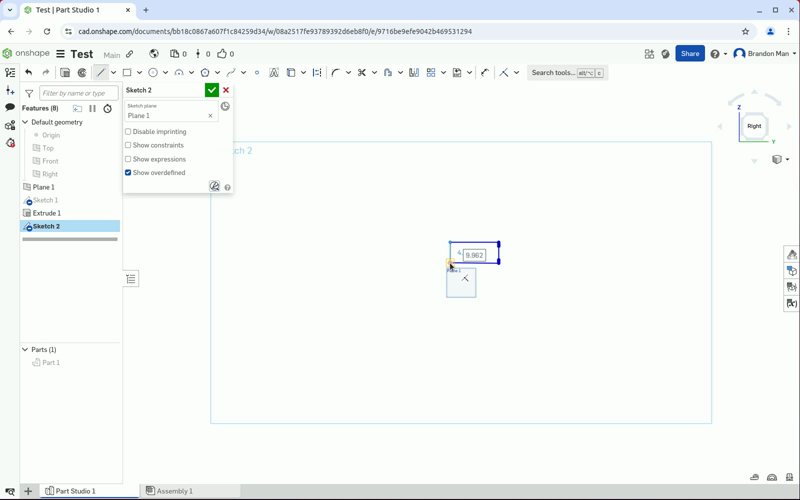
mouse_move(497, 246)
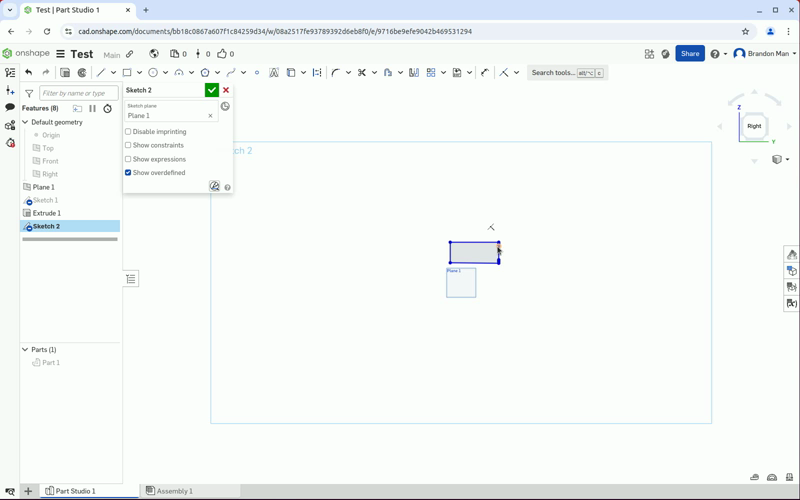
scroll(6)
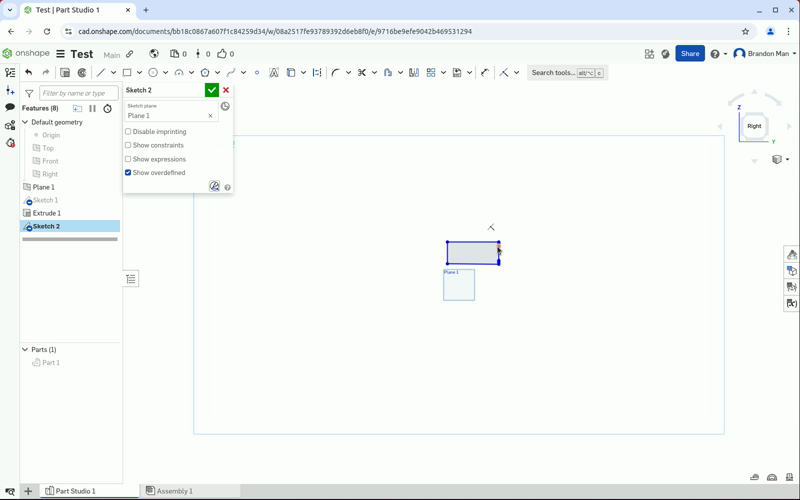
scroll(6)
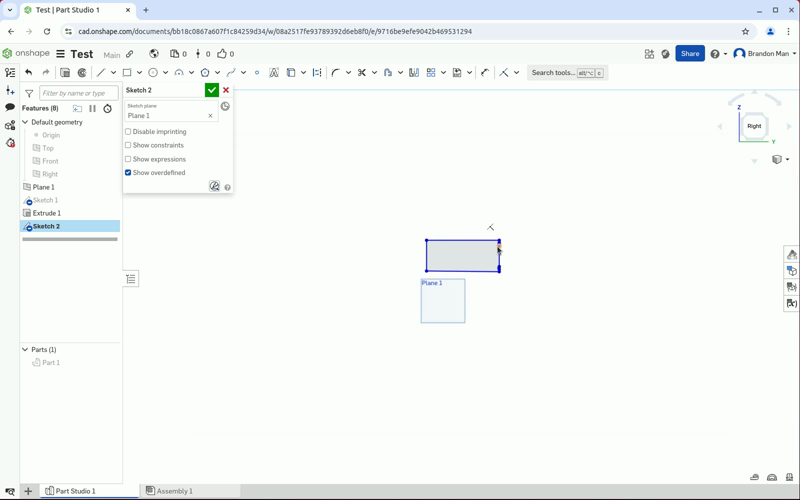
scroll(6)
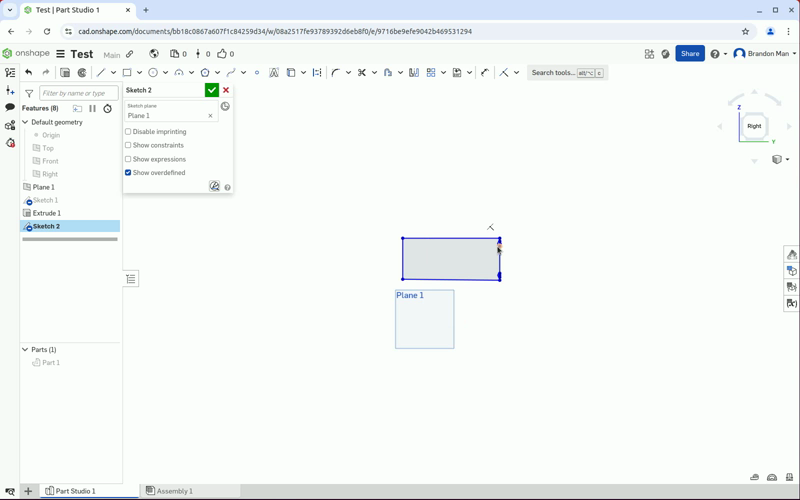
scroll(6)
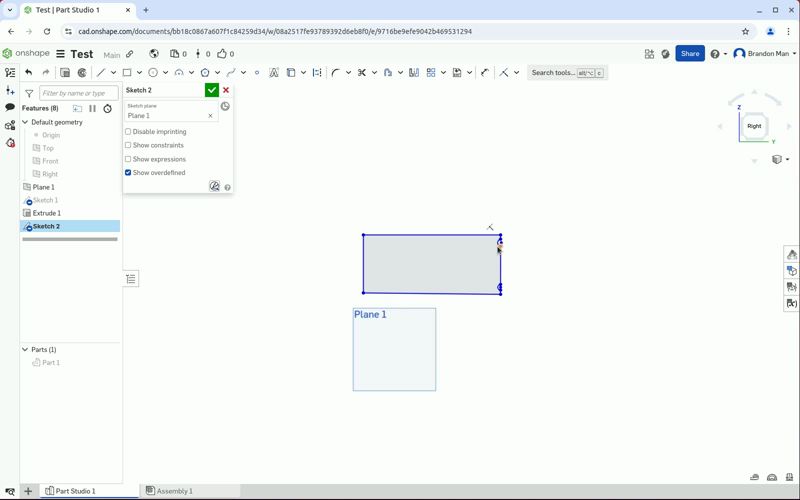
scroll(6)
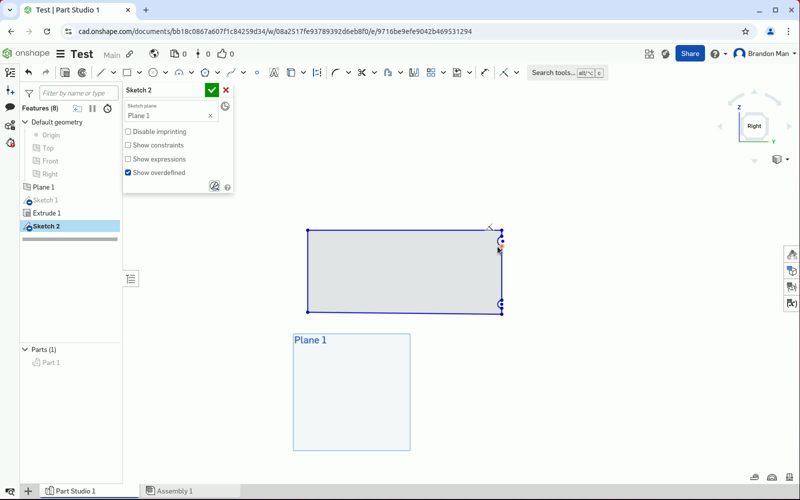
scroll(6)
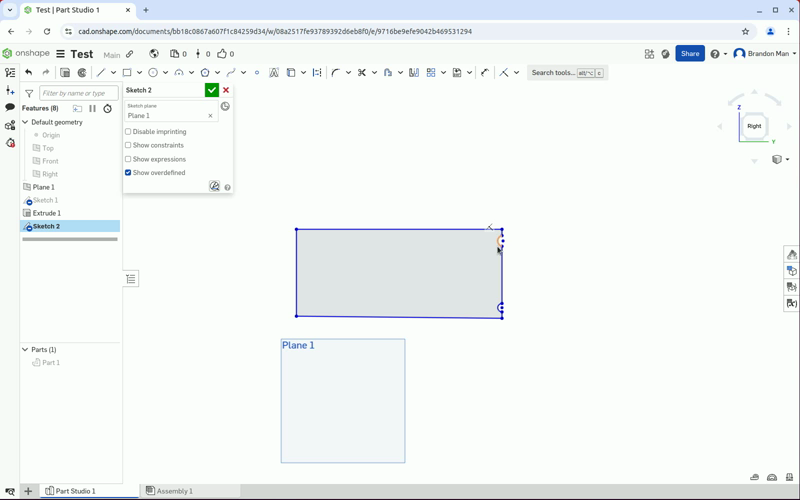
scroll(6)
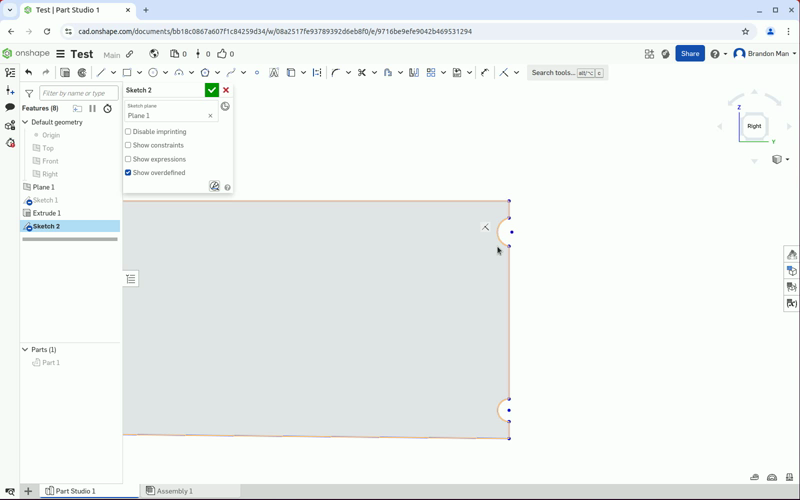
click(497, 246)
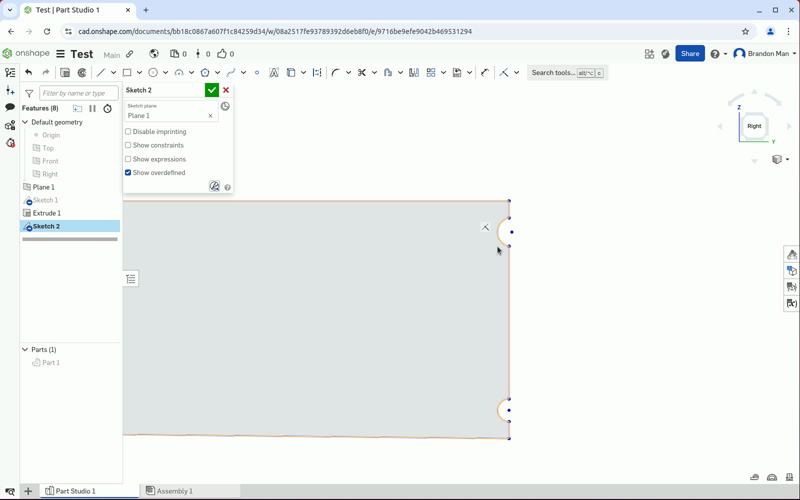
scroll(-6)
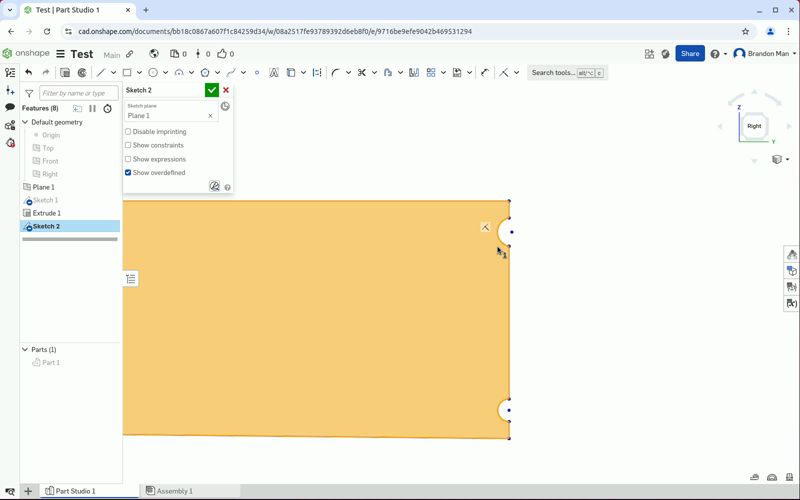
scroll(-6)
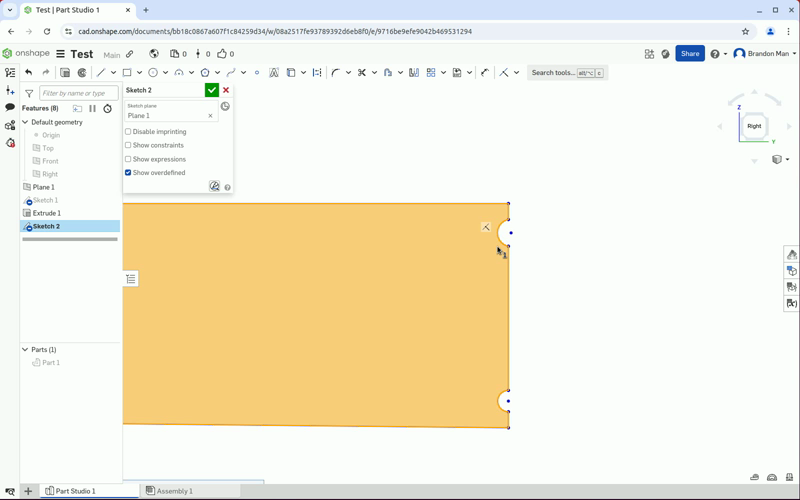
scroll(-6)
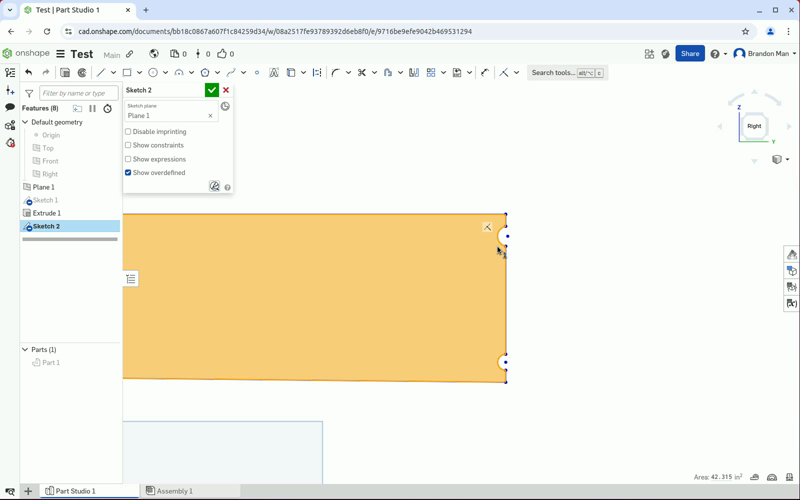
scroll(-6)
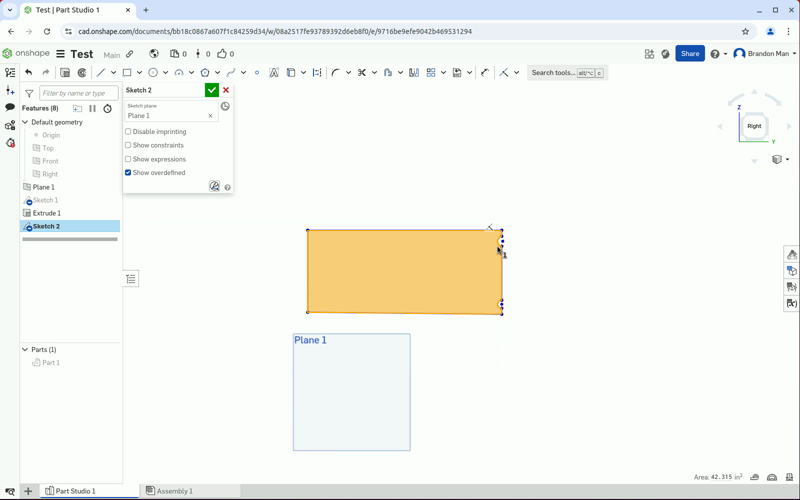
scroll(-6)
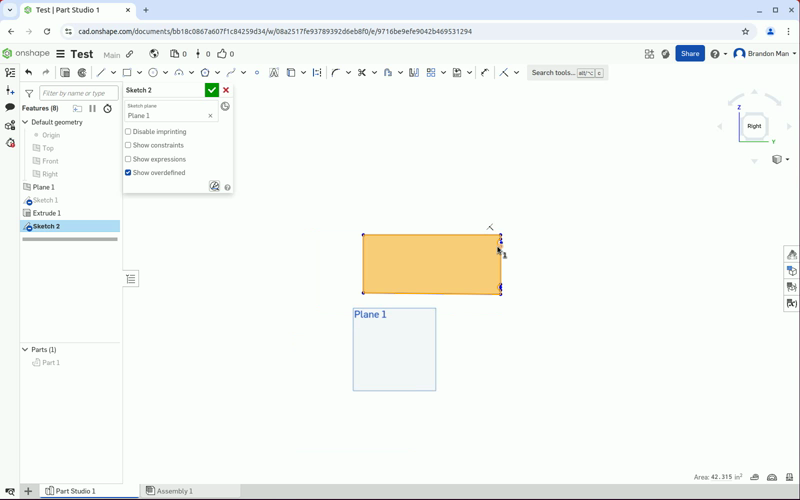
scroll(-6)
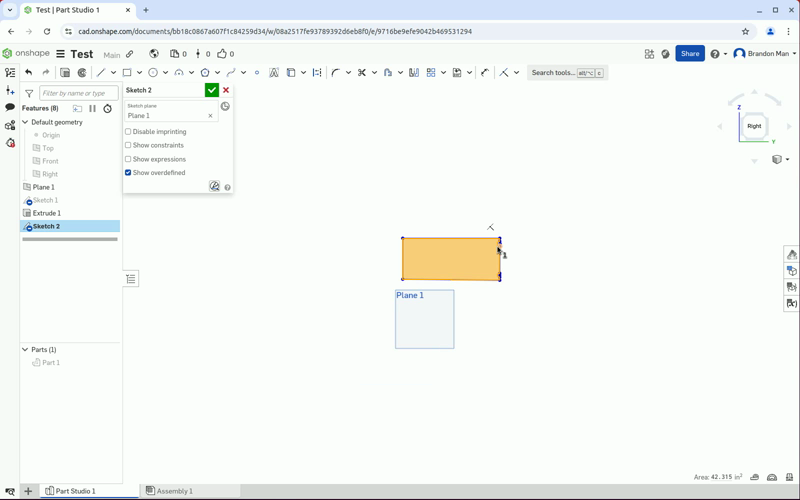
scroll(-6)
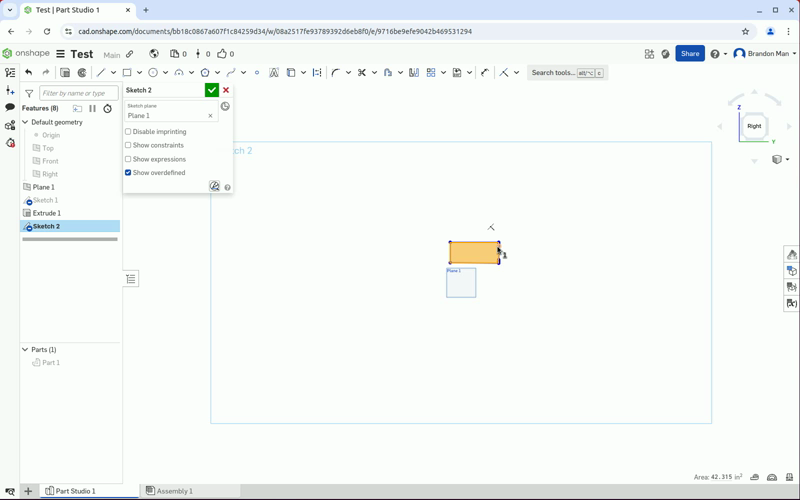
mouse_move(73, 352)
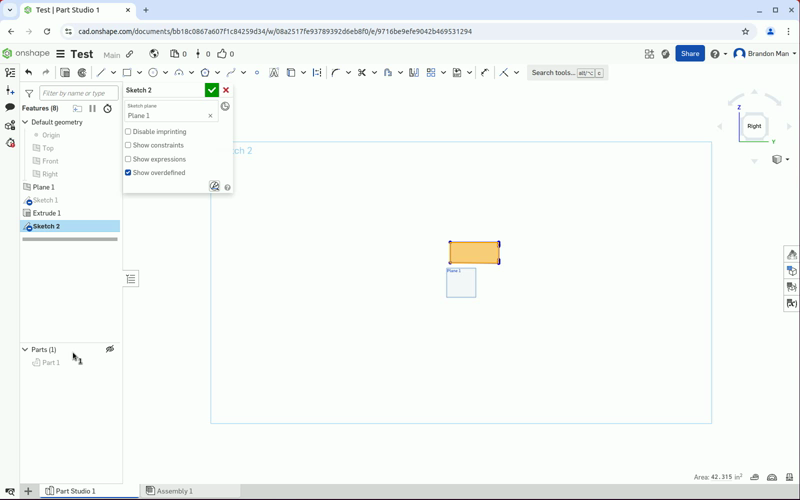
key(shift+y)
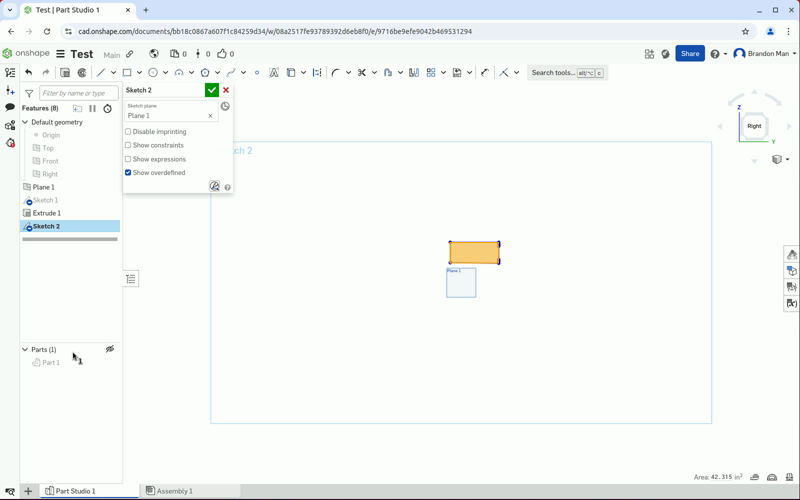
key(shift+e)
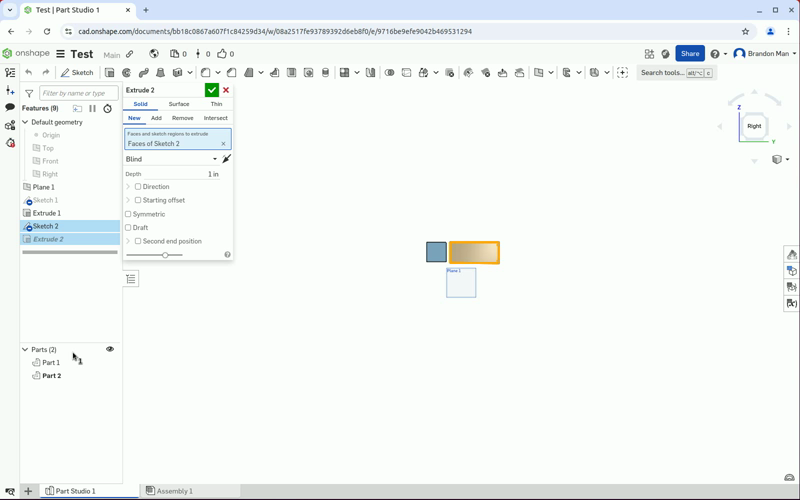
mouse_move(143, 106)
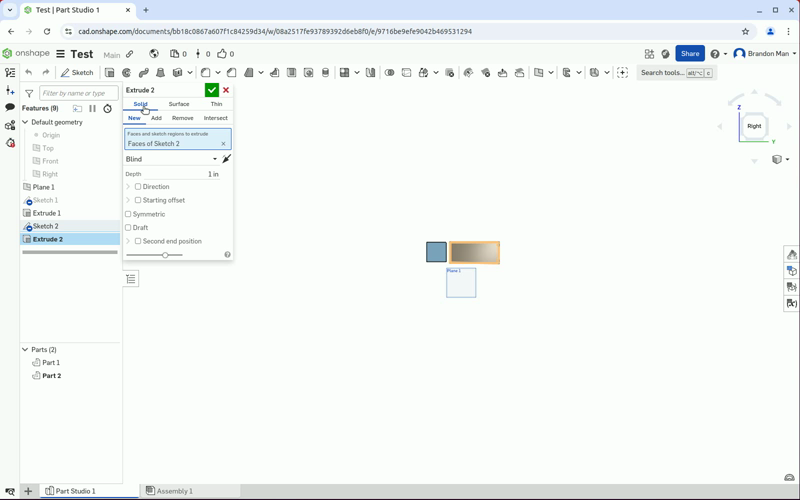
click(143, 106)
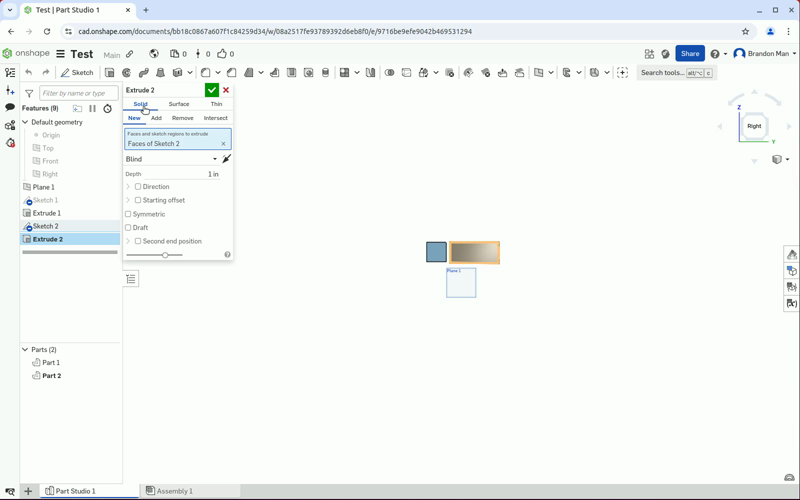
mouse_move(137, 120)
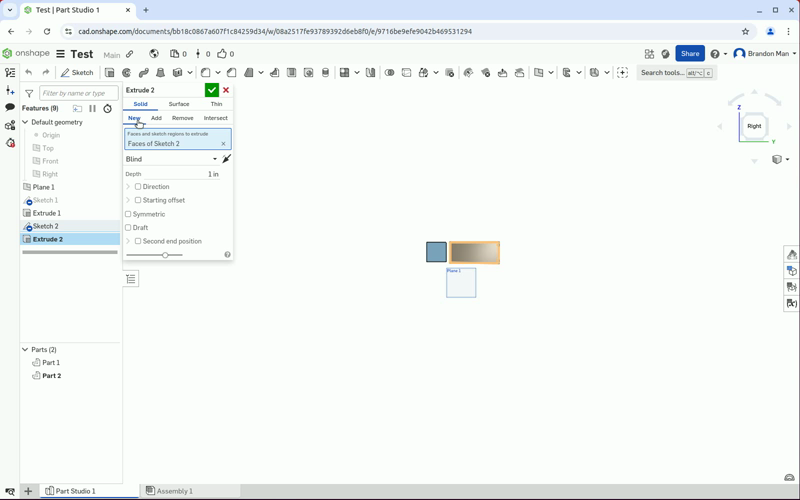
click(137, 120)
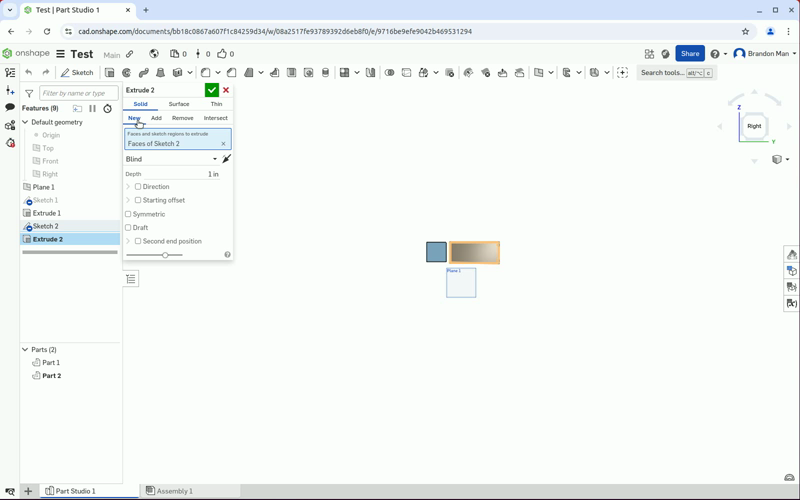
key(tab, 4)
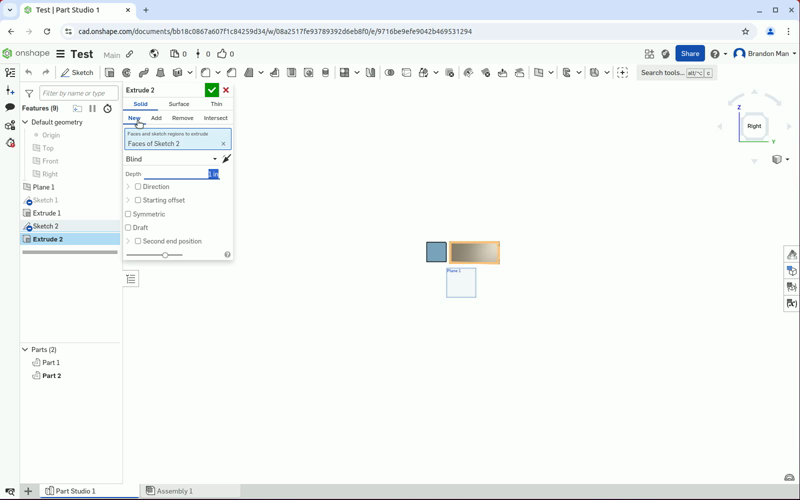
text(0.722)
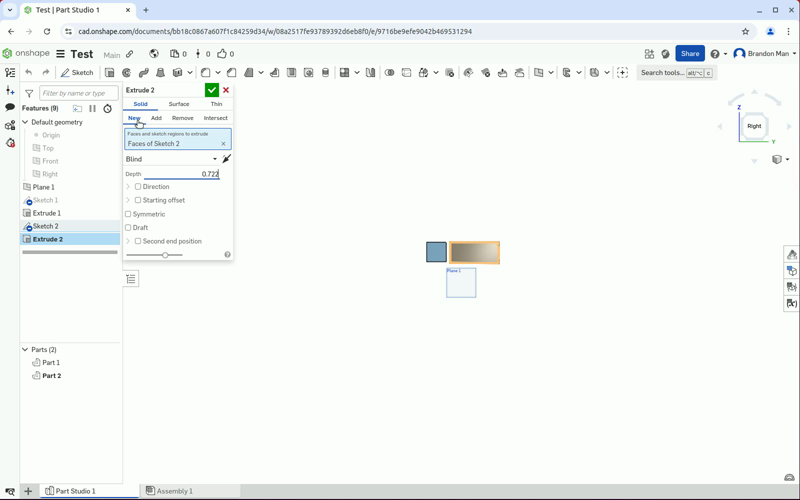
key(enter)
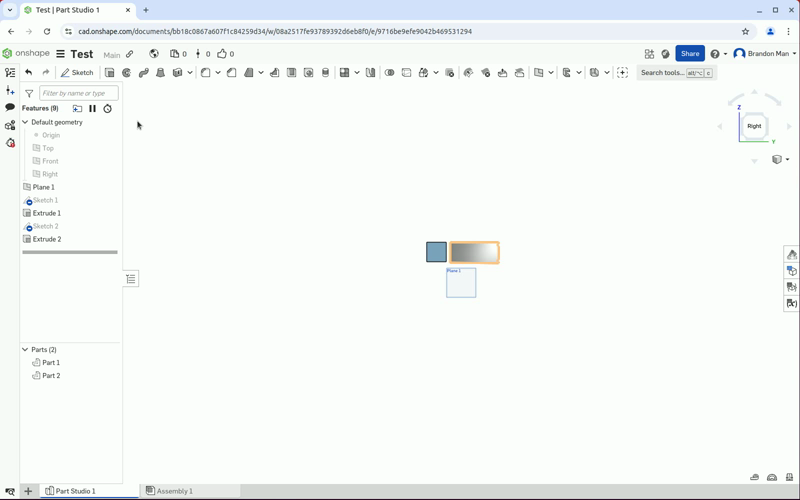
key(shift+h)
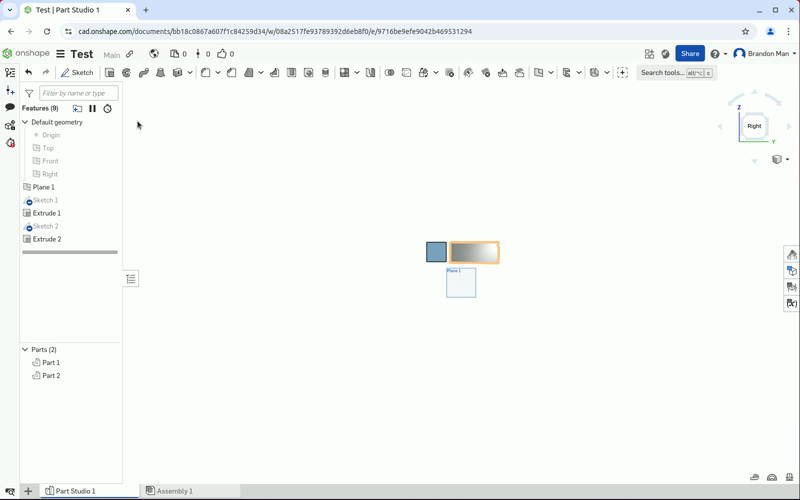
key(shift+h)
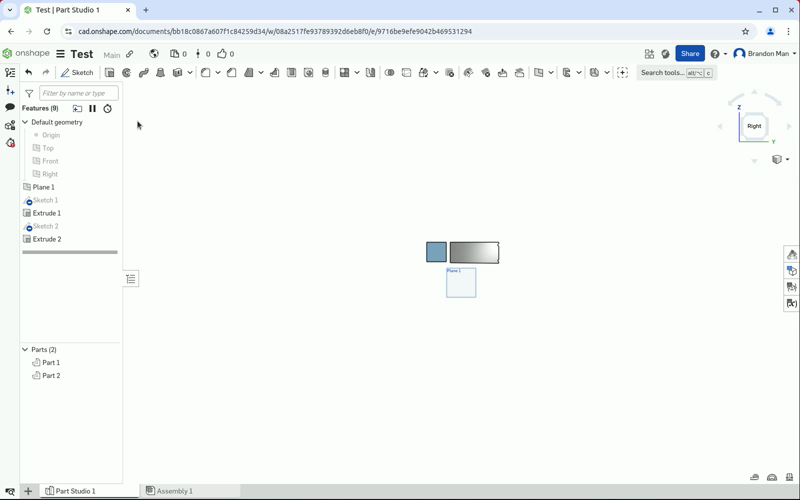
mouse_move(73, 189)
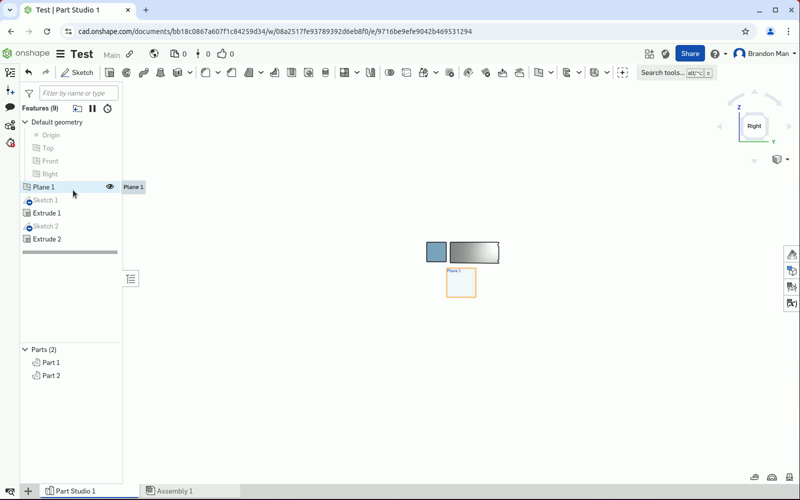
click(73, 189)
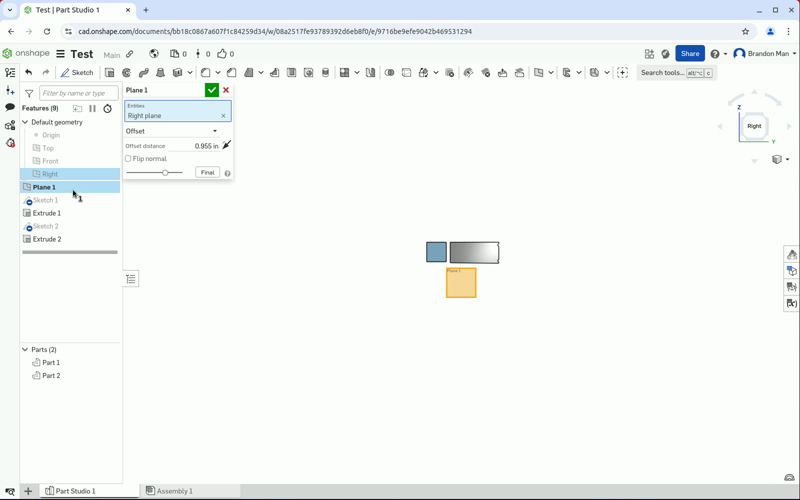
mouse_move(229, 92)
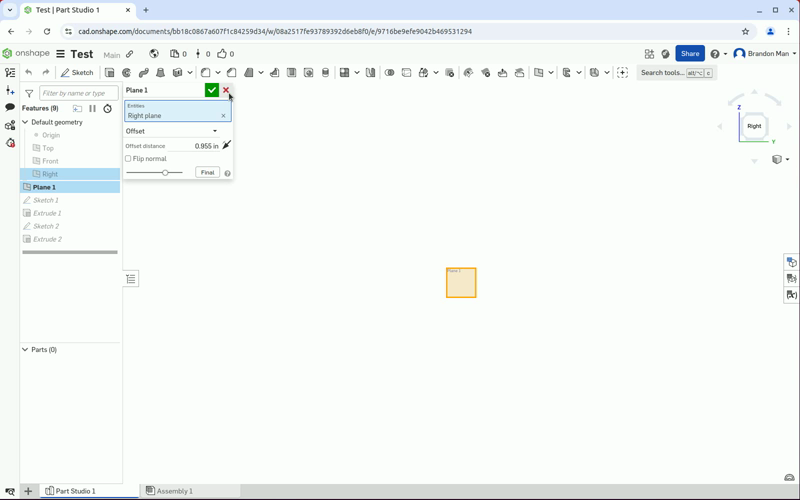
click(229, 92)
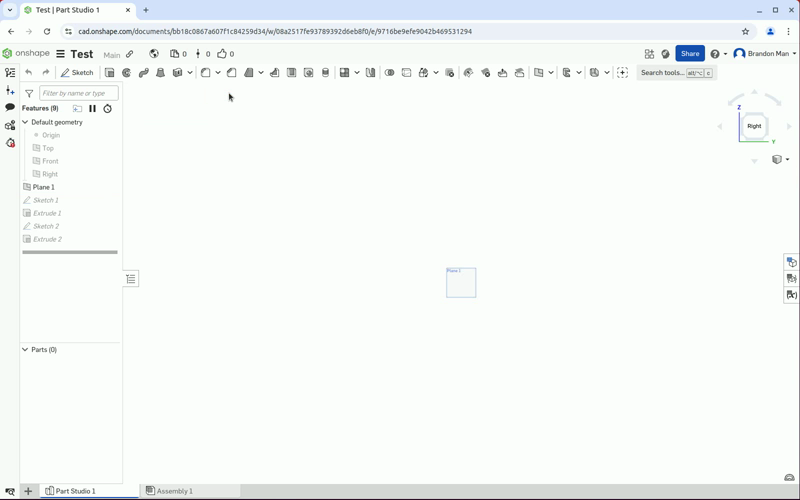
key(shift+s)
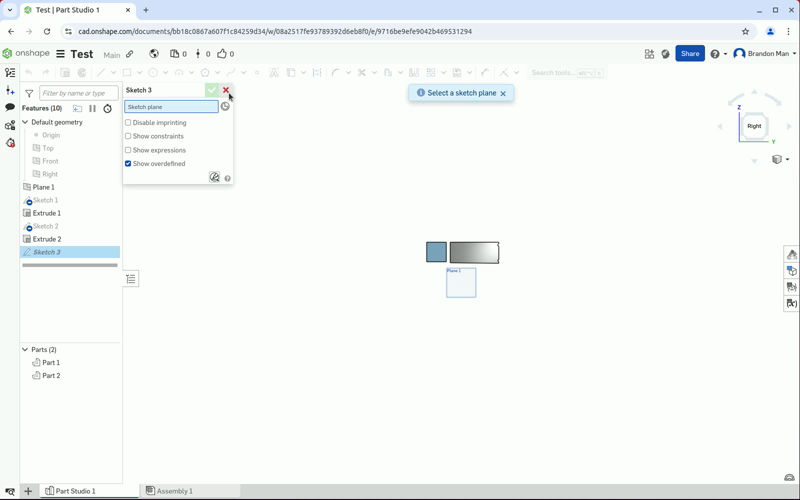
mouse_move(73, 189)
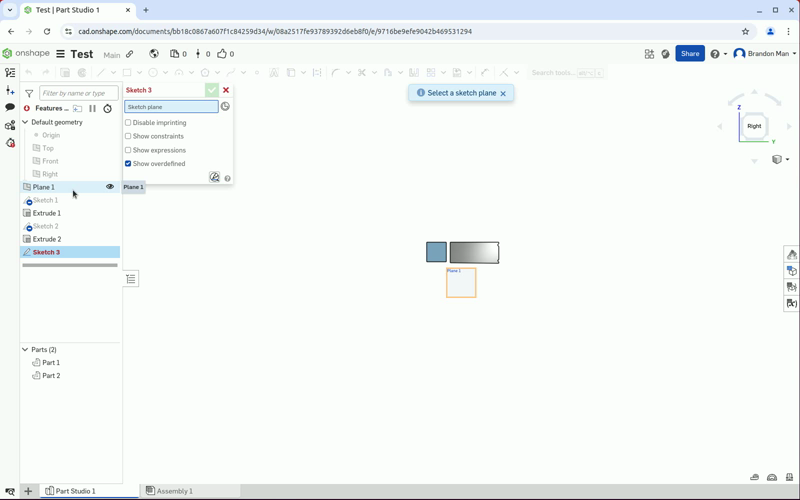
click(73, 189)
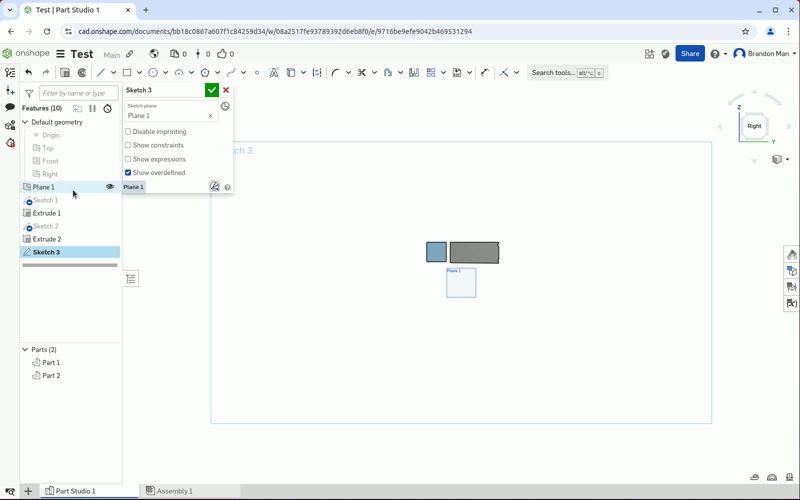
mouse_move(73, 352)
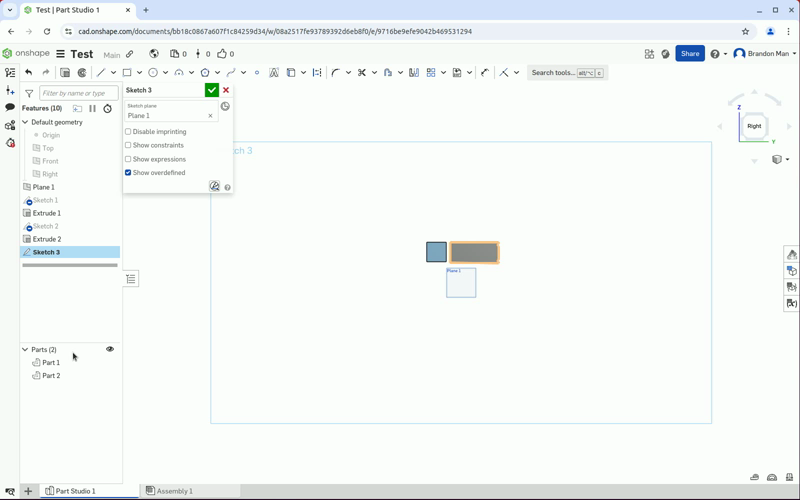
key(y)
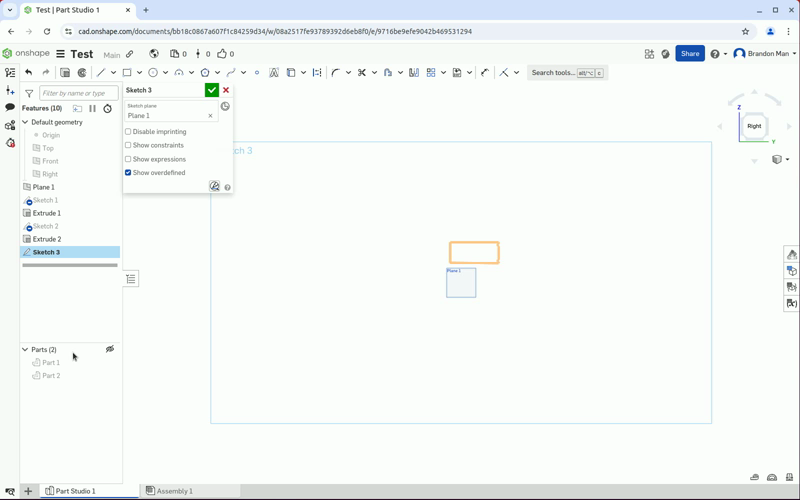
key(l)
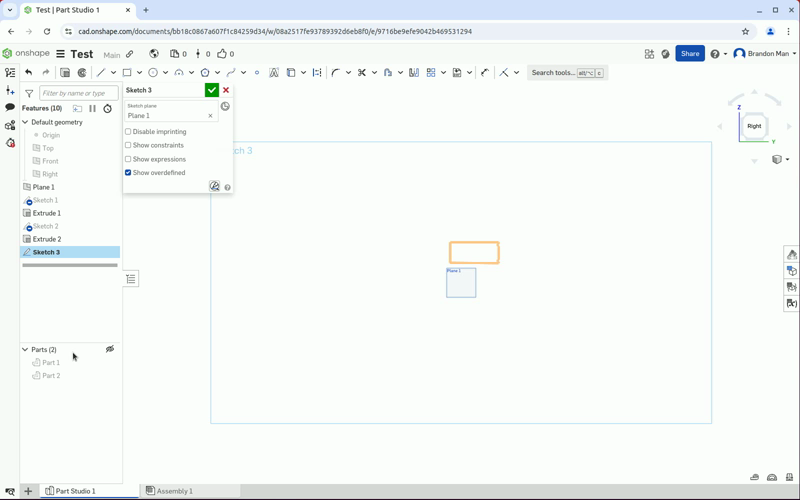
key_down(shift)
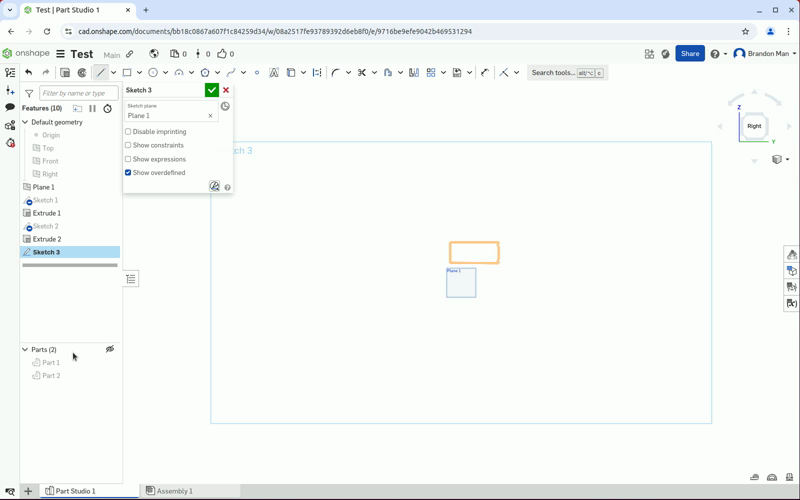
mouse_move(498, 262)
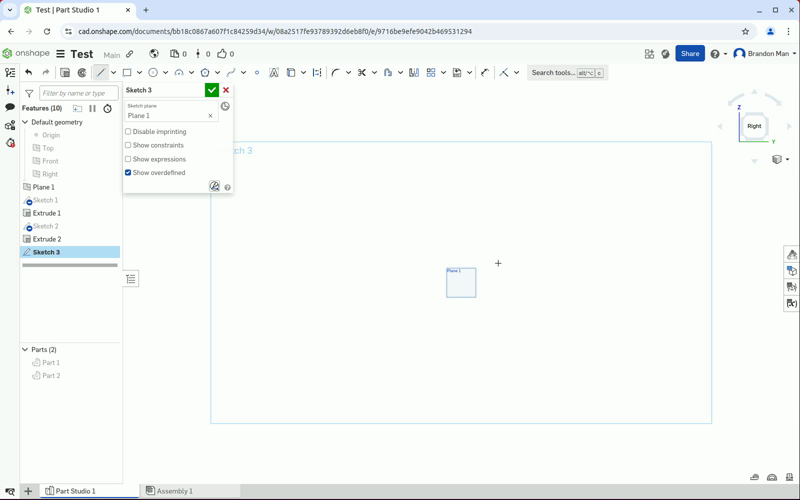
click(498, 262)
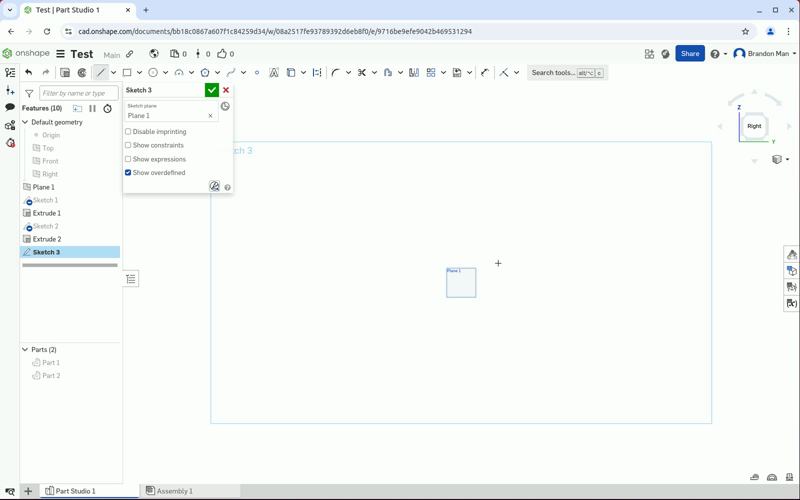
key_up(shift)
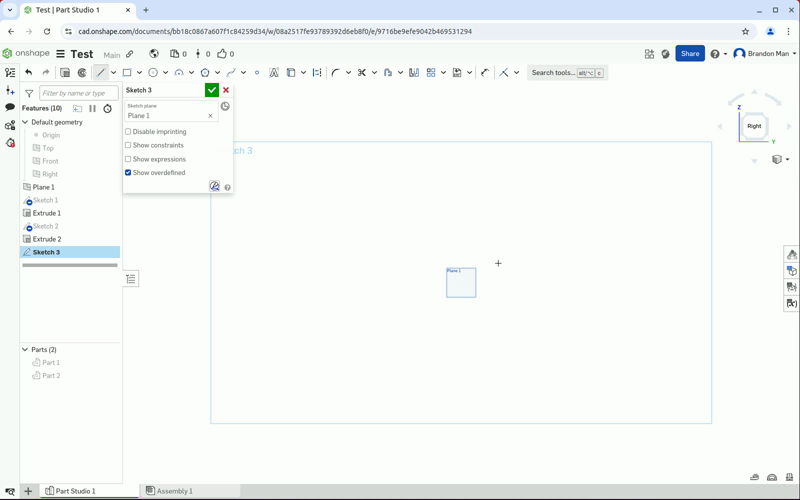
key_down(shift)
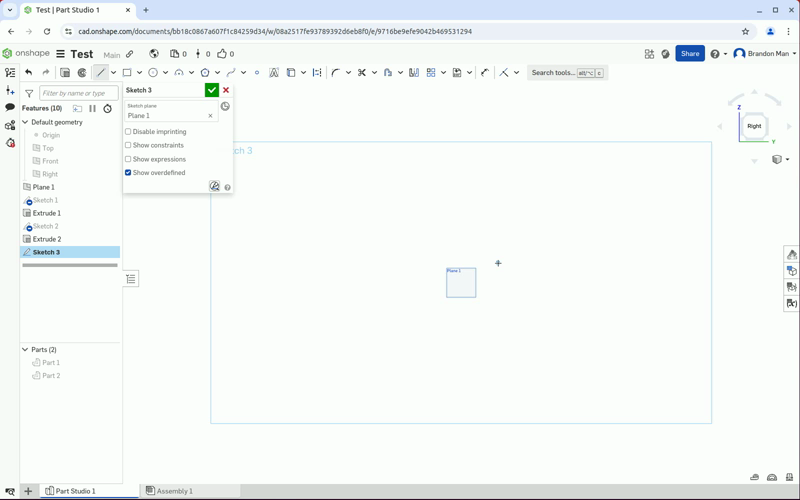
mouse_move(528, 262)
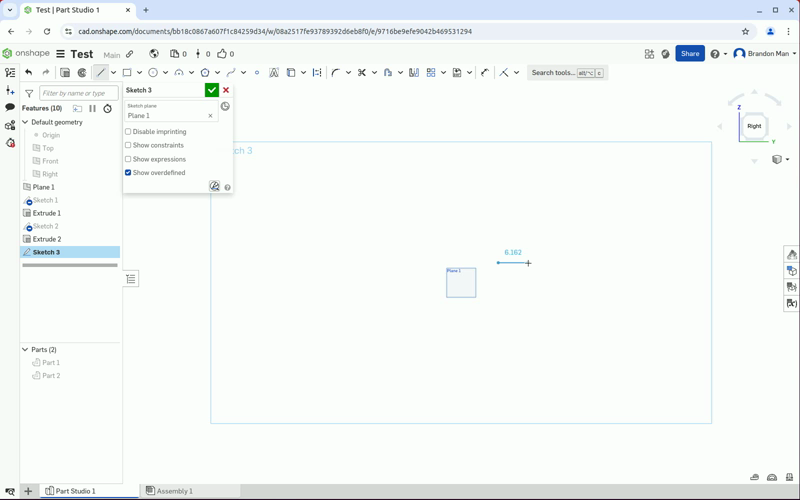
mouse_move(525, 262)
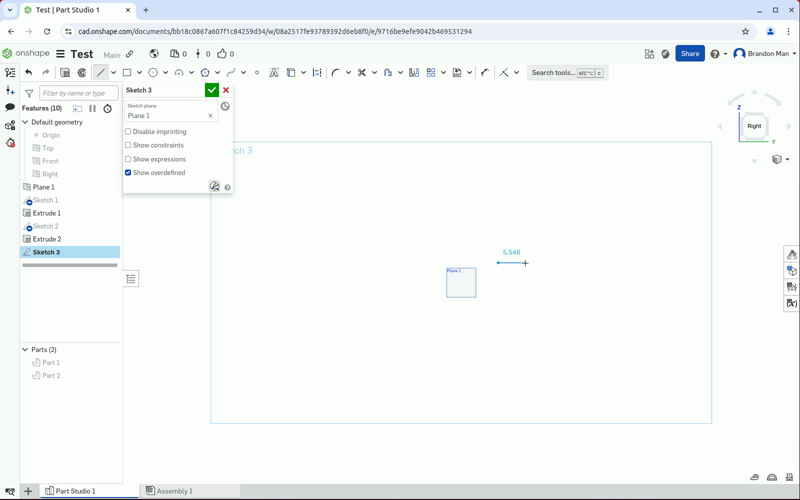
click(525, 262)
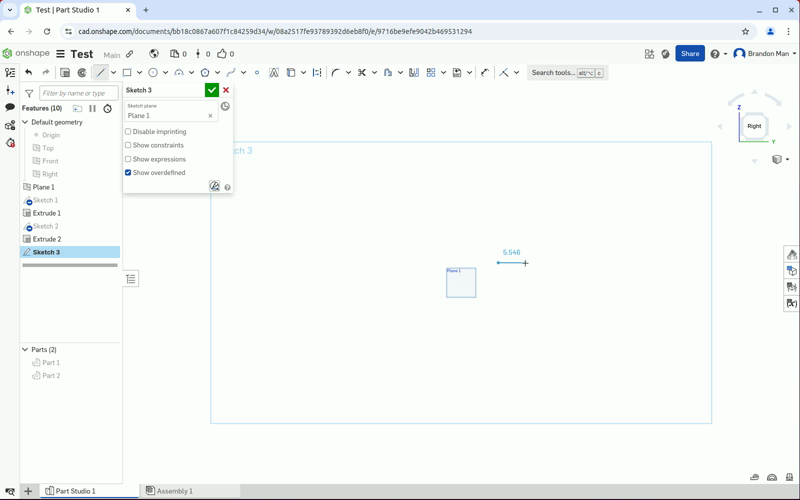
key_up(shift)
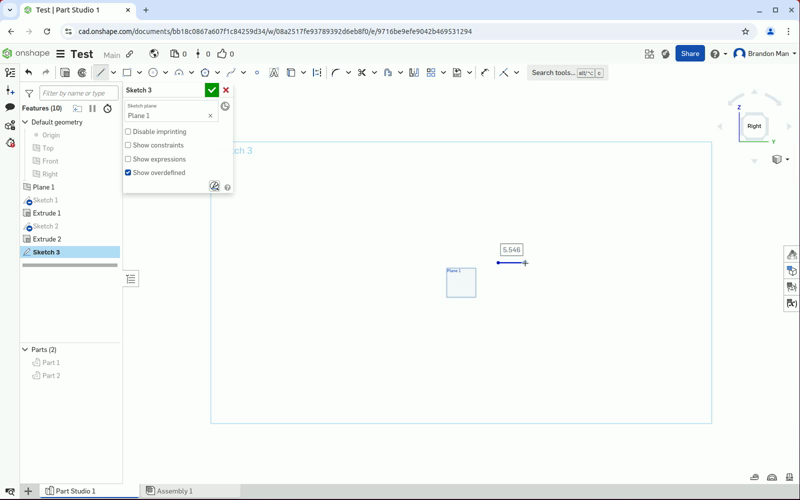
key_down(shift)
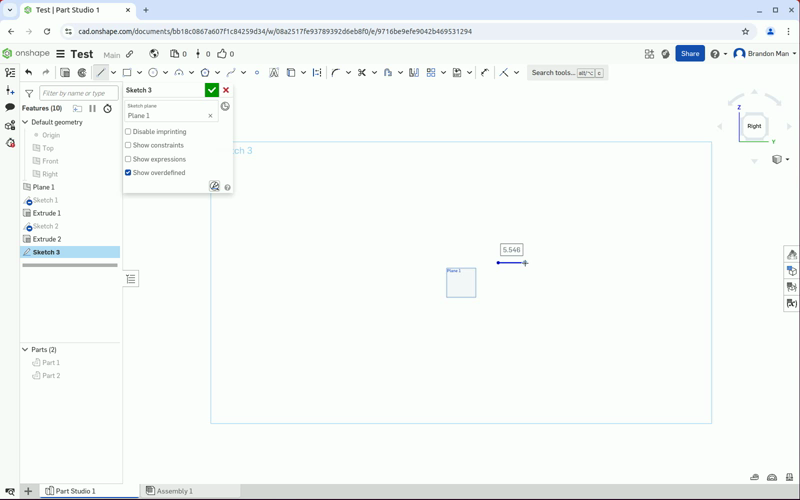
mouse_move(555, 262)
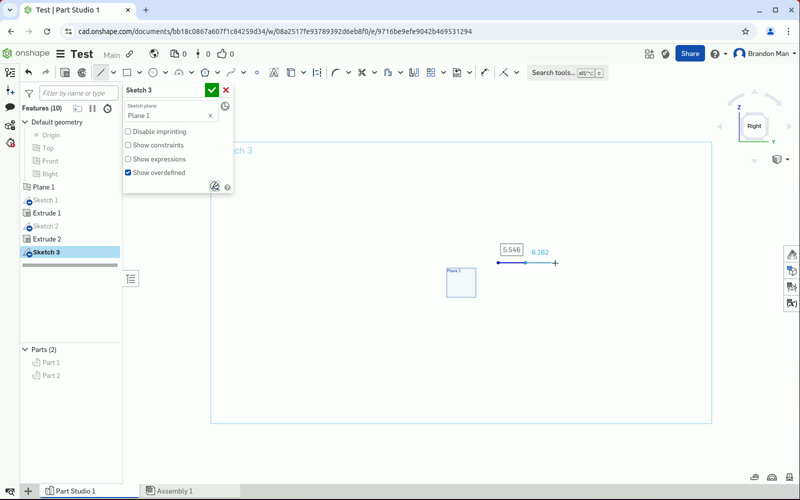
mouse_move(525, 242)
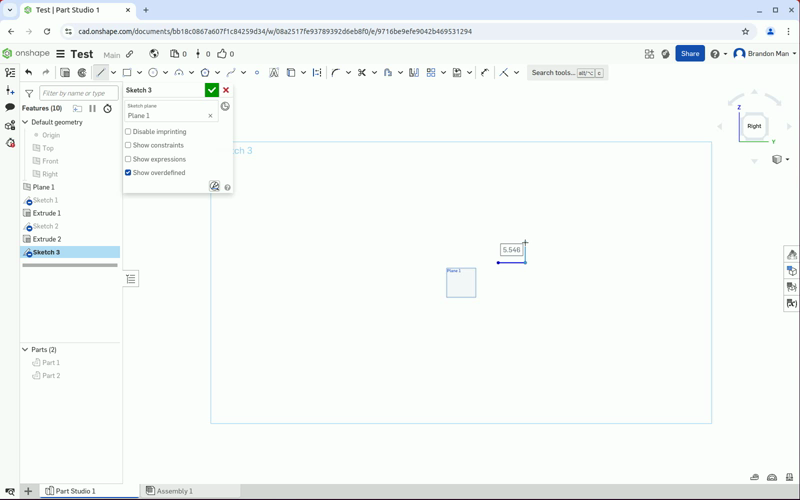
click(525, 242)
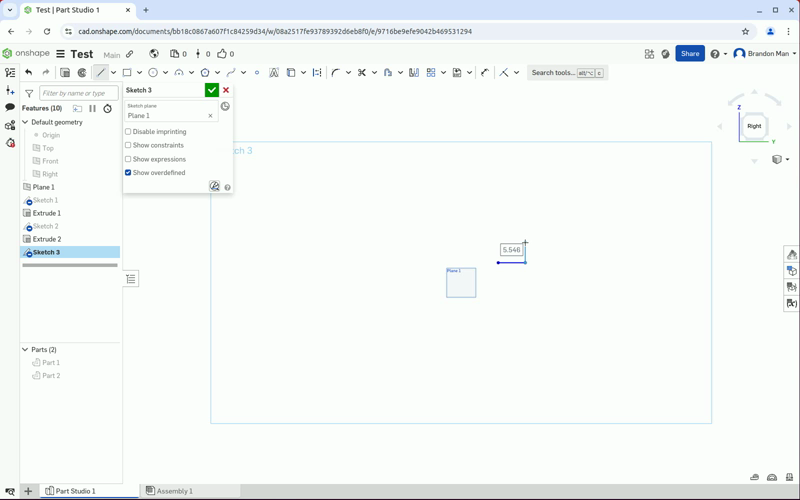
key_up(shift)
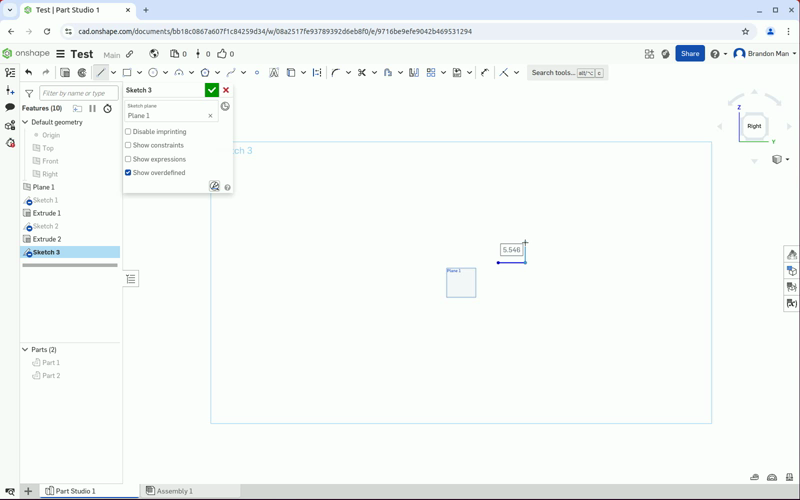
key_down(shift)
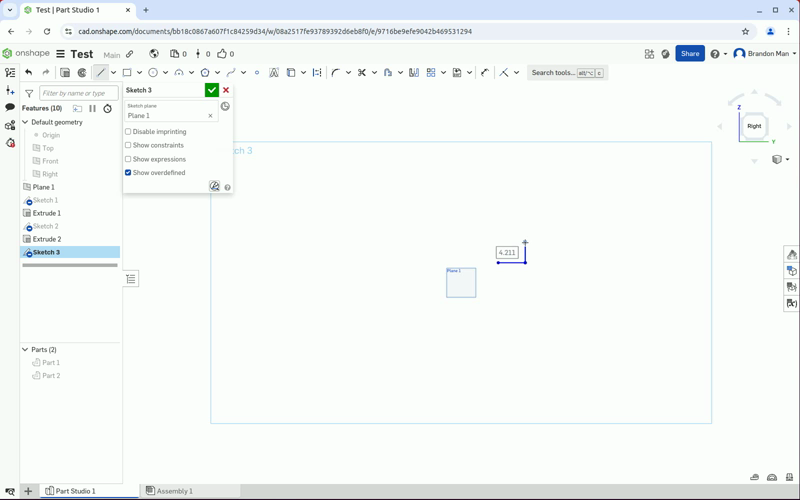
mouse_move(555, 242)
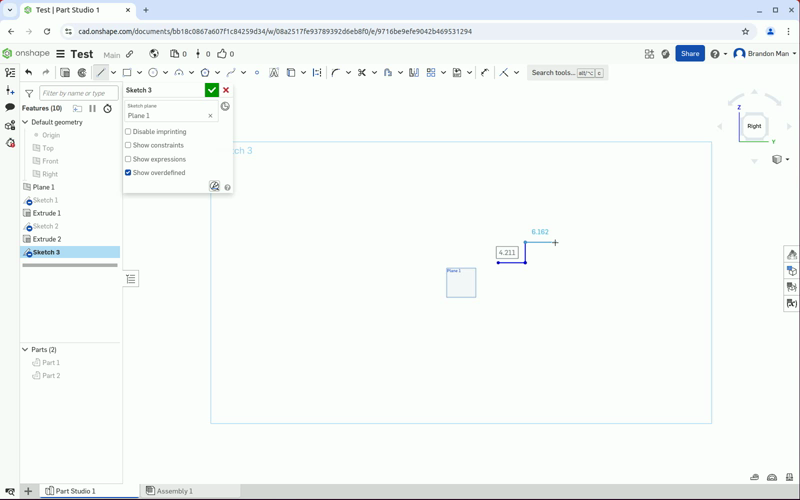
mouse_move(498, 242)
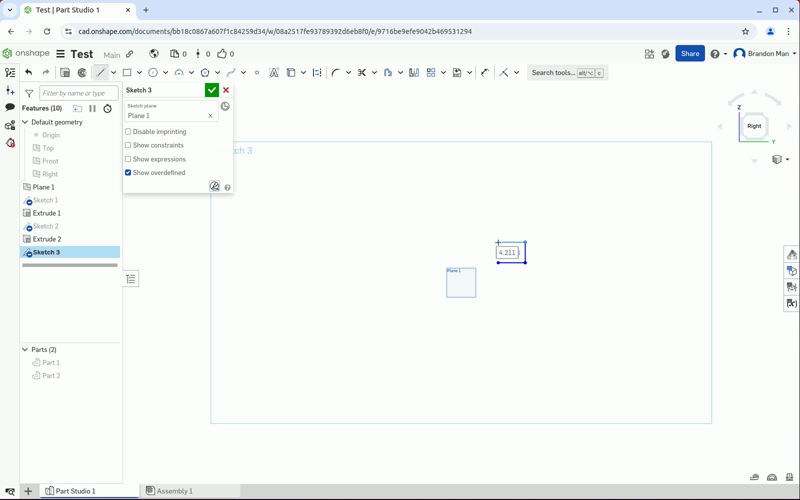
click(498, 242)
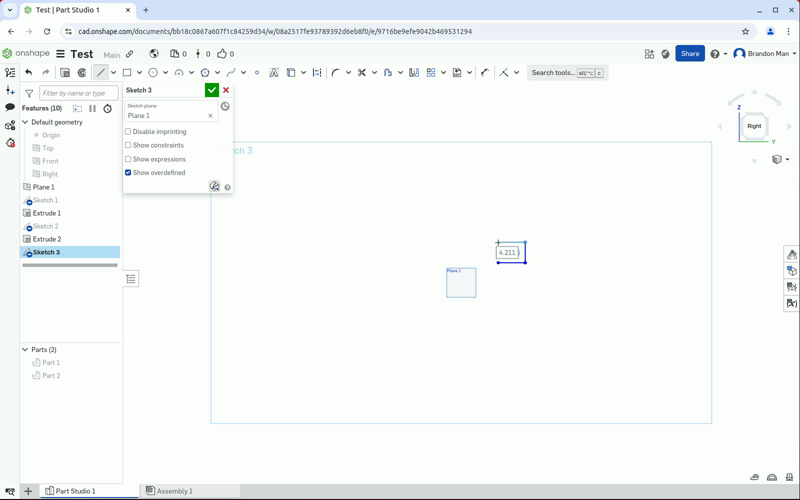
key_up(shift)
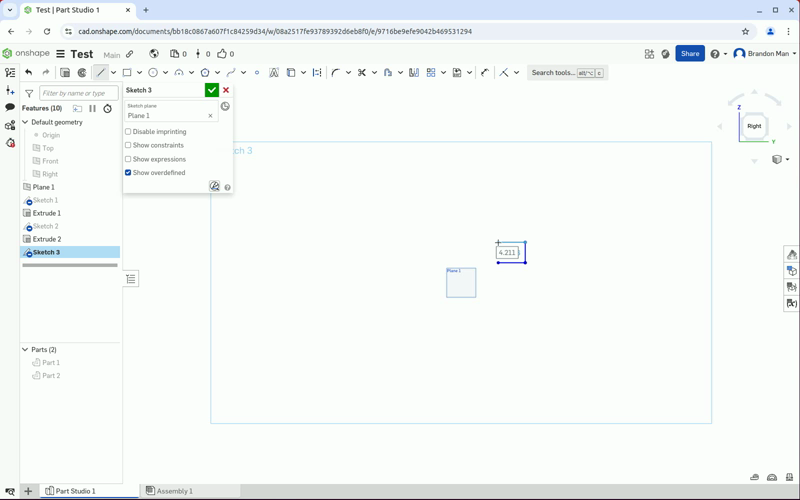
key_down(shift)
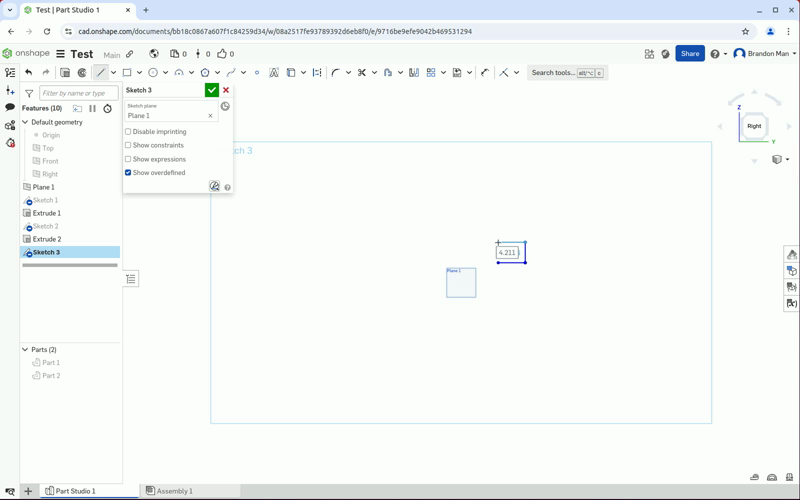
mouse_move(528, 242)
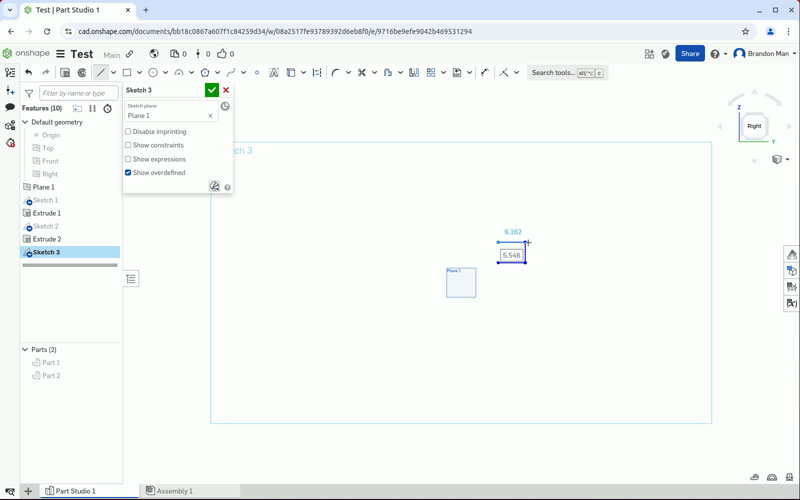
mouse_move(498, 243)
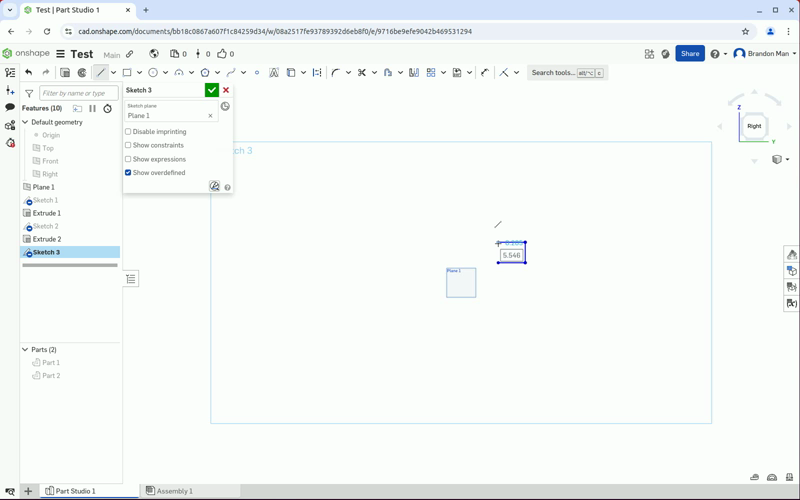
scroll(6)
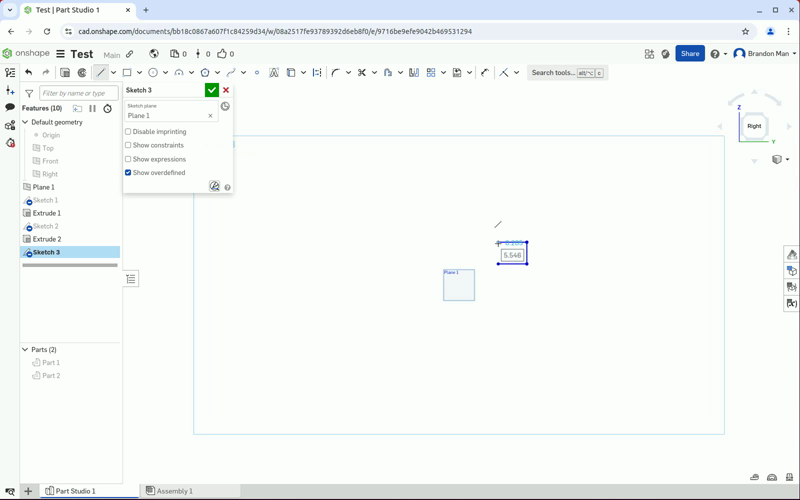
scroll(6)
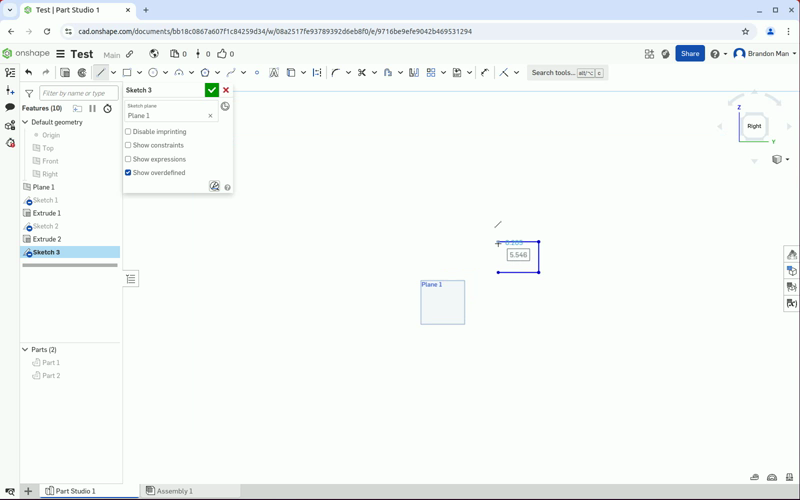
scroll(6)
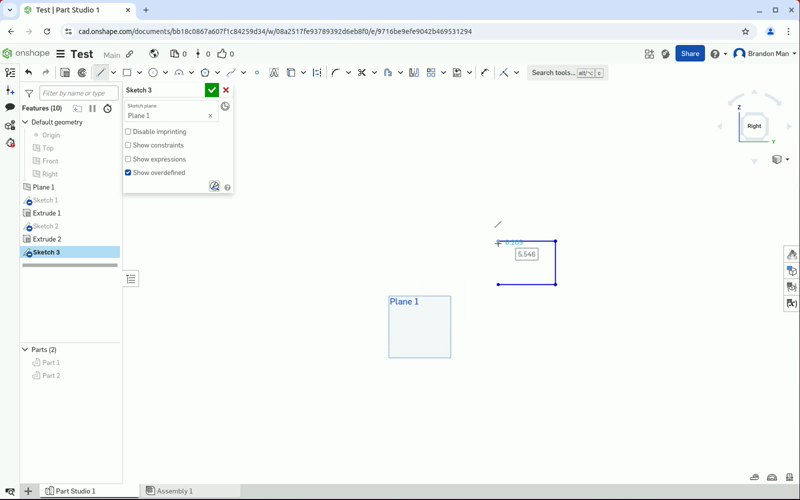
scroll(6)
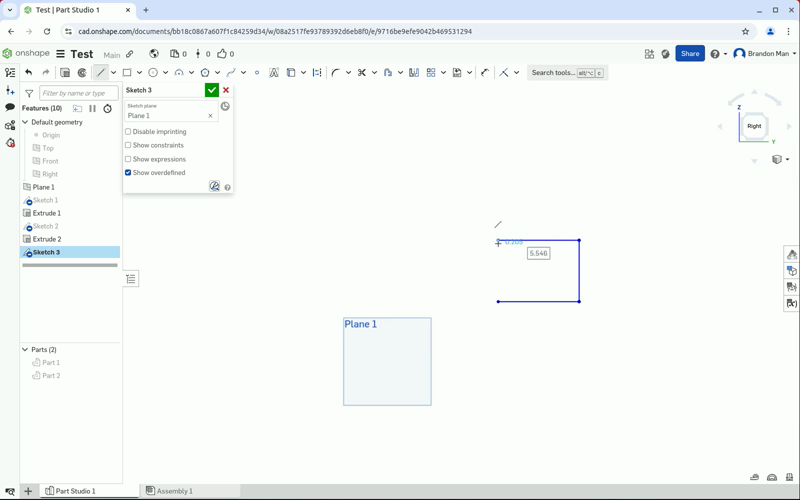
scroll(6)
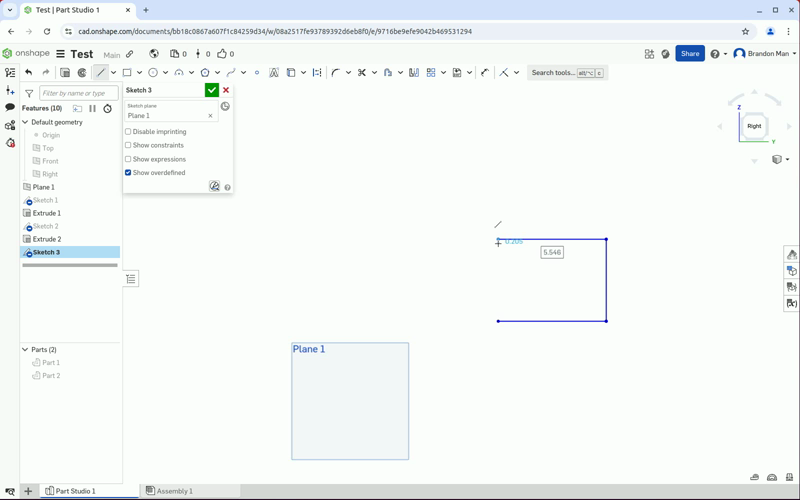
scroll(6)
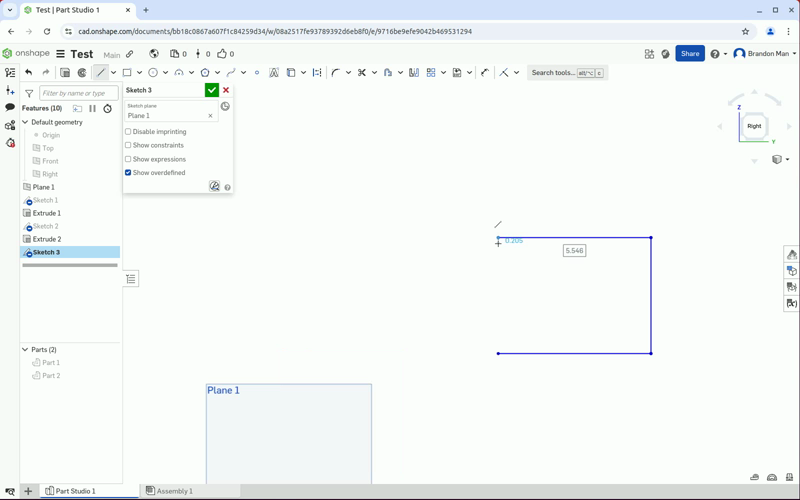
scroll(6)
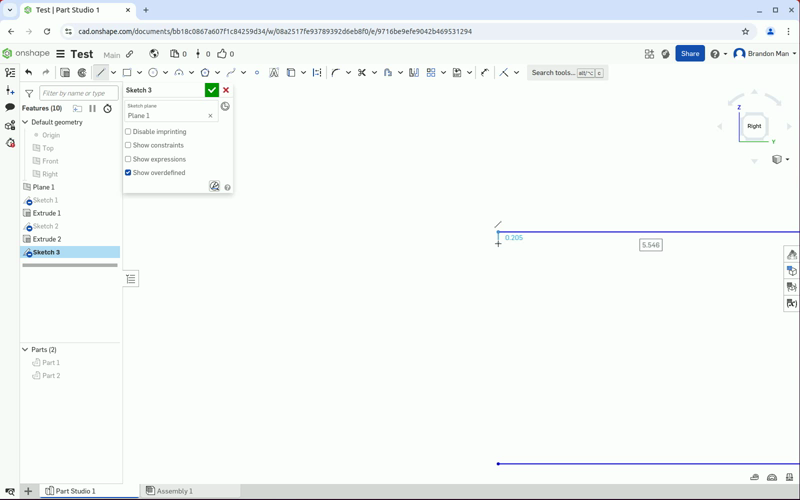
click(498, 243)
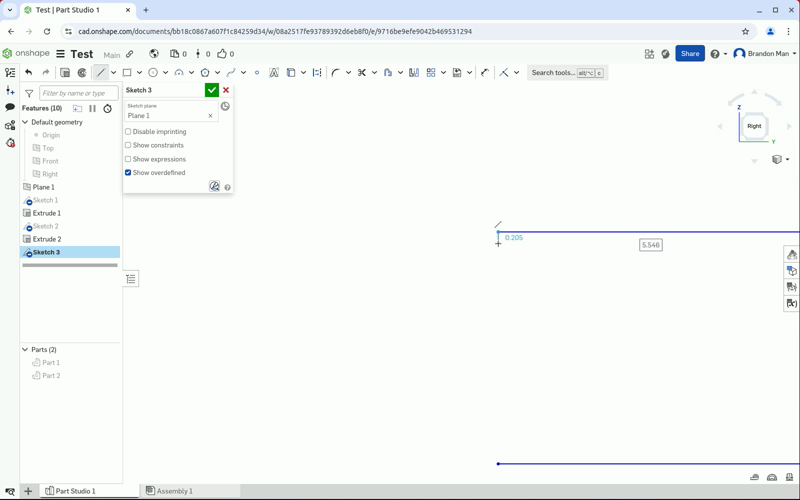
scroll(-6)
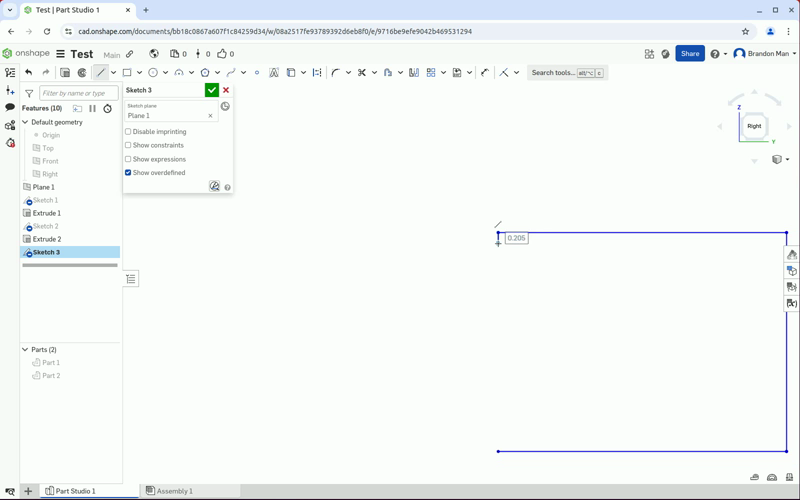
scroll(-6)
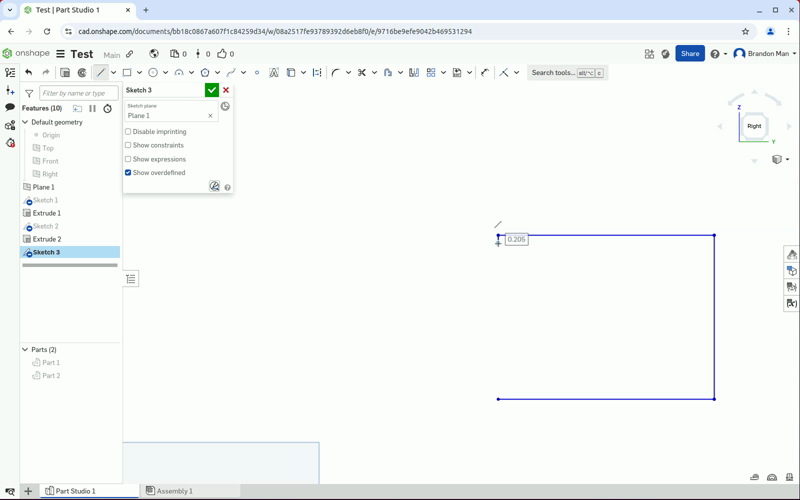
scroll(-6)
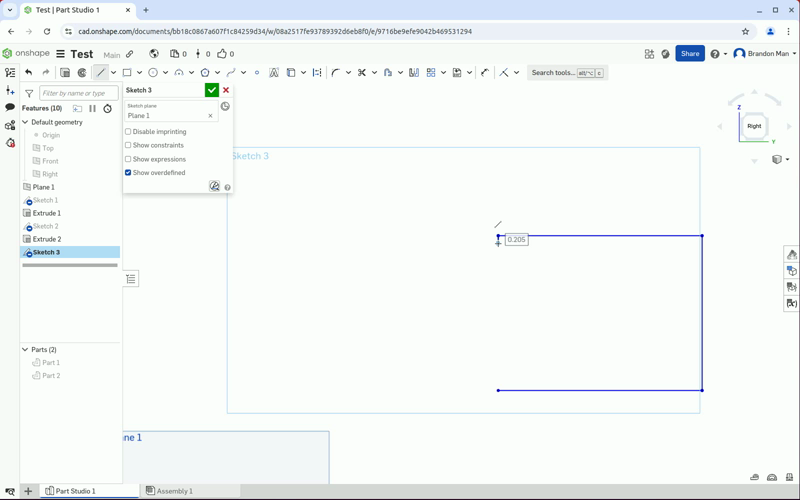
scroll(-6)
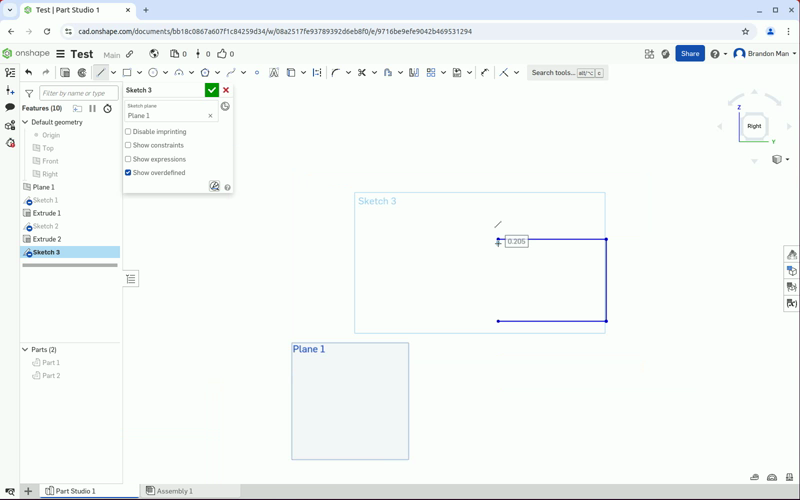
scroll(-6)
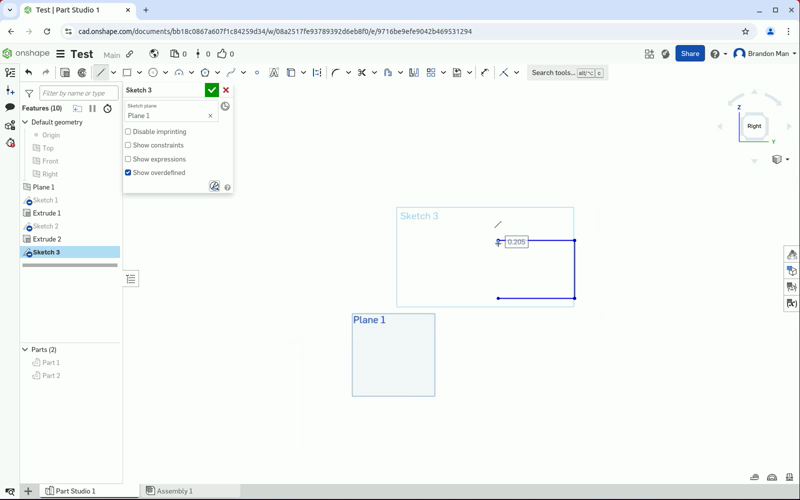
scroll(-6)
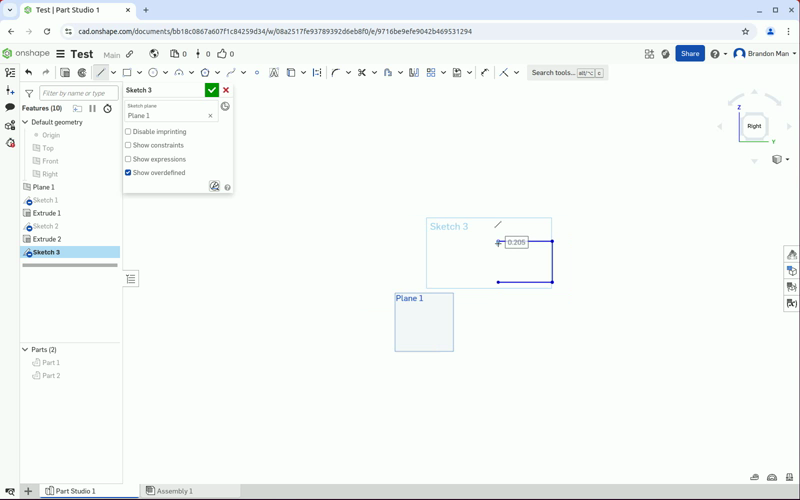
scroll(-6)
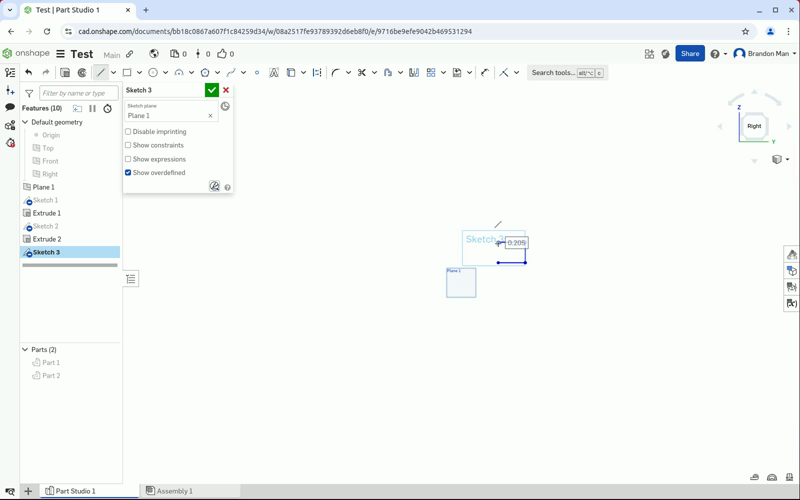
key_up(shift)
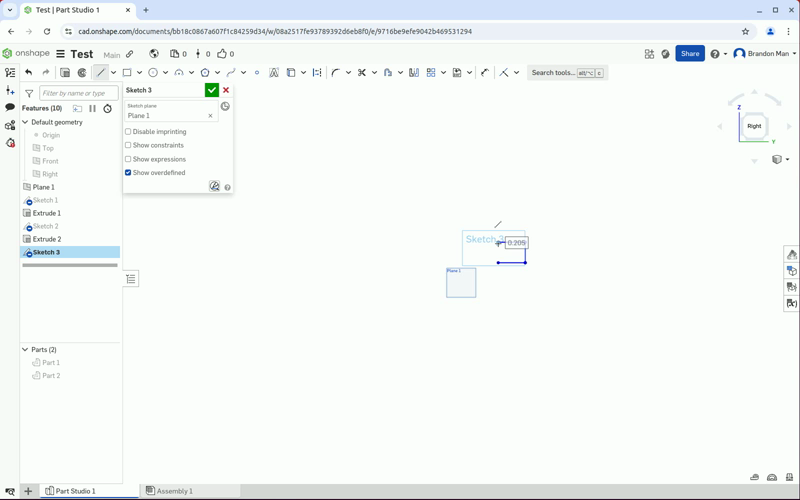
key(esc)
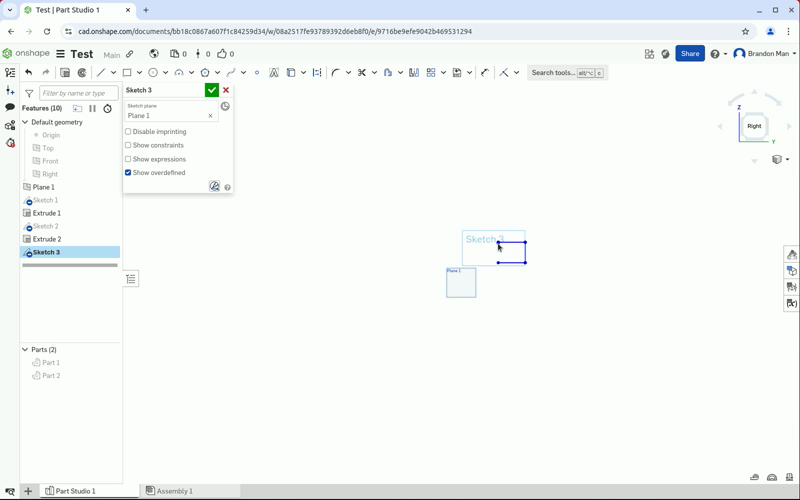
key(a)
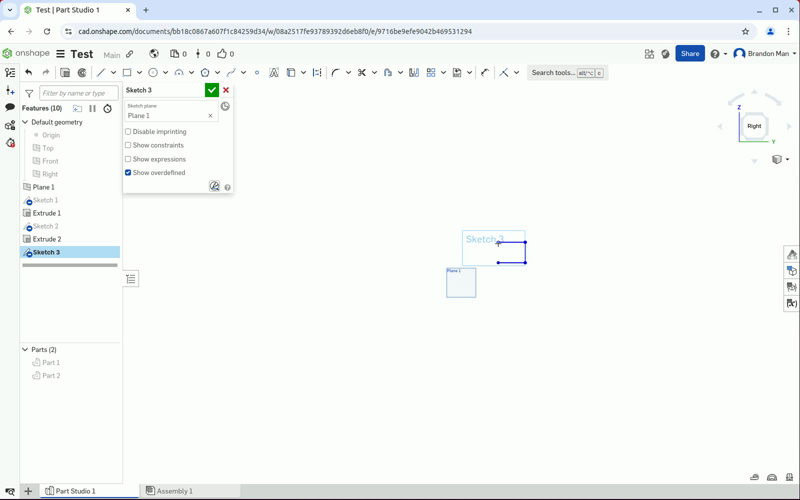
mouse_move(498, 243)
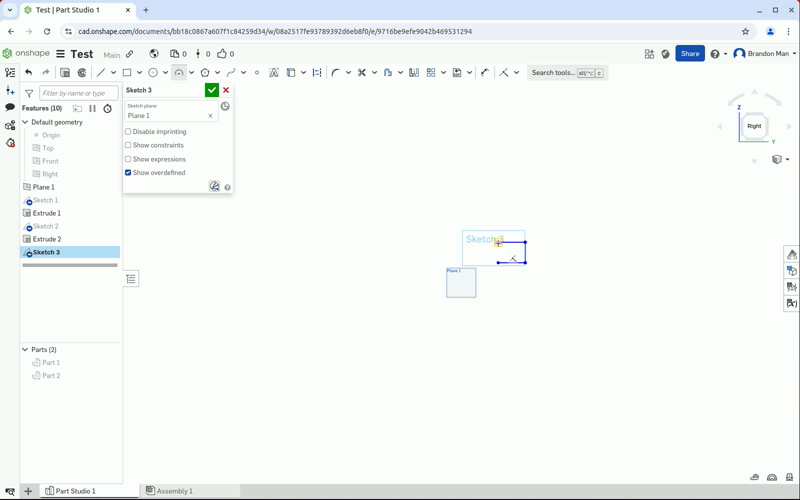
scroll(6)
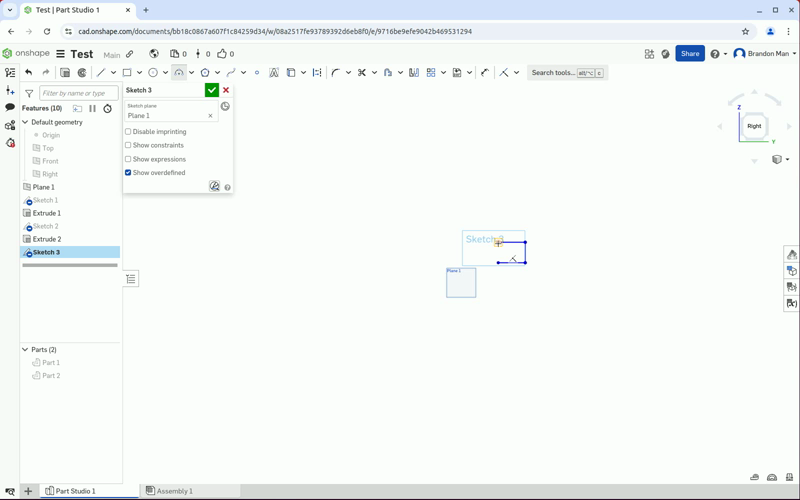
scroll(6)
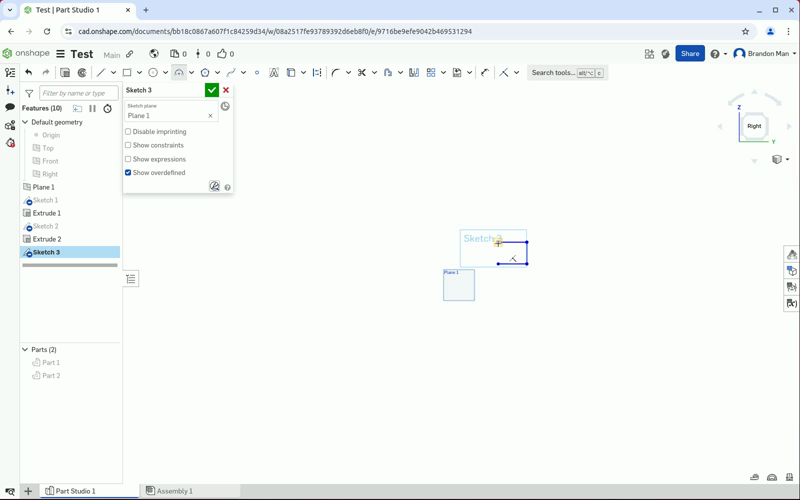
scroll(6)
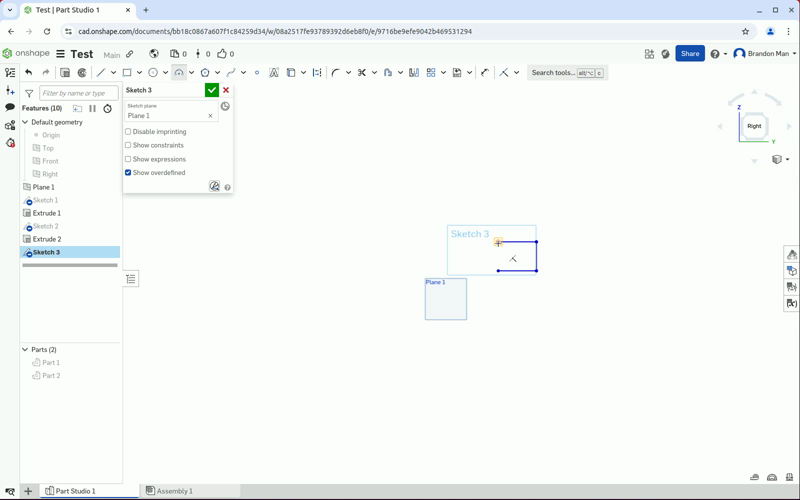
scroll(6)
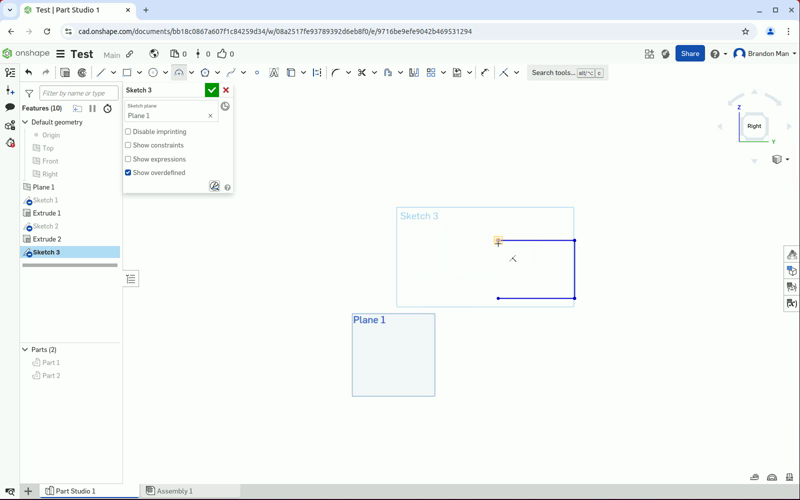
scroll(6)
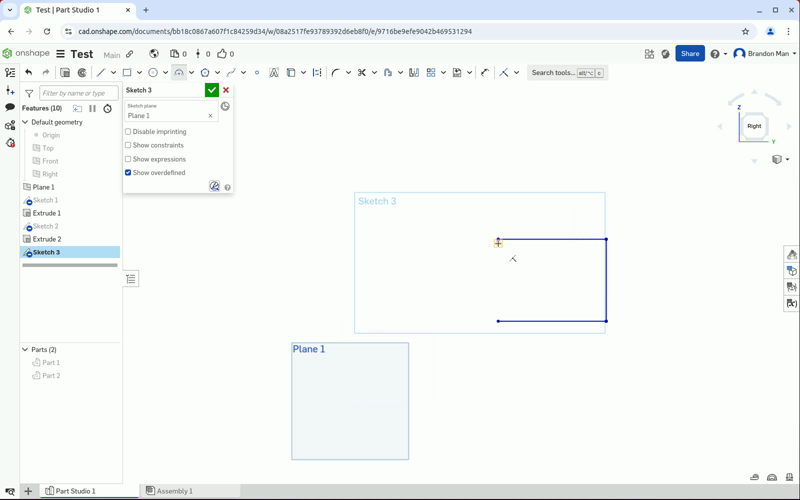
scroll(6)
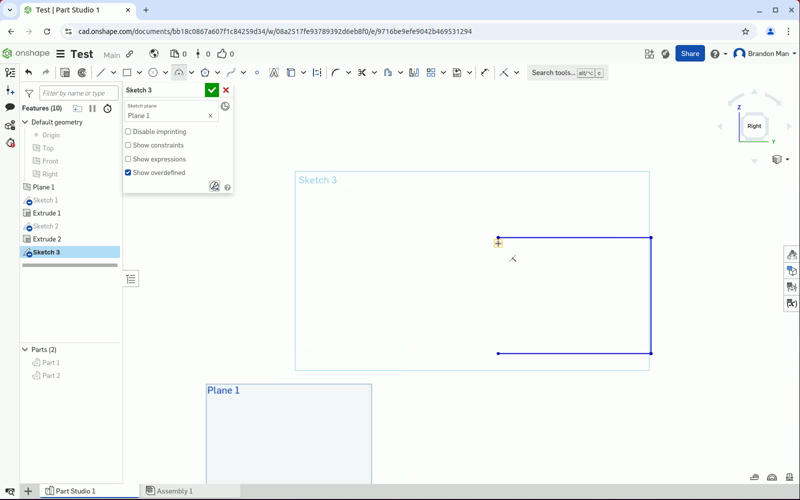
scroll(6)
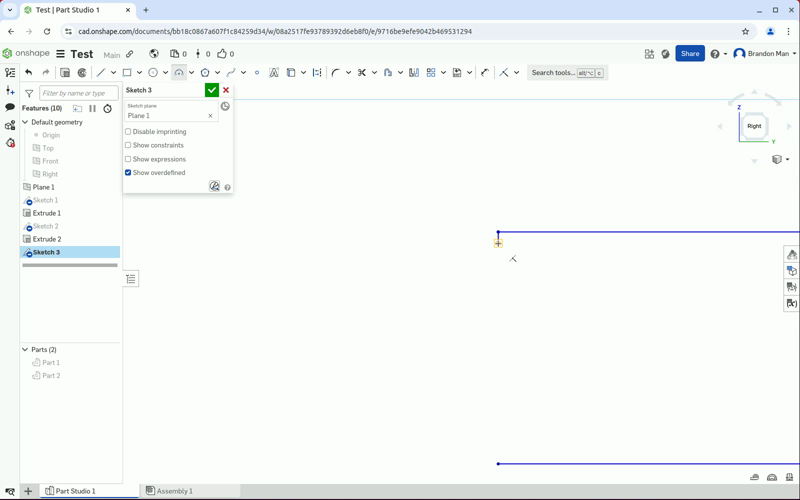
click(498, 243)
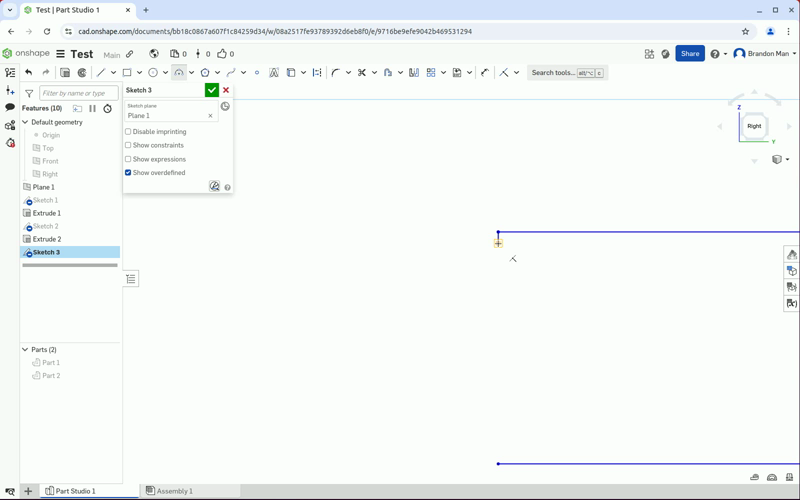
scroll(-6)
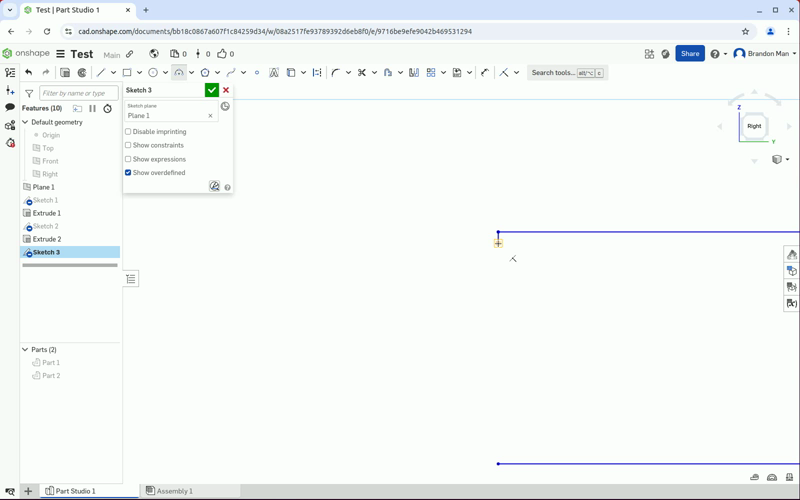
scroll(-6)
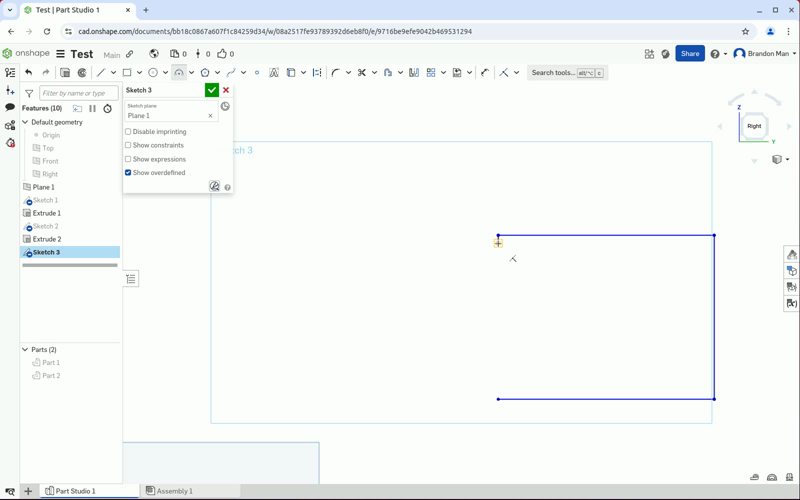
scroll(-6)
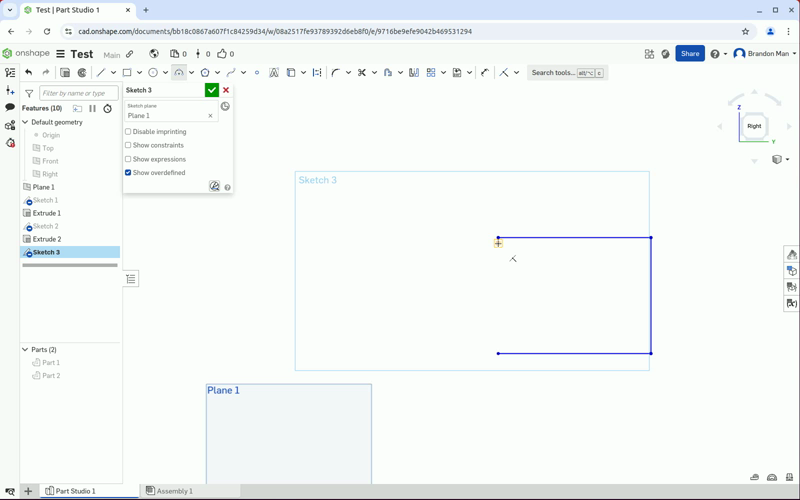
scroll(-6)
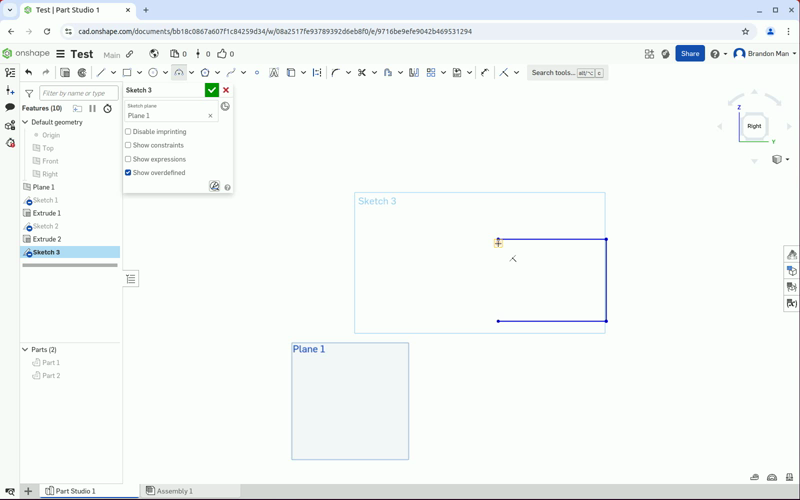
scroll(-6)
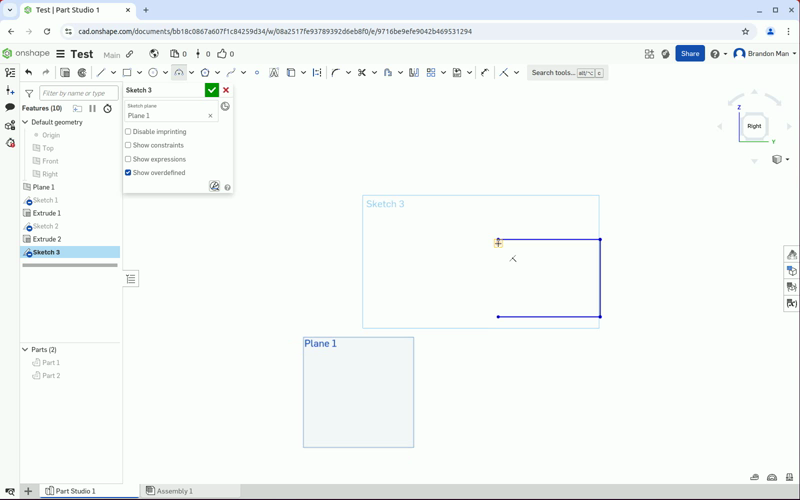
scroll(-6)
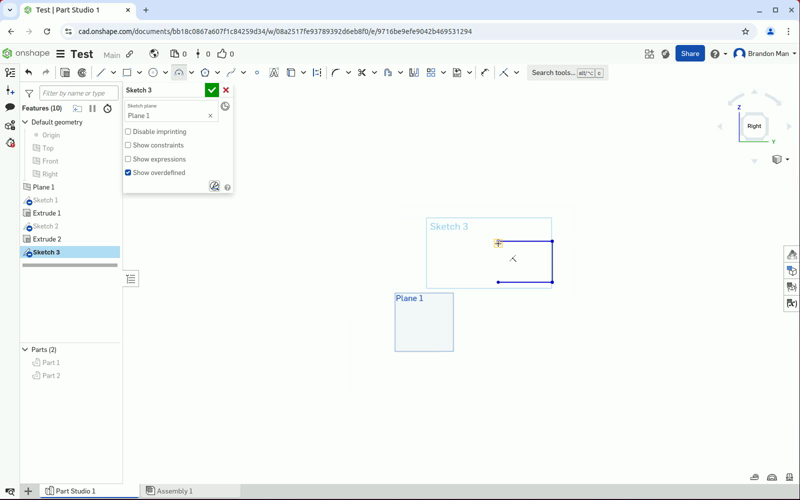
scroll(-6)
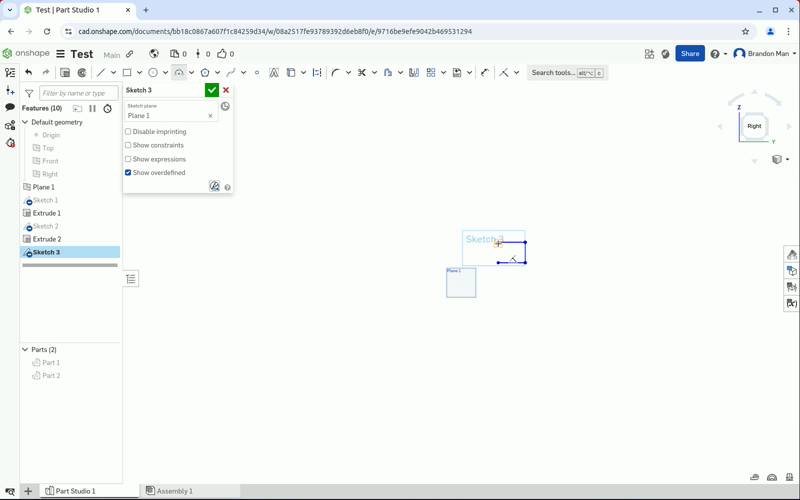
key_down(shift)
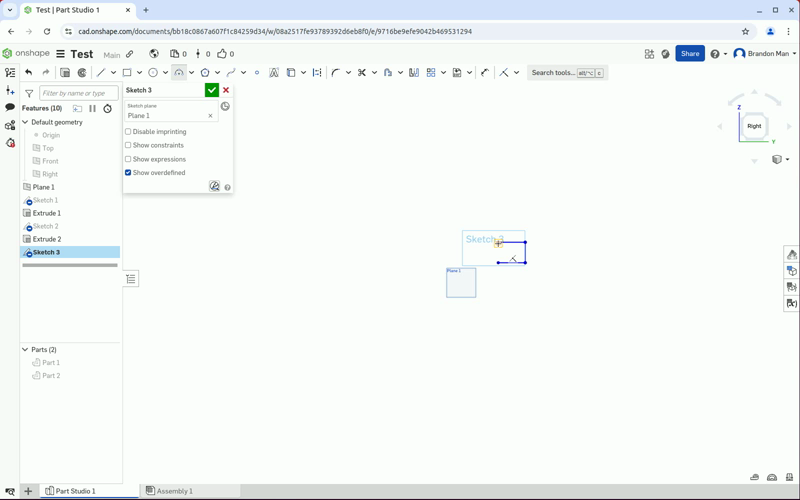
mouse_move(498, 245)
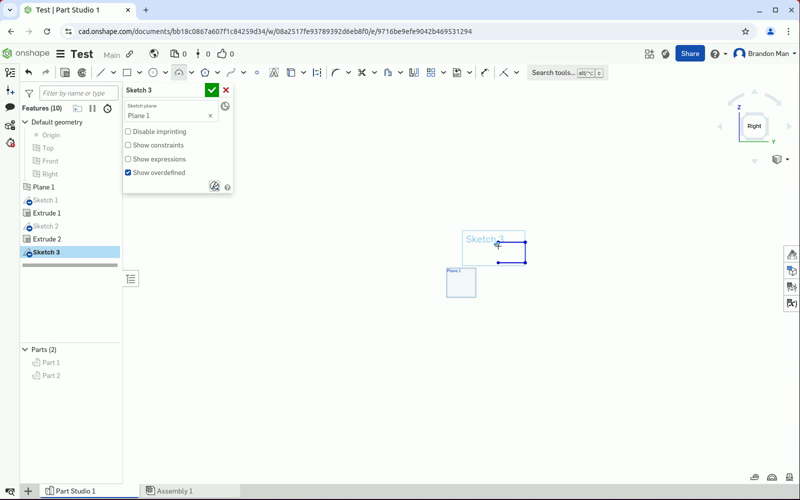
scroll(6)
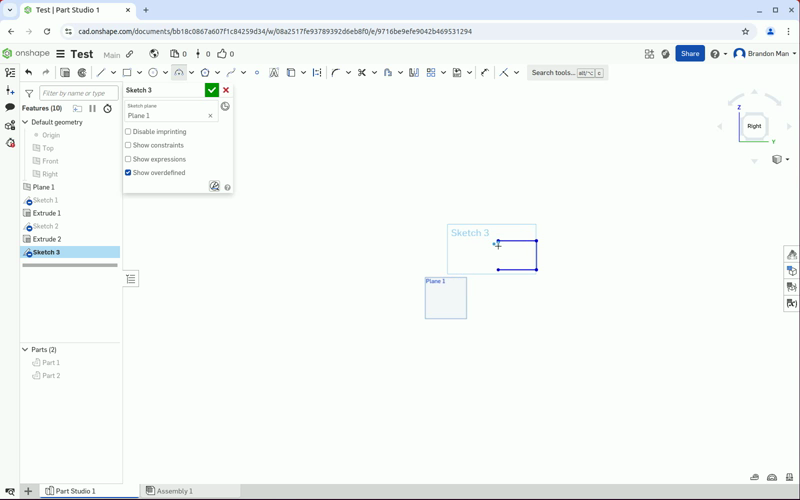
scroll(6)
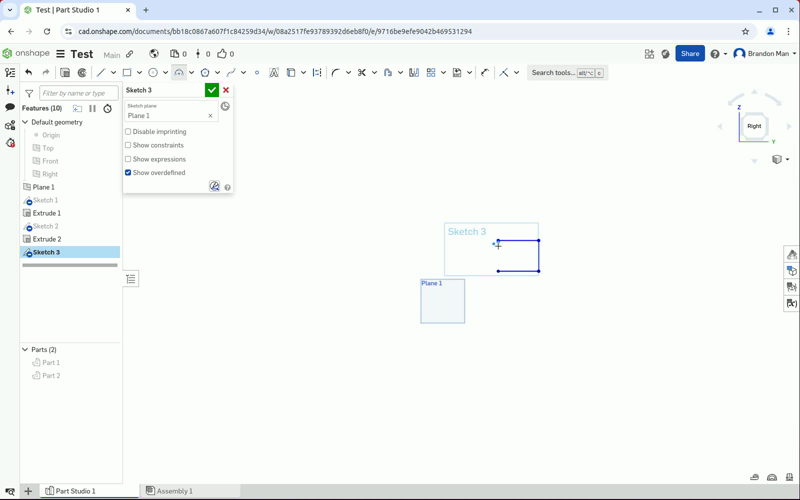
scroll(6)
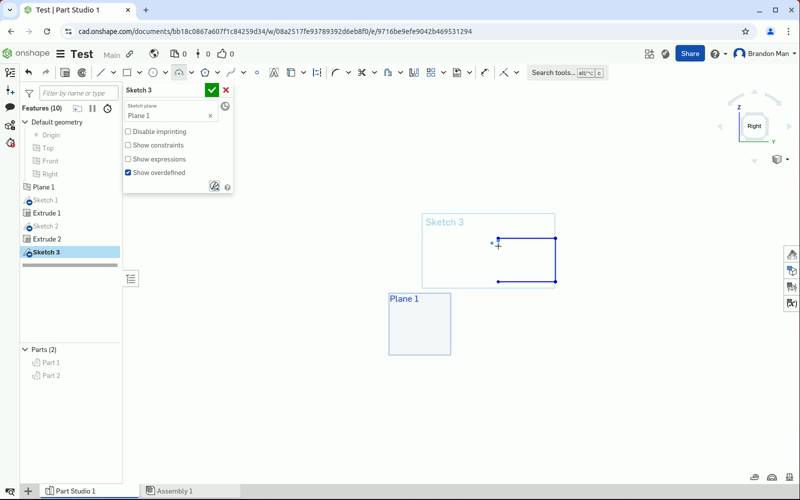
scroll(6)
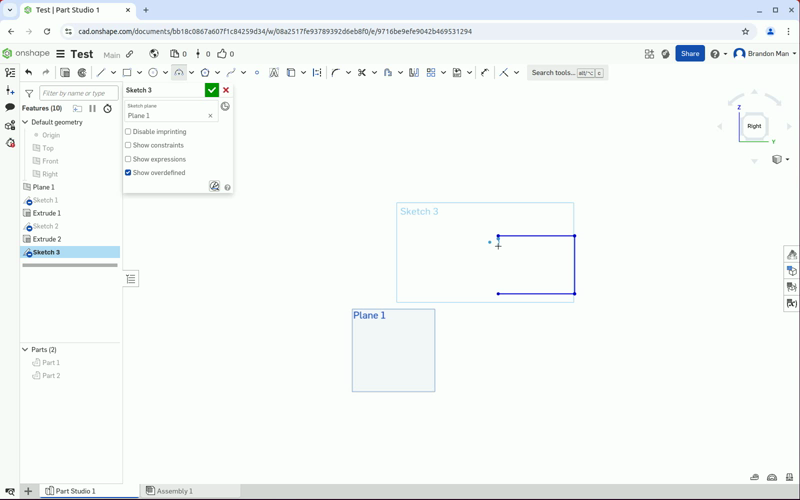
scroll(6)
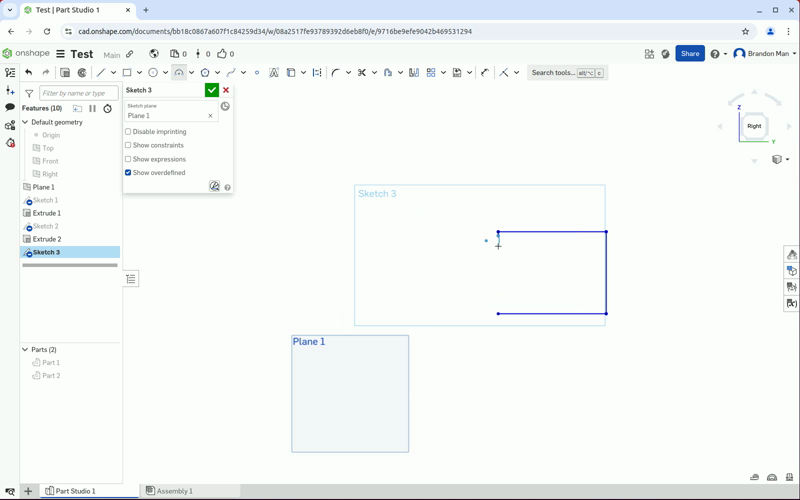
scroll(6)
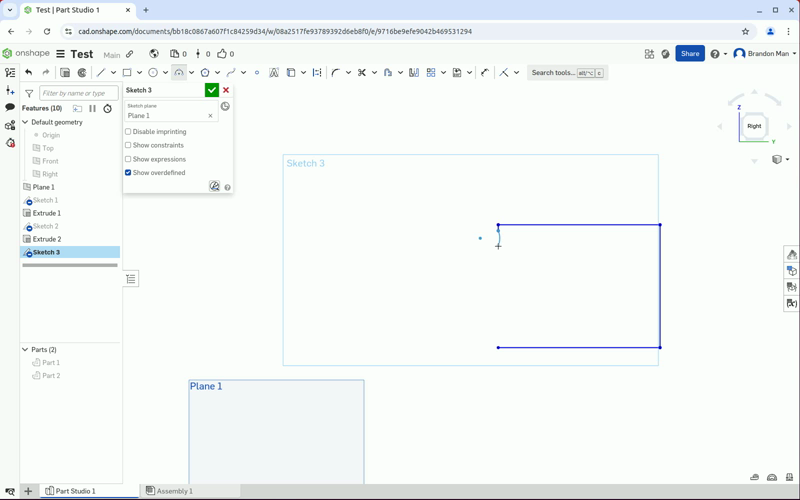
scroll(6)
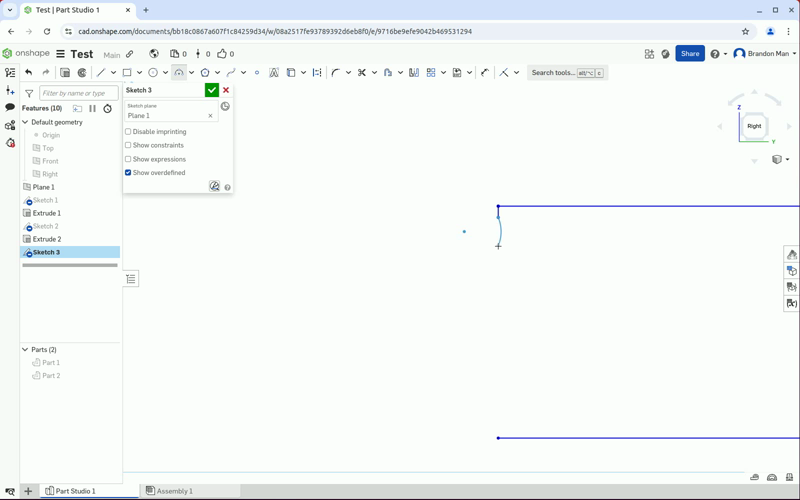
click(498, 245)
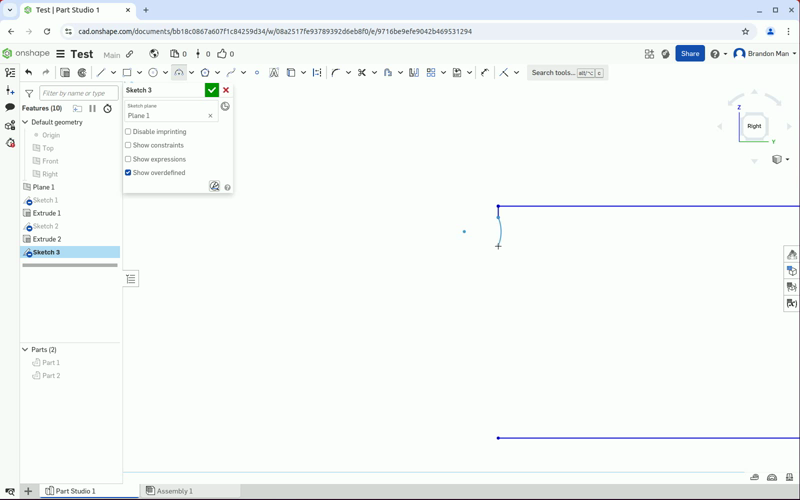
scroll(-6)
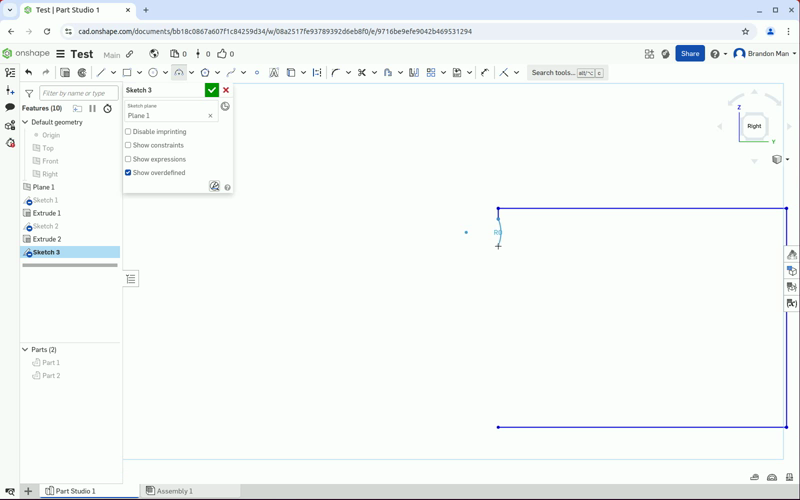
scroll(-6)
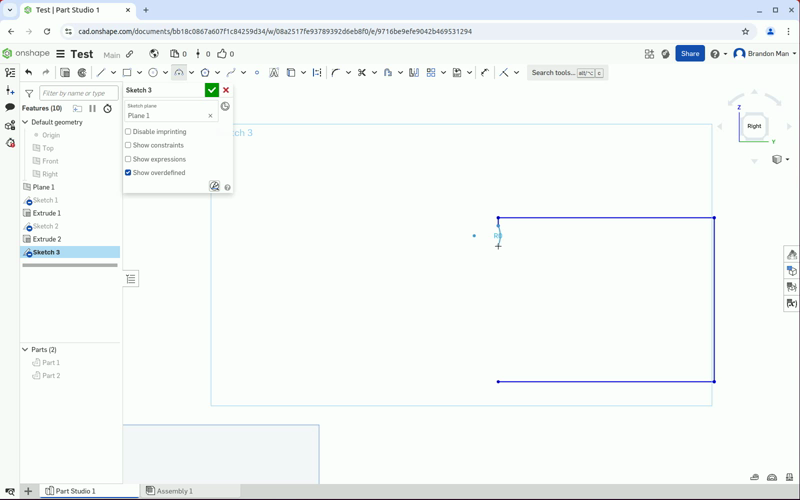
scroll(-6)
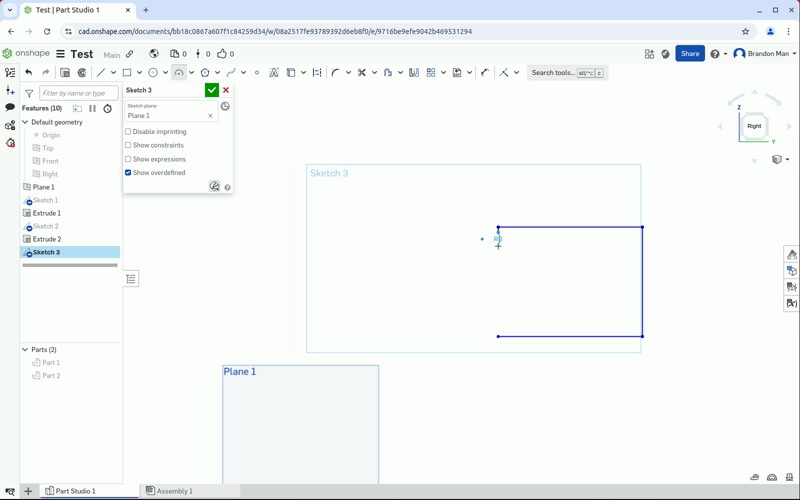
scroll(-6)
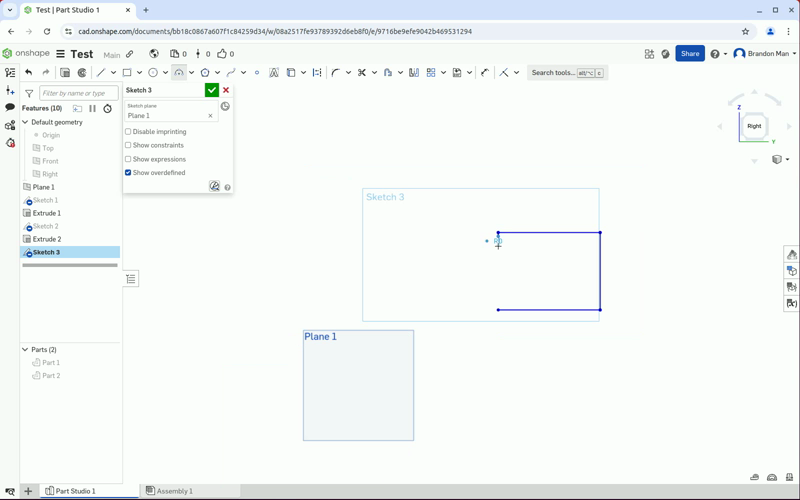
scroll(-6)
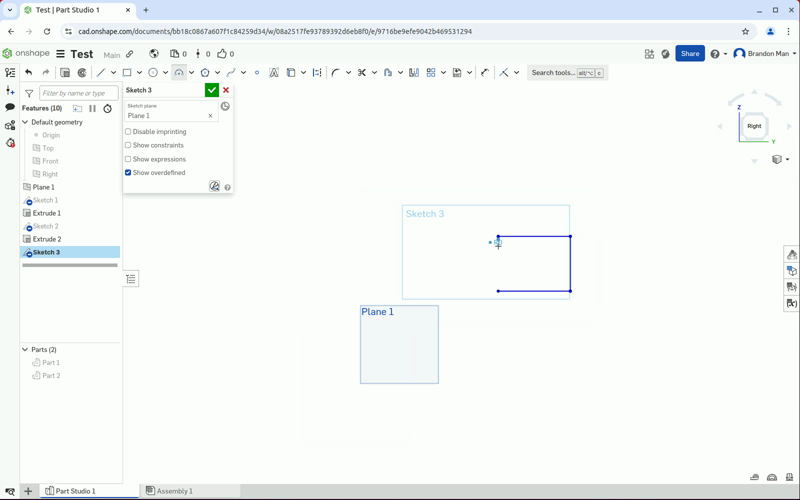
scroll(-6)
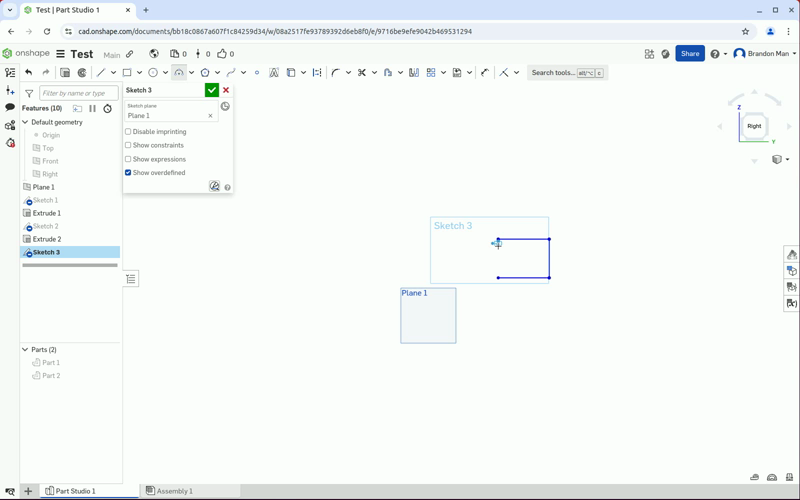
scroll(-6)
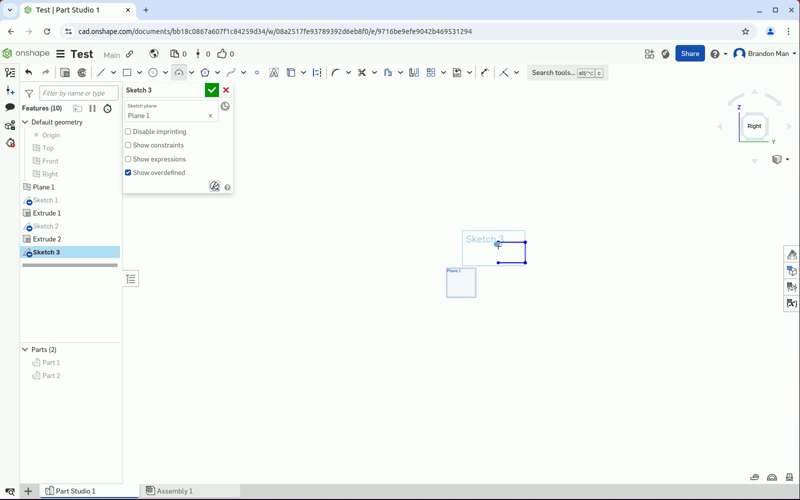
mouse_move(499, 244)
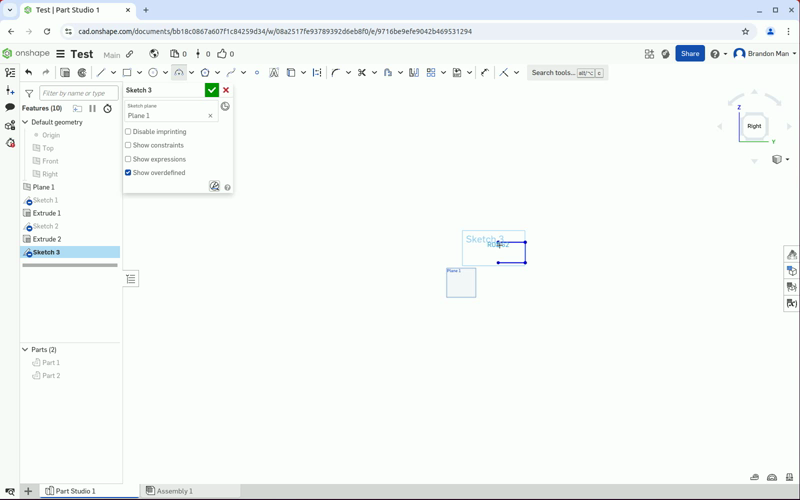
scroll(6)
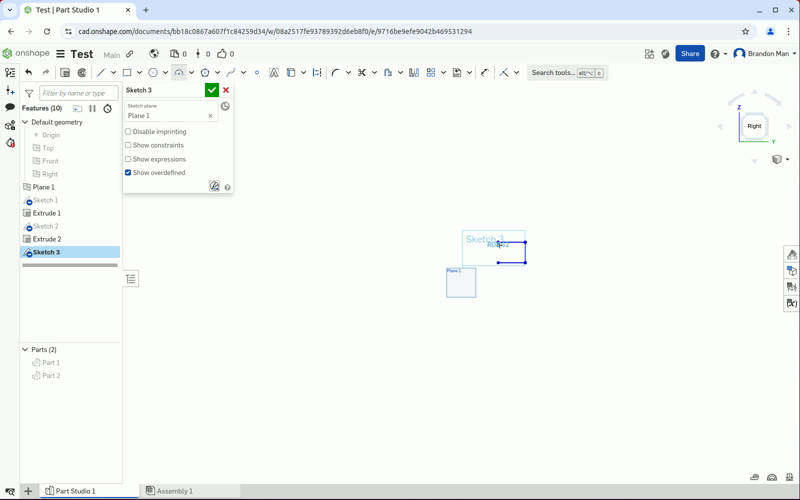
scroll(6)
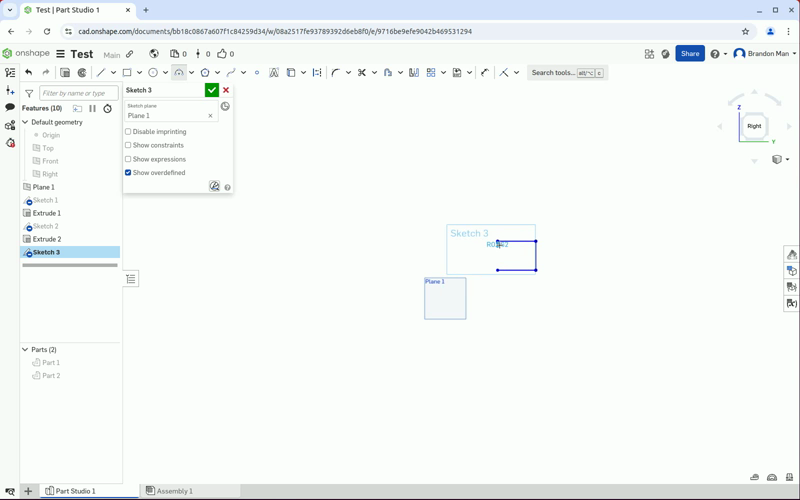
scroll(6)
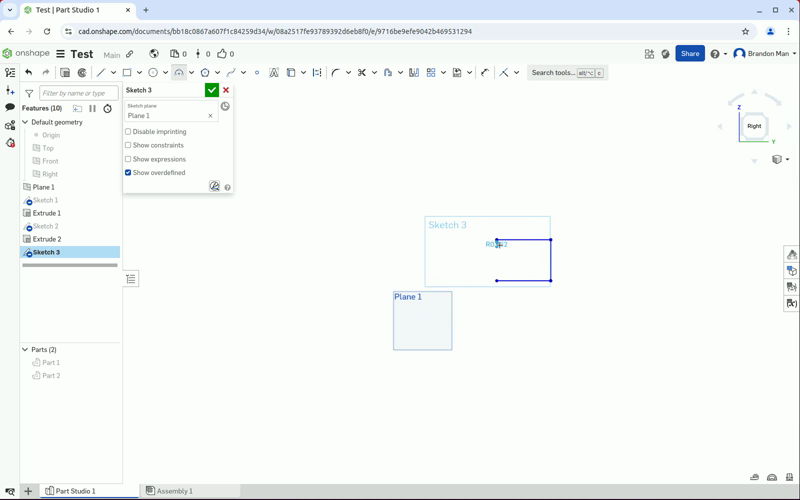
scroll(6)
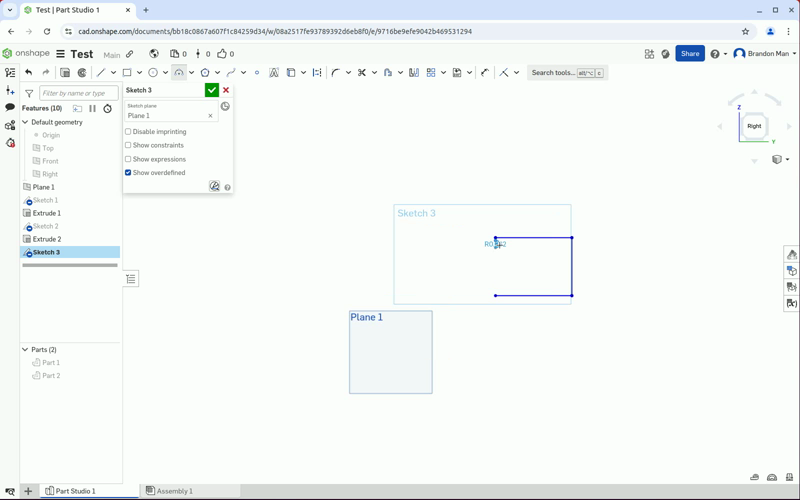
scroll(6)
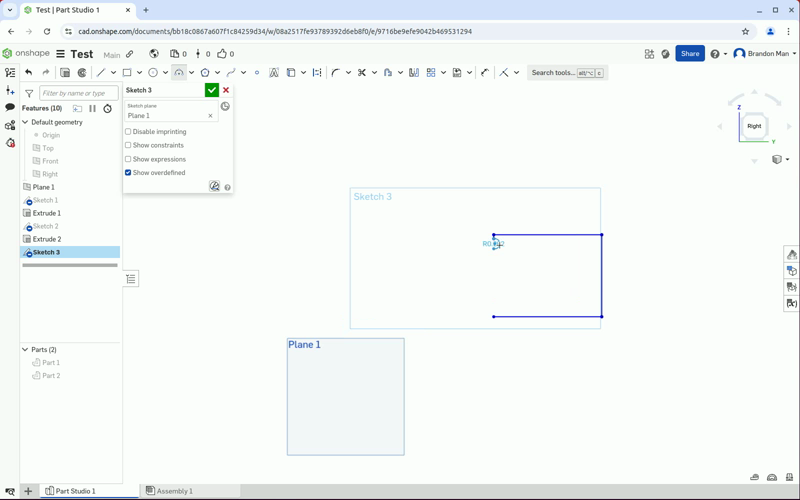
scroll(6)
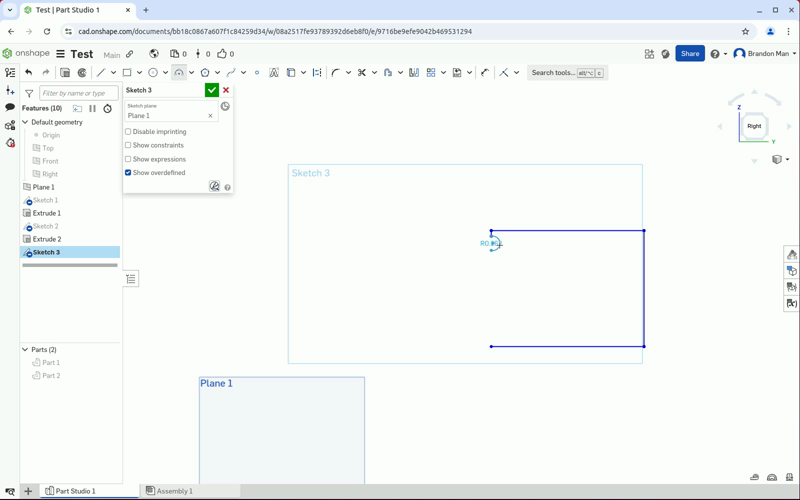
scroll(6)
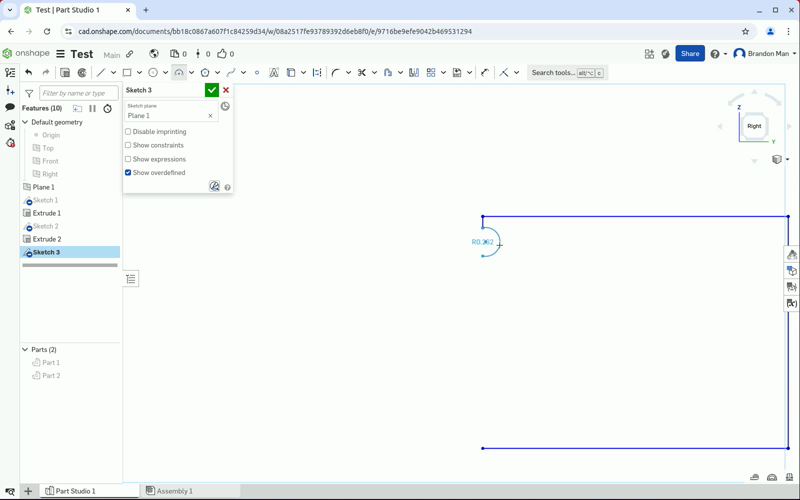
click(499, 244)
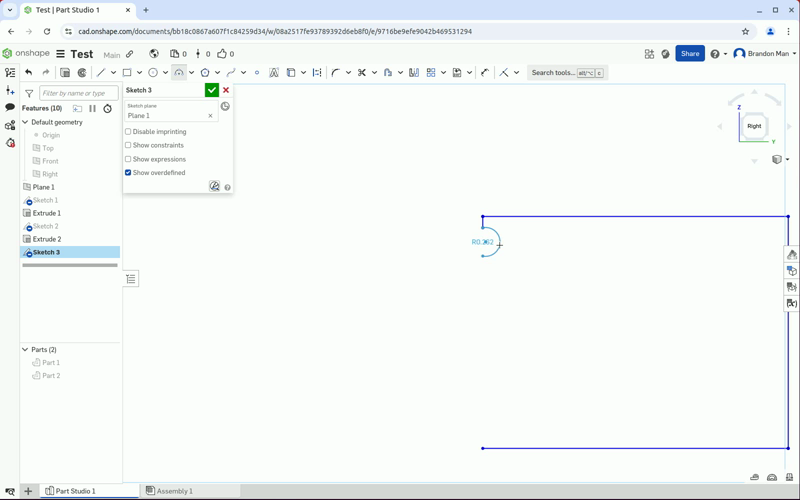
scroll(-6)
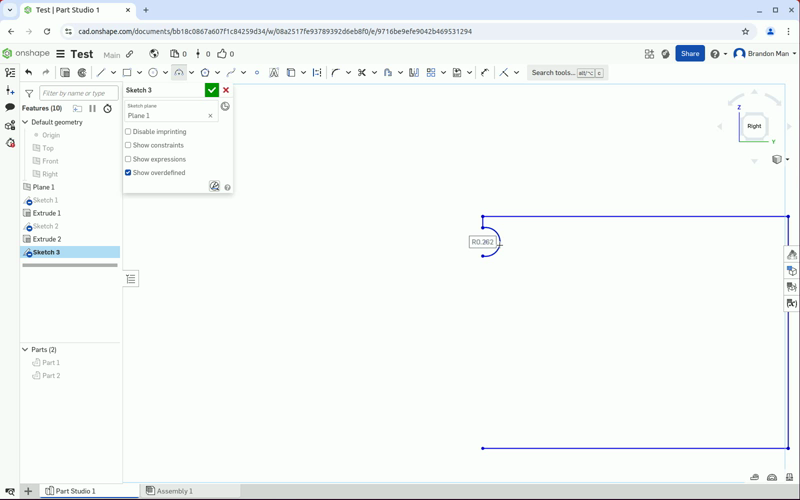
scroll(-6)
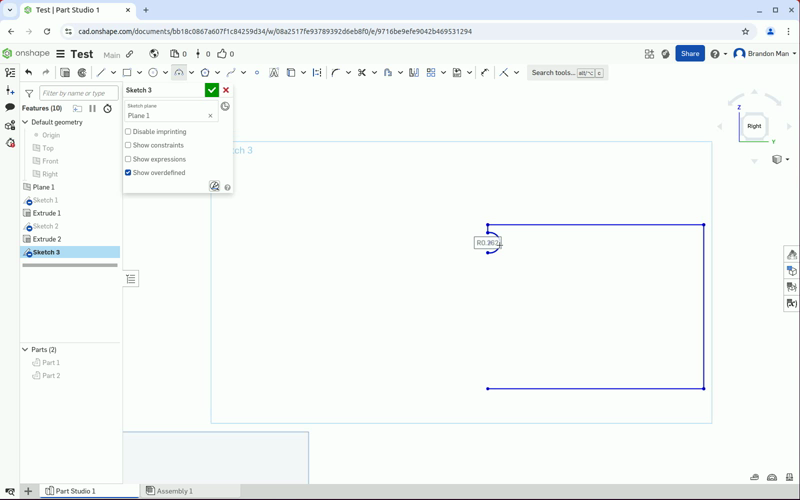
scroll(-6)
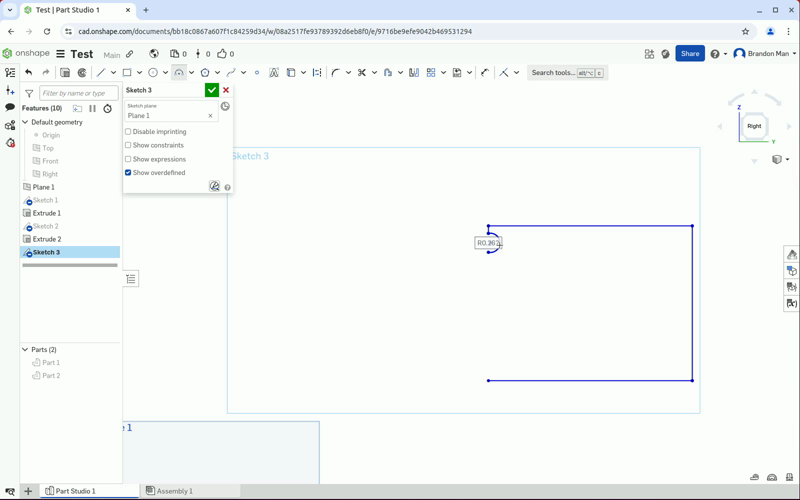
scroll(-6)
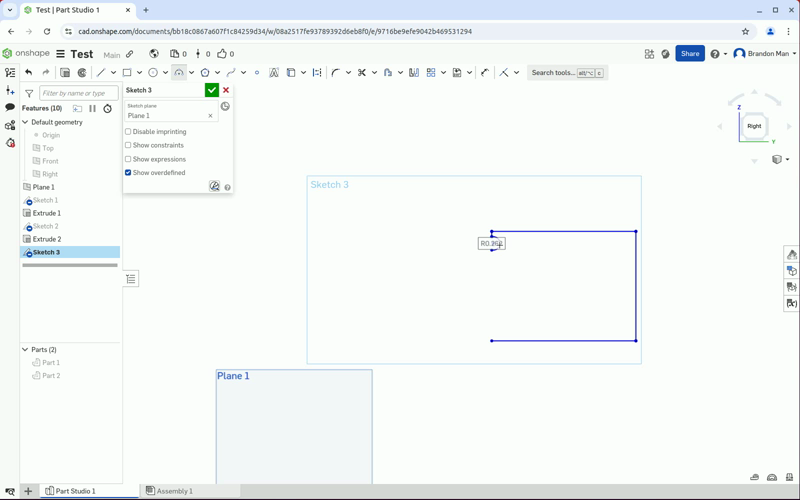
scroll(-6)
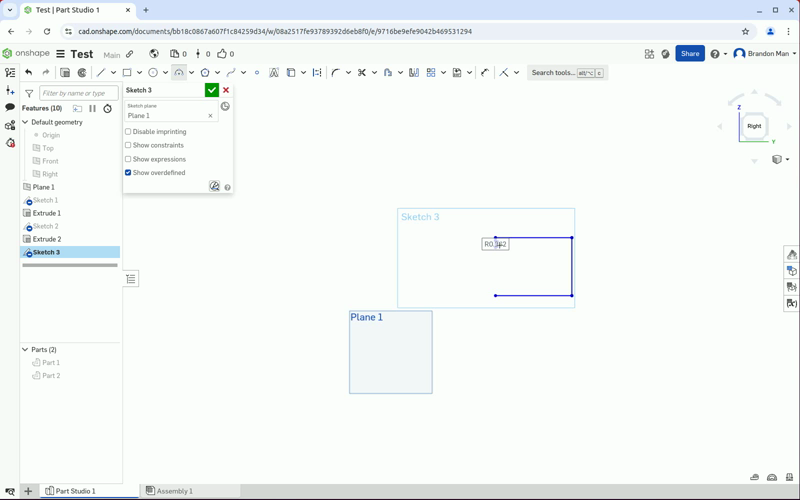
scroll(-6)
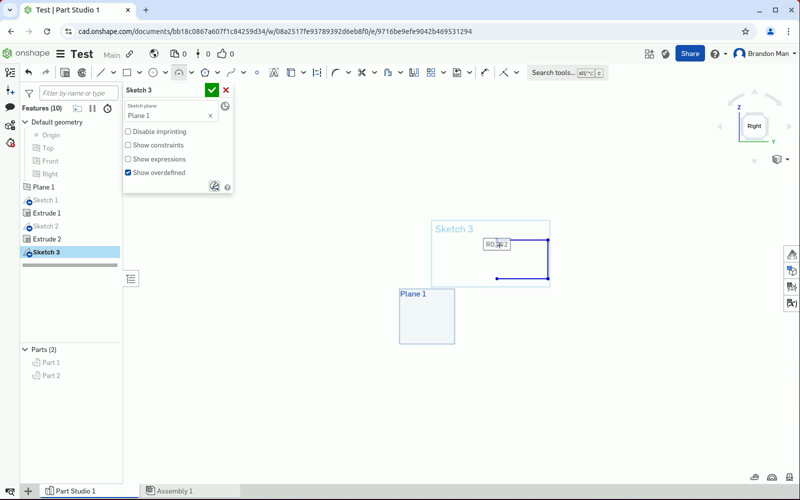
scroll(-6)
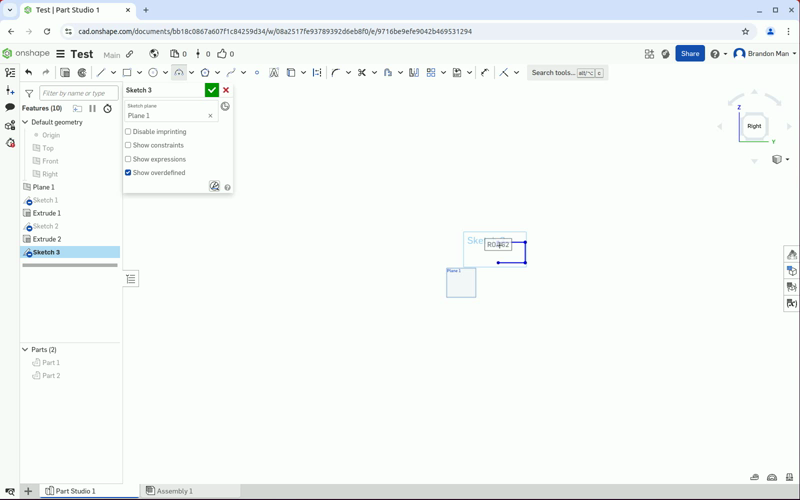
key_up(shift)
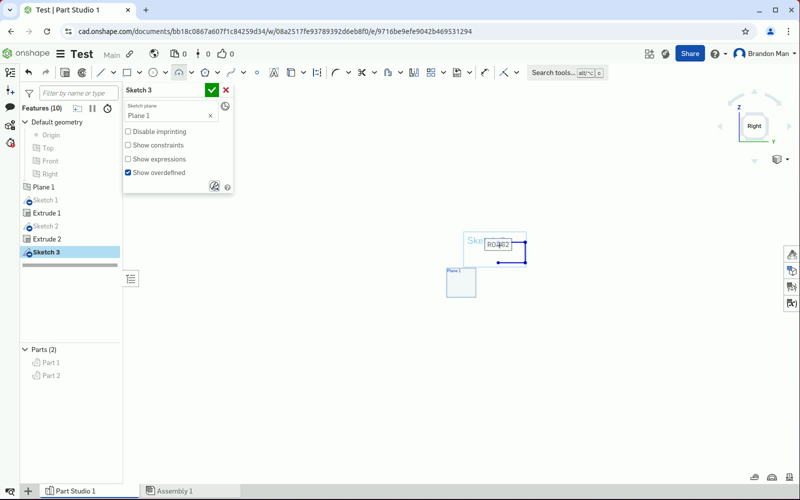
key(esc)
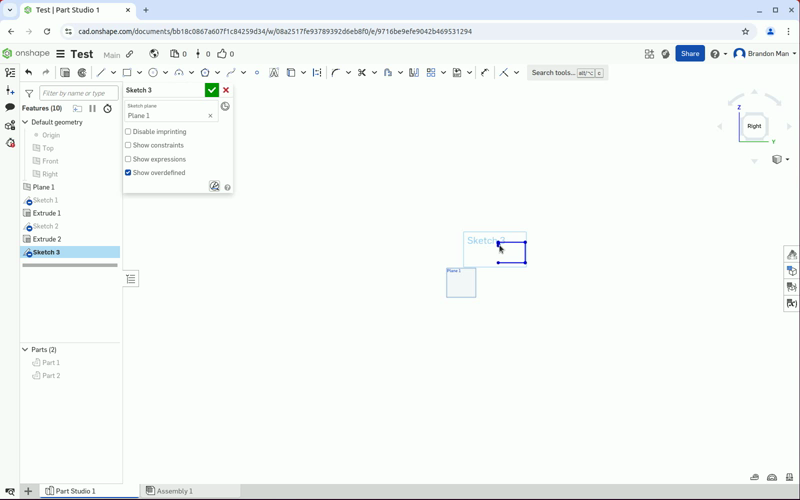
key(l)
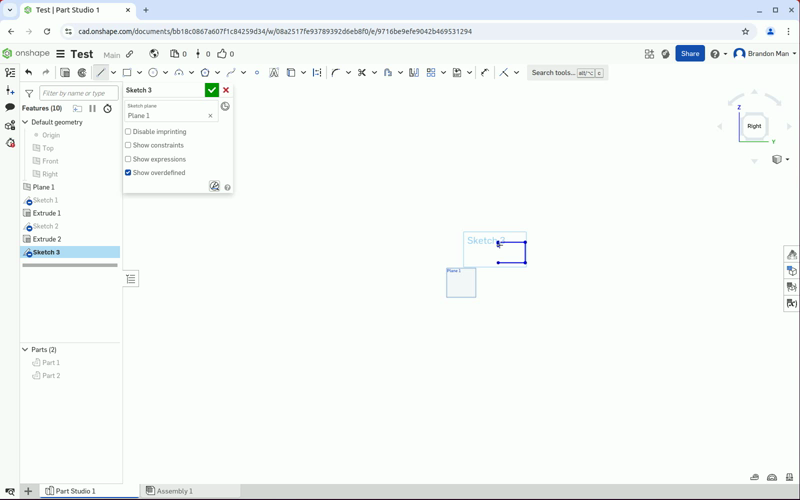
mouse_move(498, 245)
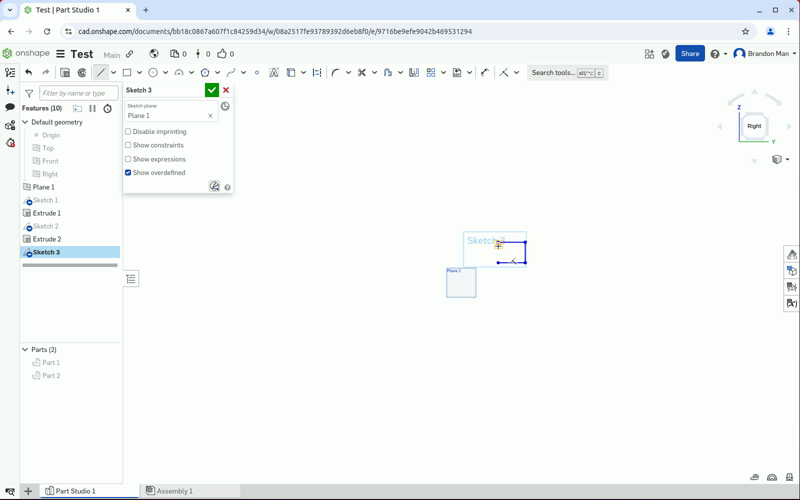
scroll(6)
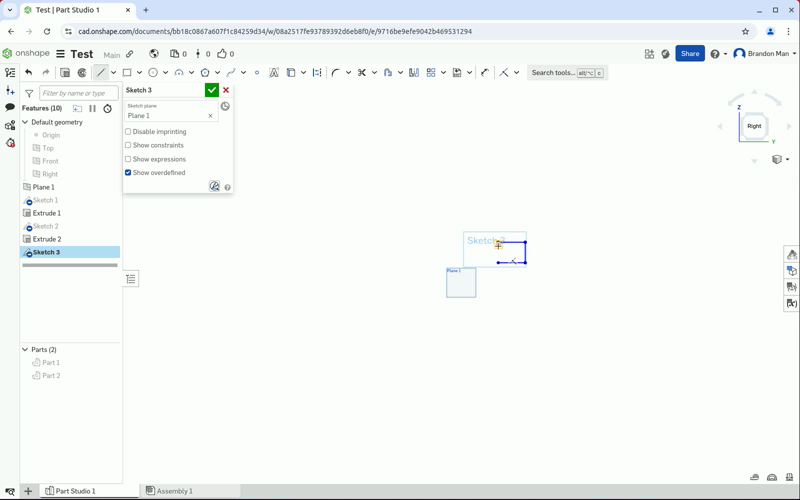
scroll(6)
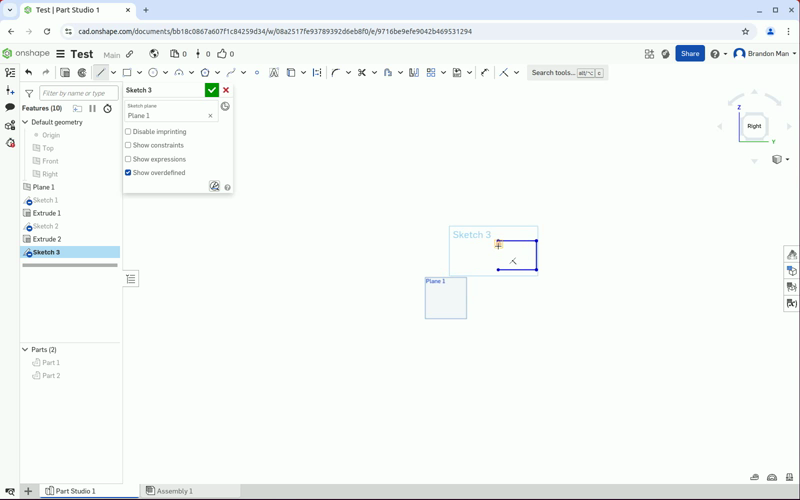
scroll(6)
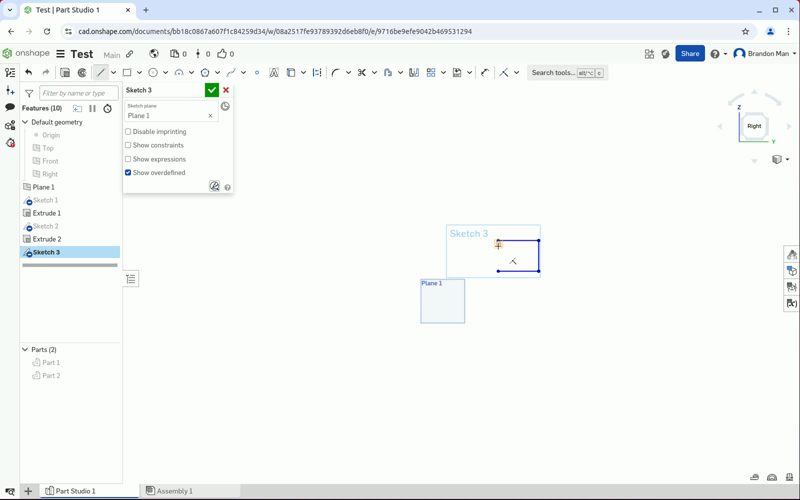
scroll(6)
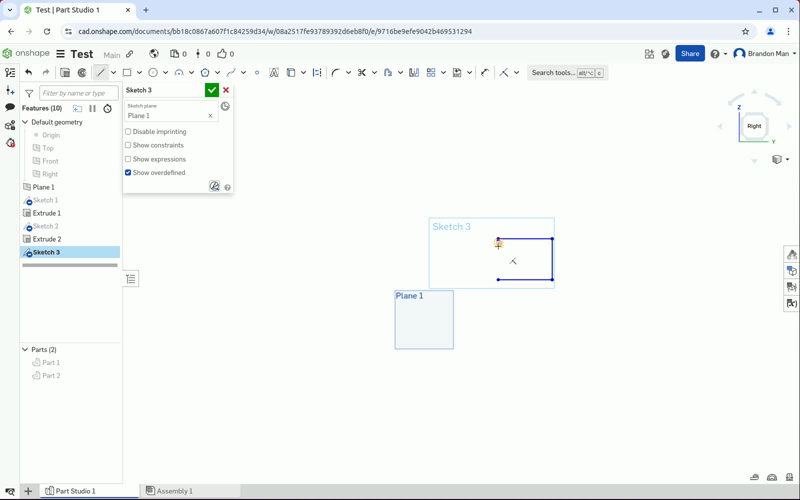
scroll(6)
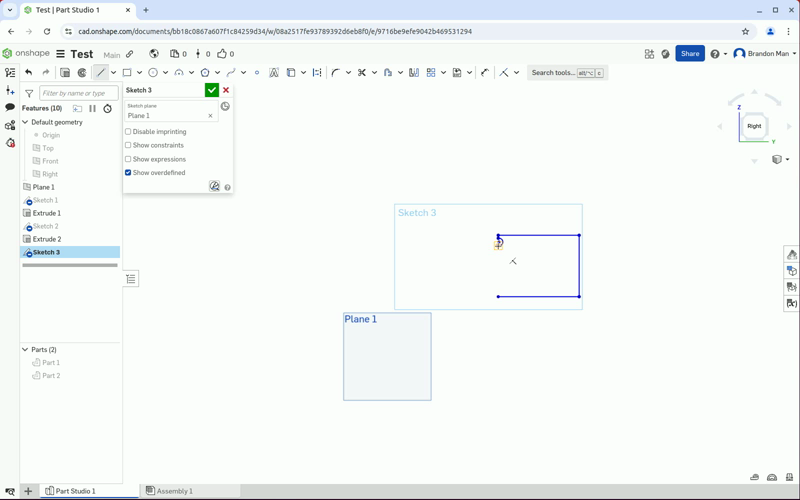
scroll(6)
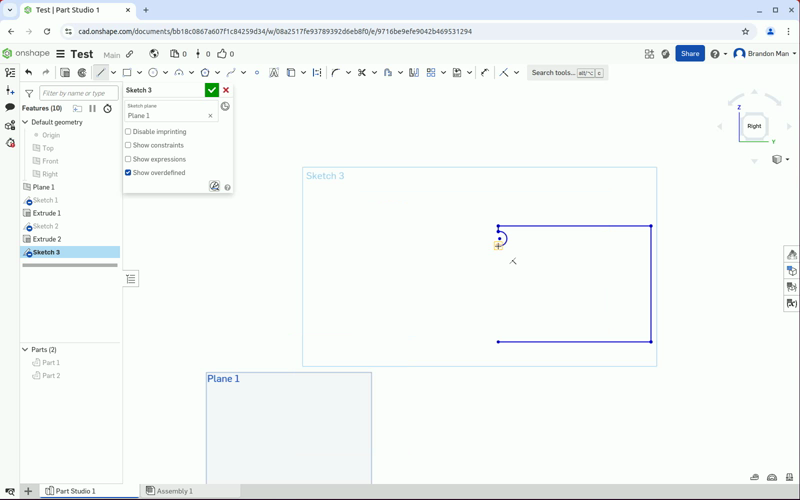
scroll(6)
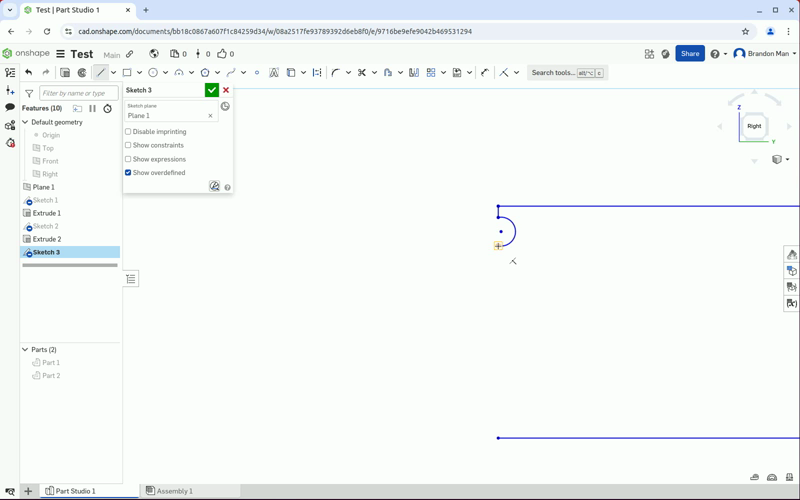
click(498, 245)
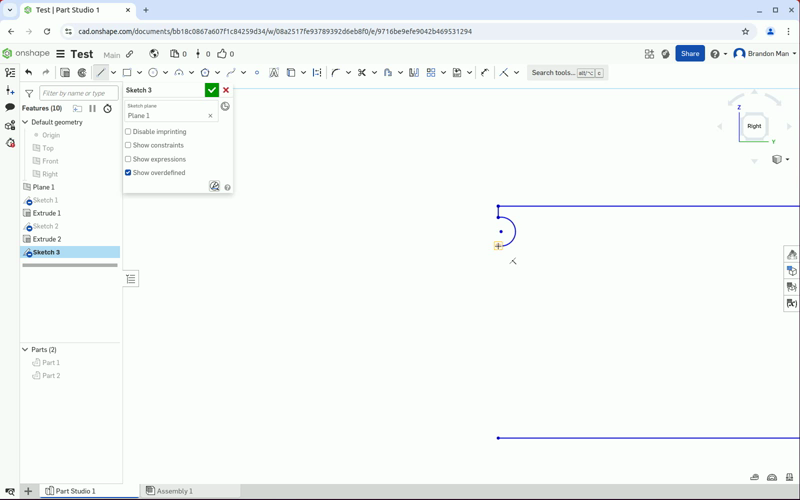
scroll(-6)
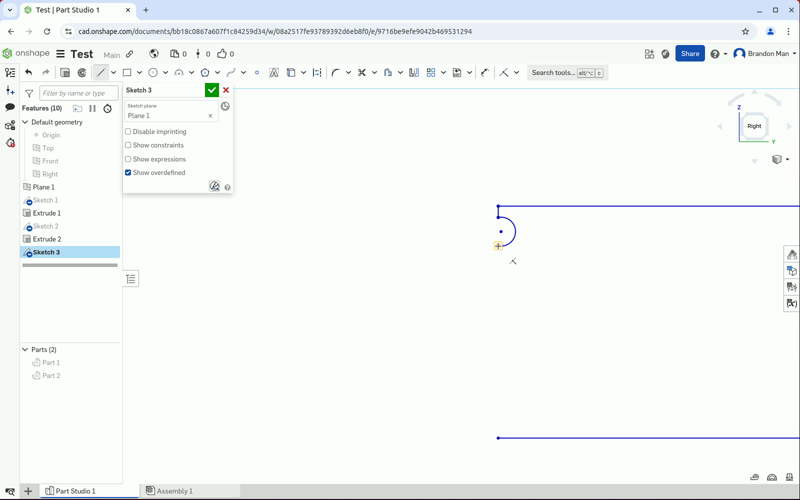
scroll(-6)
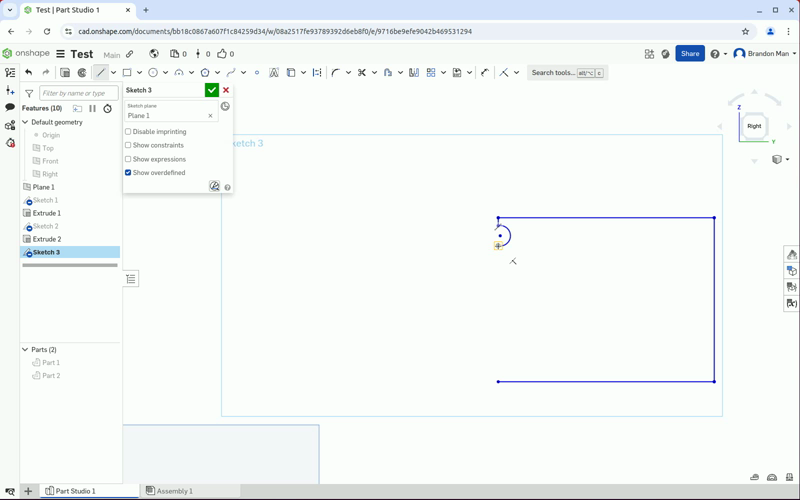
scroll(-6)
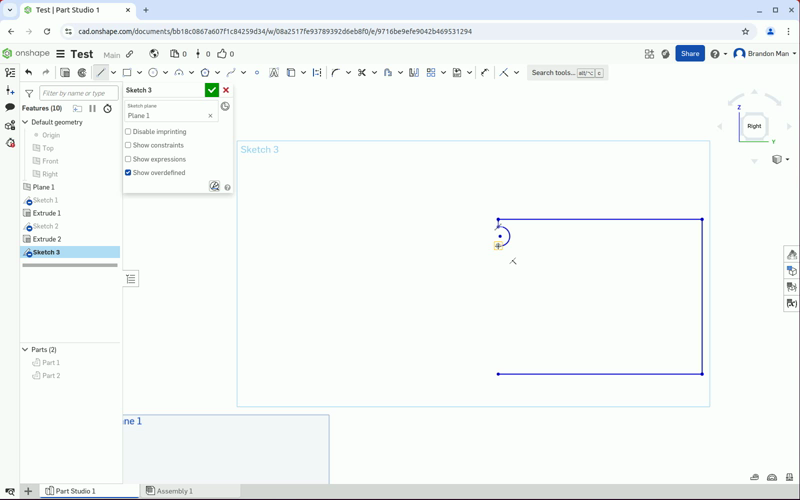
scroll(-6)
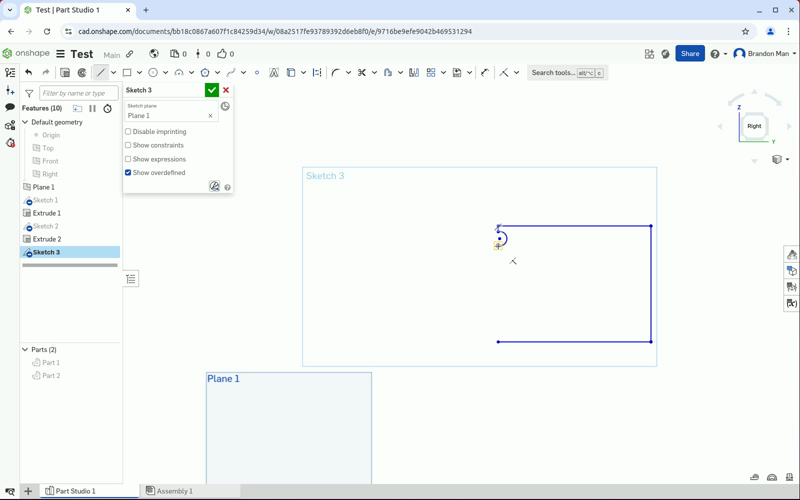
scroll(-6)
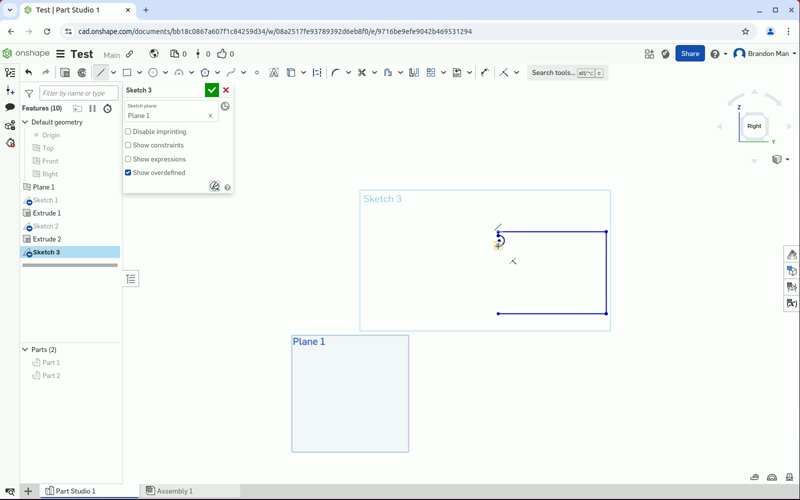
scroll(-6)
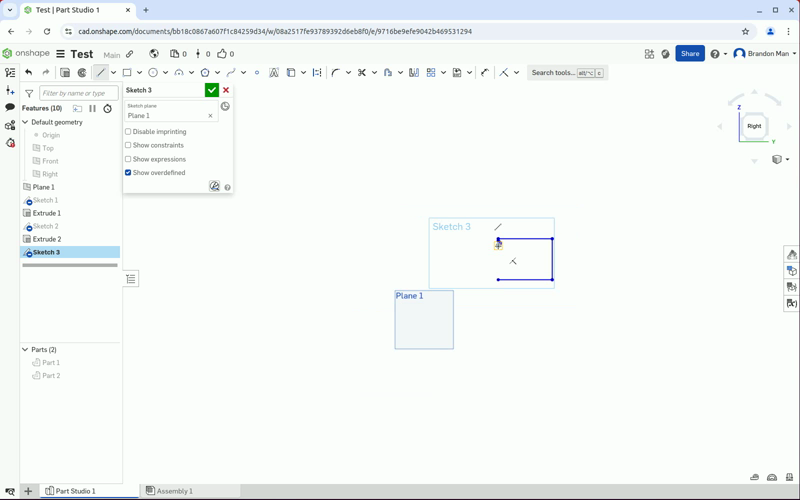
scroll(-6)
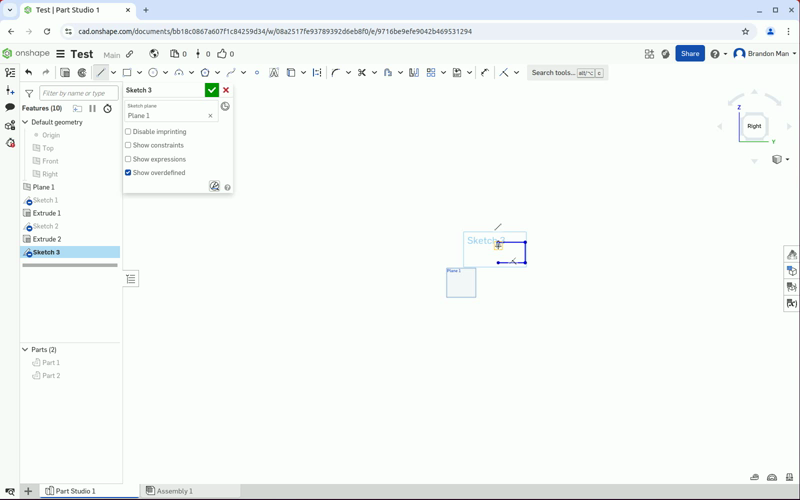
key_down(shift)
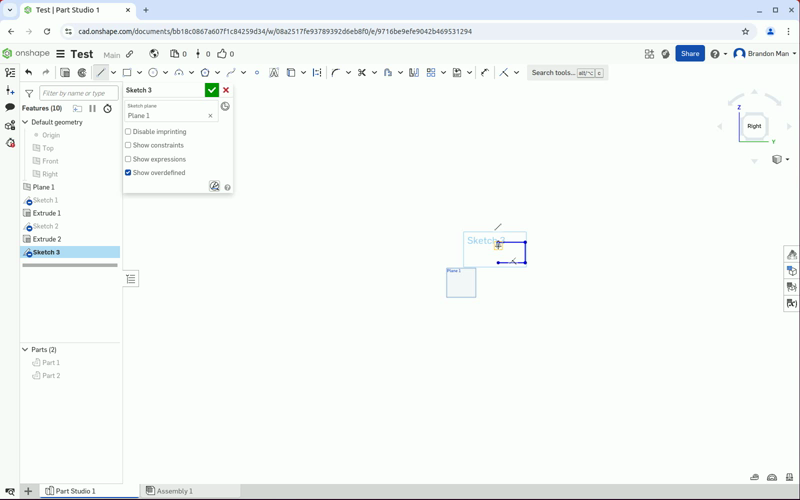
mouse_move(528, 245)
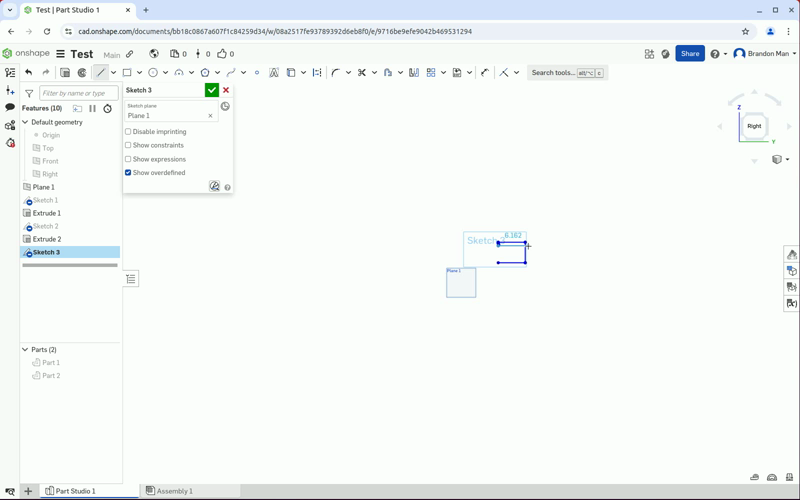
mouse_move(498, 258)
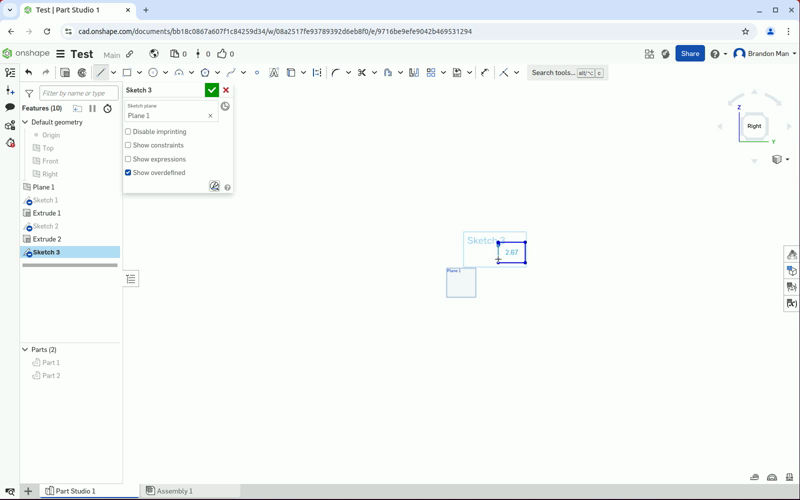
scroll(6)
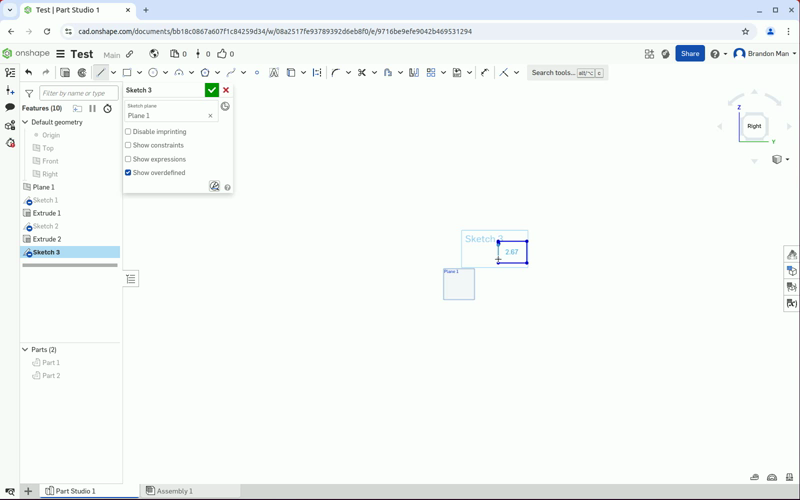
scroll(6)
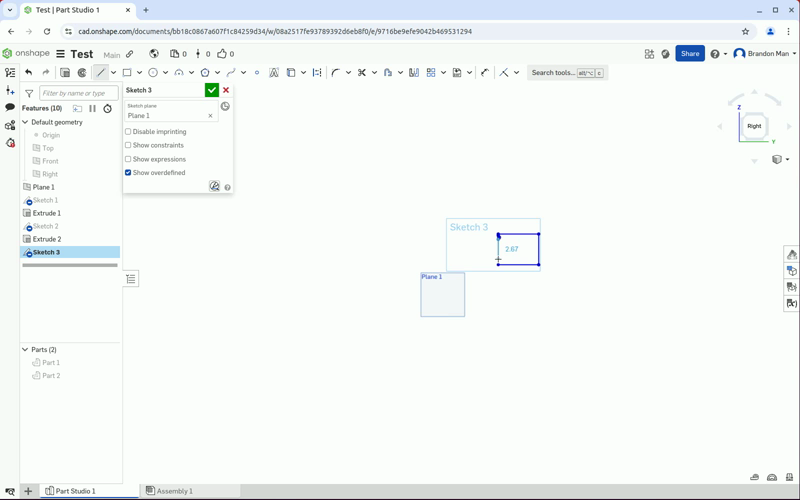
scroll(6)
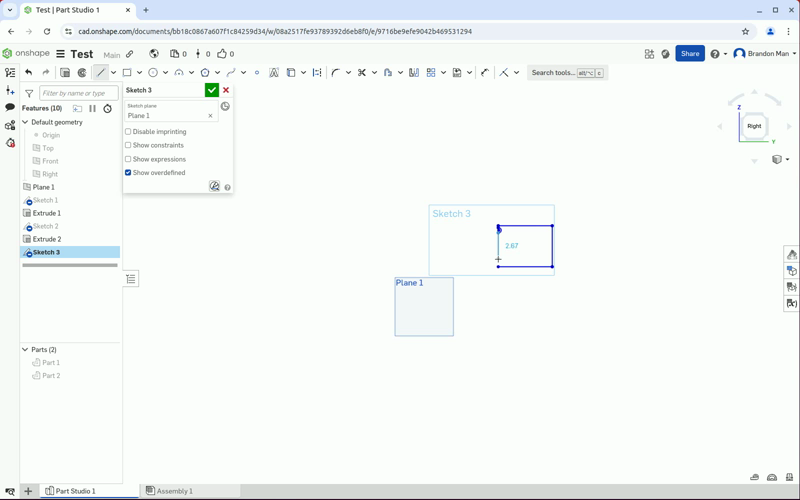
scroll(6)
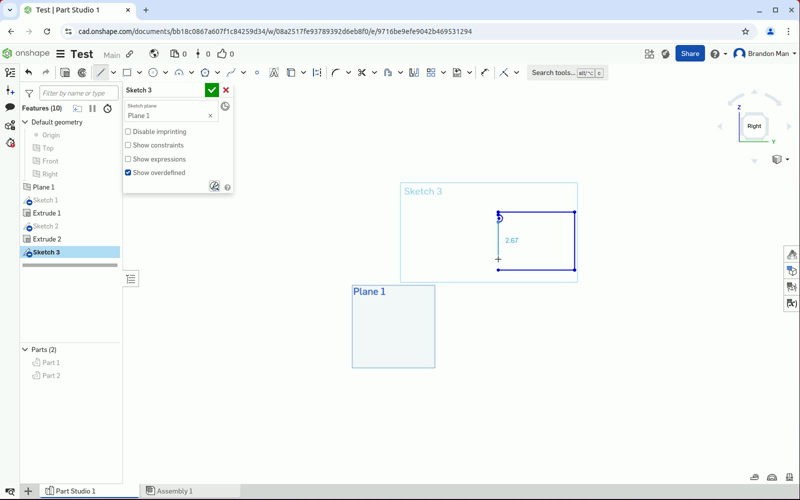
scroll(6)
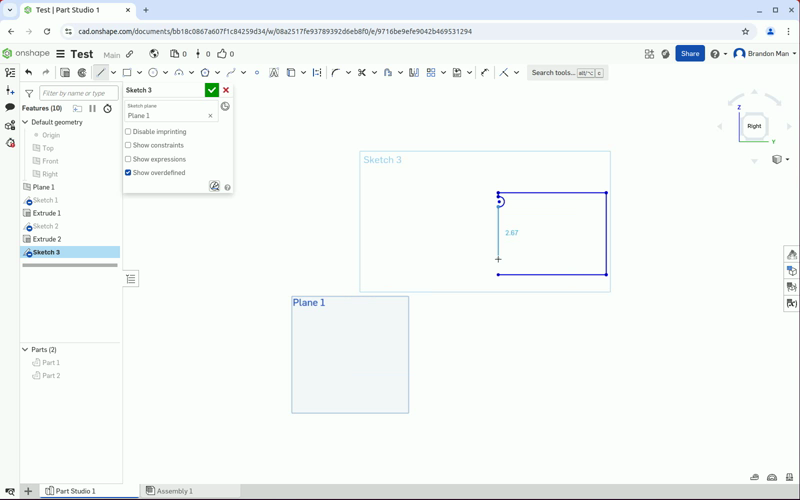
scroll(6)
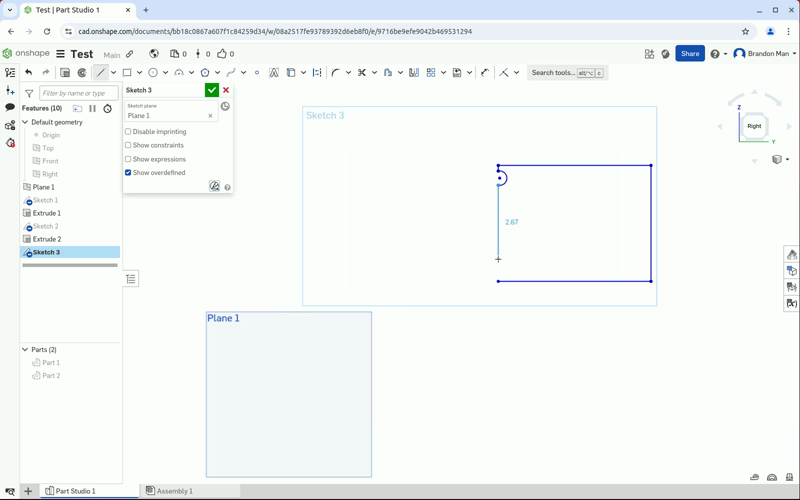
scroll(6)
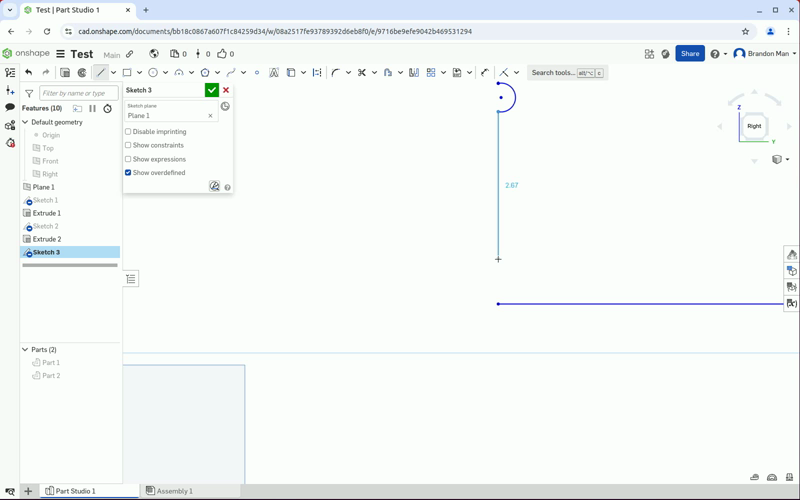
click(498, 258)
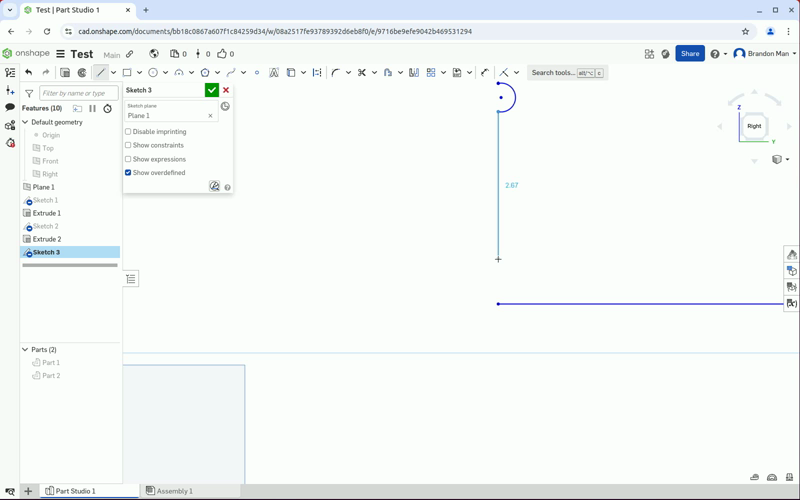
scroll(-6)
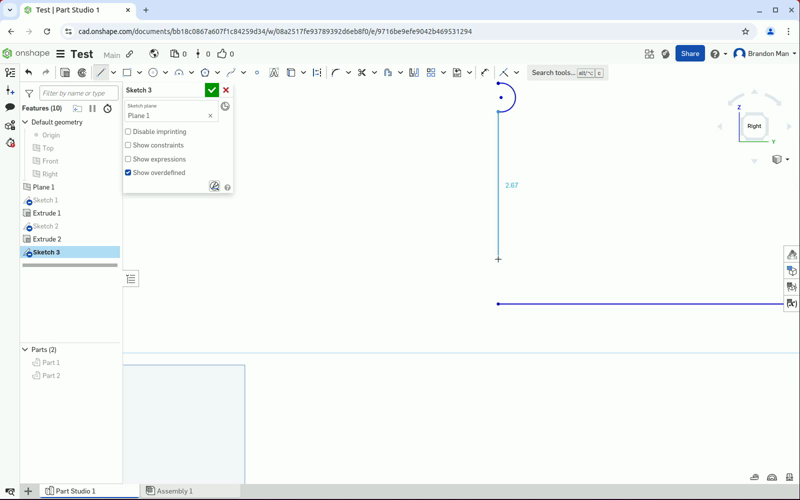
scroll(-6)
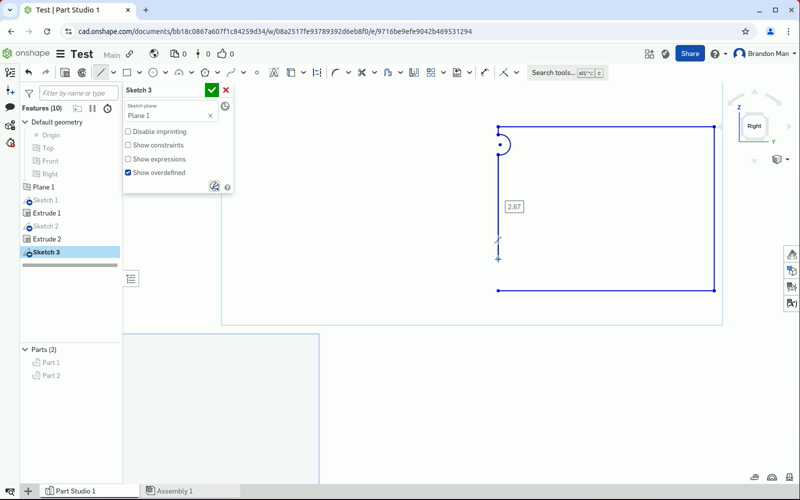
scroll(-6)
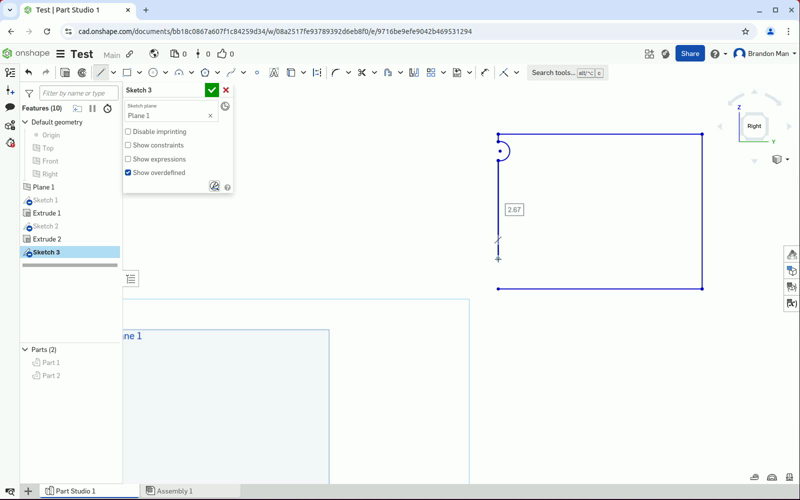
scroll(-6)
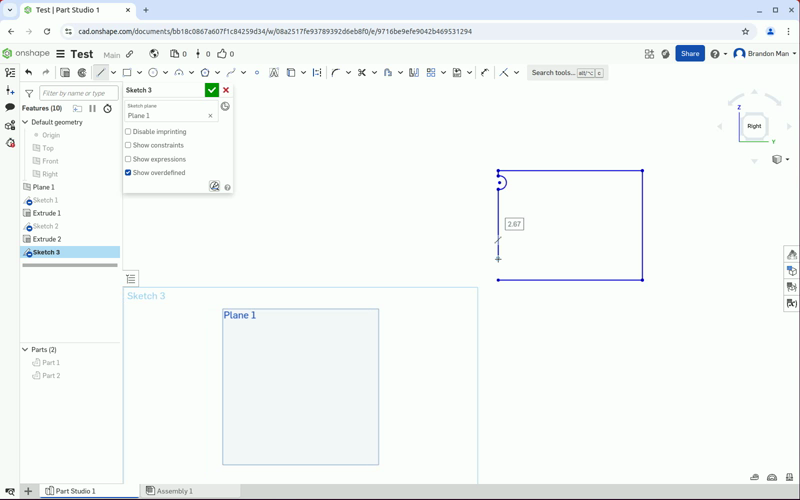
scroll(-6)
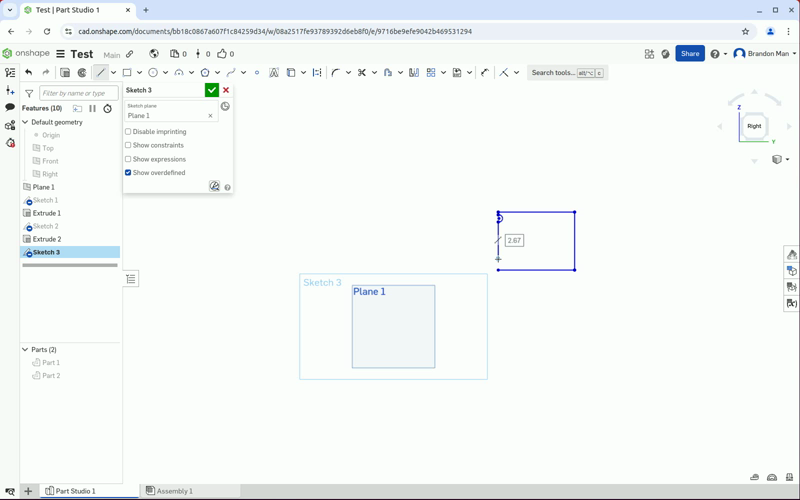
scroll(-6)
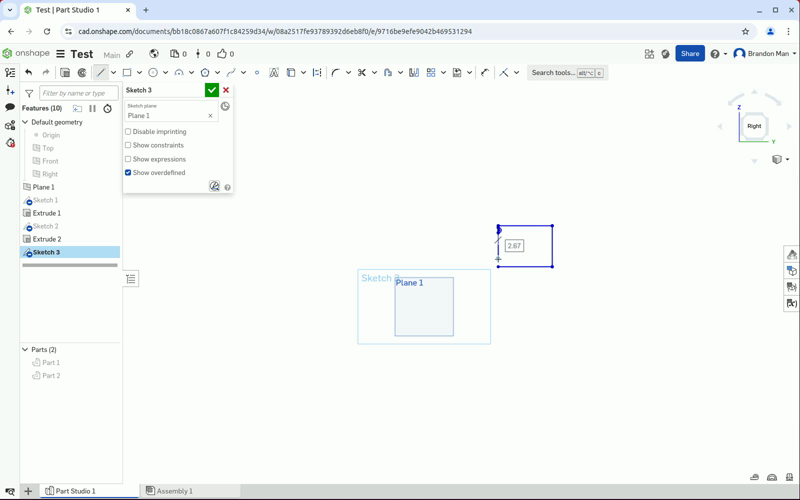
scroll(-6)
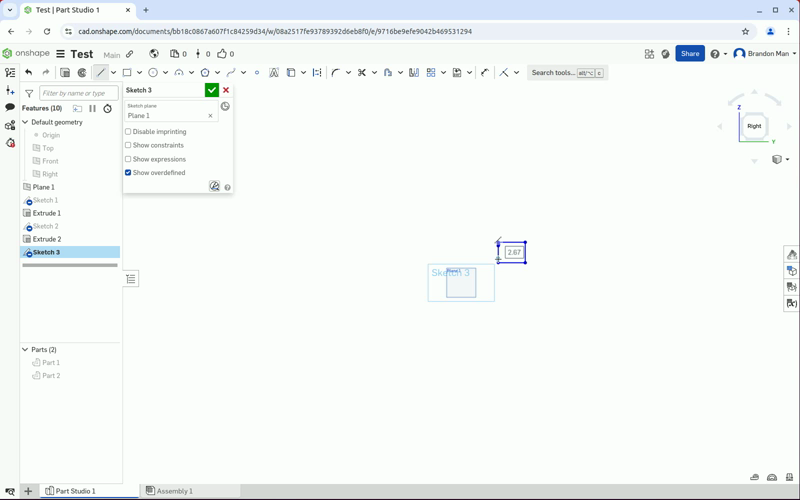
key_up(shift)
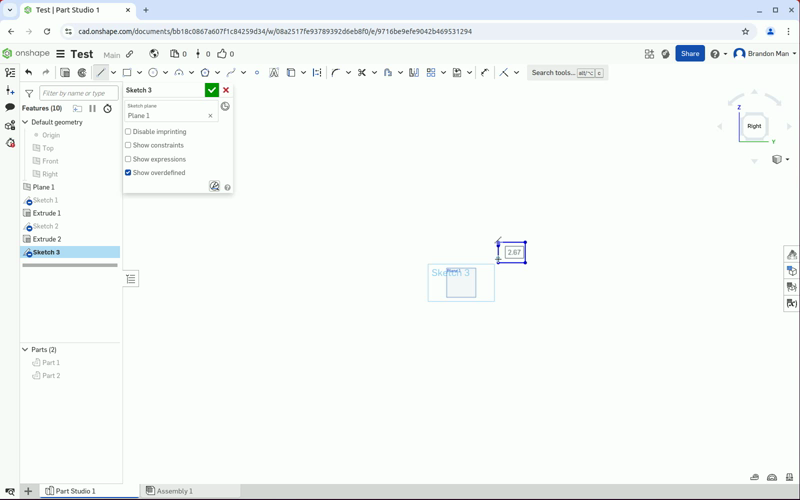
key(esc)
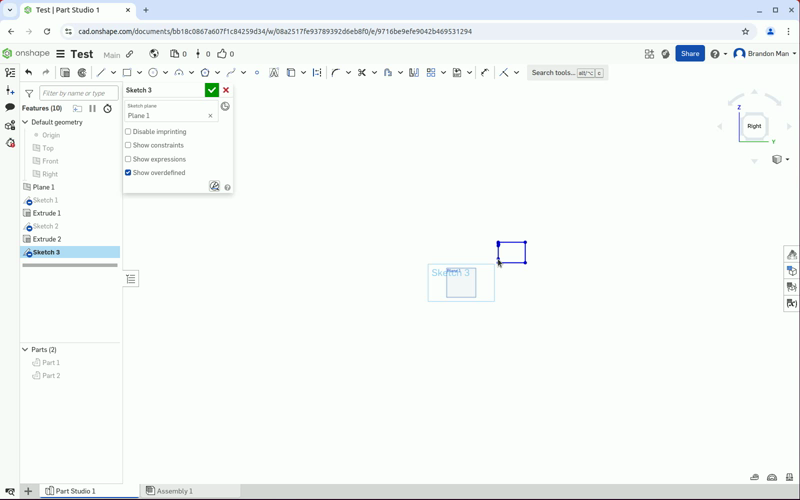
key(a)
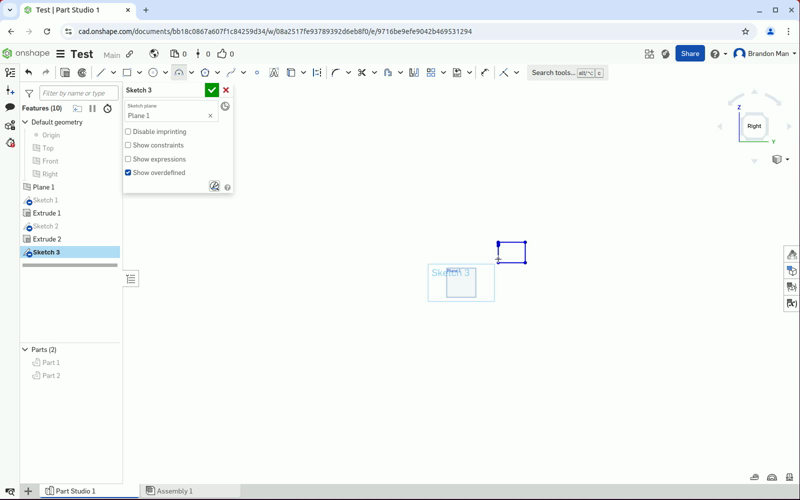
mouse_move(498, 258)
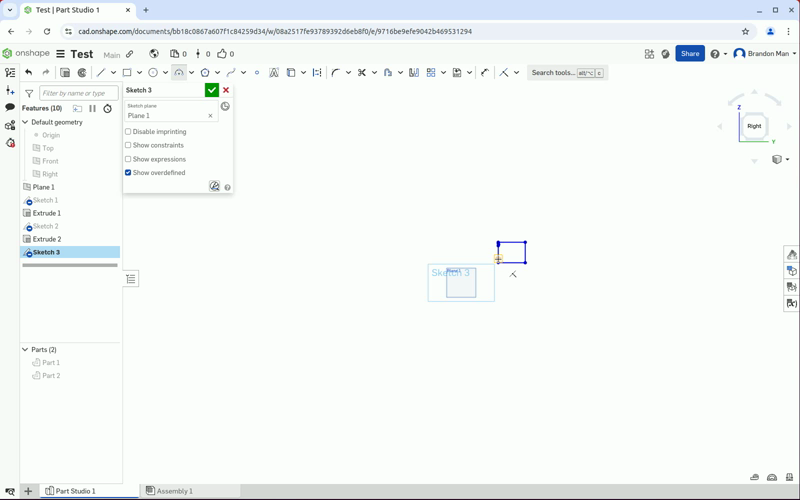
scroll(6)
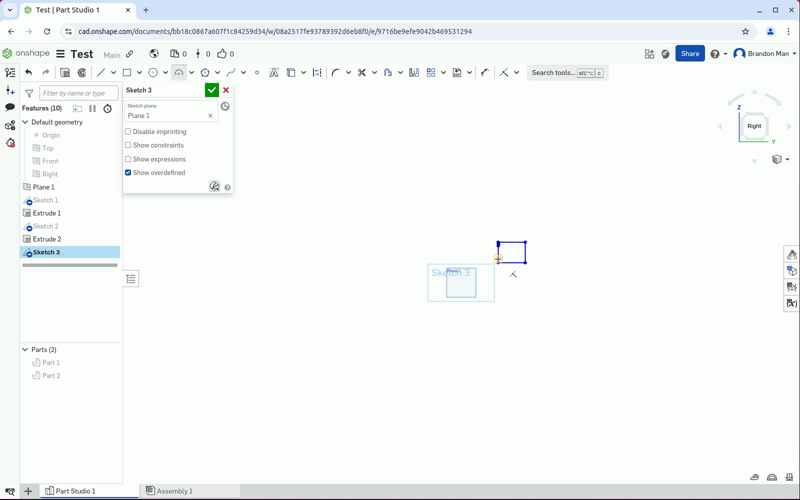
scroll(6)
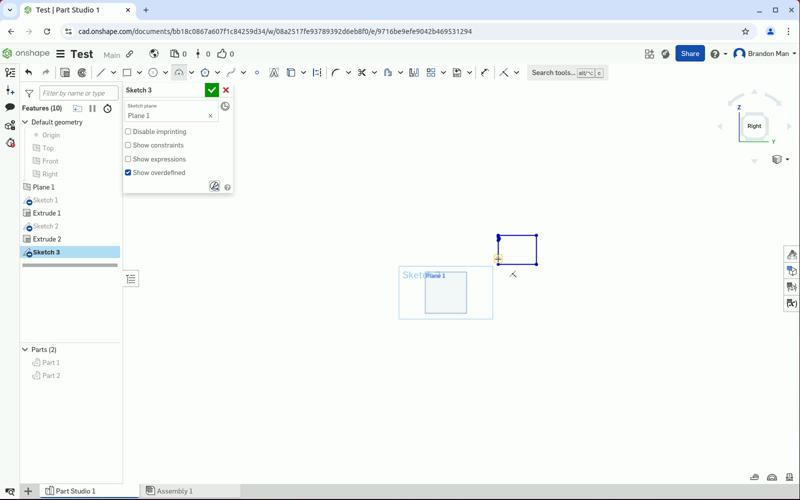
scroll(6)
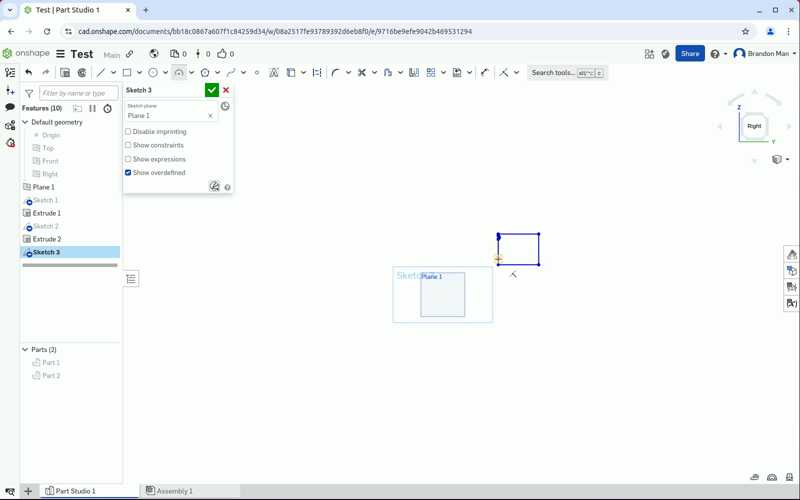
scroll(6)
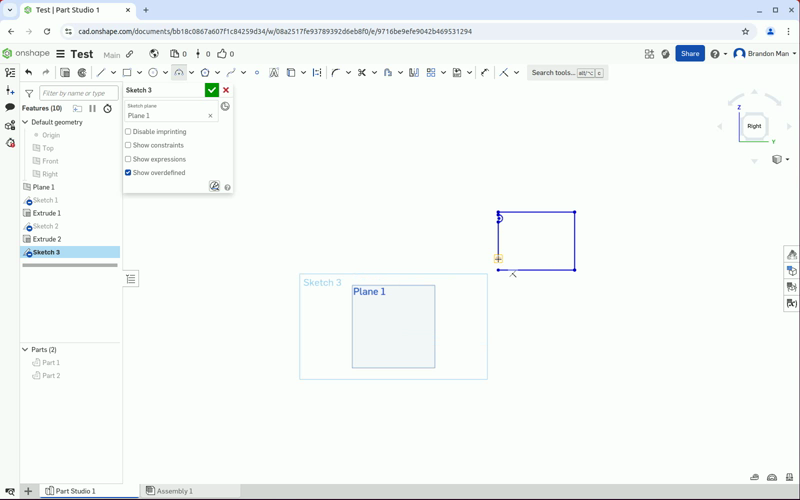
scroll(6)
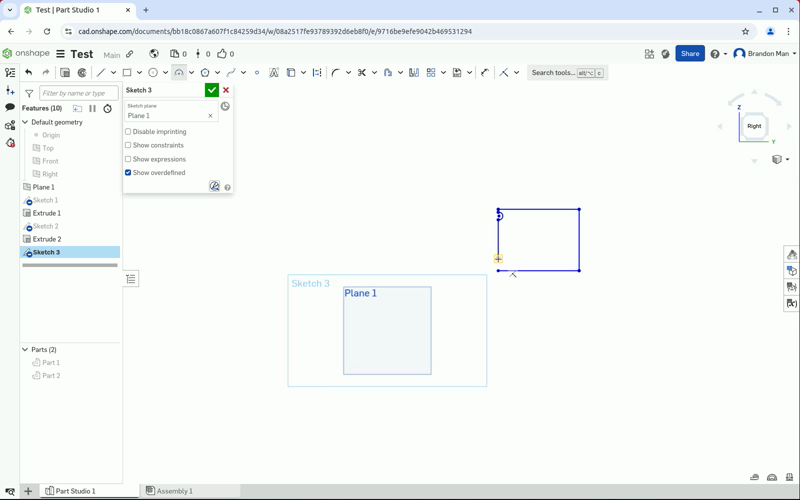
scroll(6)
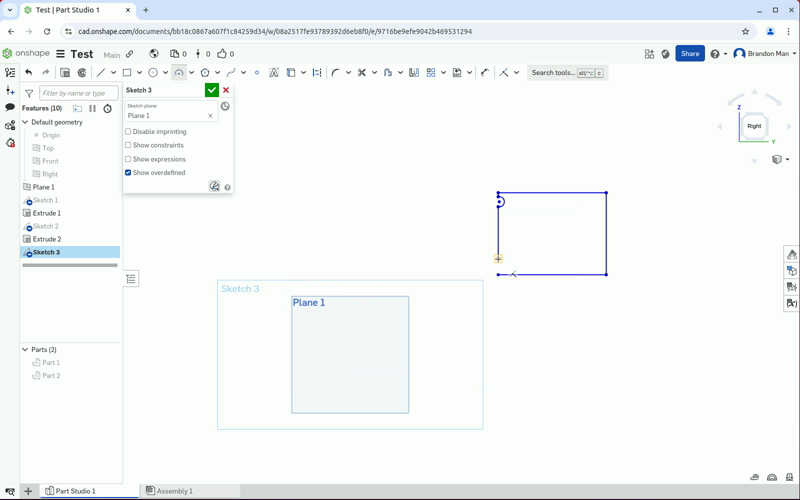
scroll(6)
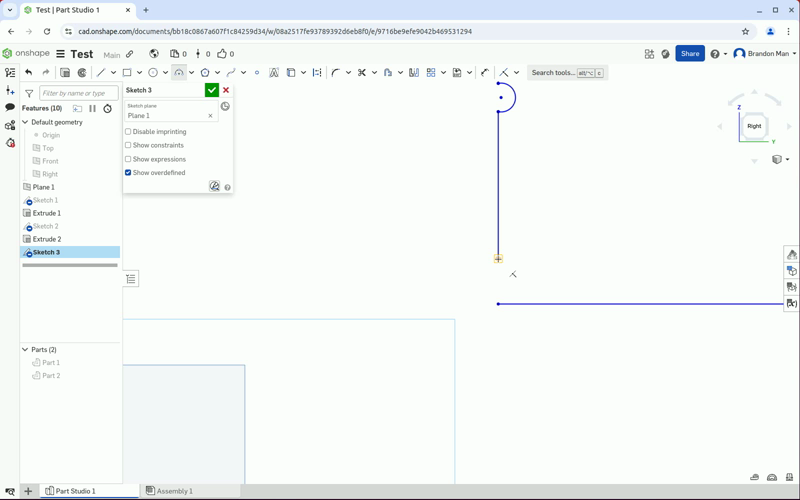
click(498, 258)
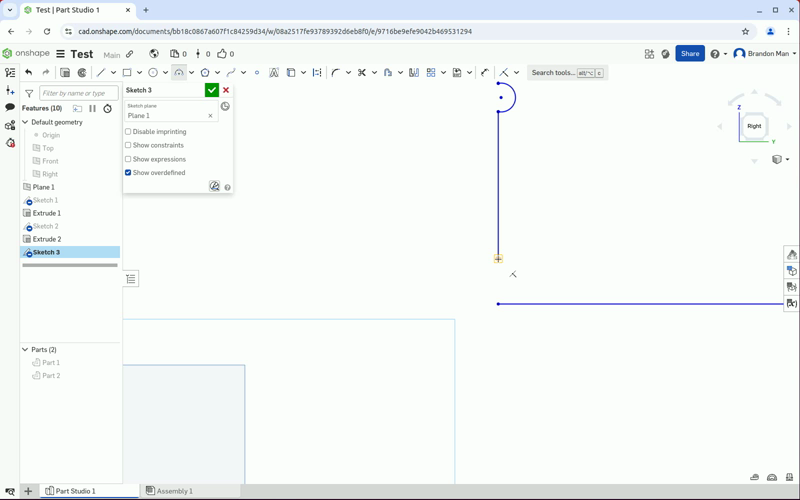
scroll(-6)
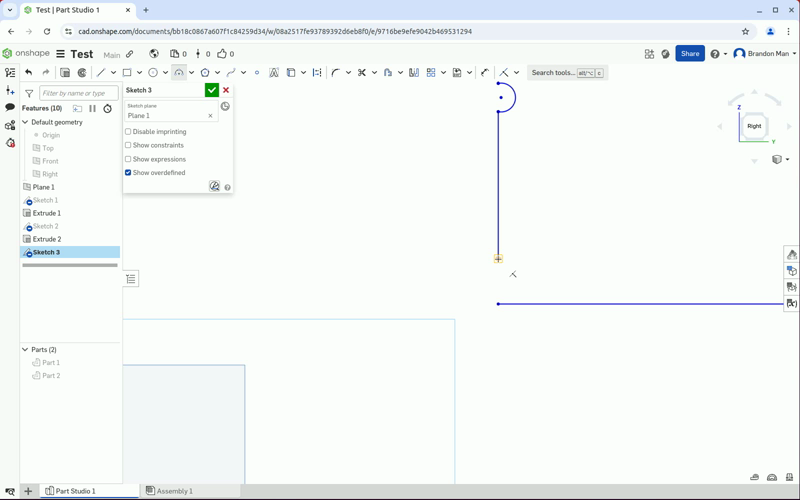
scroll(-6)
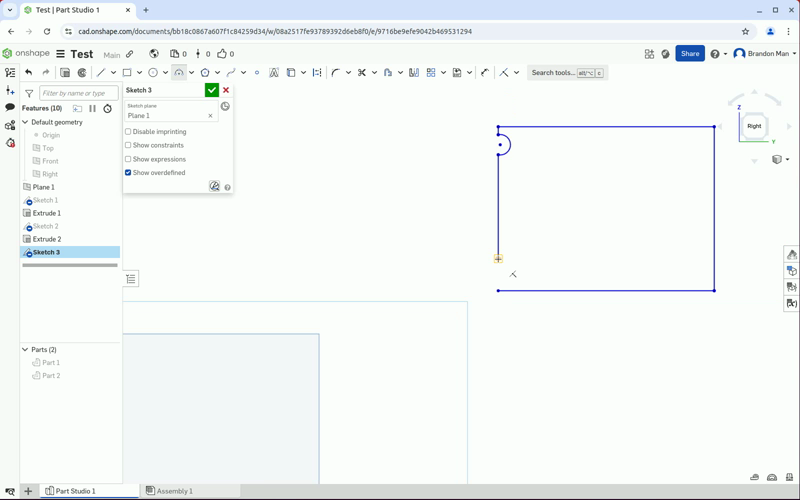
scroll(-6)
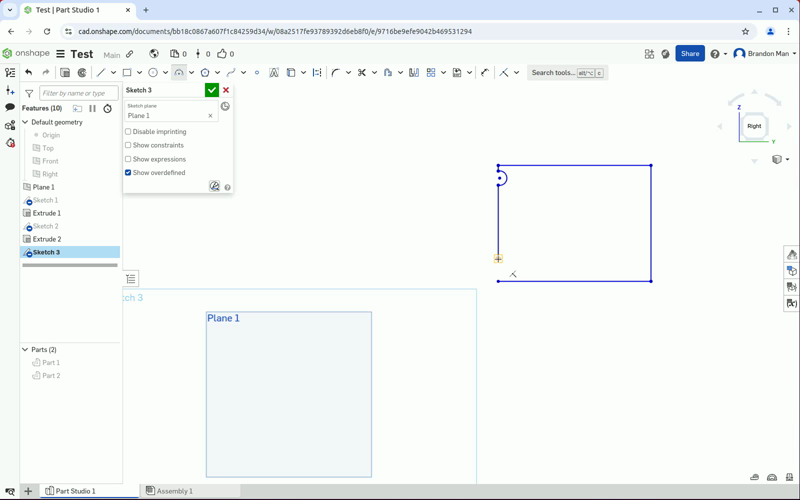
scroll(-6)
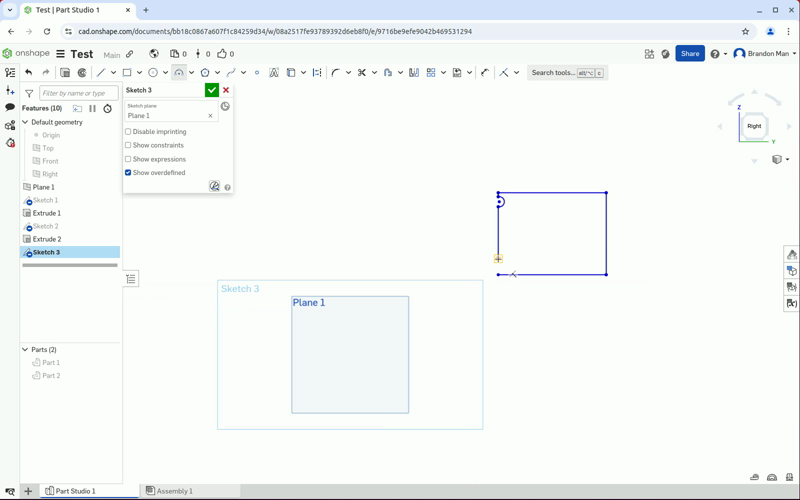
scroll(-6)
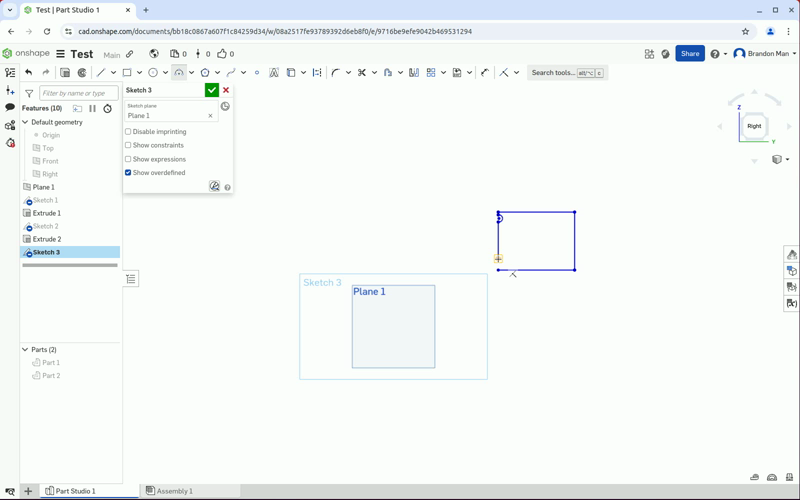
scroll(-6)
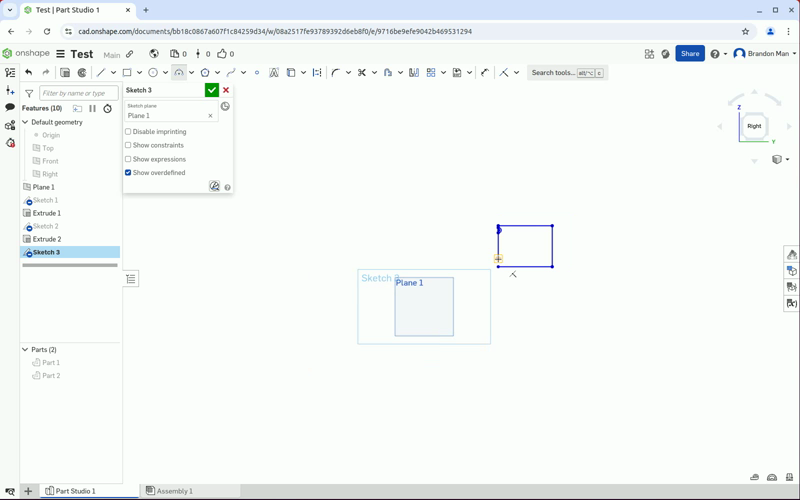
scroll(-6)
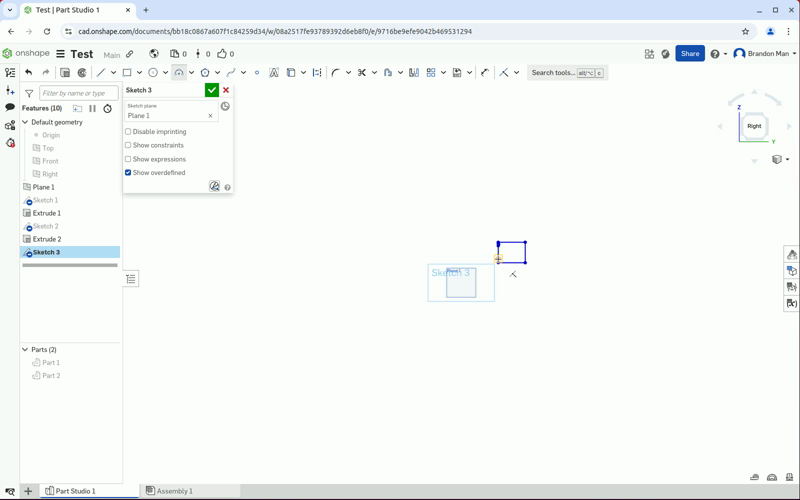
key_down(shift)
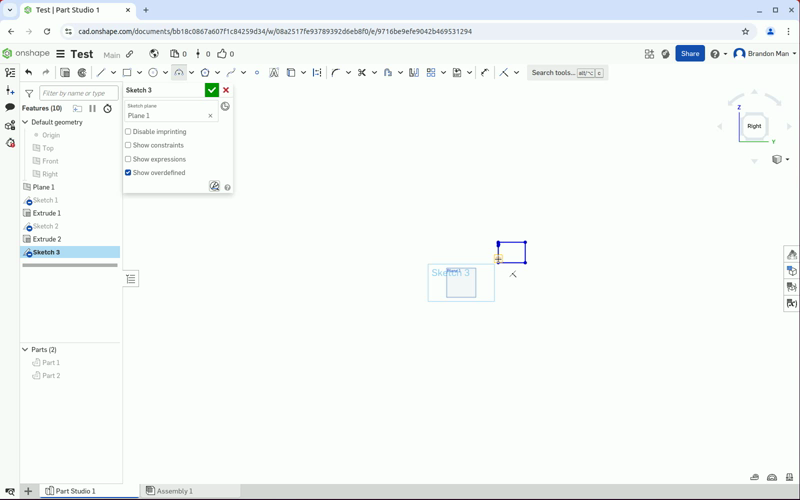
mouse_move(498, 262)
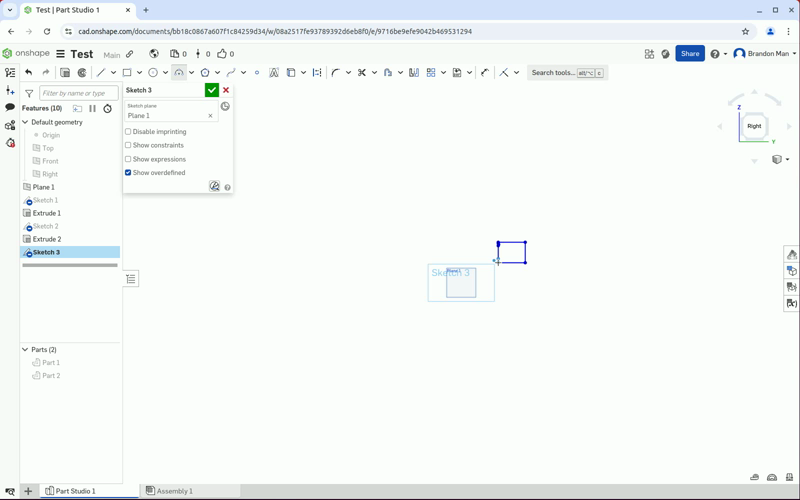
scroll(6)
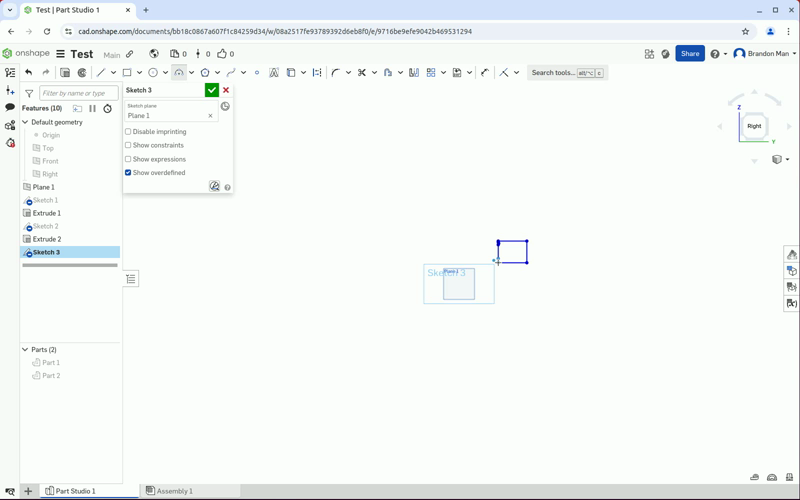
scroll(6)
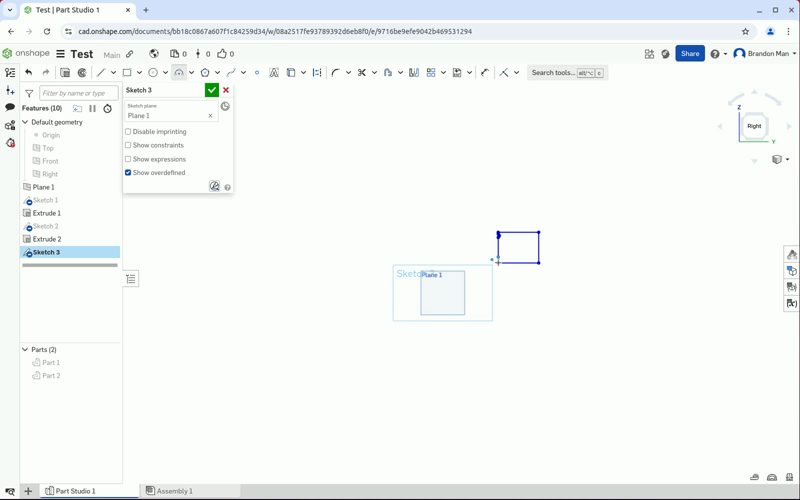
scroll(6)
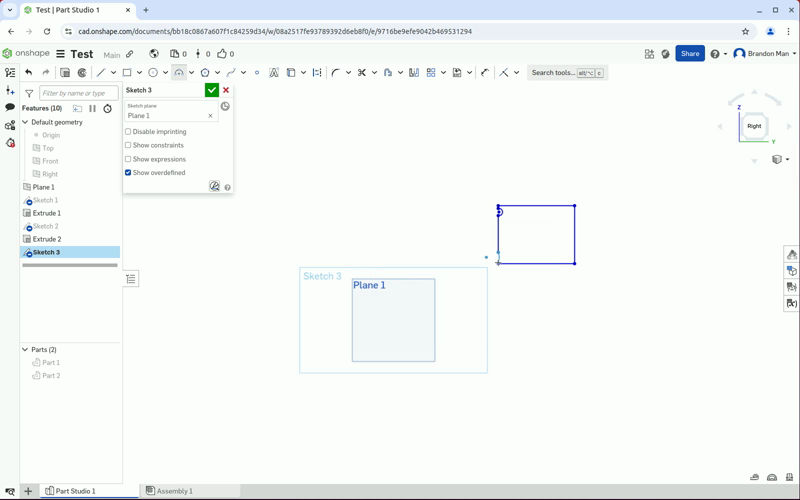
scroll(6)
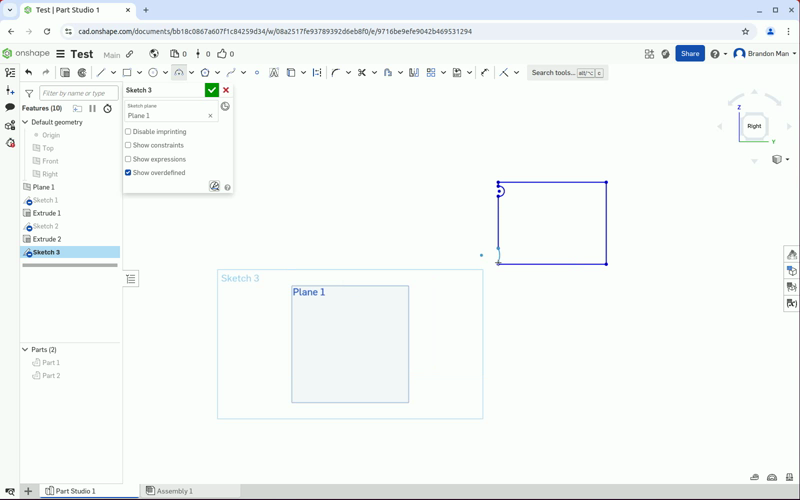
scroll(6)
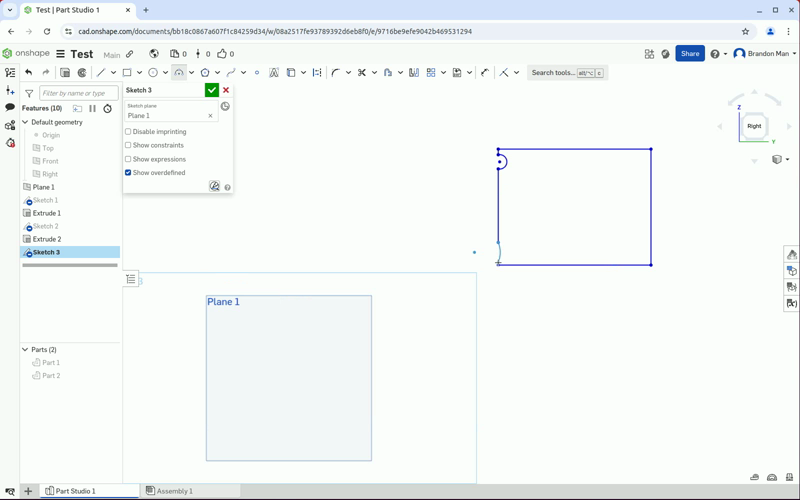
scroll(6)
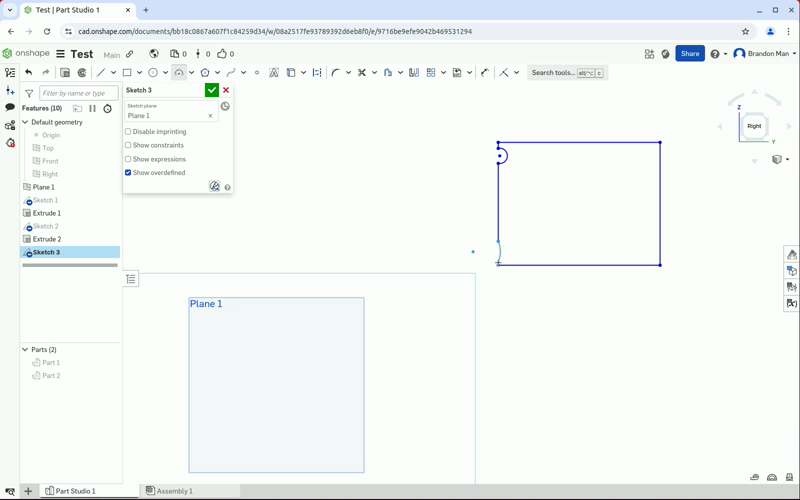
scroll(6)
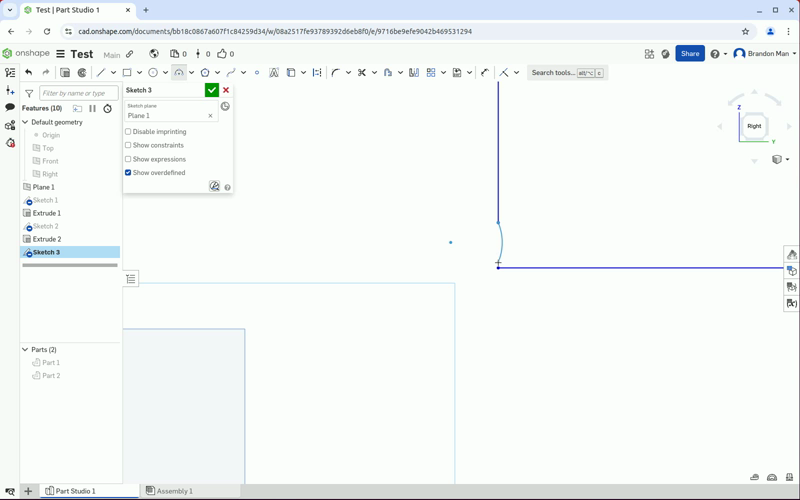
click(498, 262)
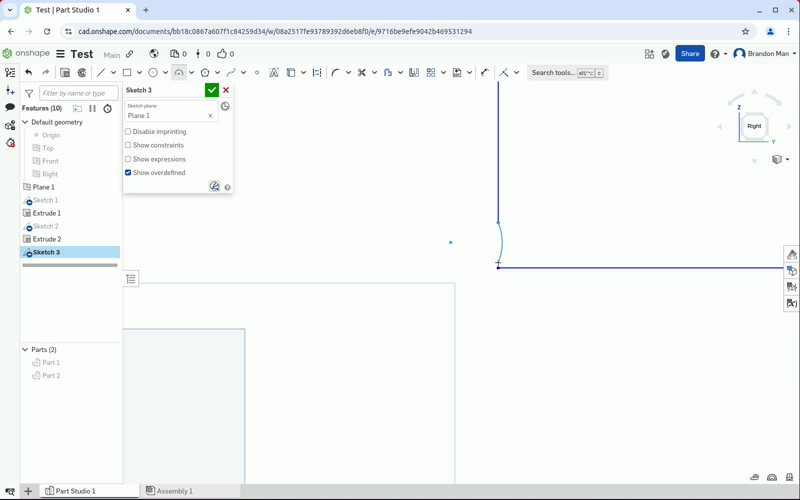
scroll(-6)
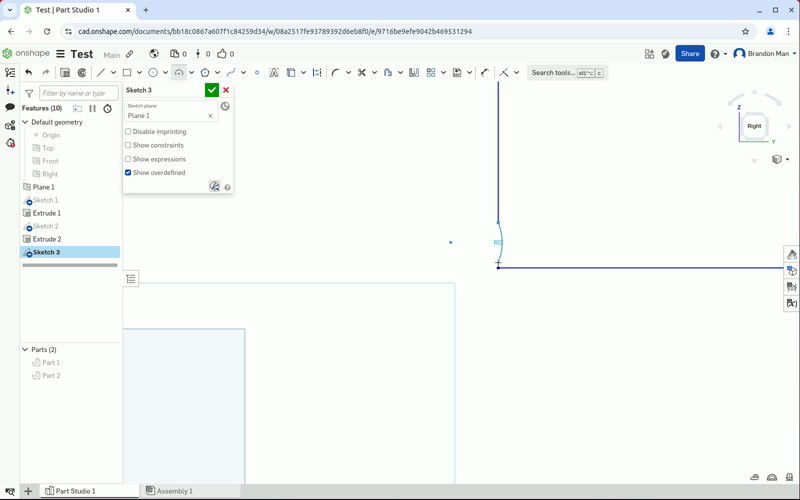
scroll(-6)
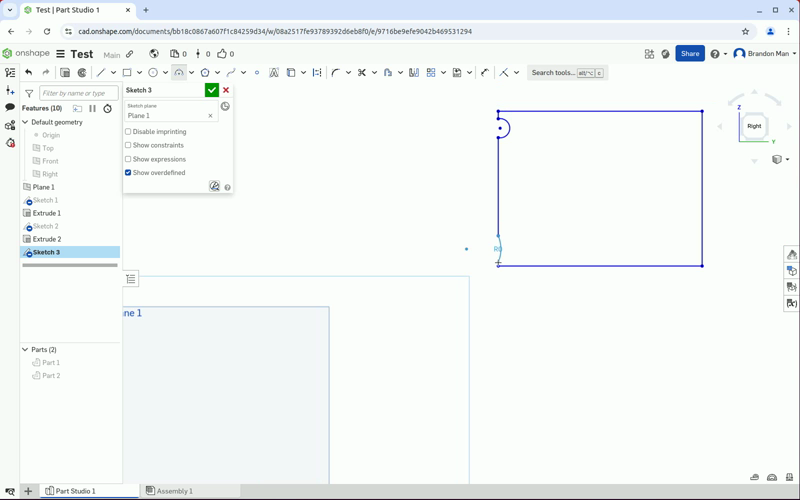
scroll(-6)
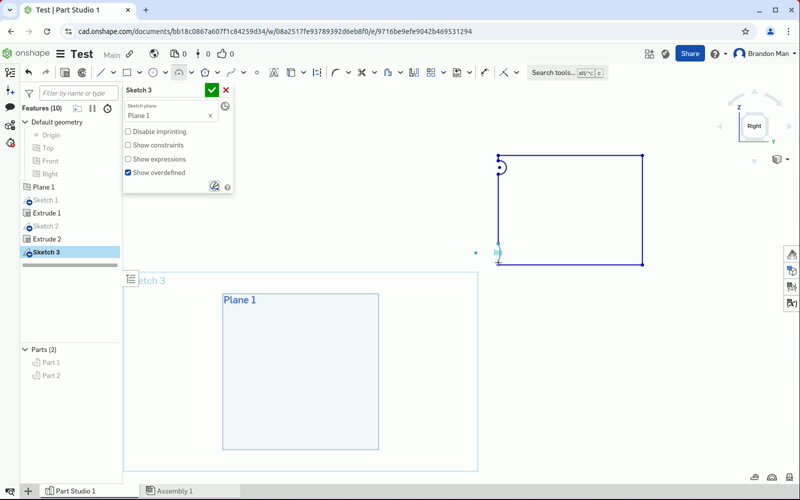
scroll(-6)
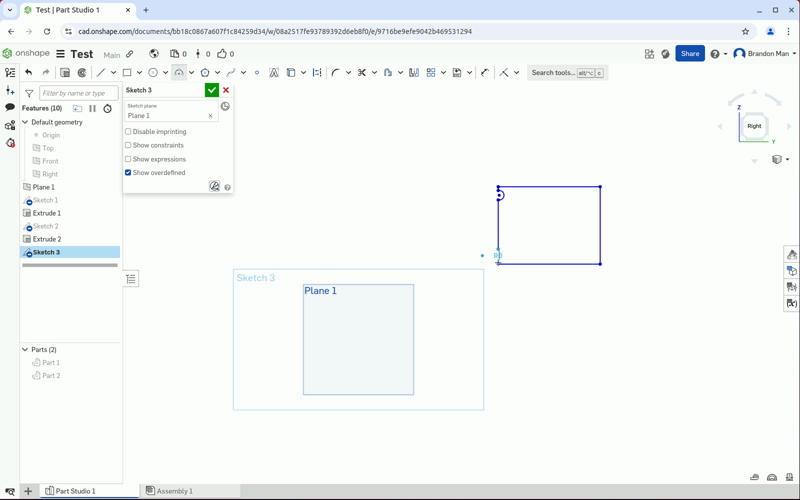
scroll(-6)
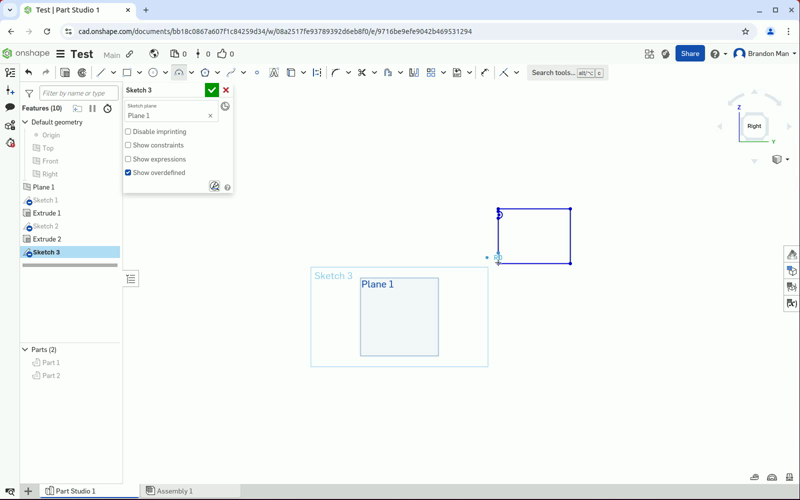
scroll(-6)
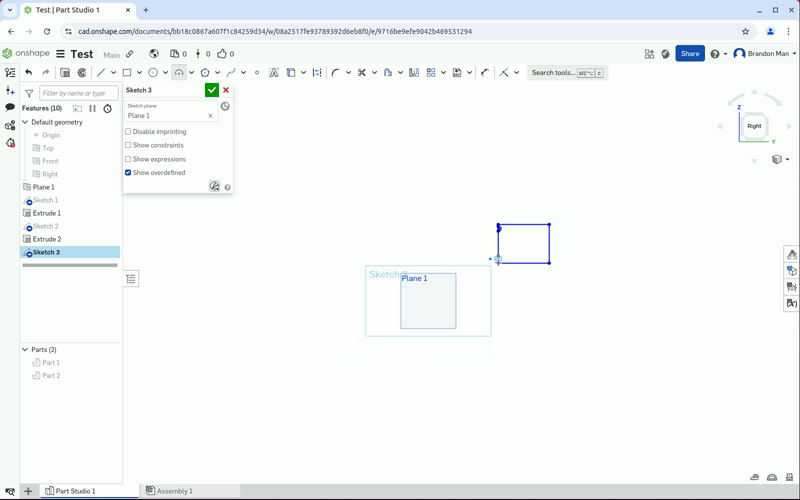
scroll(-6)
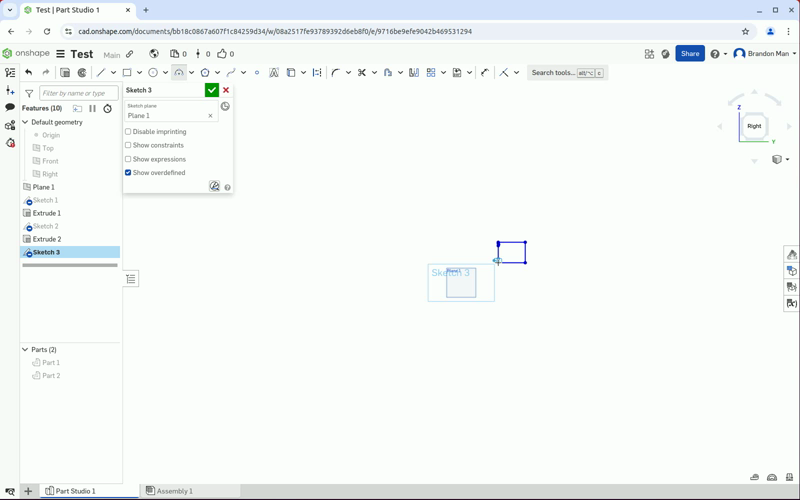
mouse_move(499, 260)
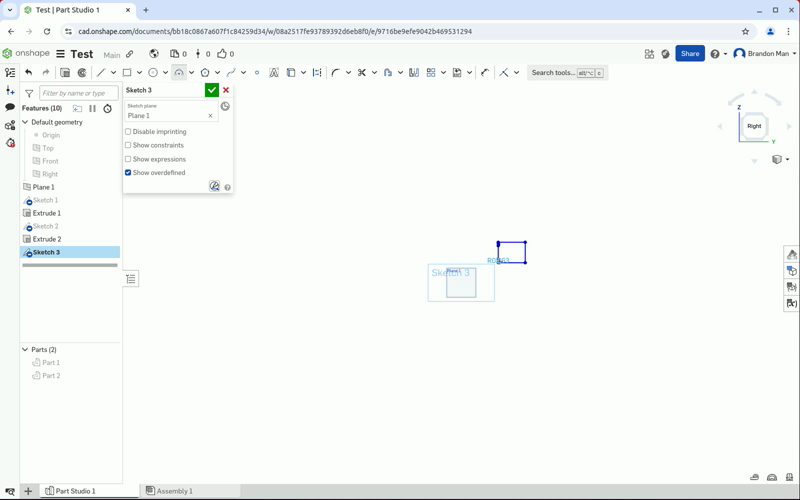
scroll(6)
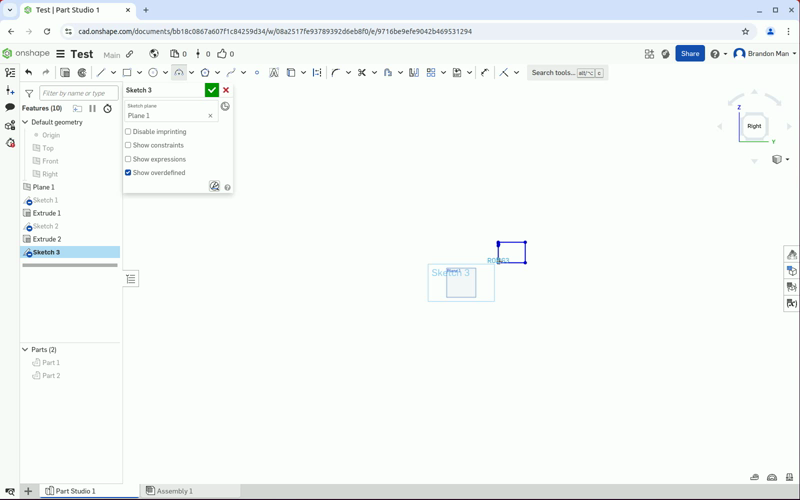
scroll(6)
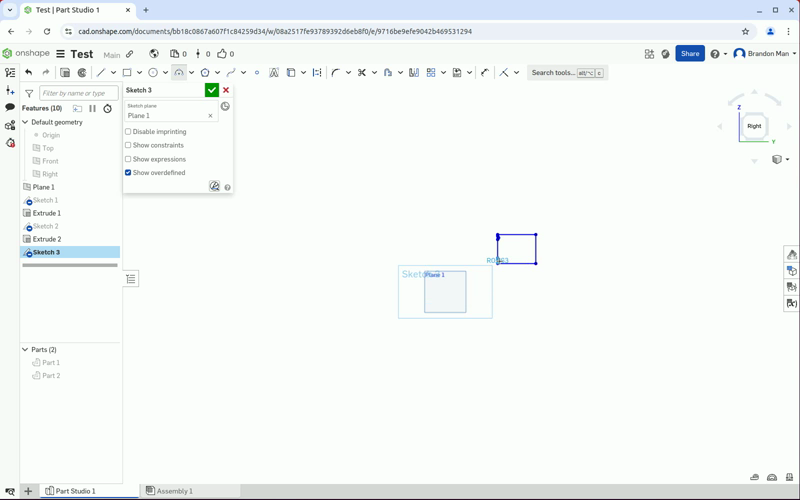
scroll(6)
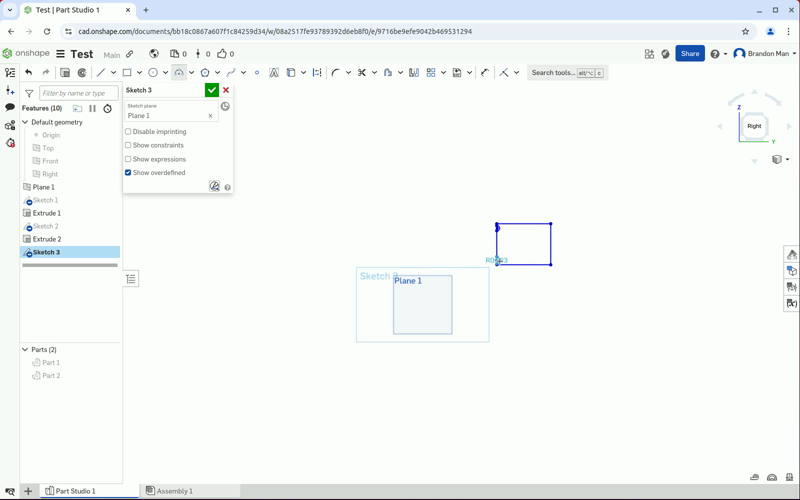
scroll(6)
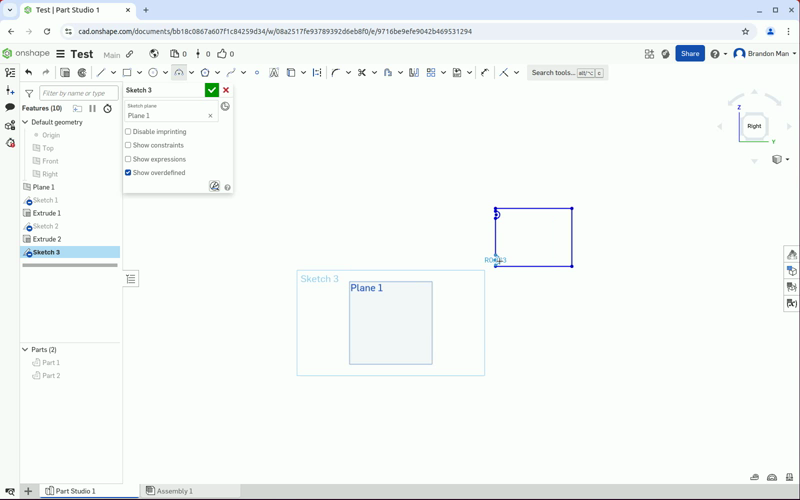
scroll(6)
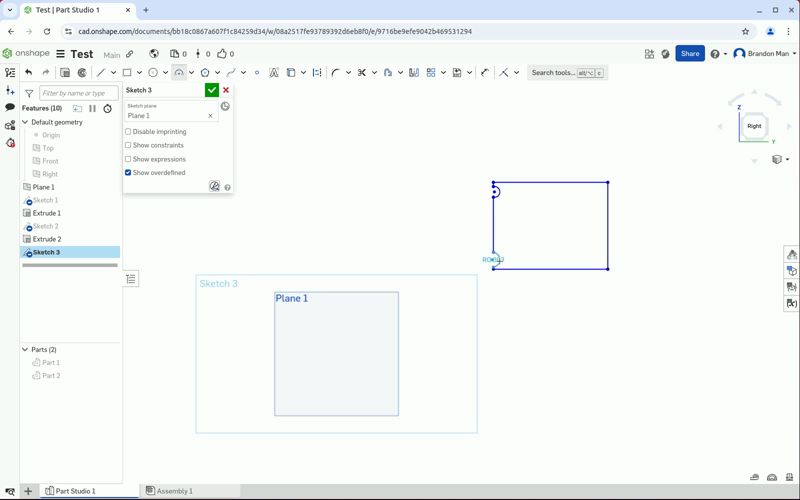
scroll(6)
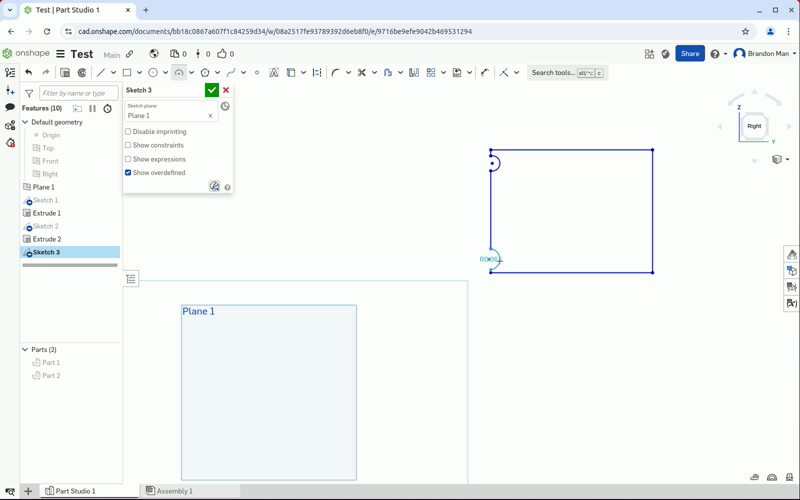
scroll(6)
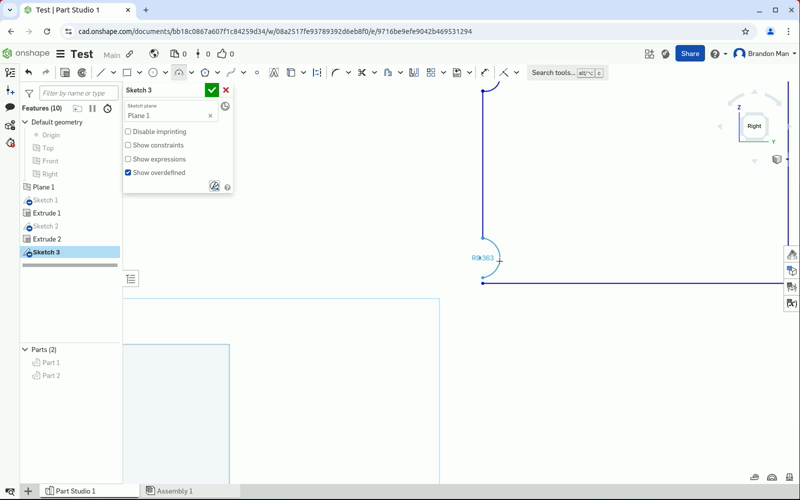
click(499, 260)
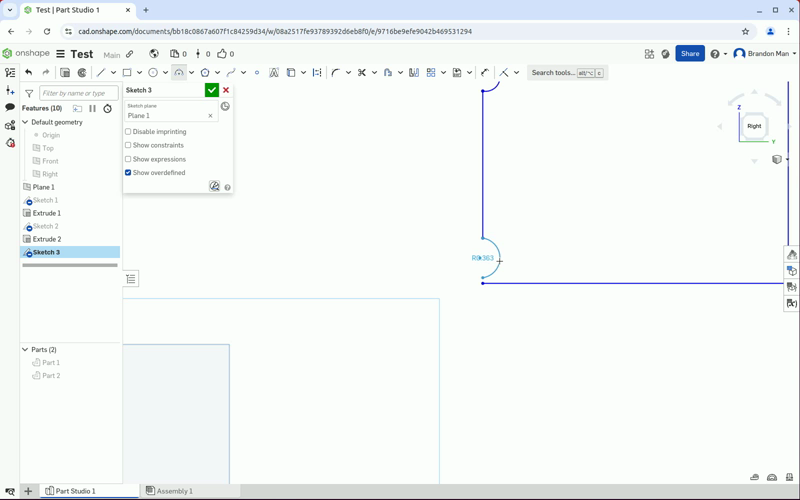
scroll(-6)
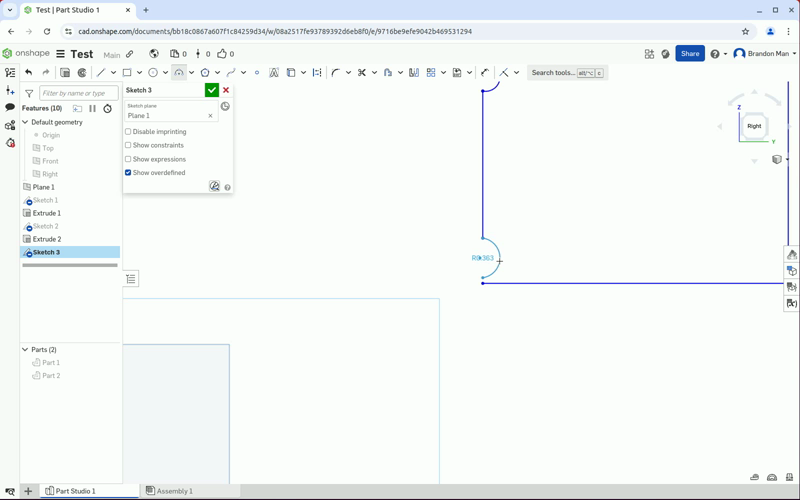
scroll(-6)
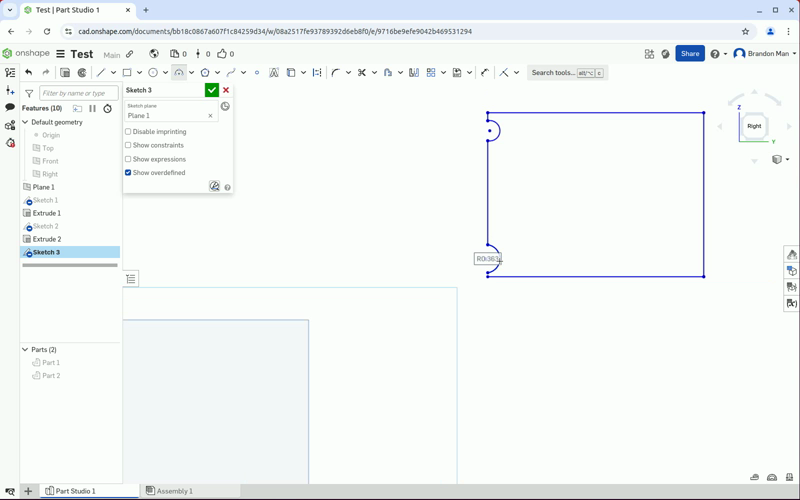
scroll(-6)
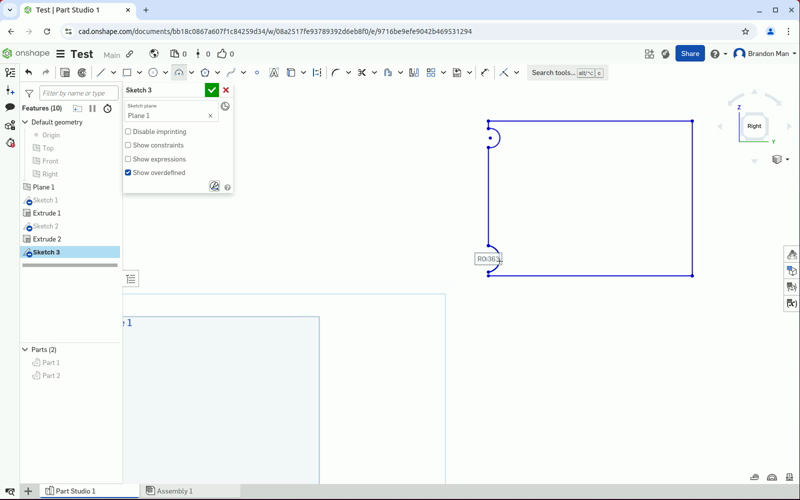
scroll(-6)
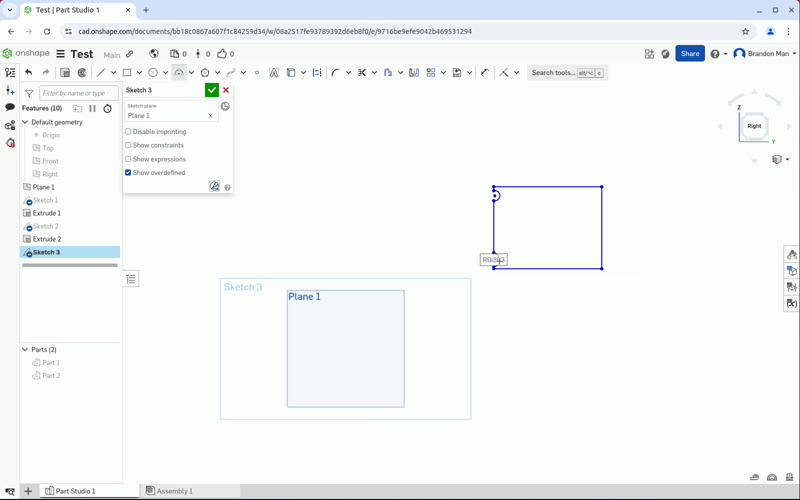
scroll(-6)
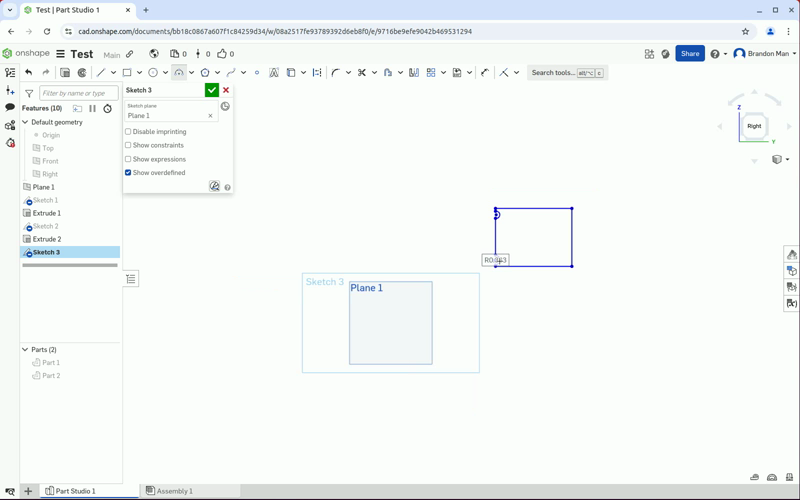
scroll(-6)
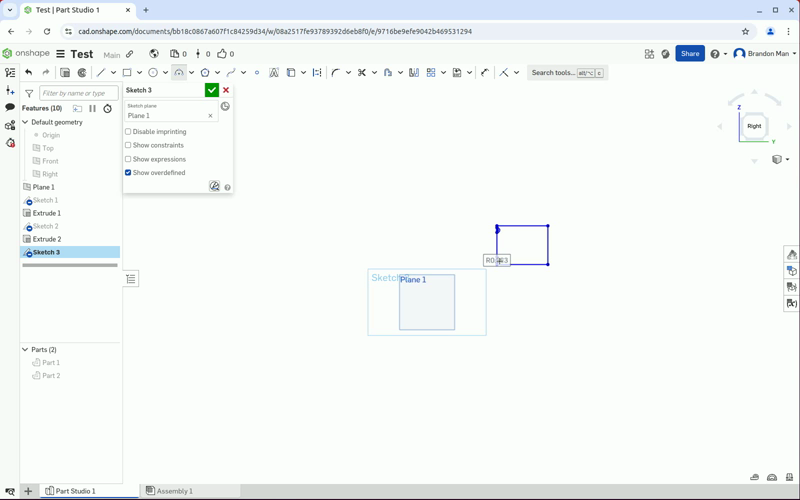
scroll(-6)
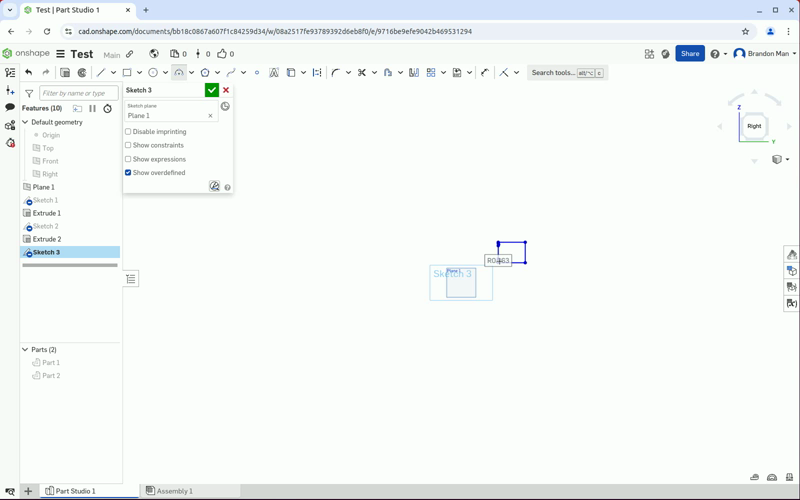
key_up(shift)
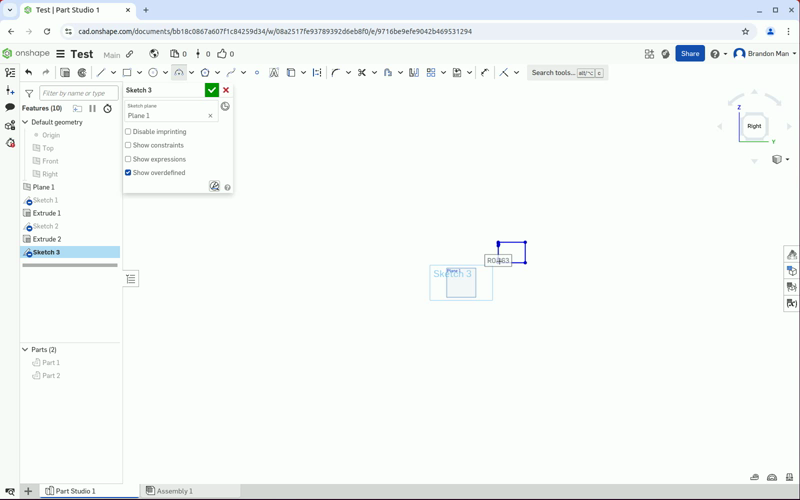
key(esc)
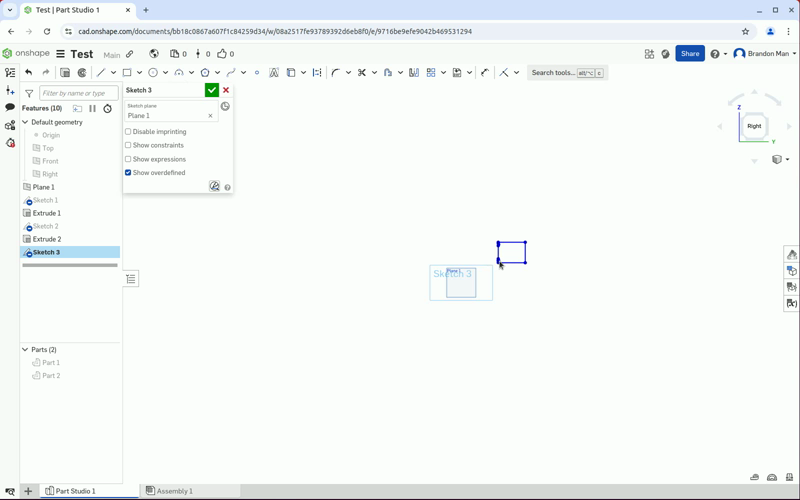
key(l)
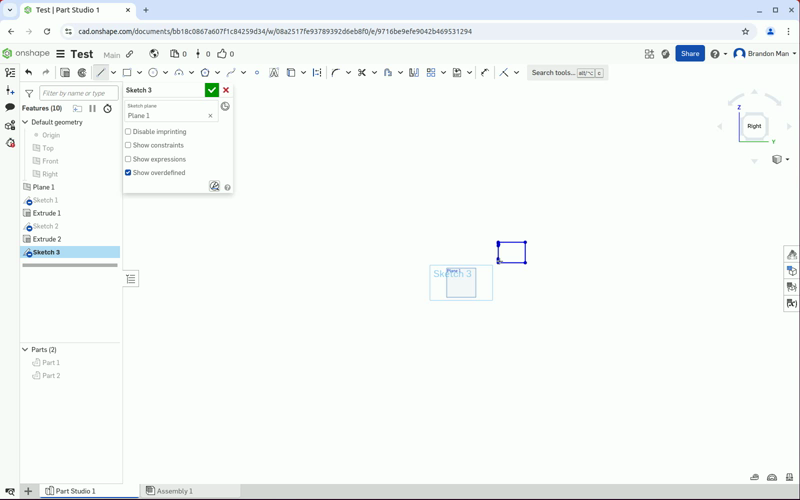
mouse_move(498, 262)
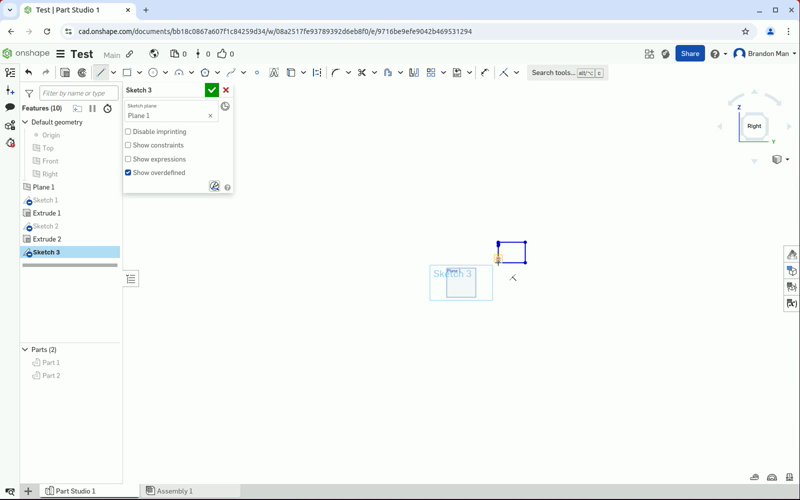
scroll(6)
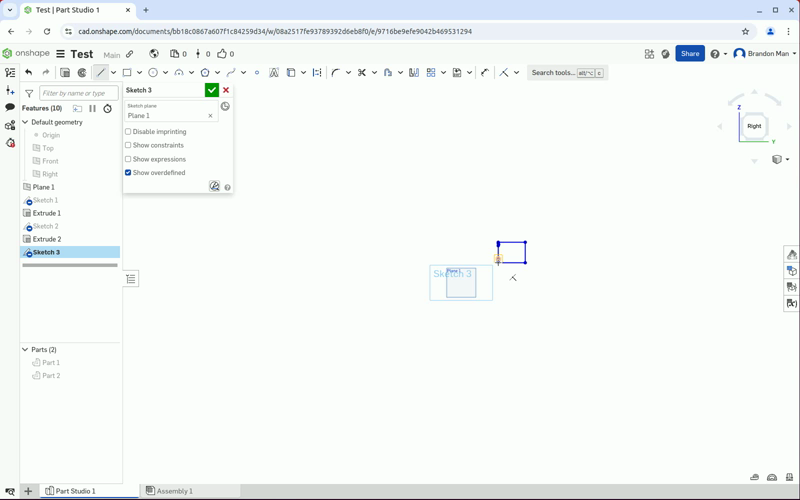
scroll(6)
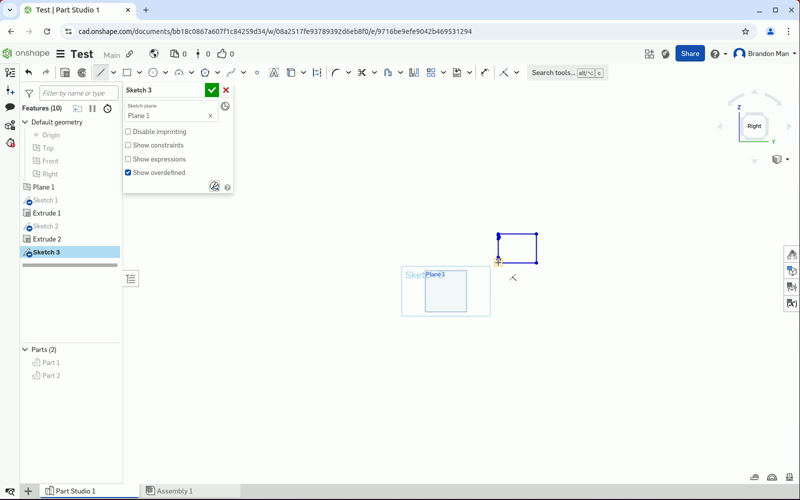
scroll(6)
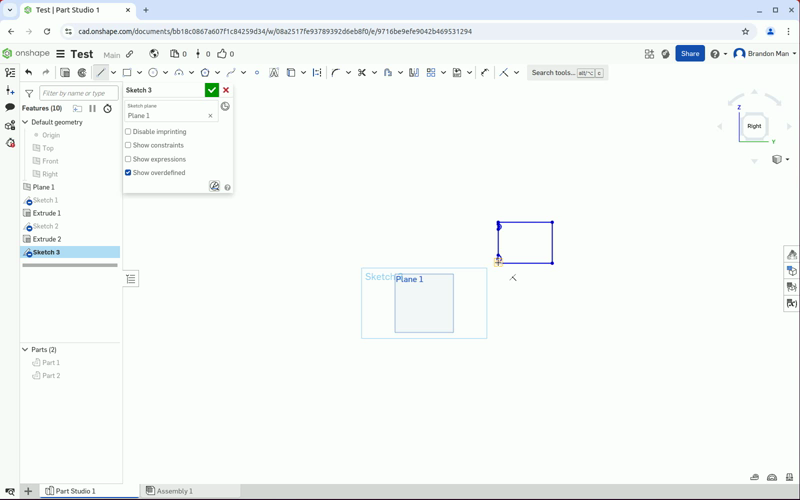
scroll(6)
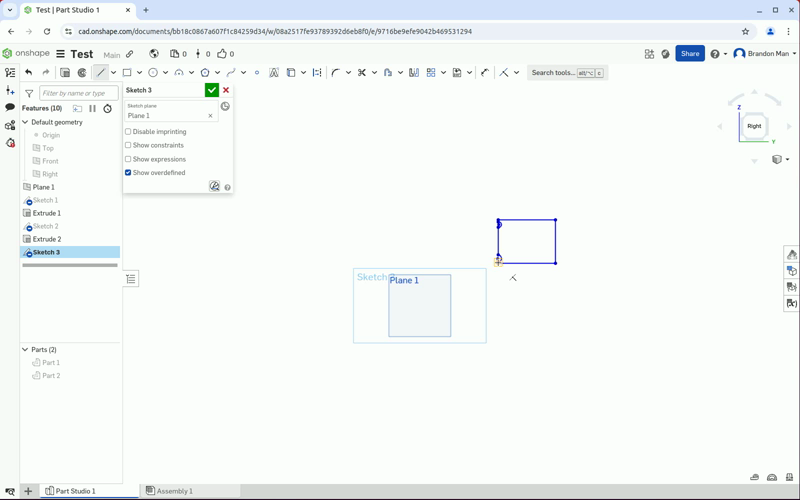
scroll(6)
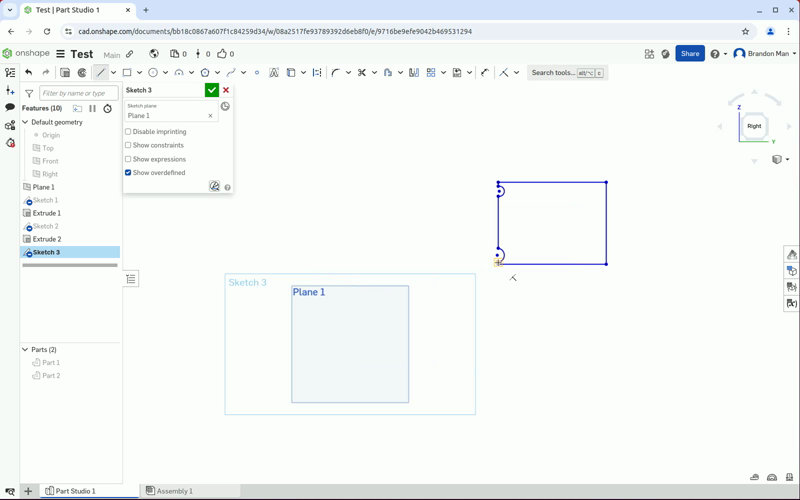
scroll(6)
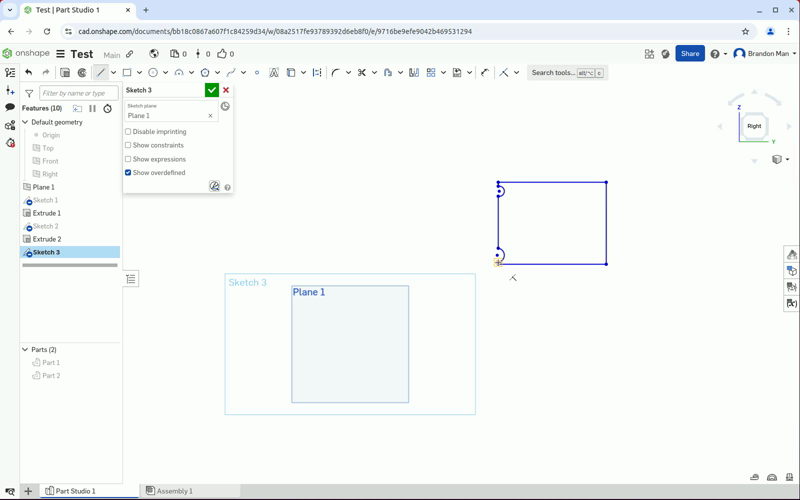
scroll(6)
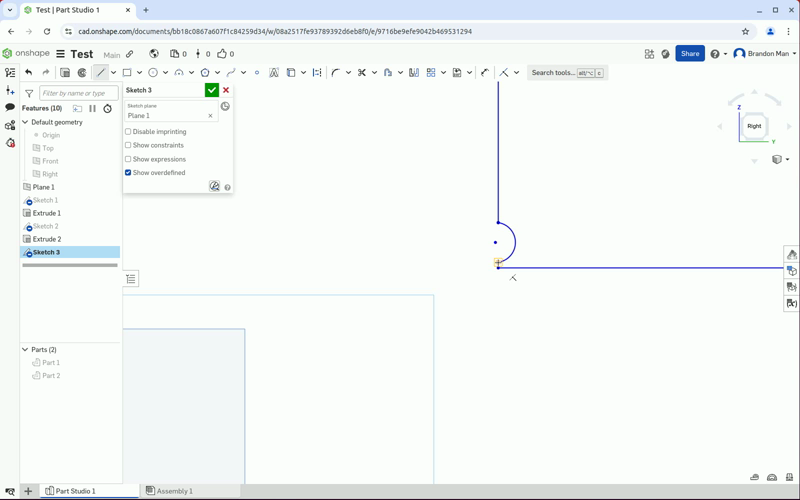
click(498, 262)
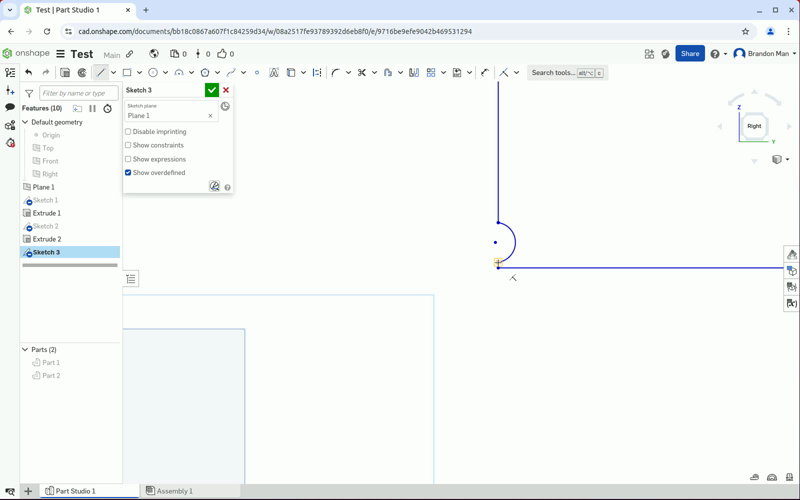
scroll(-6)
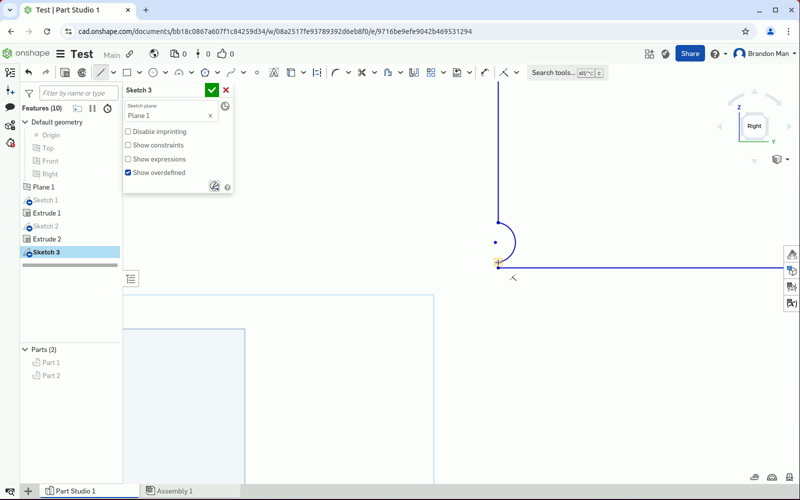
scroll(-6)
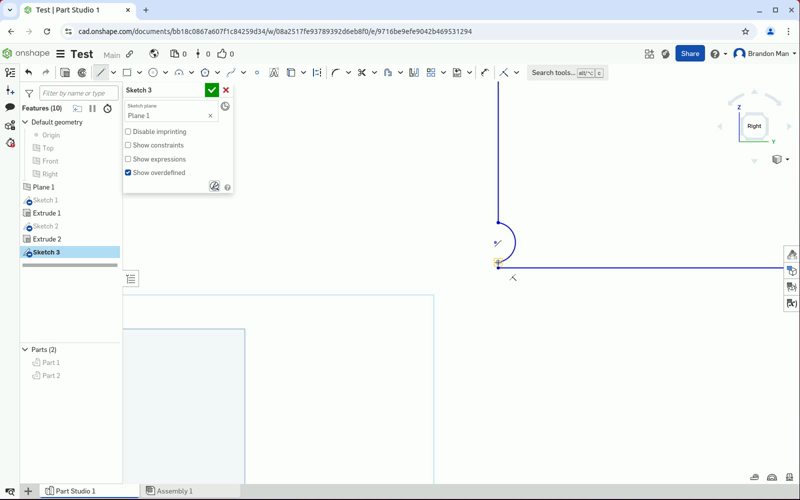
scroll(-6)
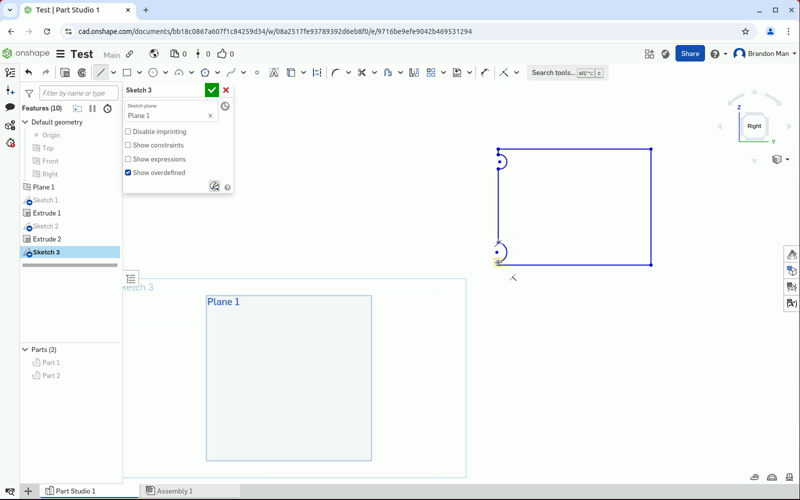
scroll(-6)
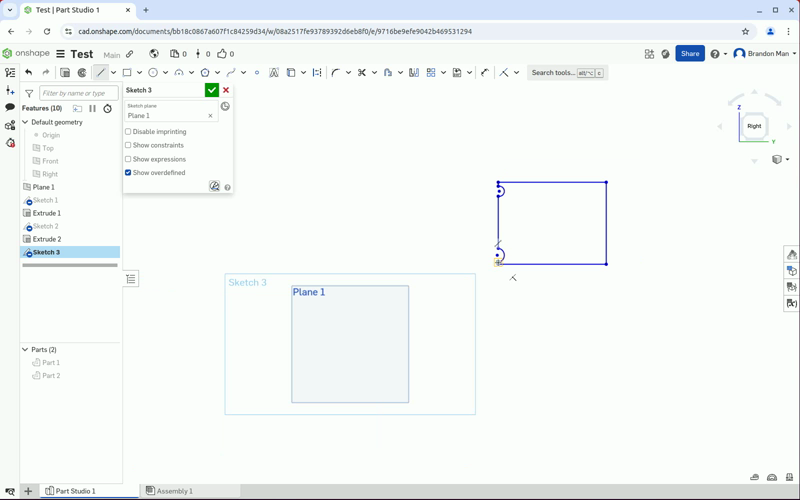
scroll(-6)
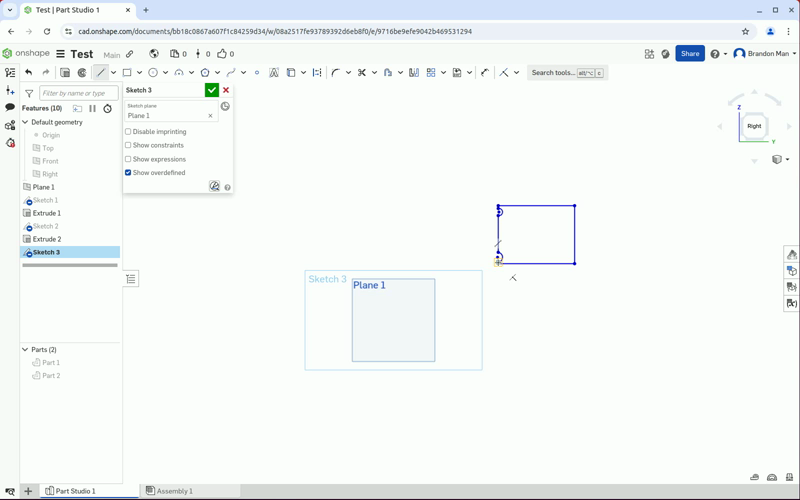
scroll(-6)
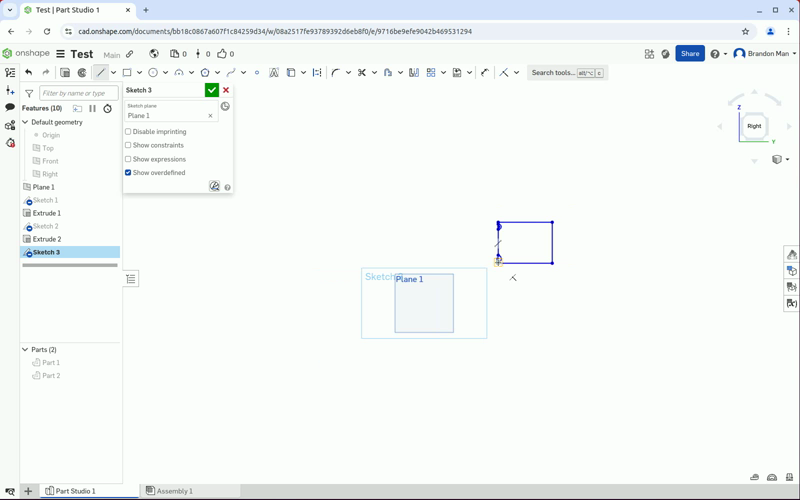
scroll(-6)
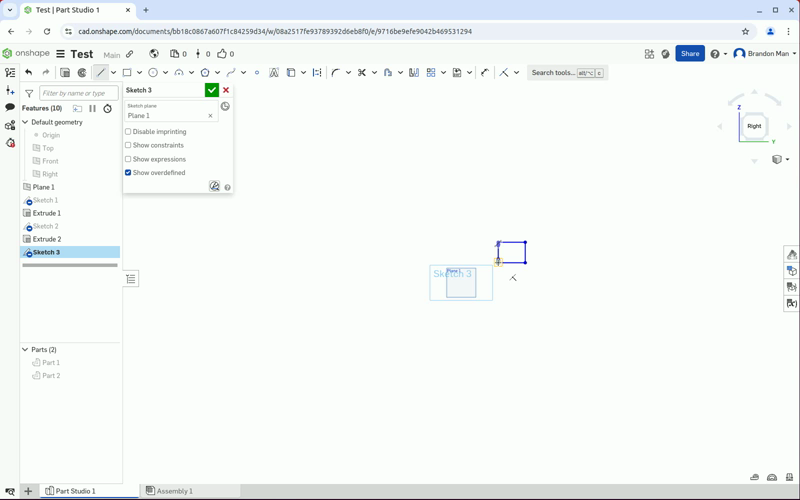
mouse_move(528, 262)
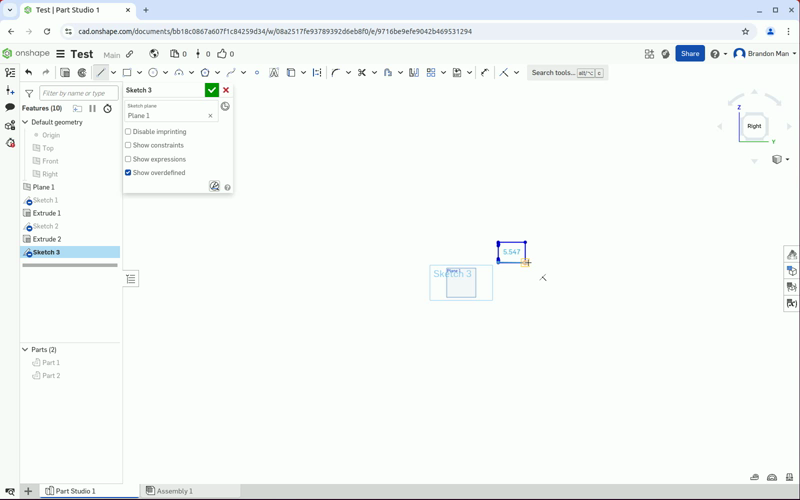
key_down(shift)
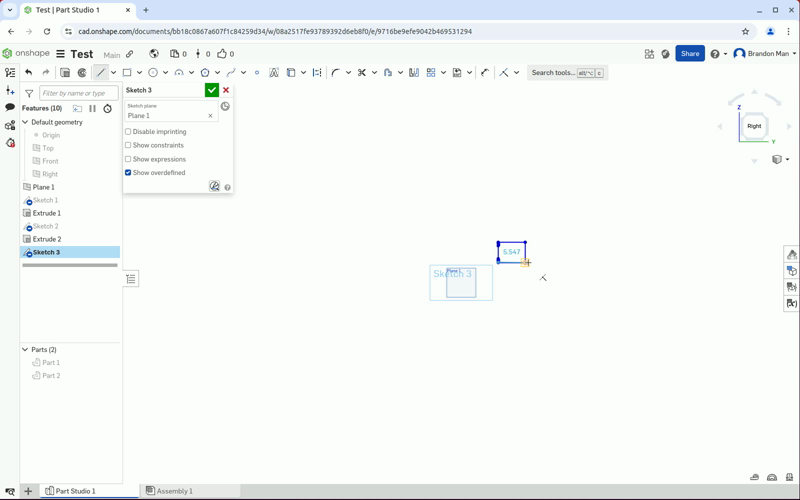
mouse_move(498, 262)
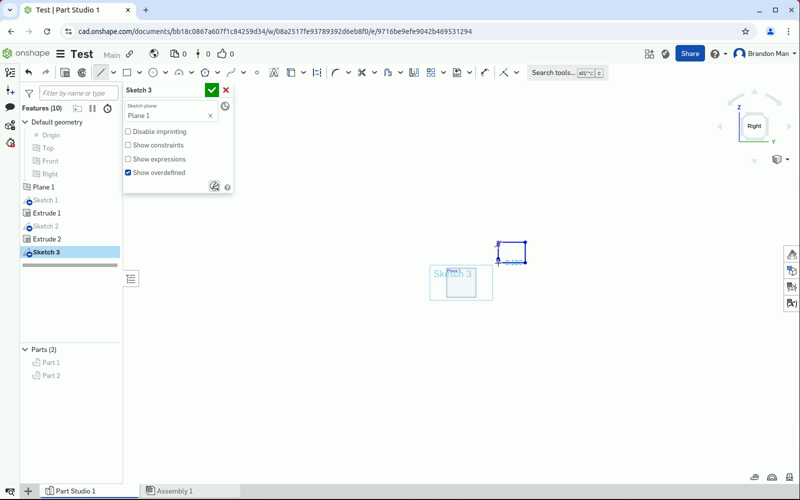
scroll(6)
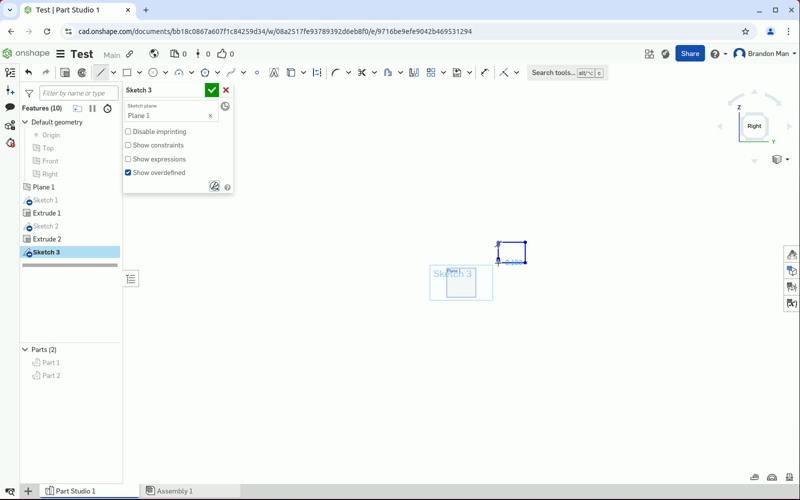
scroll(6)
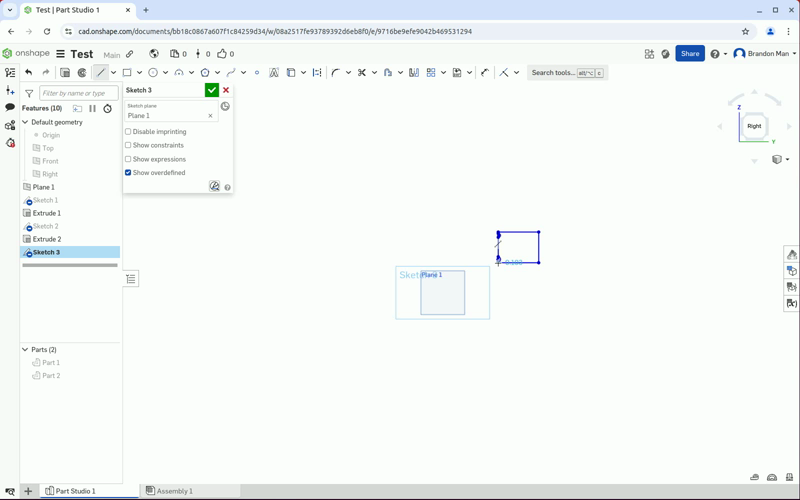
scroll(6)
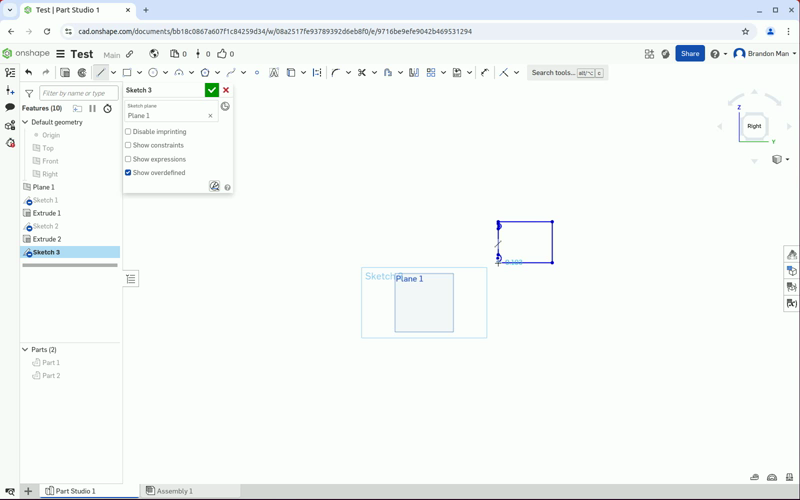
scroll(6)
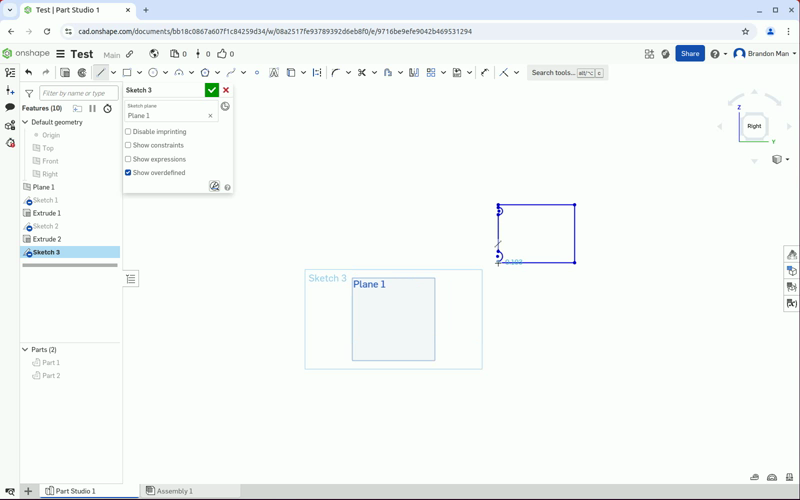
scroll(6)
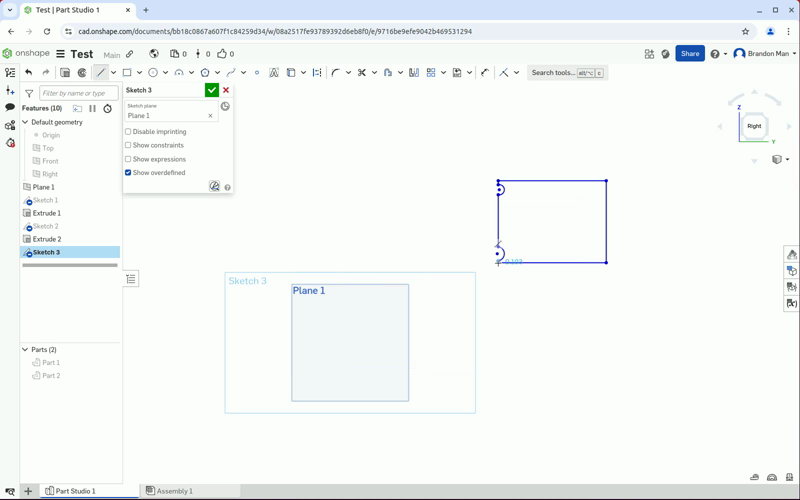
scroll(6)
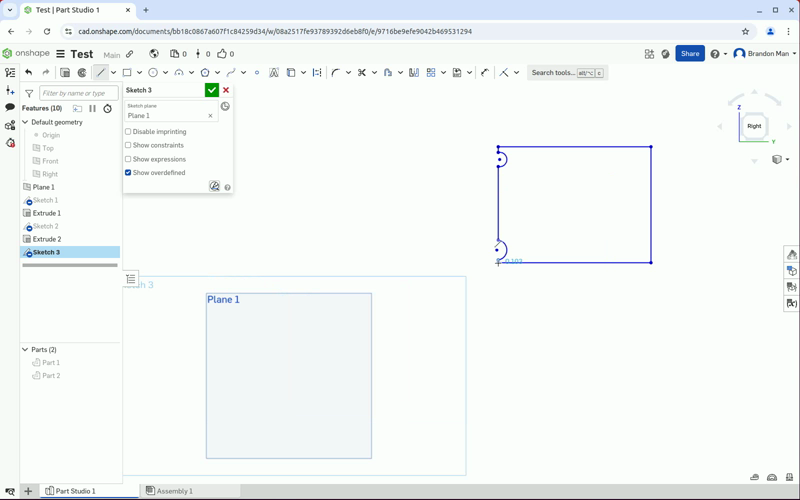
scroll(6)
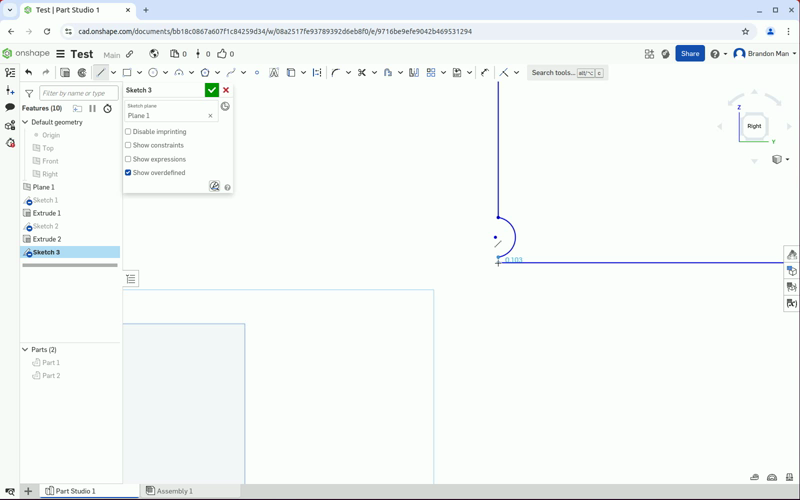
key_up(shift)
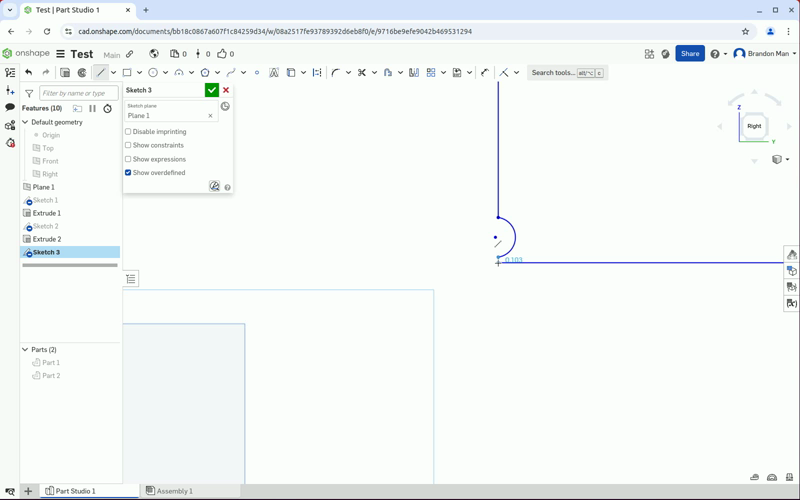
click(498, 262)
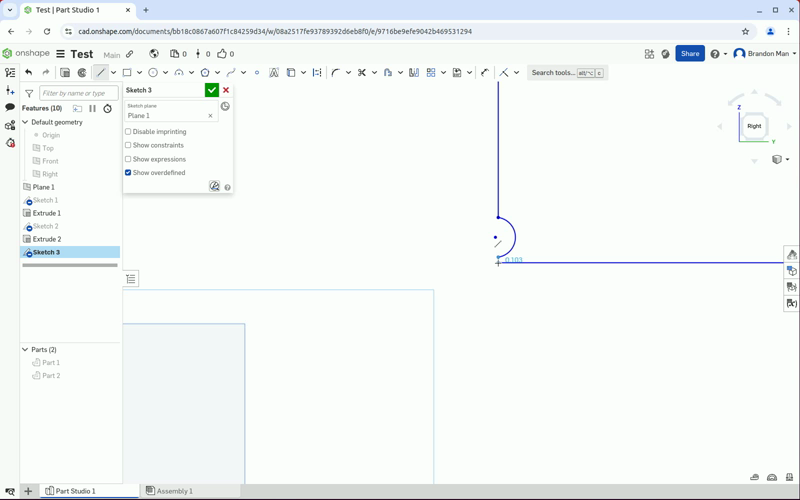
scroll(-6)
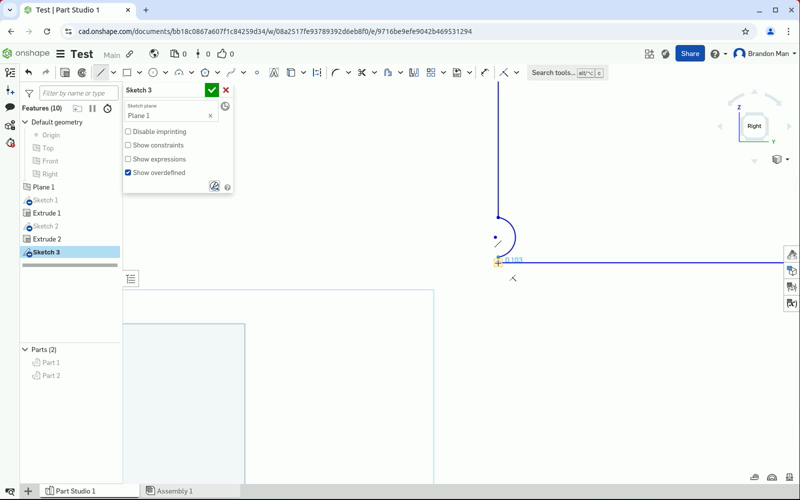
scroll(-6)
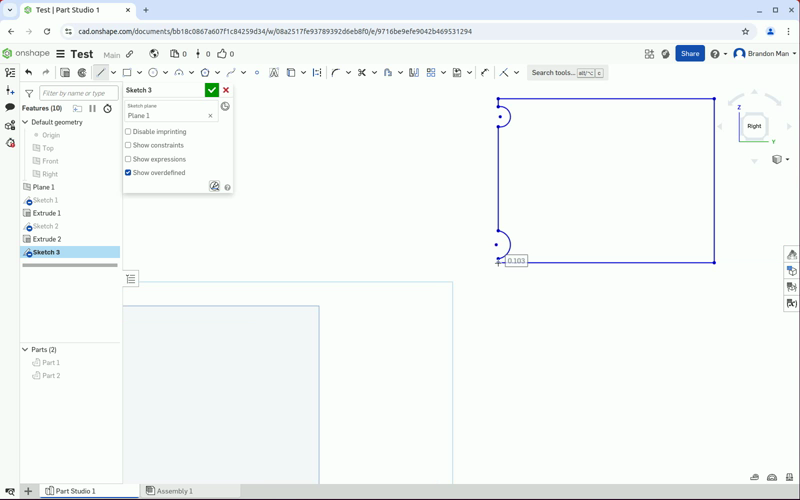
scroll(-6)
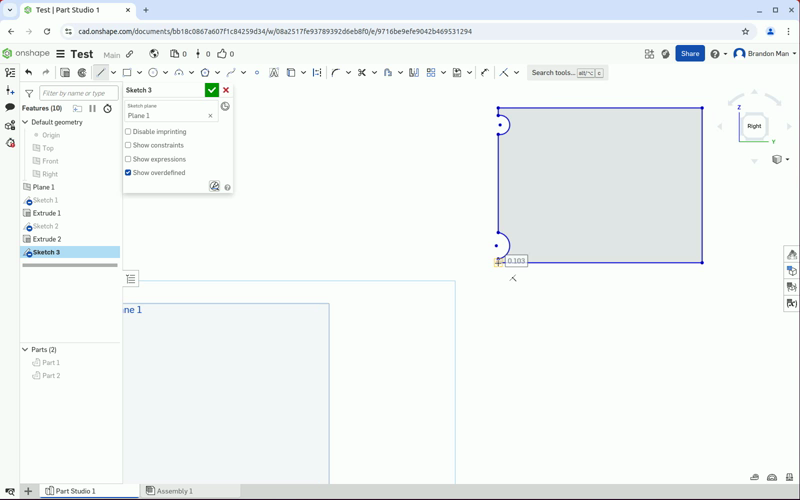
scroll(-6)
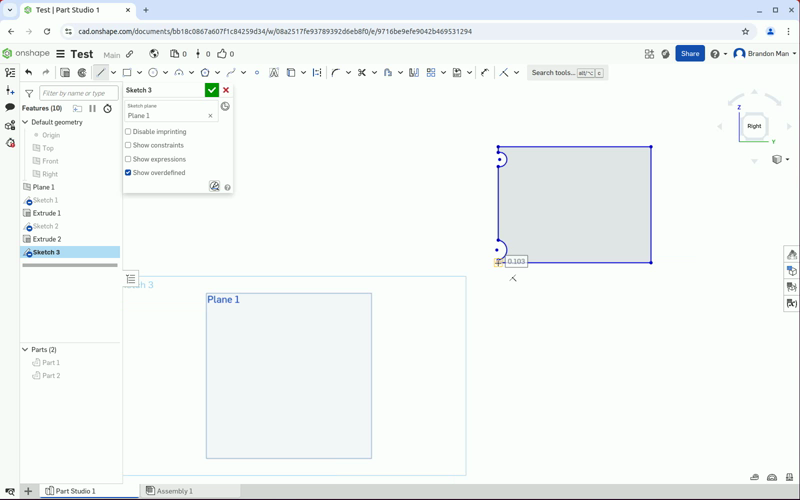
scroll(-6)
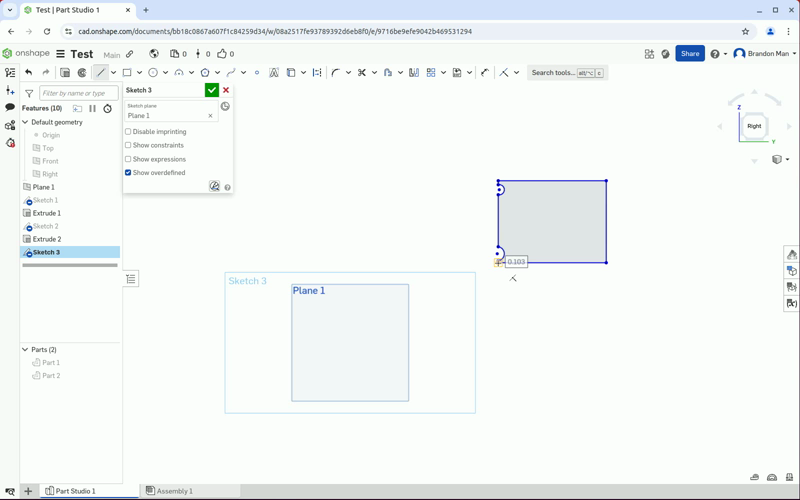
scroll(-6)
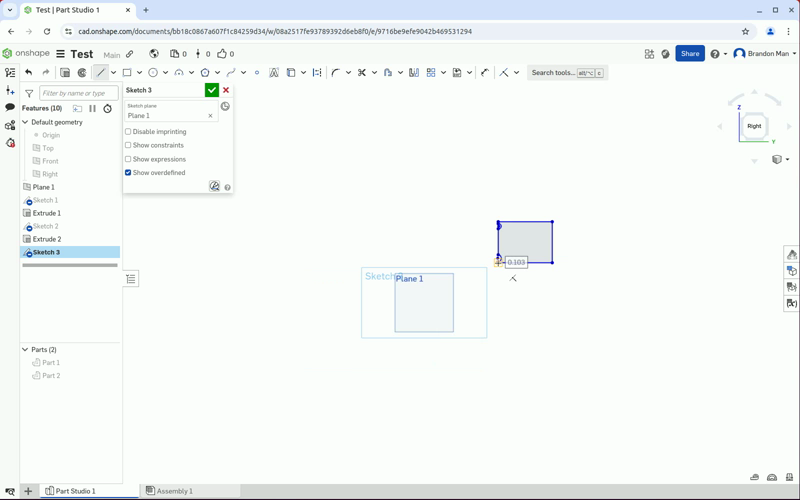
scroll(-6)
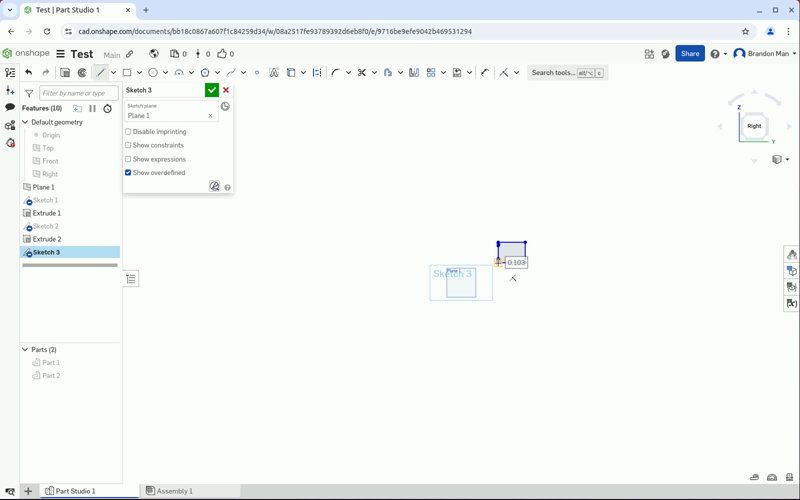
key(esc)
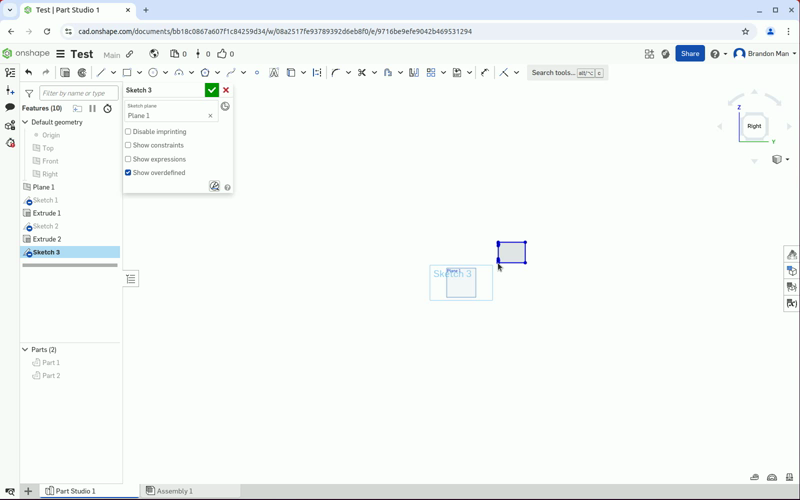
key(c)
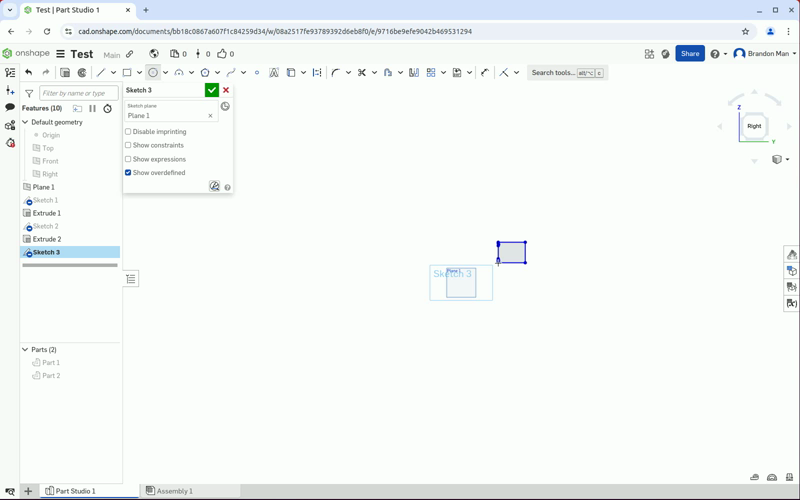
key_down(shift)
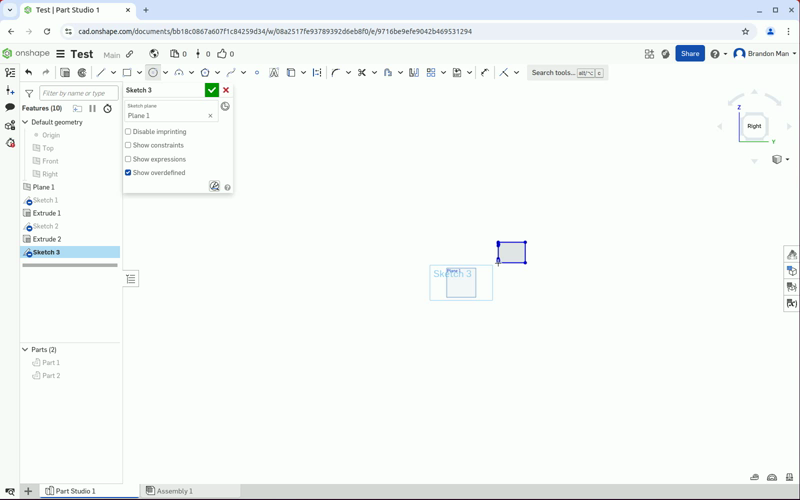
mouse_move(522, 260)
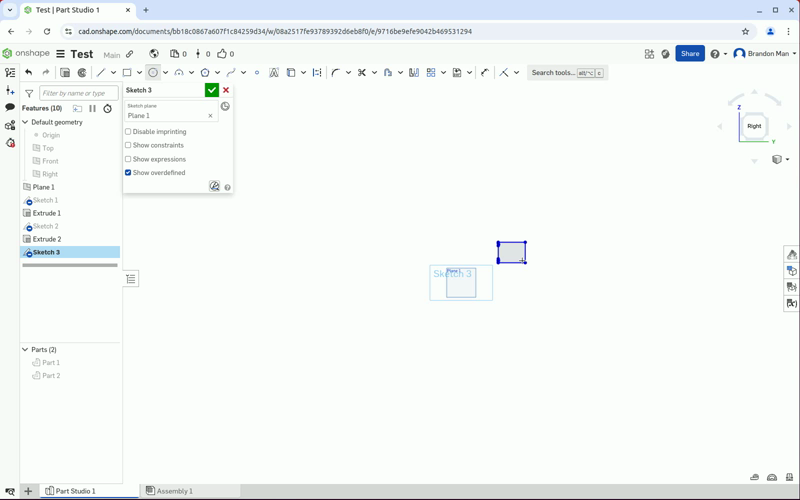
scroll(6)
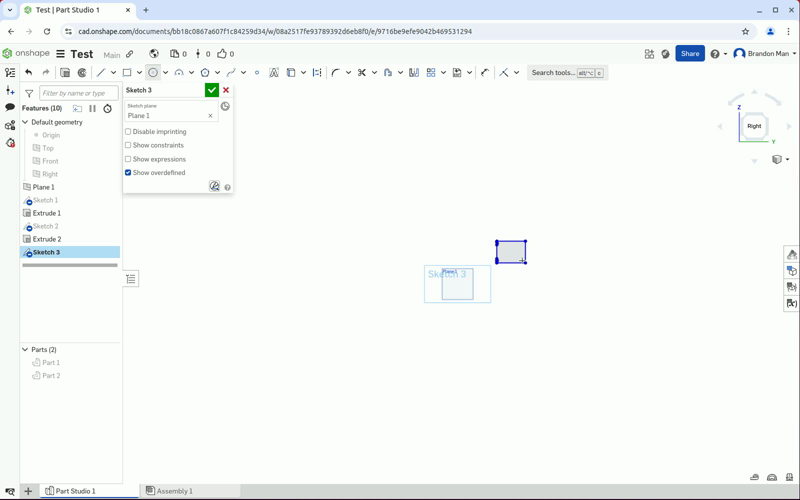
scroll(6)
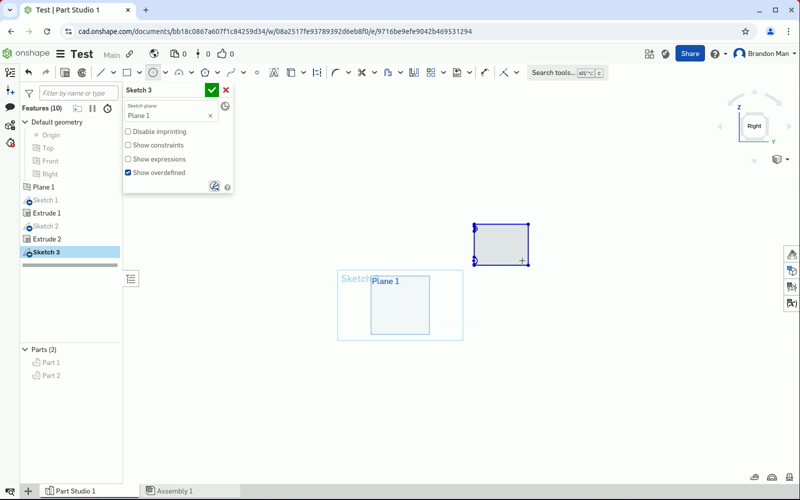
scroll(6)
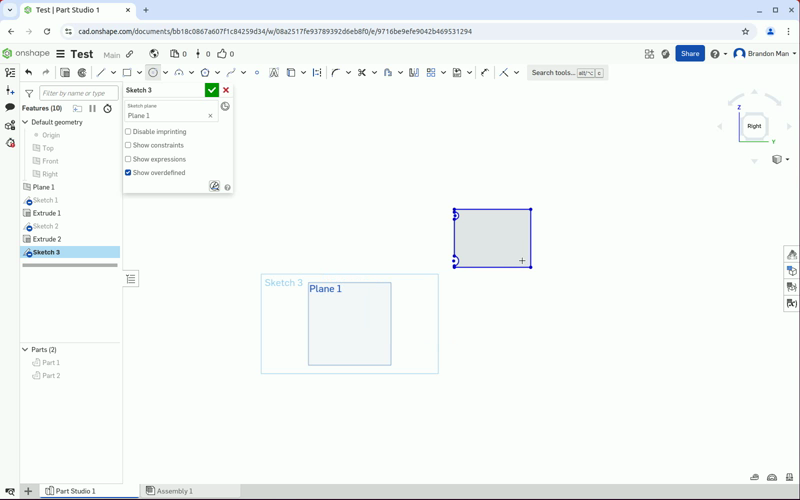
scroll(6)
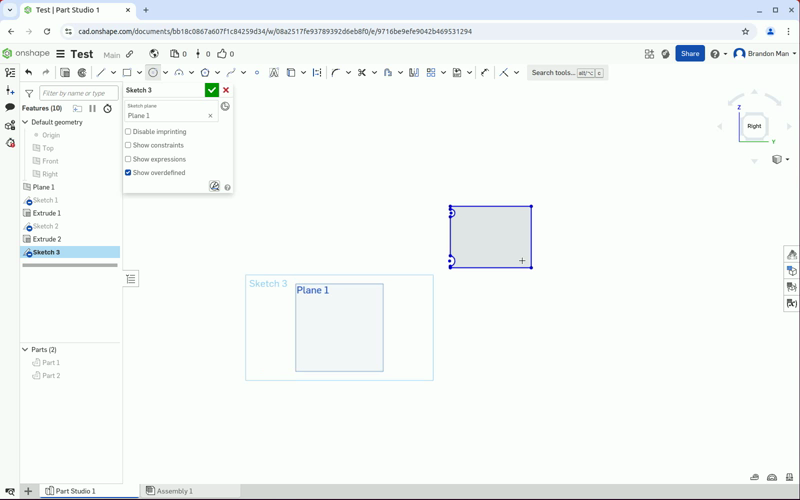
scroll(6)
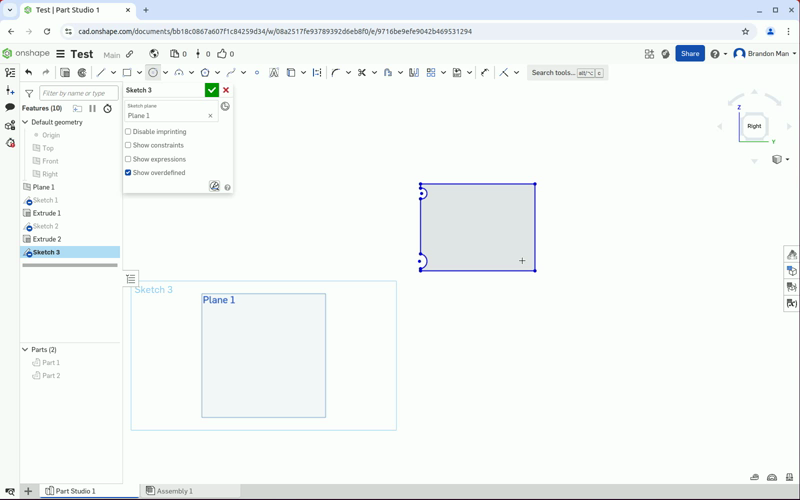
scroll(6)
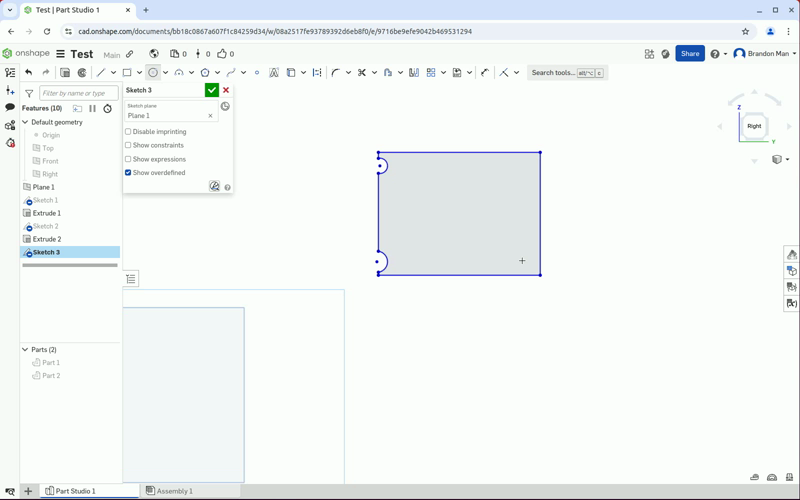
scroll(6)
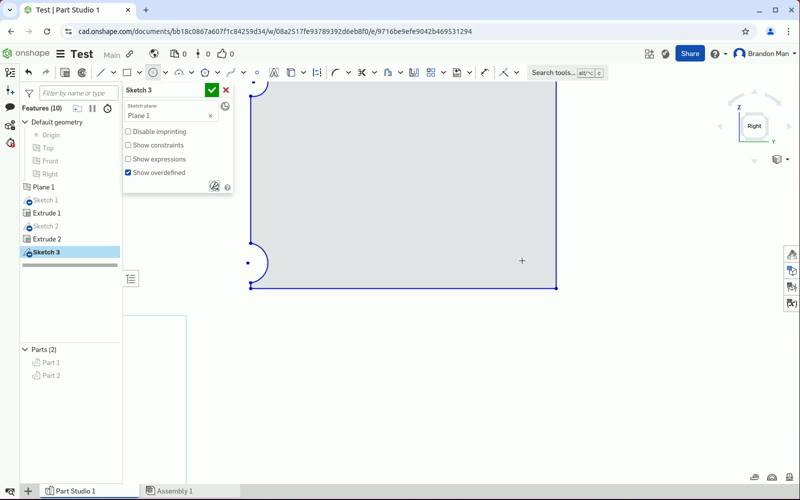
click(522, 260)
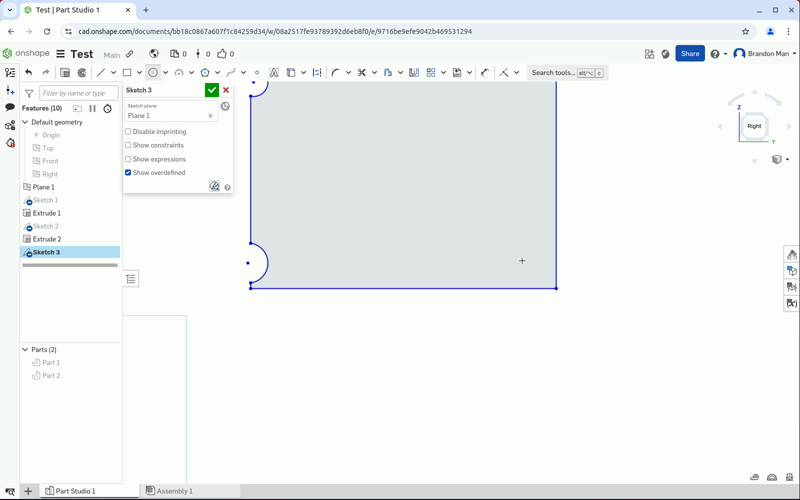
scroll(-6)
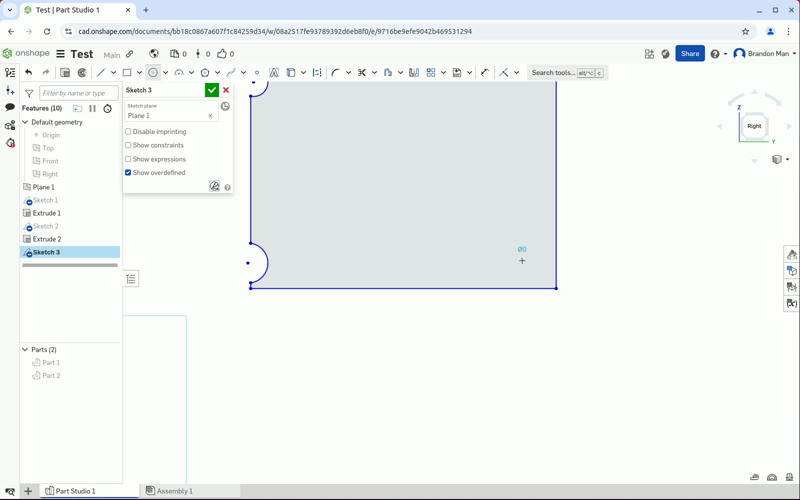
scroll(-6)
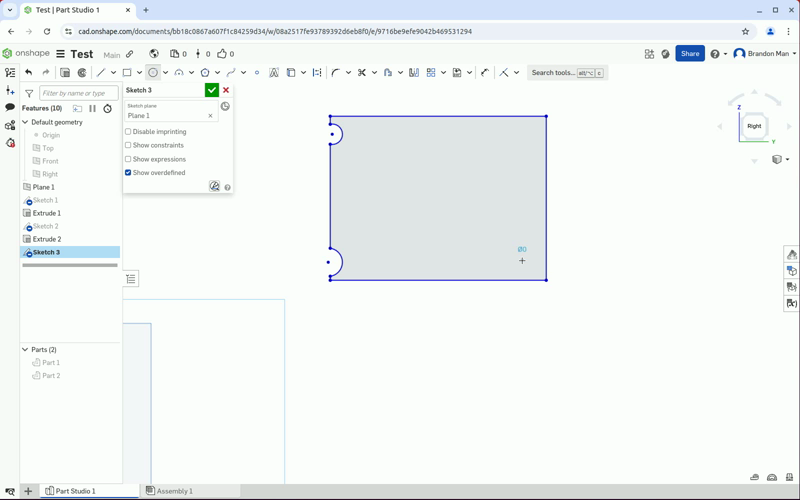
scroll(-6)
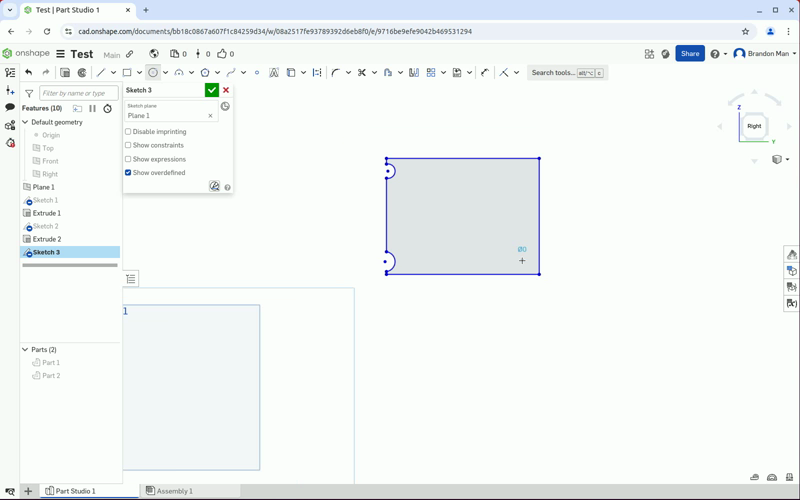
scroll(-6)
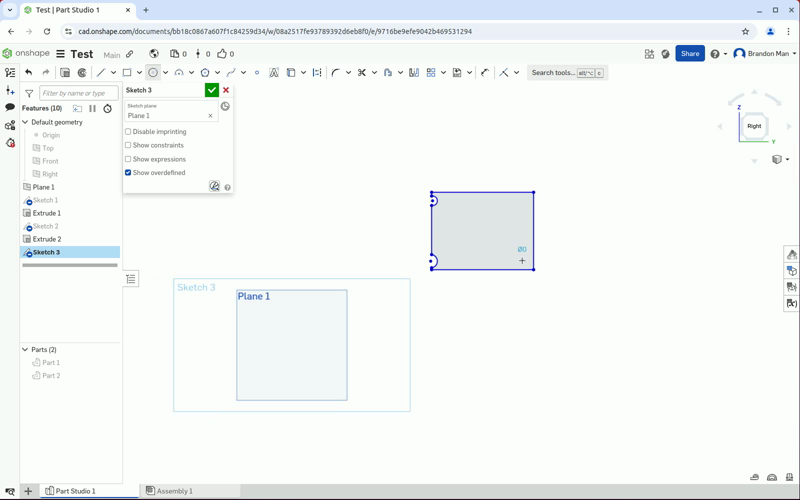
scroll(-6)
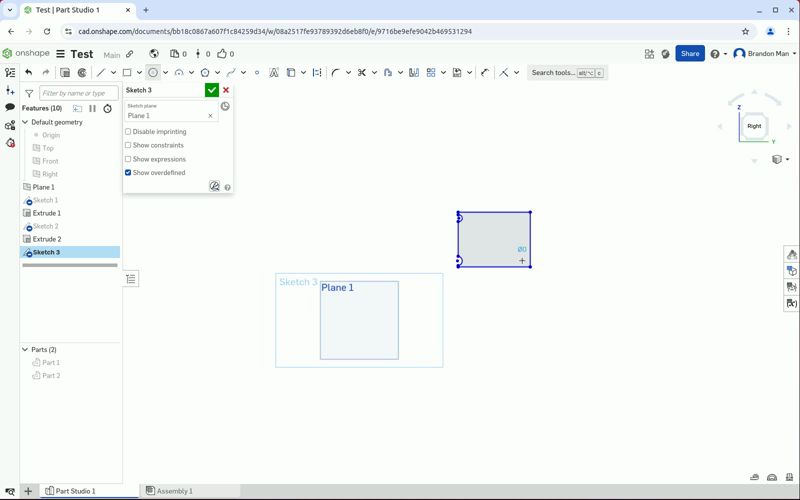
scroll(-6)
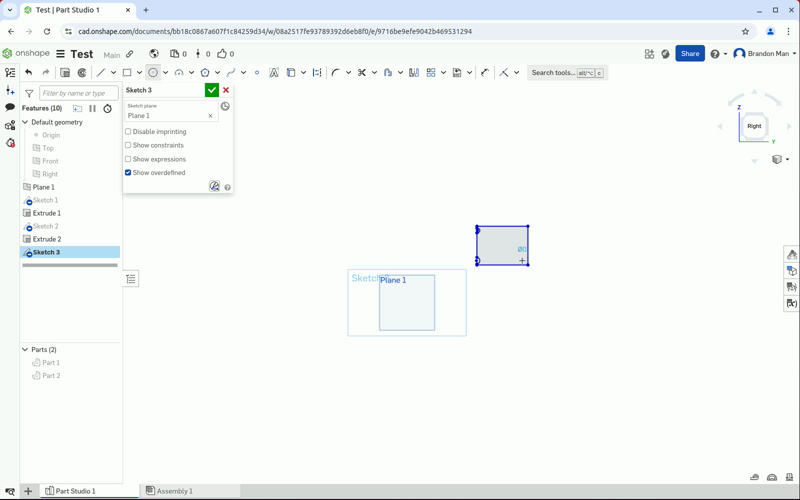
scroll(-6)
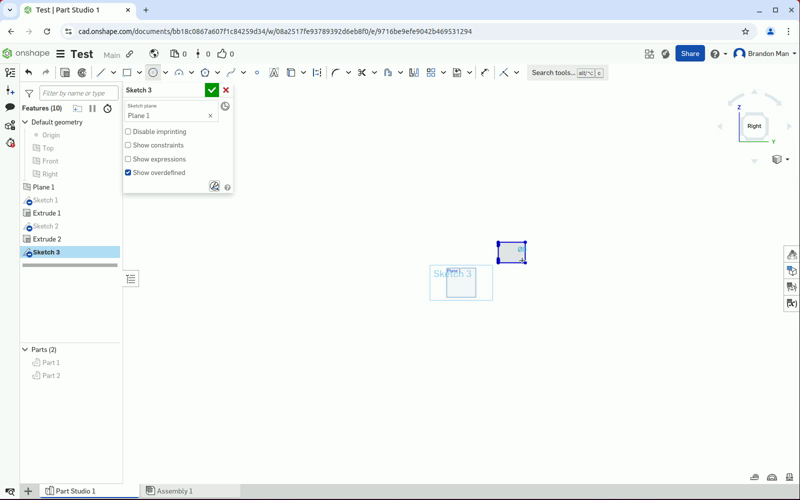
key_up(shift)
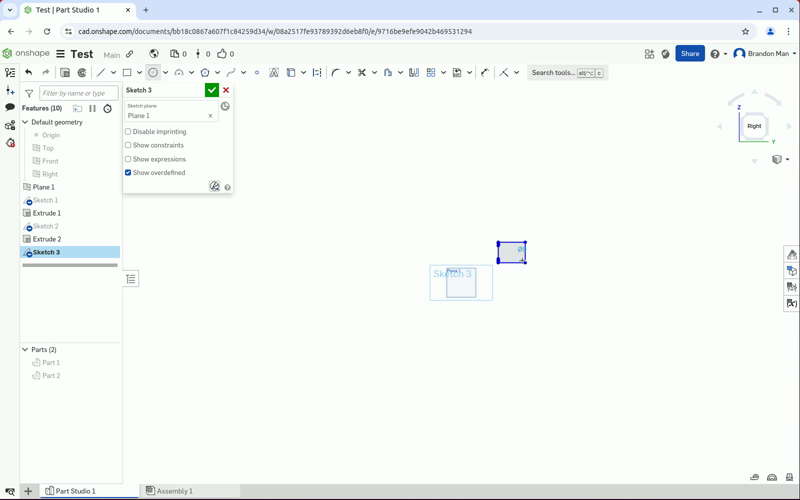
mouse_move(523, 260)
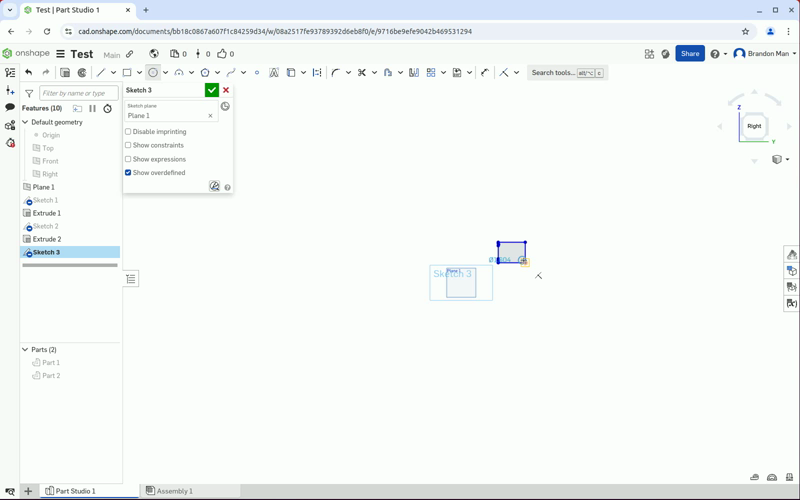
scroll(6)
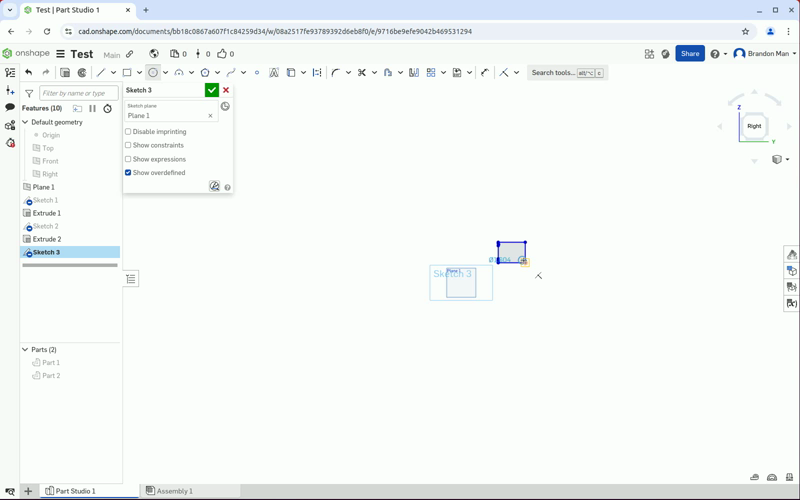
scroll(6)
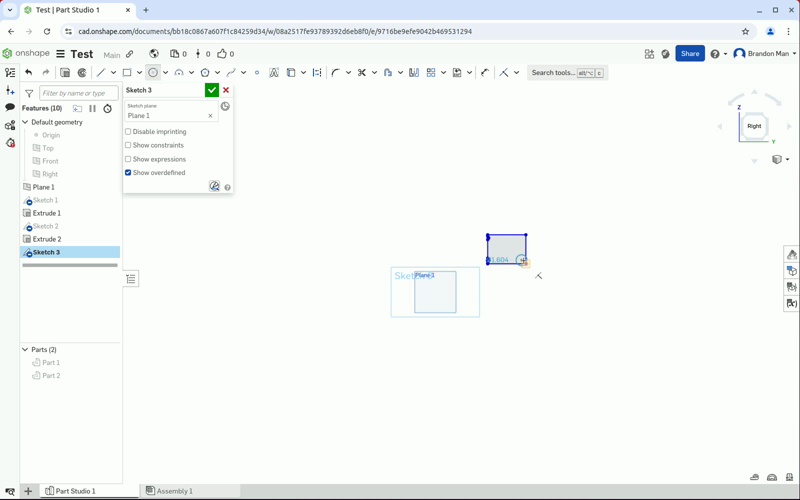
scroll(6)
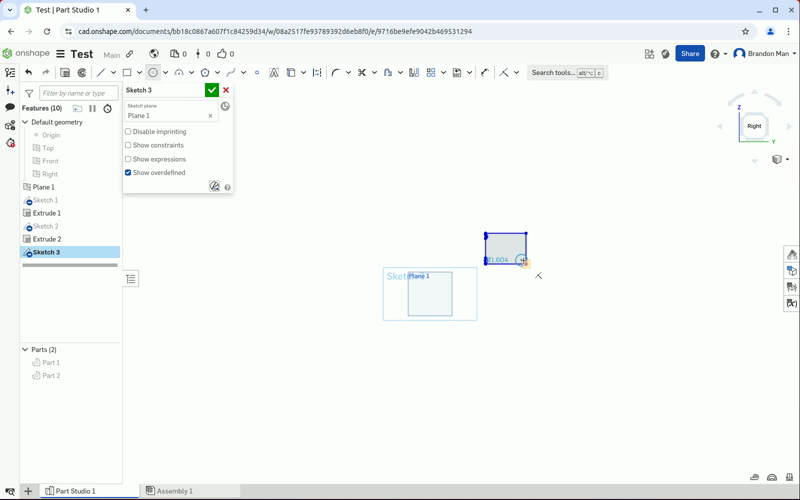
scroll(6)
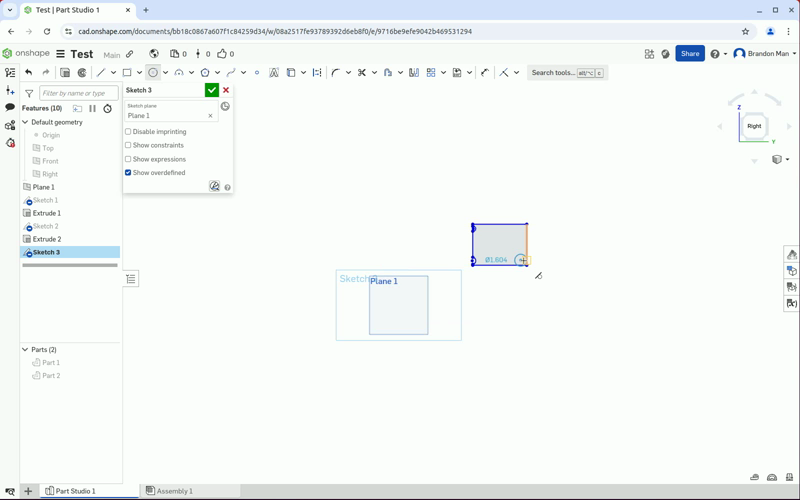
scroll(6)
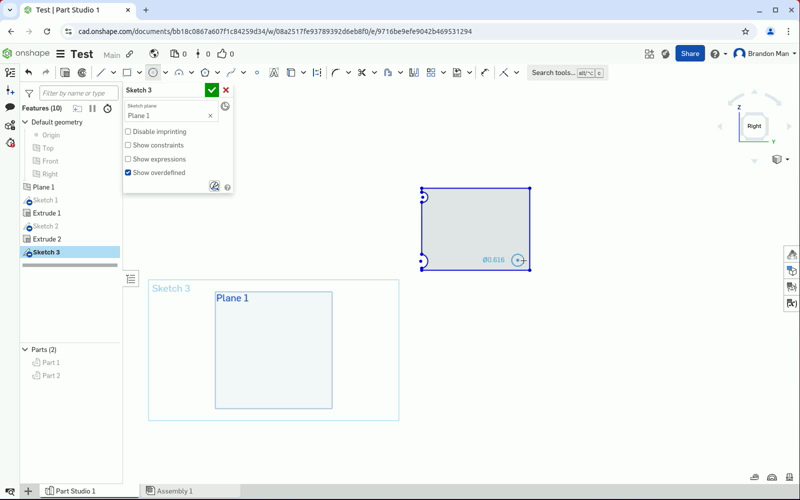
scroll(6)
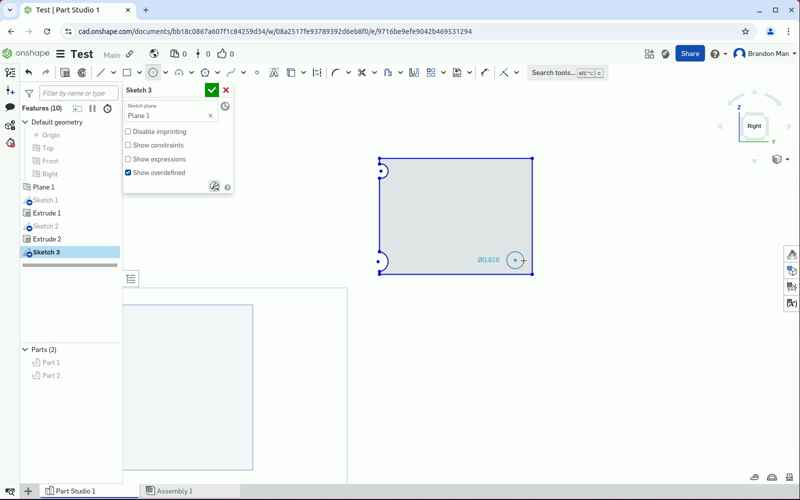
scroll(6)
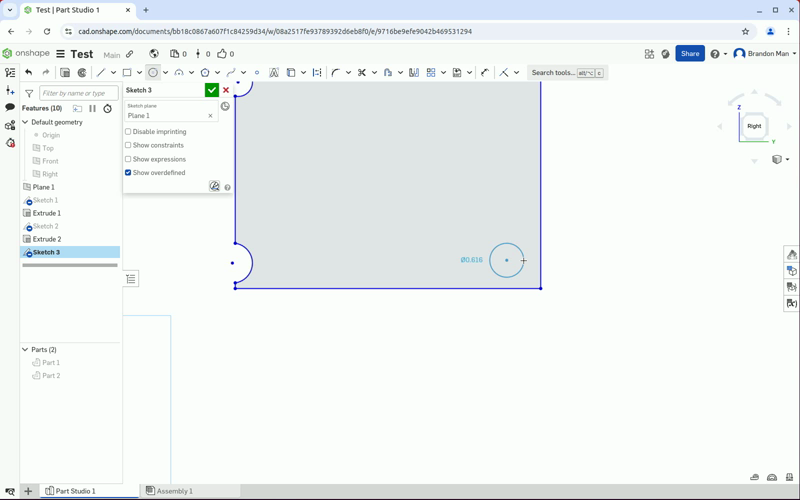
click(523, 260)
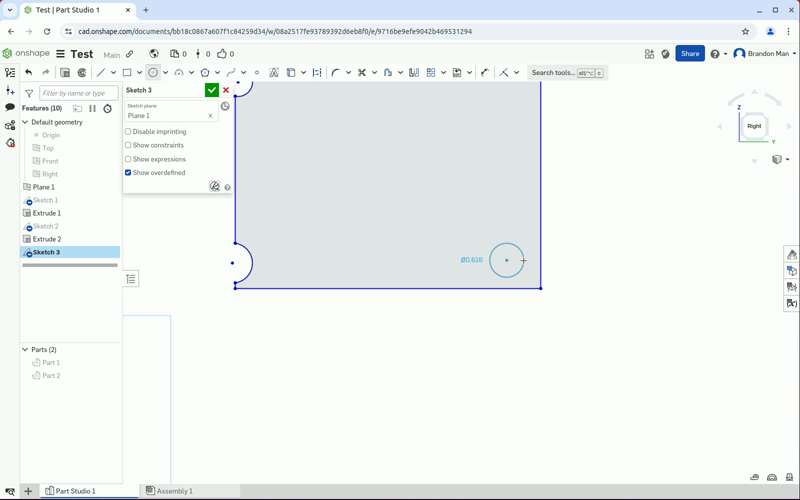
scroll(-6)
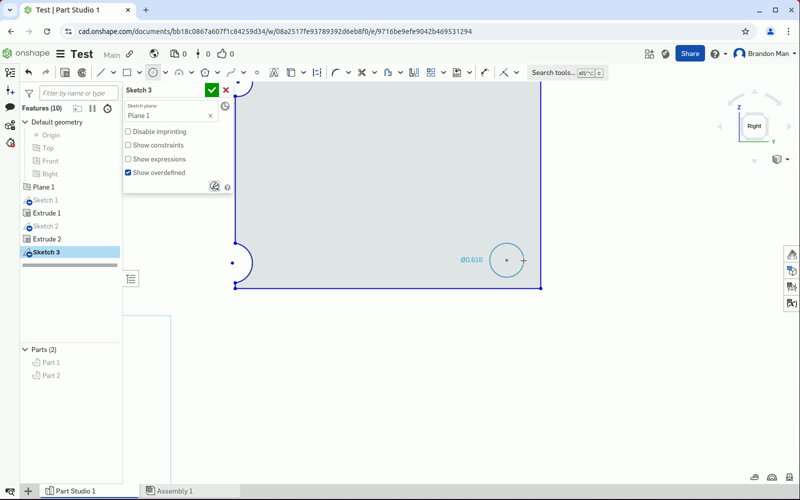
scroll(-6)
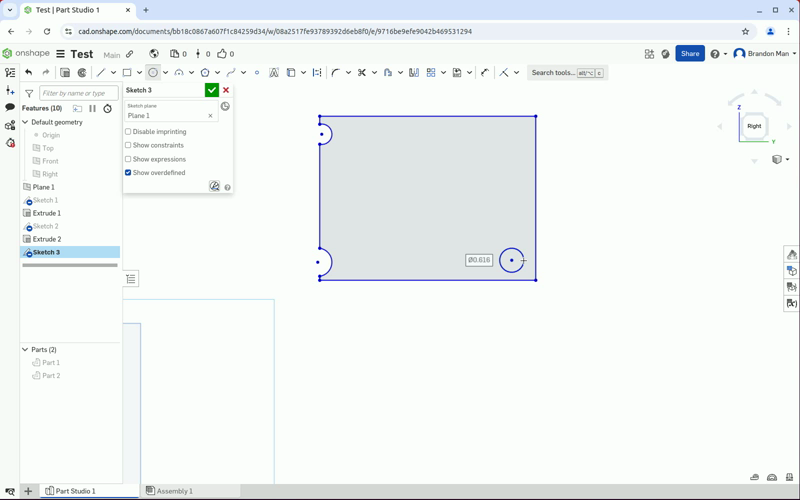
scroll(-6)
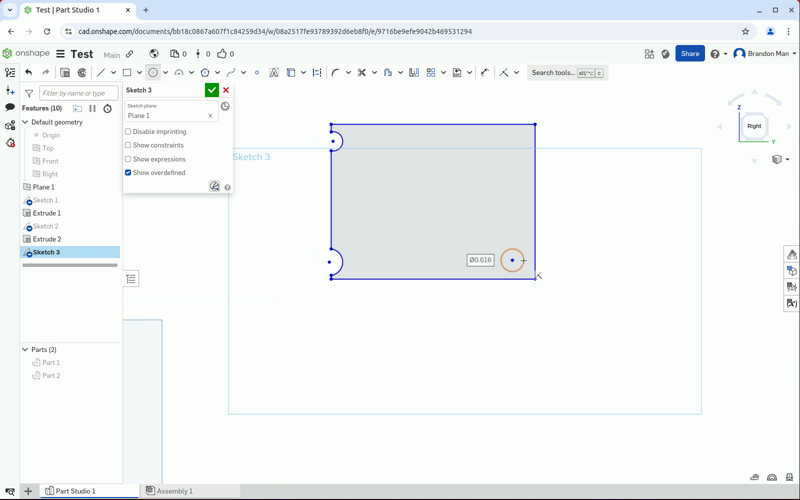
scroll(-6)
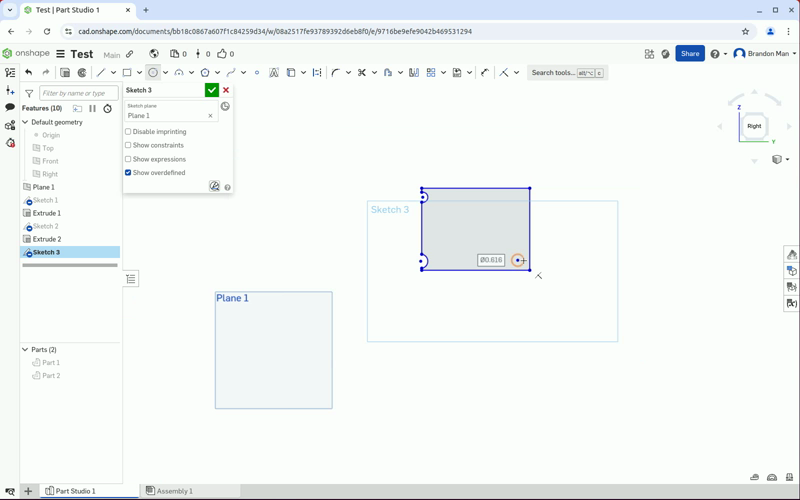
scroll(-6)
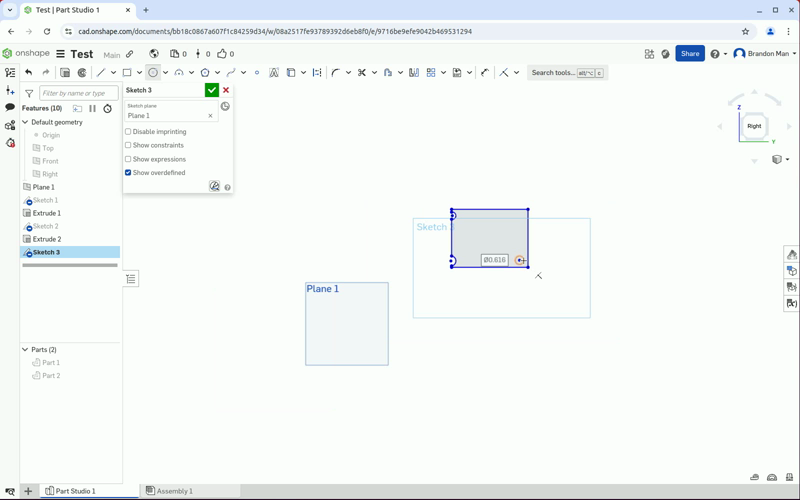
scroll(-6)
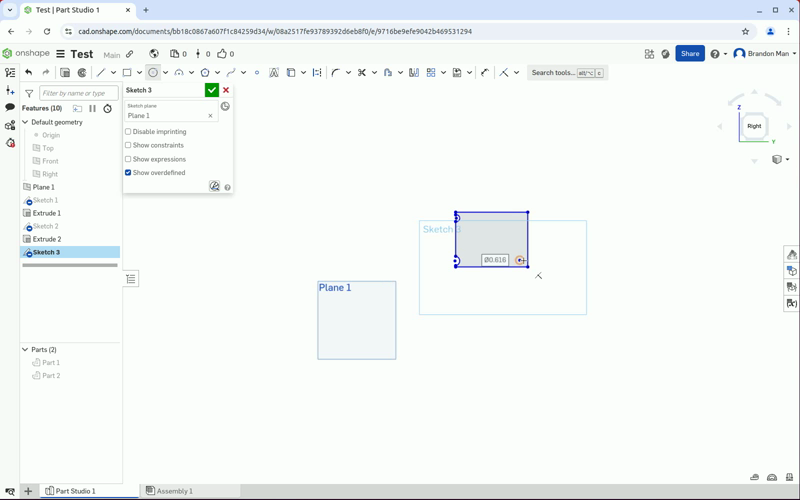
scroll(-6)
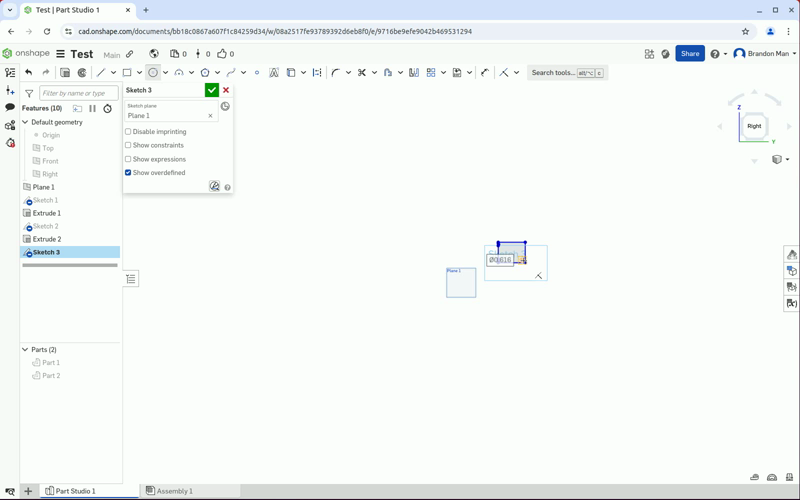
key(esc)
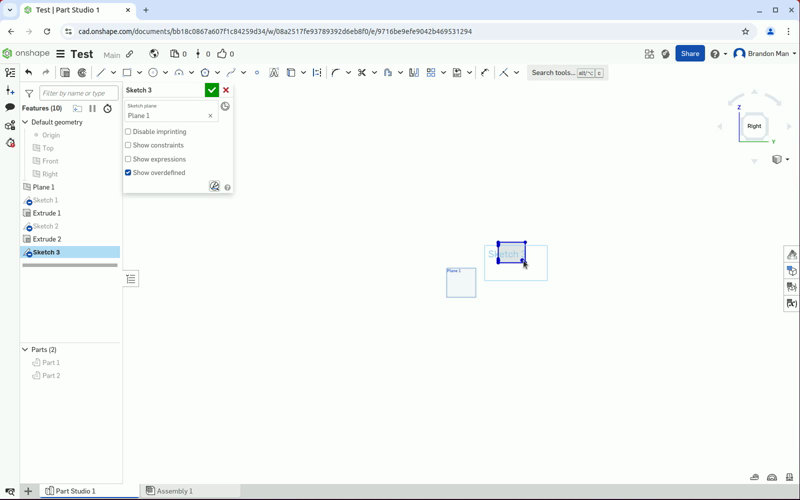
key(c)
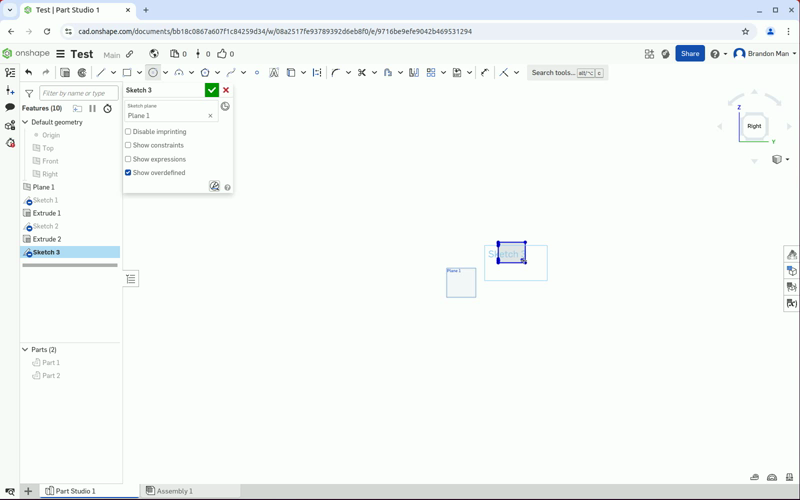
key_down(shift)
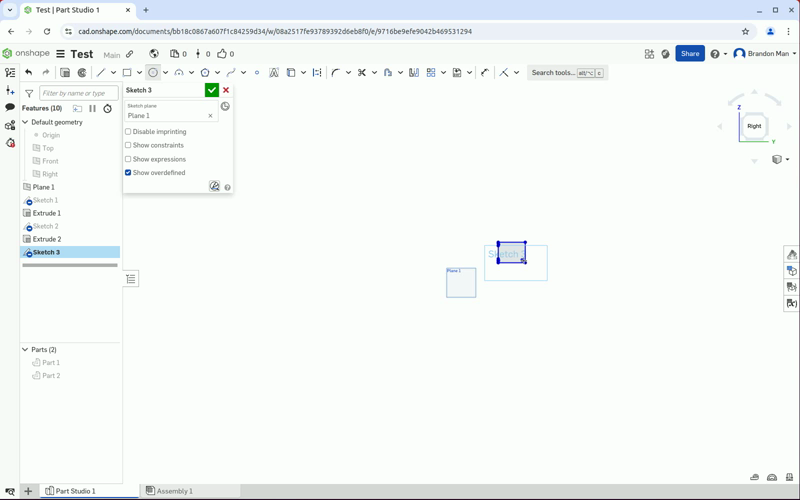
mouse_move(522, 244)
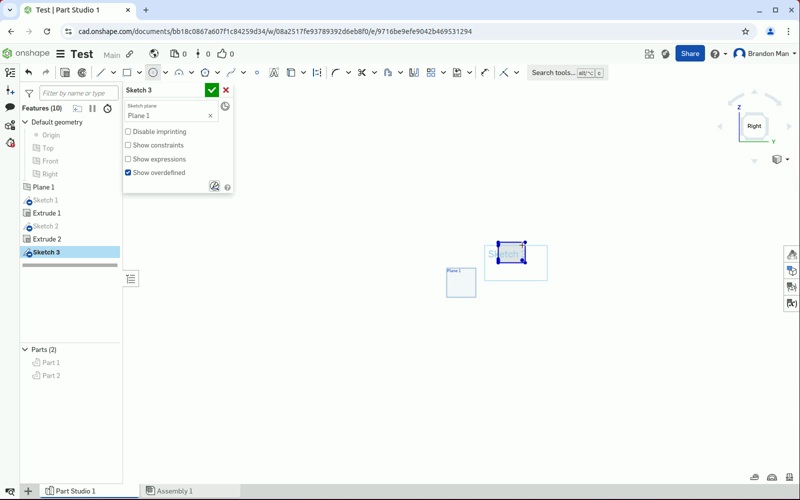
scroll(6)
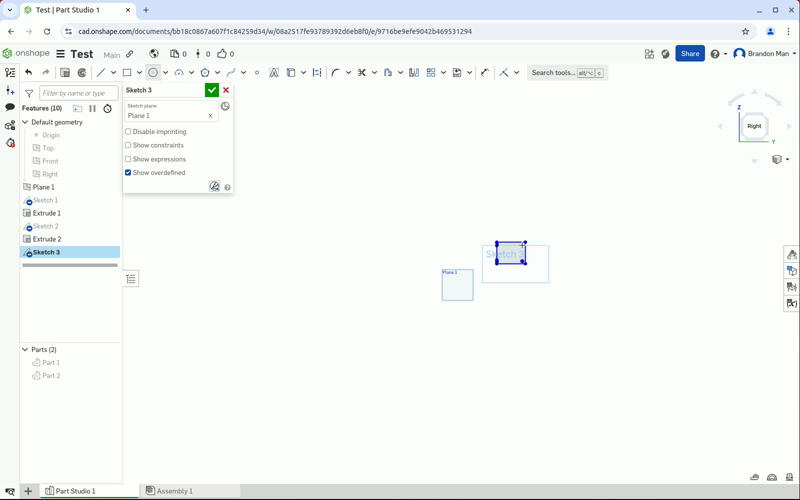
scroll(6)
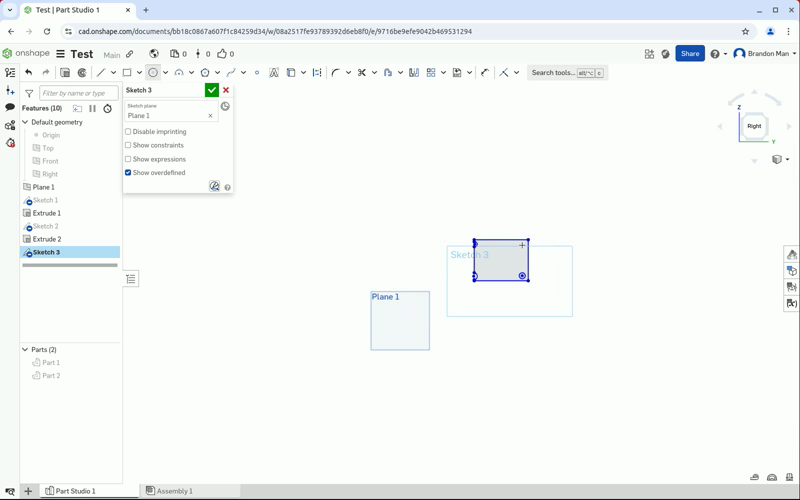
scroll(6)
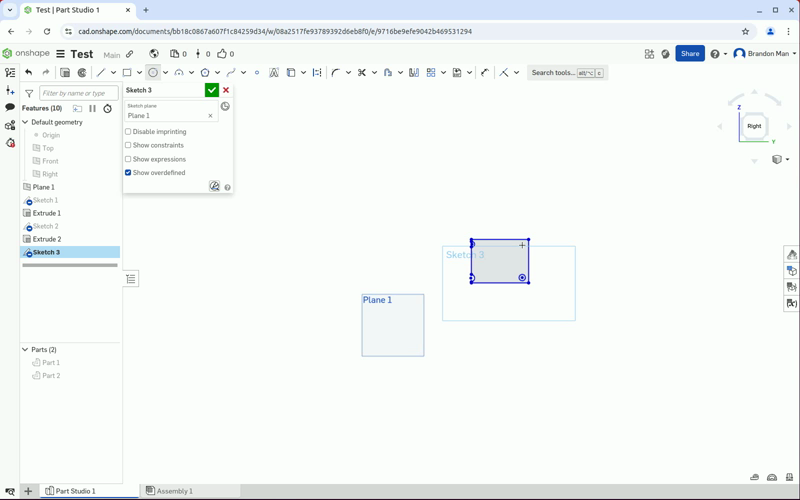
scroll(6)
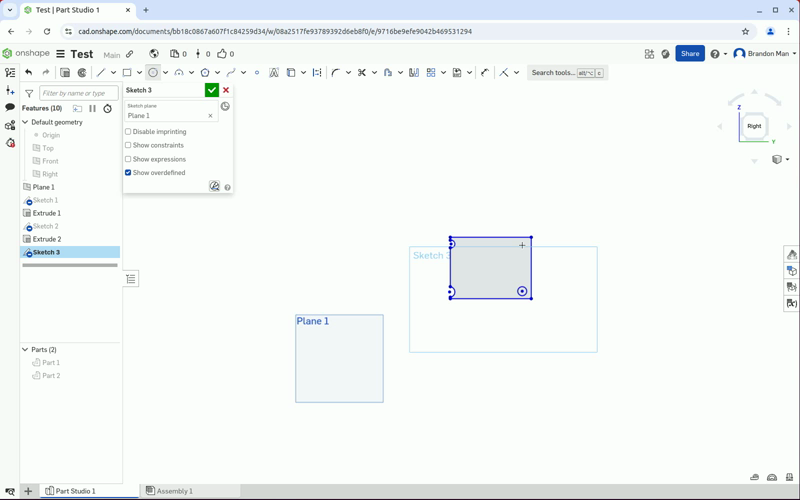
scroll(6)
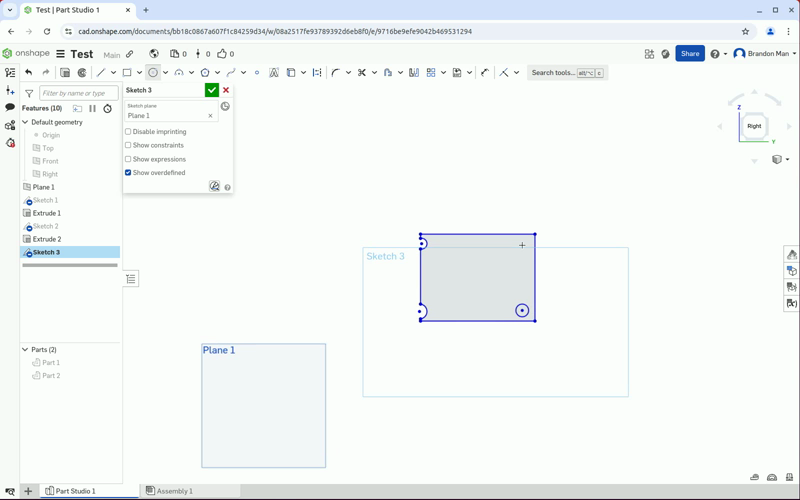
scroll(6)
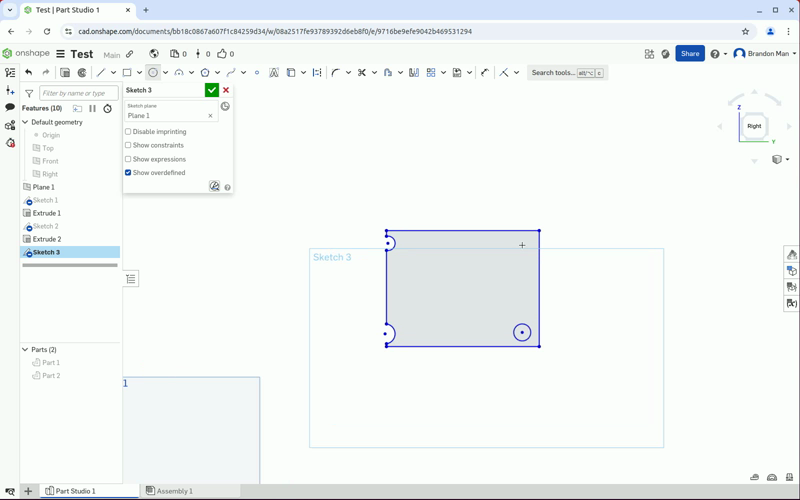
scroll(6)
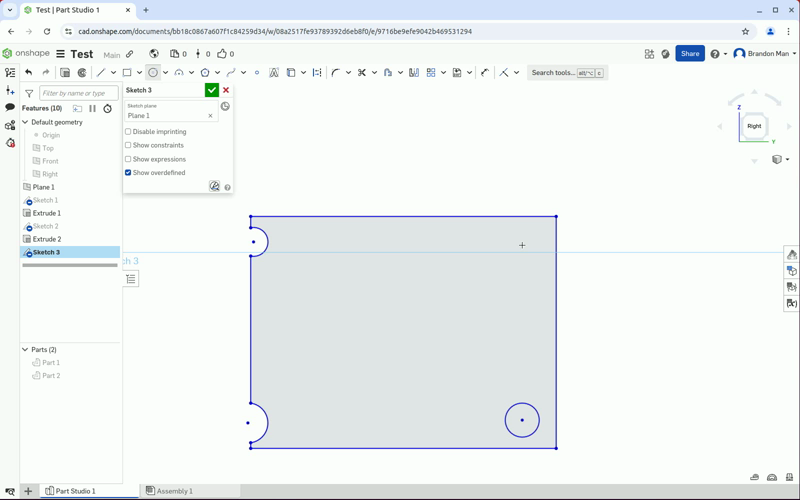
click(522, 244)
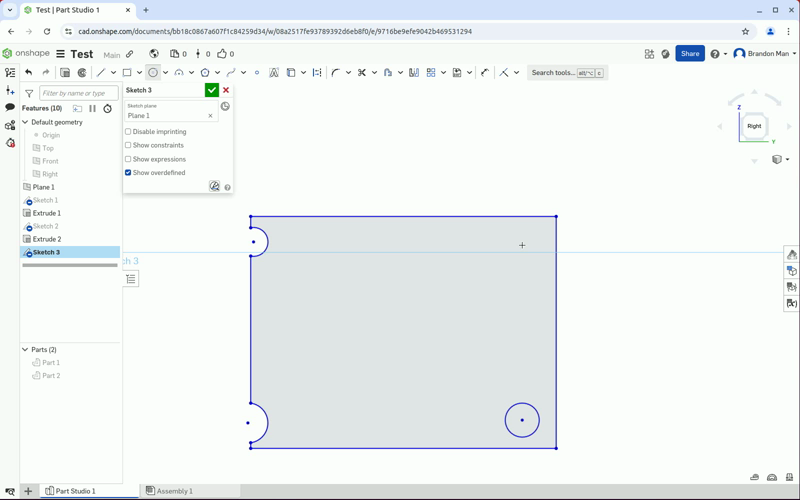
scroll(-6)
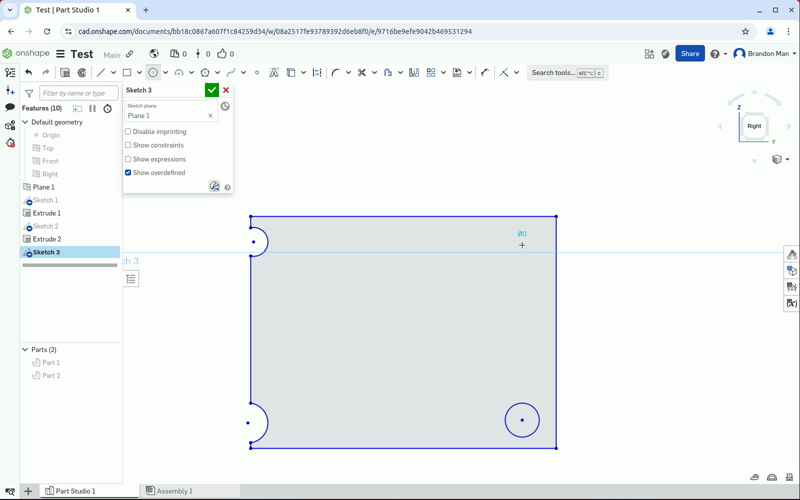
scroll(-6)
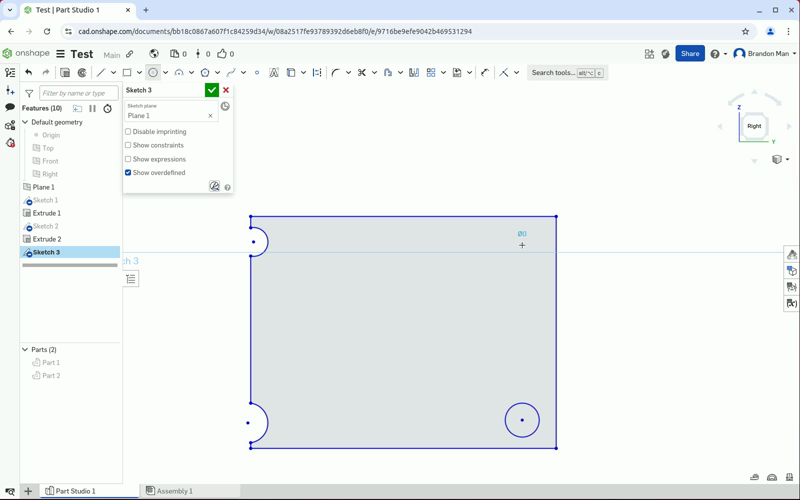
scroll(-6)
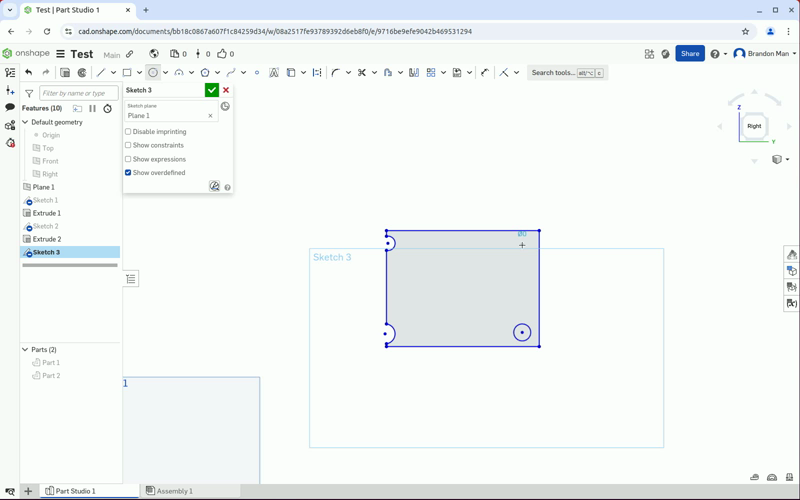
scroll(-6)
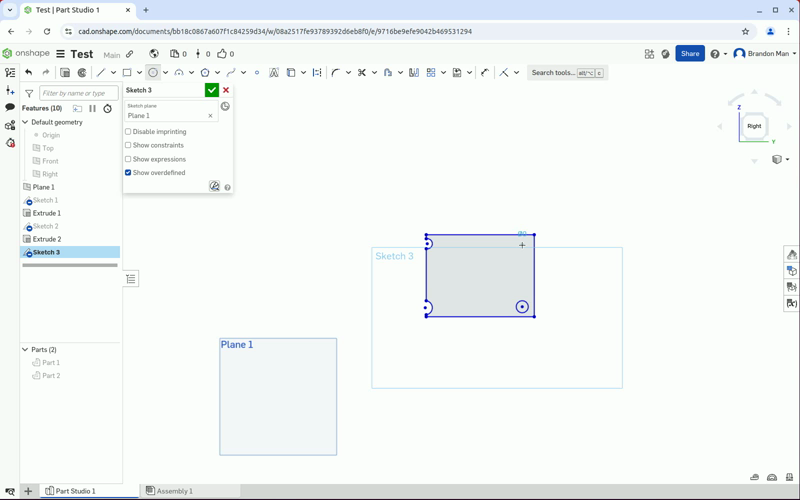
scroll(-6)
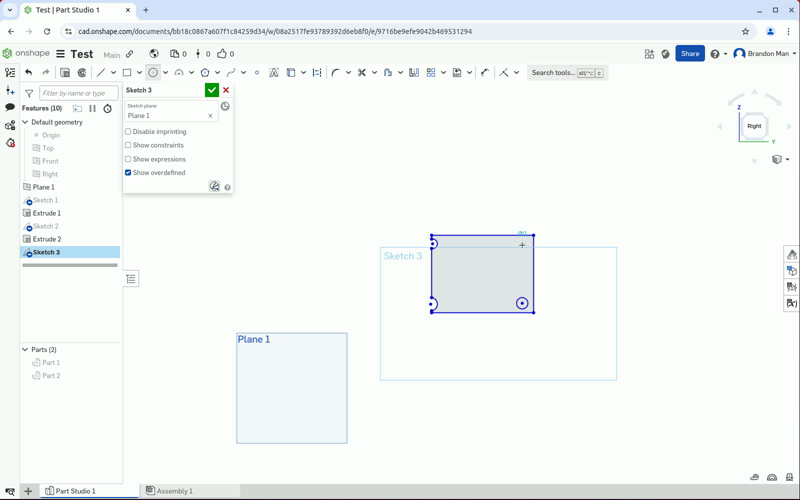
scroll(-6)
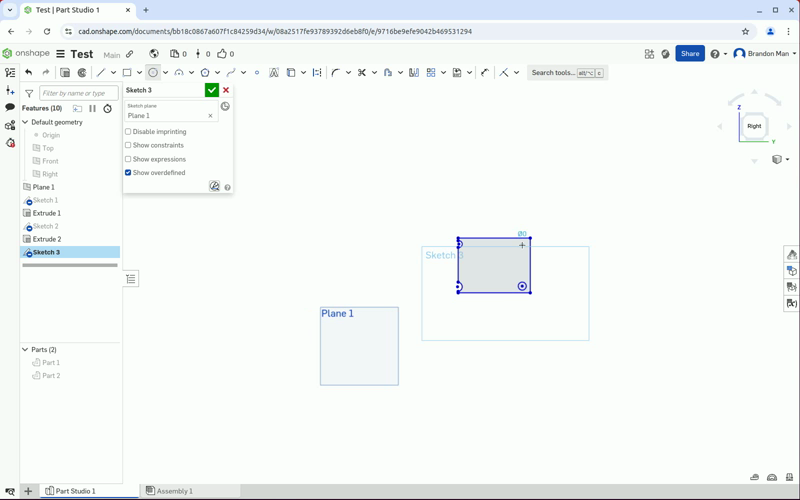
scroll(-6)
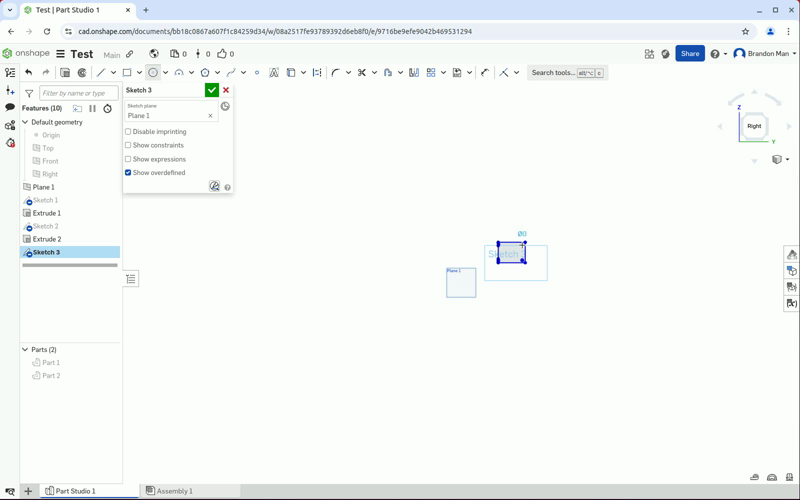
key_up(shift)
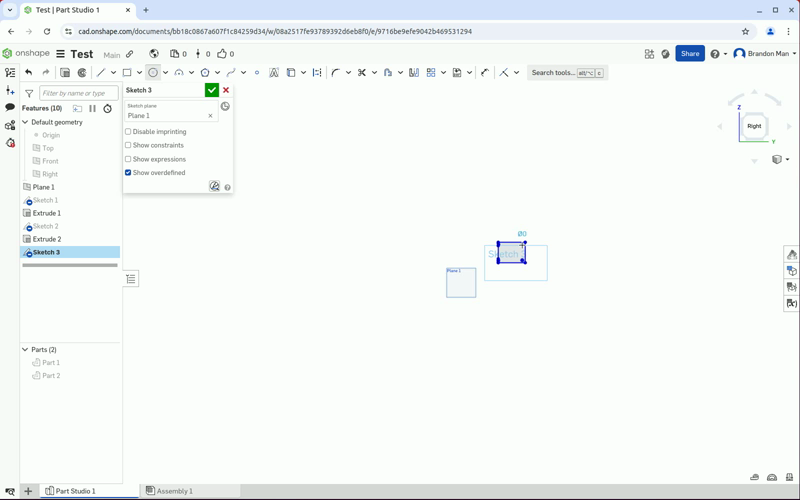
mouse_move(523, 244)
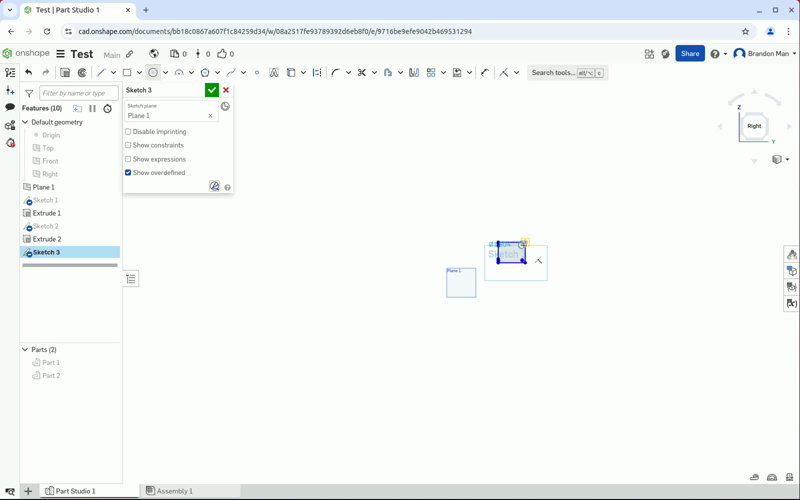
scroll(6)
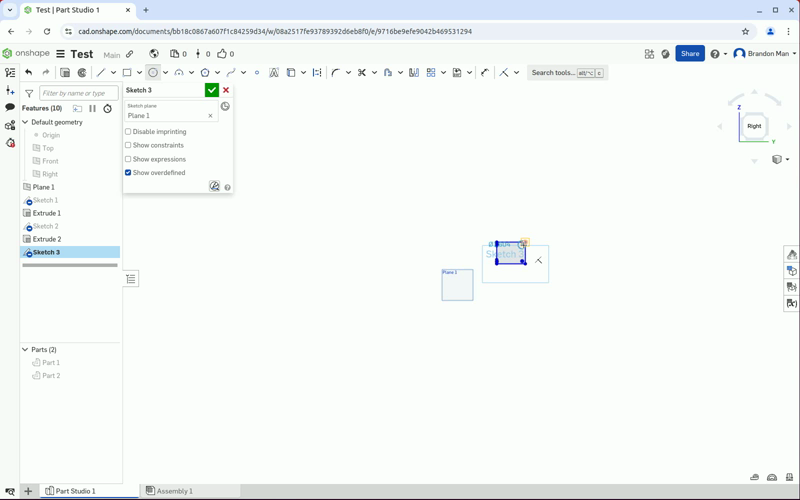
scroll(6)
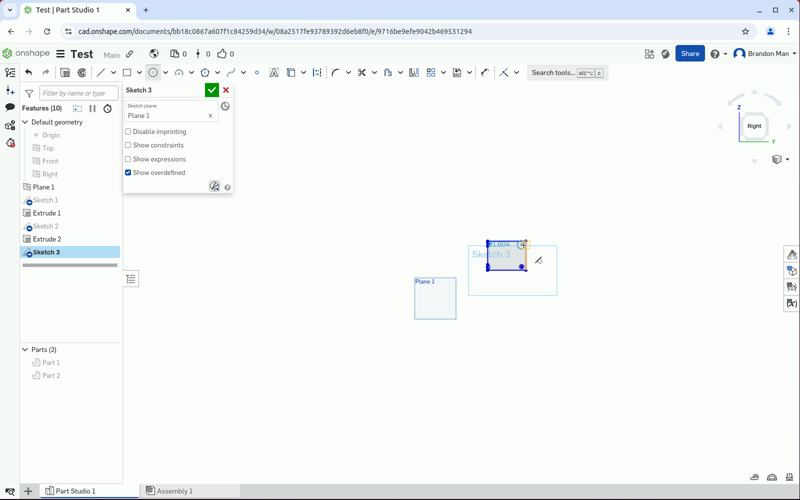
scroll(6)
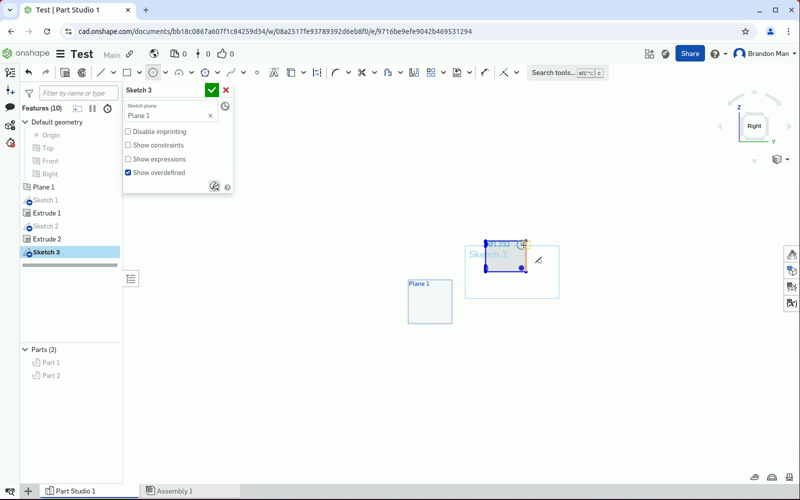
scroll(6)
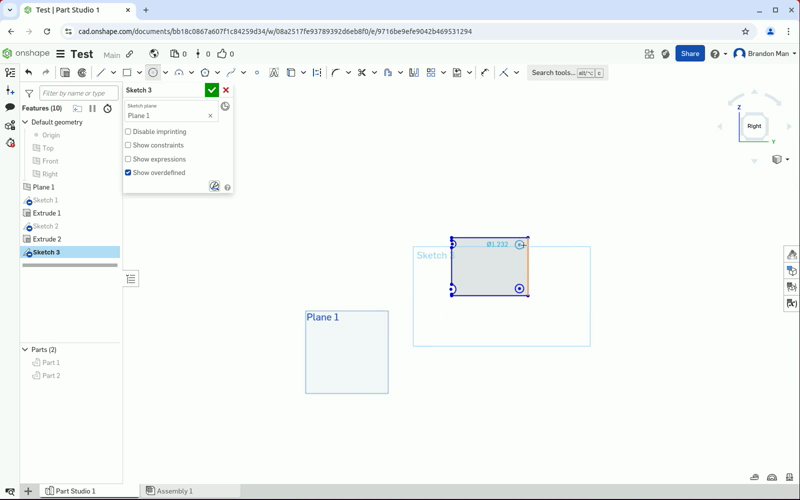
scroll(6)
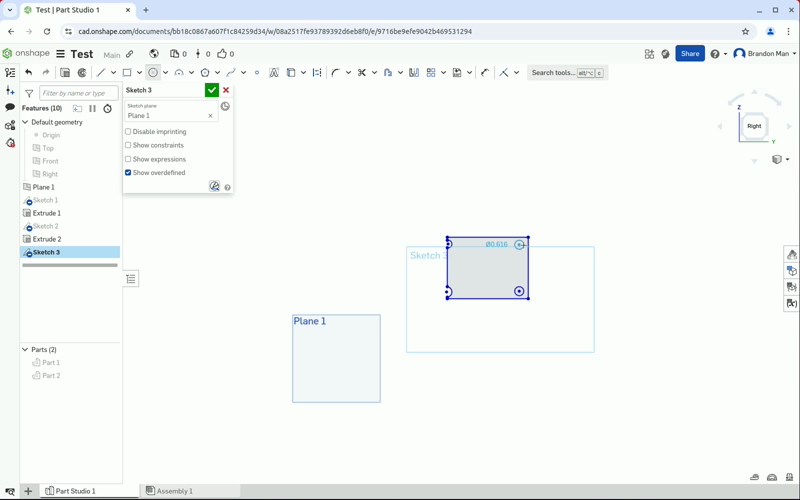
scroll(6)
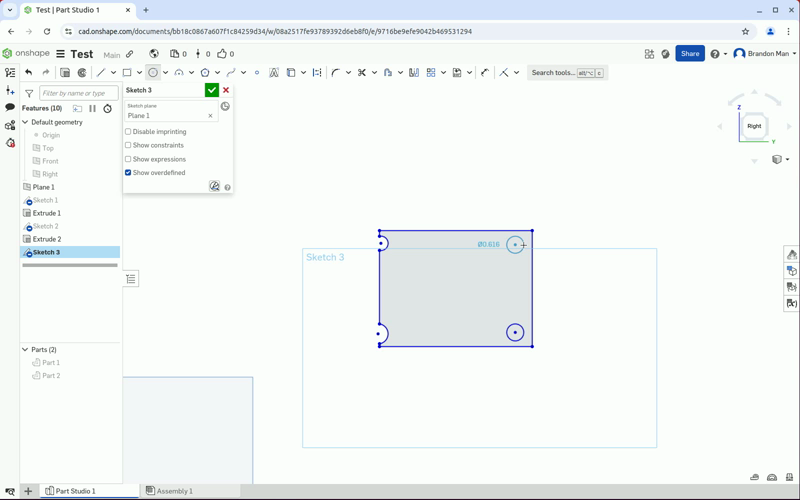
scroll(6)
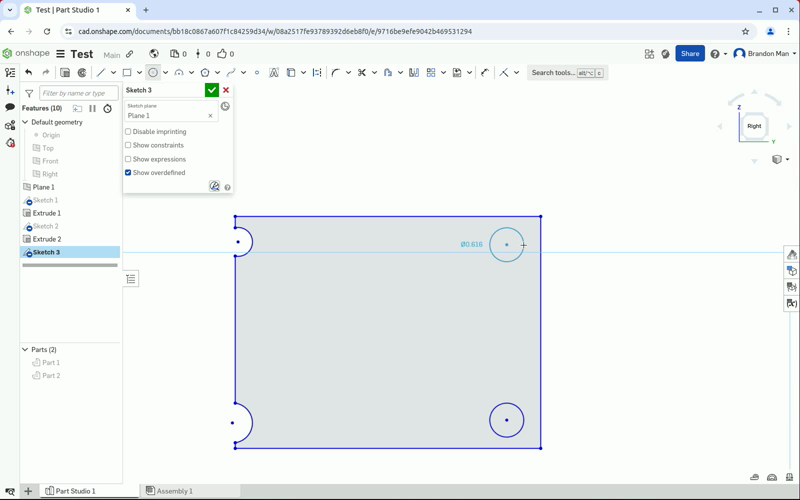
click(523, 244)
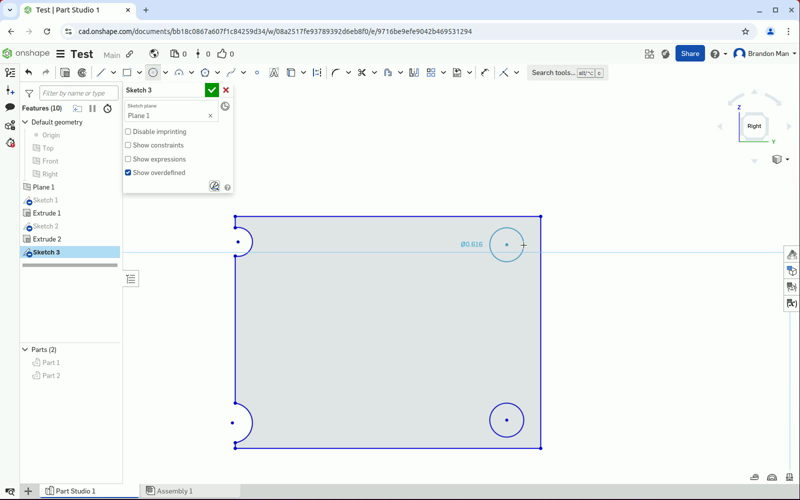
scroll(-6)
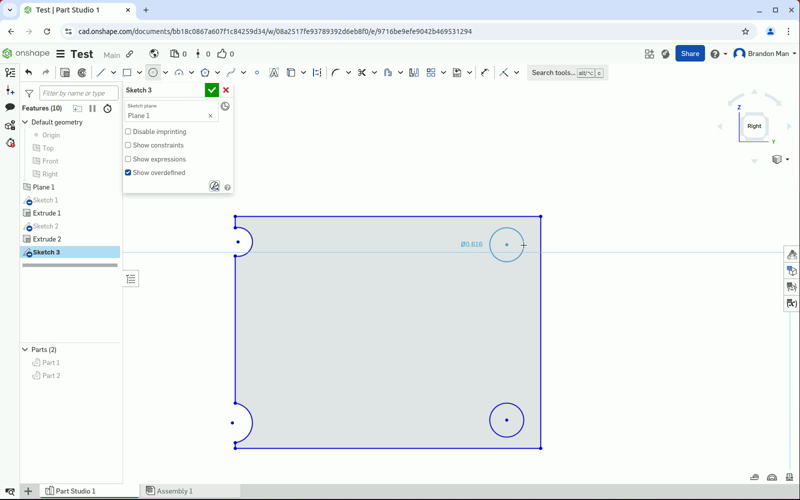
scroll(-6)
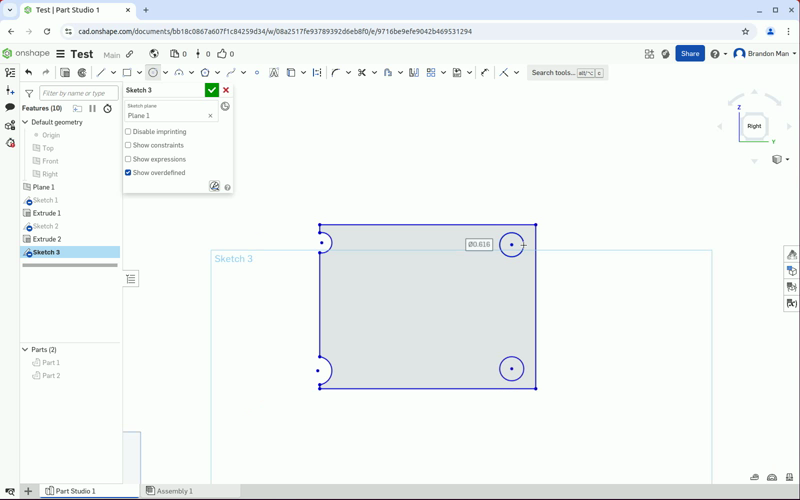
scroll(-6)
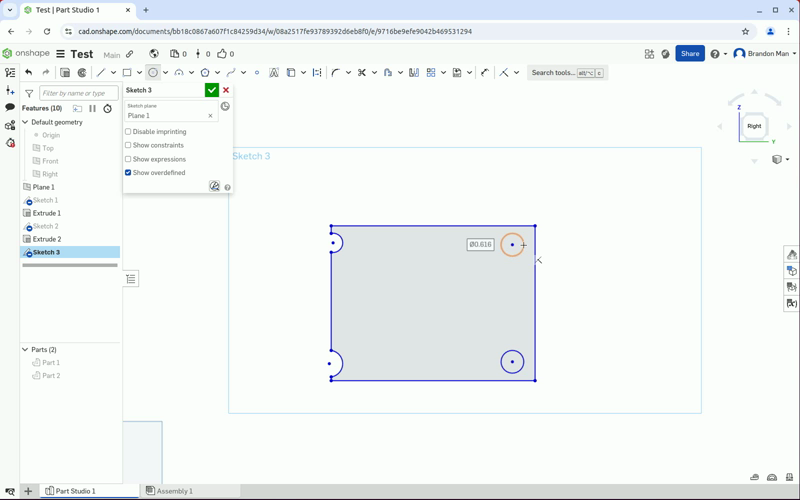
scroll(-6)
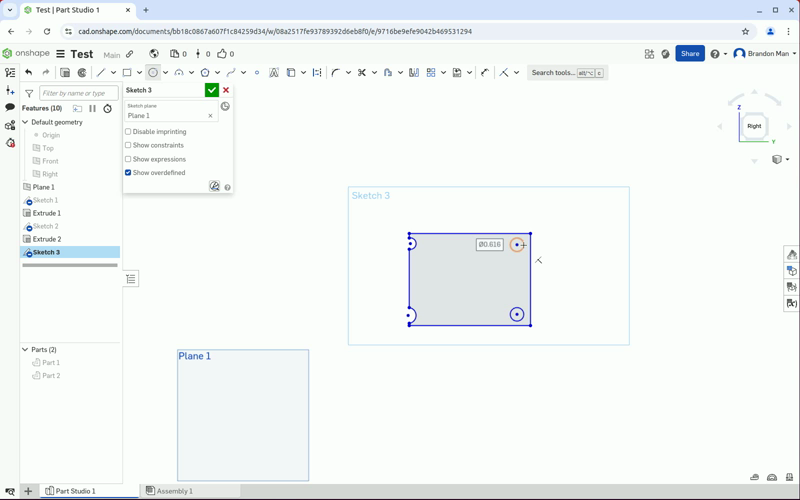
scroll(-6)
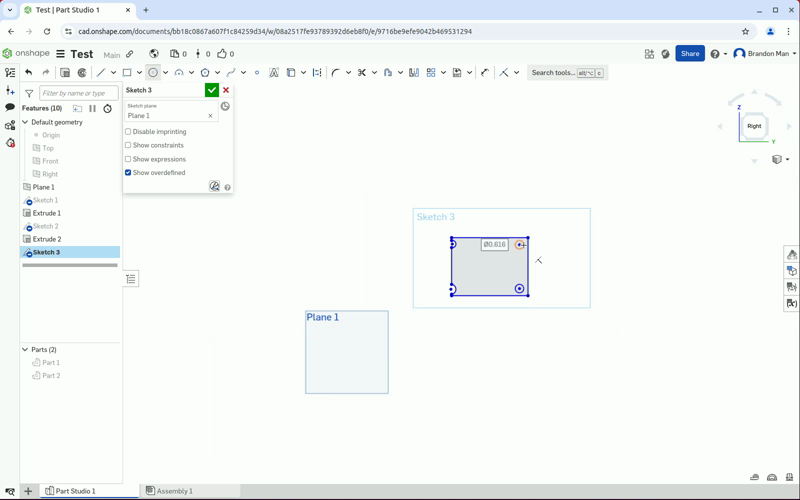
scroll(-6)
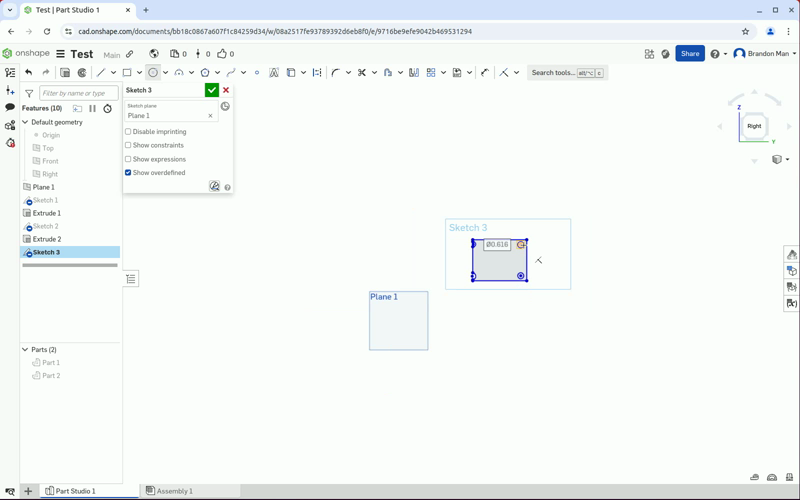
scroll(-6)
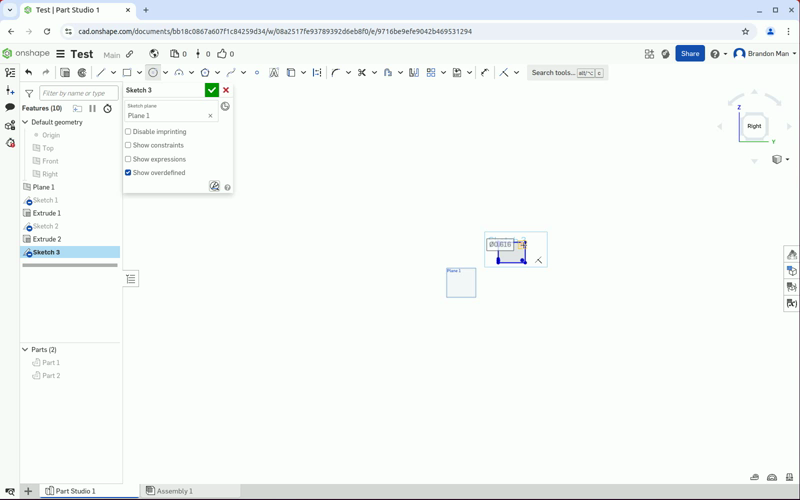
key(esc)
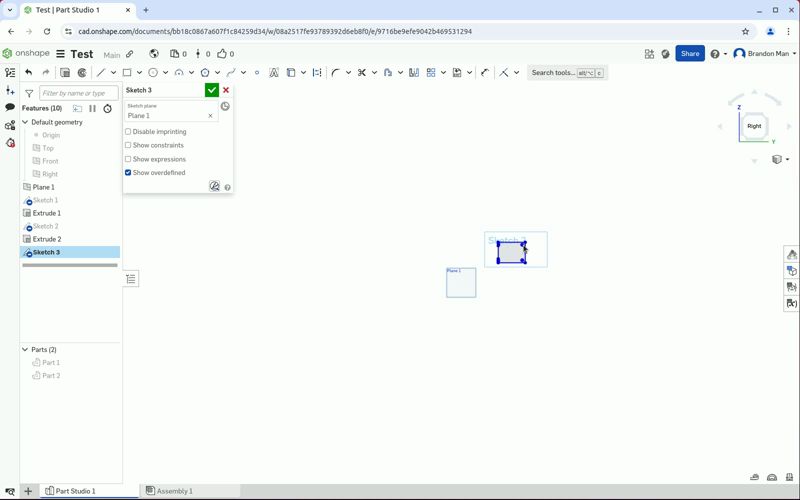
mouse_move(506, 261)
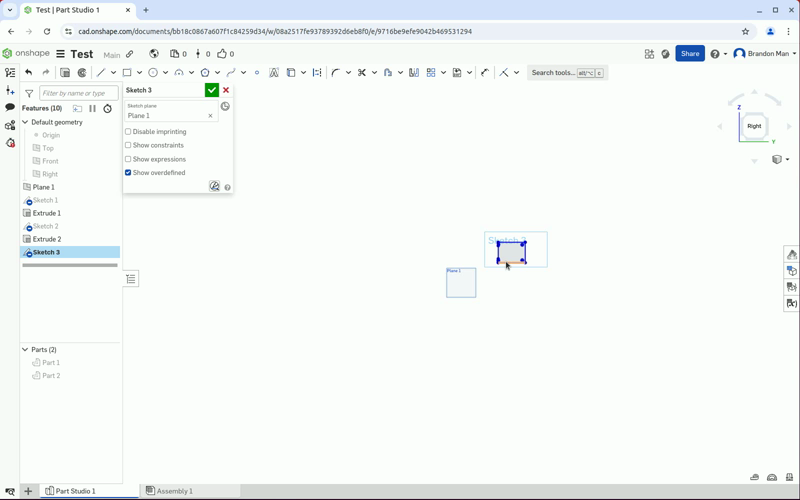
scroll(6)
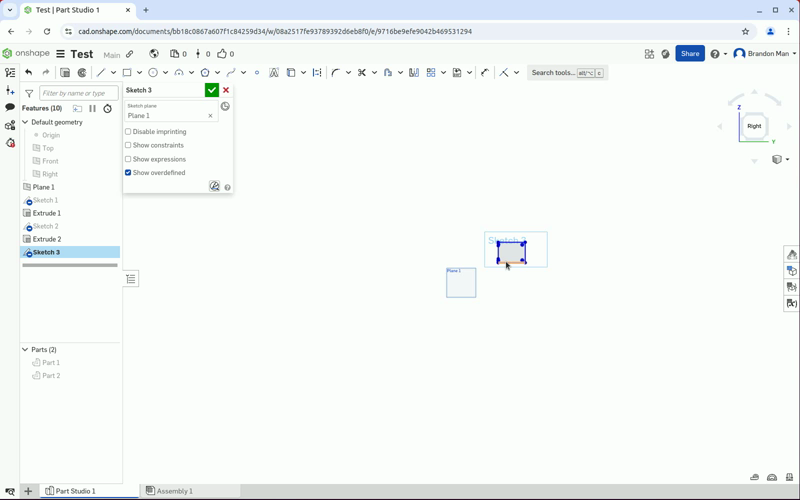
scroll(6)
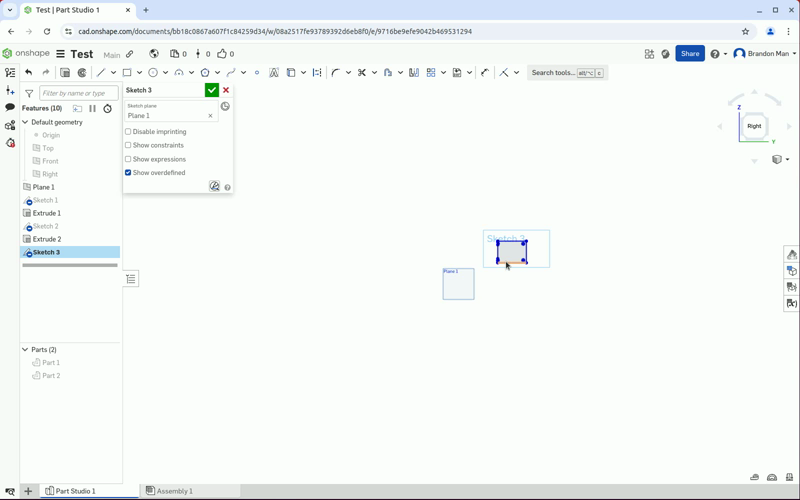
scroll(6)
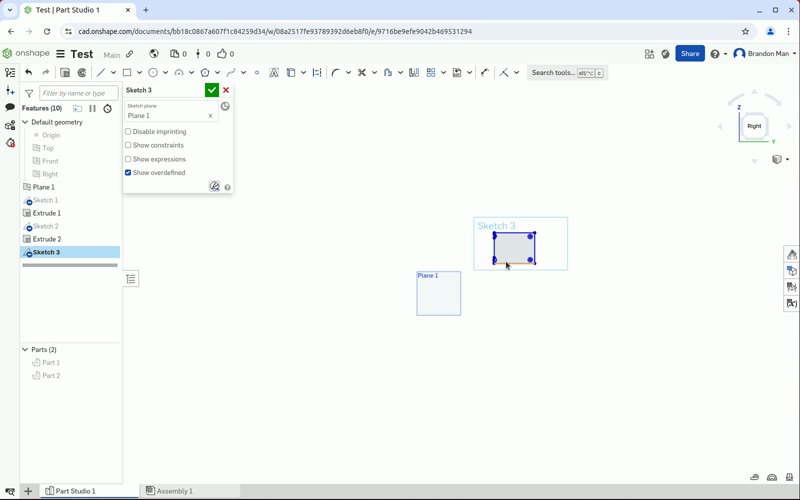
scroll(6)
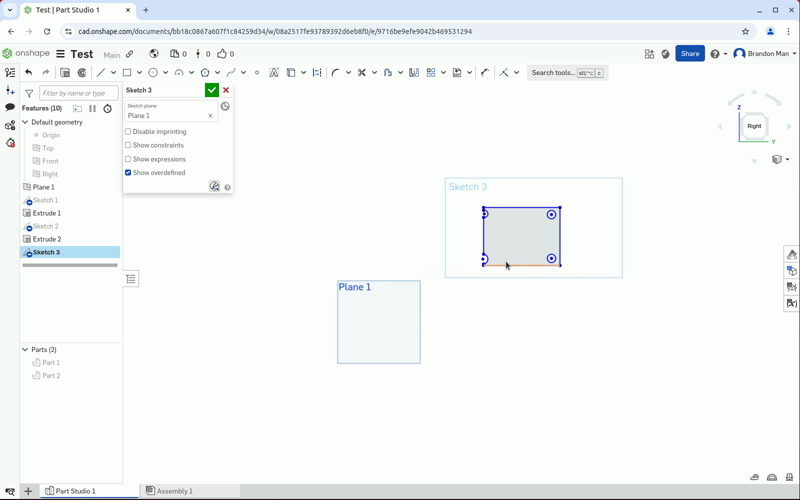
scroll(6)
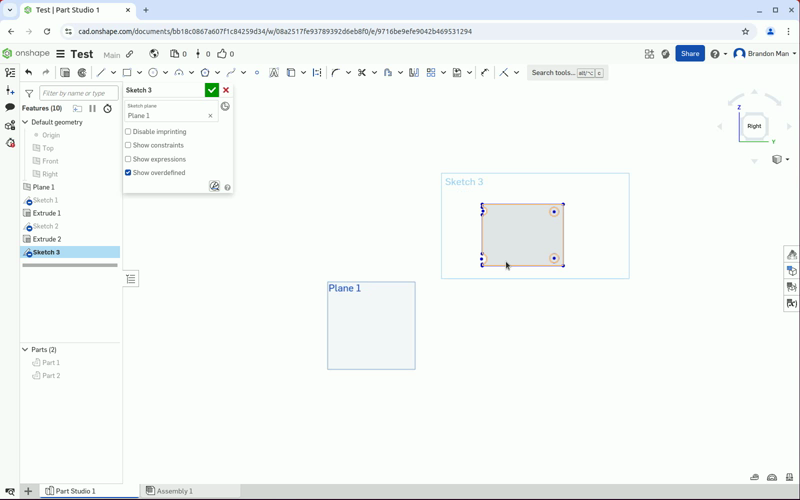
scroll(6)
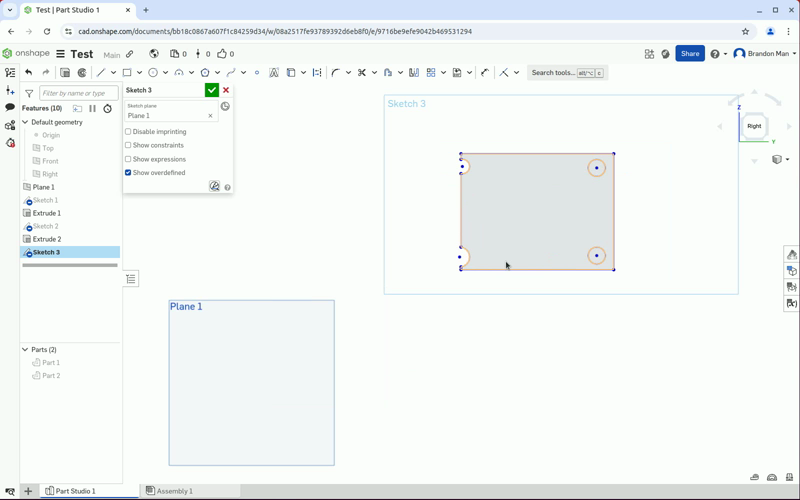
scroll(6)
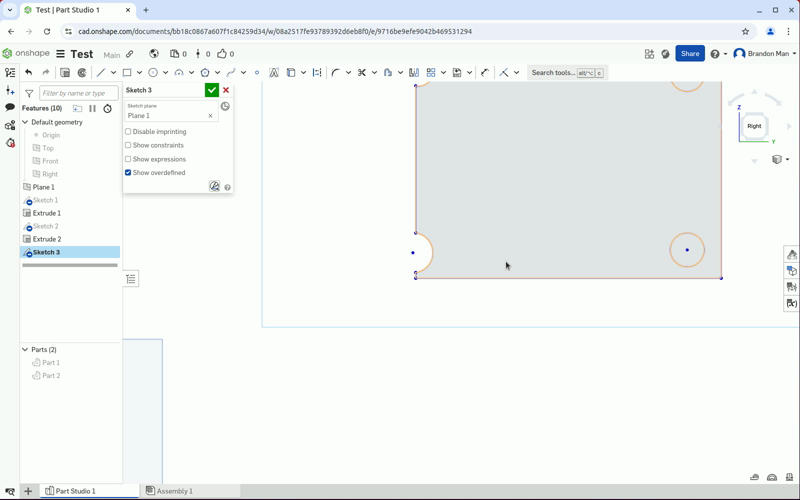
click(506, 261)
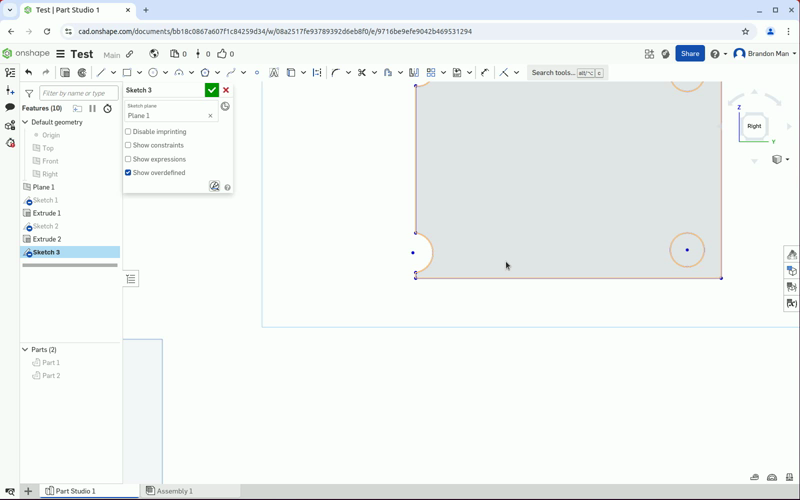
scroll(-6)
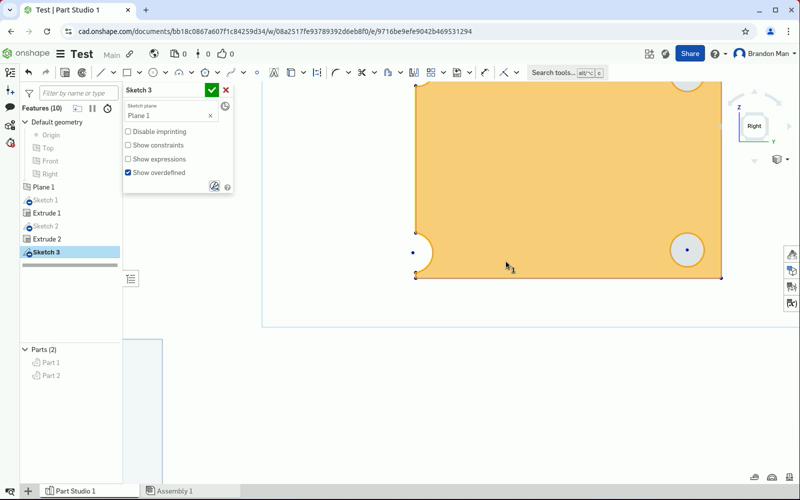
scroll(-6)
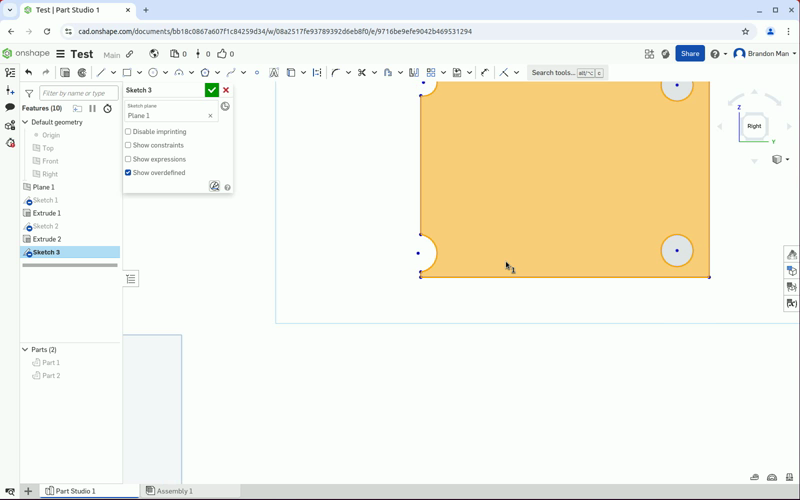
scroll(-6)
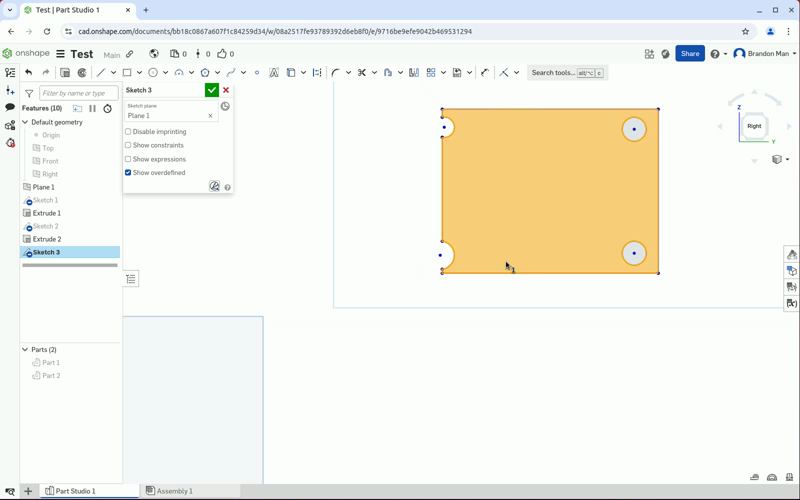
scroll(-6)
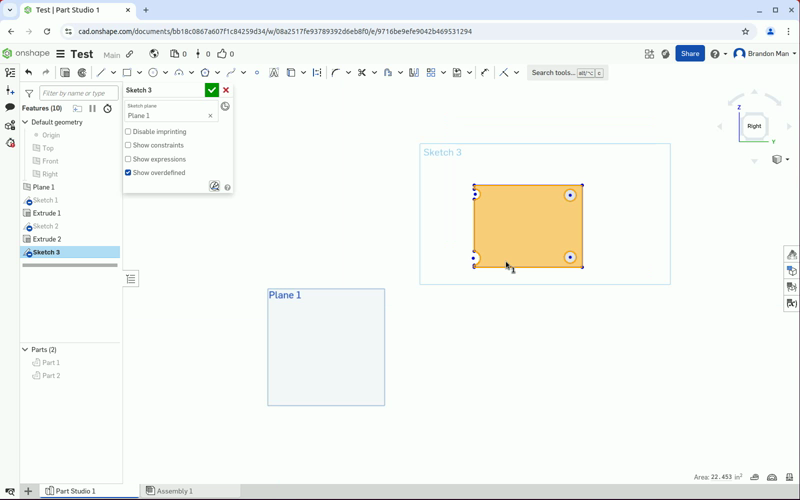
scroll(-6)
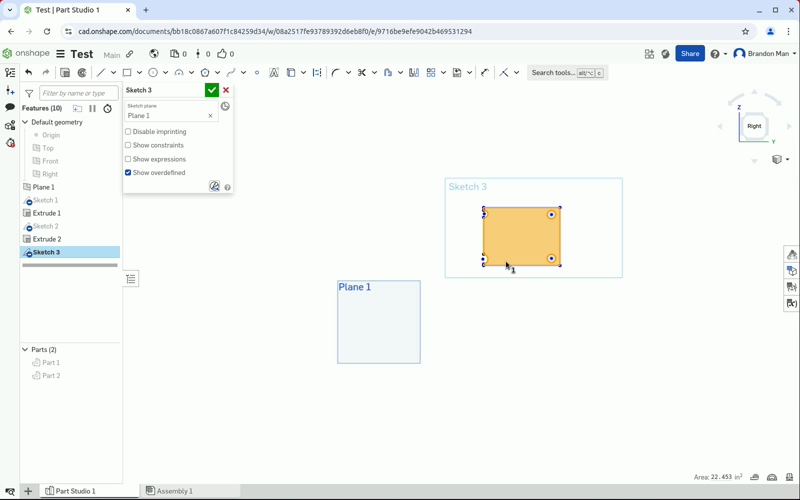
scroll(-6)
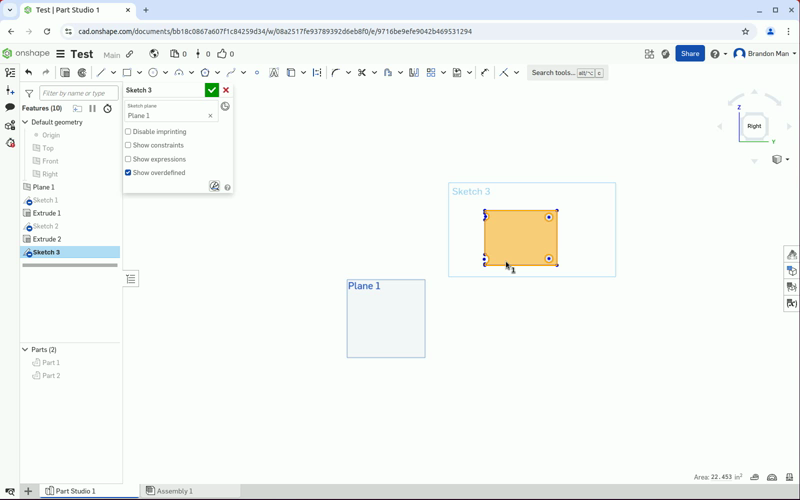
scroll(-6)
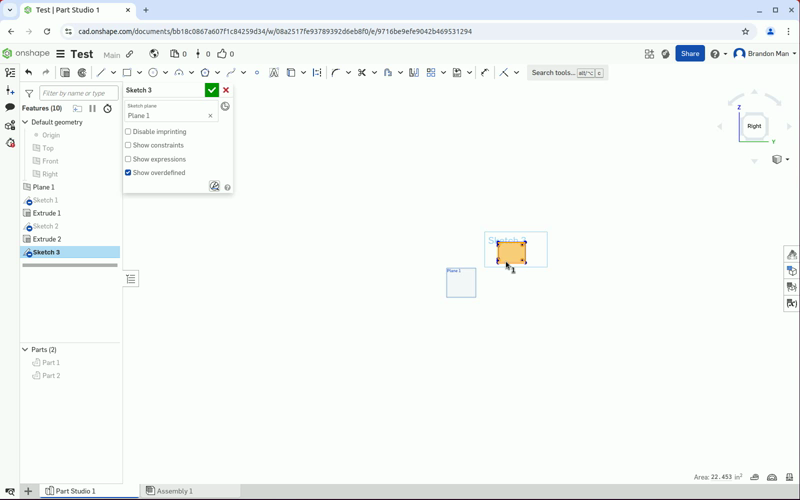
mouse_move(73, 352)
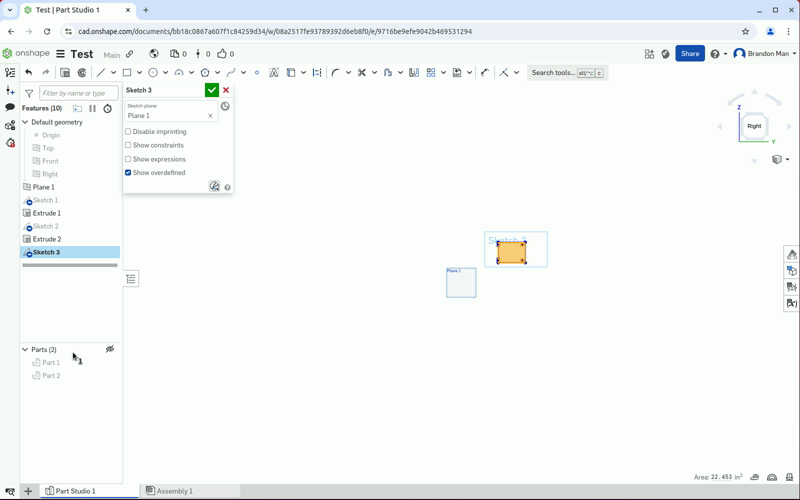
key(shift+y)
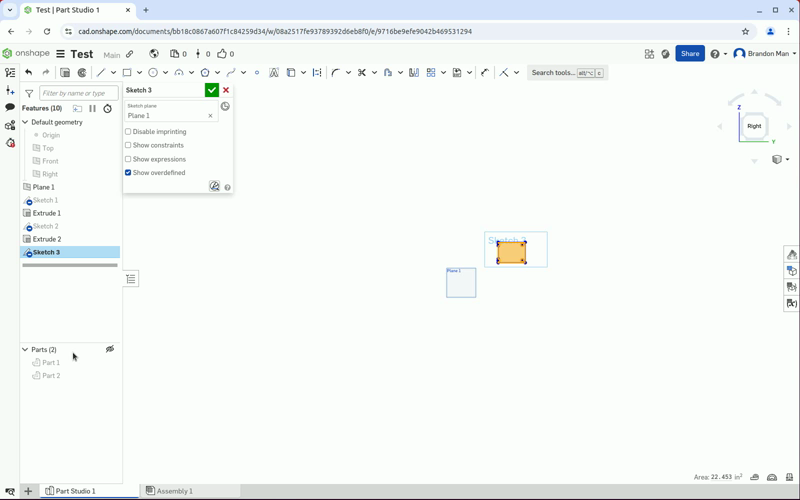
key(shift+e)
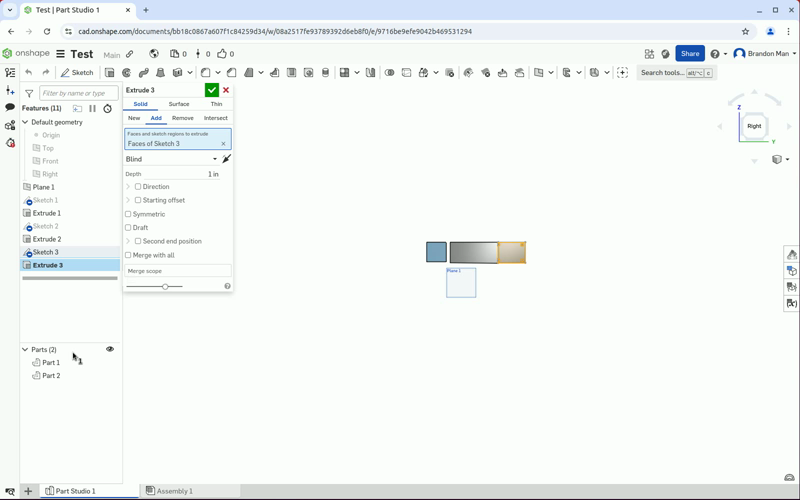
mouse_move(143, 106)
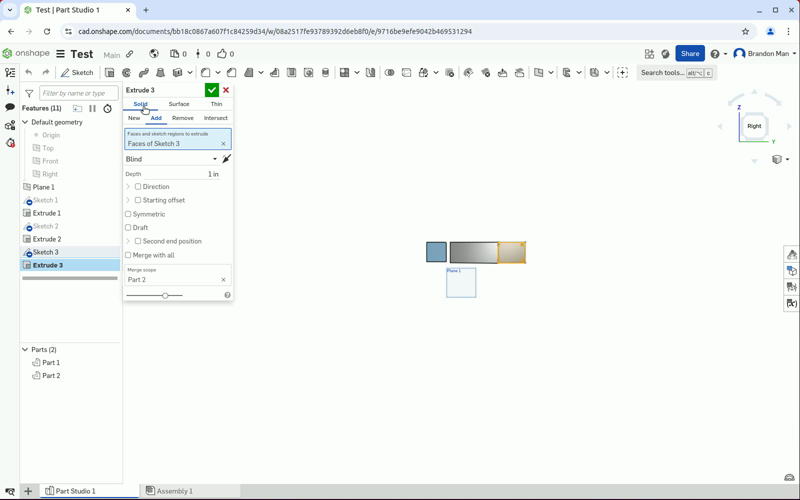
click(143, 106)
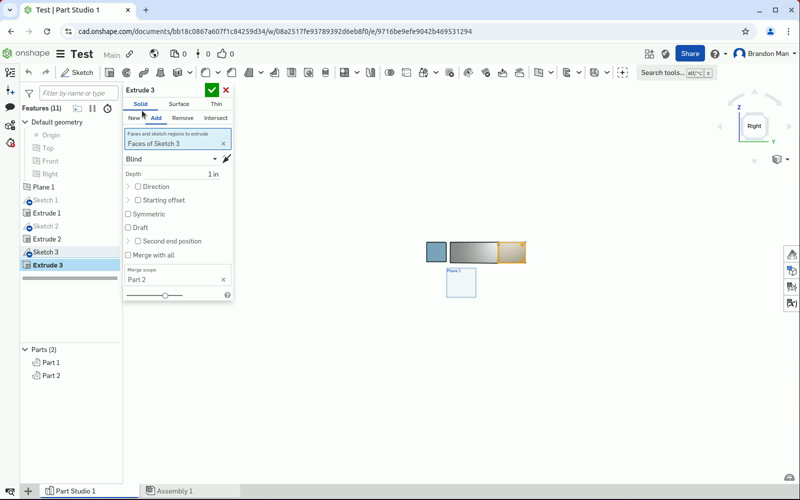
mouse_move(137, 120)
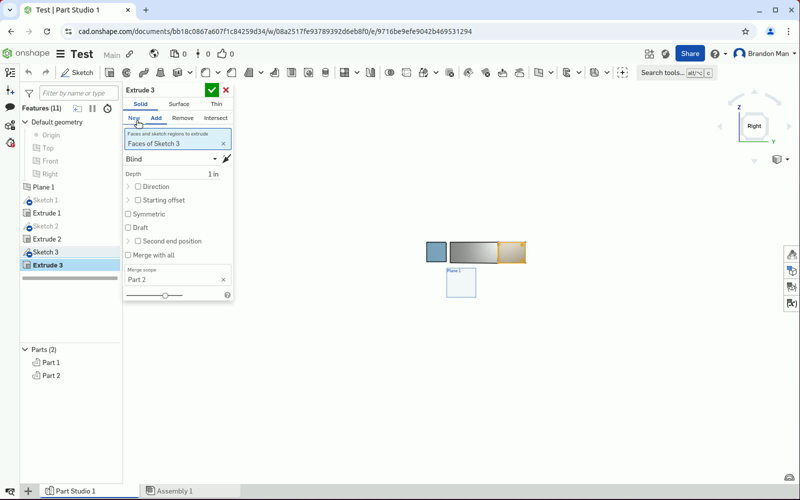
click(137, 120)
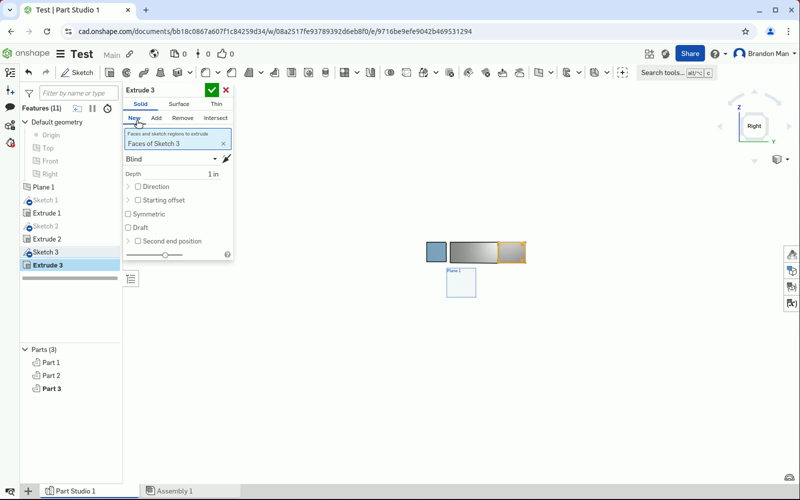
key(tab, 4)
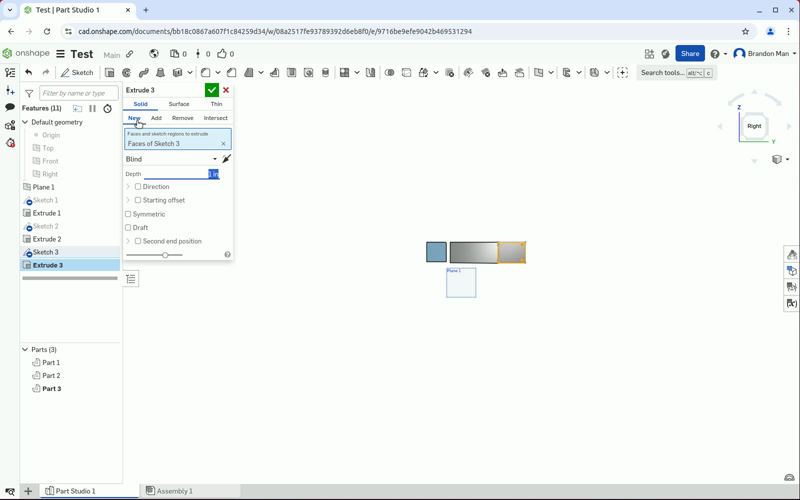
text(0.722)
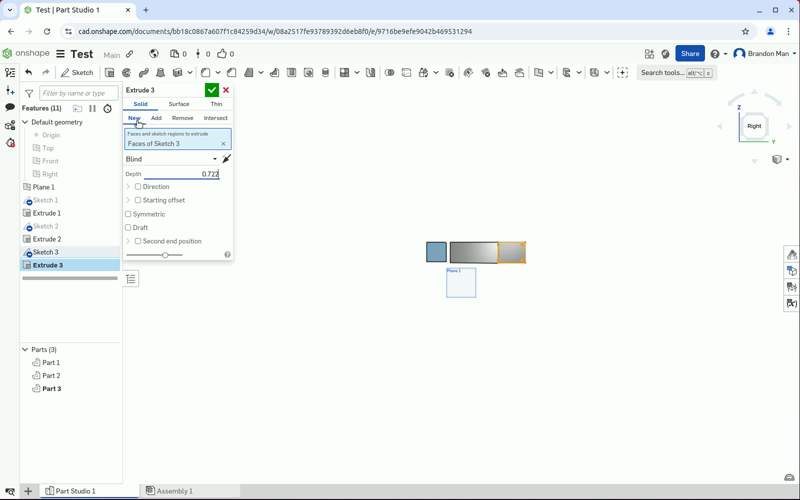
key(enter)
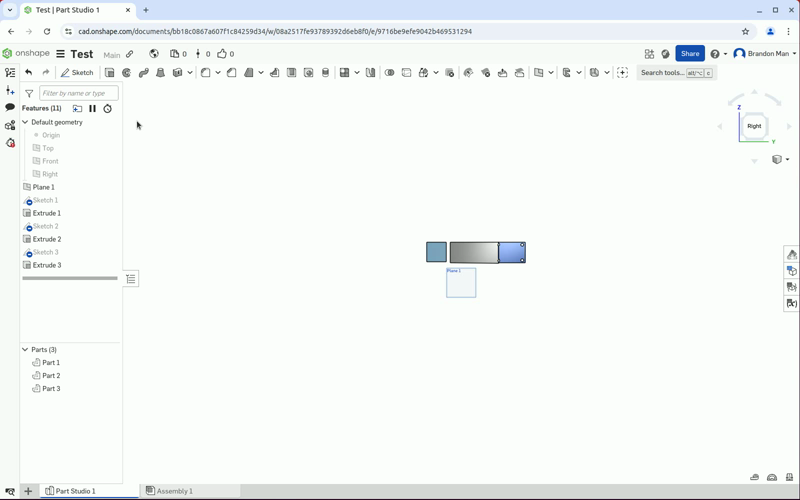
key(shift+h)
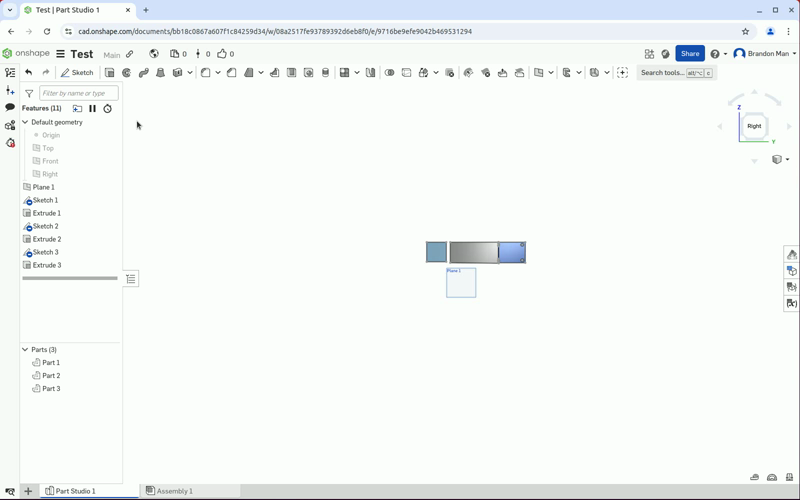
key(shift+h)
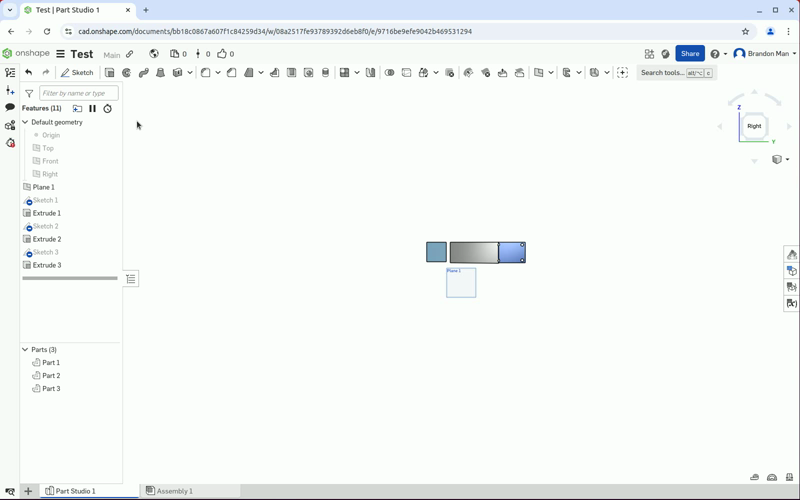
mouse_move(73, 189)
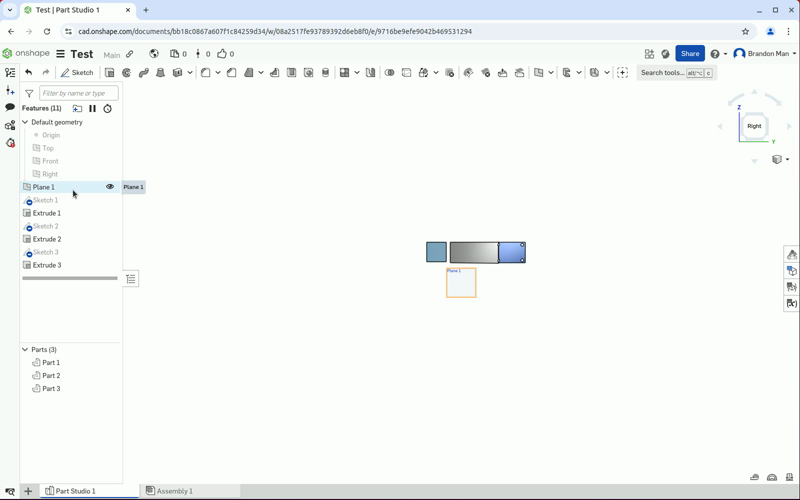
click(73, 189)
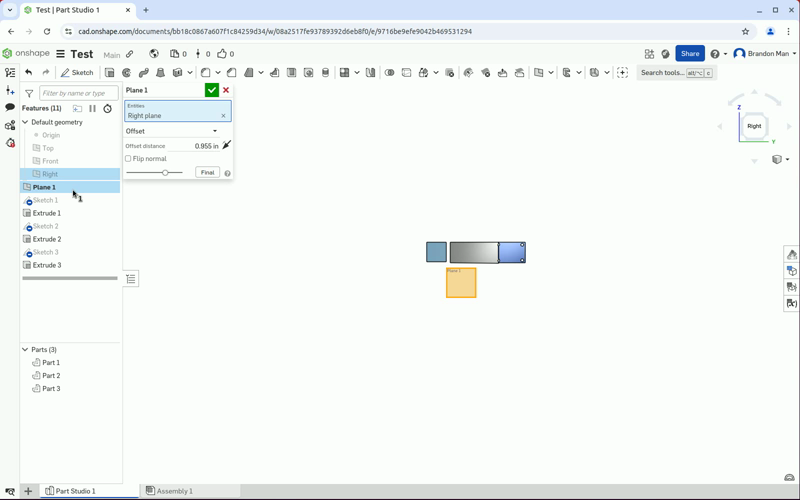
mouse_move(229, 92)
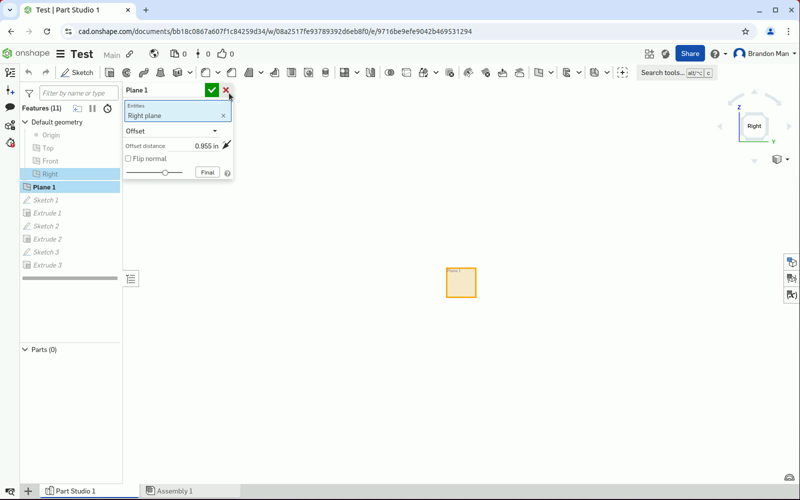
click(229, 92)
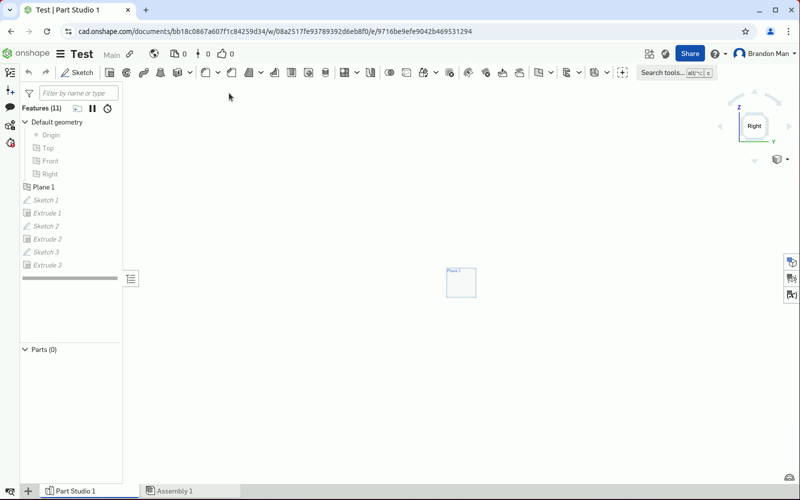
key(shift+s)
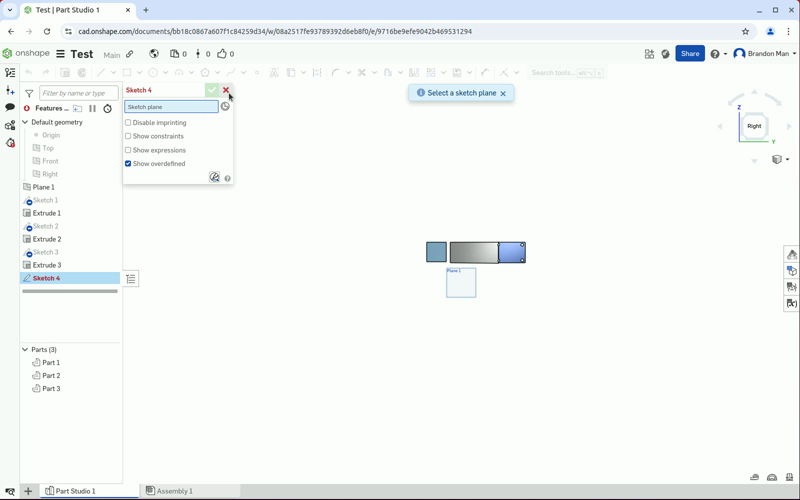
mouse_move(73, 189)
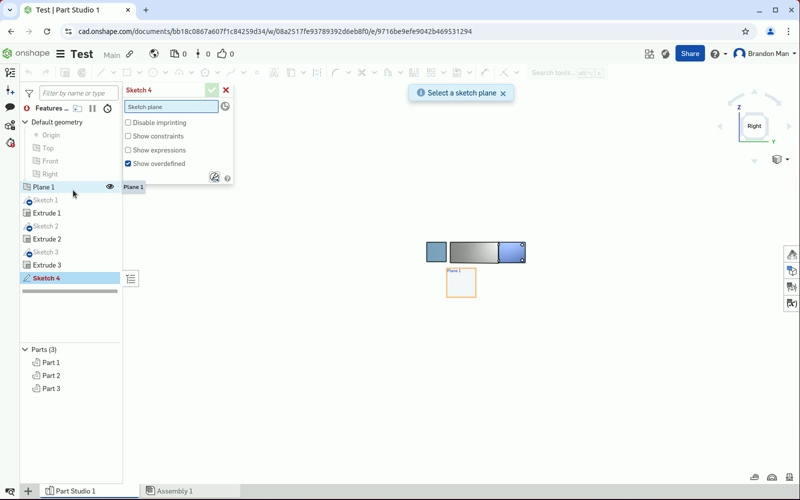
click(73, 189)
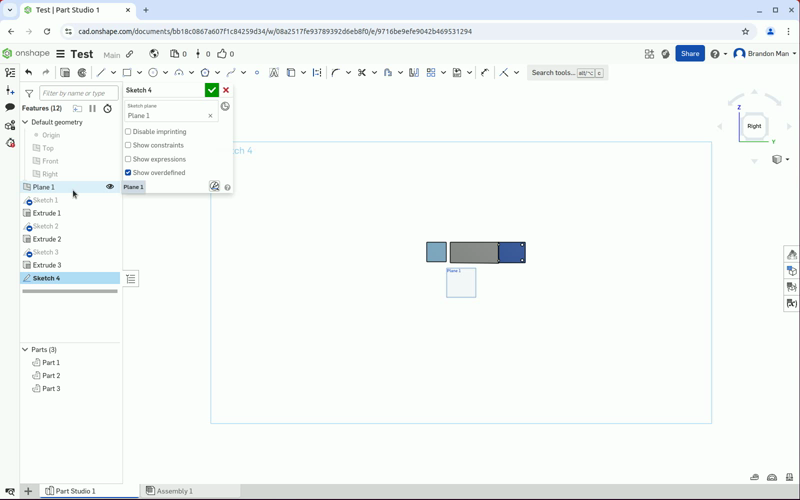
mouse_move(73, 352)
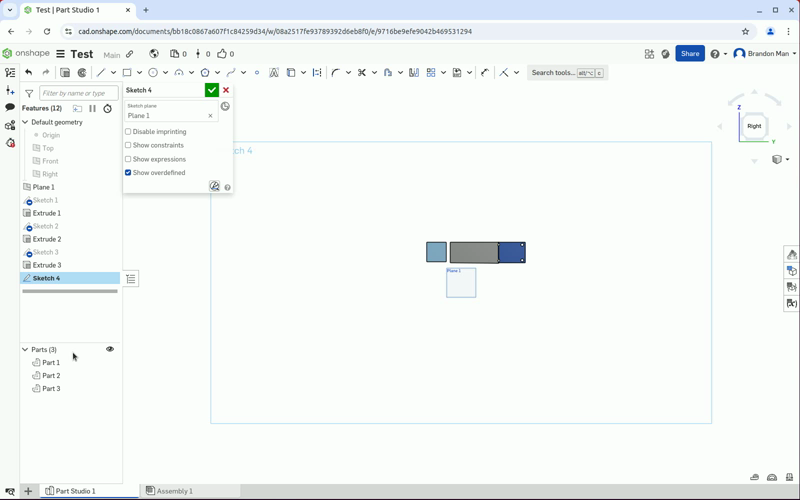
key(y)
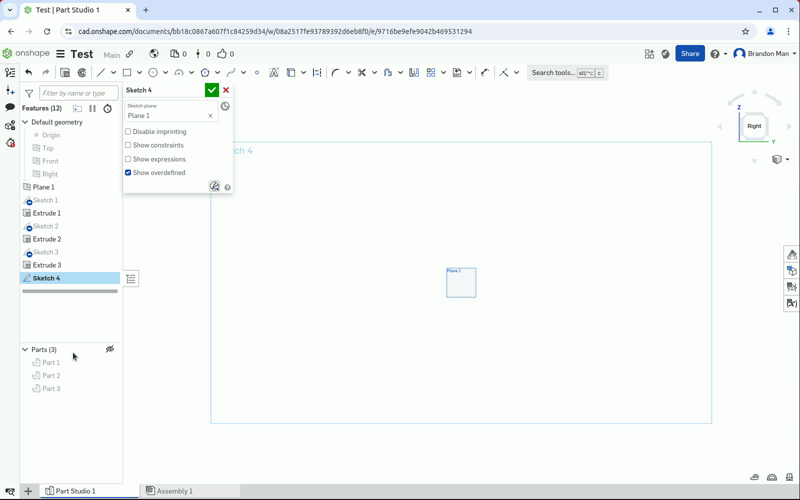
key(l)
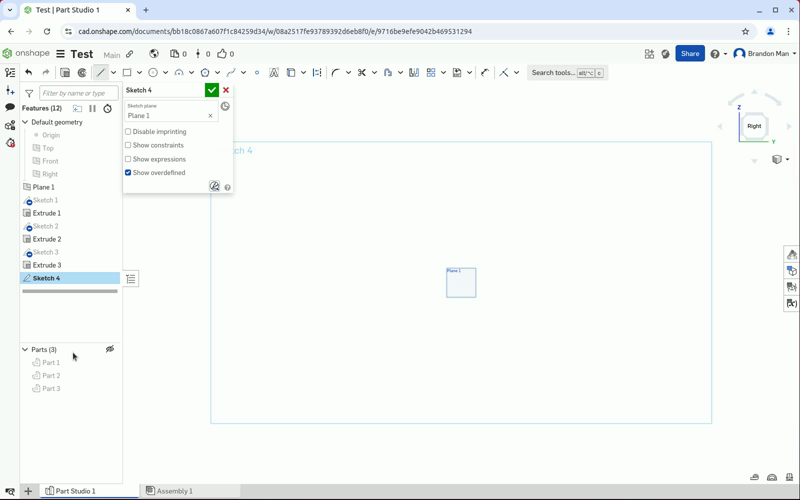
key_down(shift)
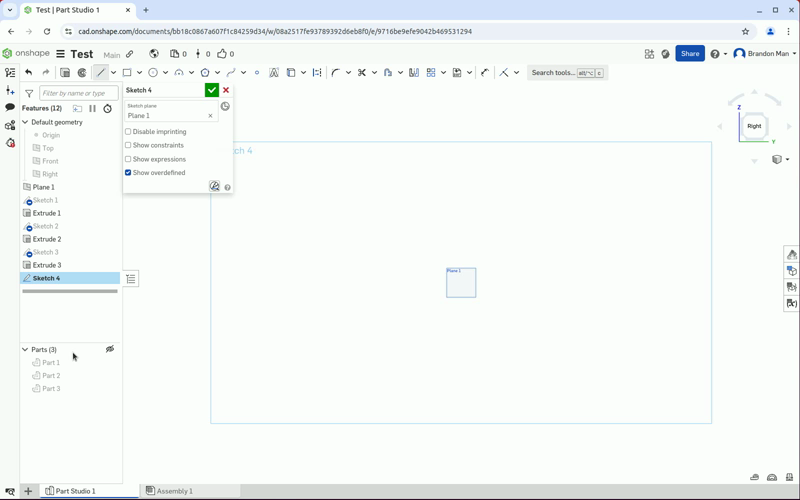
mouse_move(422, 262)
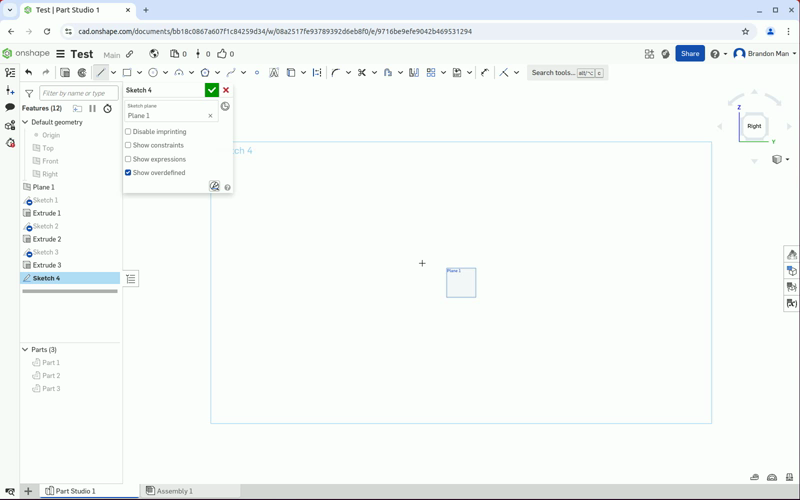
click(422, 262)
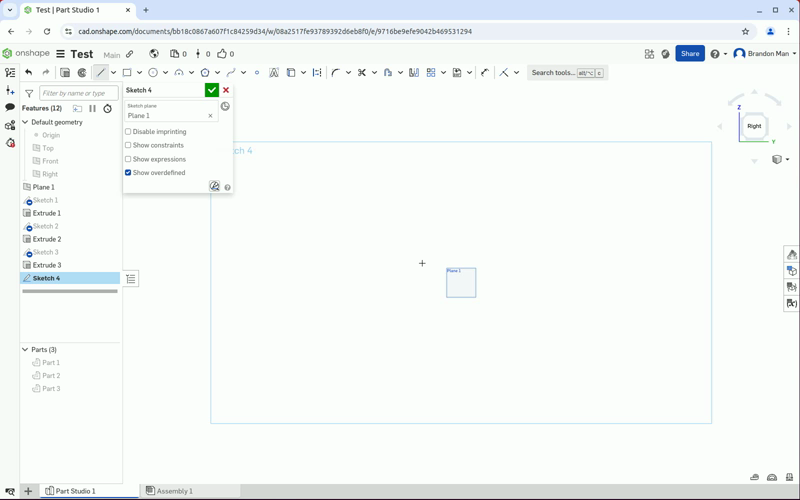
key_up(shift)
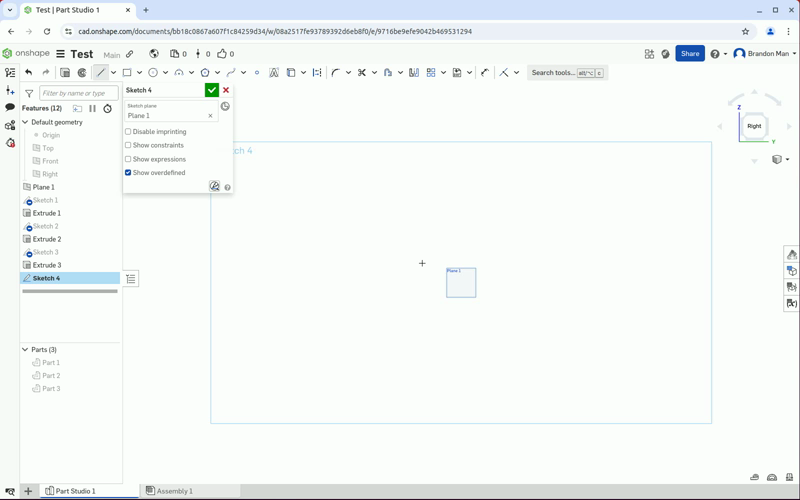
key_down(shift)
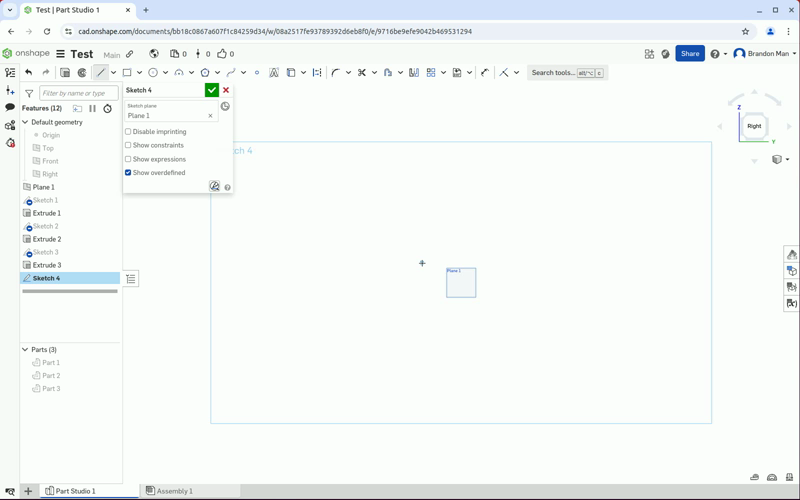
mouse_move(452, 262)
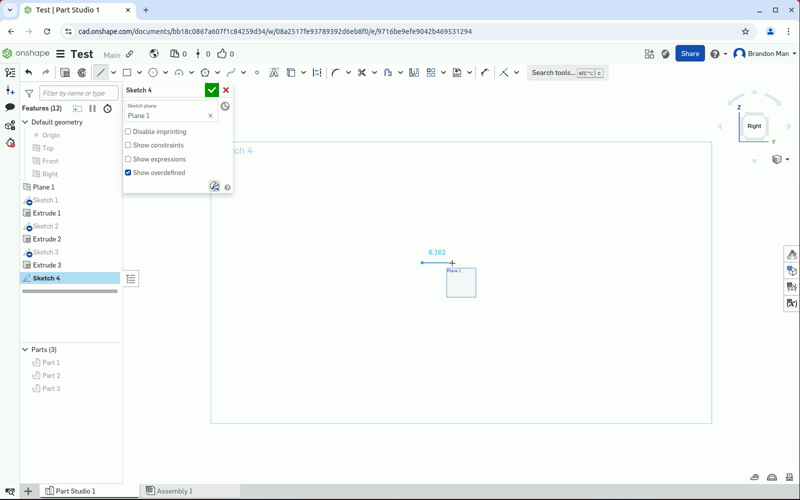
mouse_move(451, 262)
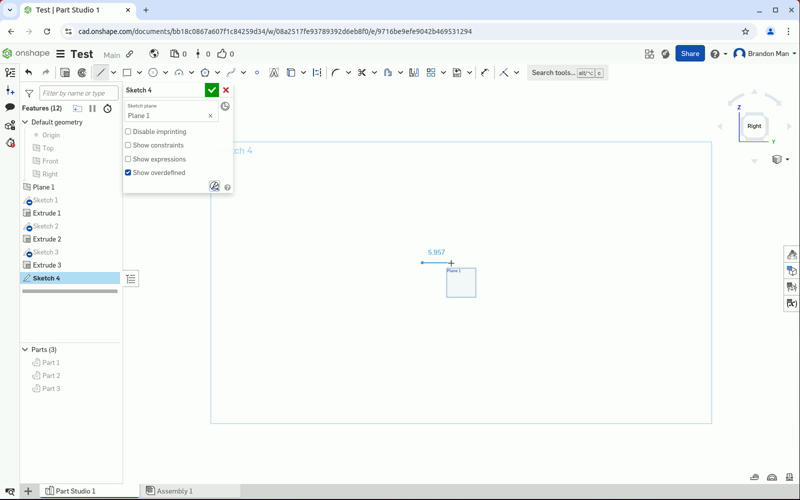
click(451, 262)
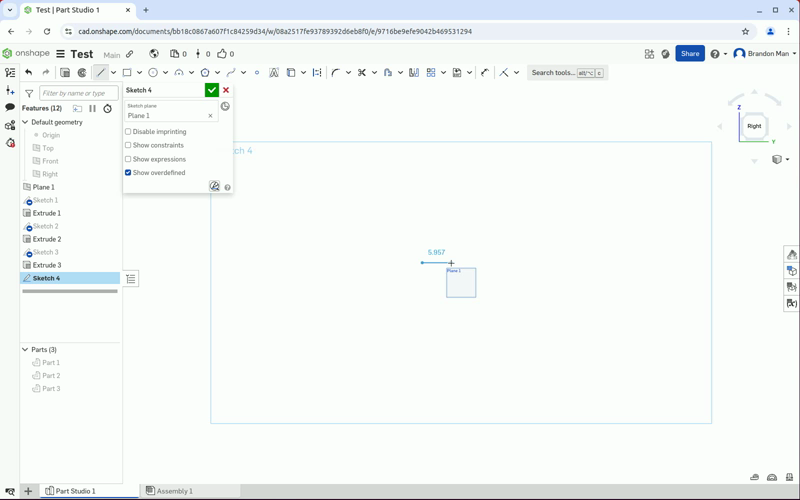
key_up(shift)
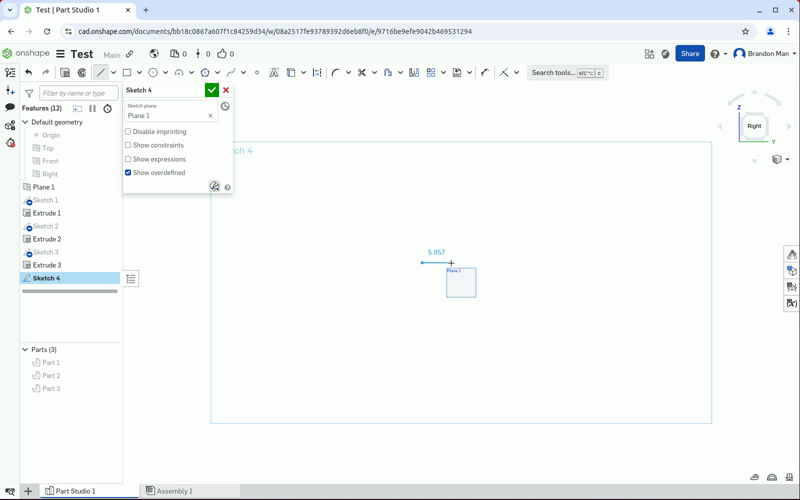
key_down(shift)
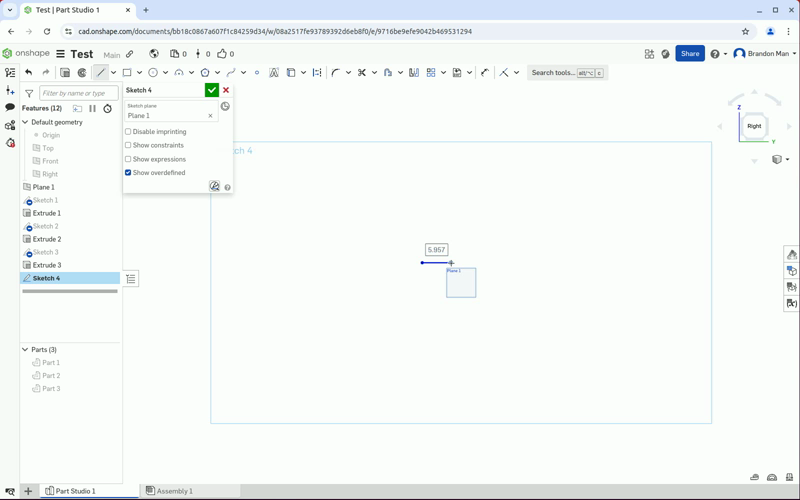
mouse_move(481, 262)
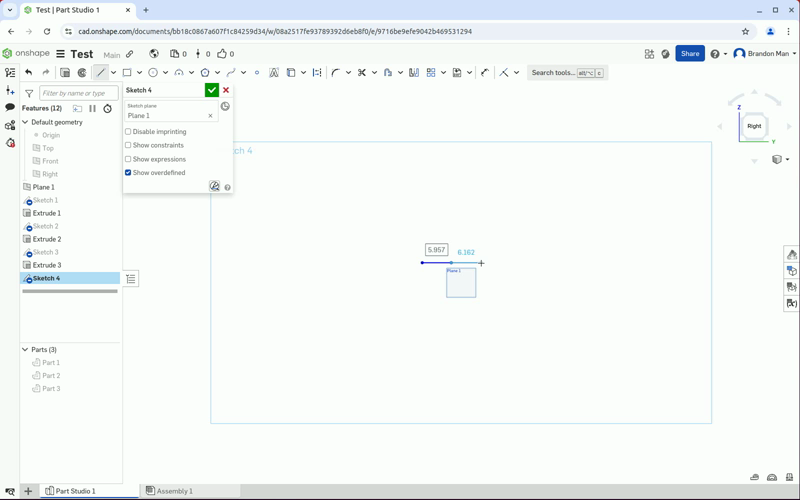
mouse_move(451, 242)
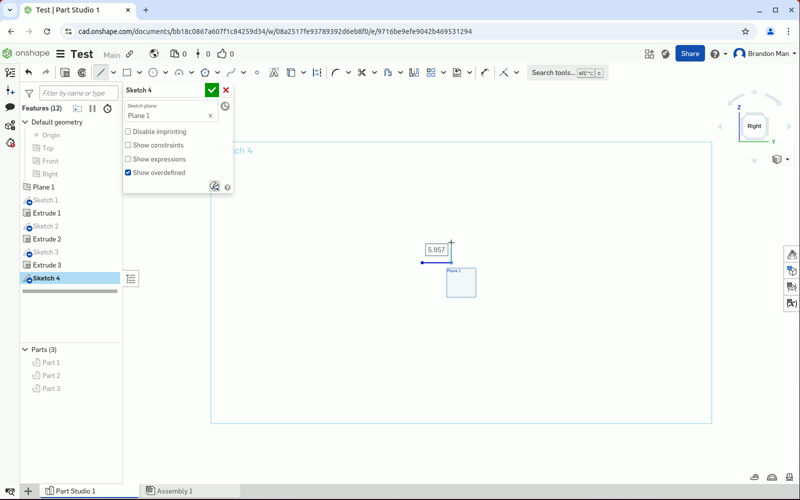
click(451, 242)
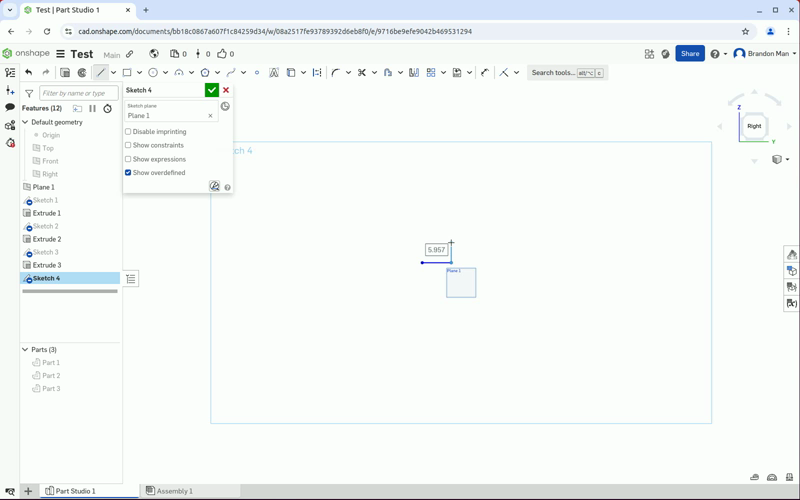
key_up(shift)
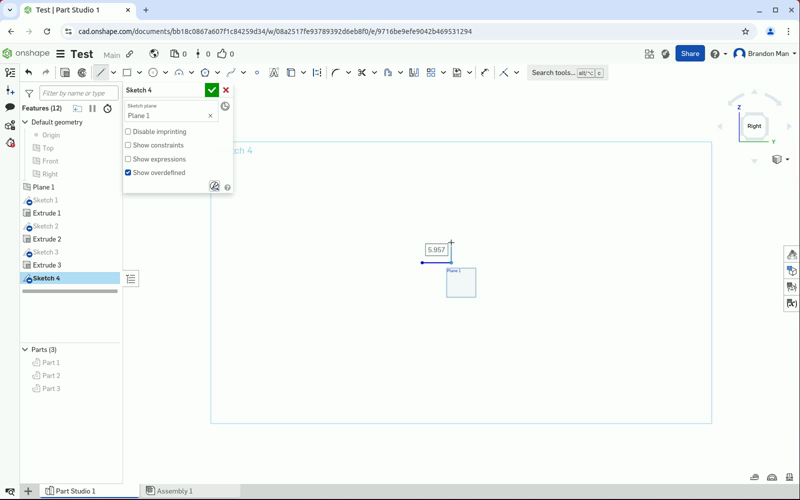
key_down(shift)
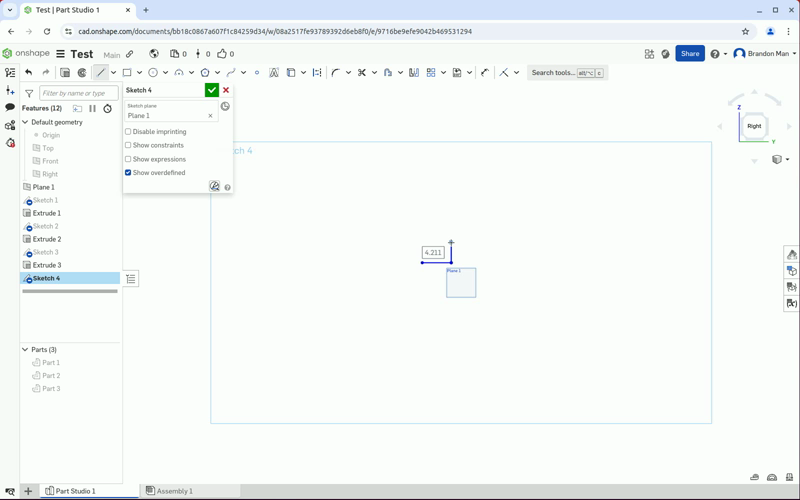
mouse_move(481, 242)
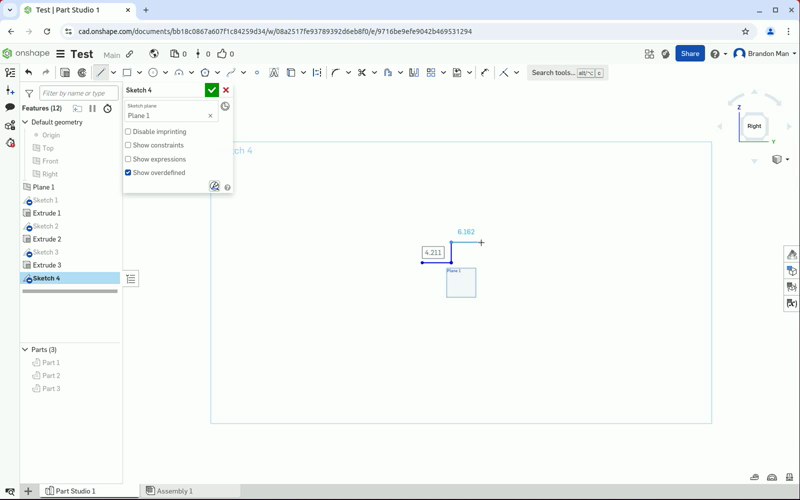
mouse_move(422, 242)
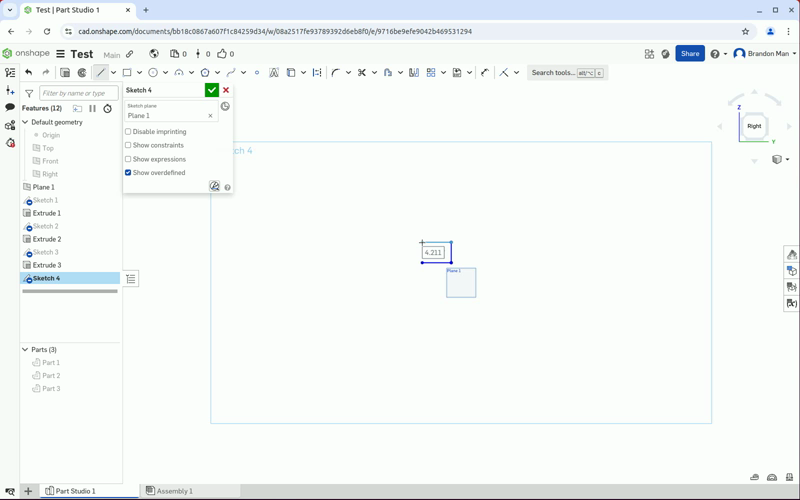
click(422, 242)
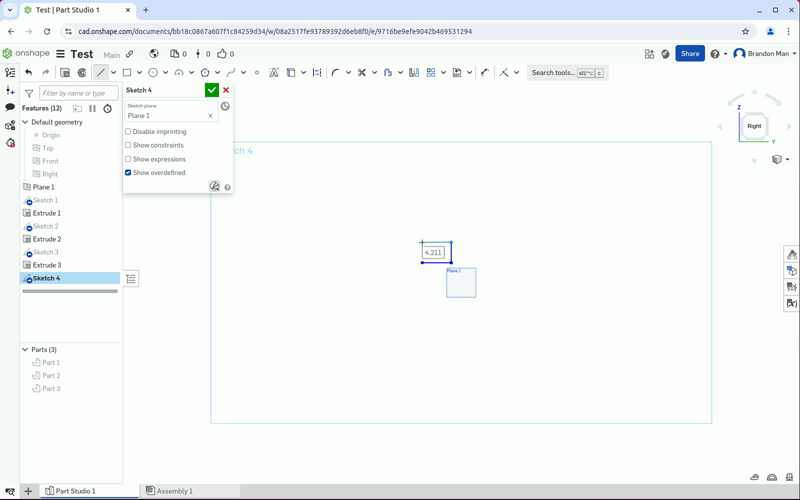
key_up(shift)
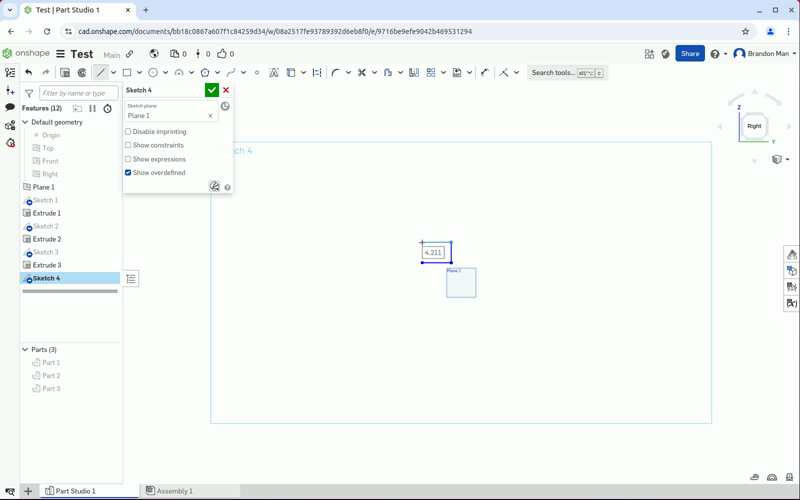
mouse_move(452, 242)
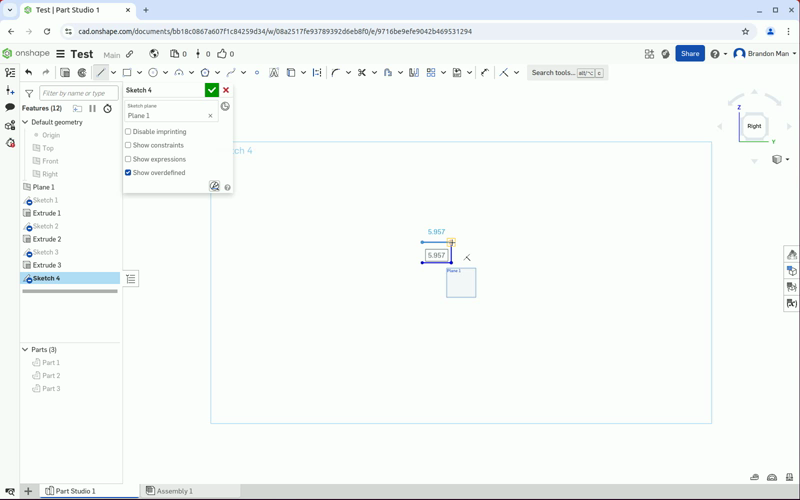
key_down(shift)
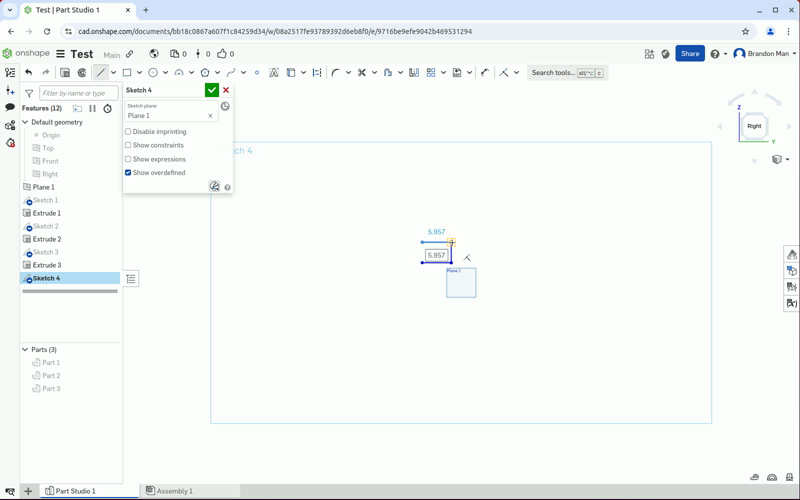
mouse_move(422, 262)
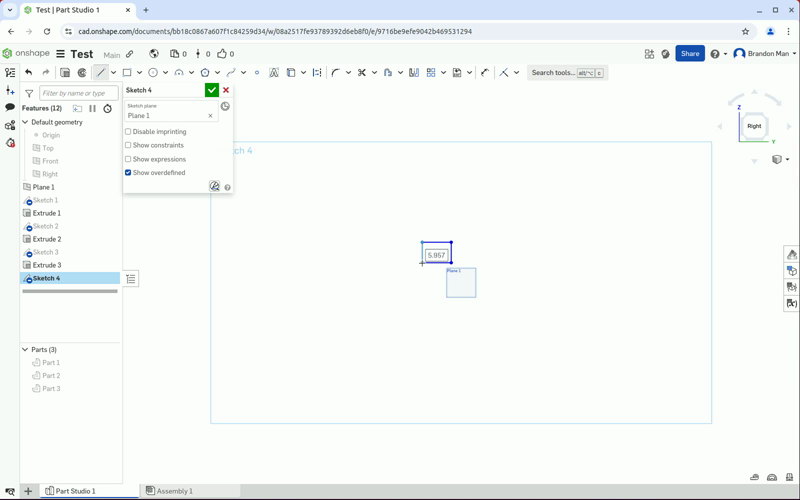
key_up(shift)
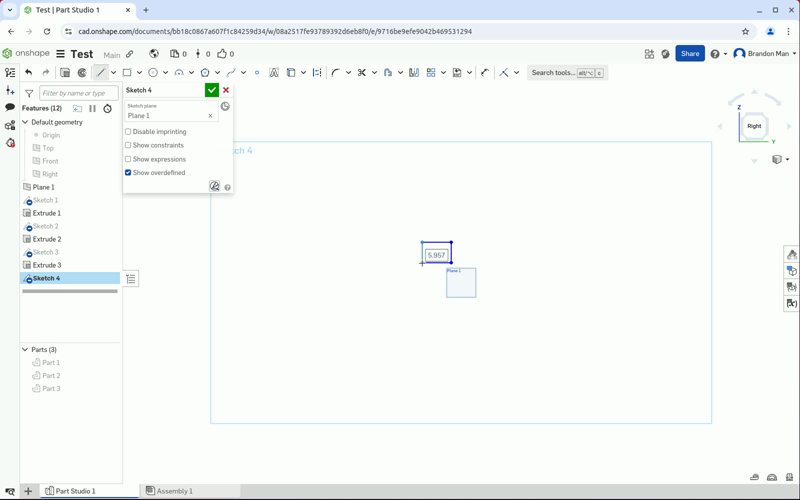
click(422, 262)
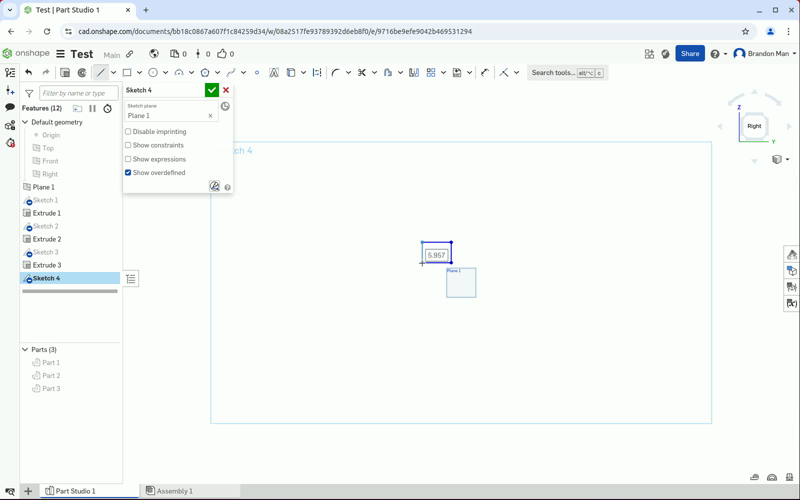
key(esc)
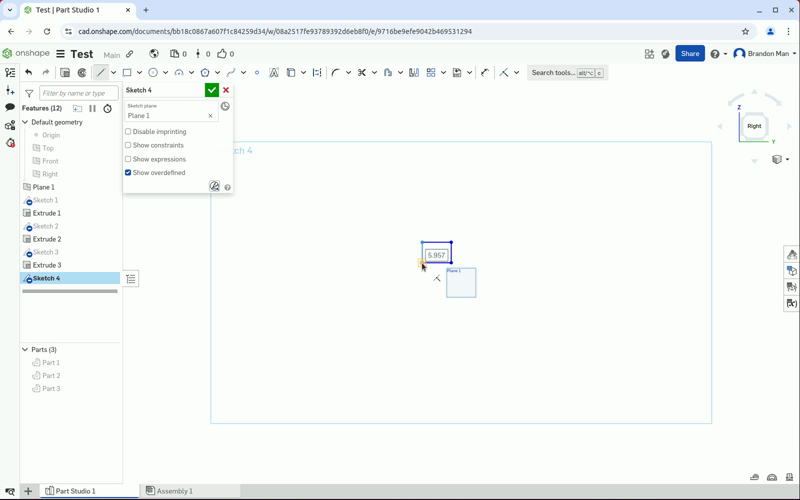
key(c)
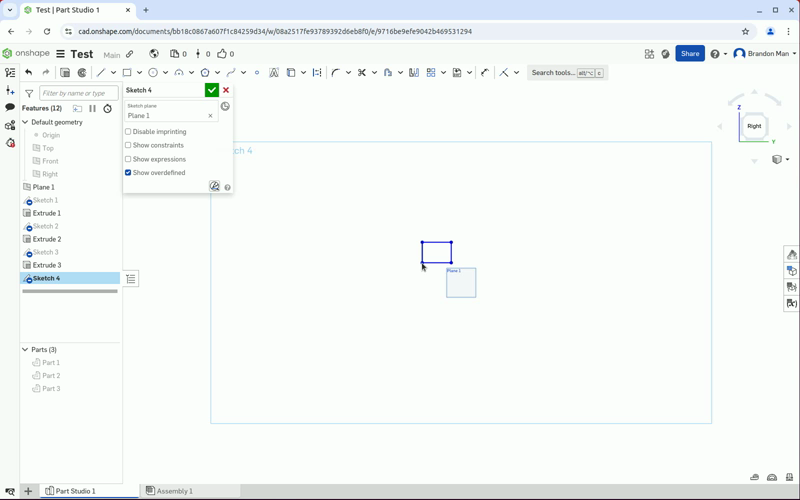
key_down(shift)
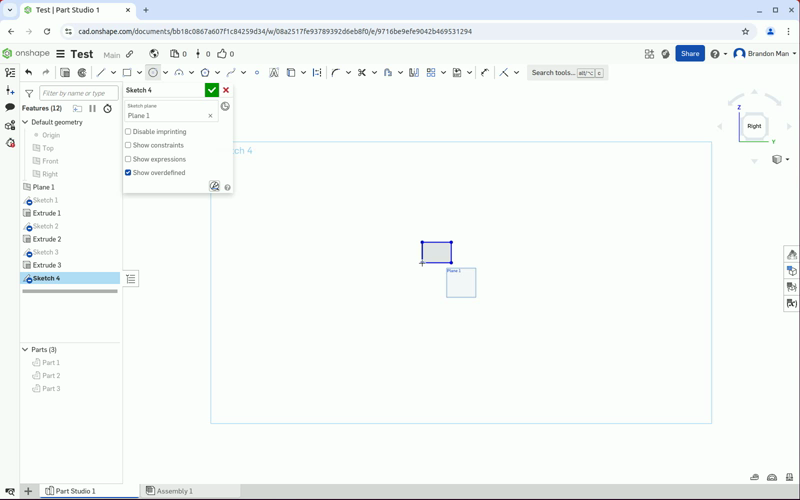
mouse_move(424, 260)
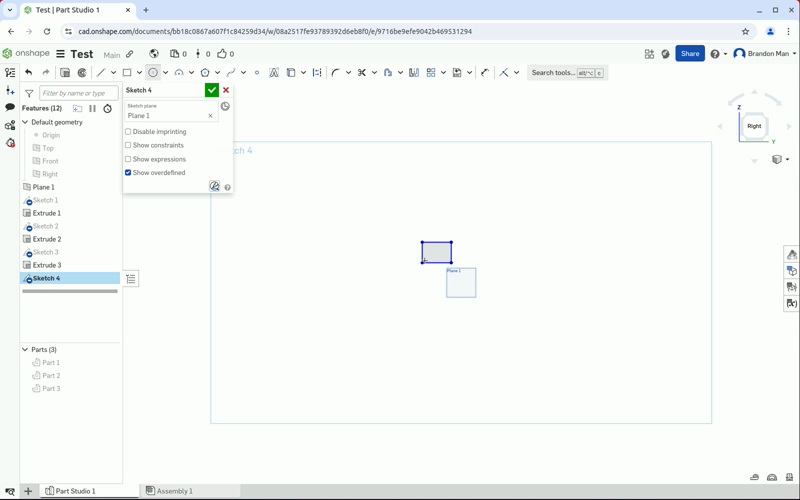
scroll(6)
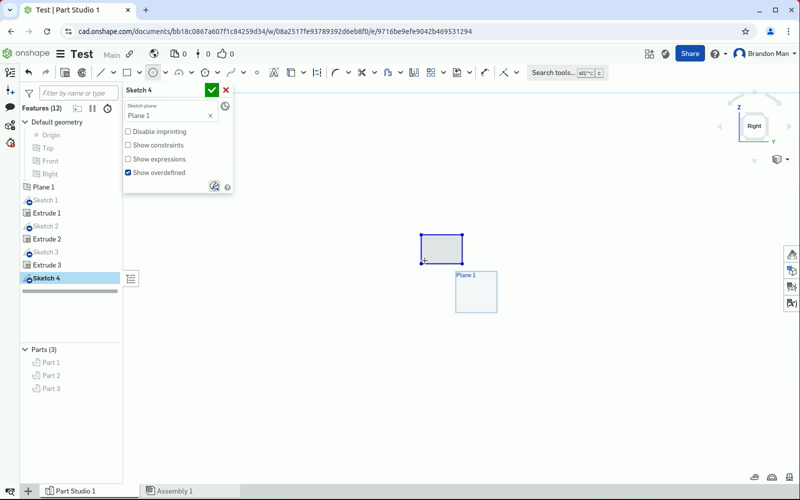
scroll(6)
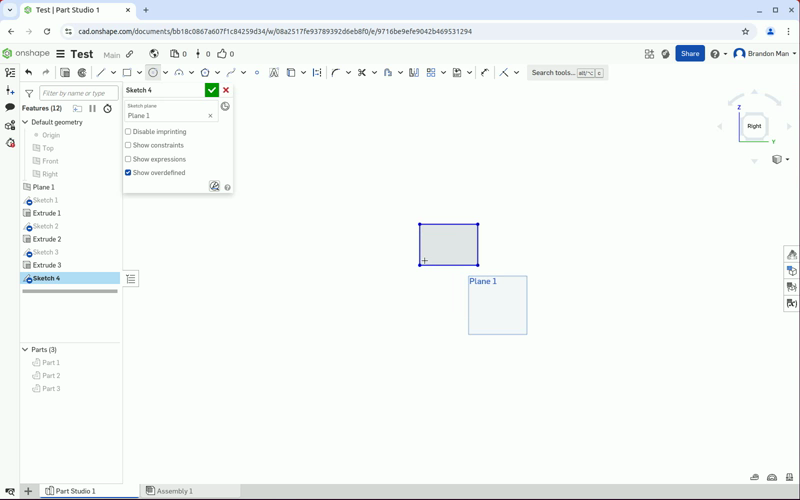
scroll(6)
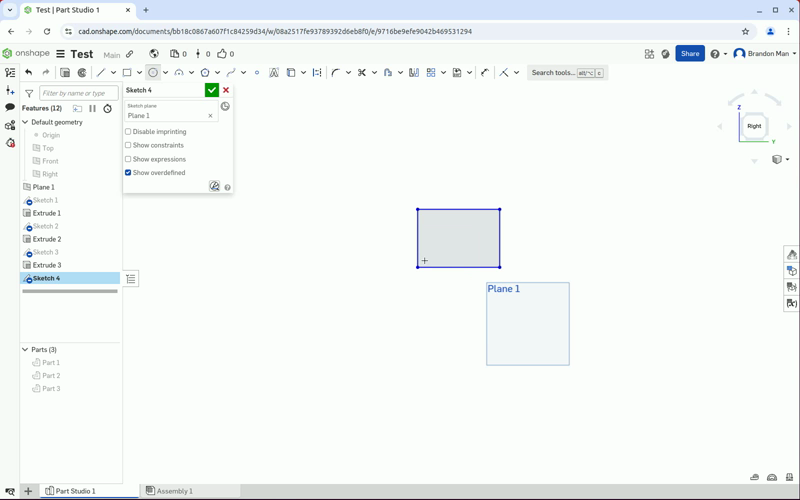
scroll(6)
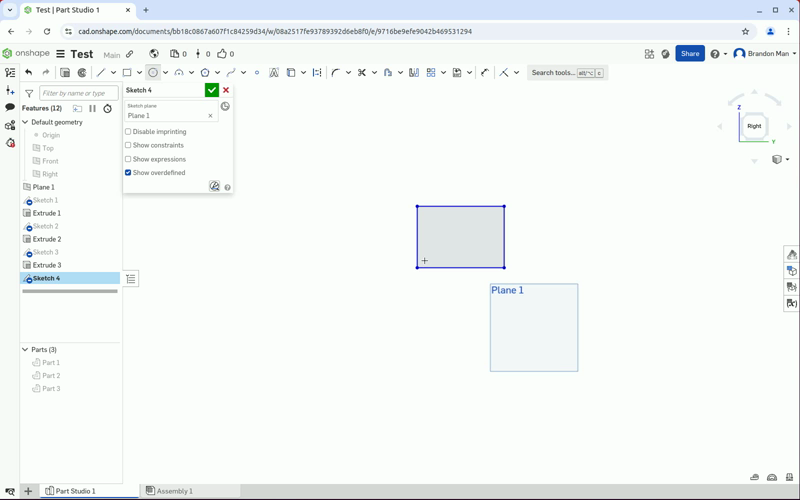
scroll(6)
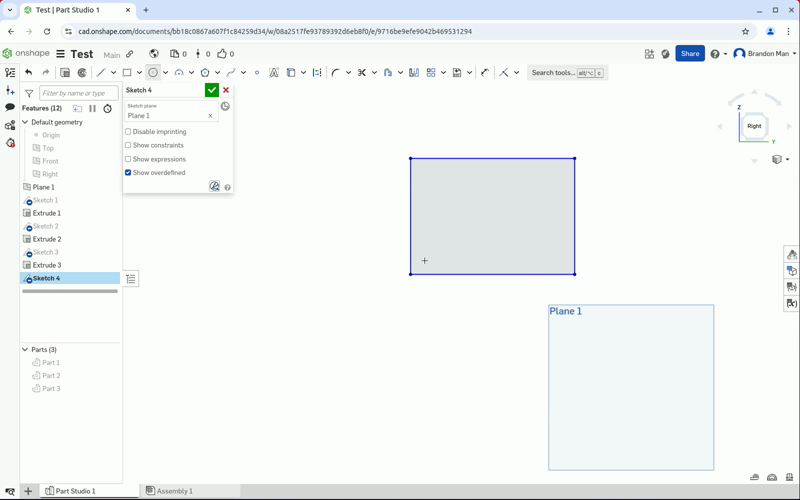
scroll(6)
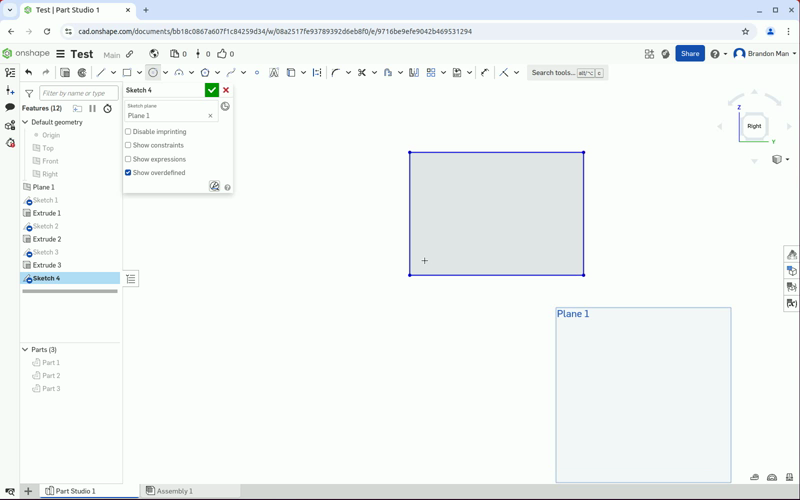
scroll(6)
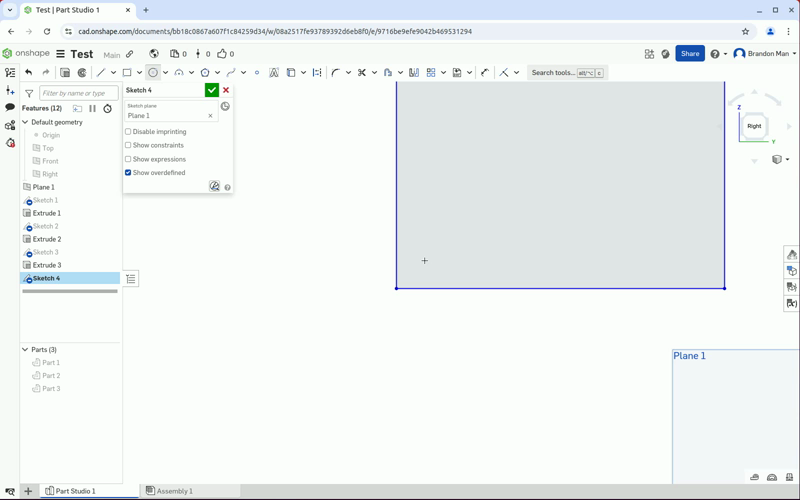
click(424, 260)
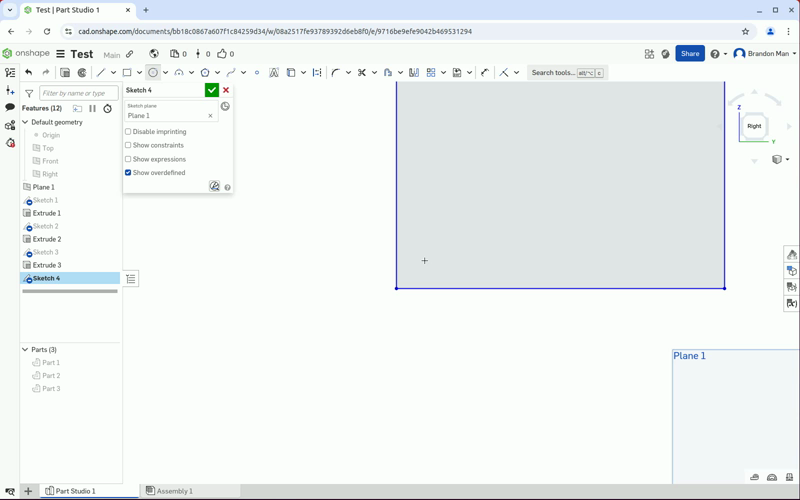
scroll(-6)
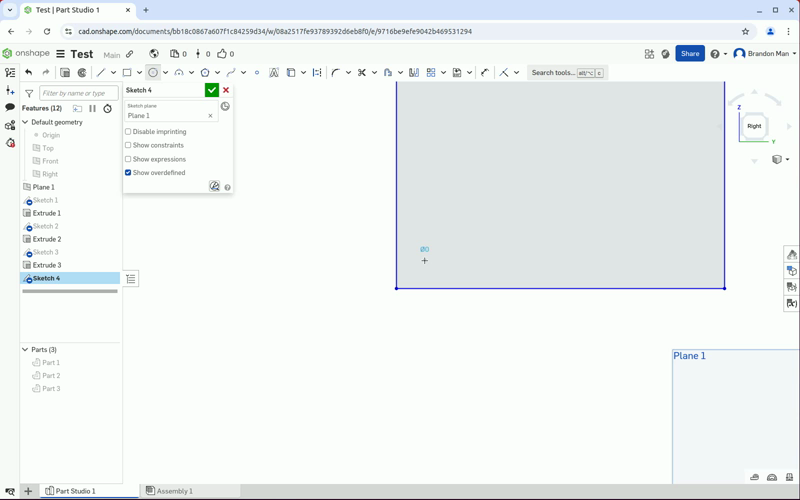
scroll(-6)
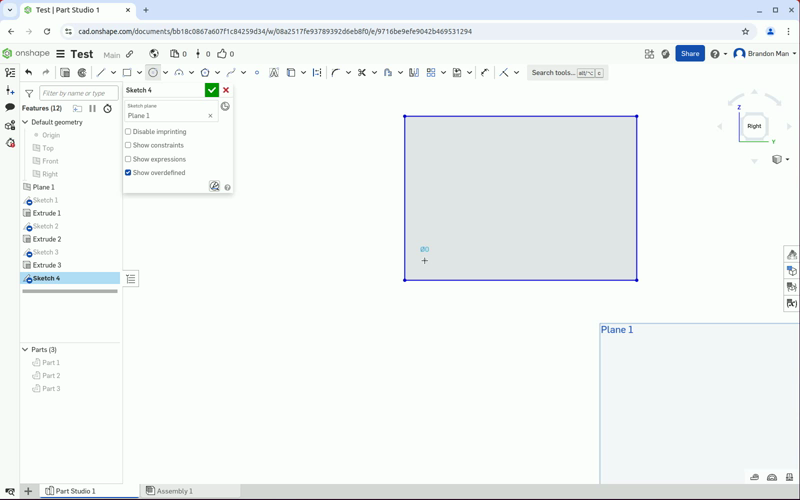
scroll(-6)
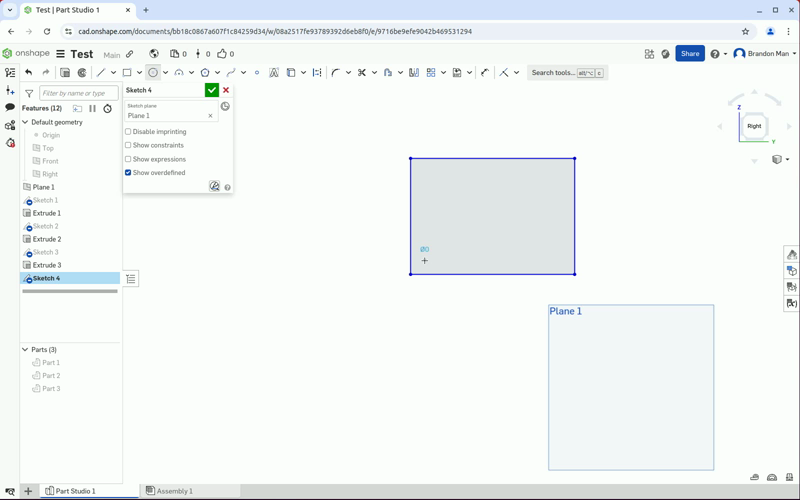
scroll(-6)
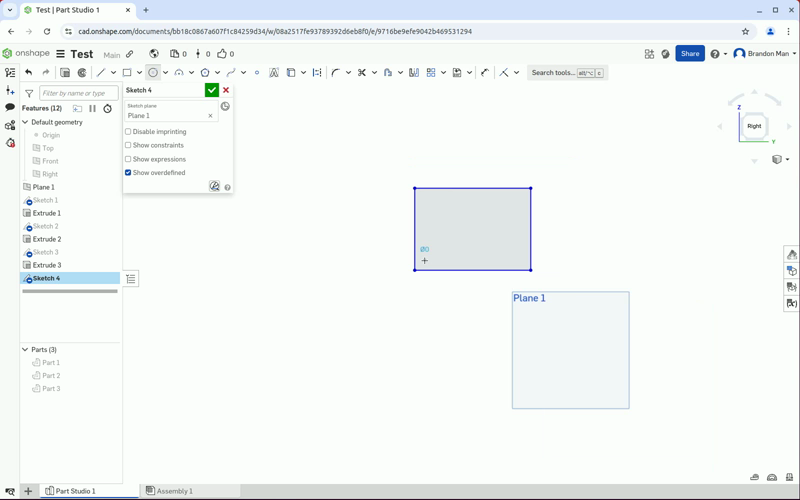
scroll(-6)
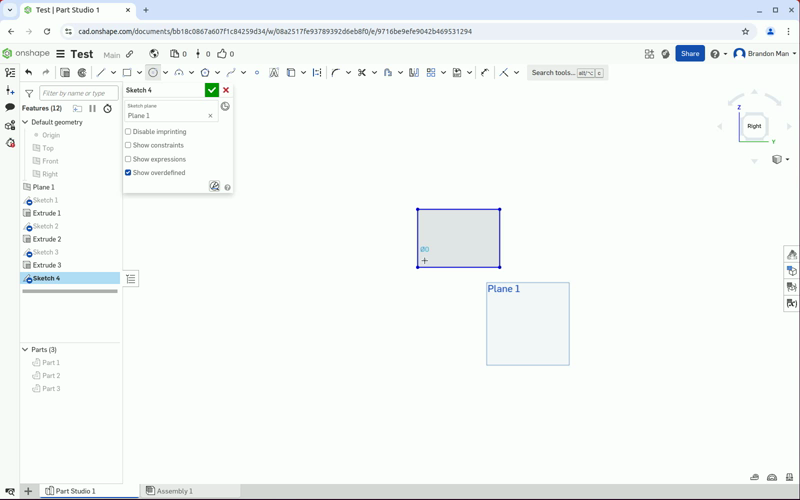
scroll(-6)
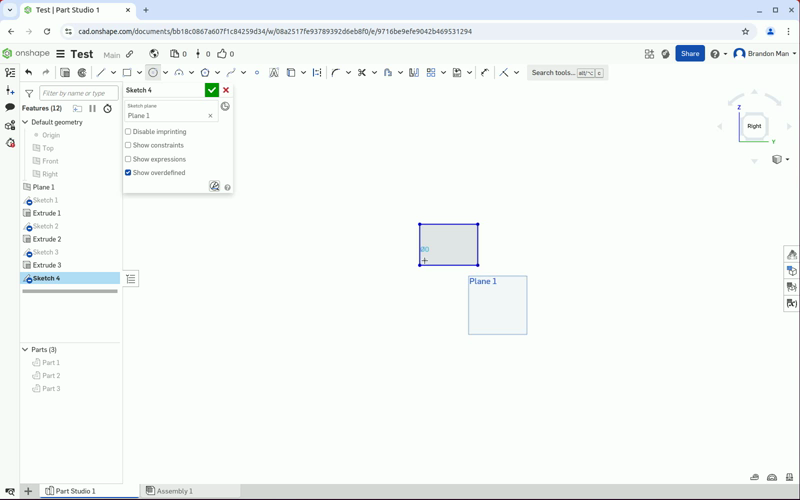
scroll(-6)
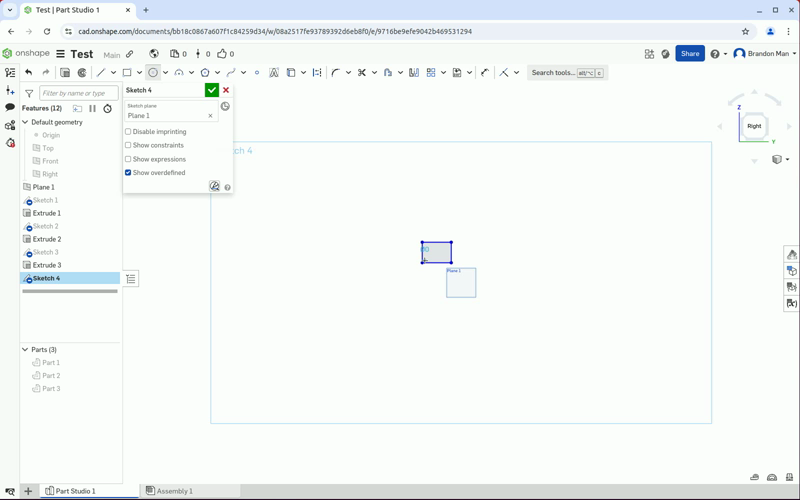
key_up(shift)
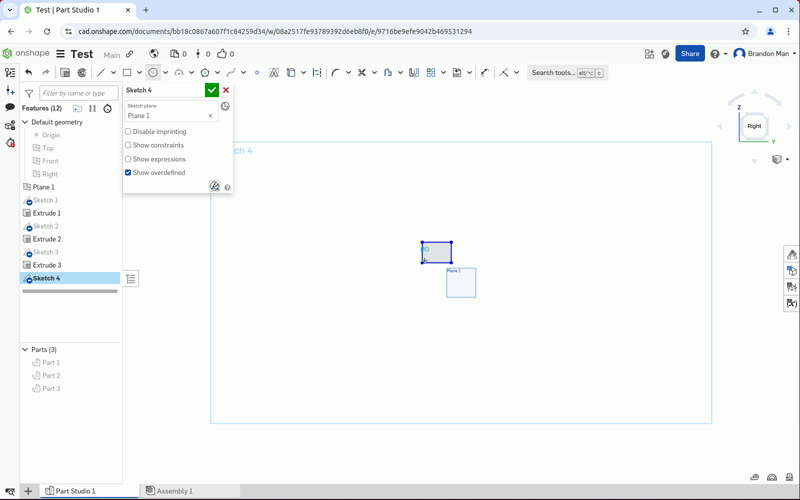
mouse_move(426, 260)
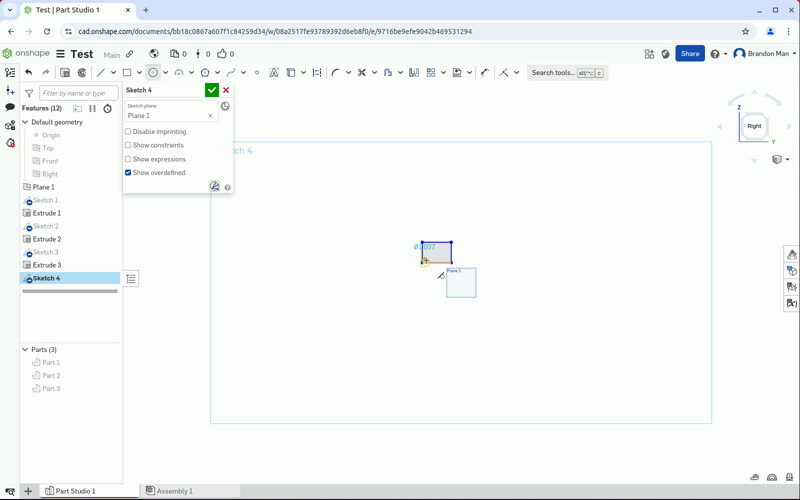
scroll(6)
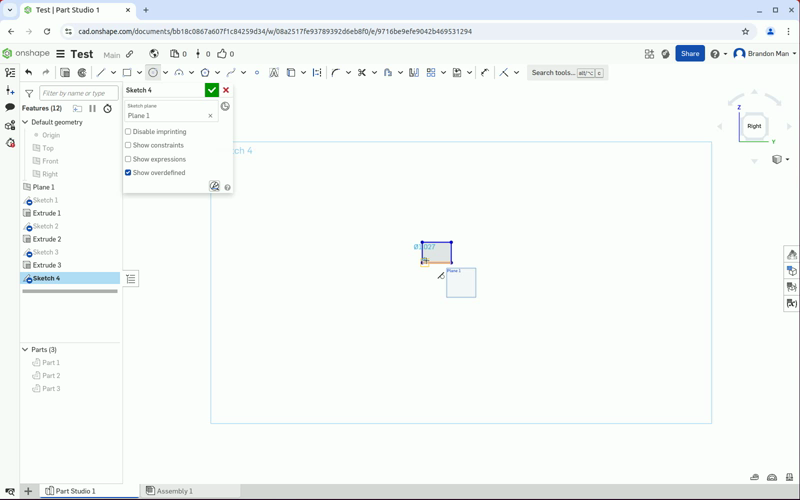
scroll(6)
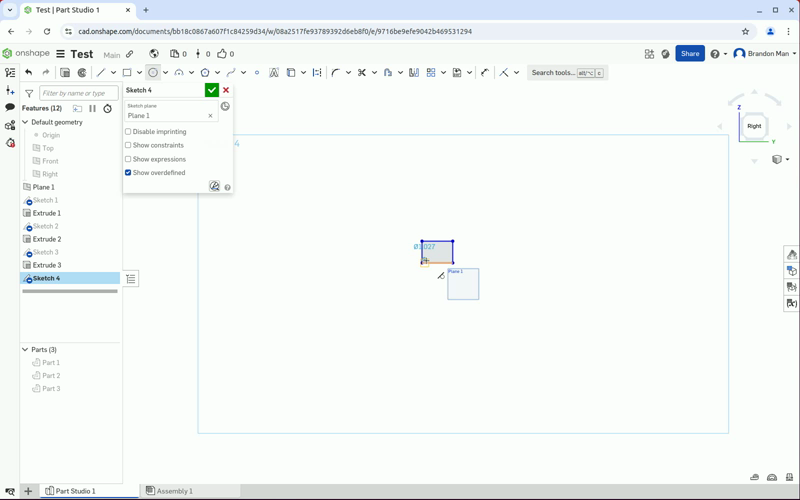
scroll(6)
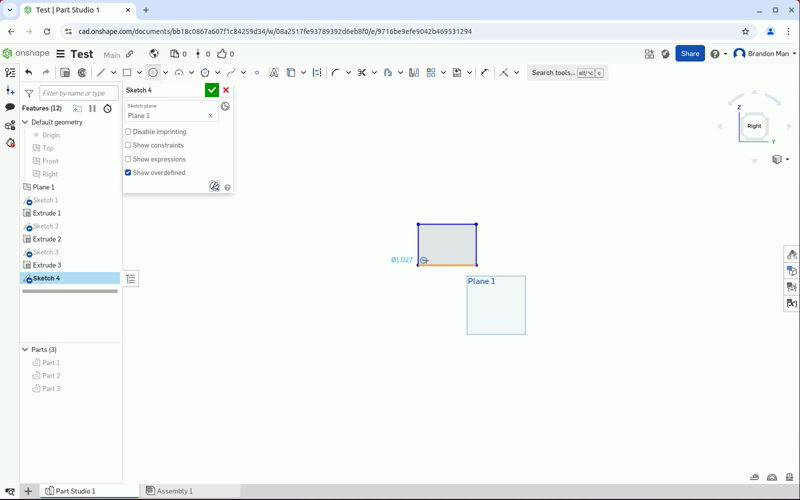
scroll(6)
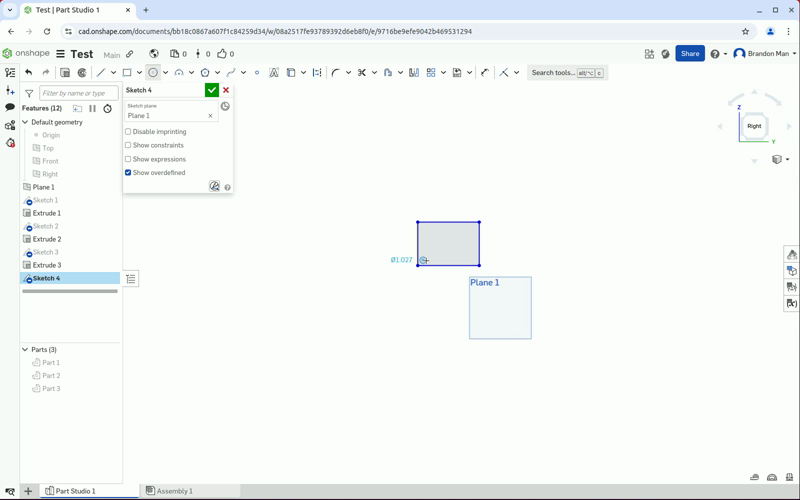
scroll(6)
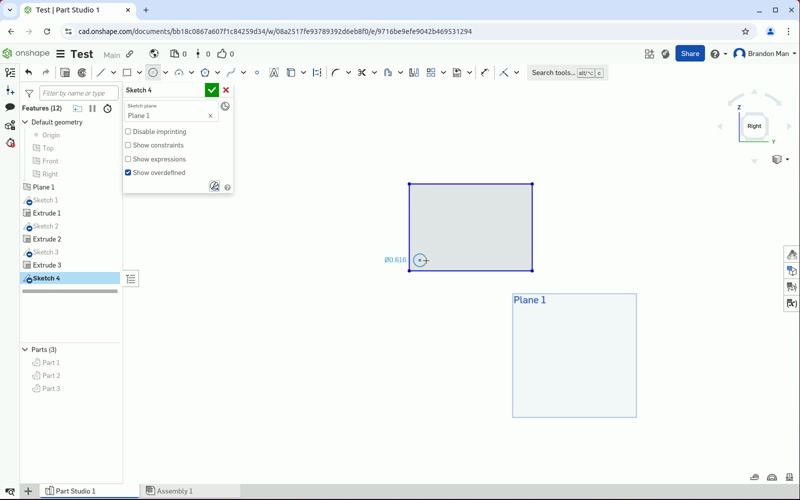
scroll(6)
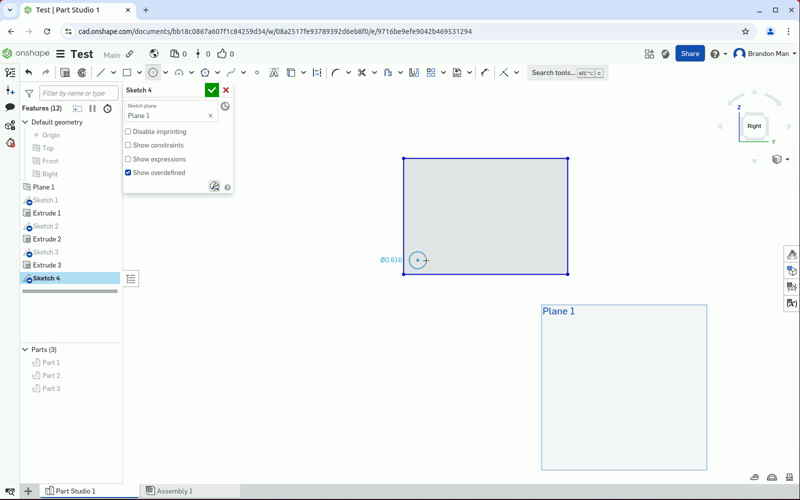
scroll(6)
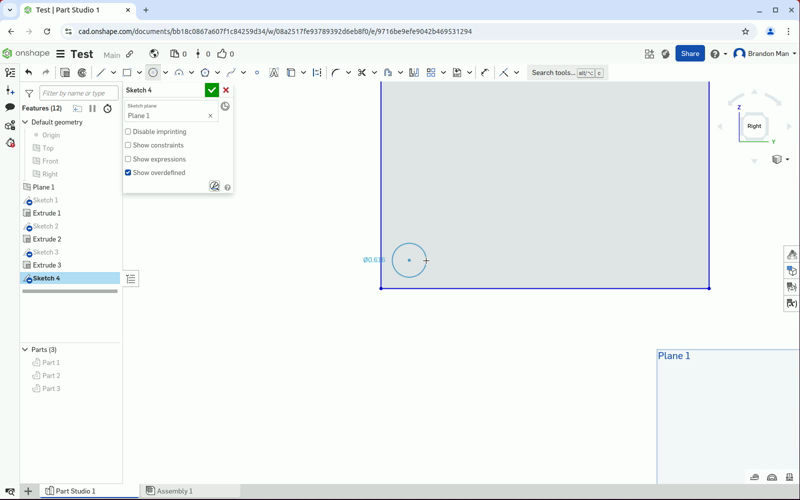
click(426, 260)
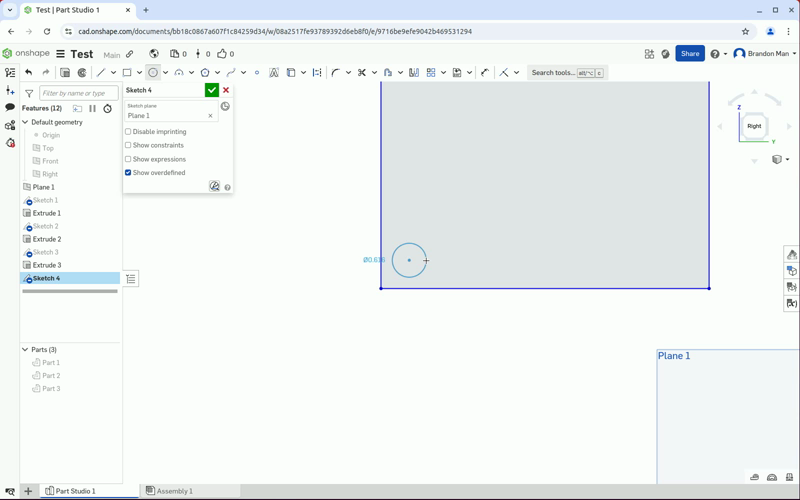
scroll(-6)
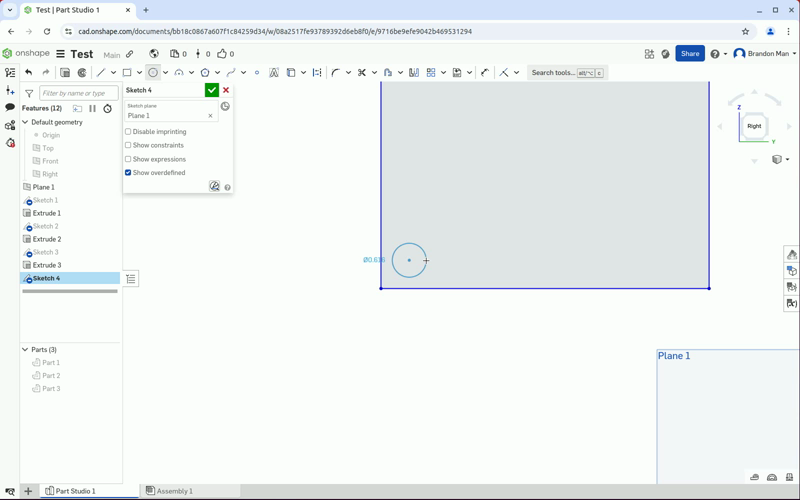
scroll(-6)
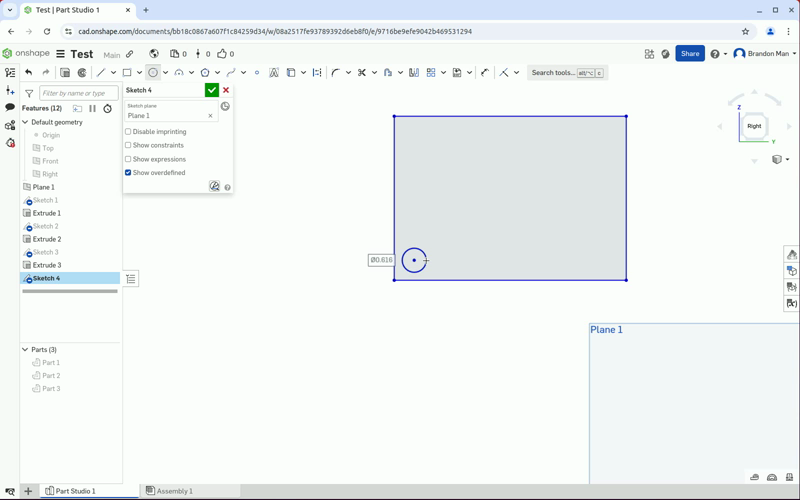
scroll(-6)
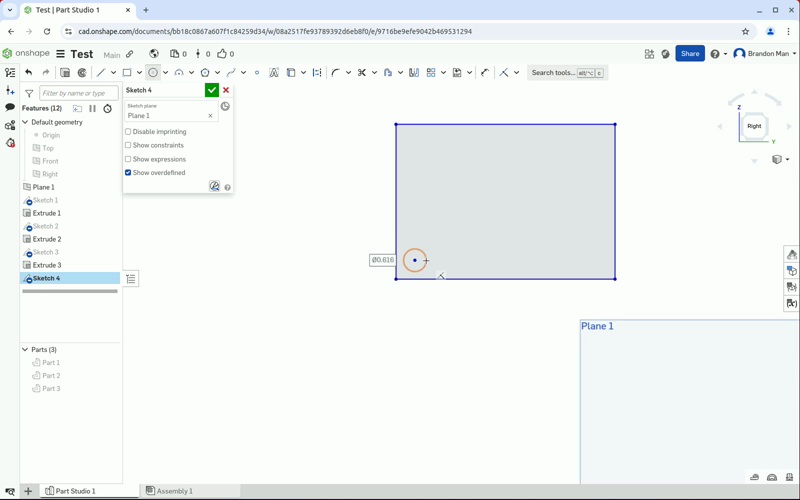
scroll(-6)
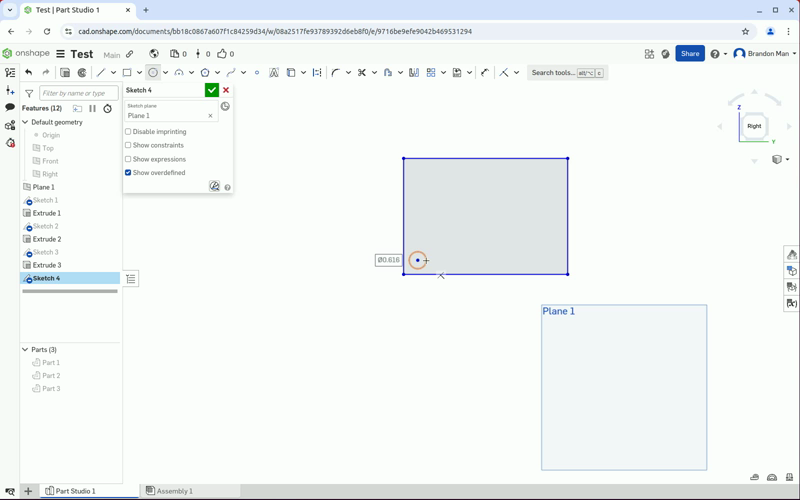
scroll(-6)
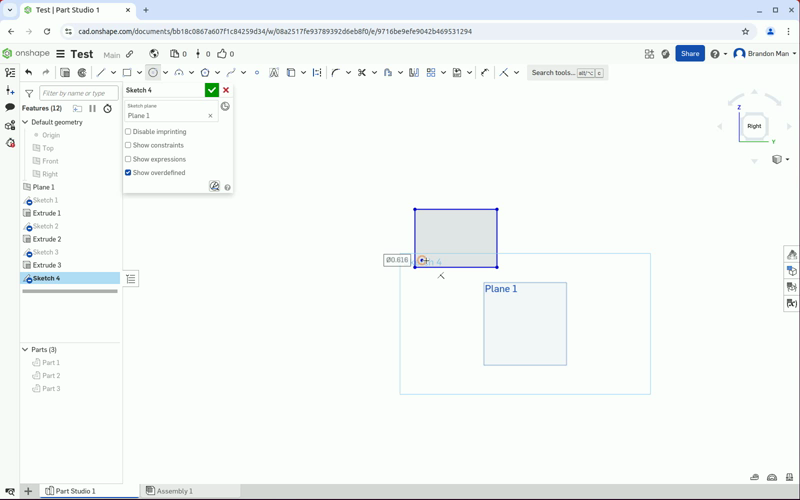
scroll(-6)
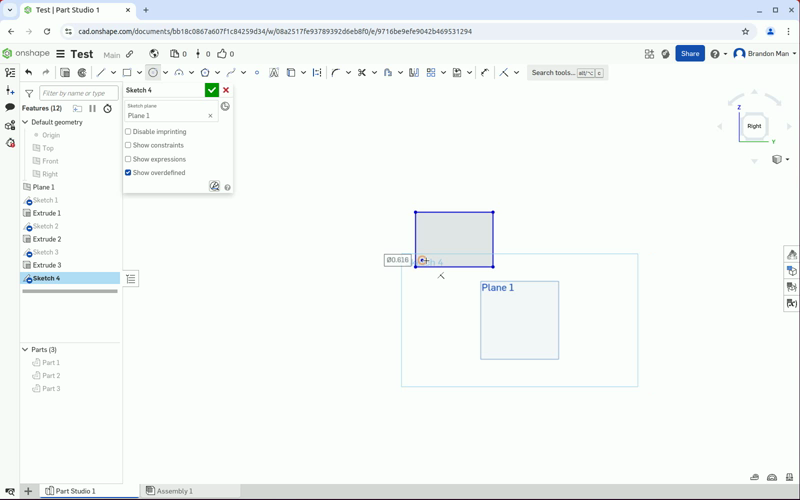
scroll(-6)
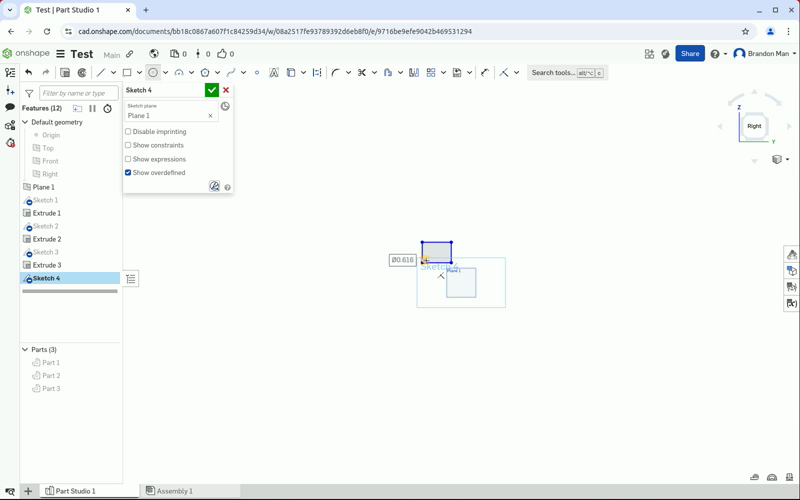
key(esc)
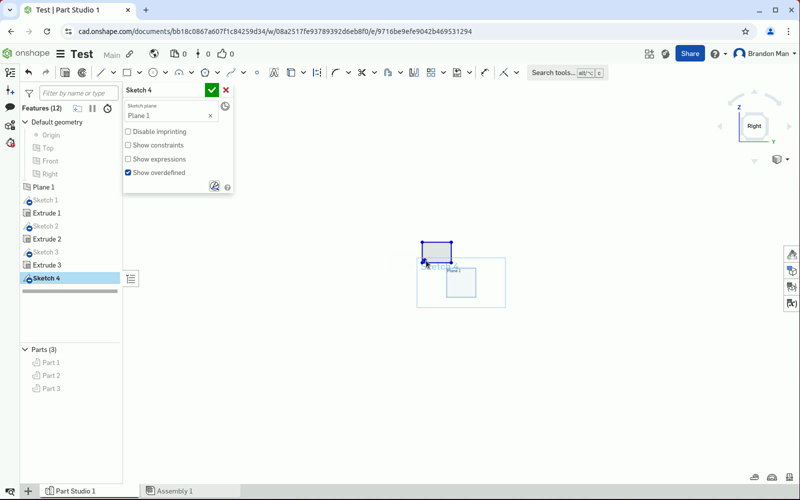
key(c)
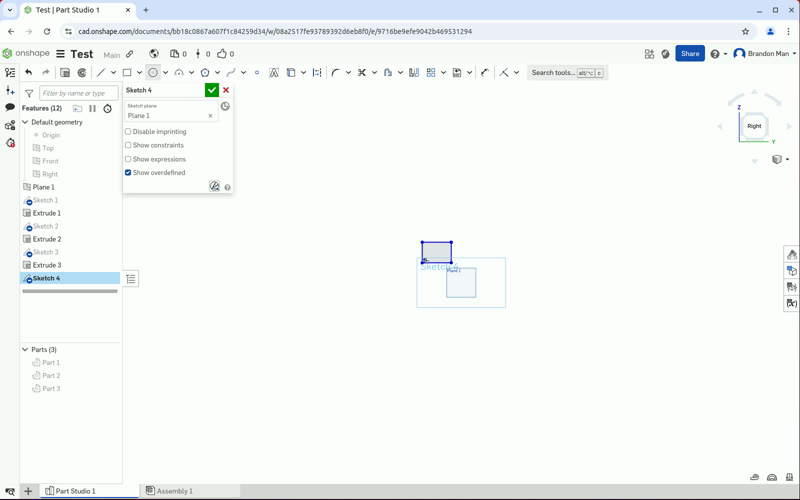
key_down(shift)
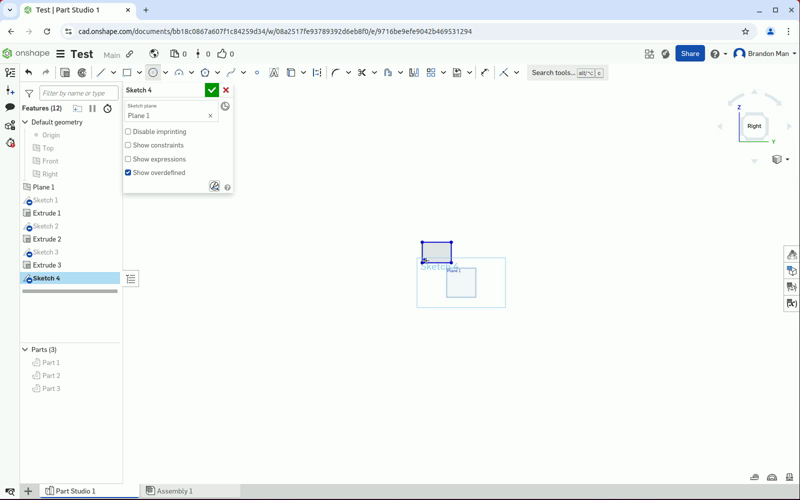
mouse_move(424, 244)
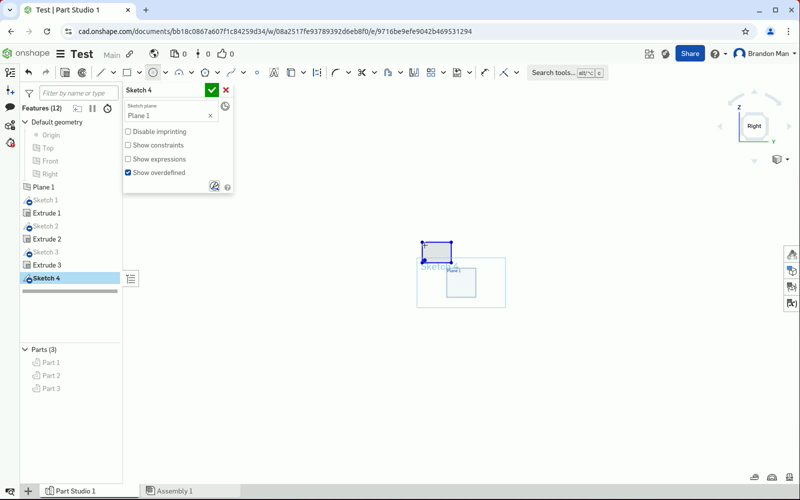
scroll(6)
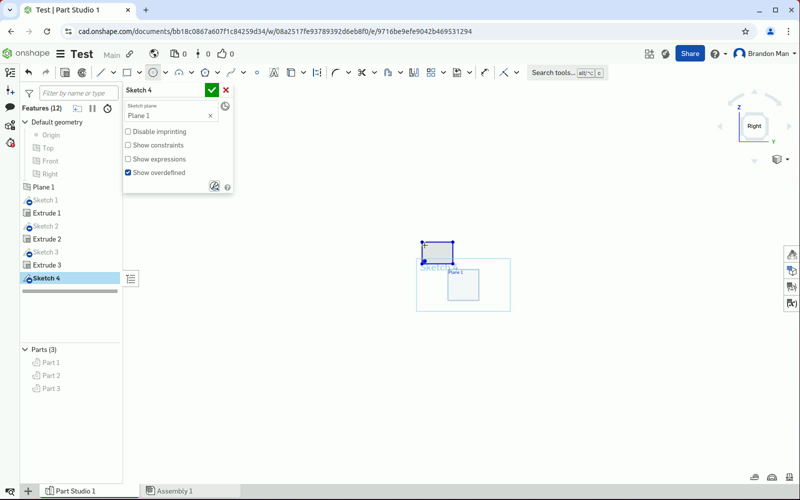
scroll(6)
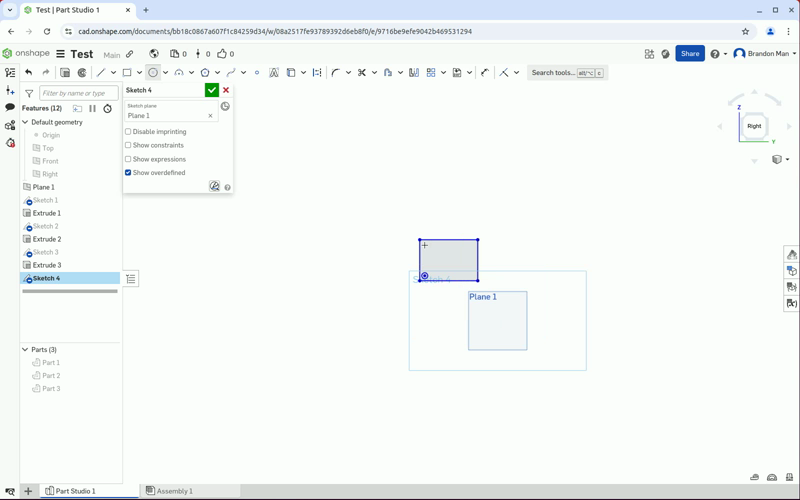
scroll(6)
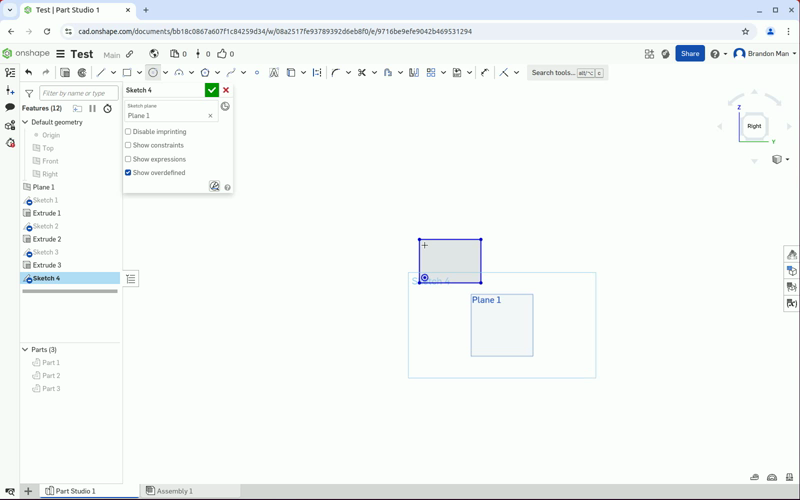
scroll(6)
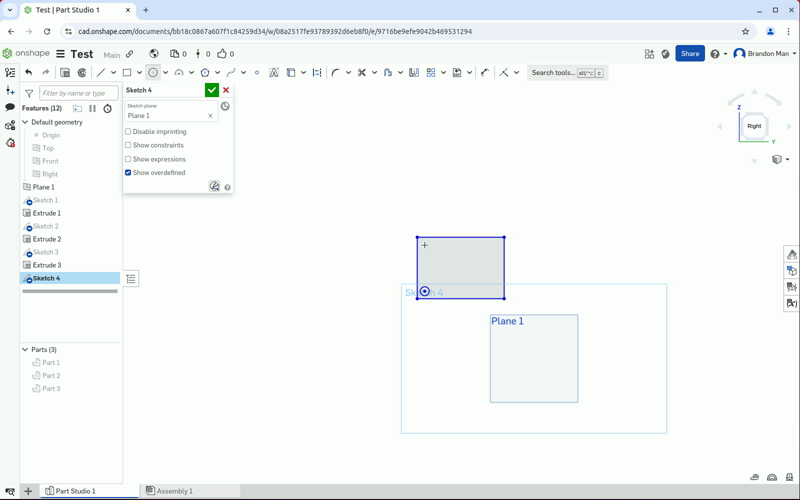
scroll(6)
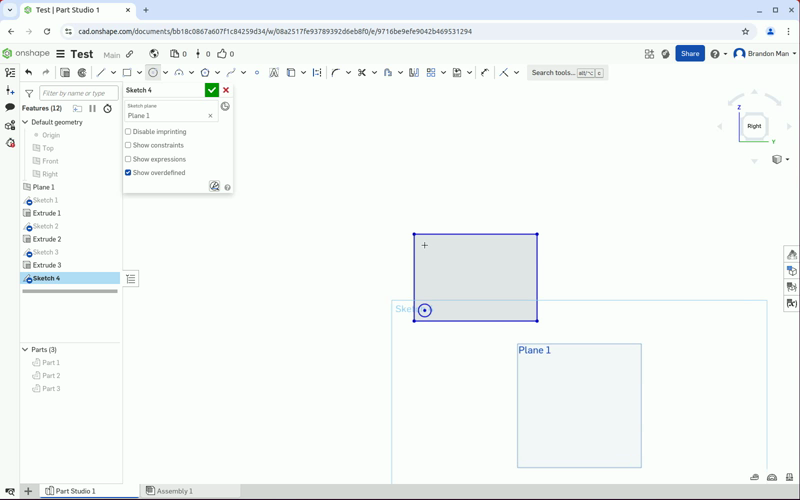
scroll(6)
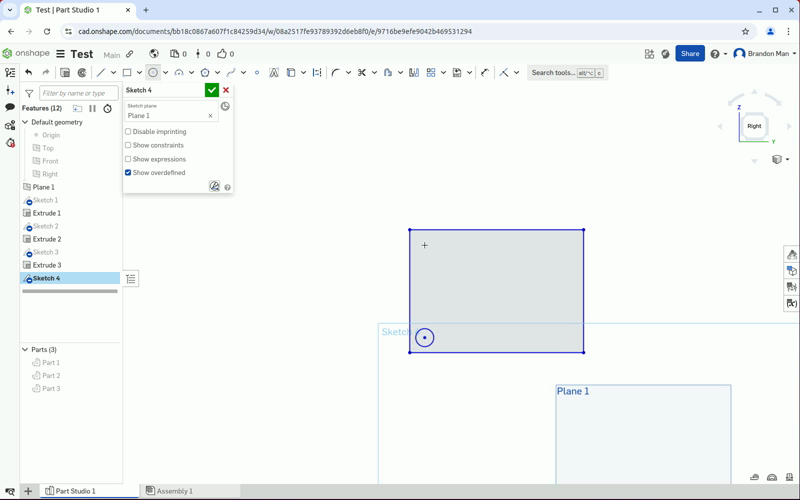
scroll(6)
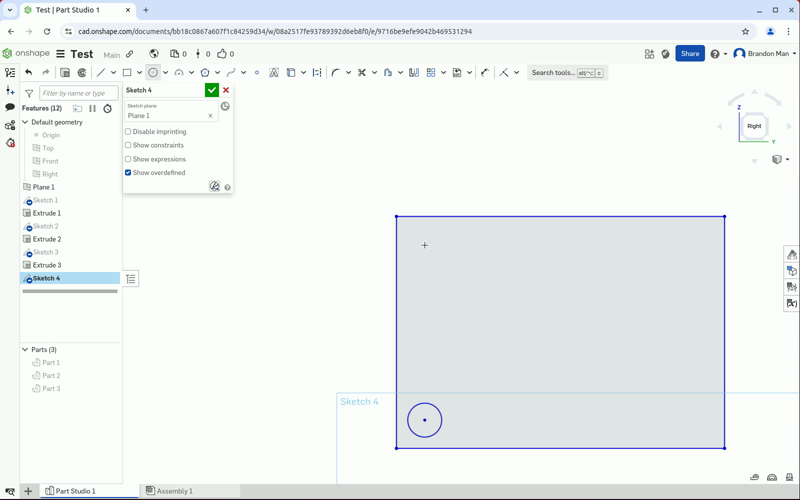
click(424, 244)
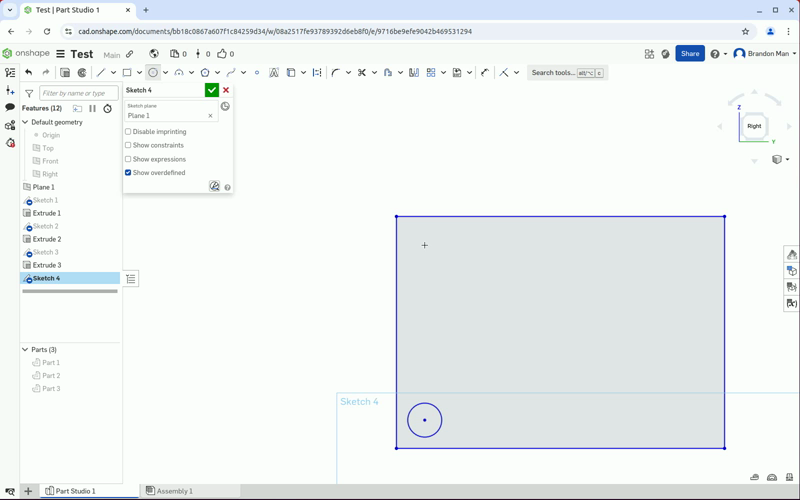
scroll(-6)
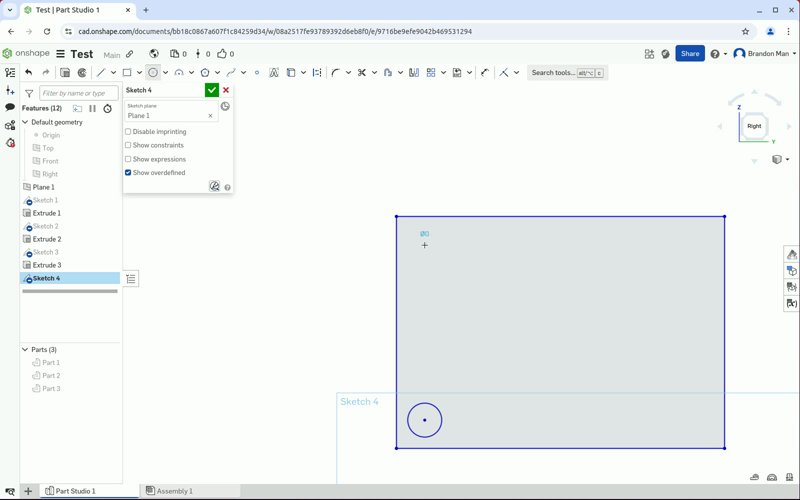
scroll(-6)
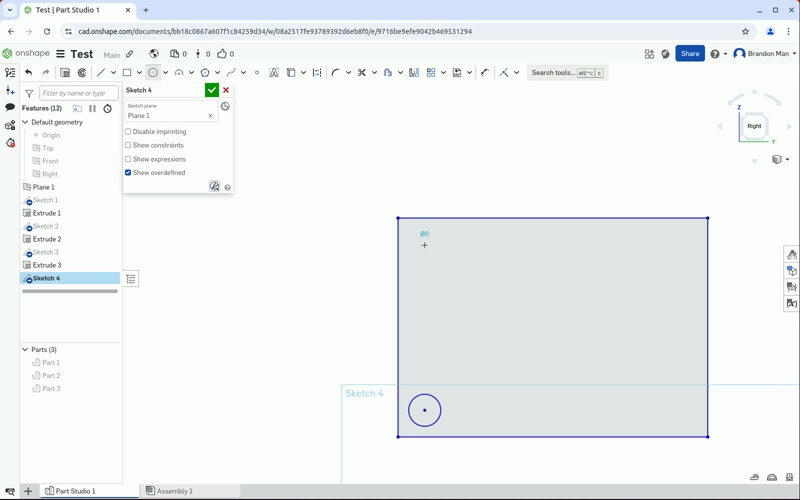
scroll(-6)
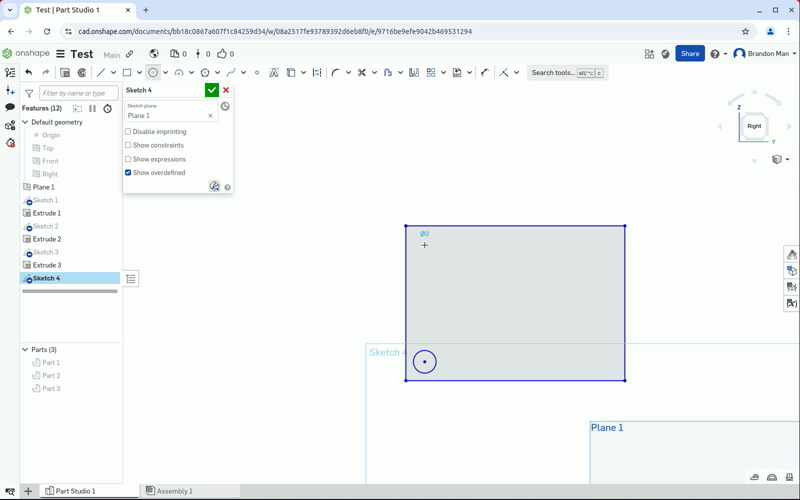
scroll(-6)
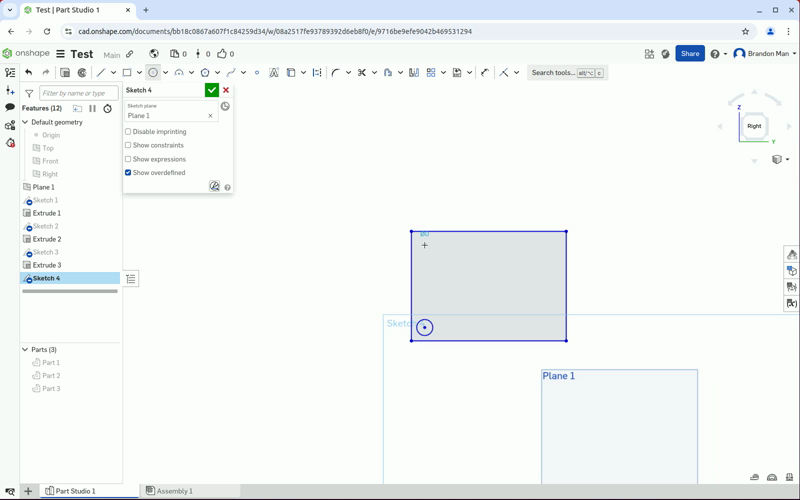
scroll(-6)
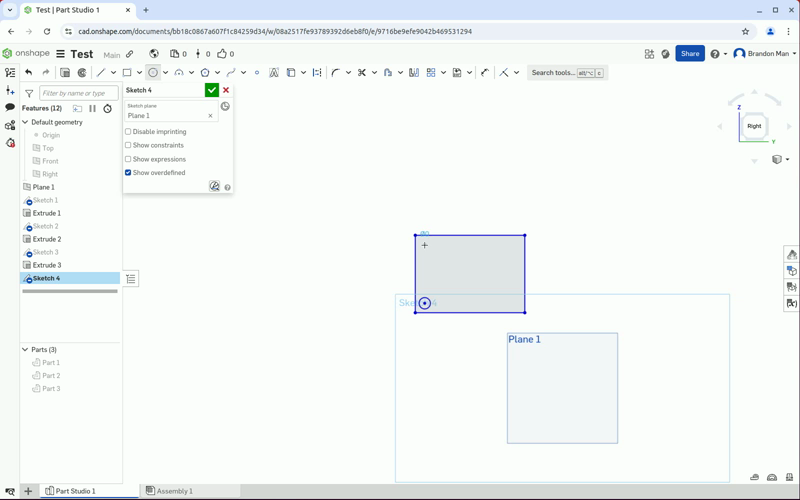
scroll(-6)
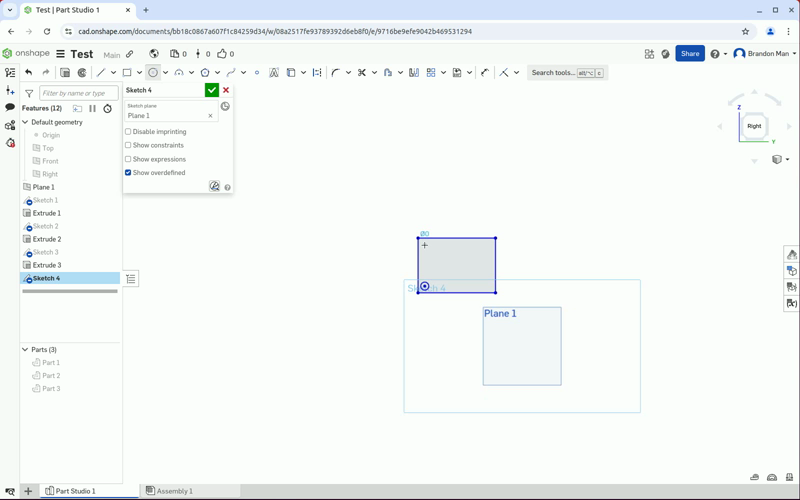
scroll(-6)
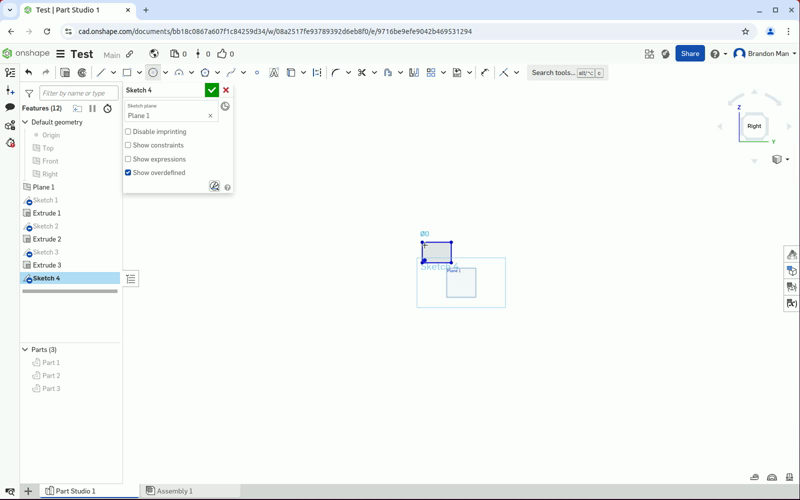
key_up(shift)
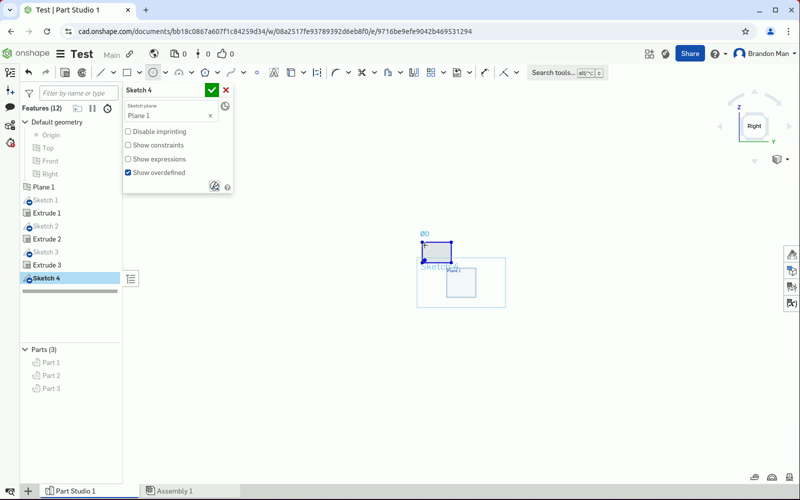
mouse_move(426, 244)
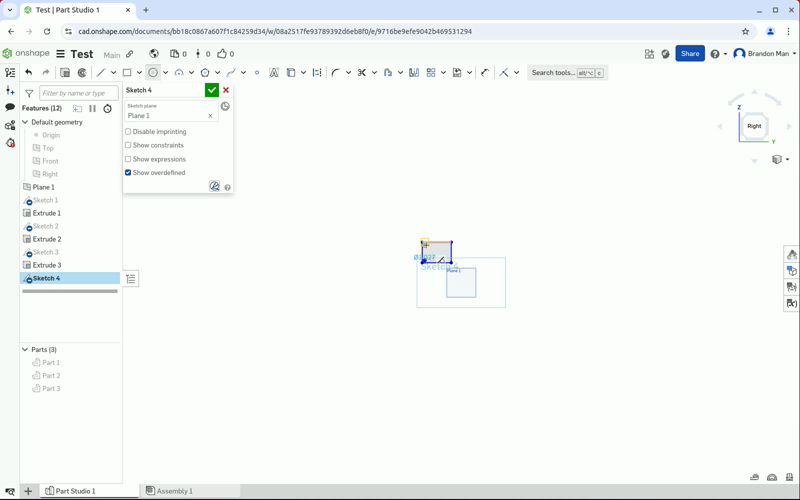
scroll(6)
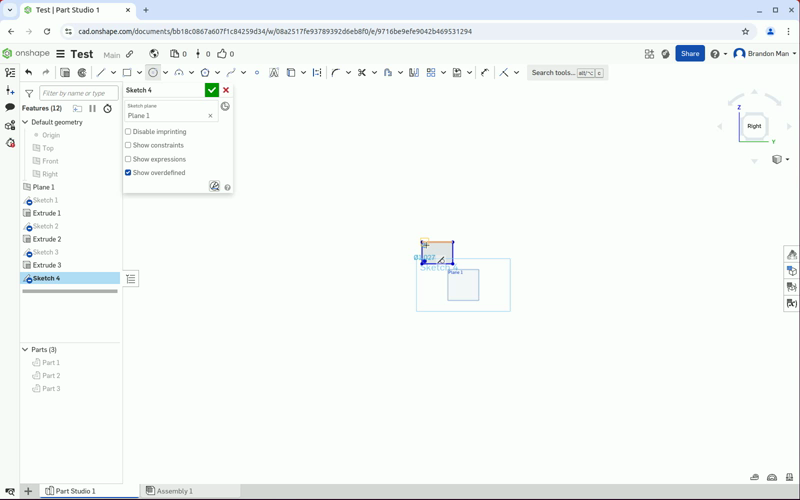
scroll(6)
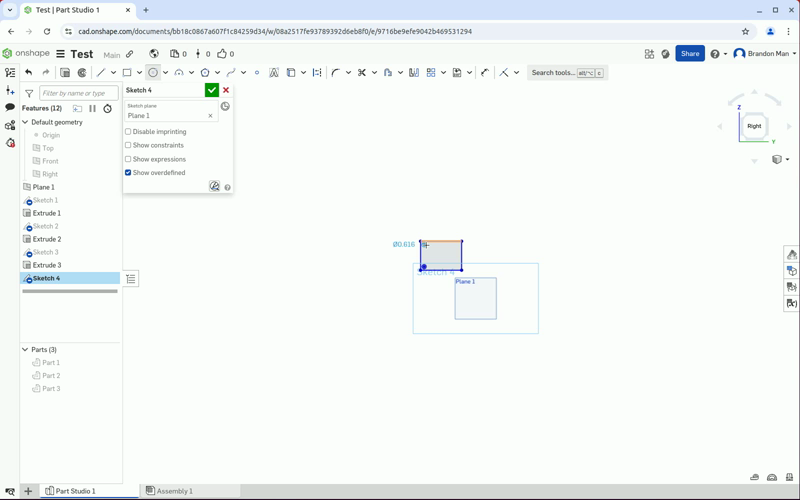
scroll(6)
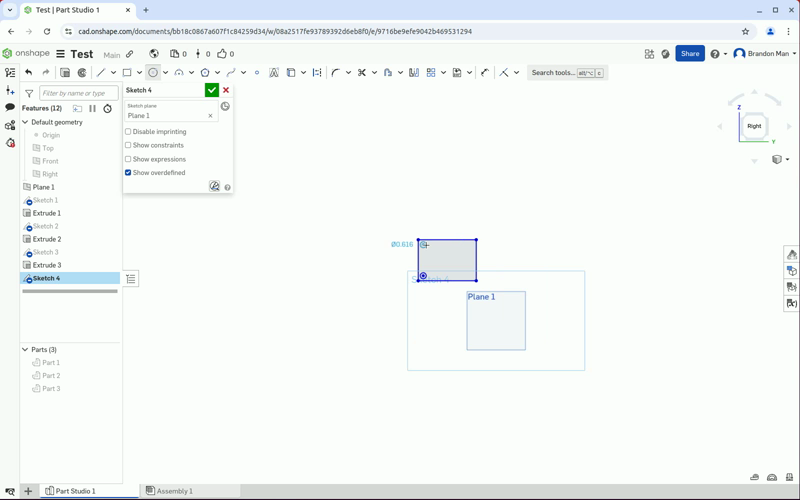
scroll(6)
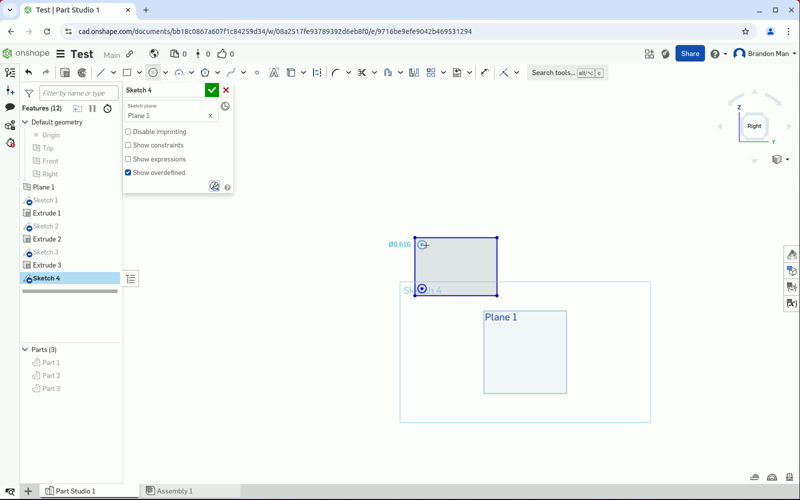
scroll(6)
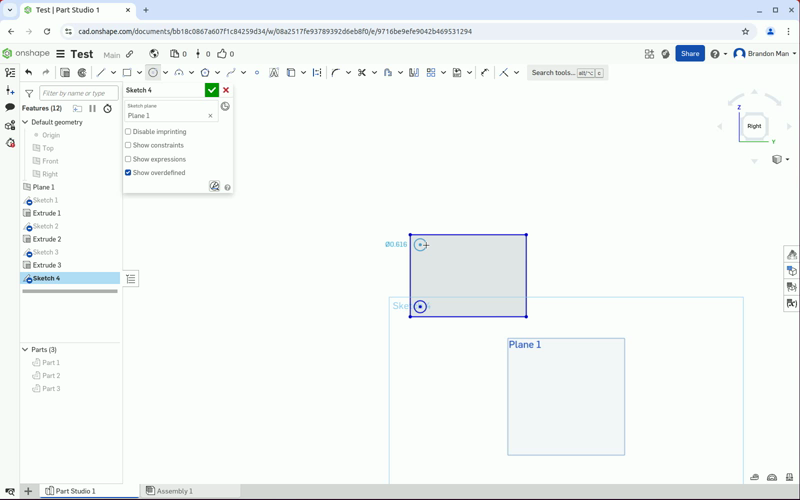
scroll(6)
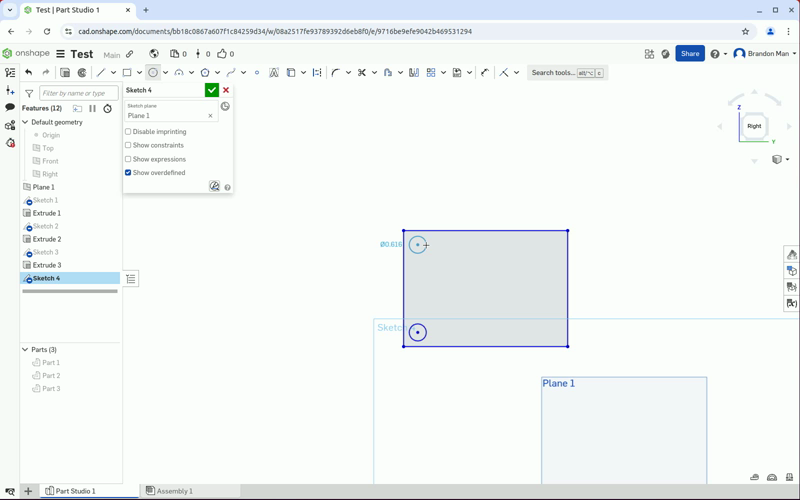
scroll(6)
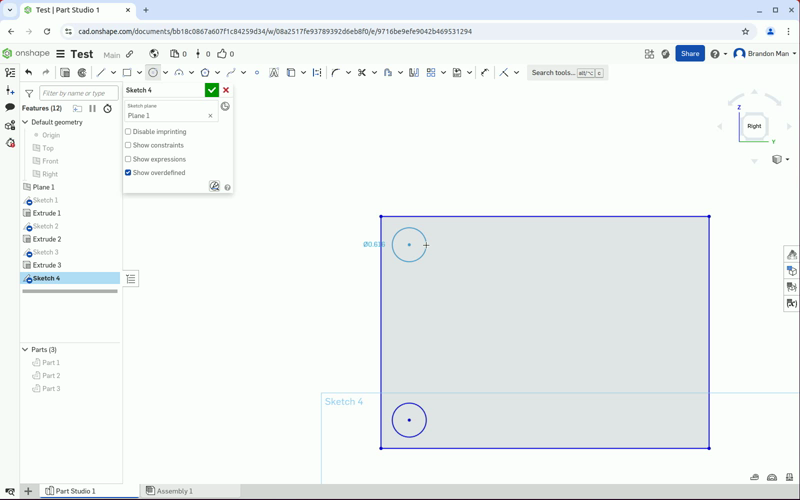
click(426, 244)
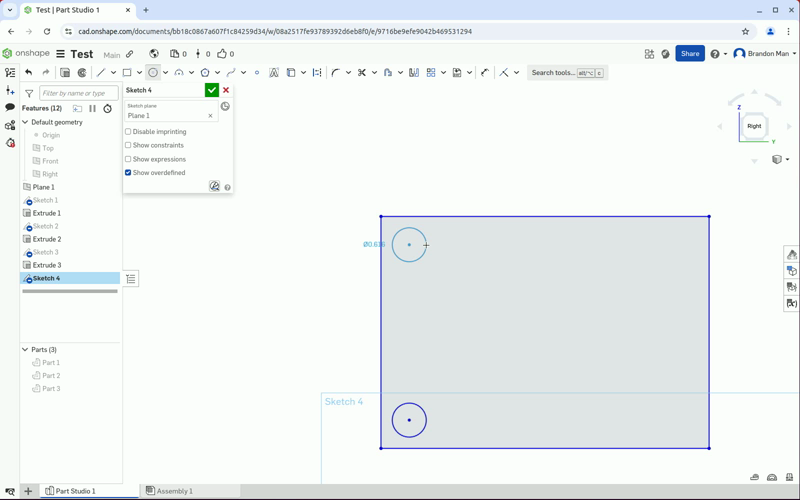
scroll(-6)
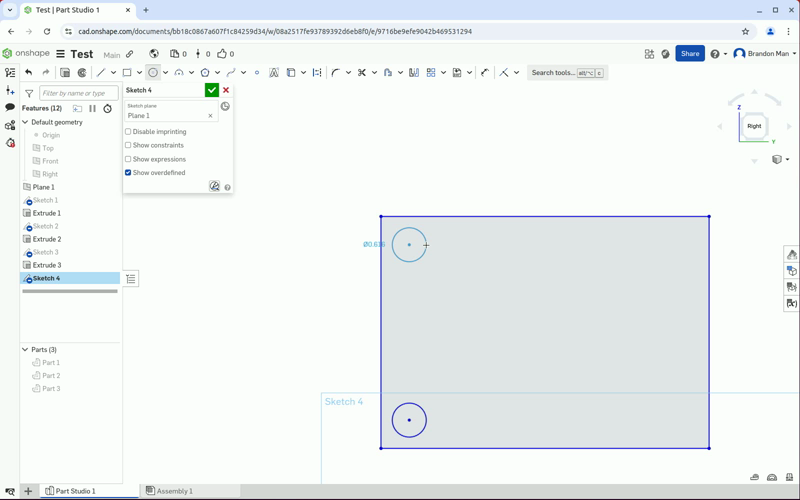
scroll(-6)
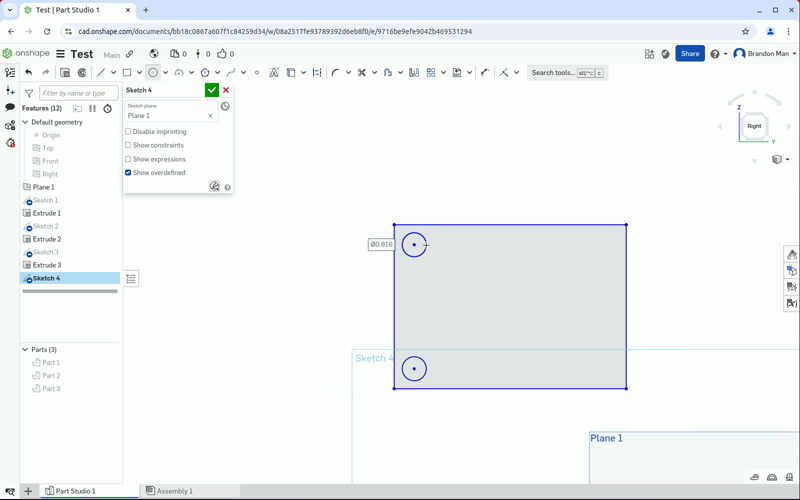
scroll(-6)
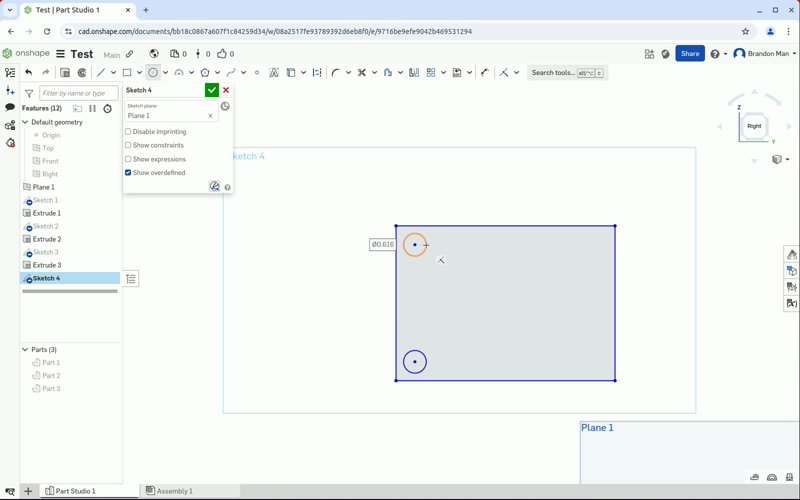
scroll(-6)
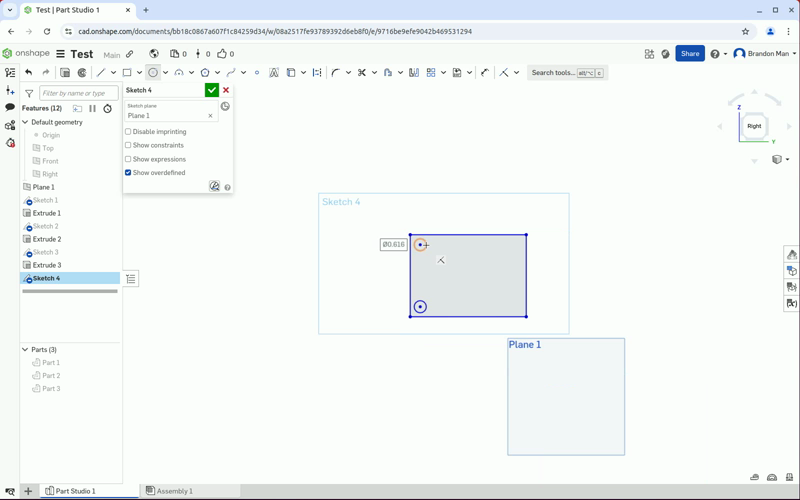
scroll(-6)
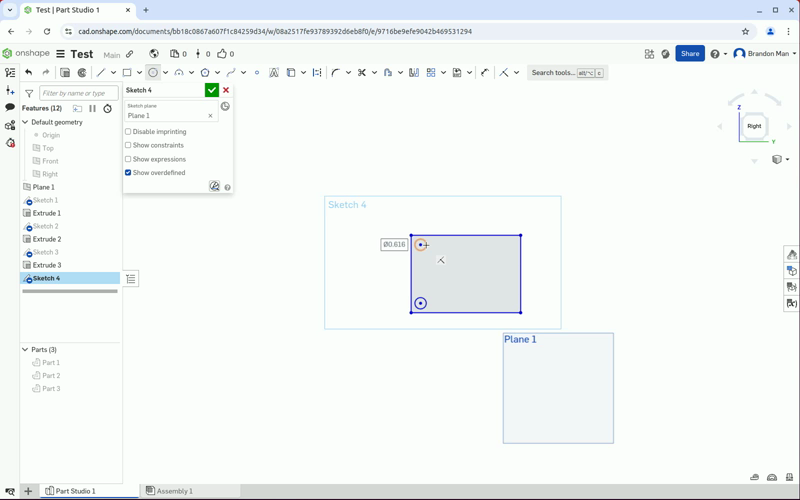
scroll(-6)
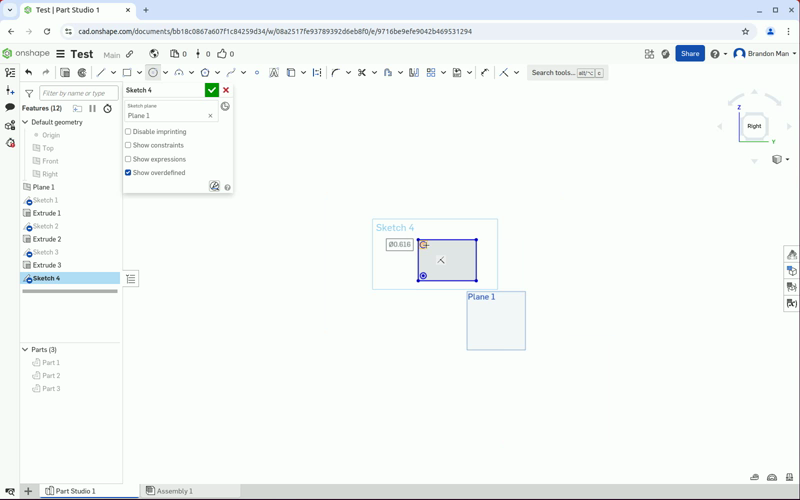
scroll(-6)
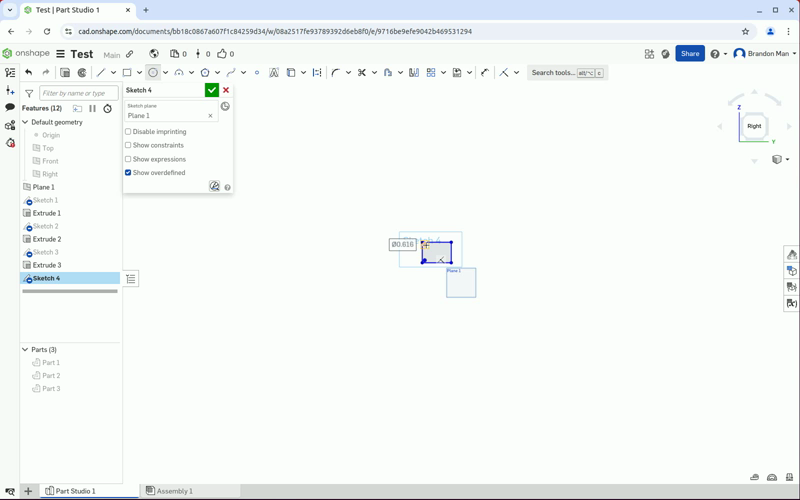
key(esc)
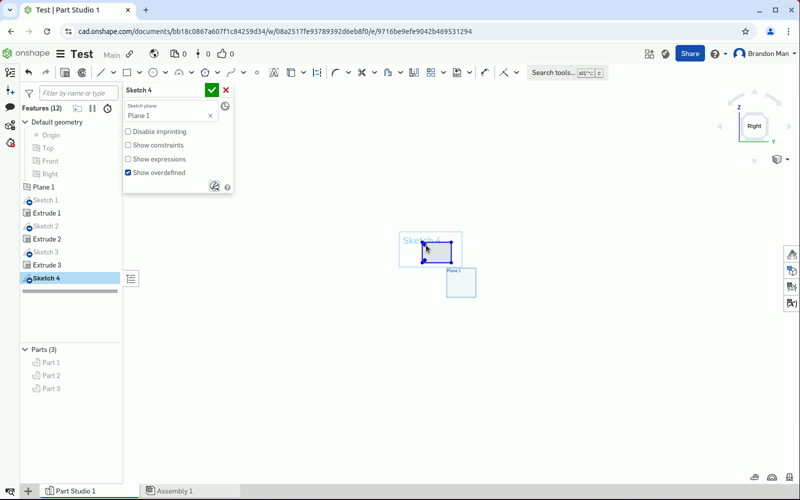
key(l)
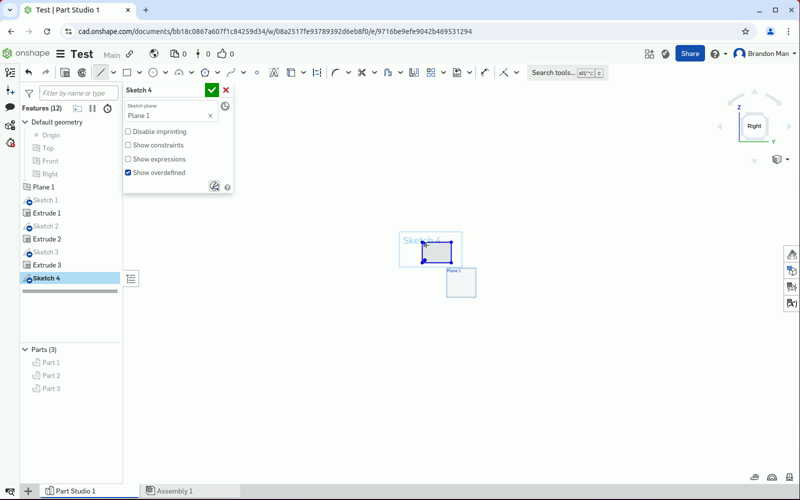
key_down(shift)
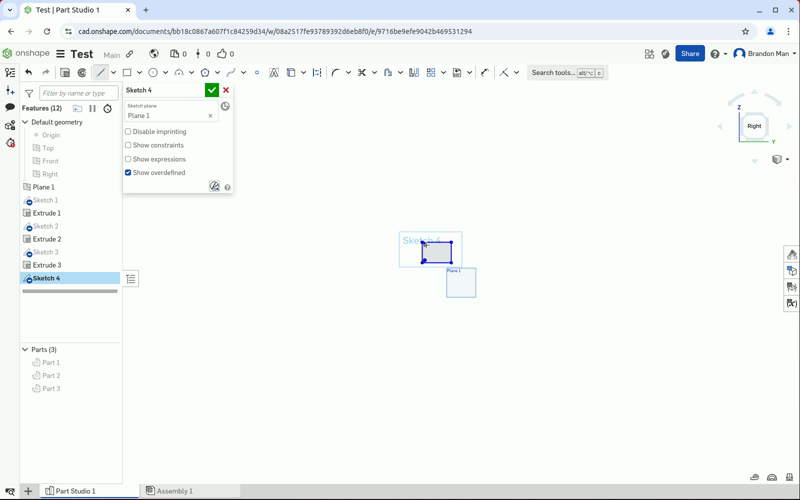
mouse_move(427, 261)
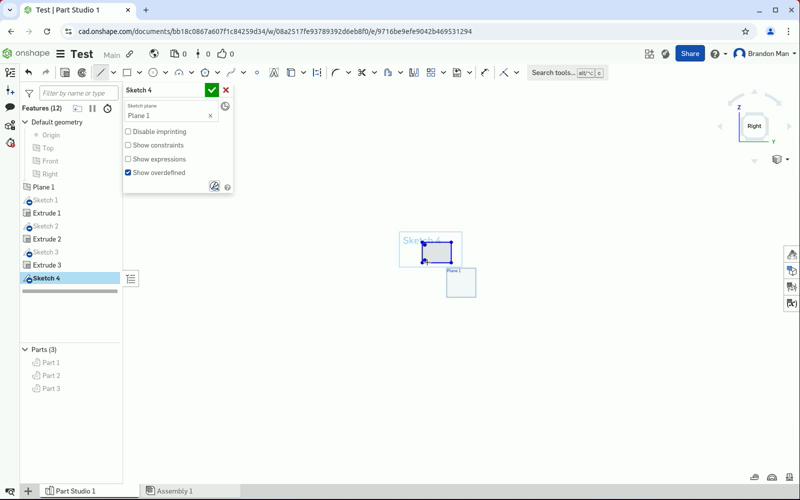
scroll(6)
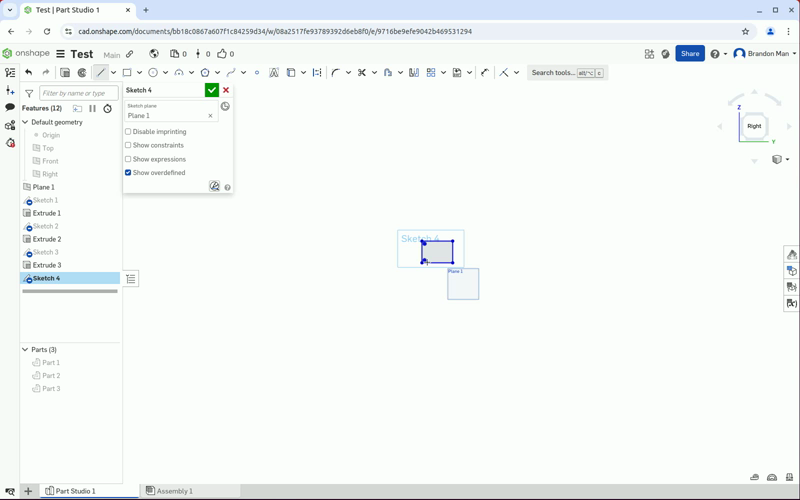
scroll(6)
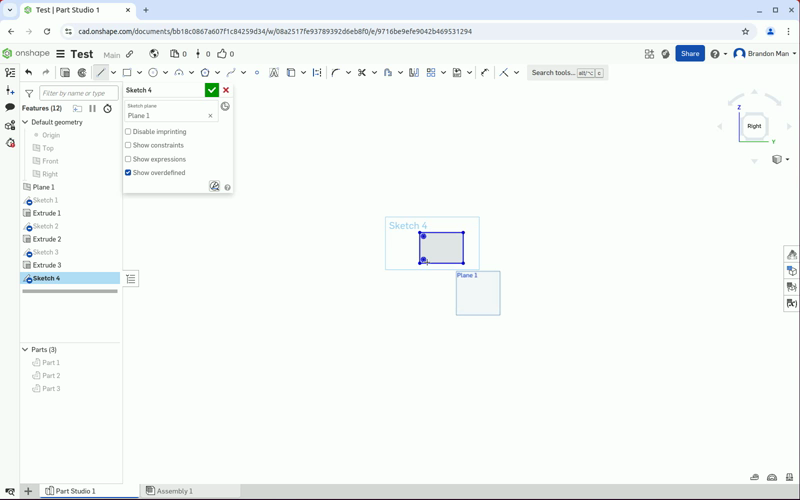
scroll(6)
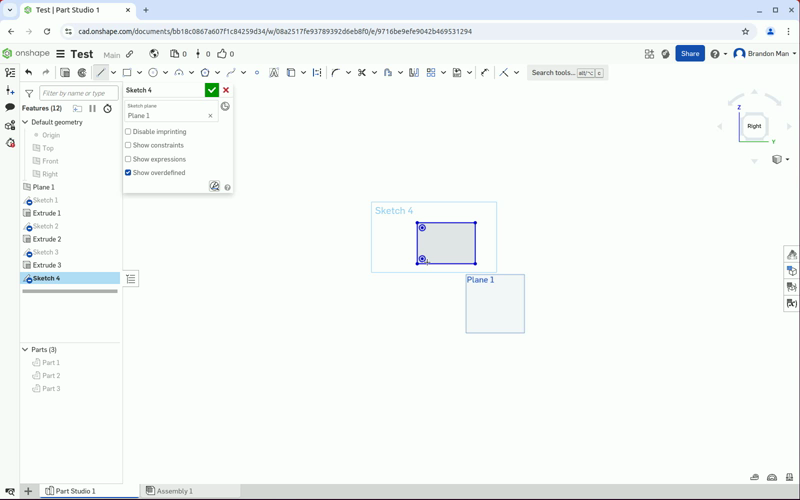
scroll(6)
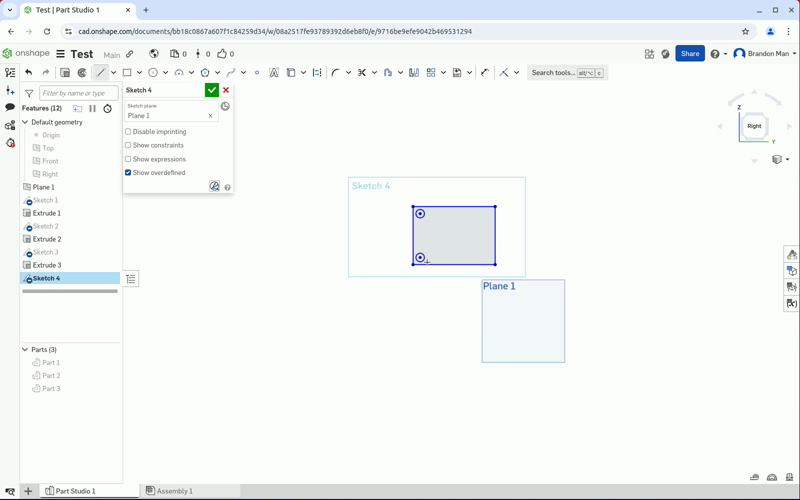
scroll(6)
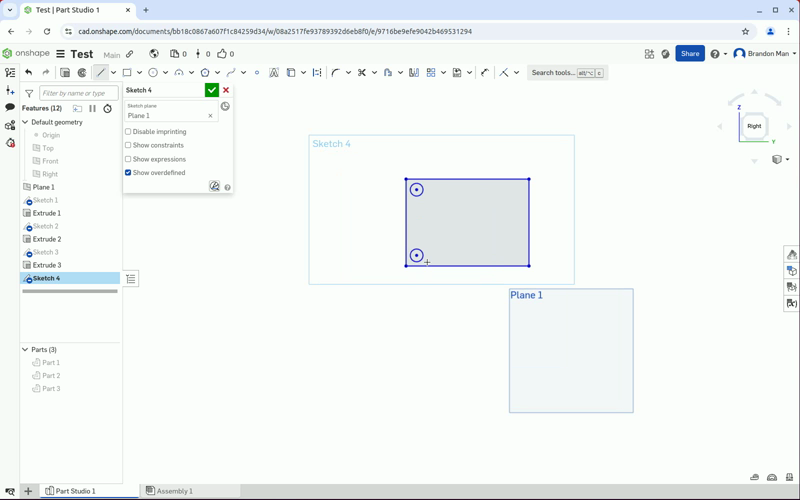
scroll(6)
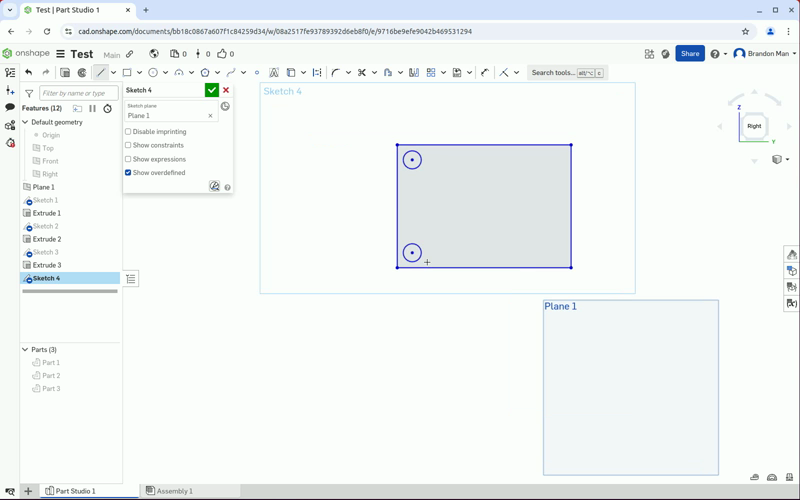
scroll(6)
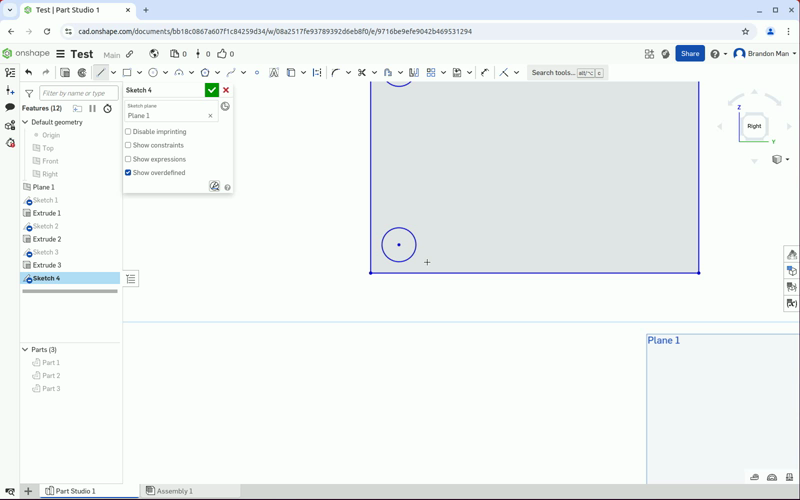
click(427, 261)
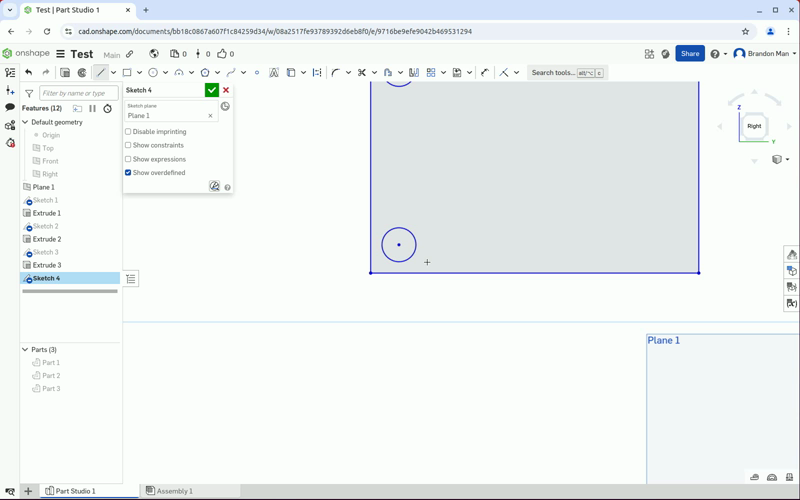
scroll(-6)
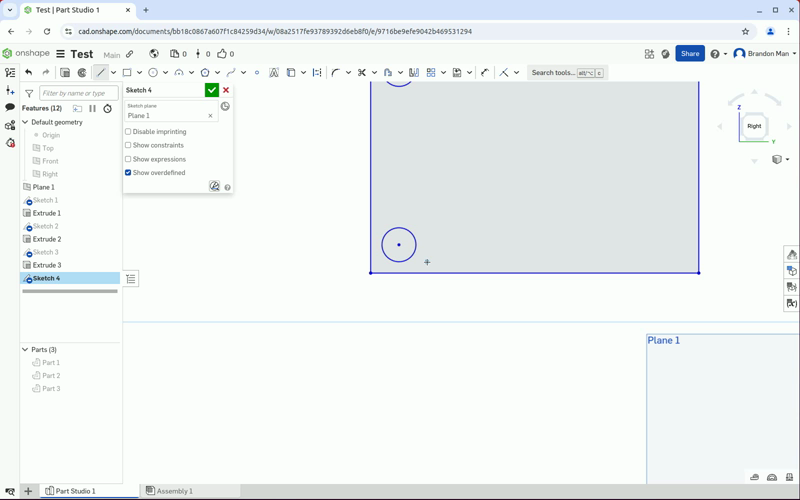
scroll(-6)
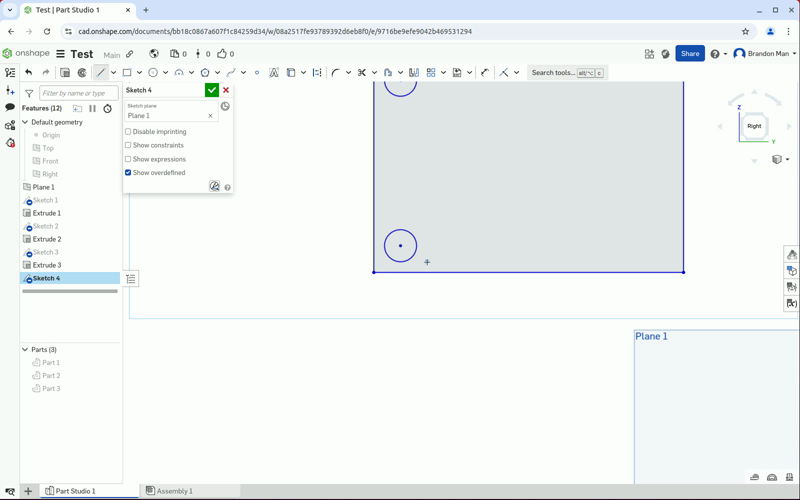
scroll(-6)
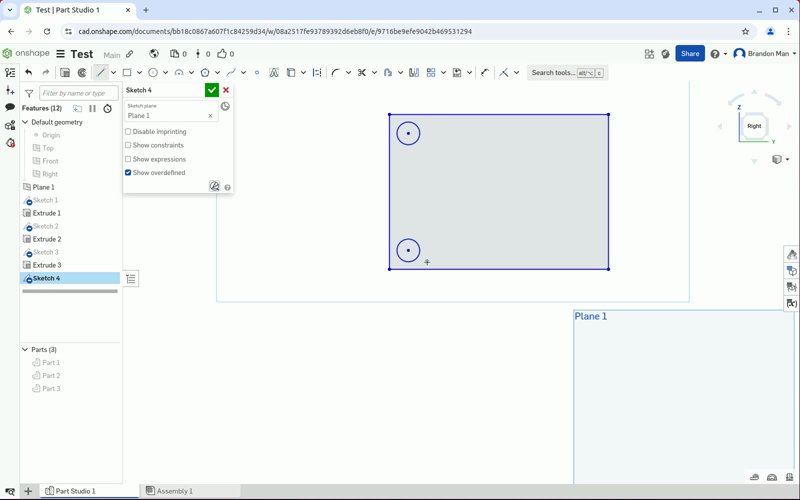
scroll(-6)
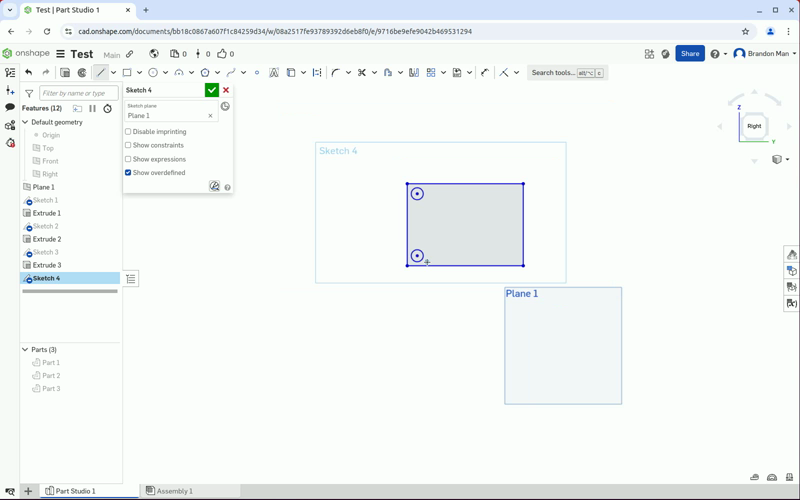
scroll(-6)
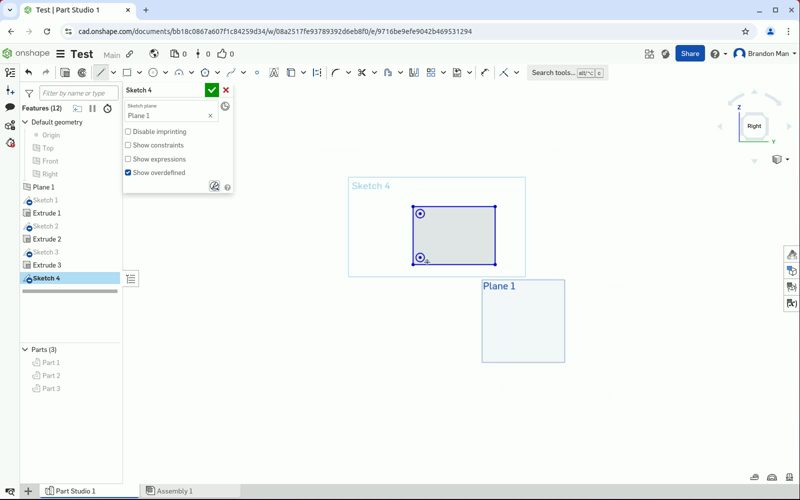
scroll(-6)
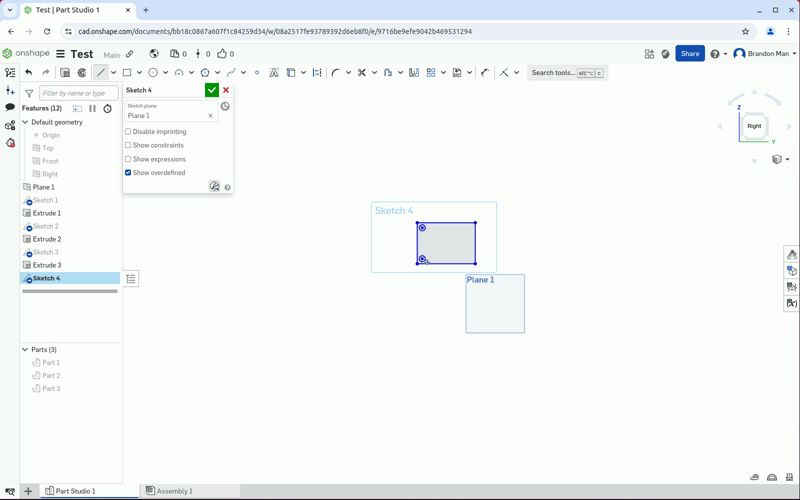
scroll(-6)
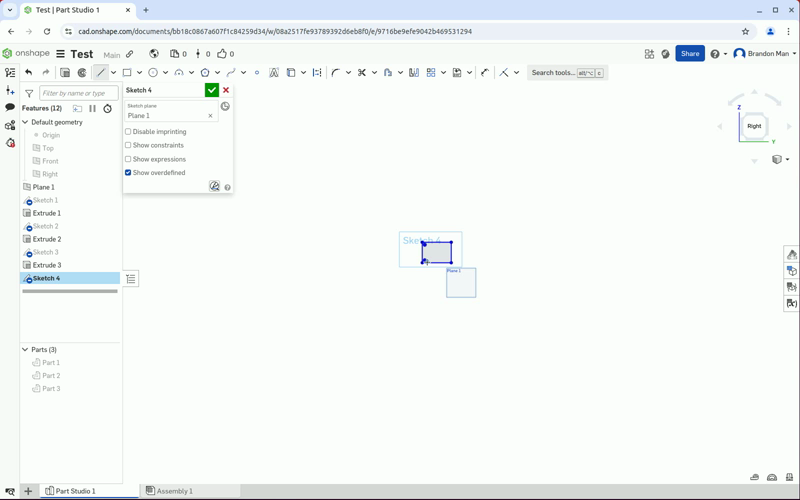
key_up(shift)
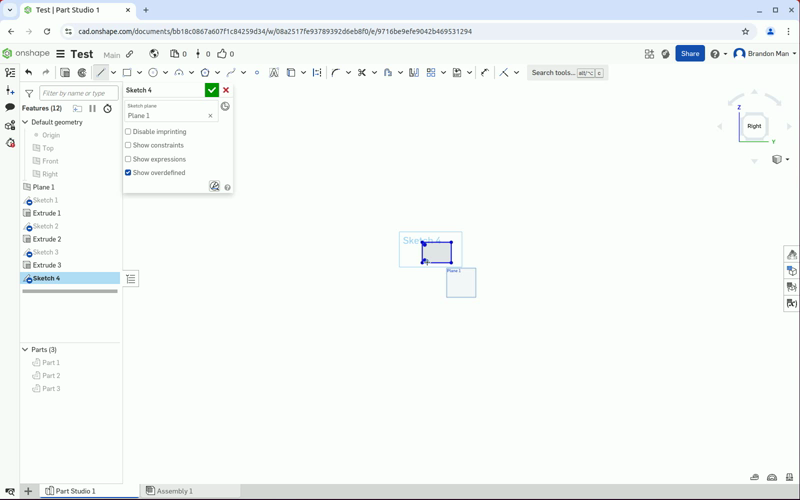
key_down(shift)
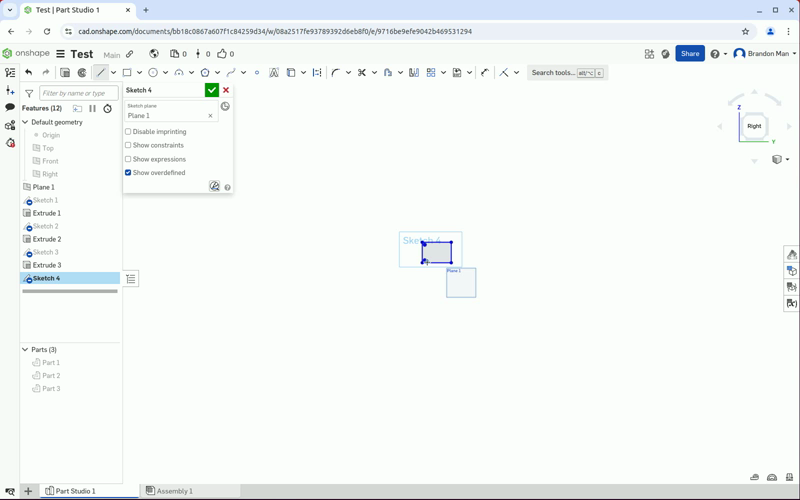
mouse_move(457, 261)
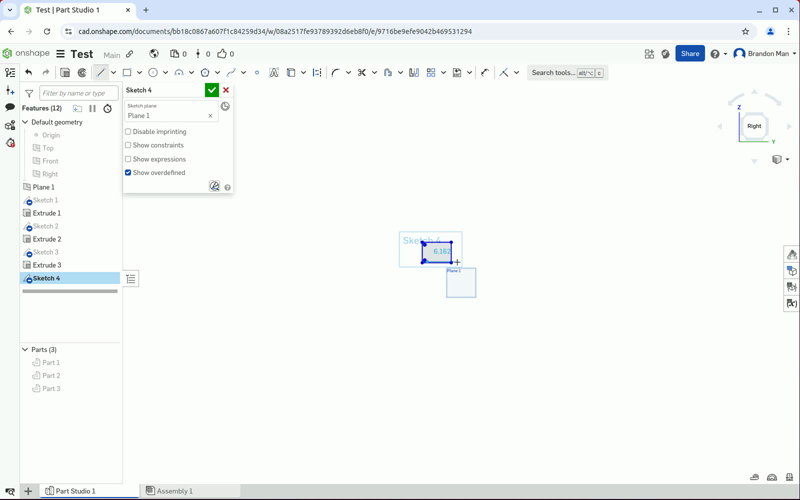
mouse_move(445, 261)
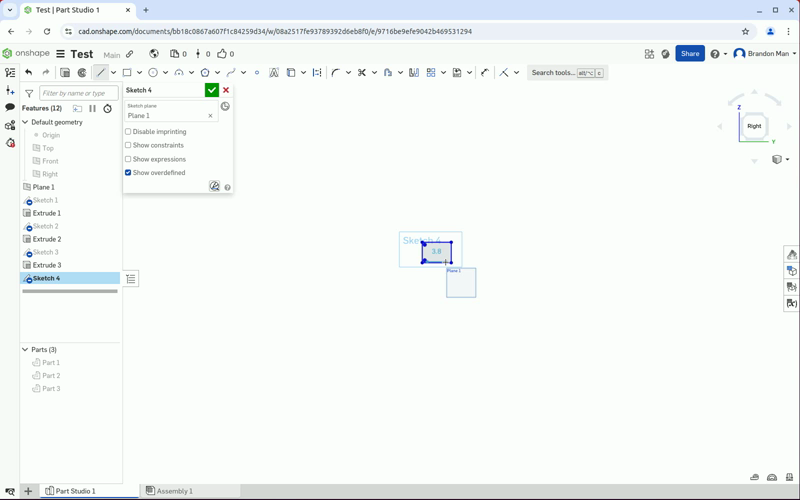
click(445, 261)
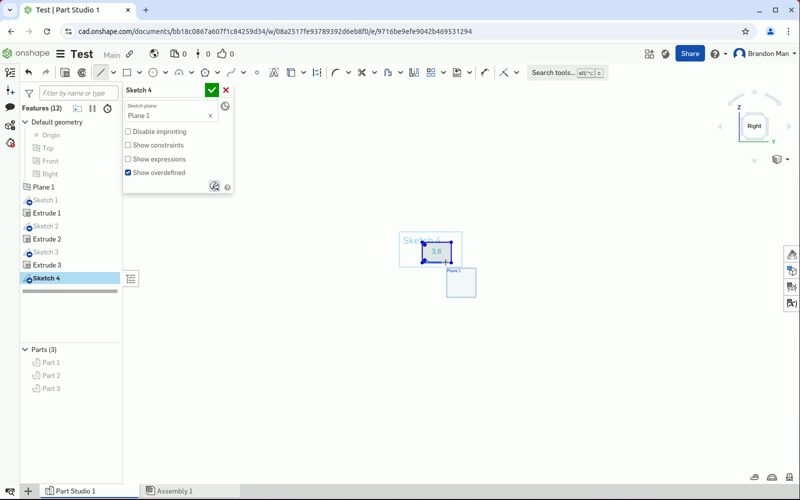
key_up(shift)
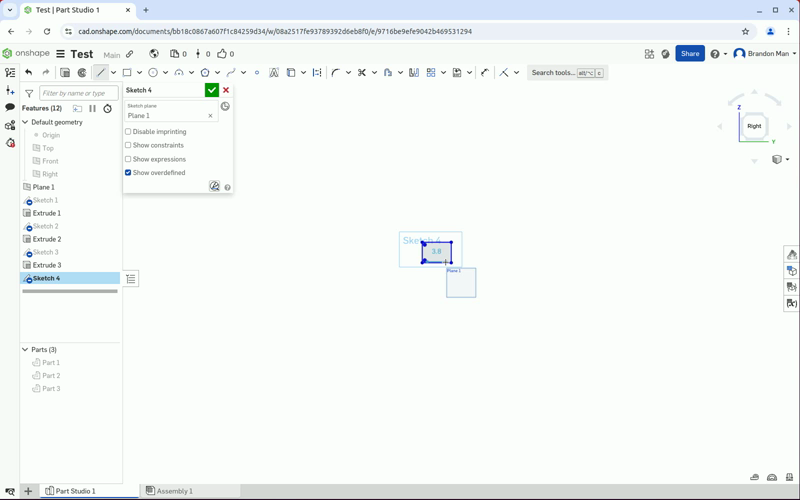
key_down(shift)
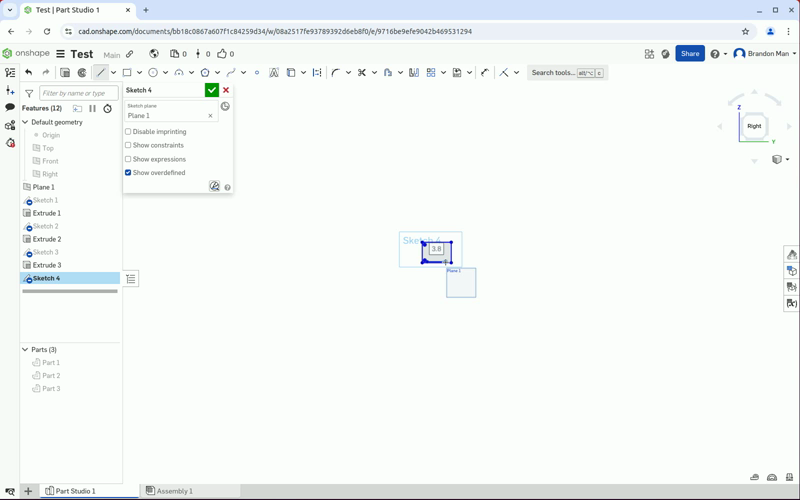
mouse_move(475, 261)
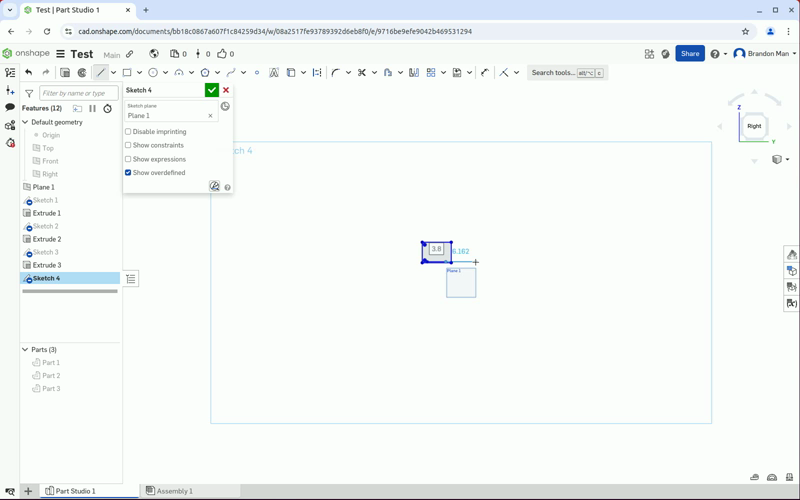
mouse_move(445, 243)
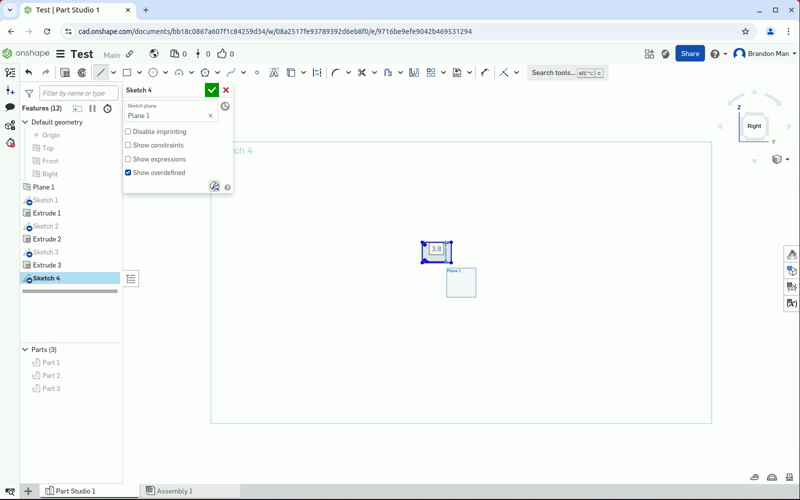
click(445, 243)
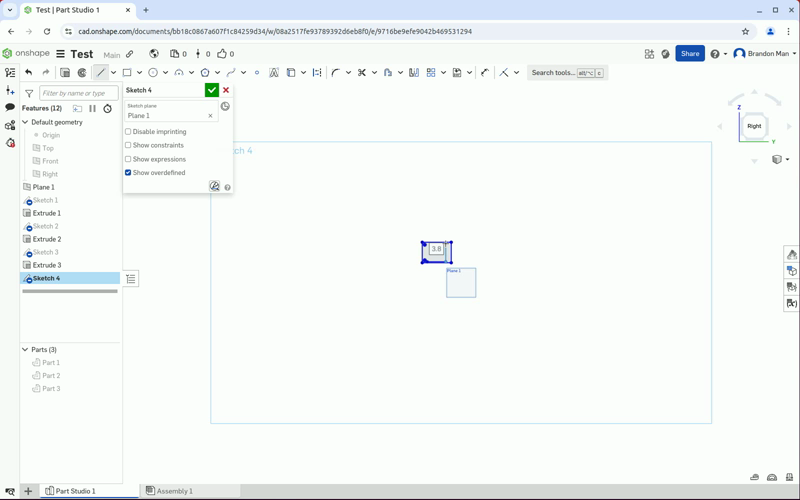
key_up(shift)
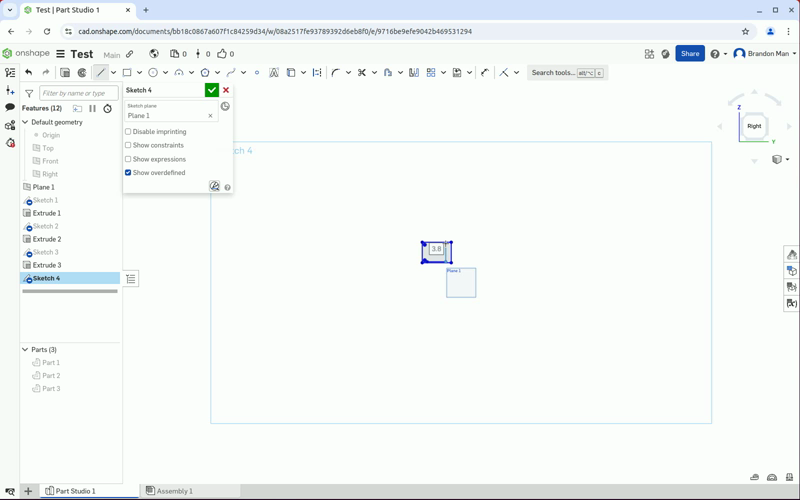
key_down(shift)
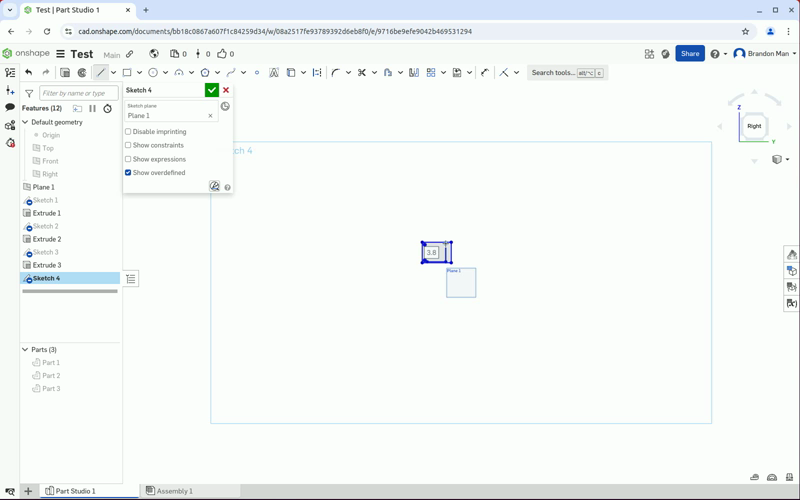
mouse_move(475, 243)
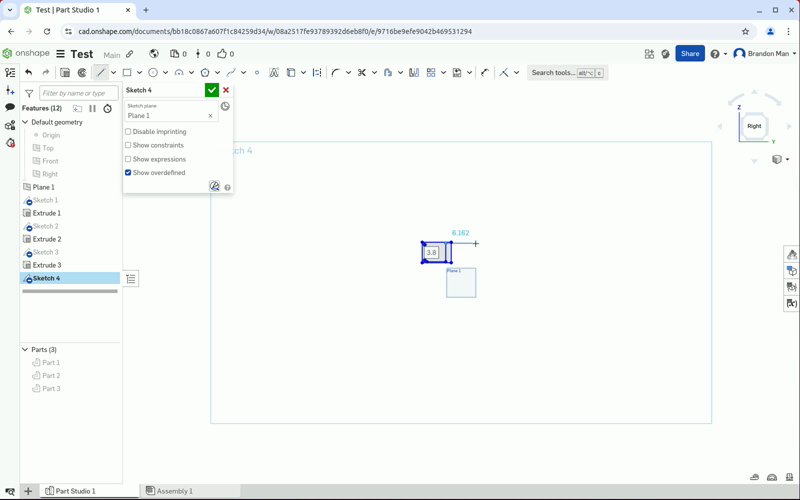
mouse_move(427, 243)
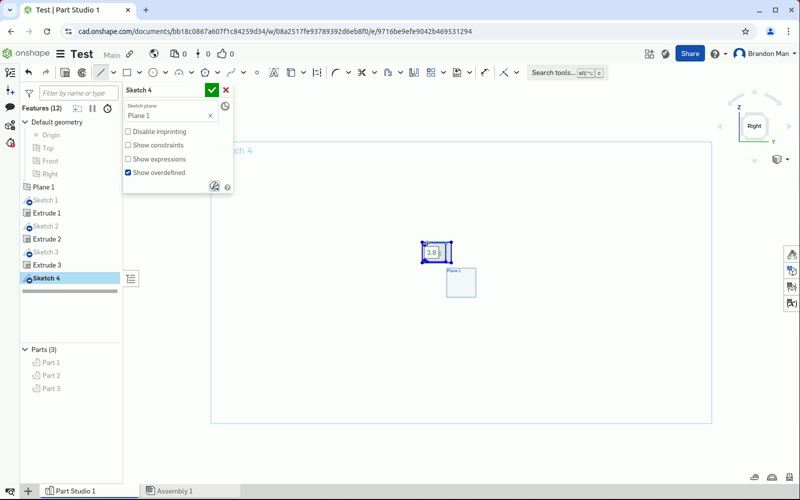
scroll(6)
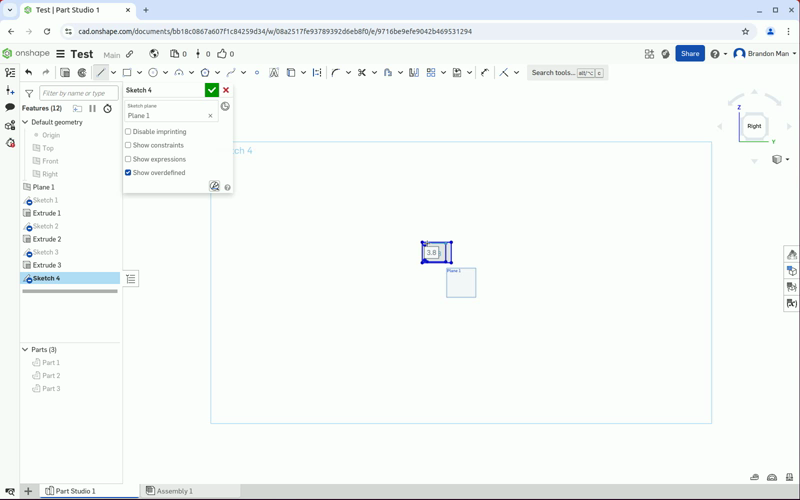
scroll(6)
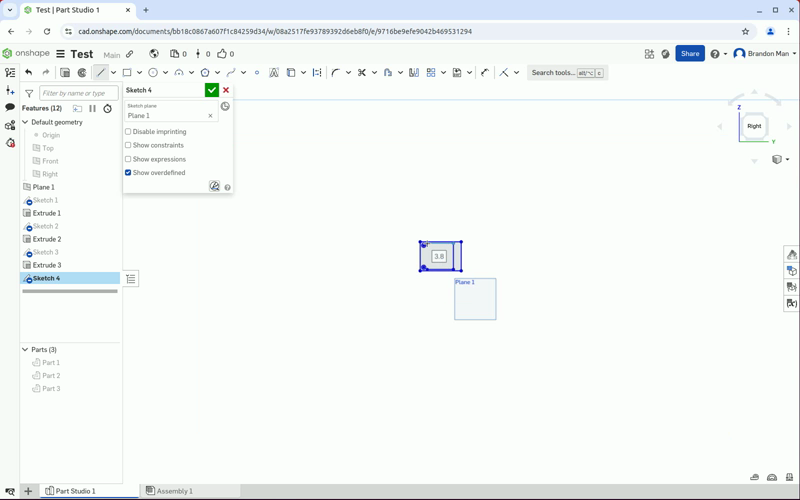
scroll(6)
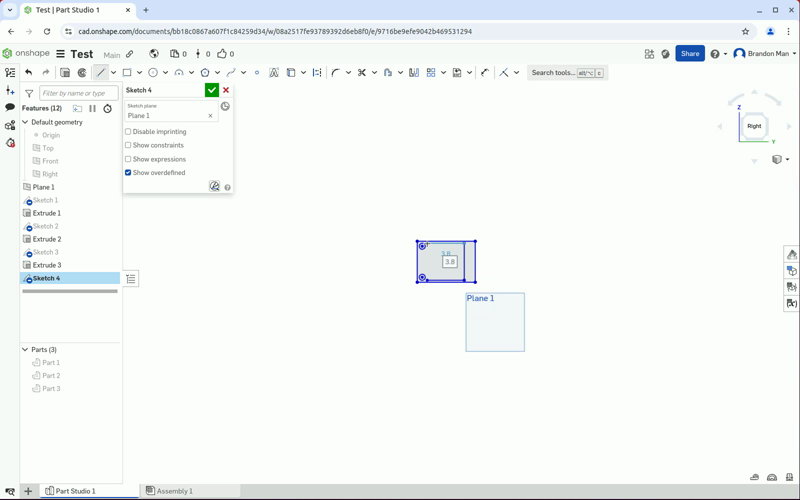
scroll(6)
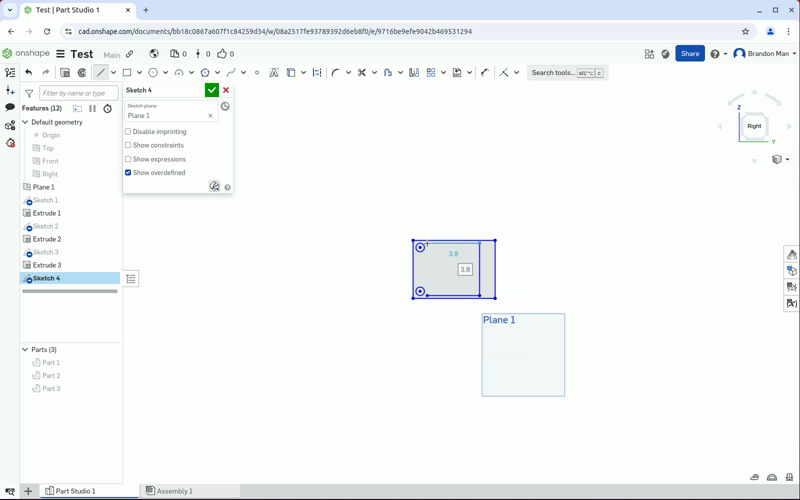
scroll(6)
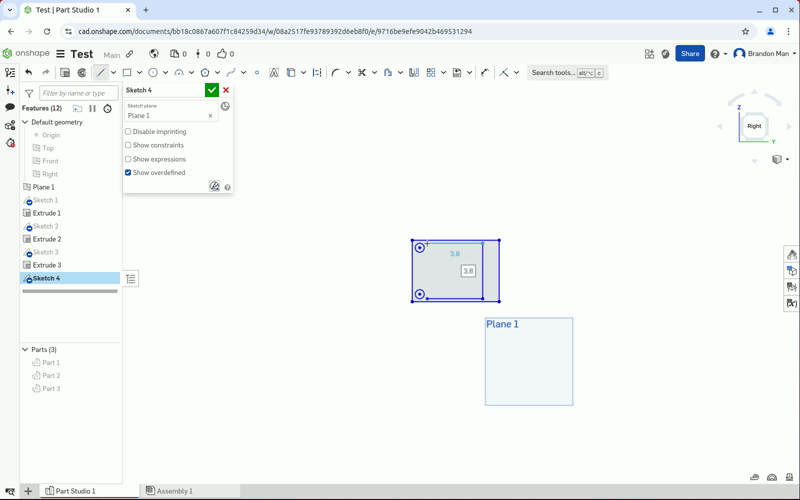
scroll(6)
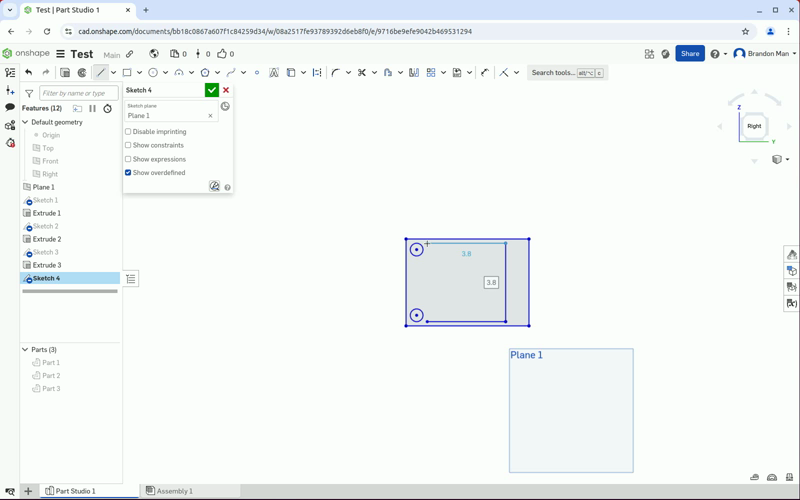
scroll(6)
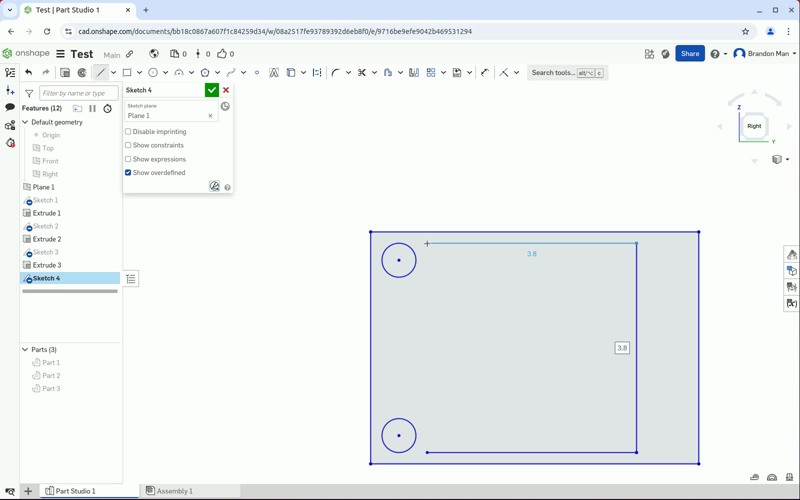
click(427, 243)
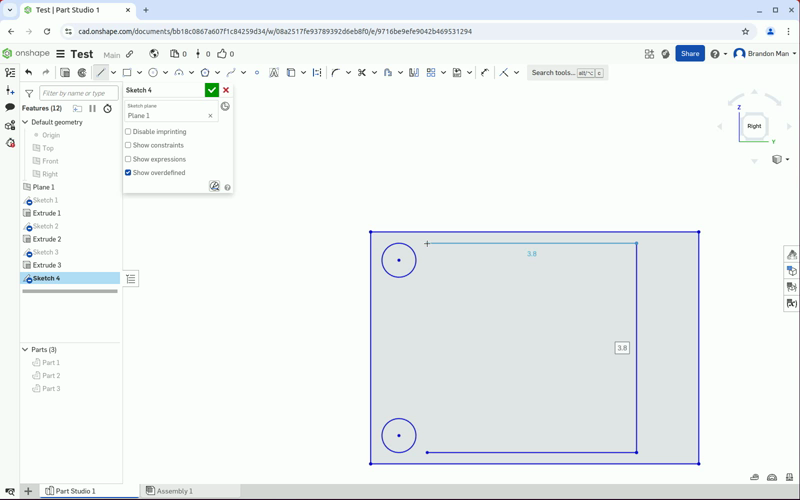
scroll(-6)
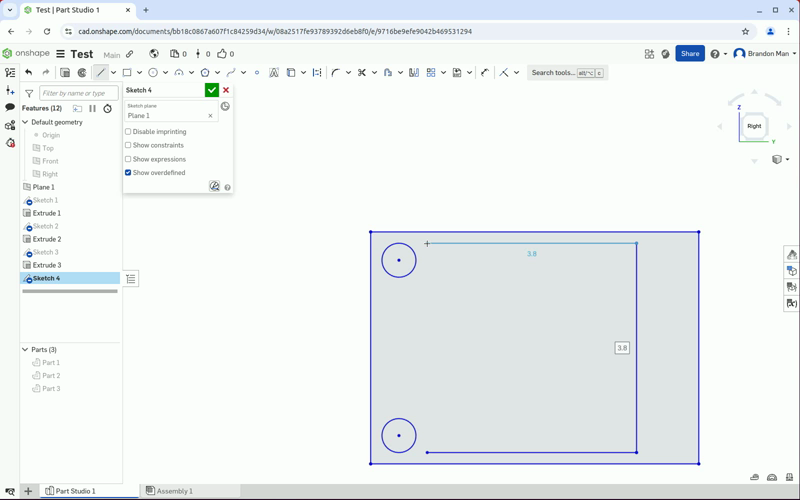
scroll(-6)
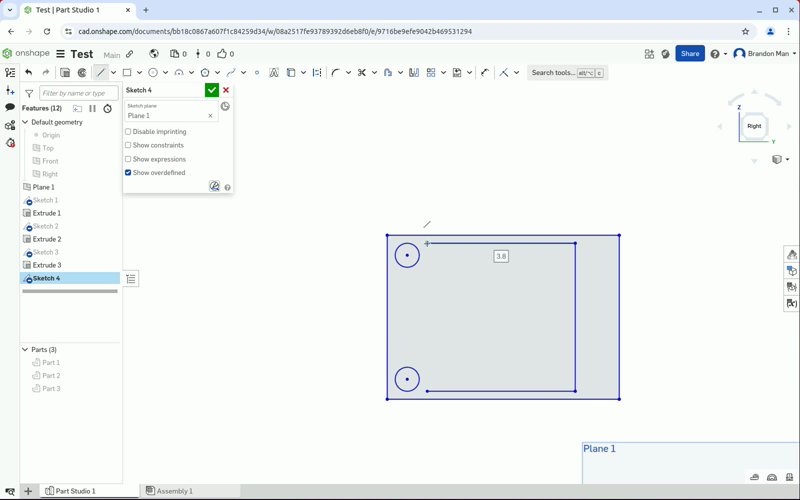
scroll(-6)
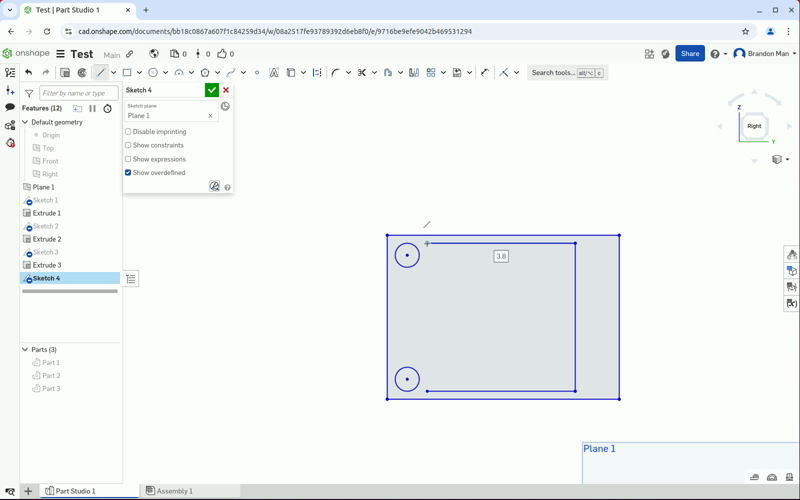
scroll(-6)
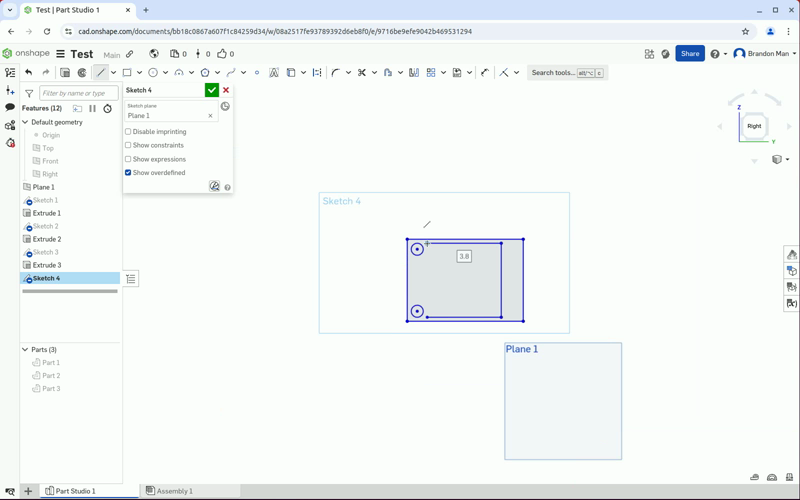
scroll(-6)
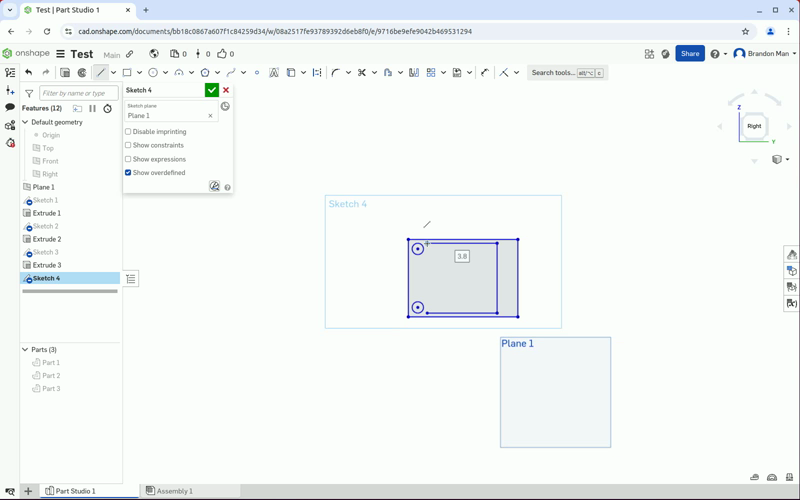
scroll(-6)
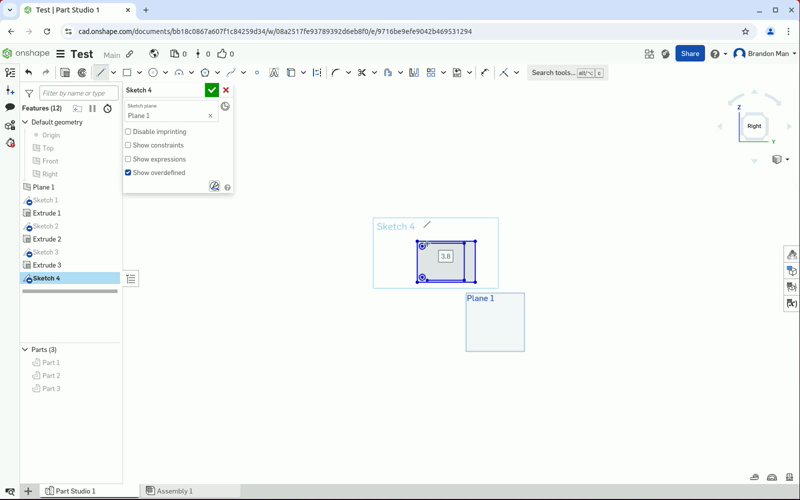
scroll(-6)
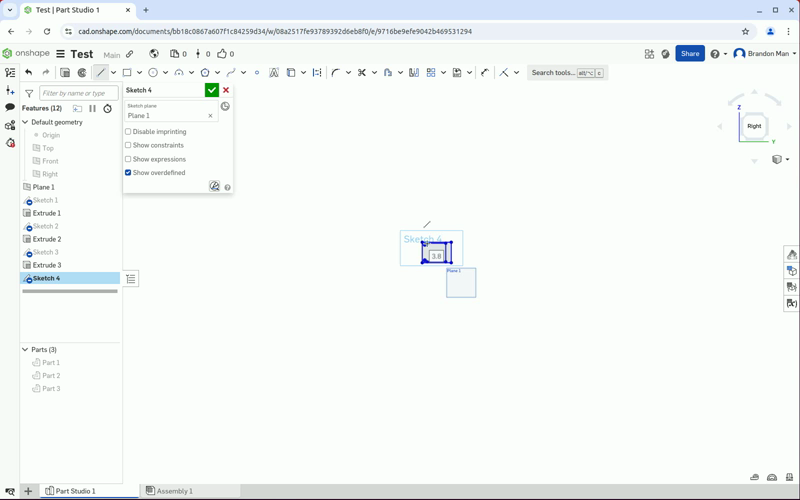
key_up(shift)
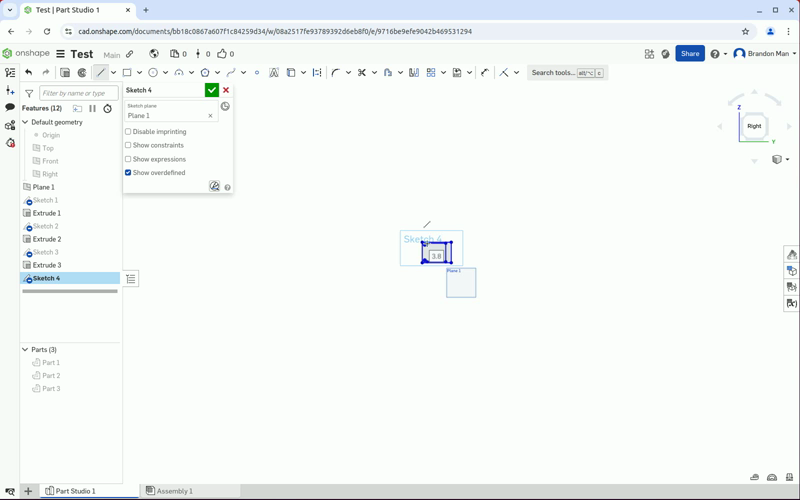
mouse_move(457, 243)
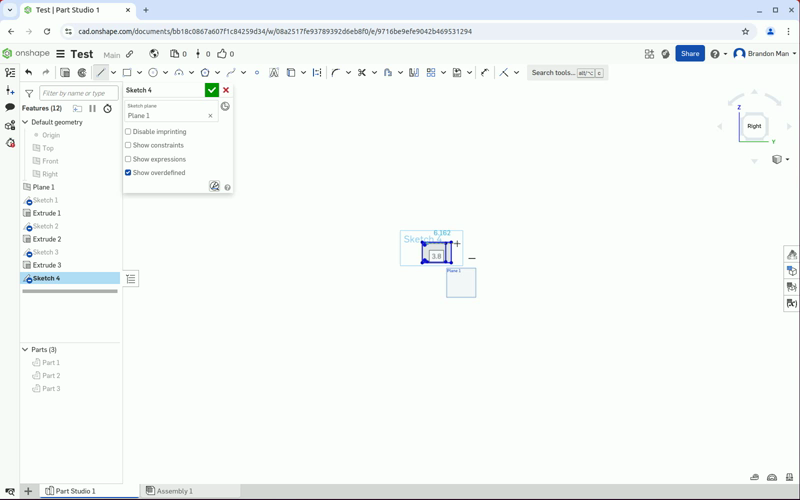
key_down(shift)
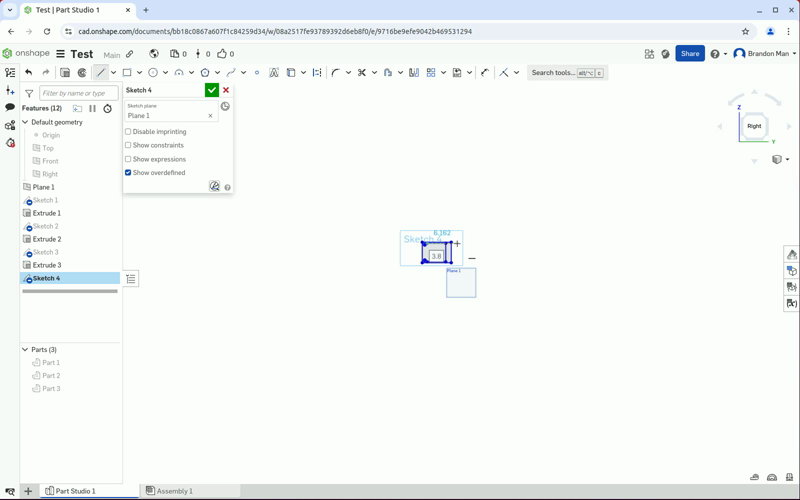
mouse_move(427, 261)
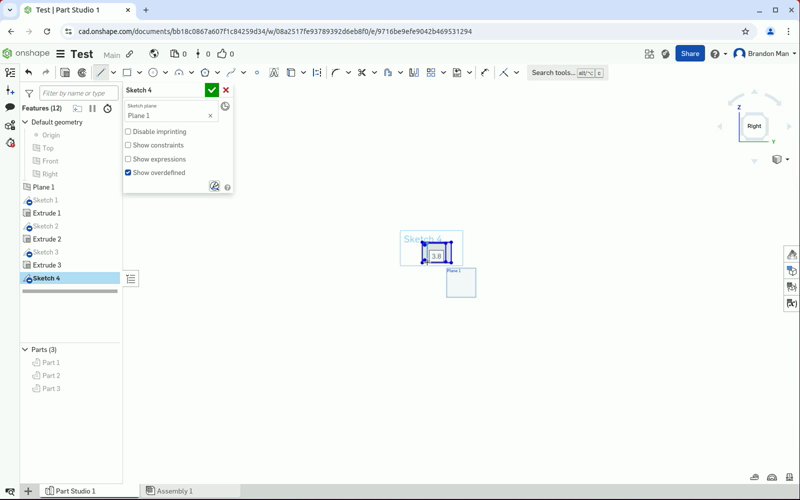
scroll(6)
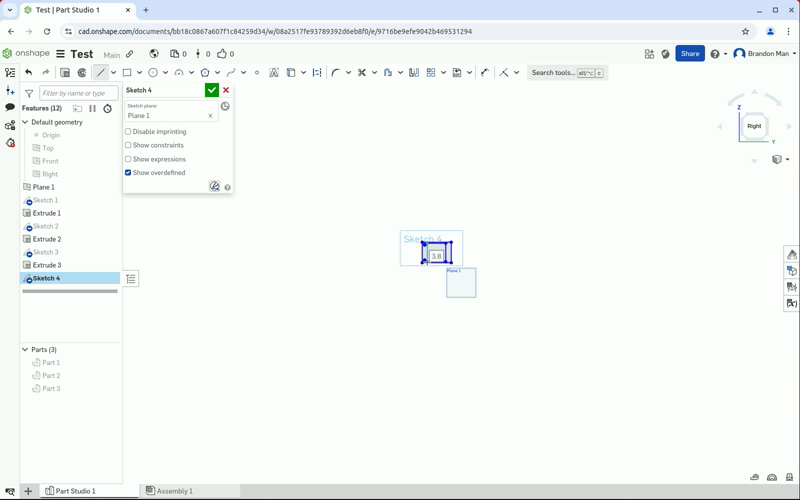
scroll(6)
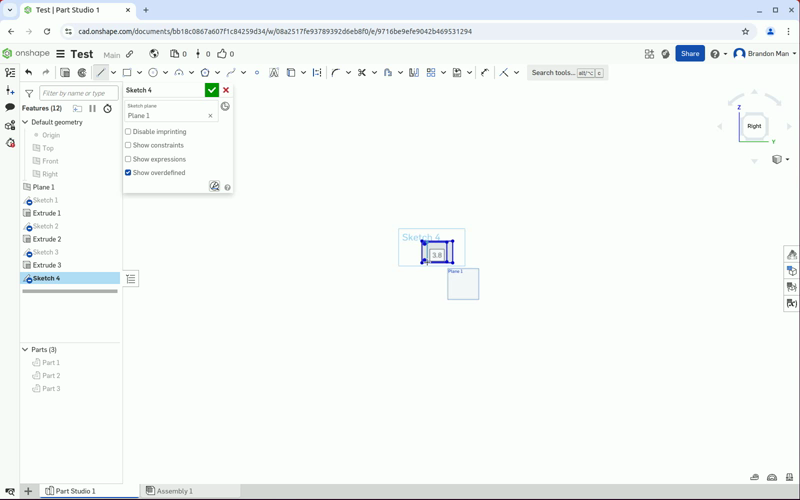
scroll(6)
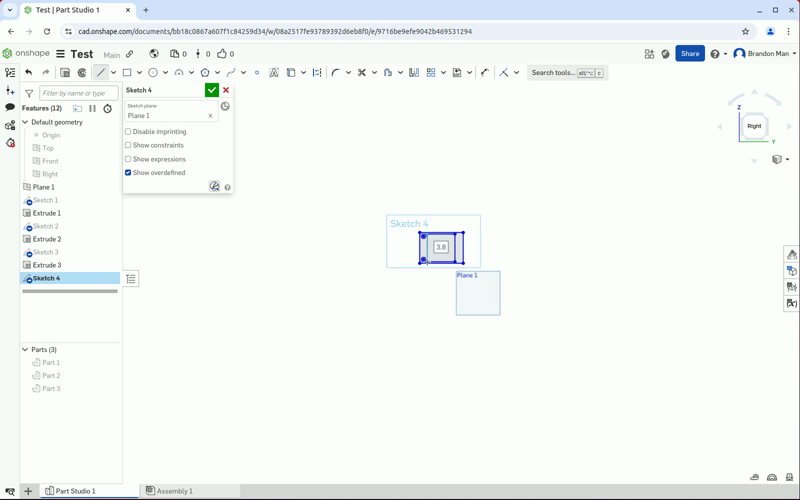
scroll(6)
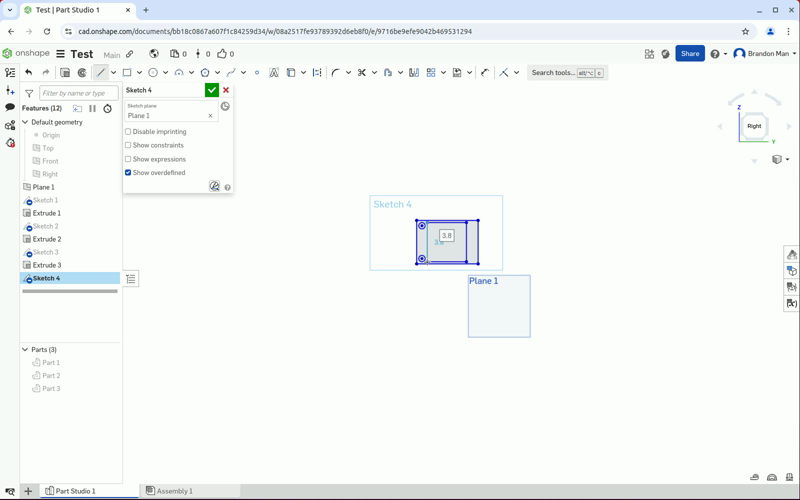
scroll(6)
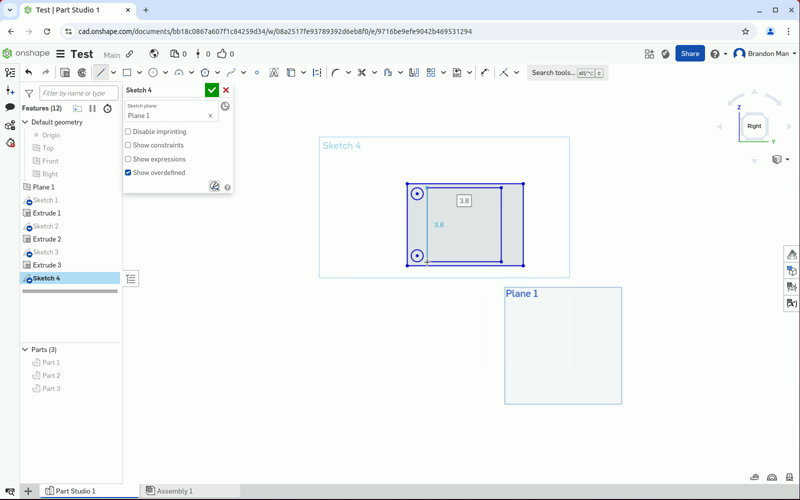
scroll(6)
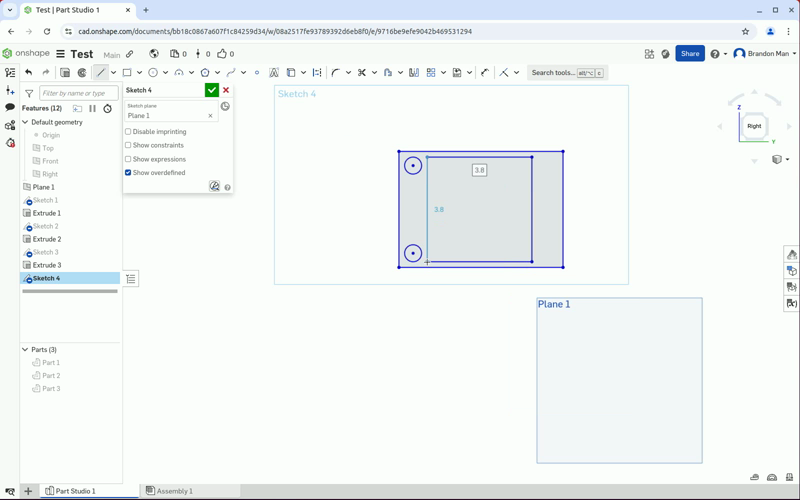
scroll(6)
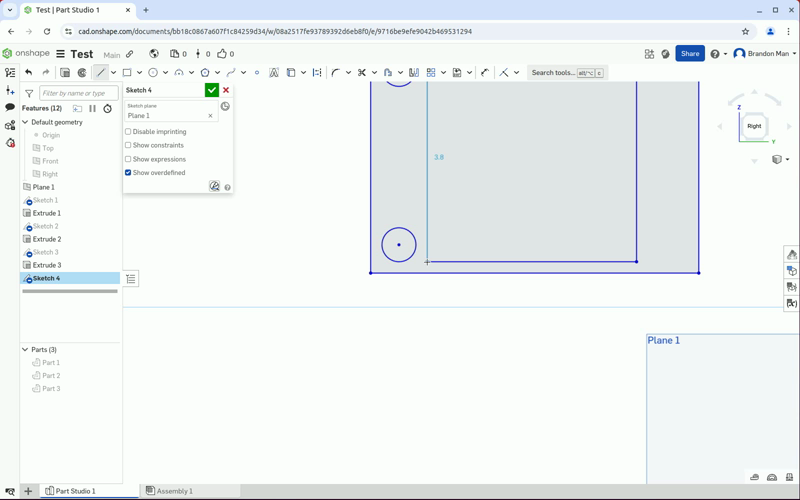
key_up(shift)
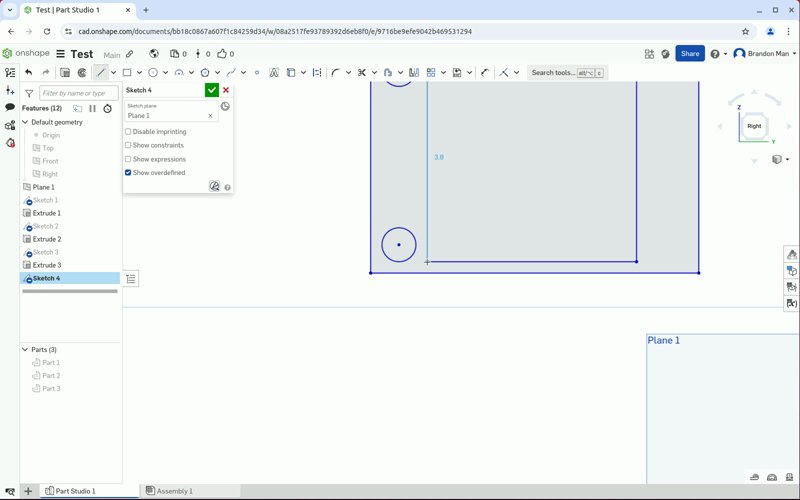
click(427, 261)
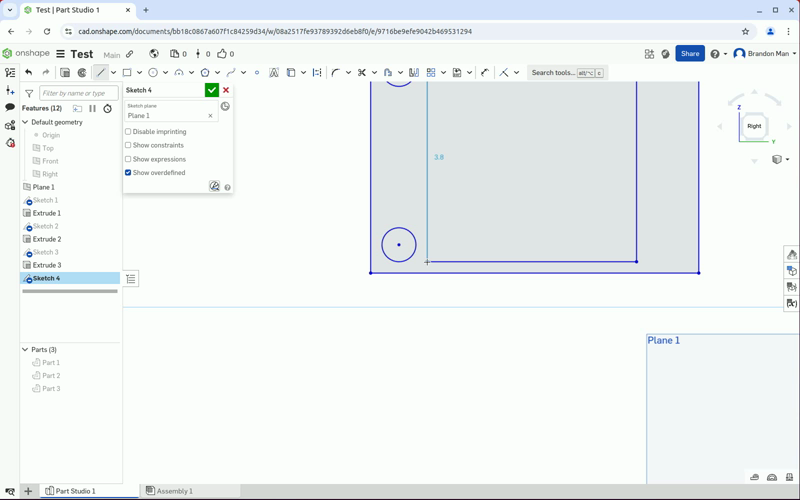
scroll(-6)
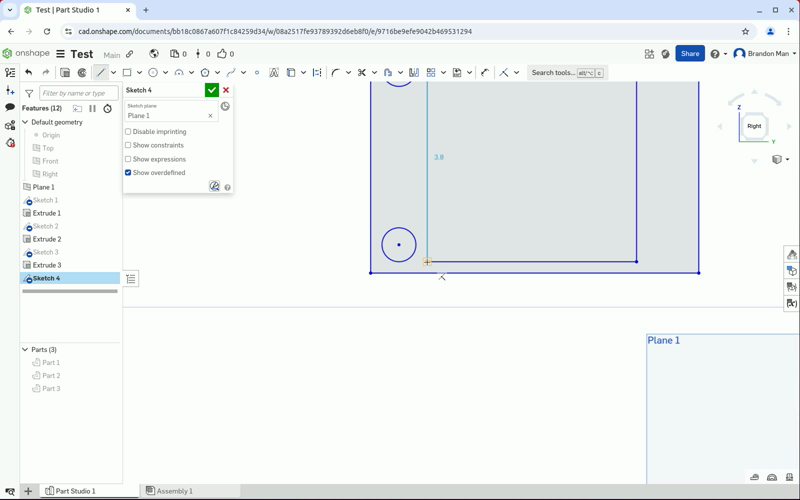
scroll(-6)
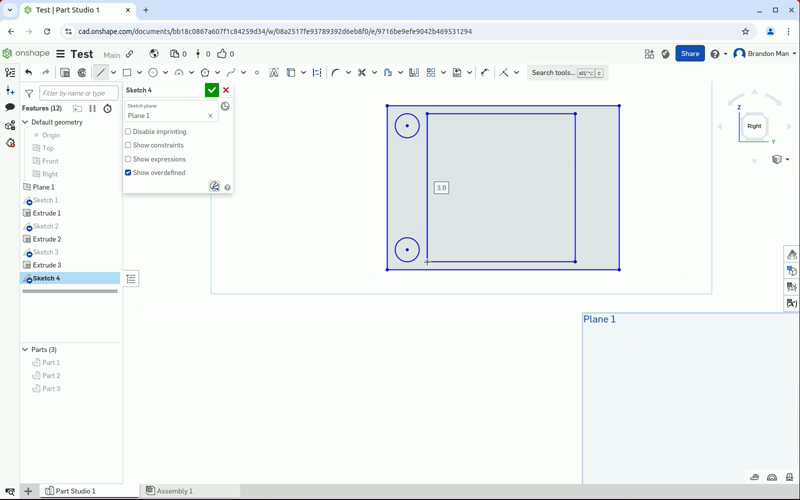
scroll(-6)
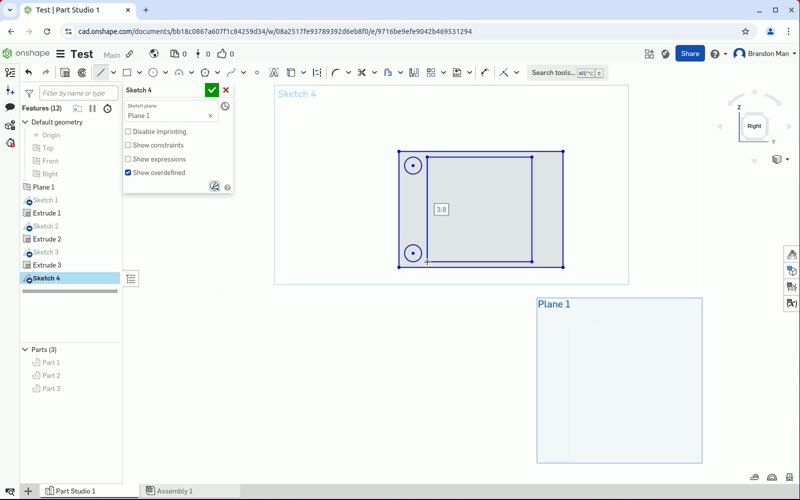
scroll(-6)
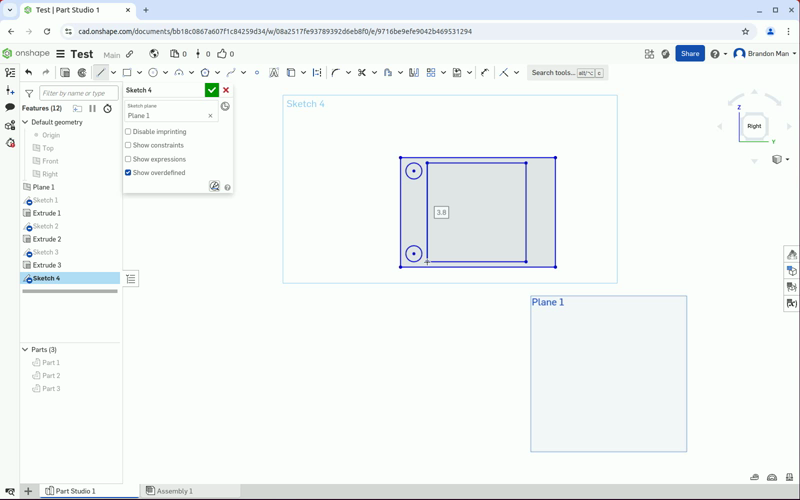
scroll(-6)
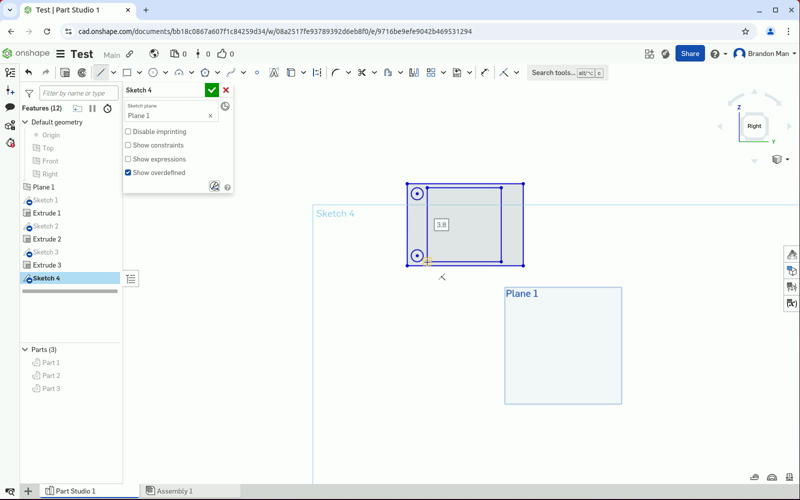
scroll(-6)
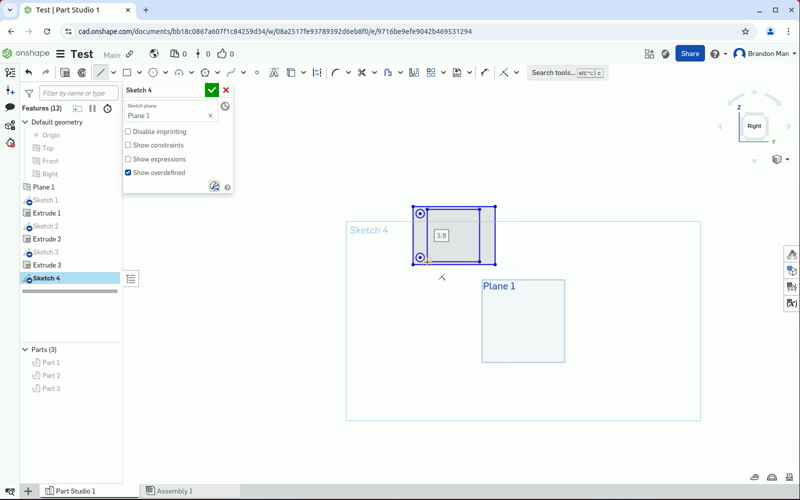
scroll(-6)
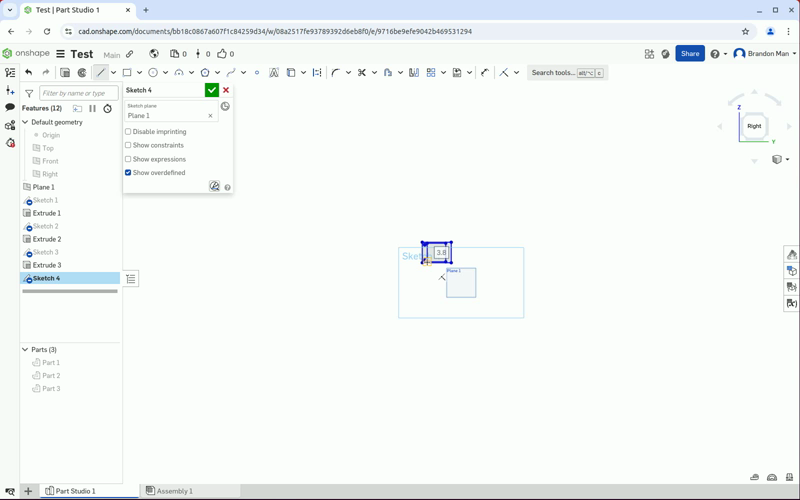
key(esc)
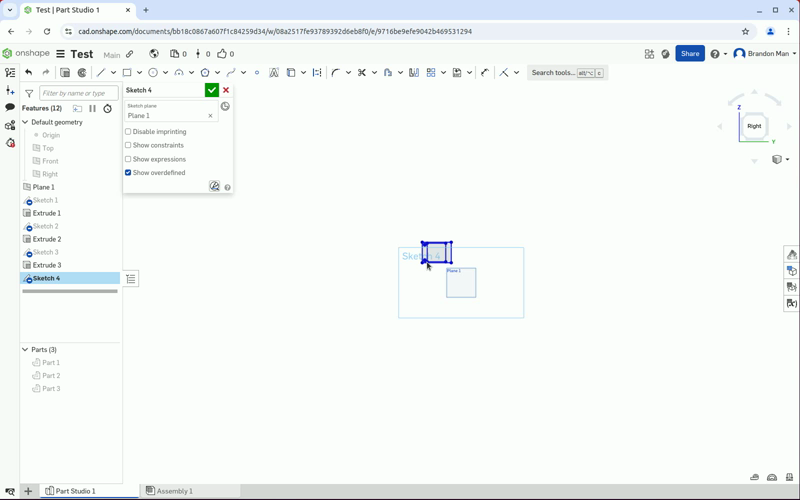
key(c)
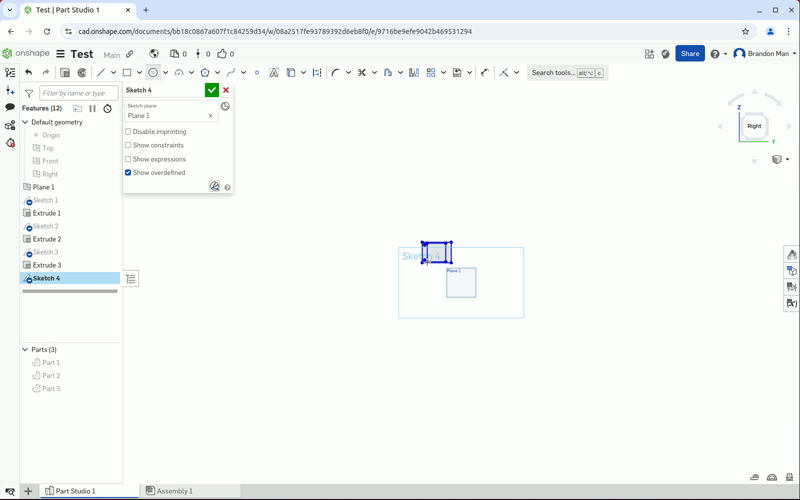
key_down(shift)
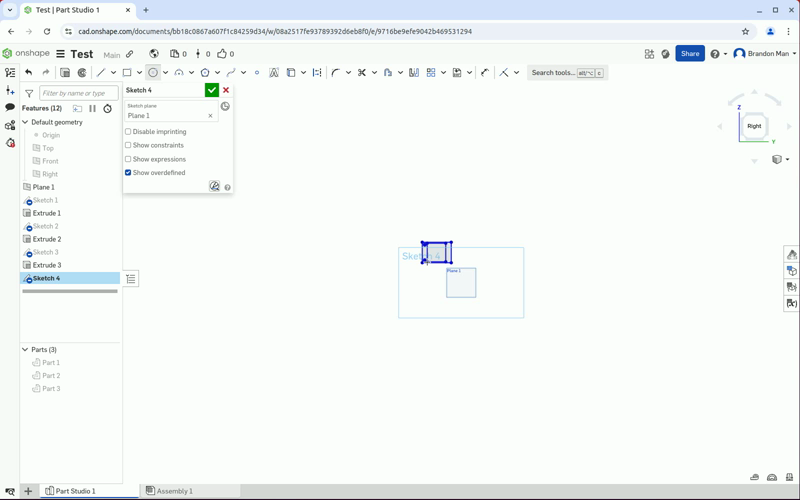
mouse_move(448, 260)
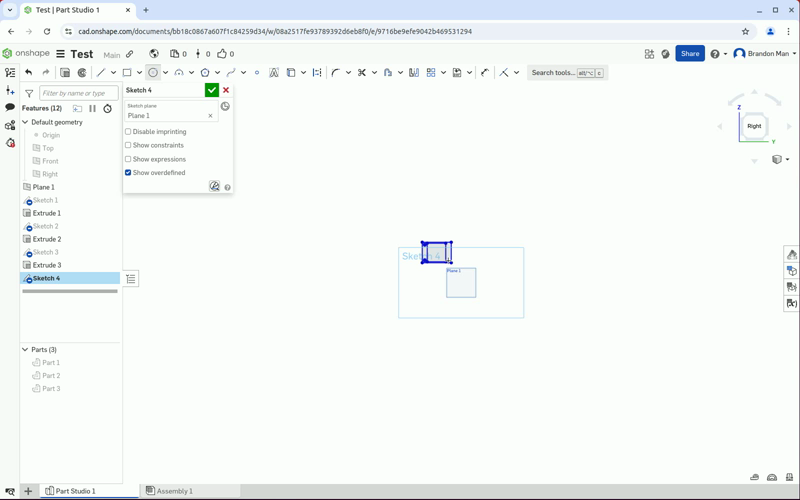
scroll(6)
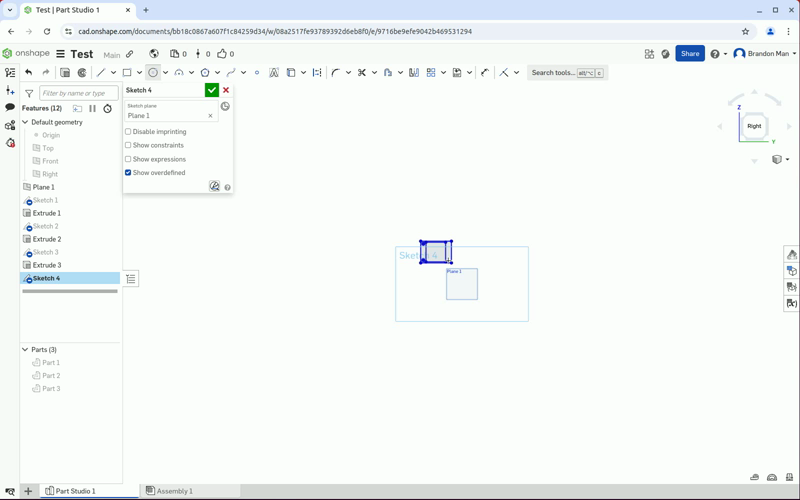
scroll(6)
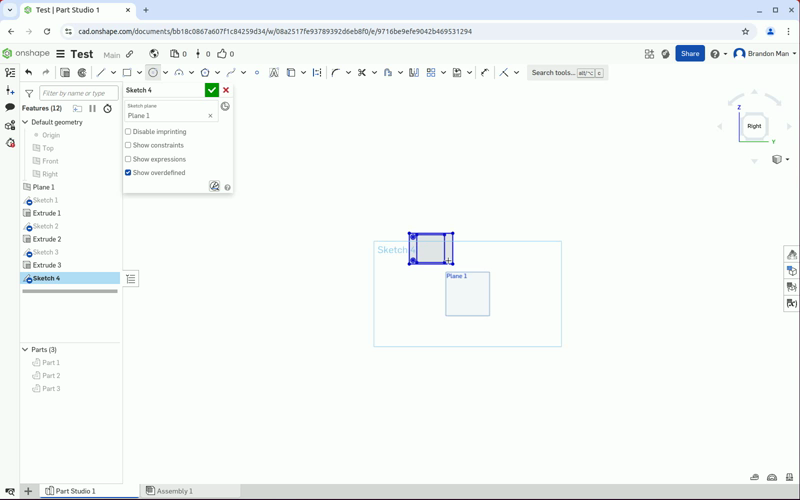
scroll(6)
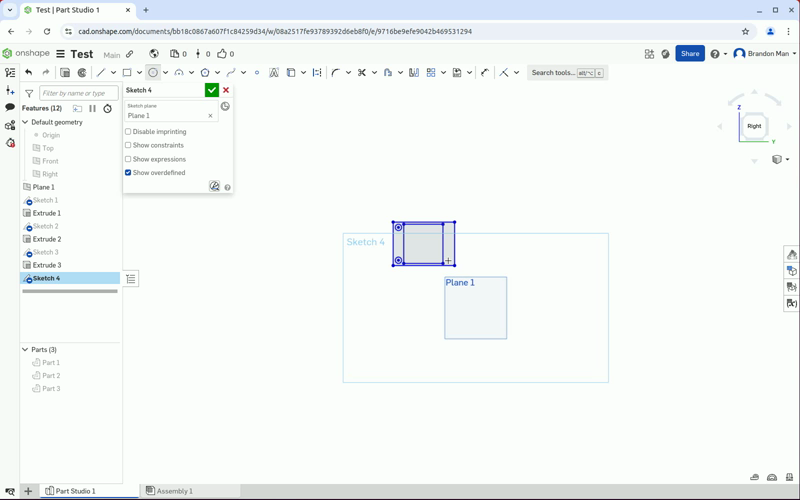
scroll(6)
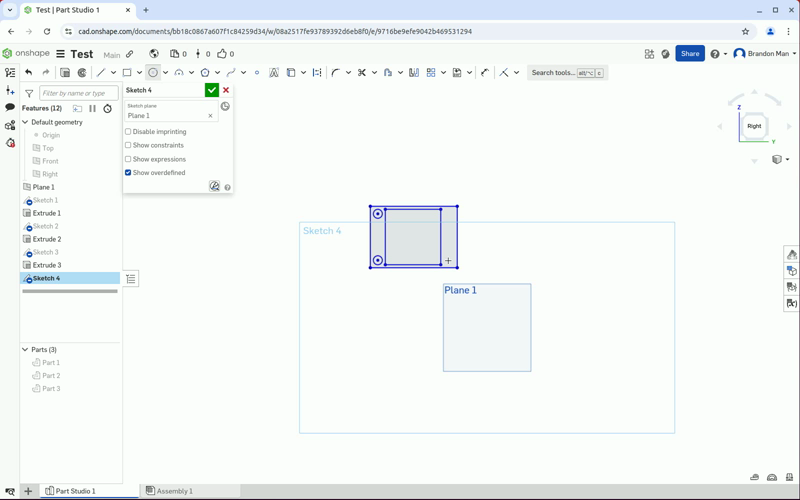
scroll(6)
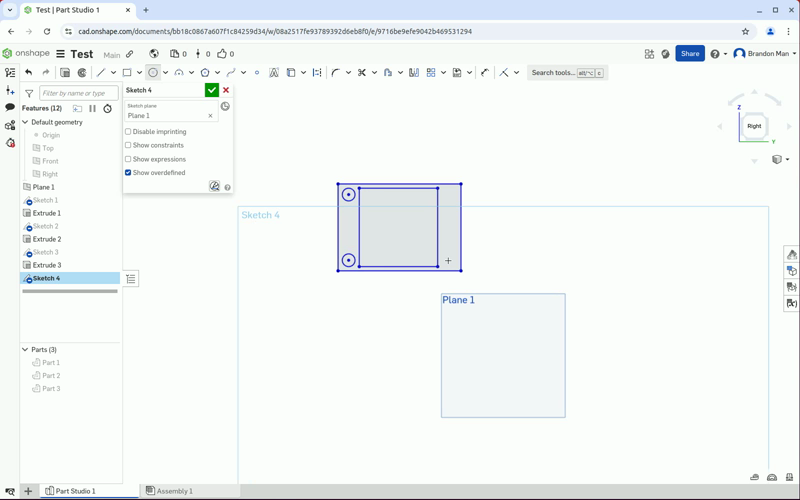
scroll(6)
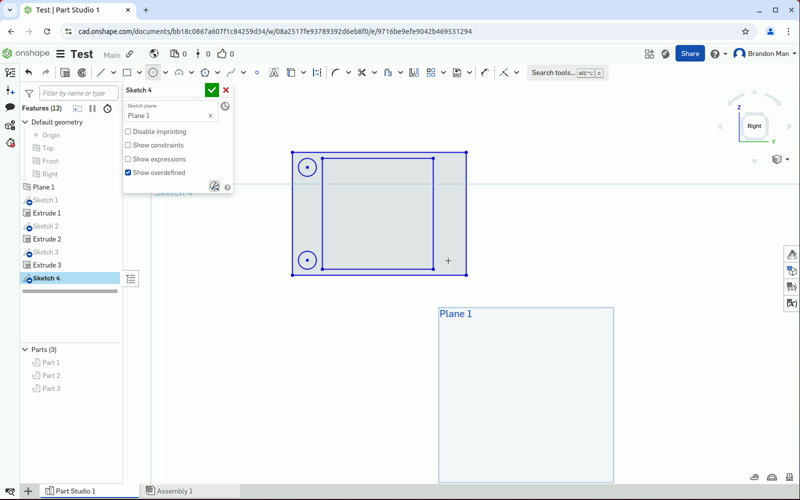
scroll(6)
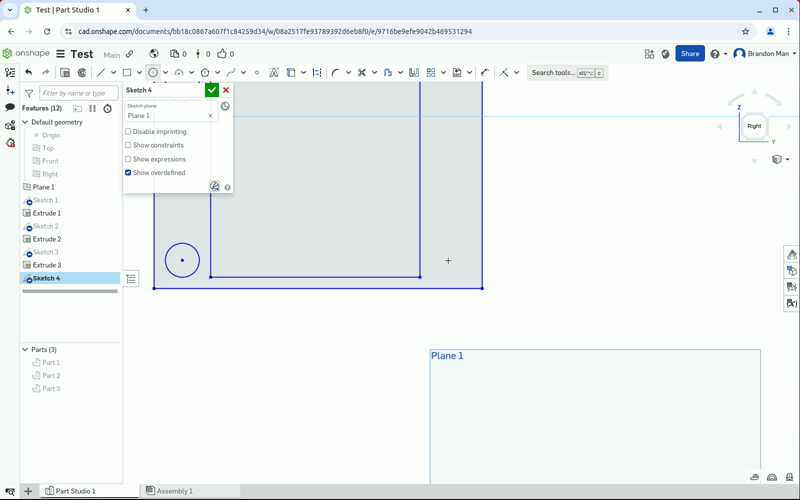
click(448, 260)
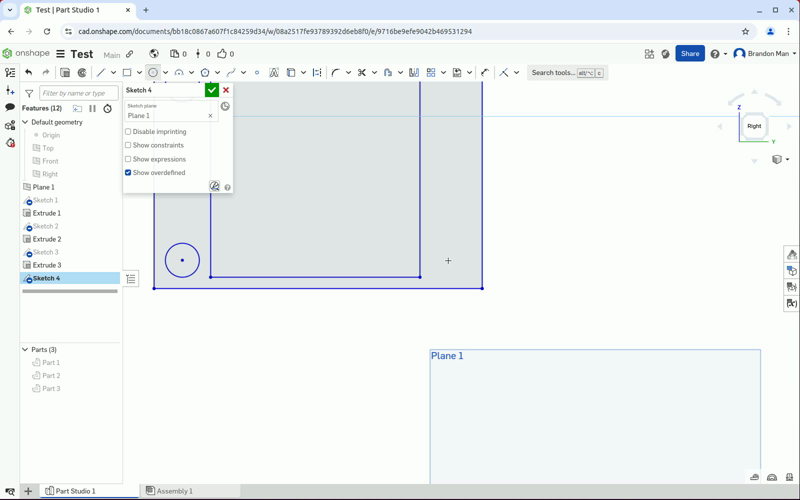
scroll(-6)
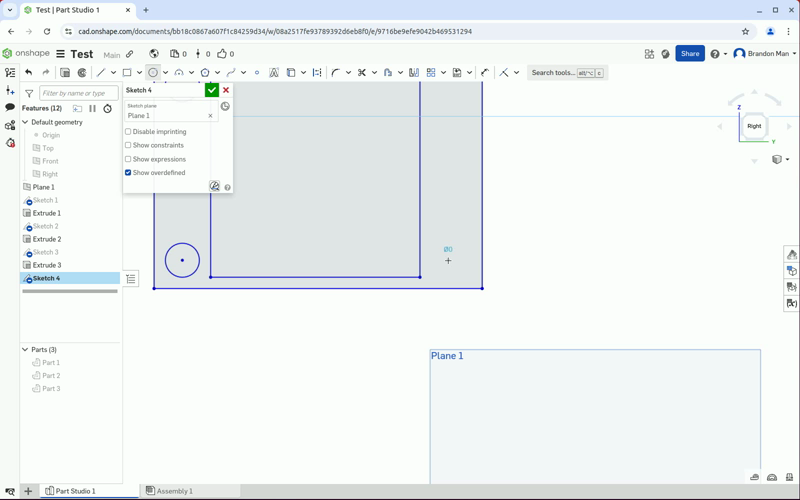
scroll(-6)
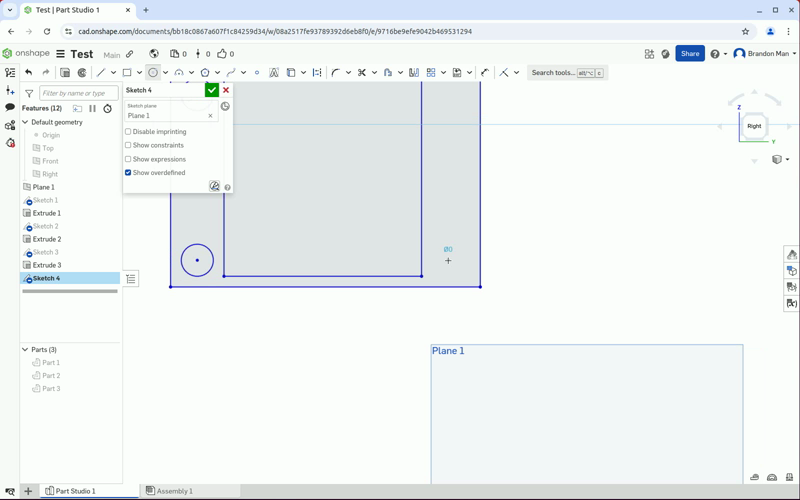
scroll(-6)
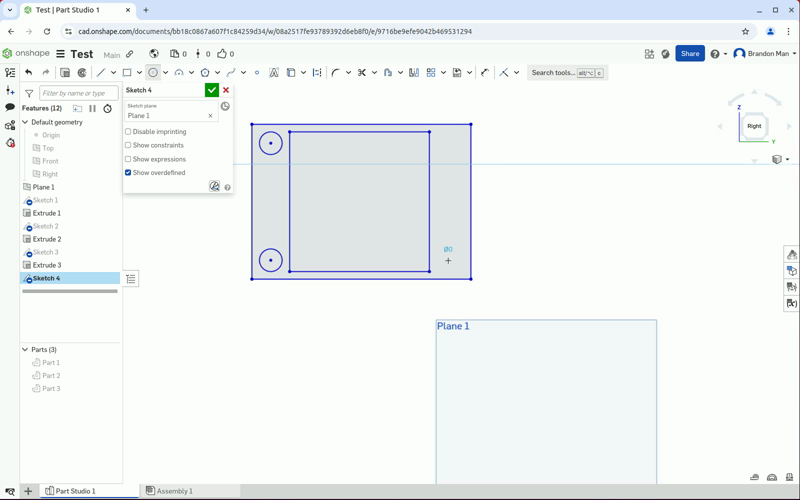
scroll(-6)
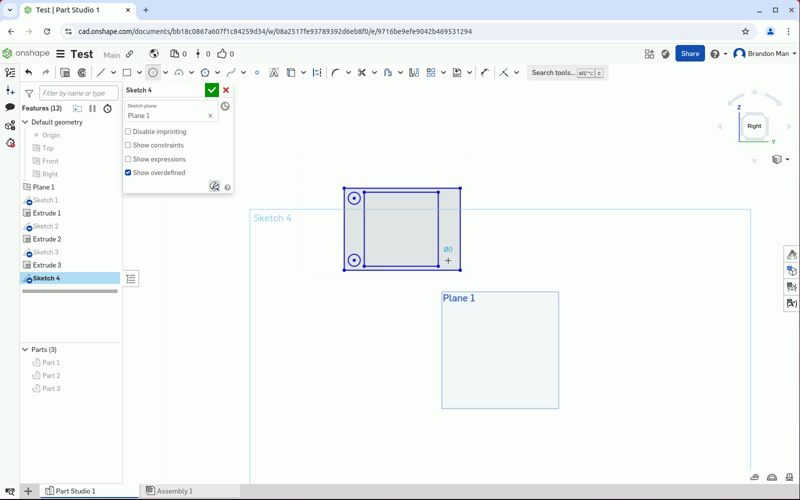
scroll(-6)
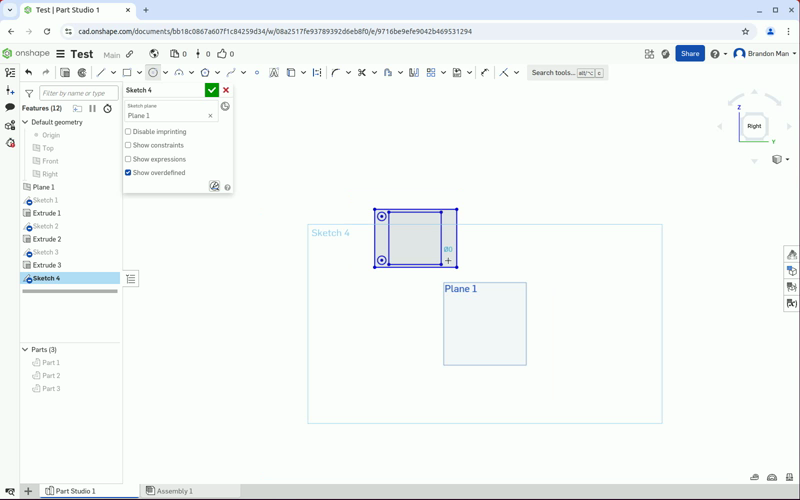
scroll(-6)
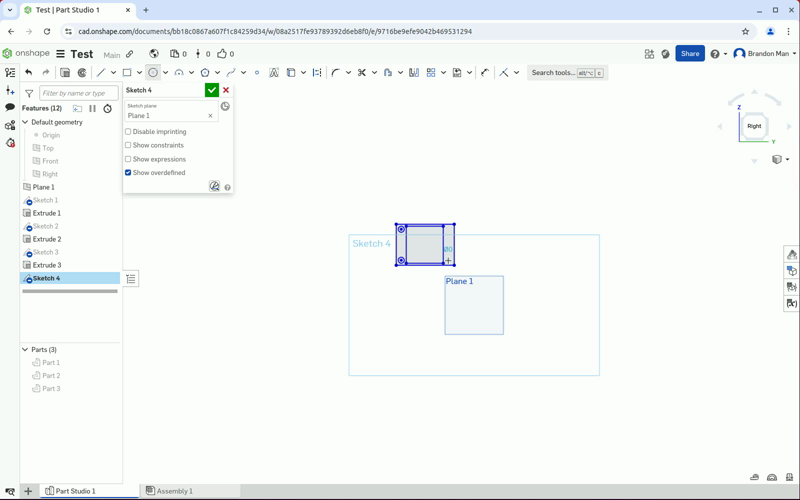
scroll(-6)
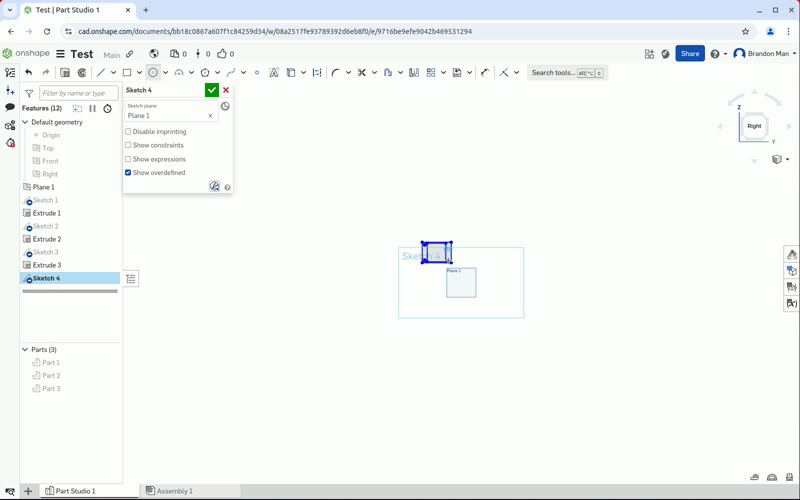
key_up(shift)
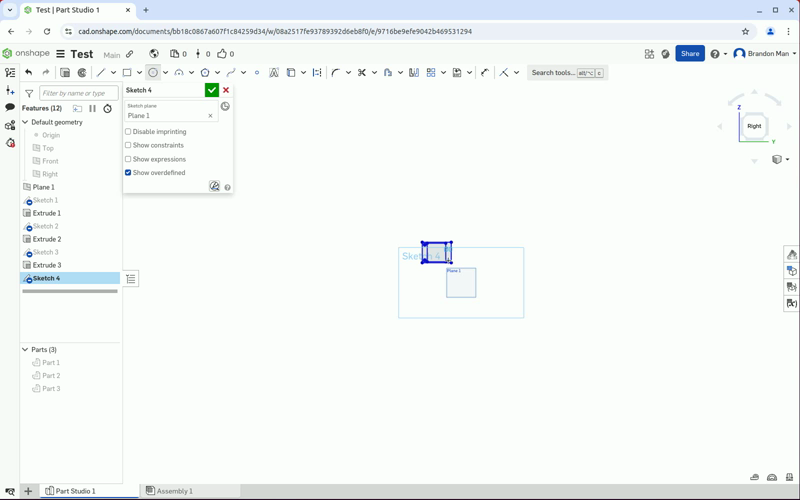
mouse_move(449, 260)
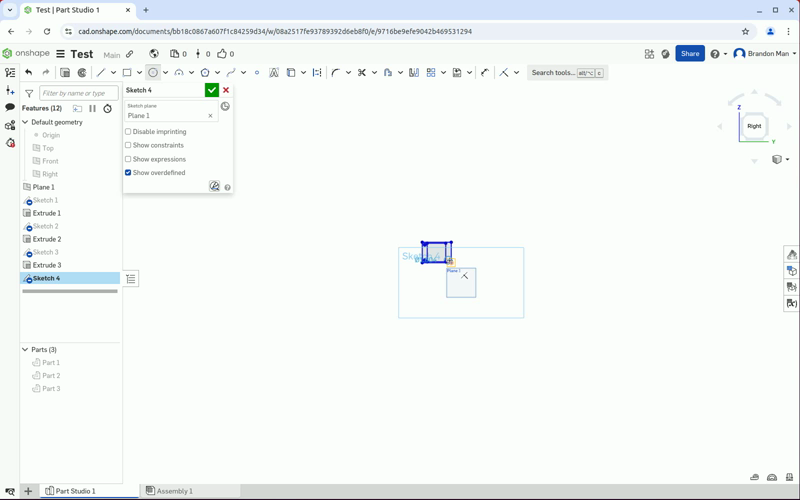
scroll(6)
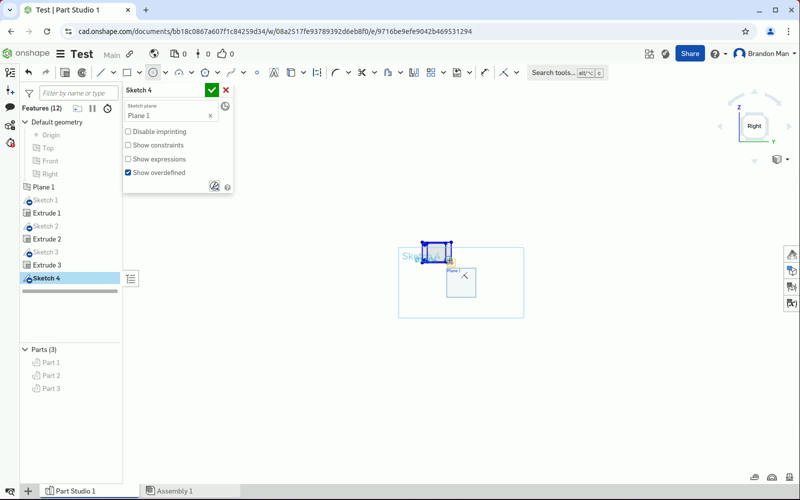
scroll(6)
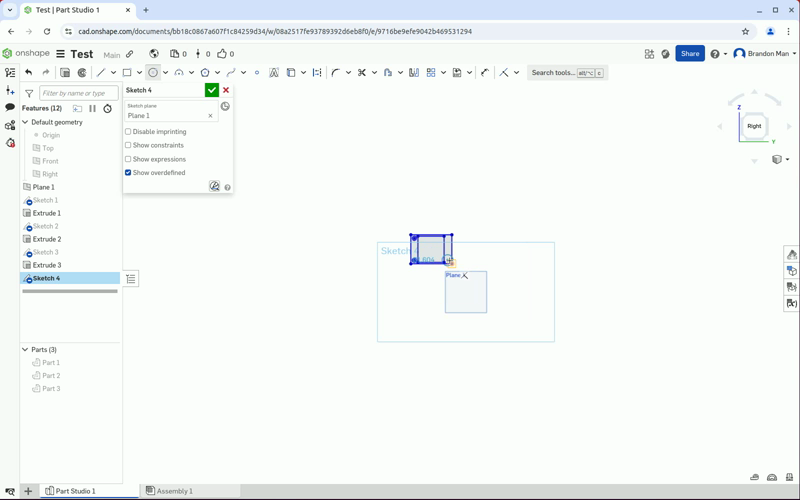
scroll(6)
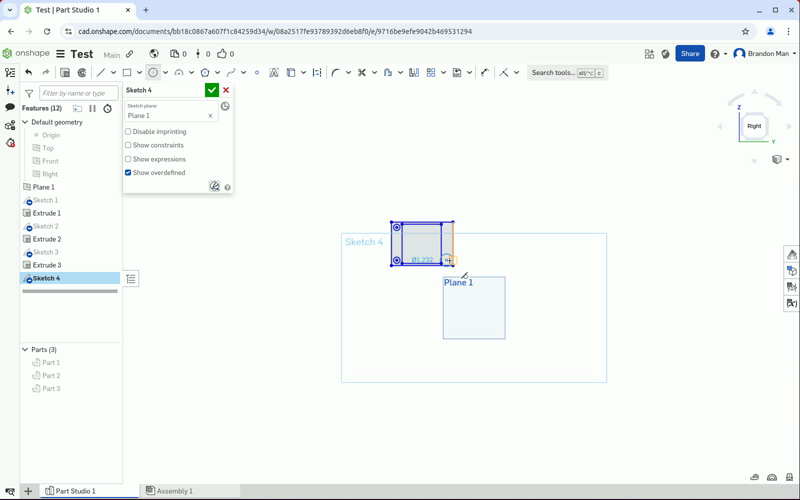
scroll(6)
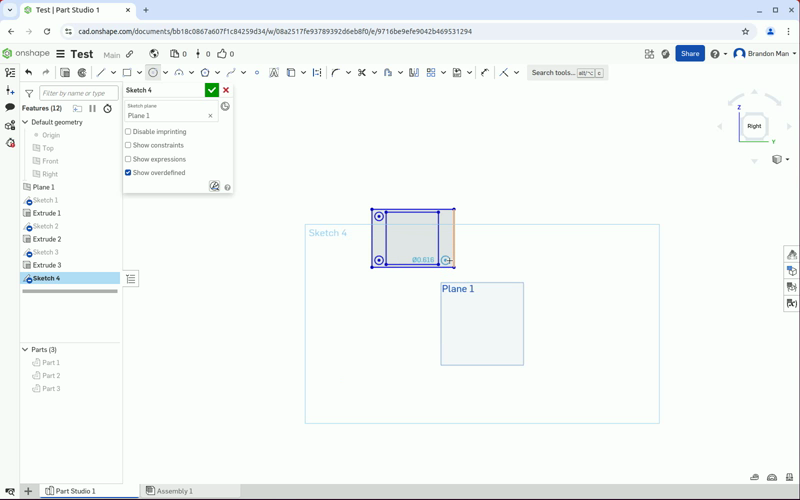
scroll(6)
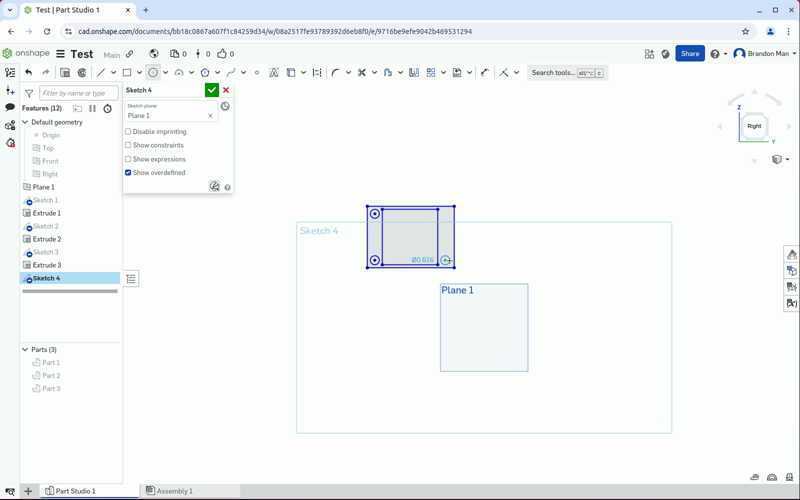
scroll(6)
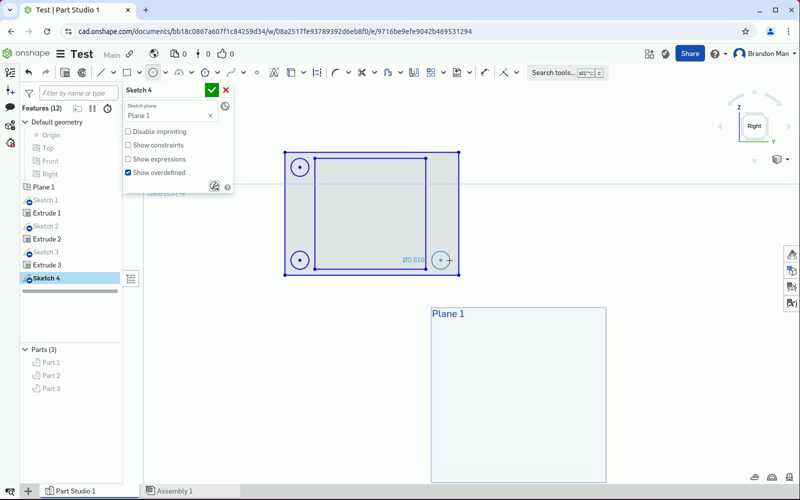
scroll(6)
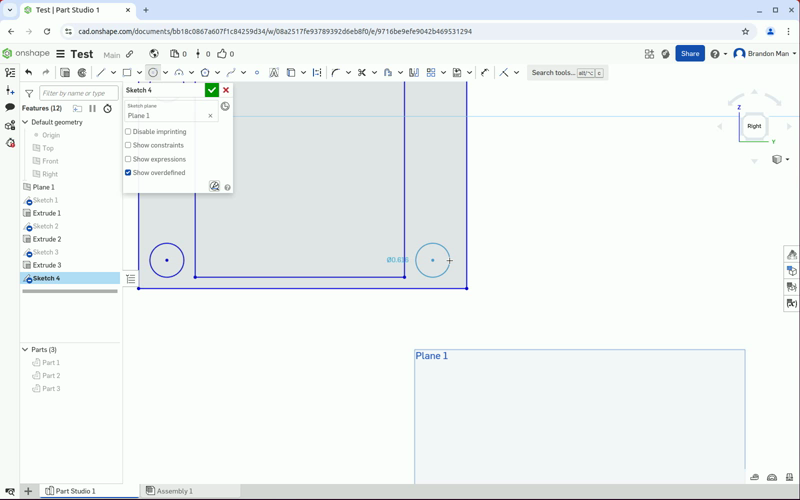
click(449, 260)
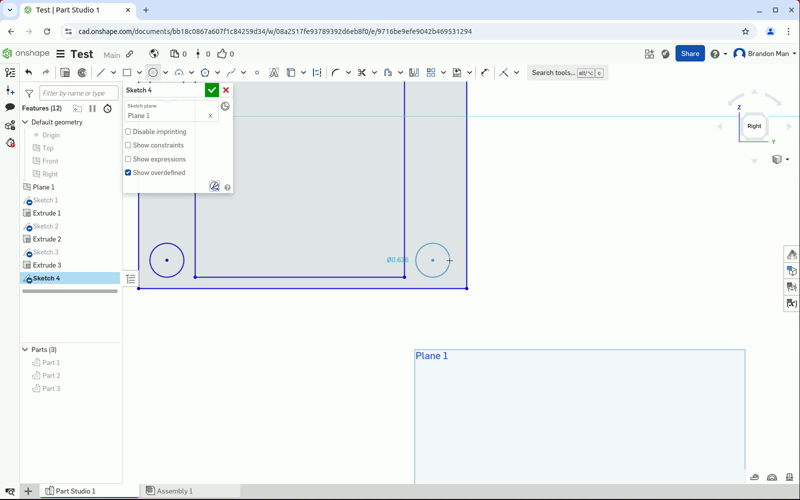
scroll(-6)
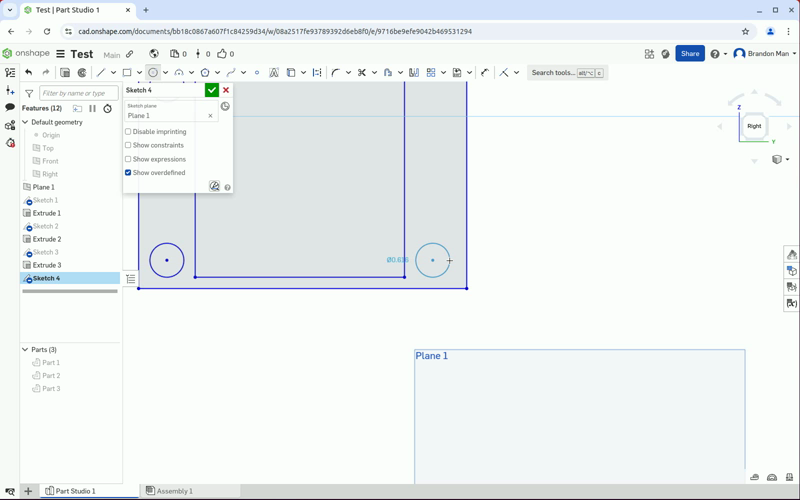
scroll(-6)
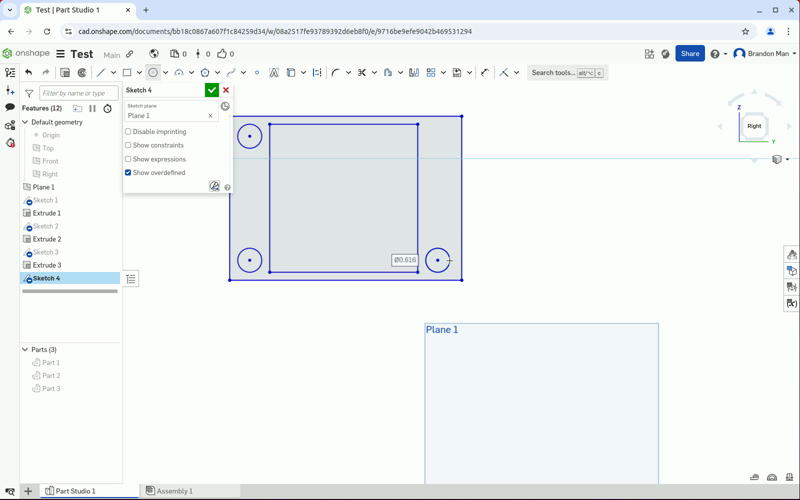
scroll(-6)
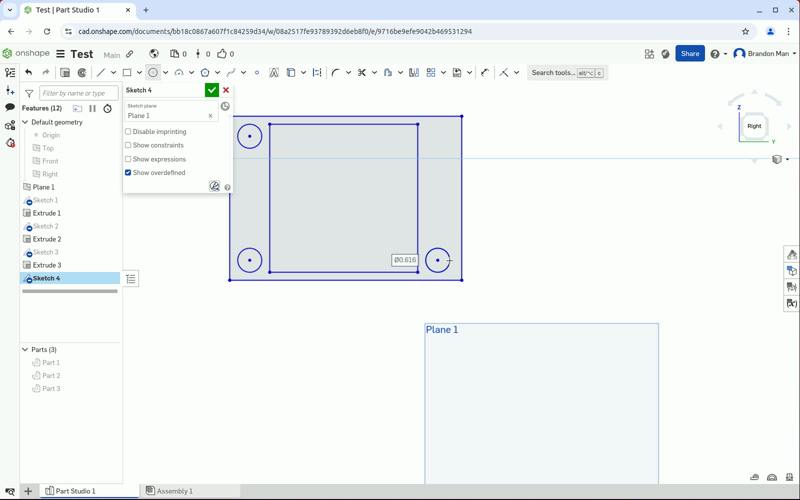
scroll(-6)
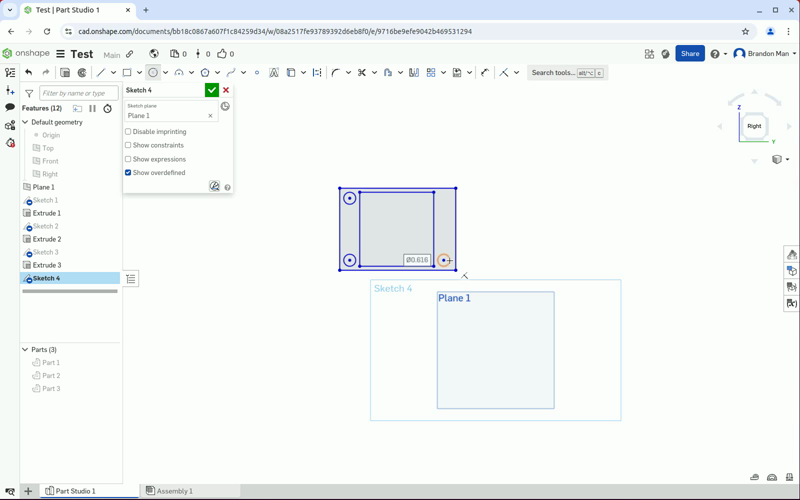
scroll(-6)
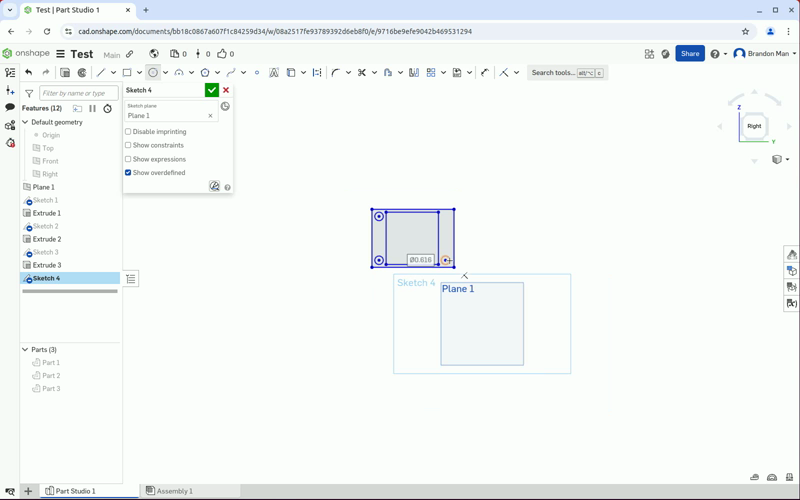
scroll(-6)
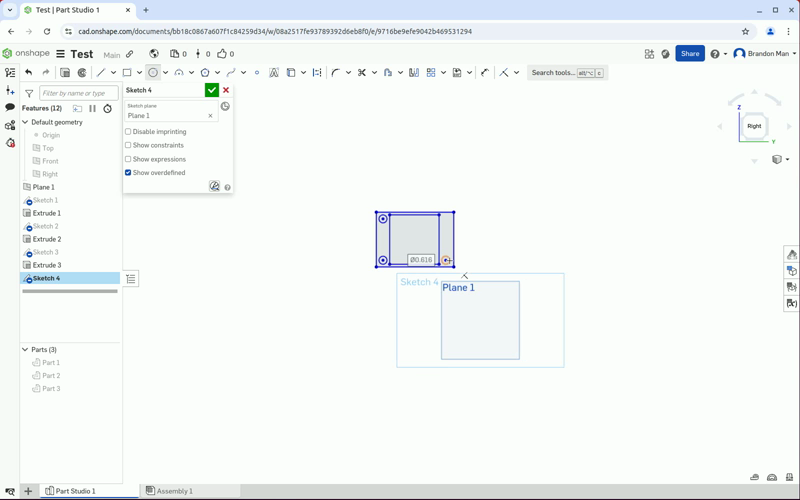
scroll(-6)
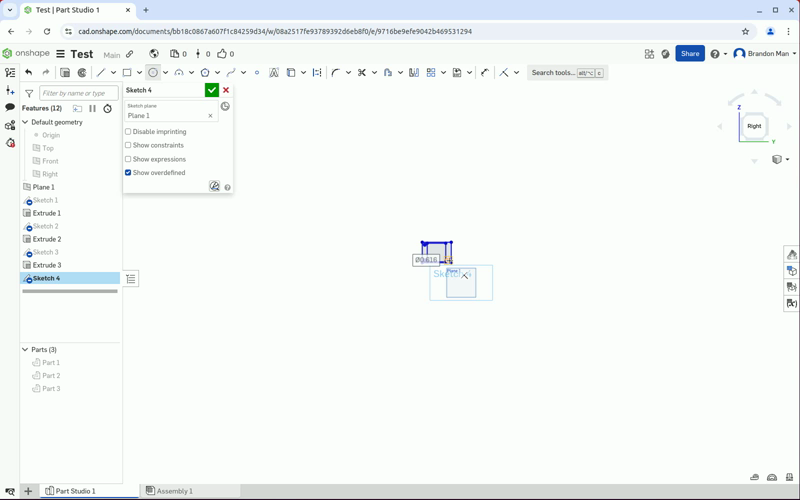
key(esc)
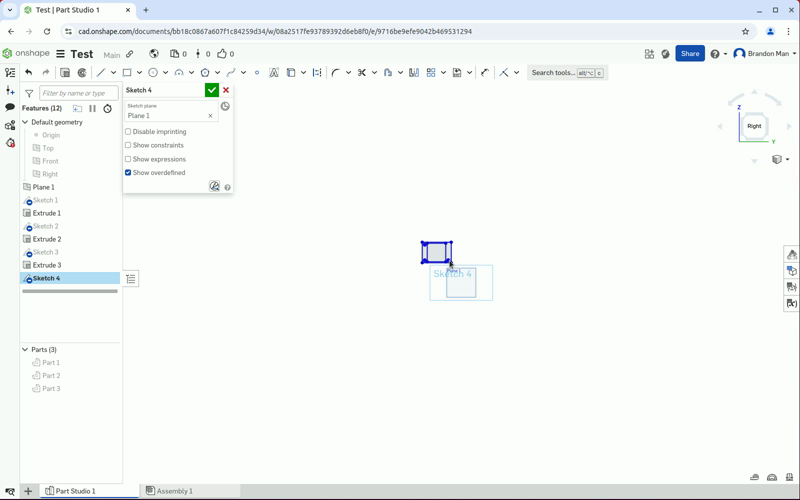
key(c)
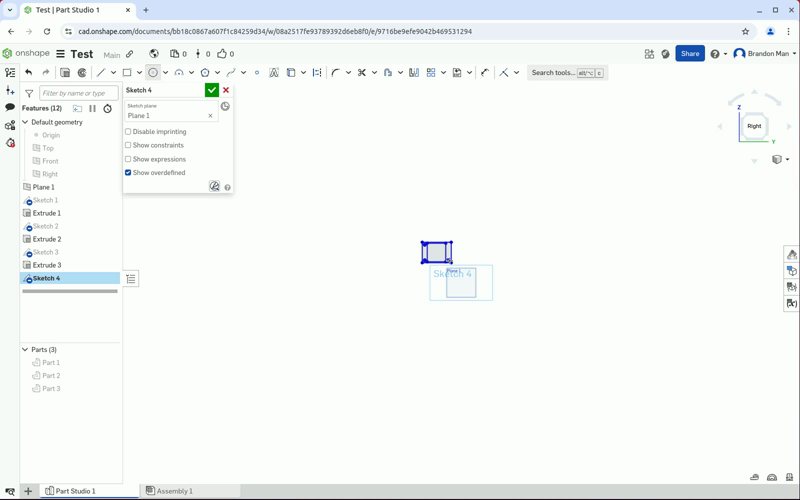
key_down(shift)
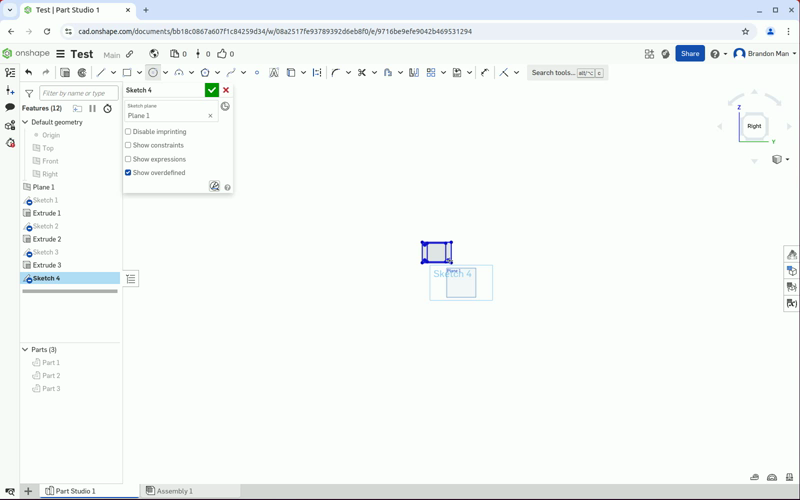
mouse_move(448, 244)
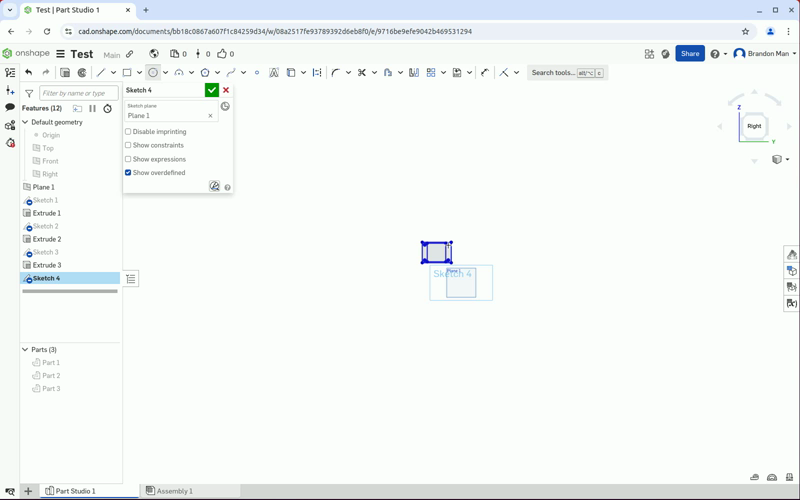
scroll(6)
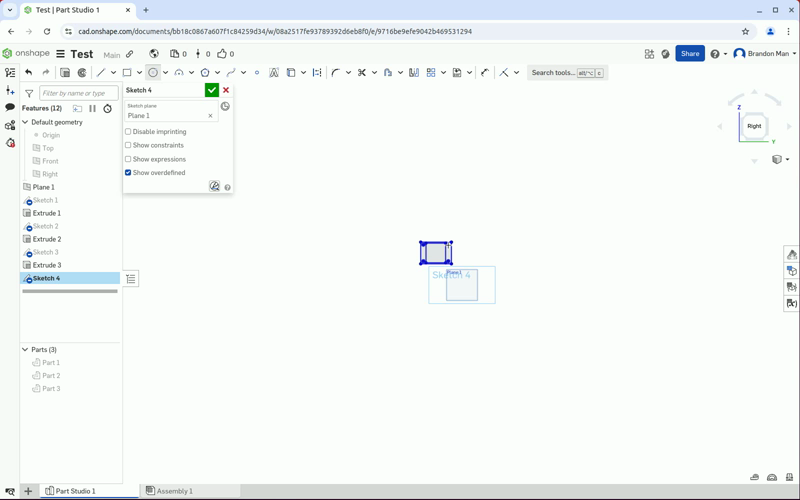
scroll(6)
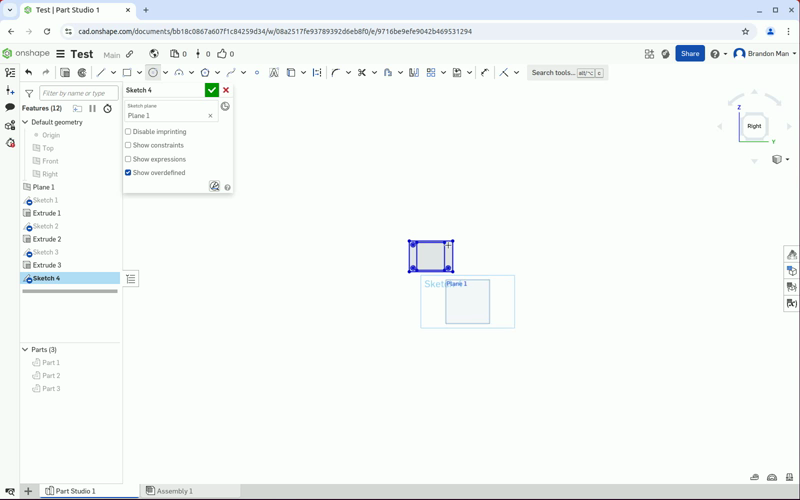
scroll(6)
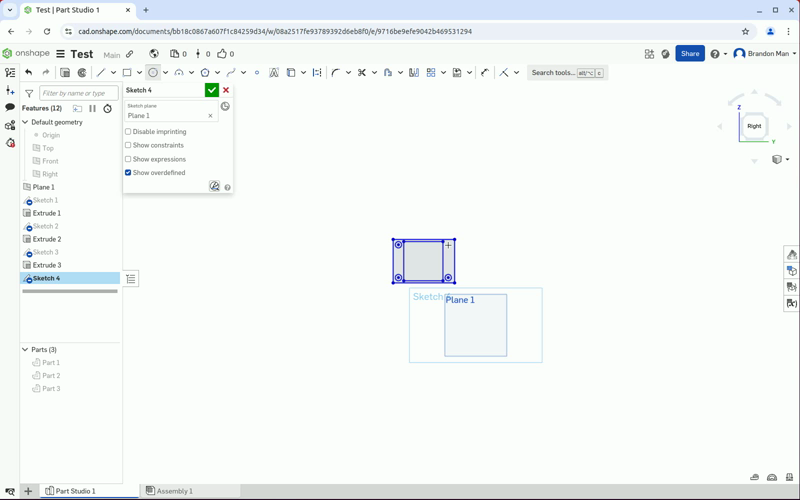
scroll(6)
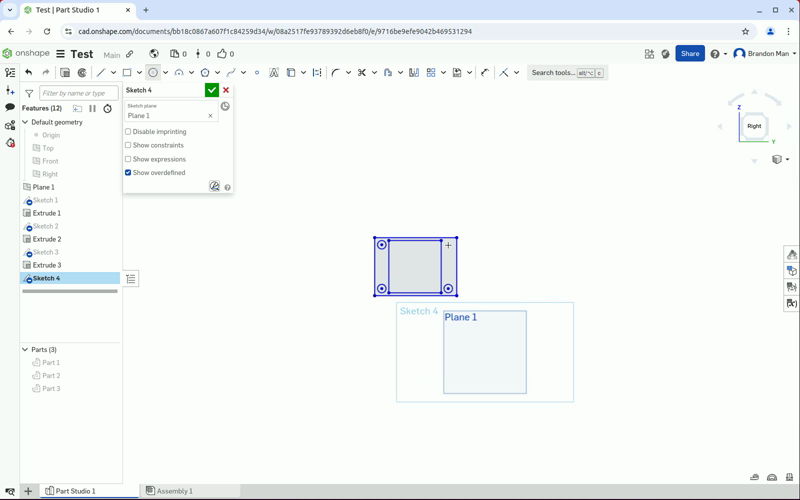
scroll(6)
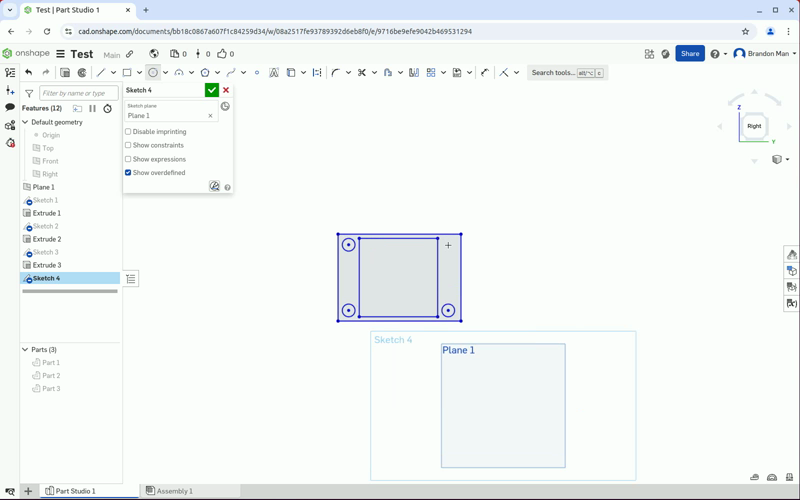
scroll(6)
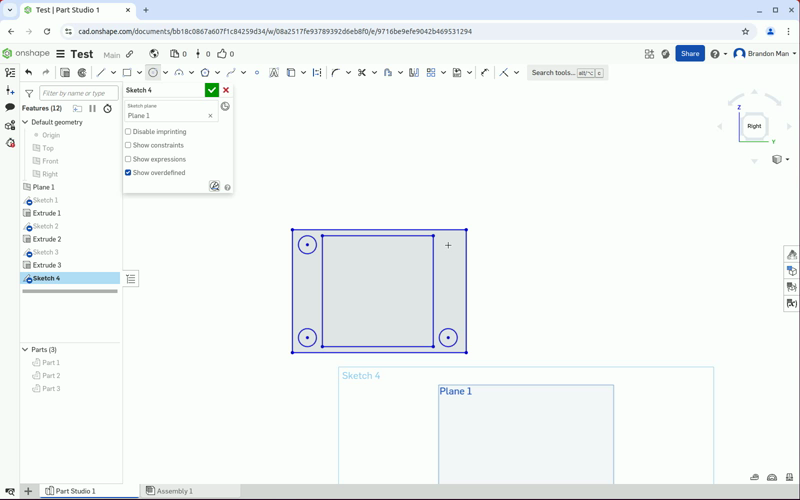
scroll(6)
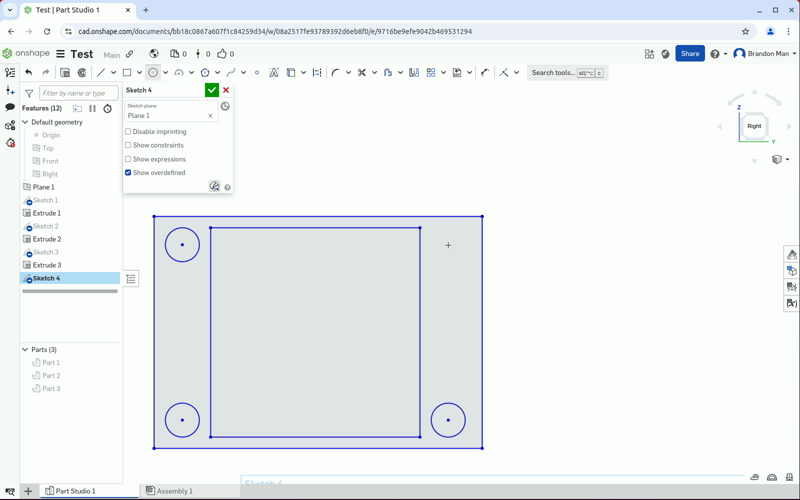
click(448, 244)
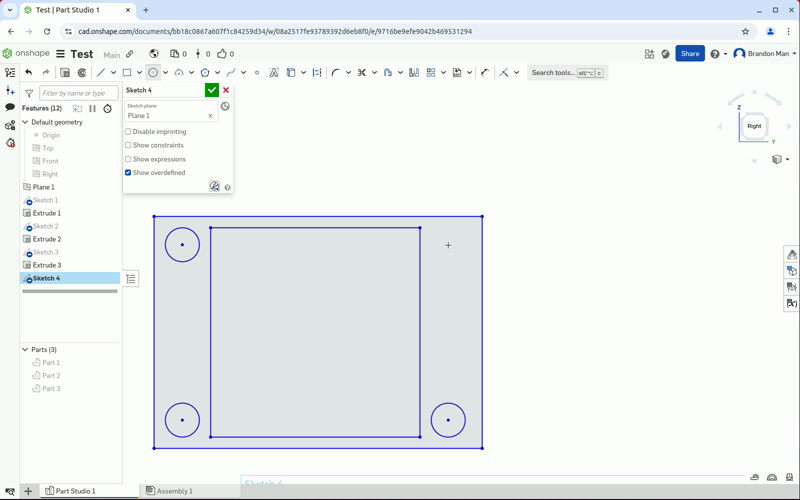
scroll(-6)
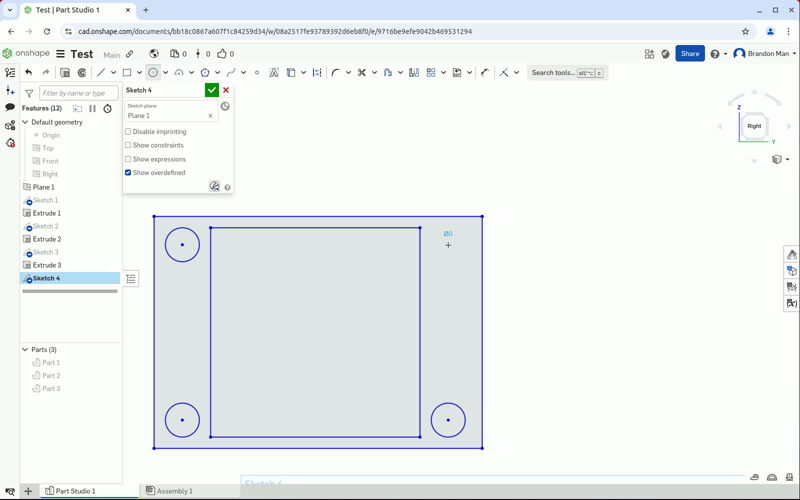
scroll(-6)
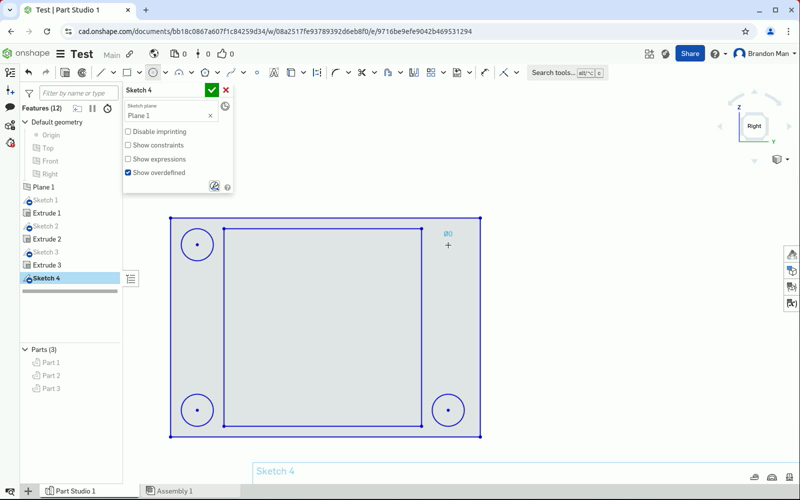
scroll(-6)
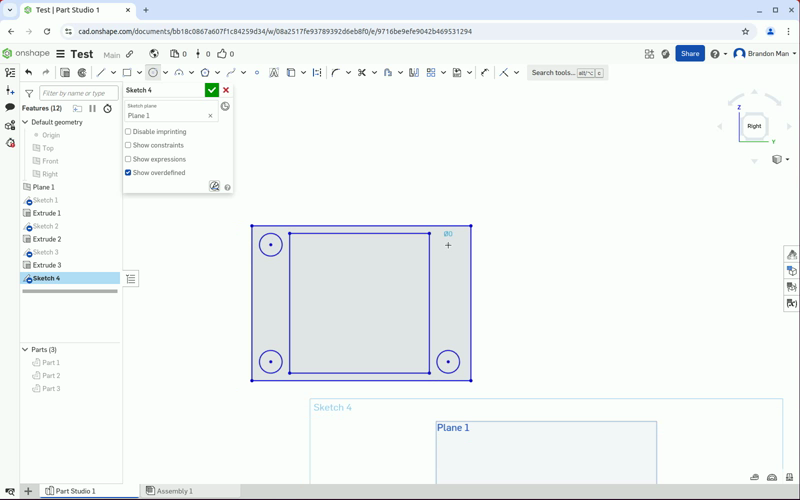
scroll(-6)
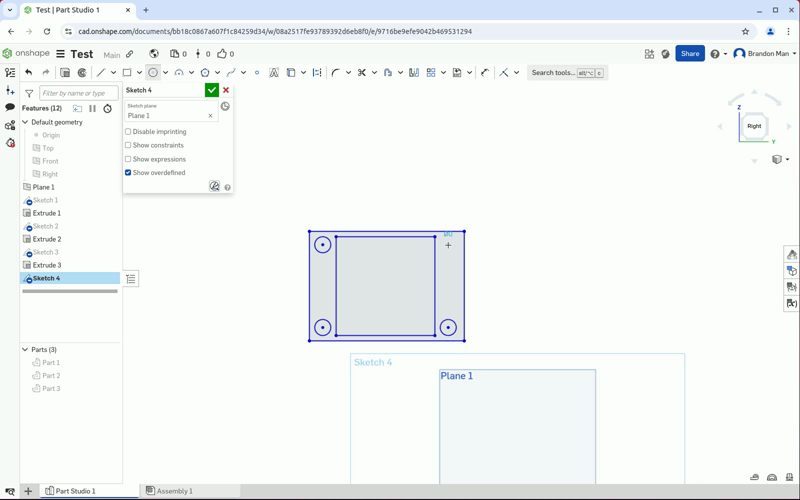
scroll(-6)
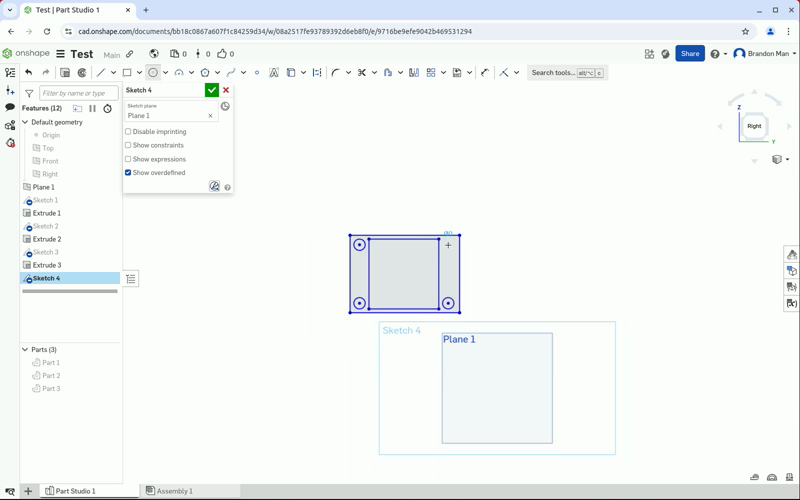
scroll(-6)
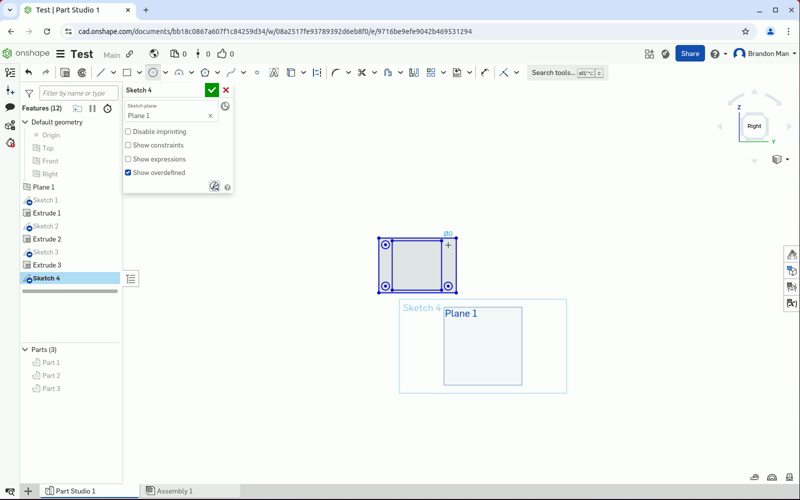
scroll(-6)
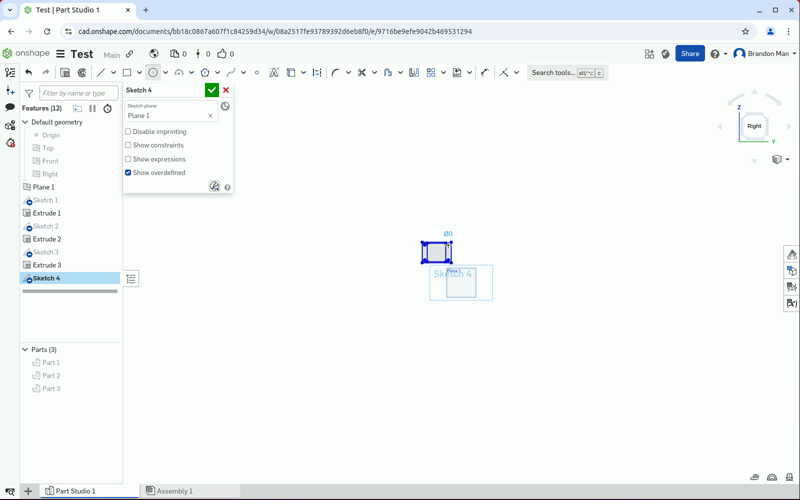
key_up(shift)
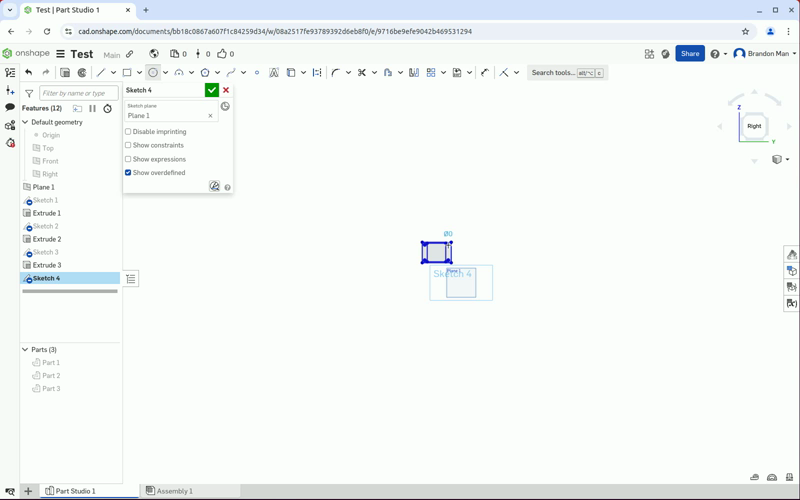
mouse_move(449, 244)
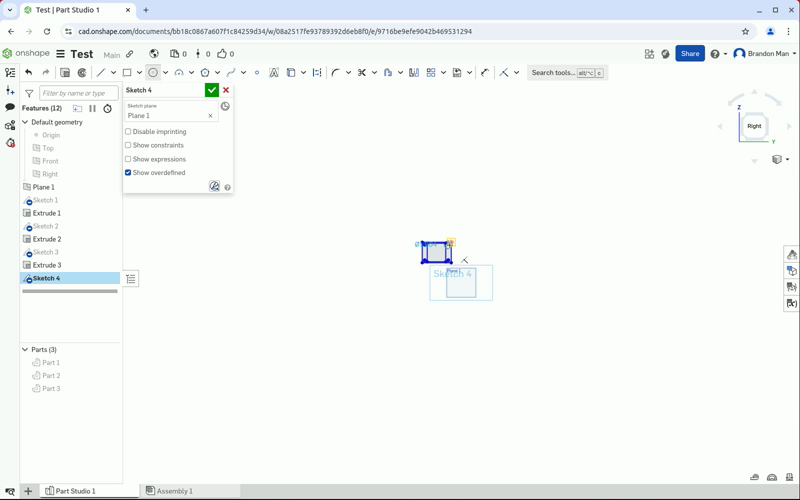
scroll(6)
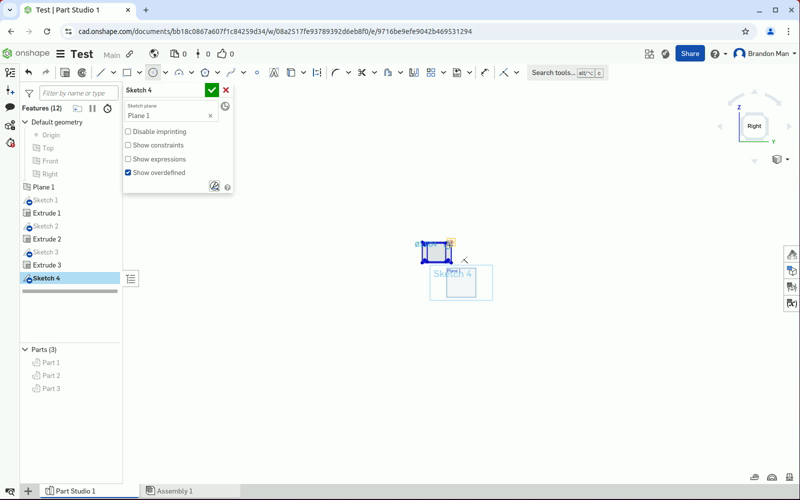
scroll(6)
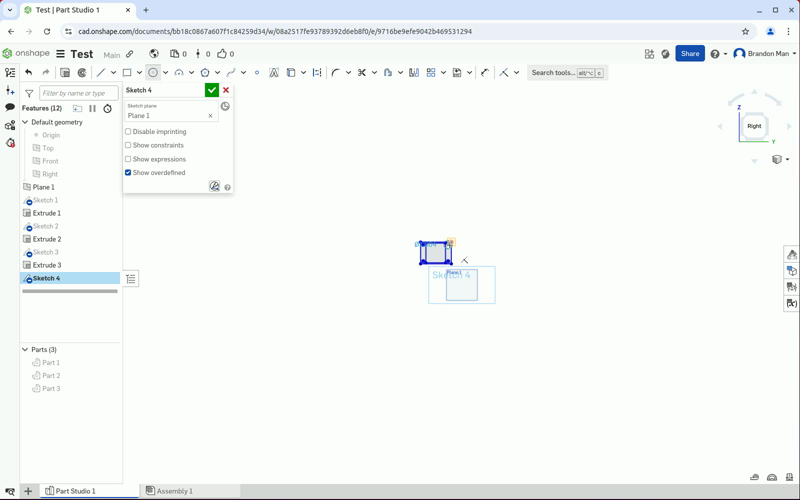
scroll(6)
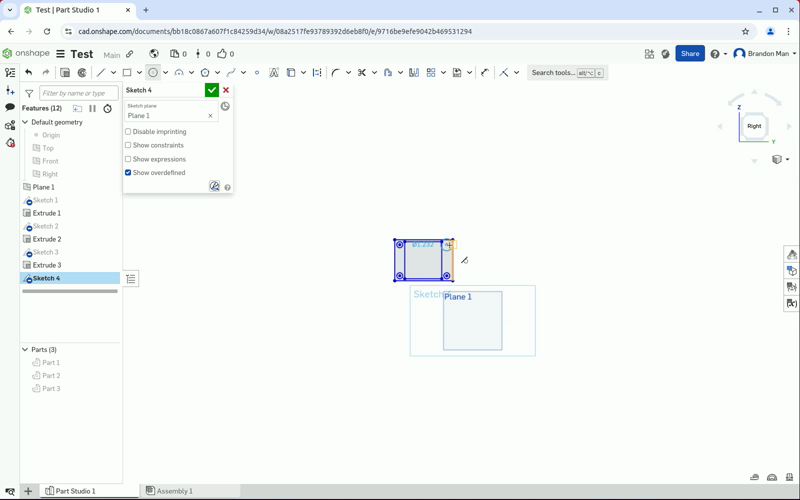
scroll(6)
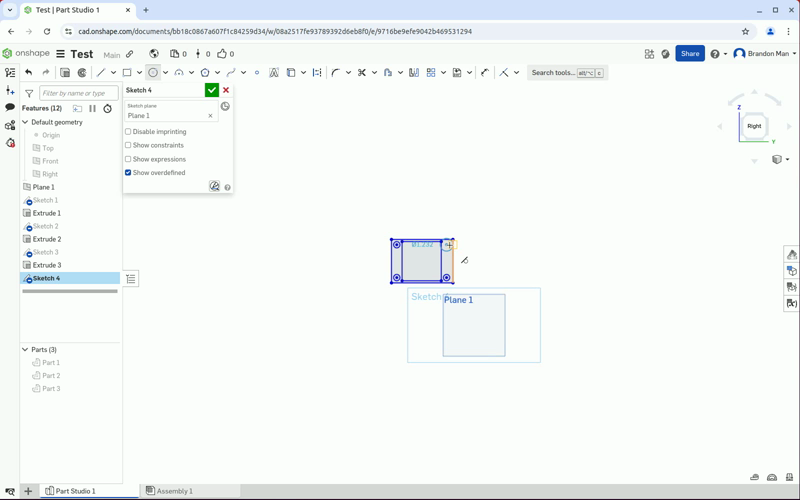
scroll(6)
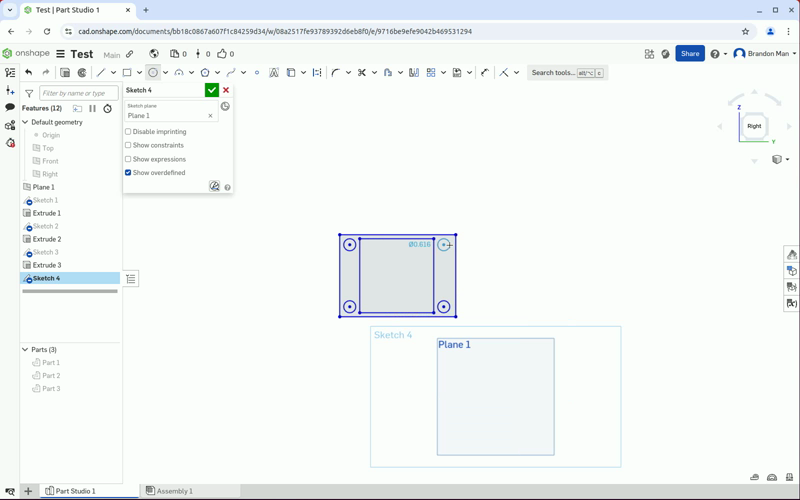
scroll(6)
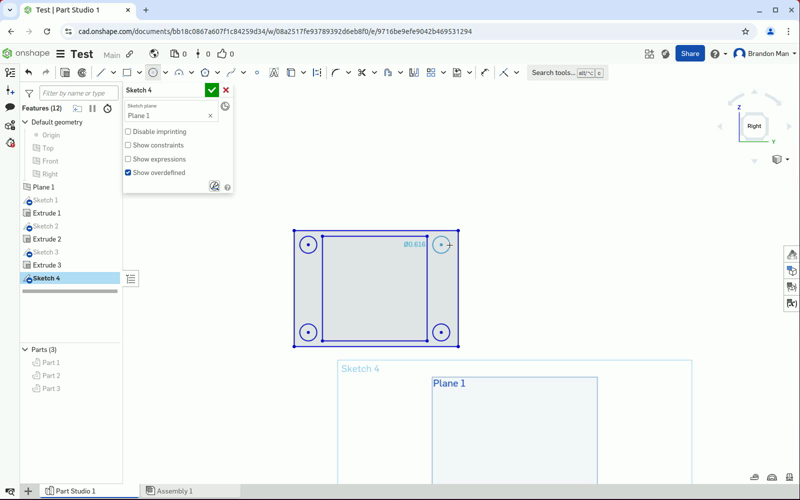
scroll(6)
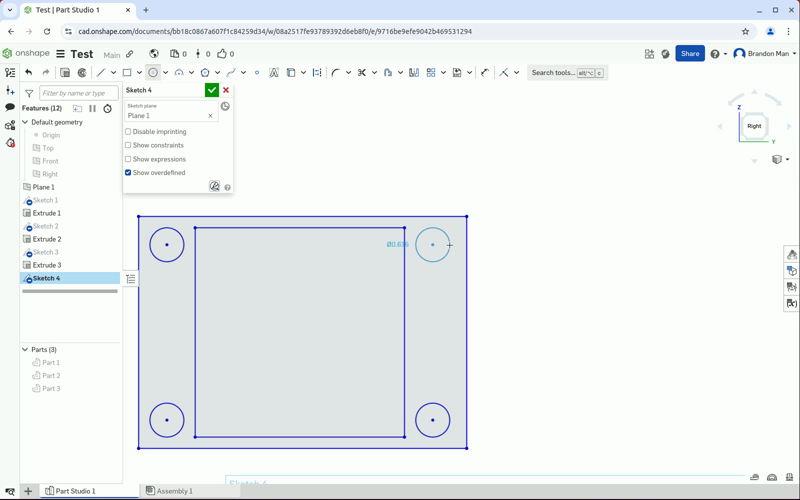
click(449, 244)
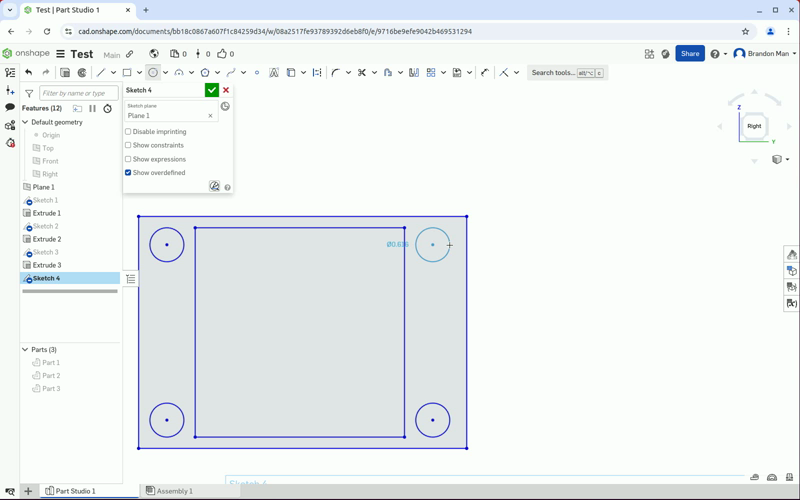
scroll(-6)
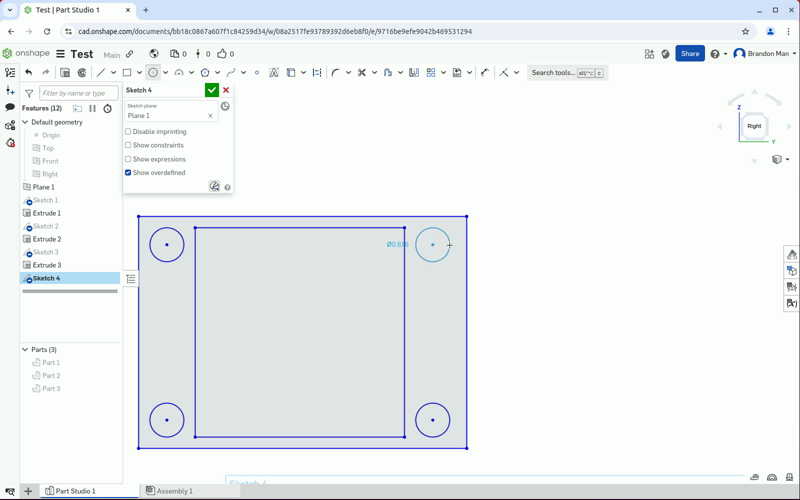
scroll(-6)
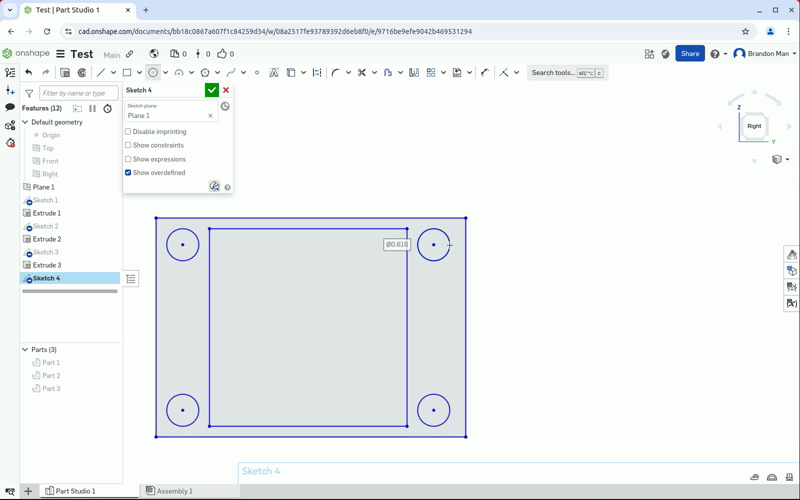
scroll(-6)
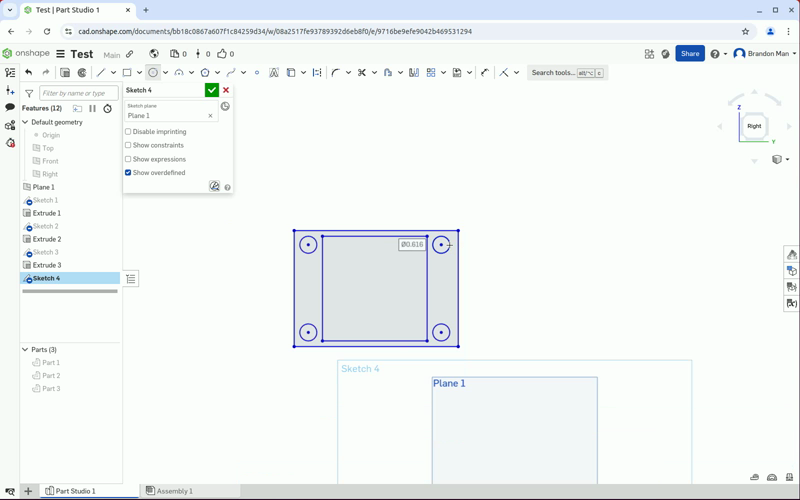
scroll(-6)
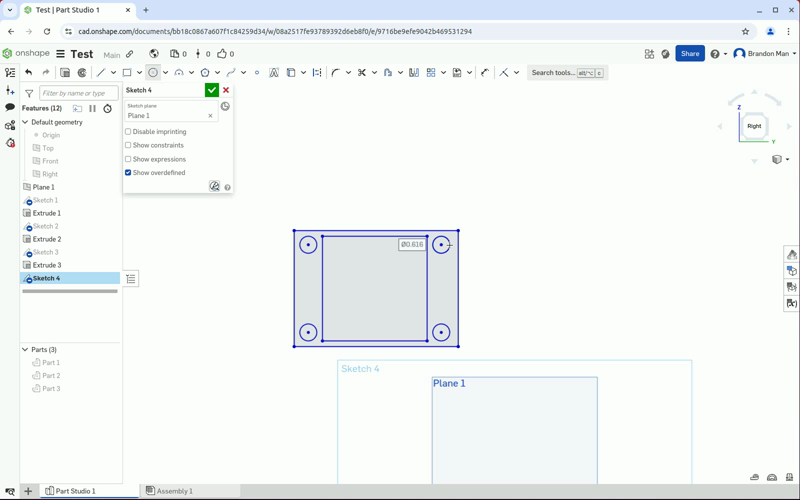
scroll(-6)
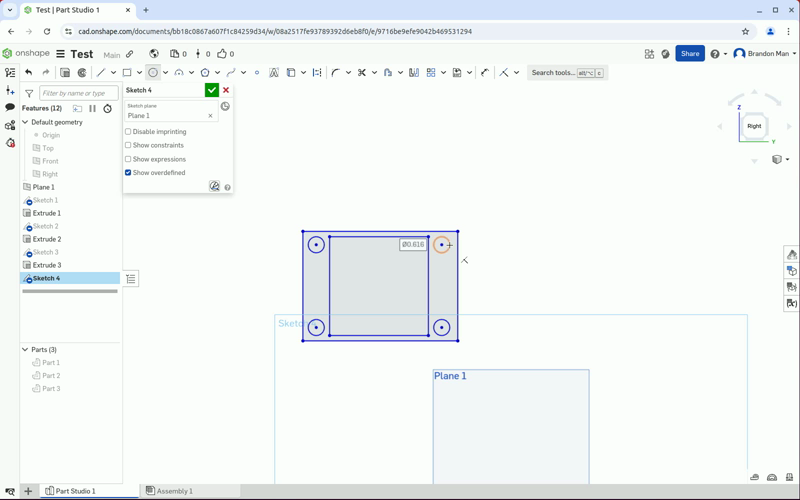
scroll(-6)
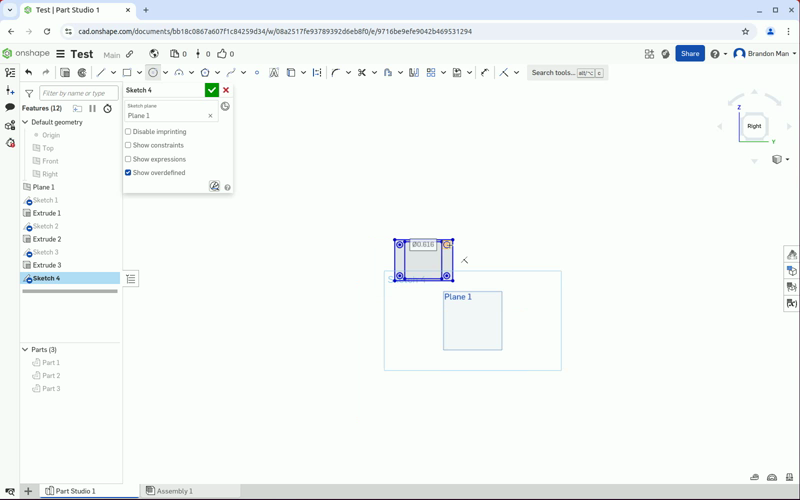
scroll(-6)
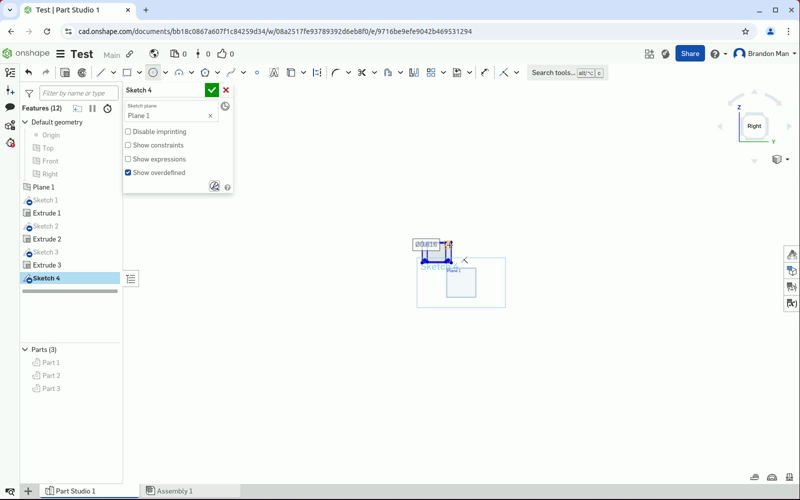
key(esc)
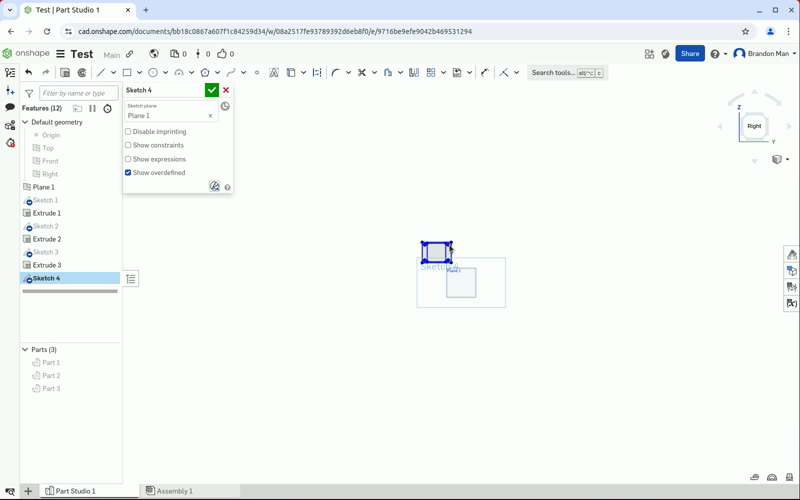
mouse_move(422, 254)
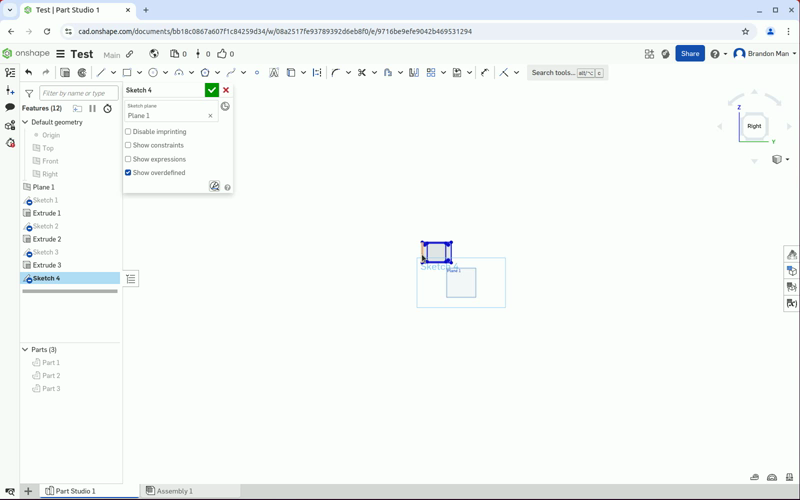
scroll(6)
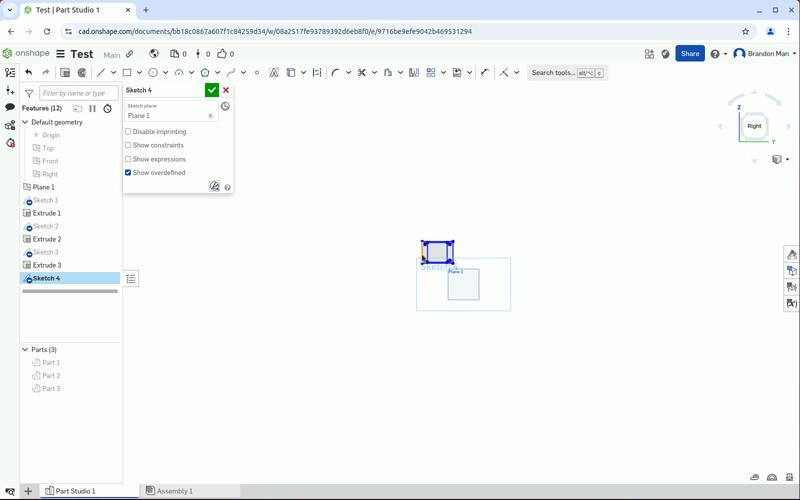
scroll(6)
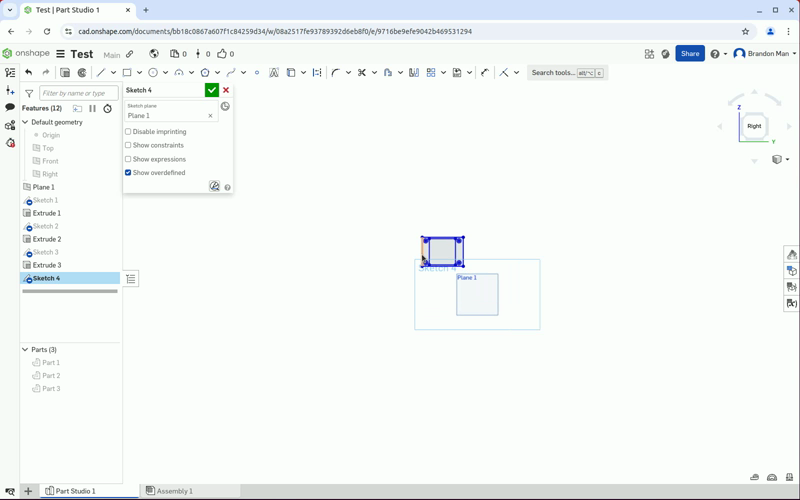
scroll(6)
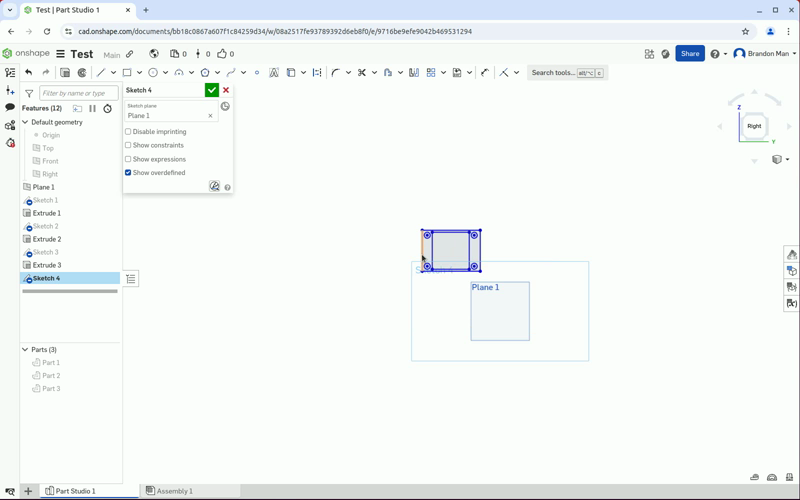
scroll(6)
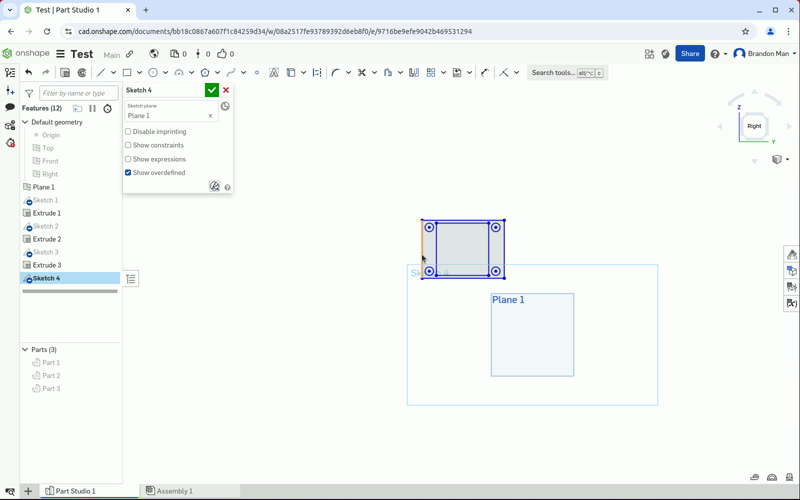
scroll(6)
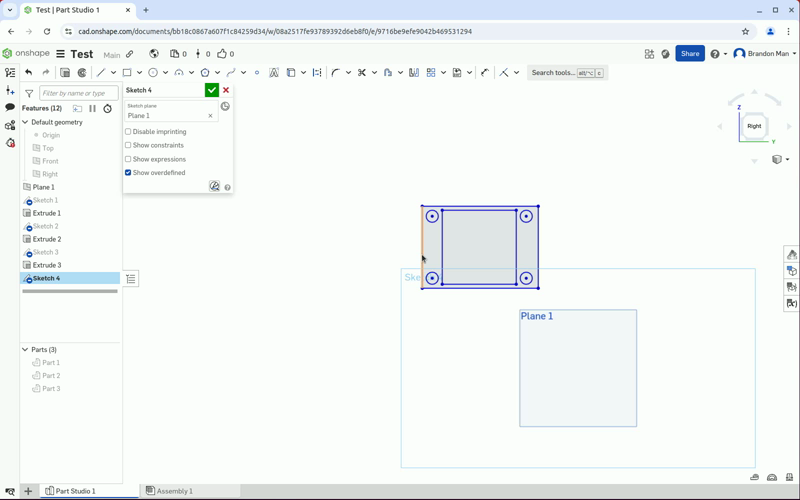
scroll(6)
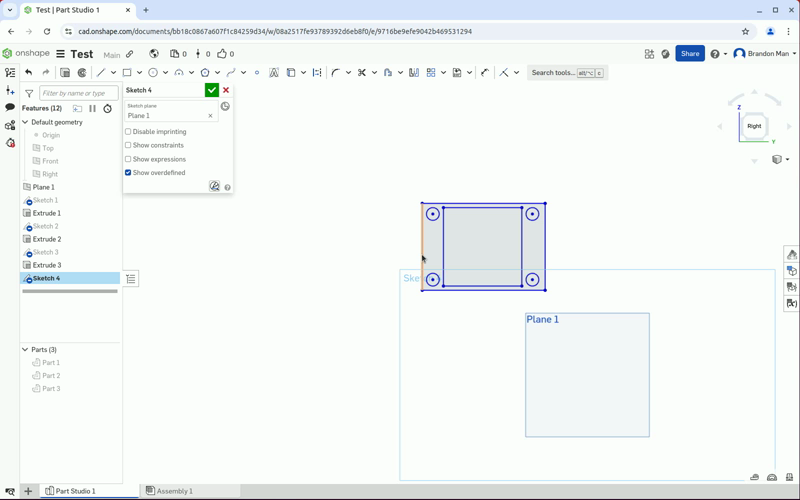
scroll(6)
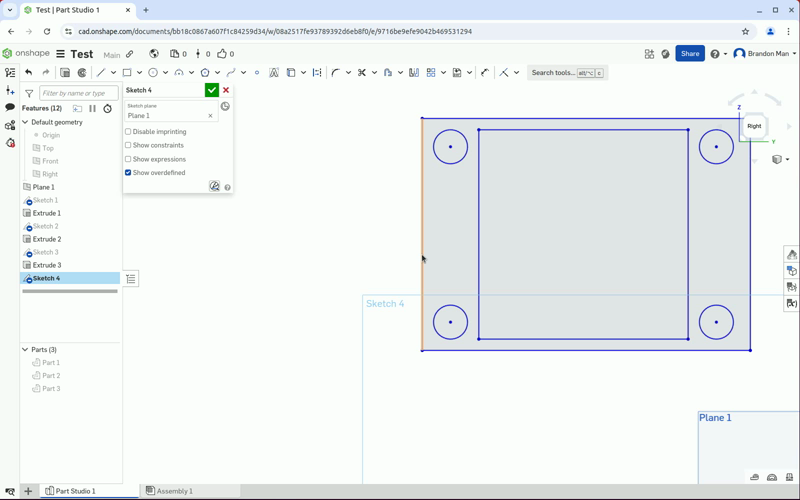
click(422, 254)
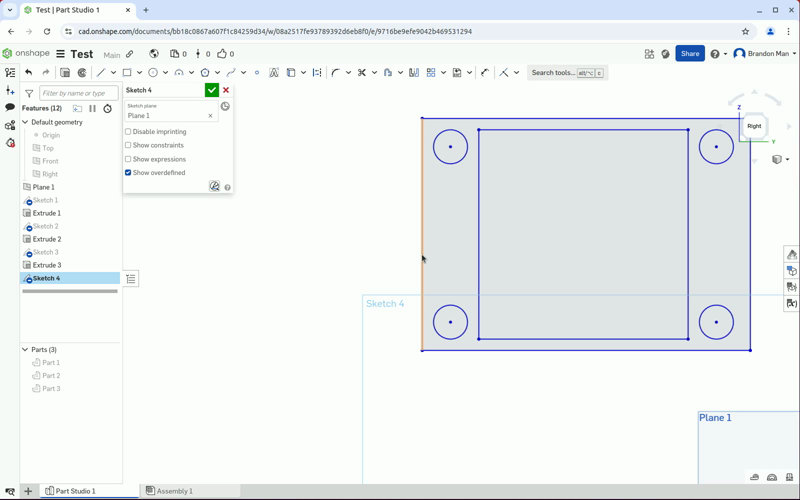
scroll(-6)
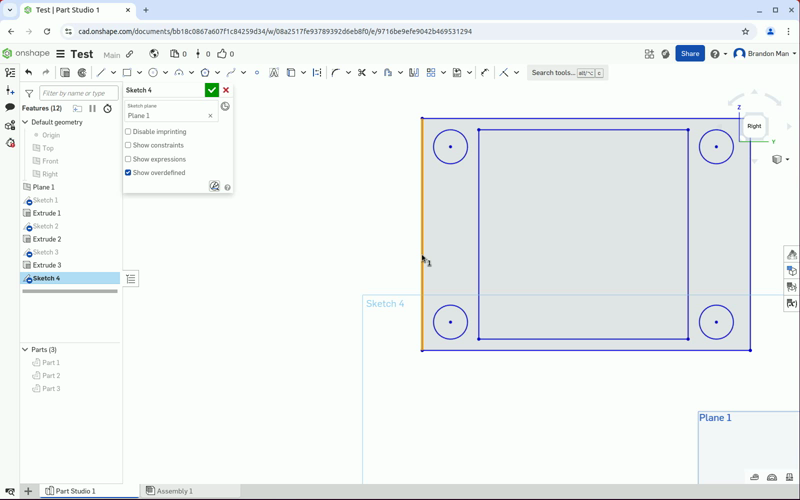
scroll(-6)
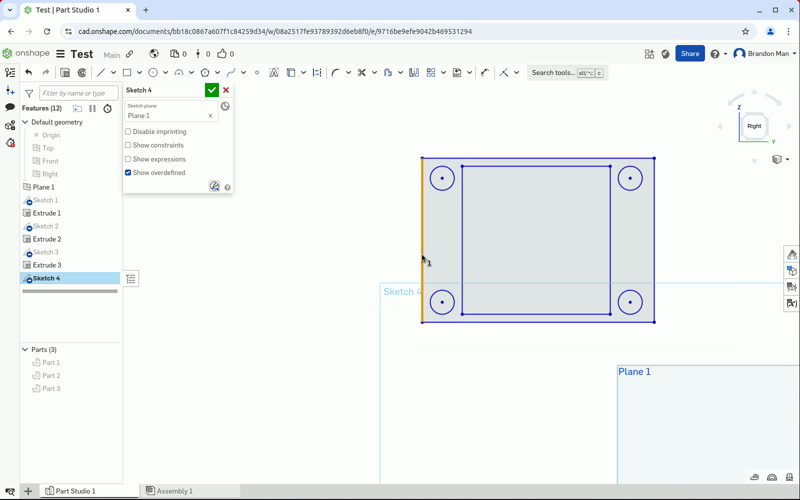
scroll(-6)
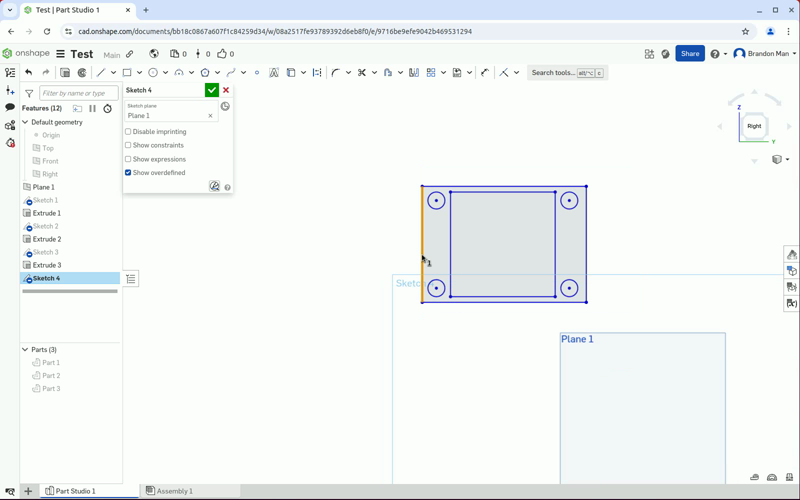
scroll(-6)
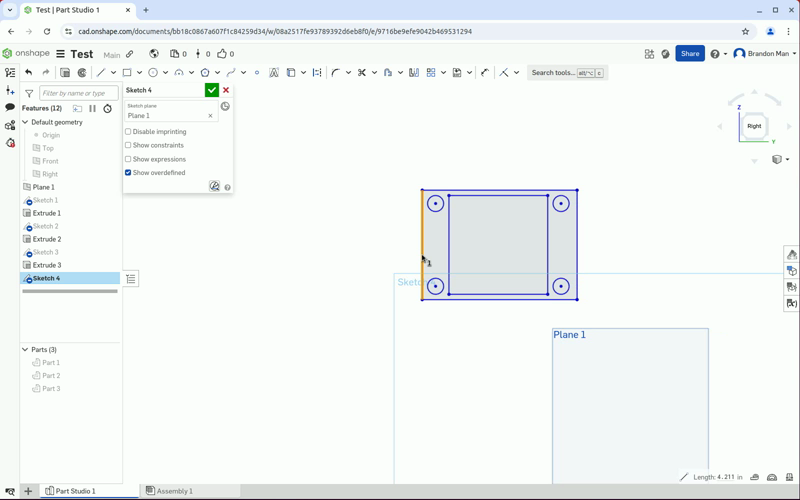
scroll(-6)
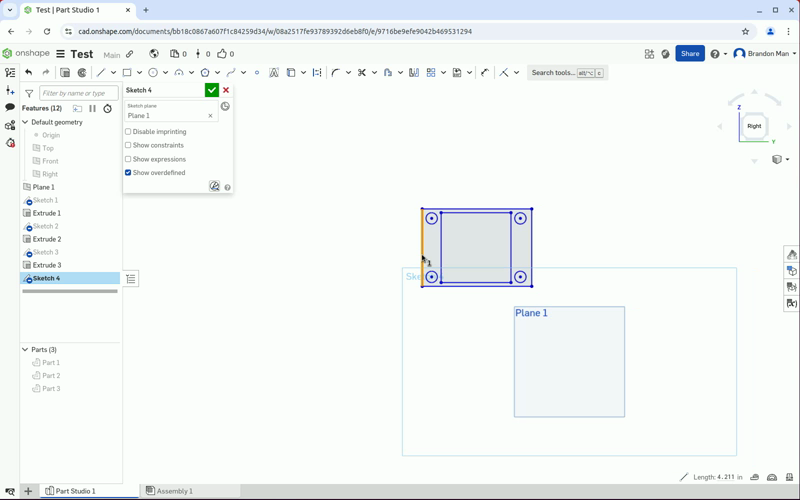
scroll(-6)
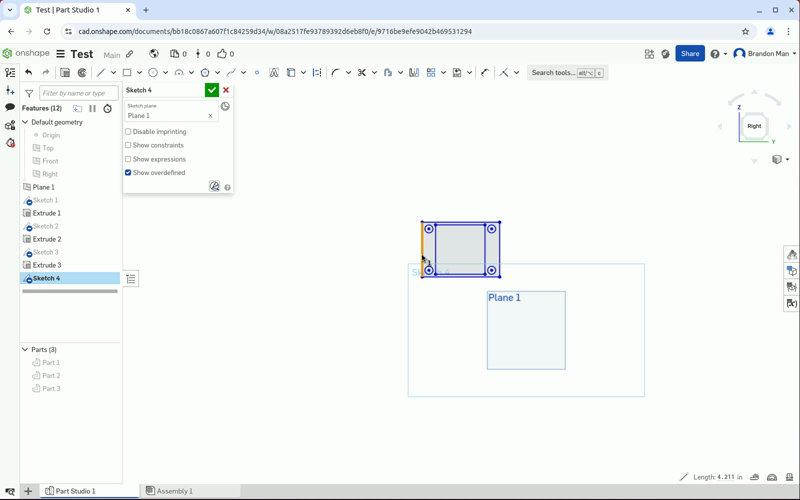
scroll(-6)
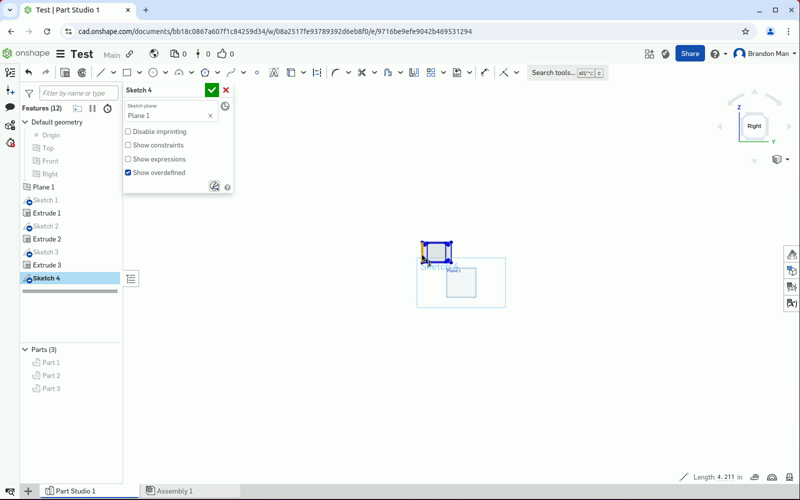
mouse_move(73, 352)
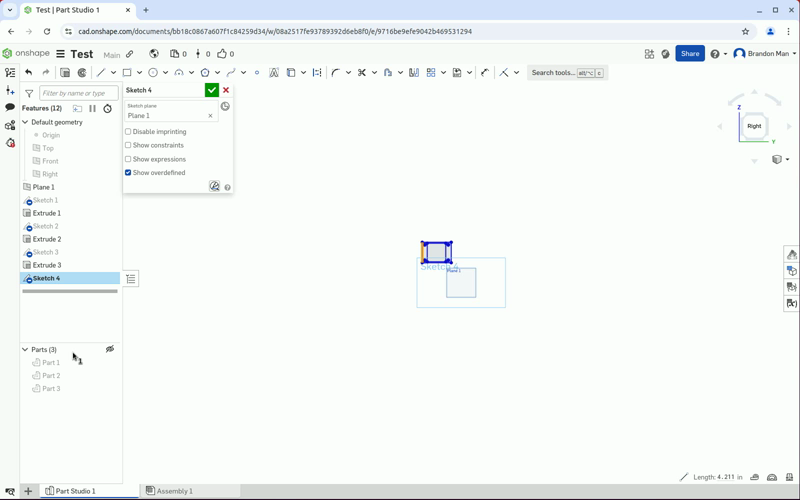
key(shift+y)
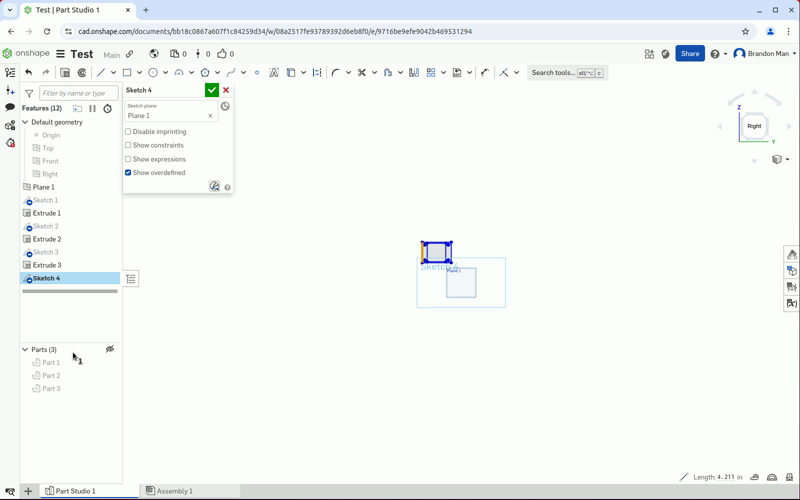
key(shift+e)
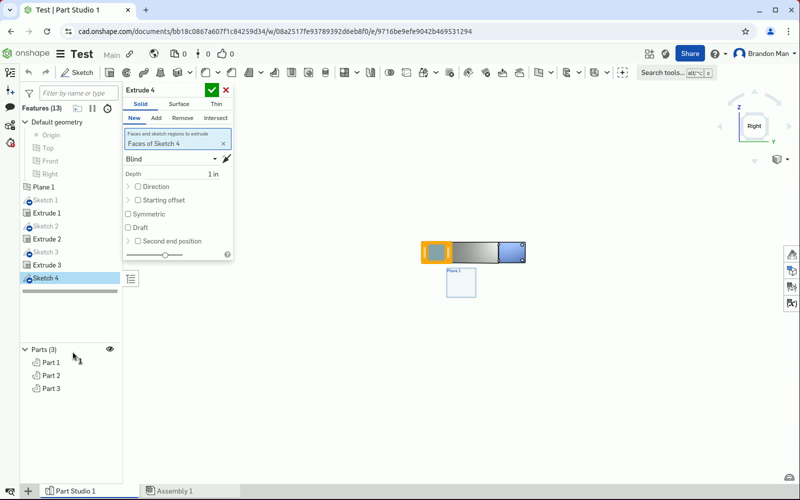
mouse_move(143, 106)
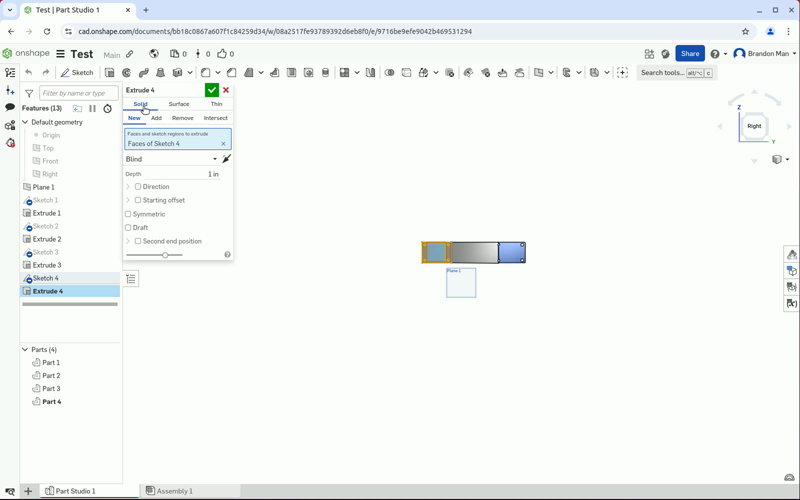
click(143, 106)
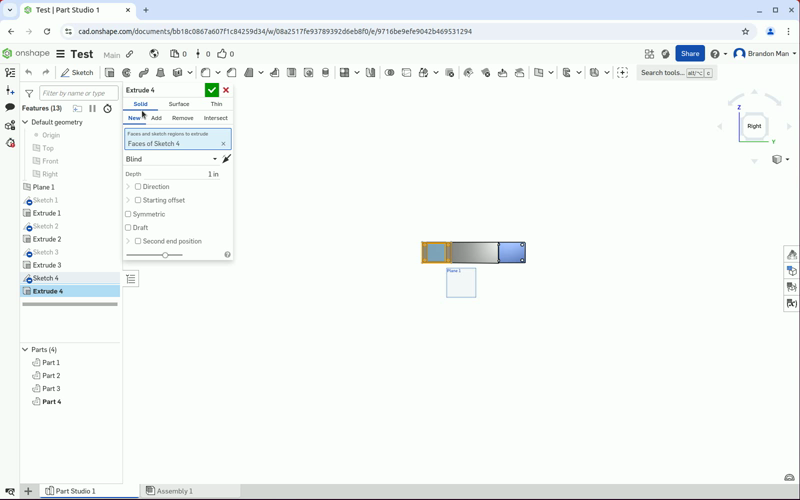
mouse_move(137, 120)
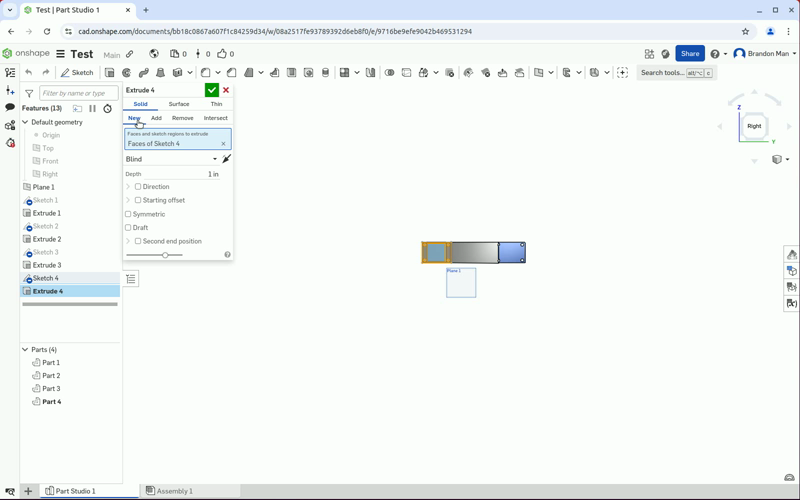
click(137, 120)
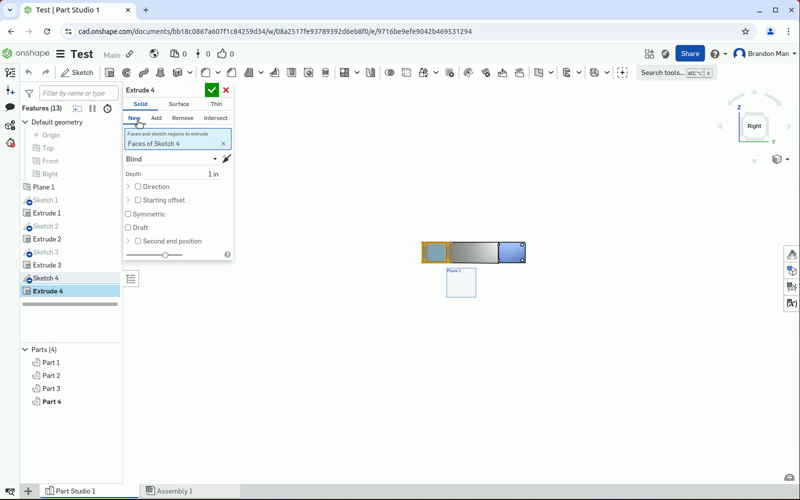
key(tab, 4)
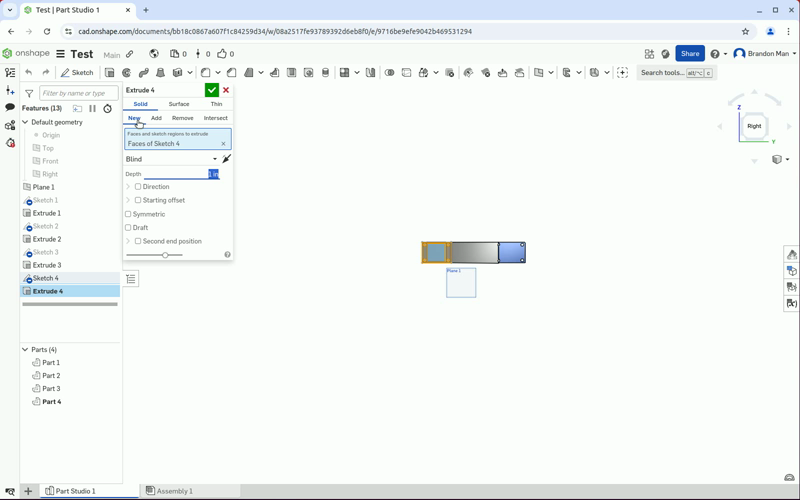
text(0.722)
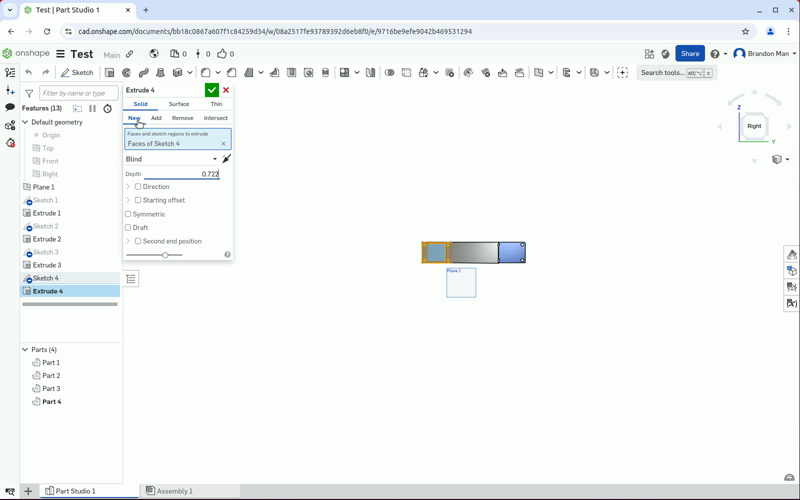
key(enter)
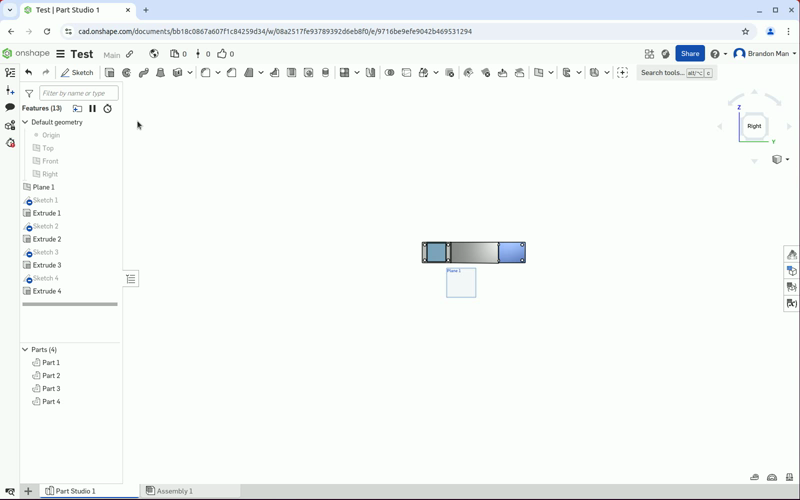
key(shift+h)
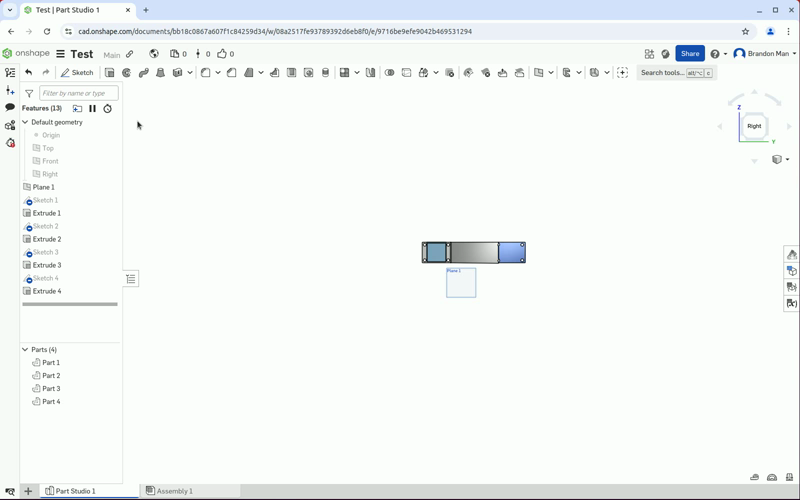
key(shift+h)
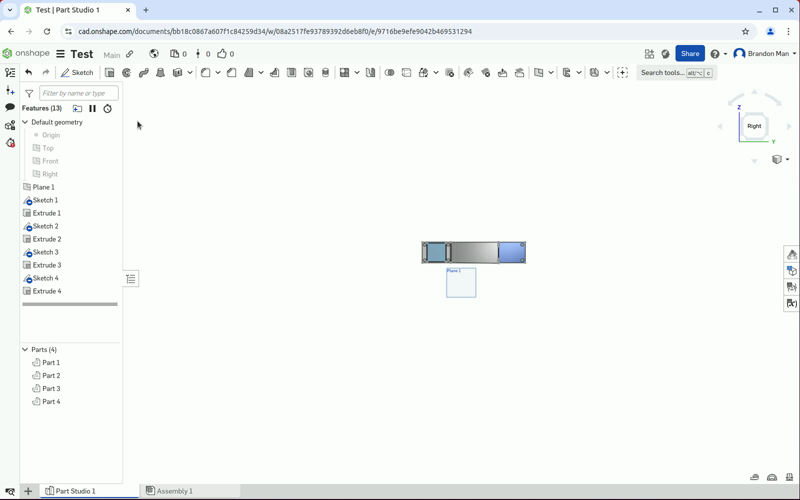
key(shift+7)
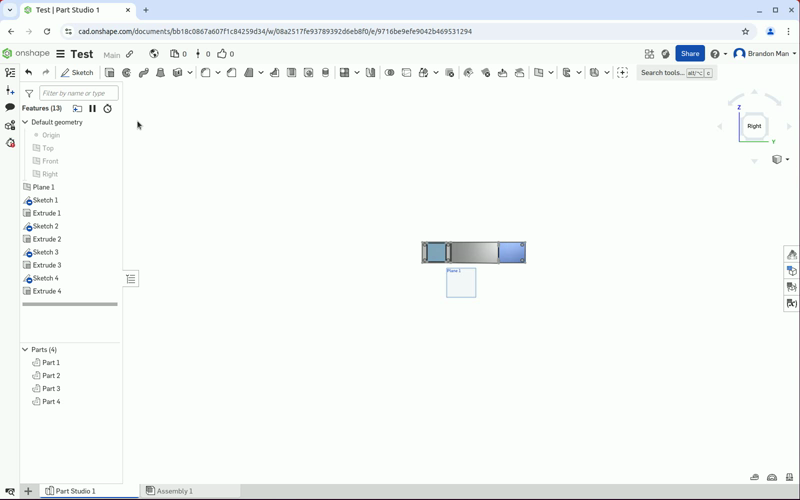
key(right, 2)
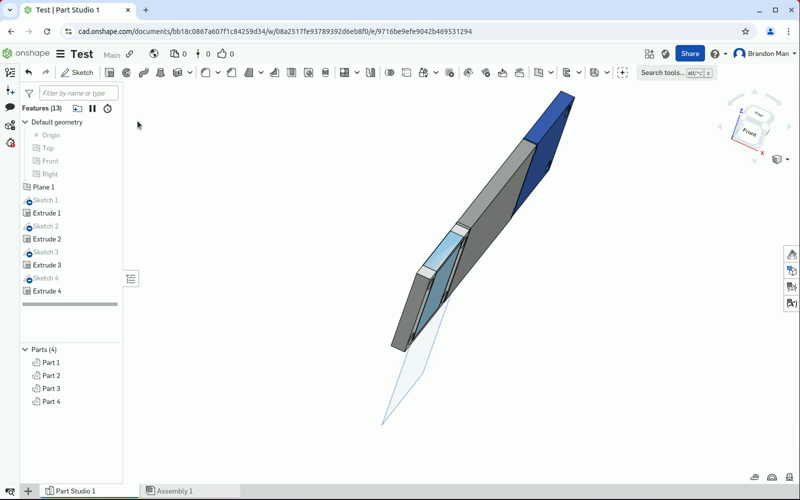
key(down, 2)
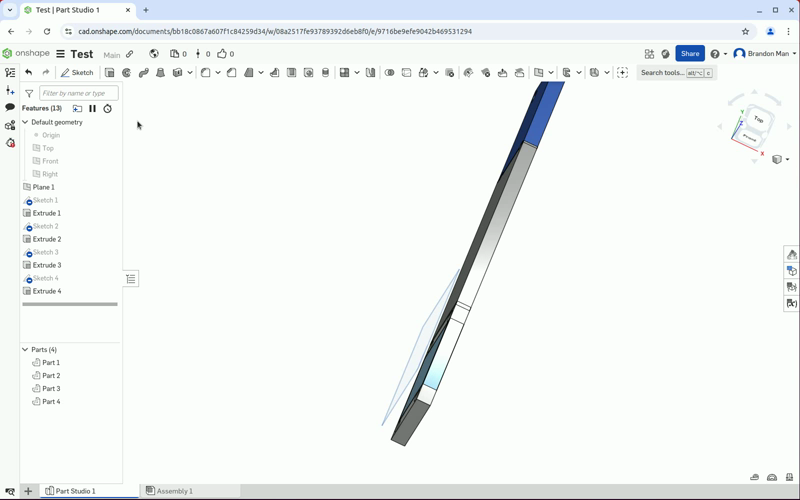
key(up, 2)
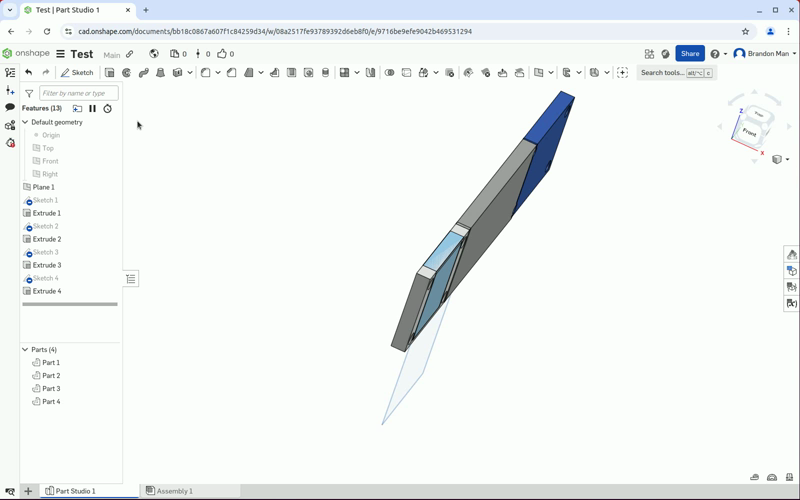
key(left, 2)
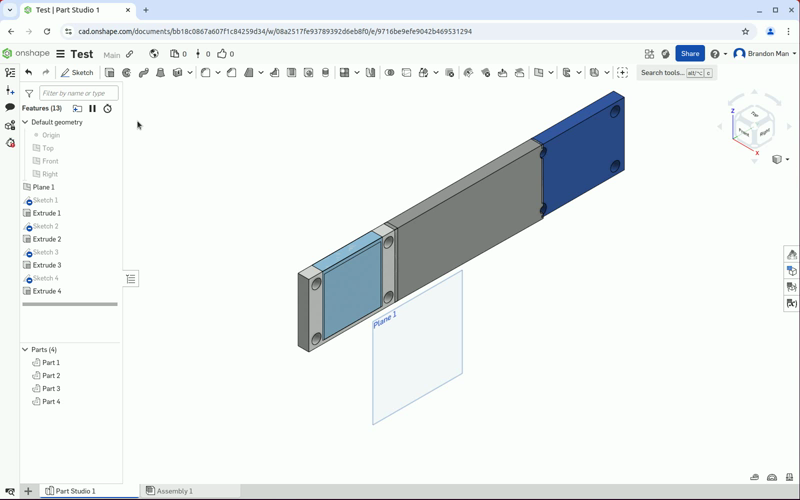
mouse_move(73, 189)
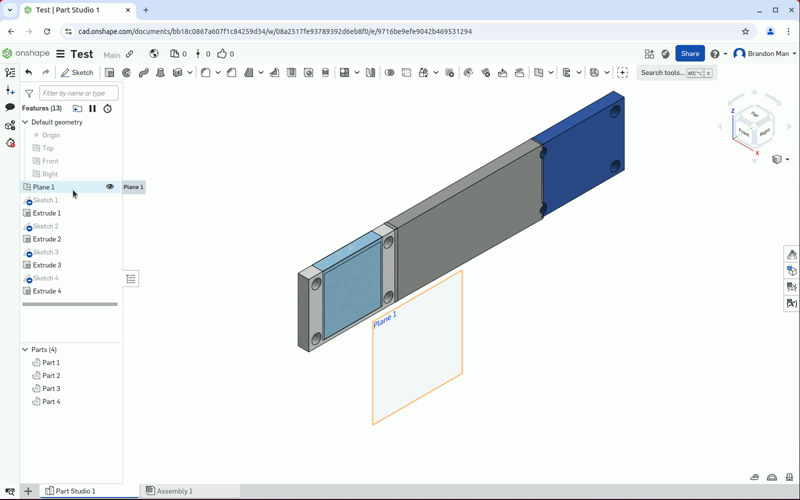
click(73, 189)